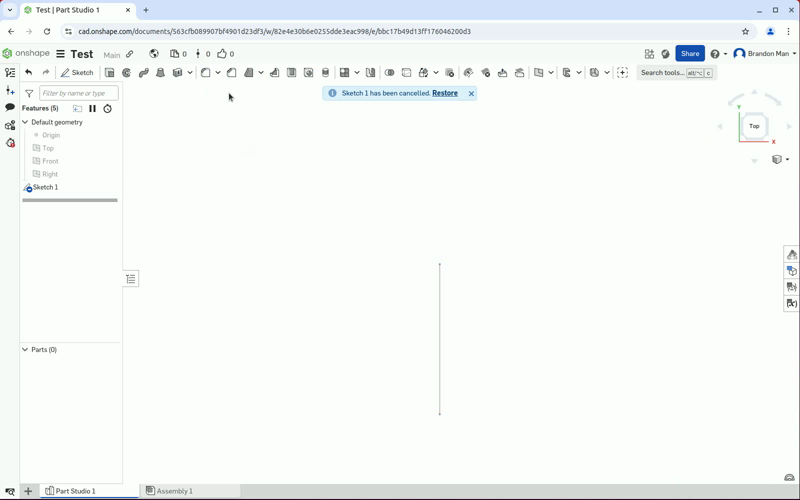
key(shift+h)
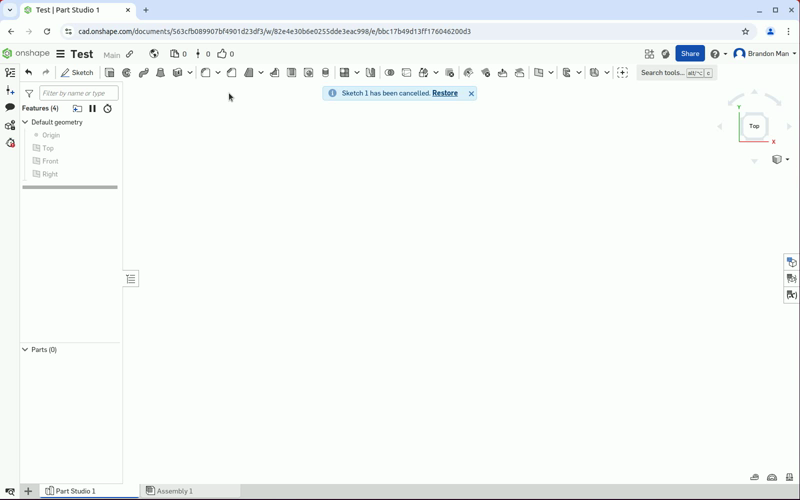
mouse_move(73, 352)
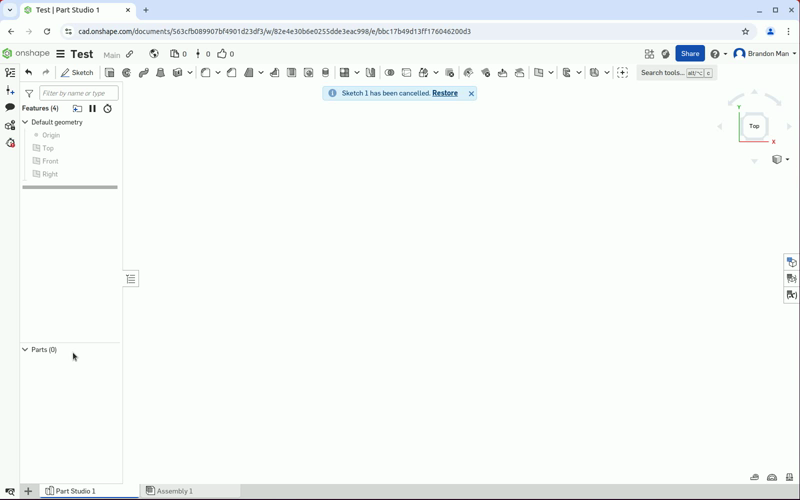
key(y)
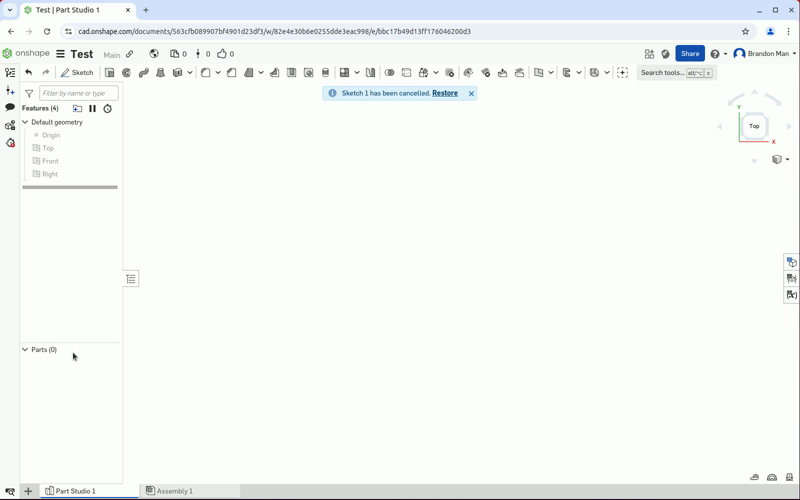
key(shift+p)
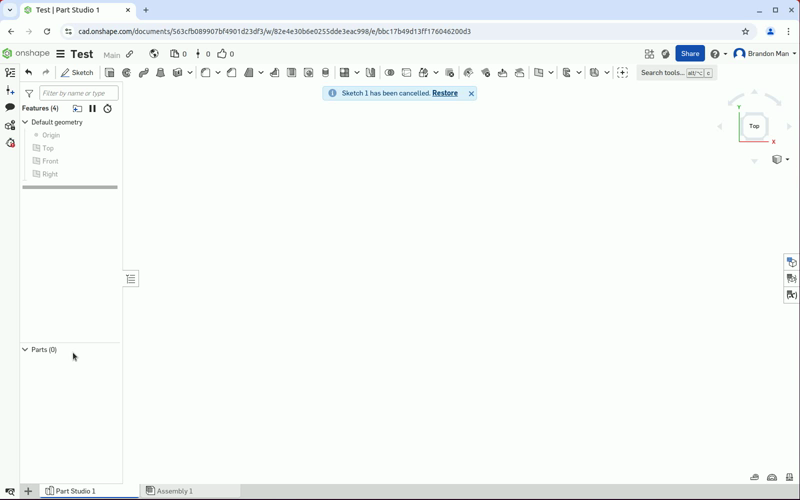
key(space)
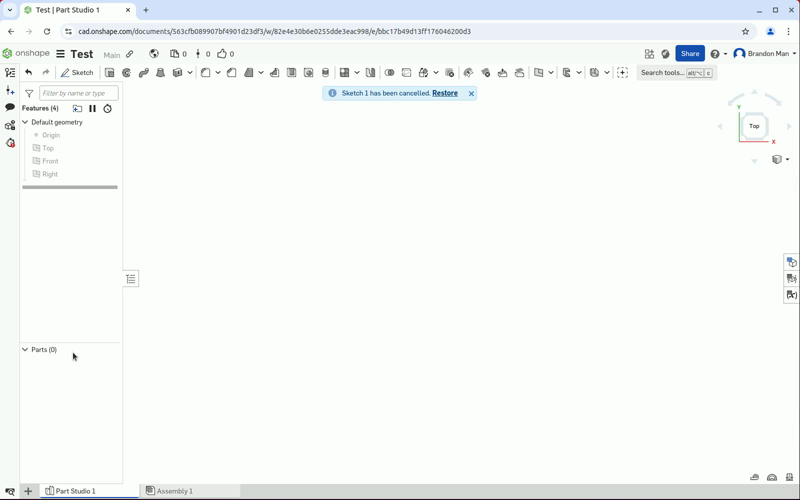
key_down(shift)
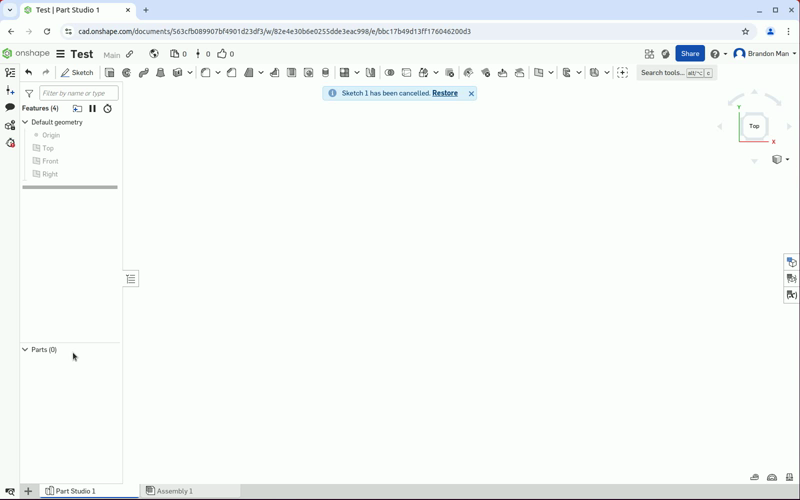
key(up)
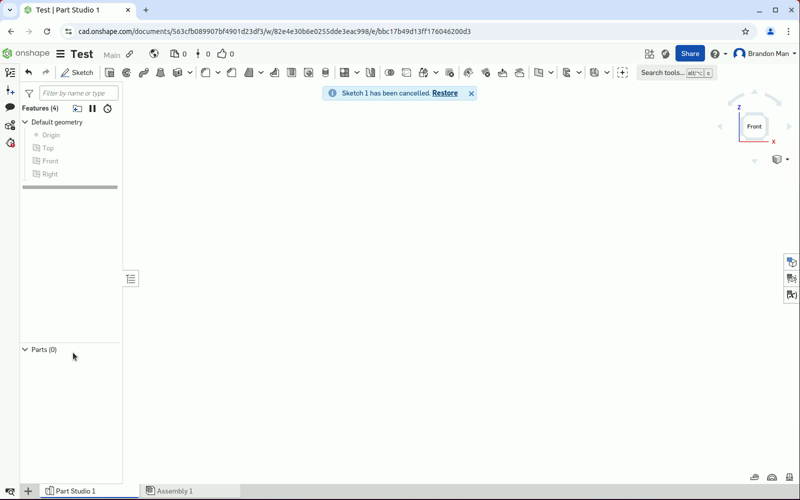
key_up(shift)
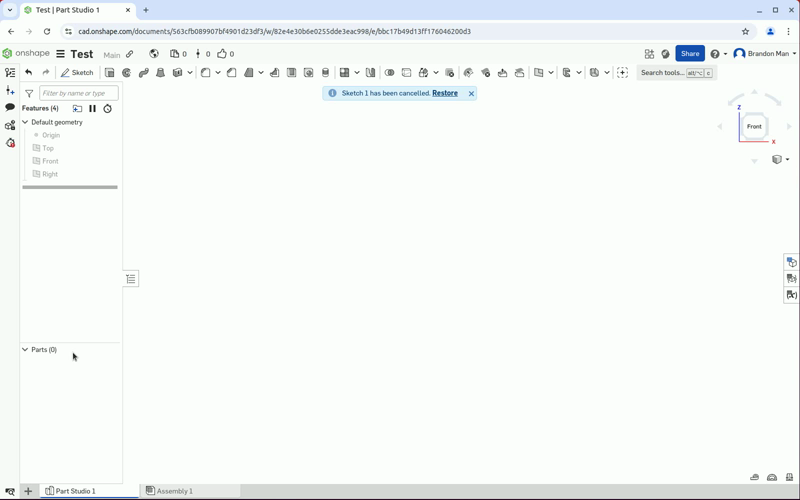
key(space)
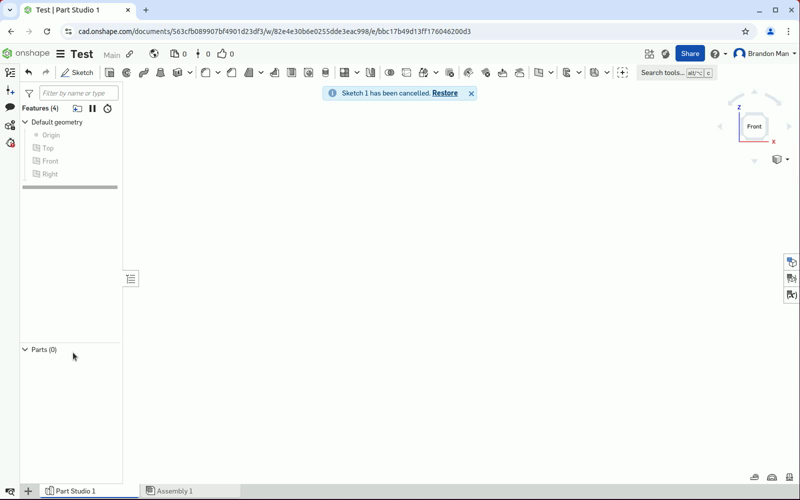
key_down(shift)
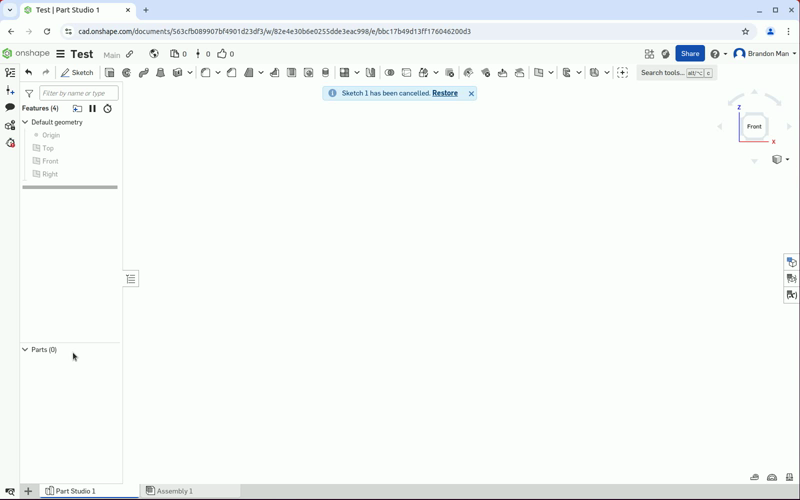
key(left)
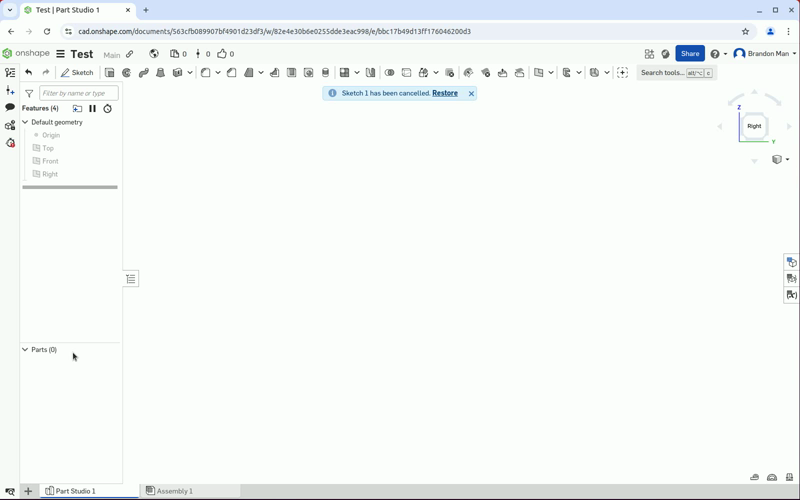
key_up(shift)
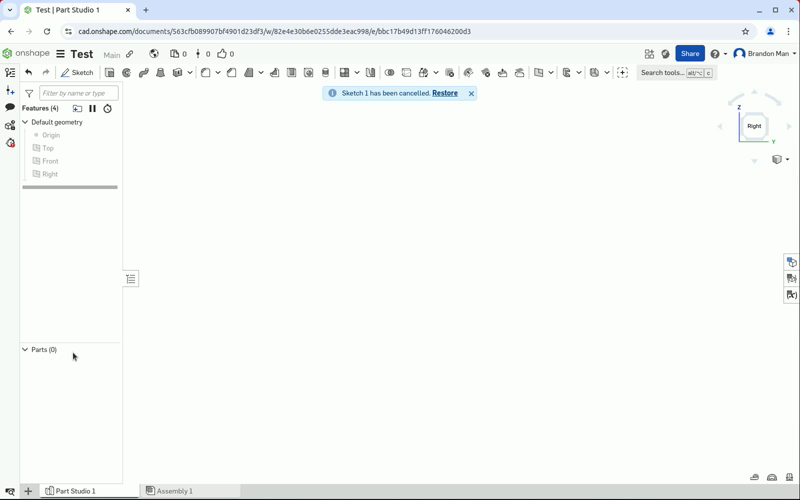
mouse_move(73, 352)
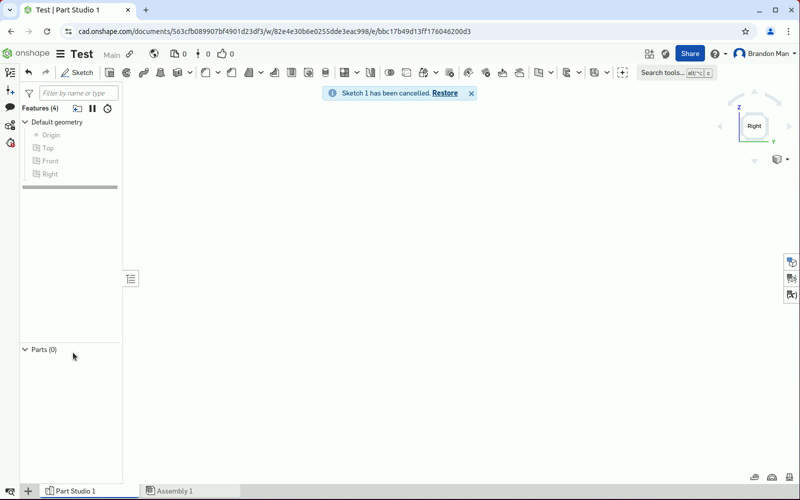
key(shift+y)
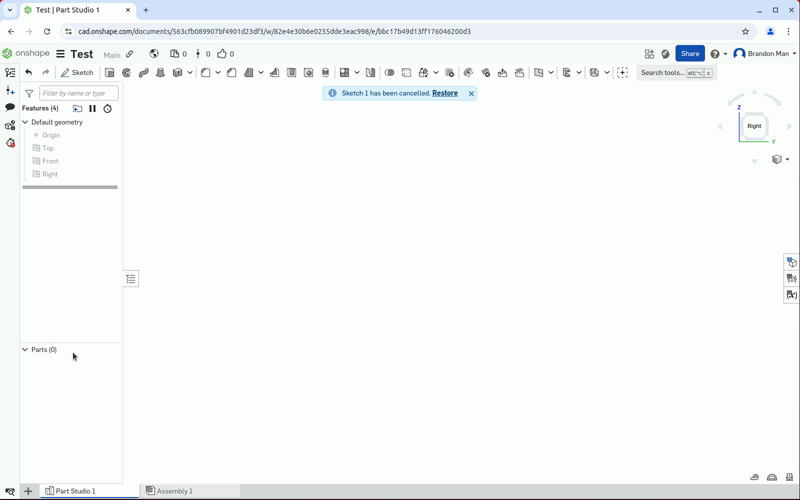
key(shift+s)
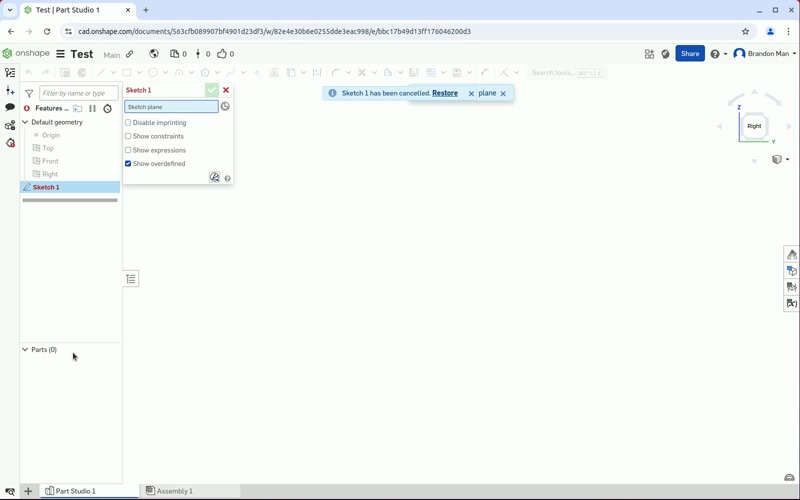
mouse_move(73, 176)
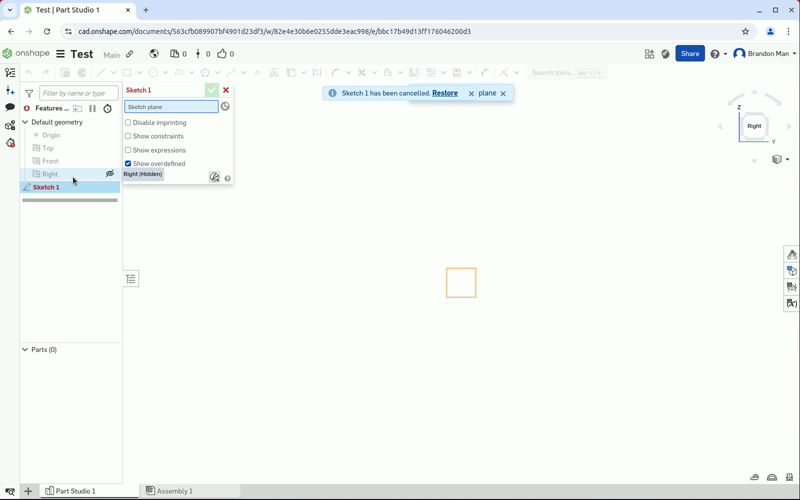
click(73, 176)
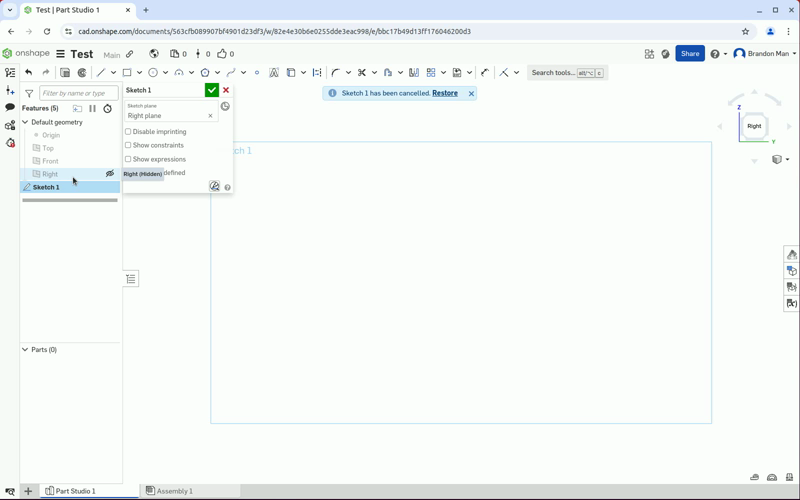
mouse_move(73, 352)
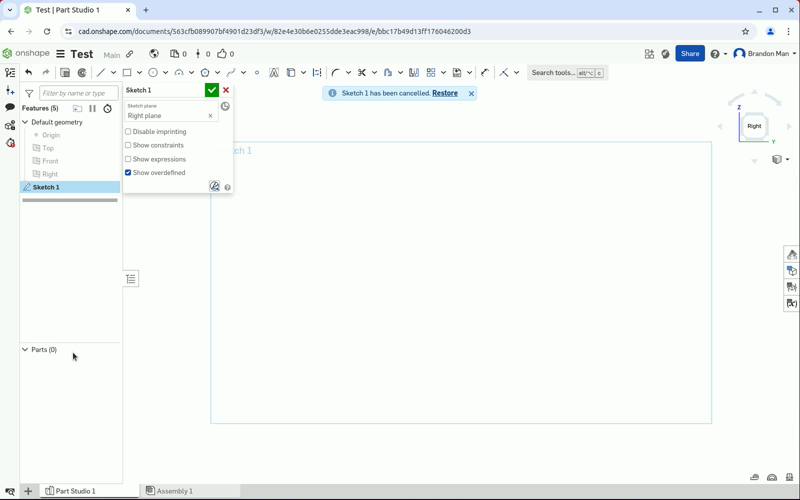
key(y)
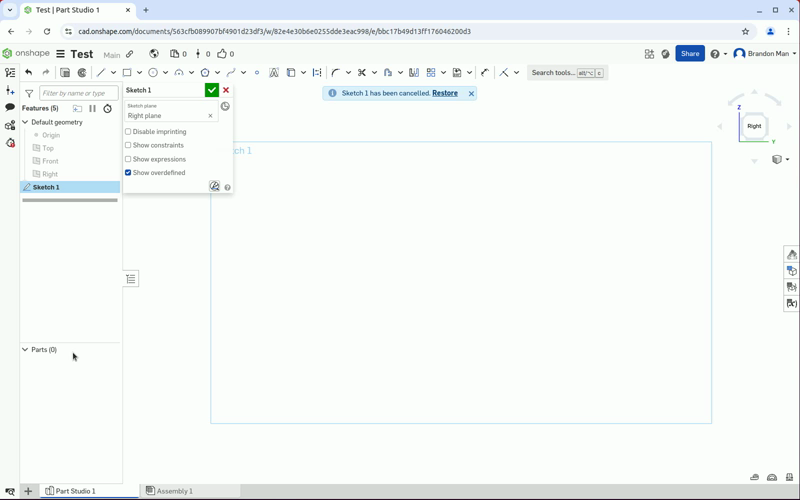
key(l)
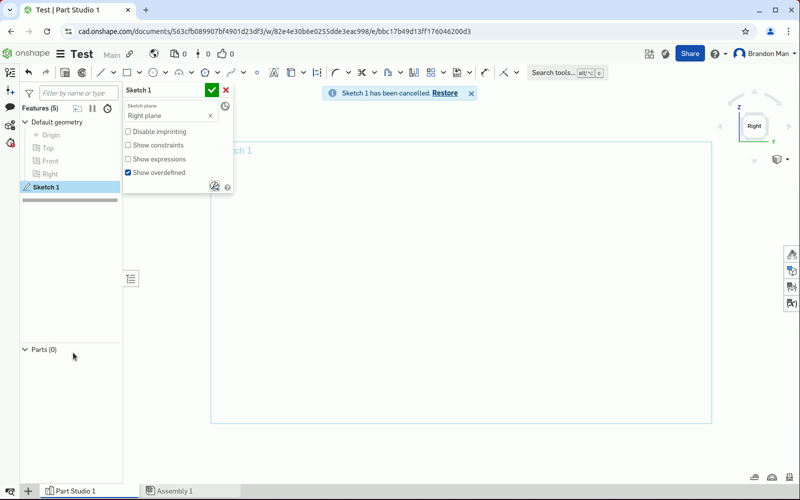
key_down(shift)
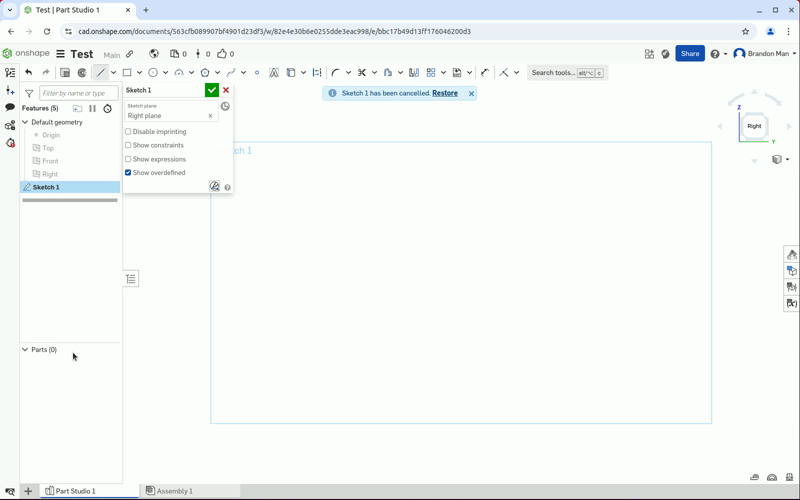
mouse_move(458, 285)
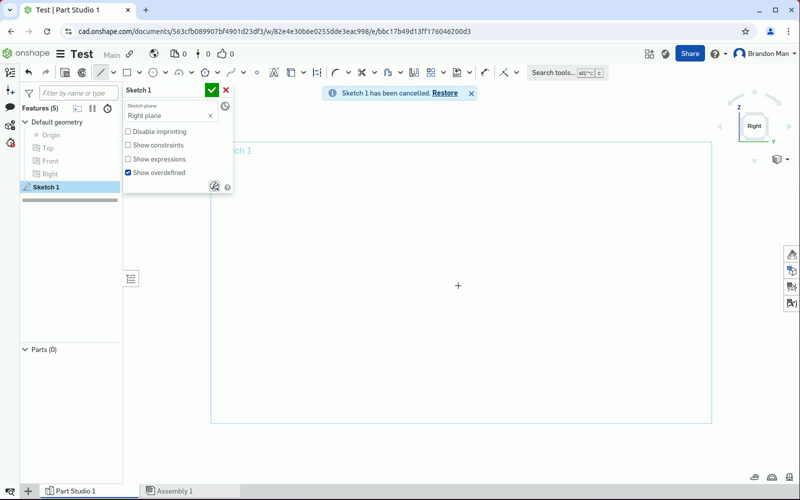
click(458, 285)
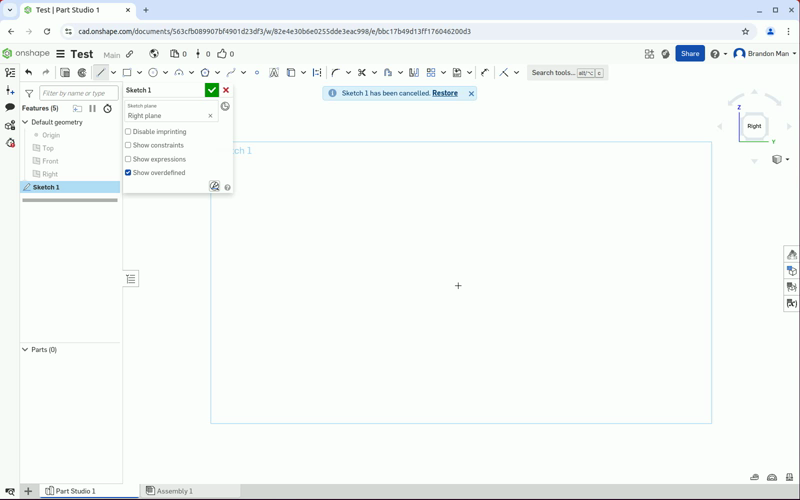
key_up(shift)
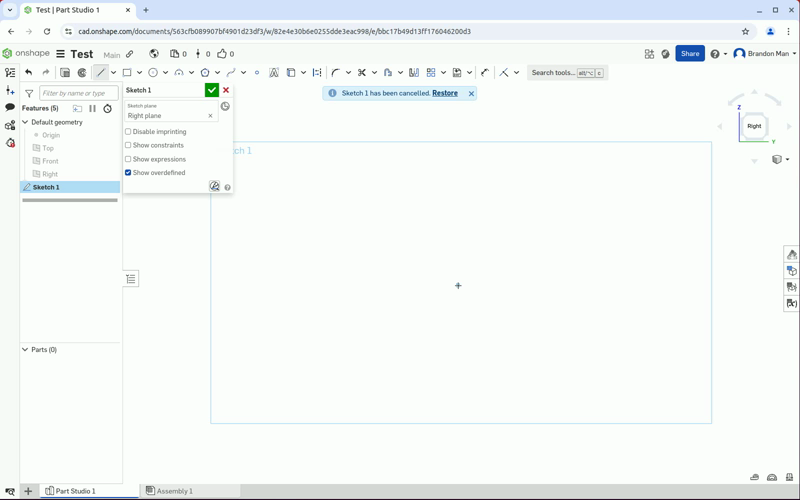
key_down(shift)
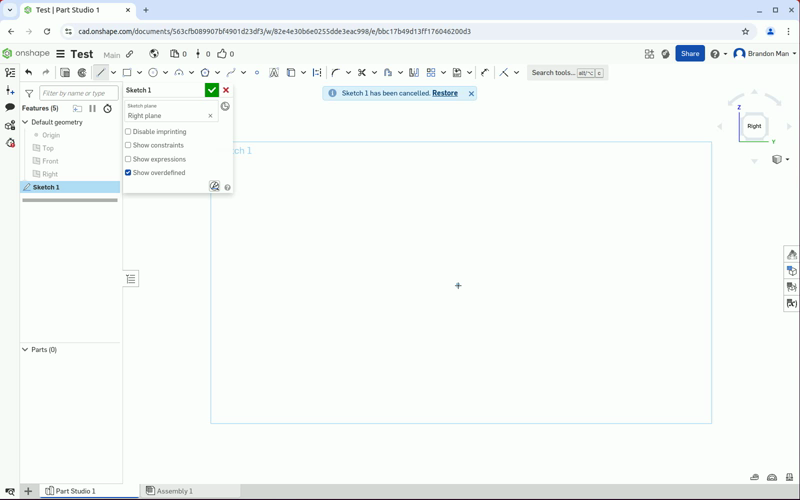
mouse_move(488, 285)
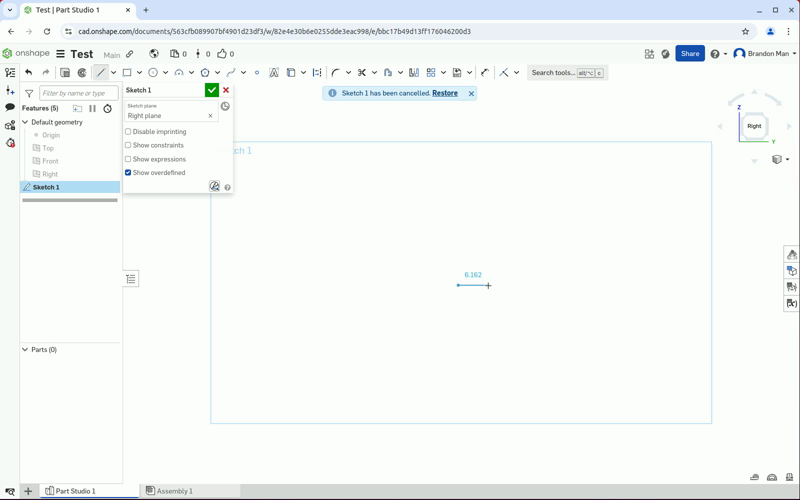
mouse_move(462, 285)
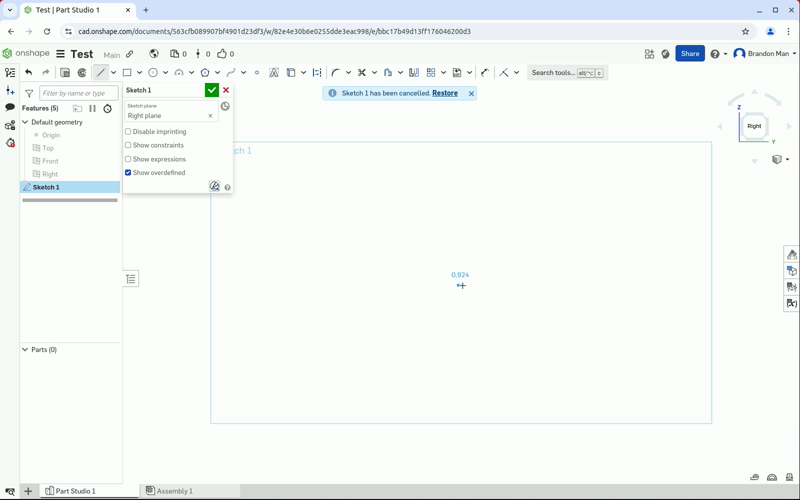
scroll(6)
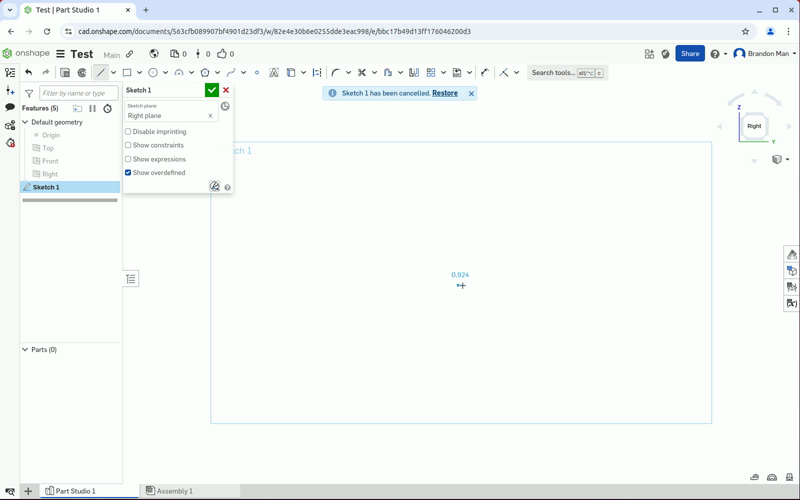
scroll(6)
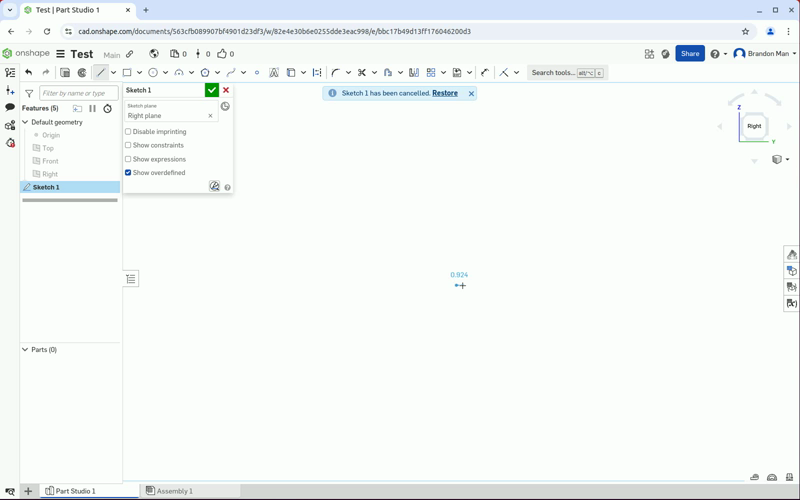
scroll(6)
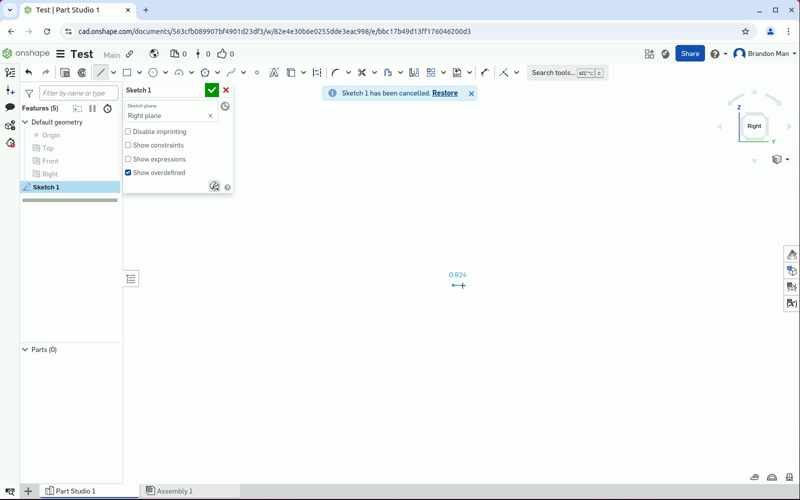
scroll(6)
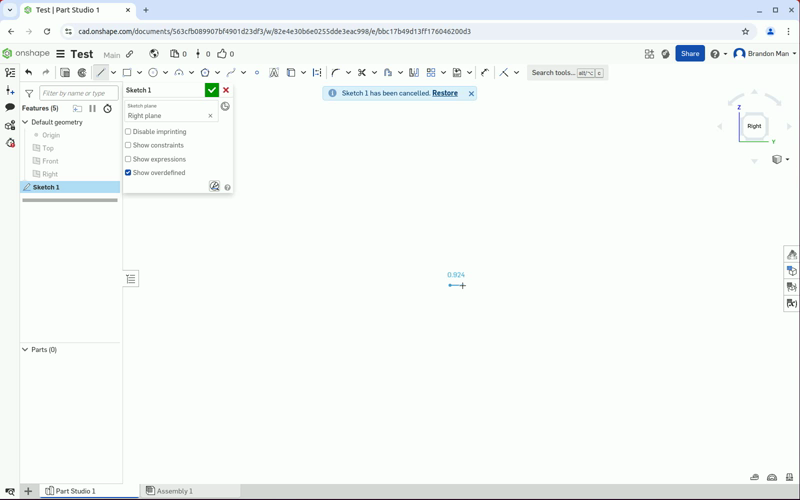
scroll(6)
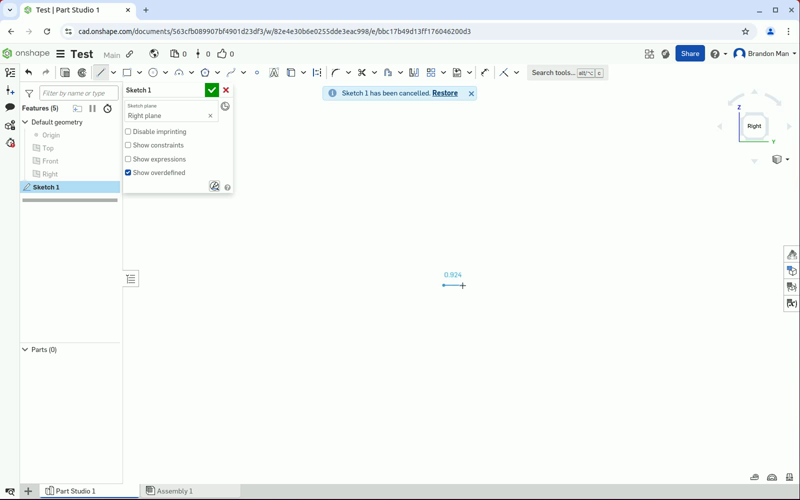
scroll(6)
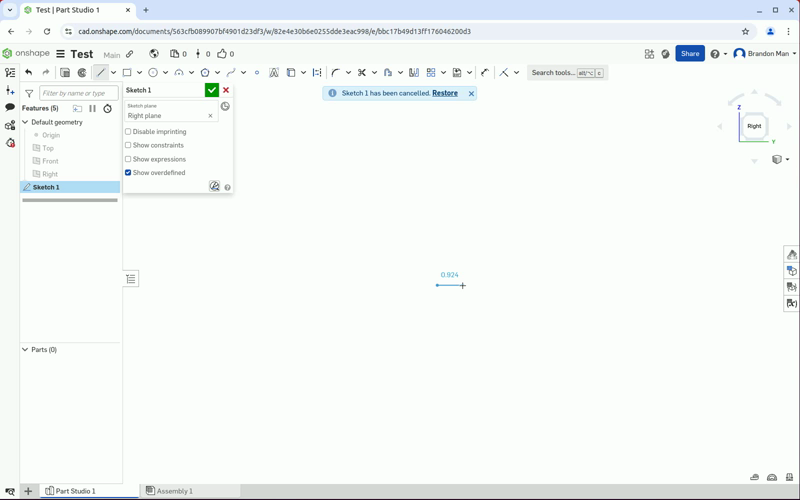
scroll(6)
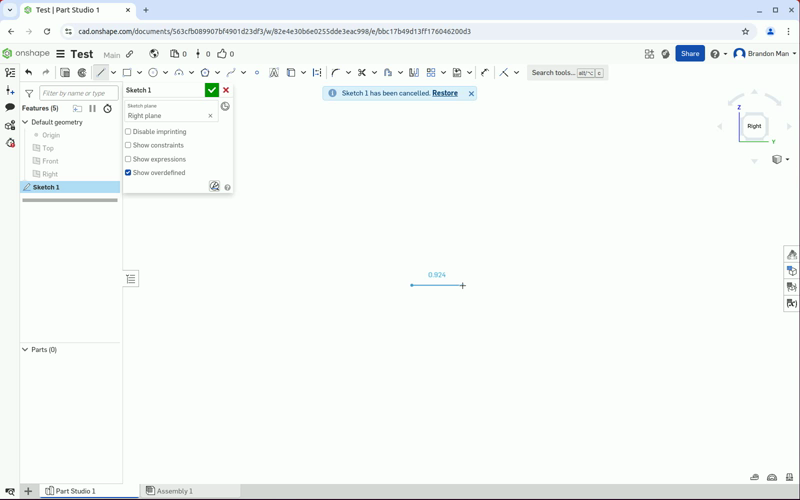
click(462, 285)
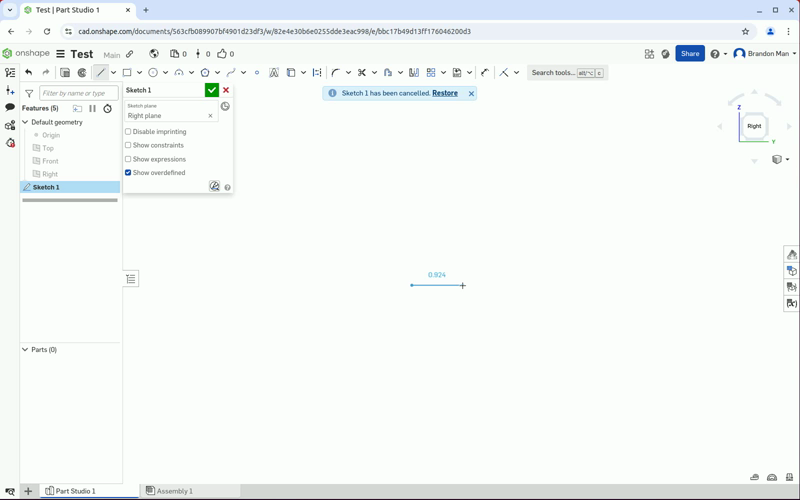
scroll(-6)
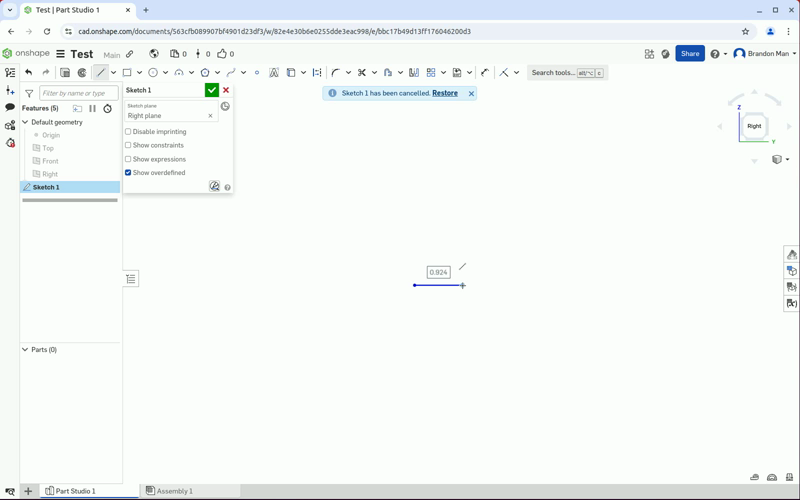
scroll(-6)
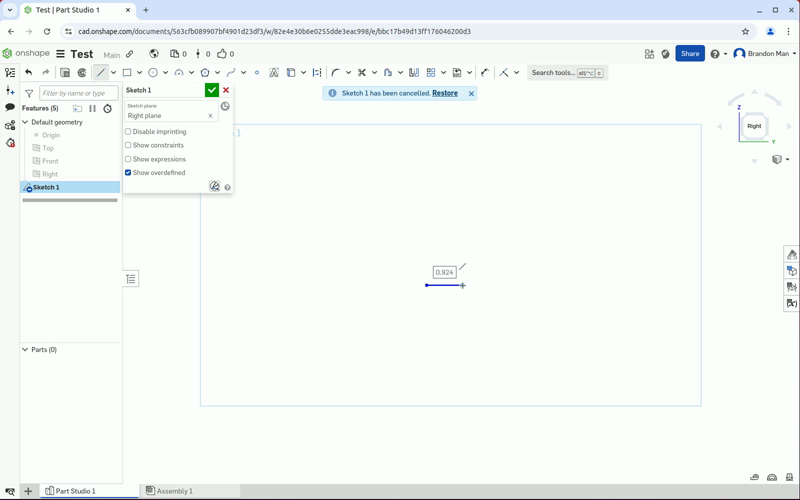
scroll(-6)
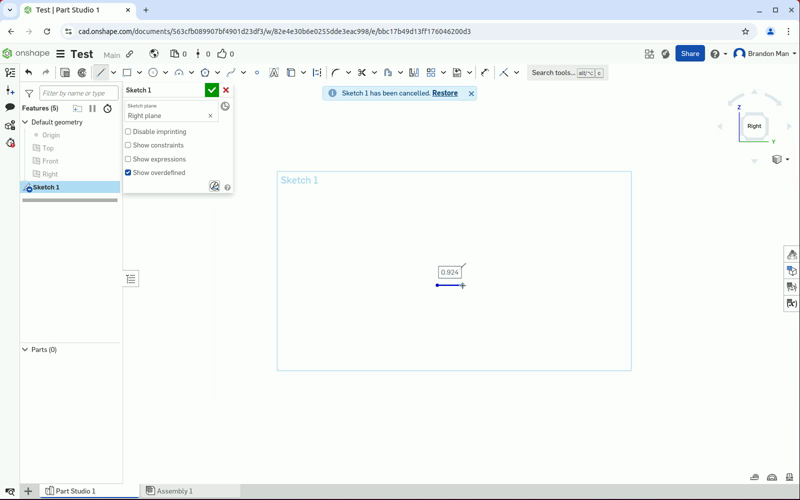
scroll(-6)
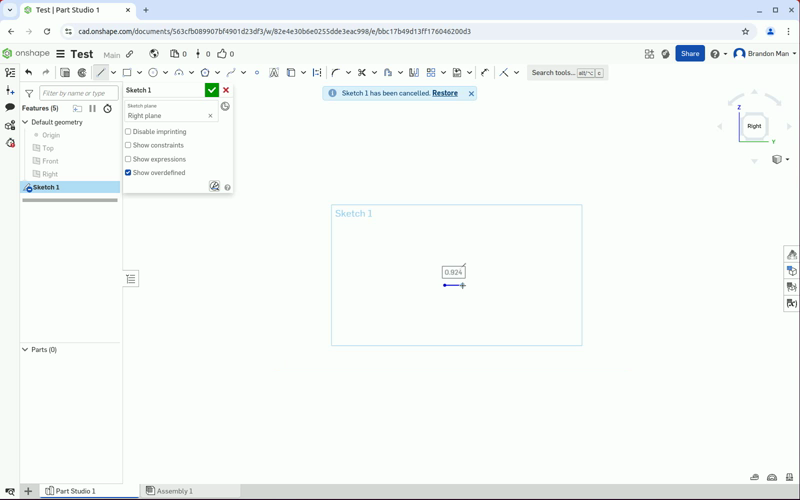
scroll(-6)
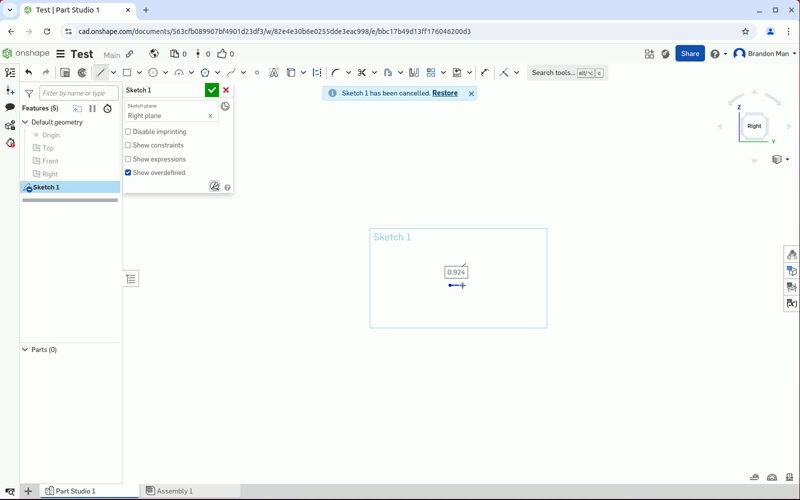
scroll(-6)
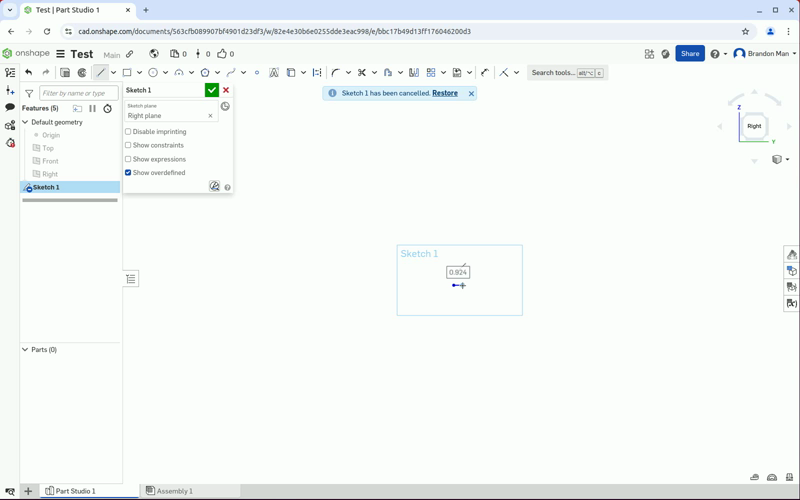
scroll(-6)
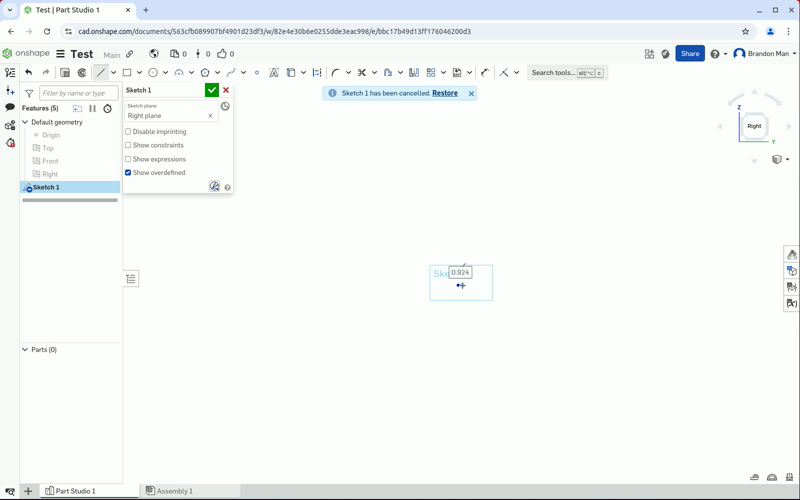
key_up(shift)
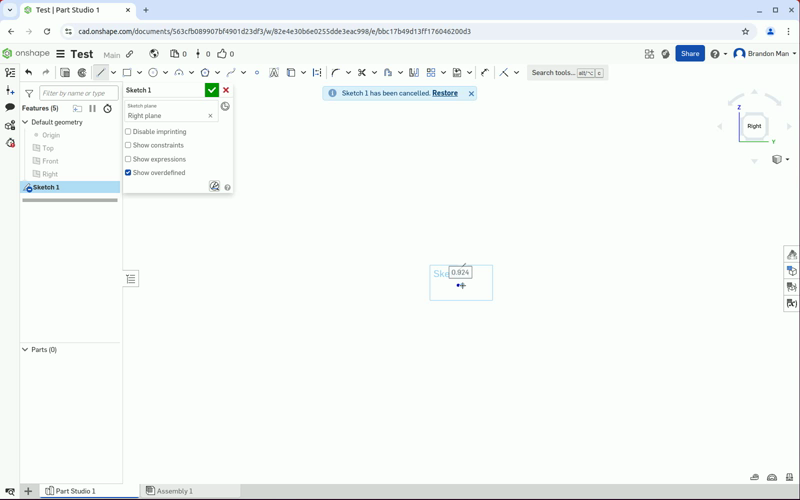
key_down(shift)
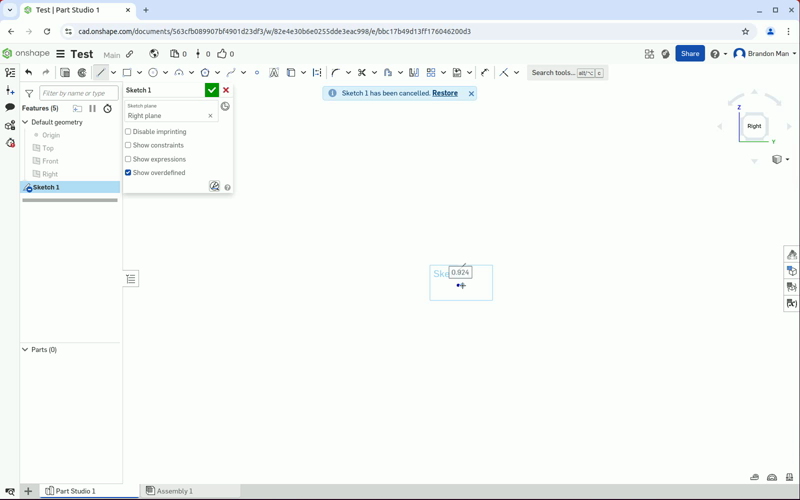
mouse_move(492, 285)
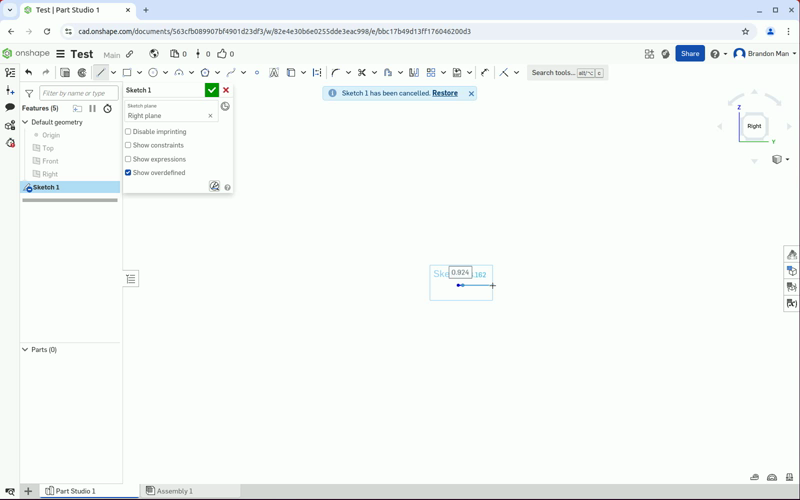
mouse_move(462, 280)
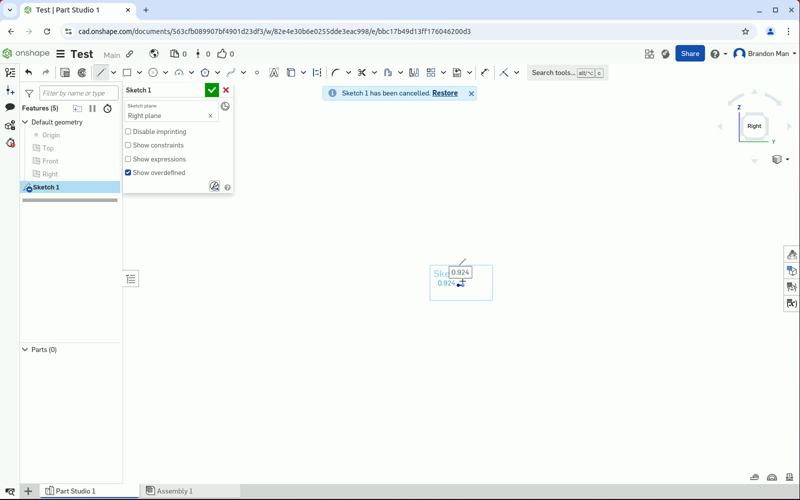
scroll(6)
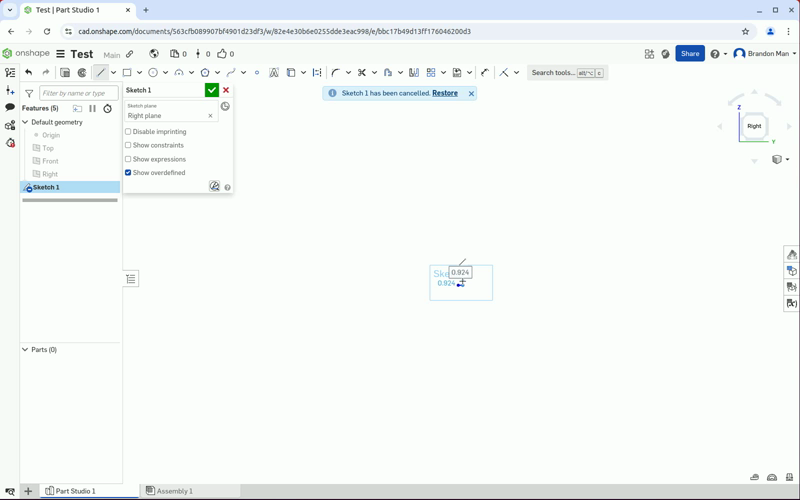
scroll(6)
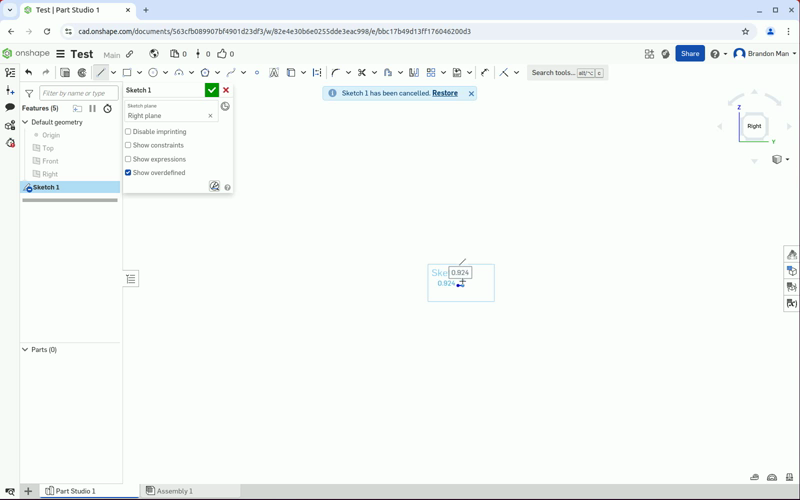
scroll(6)
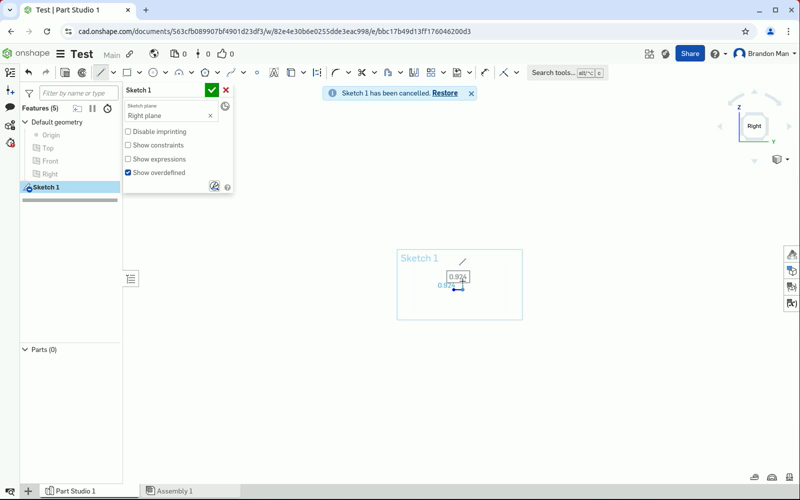
scroll(6)
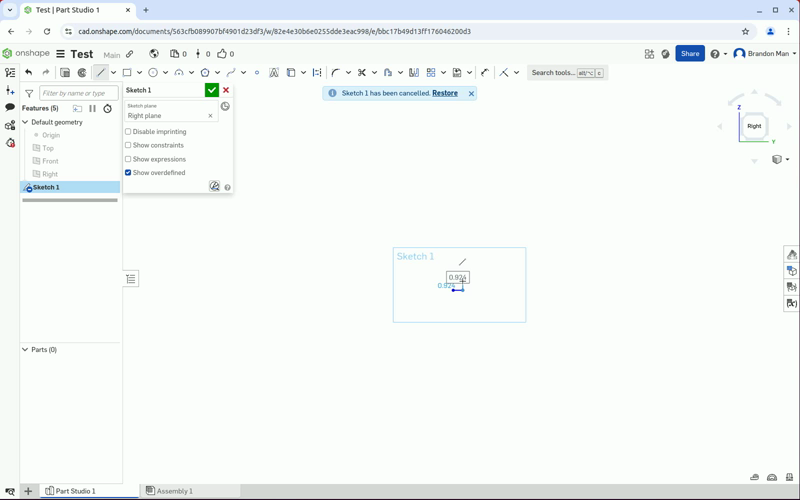
scroll(6)
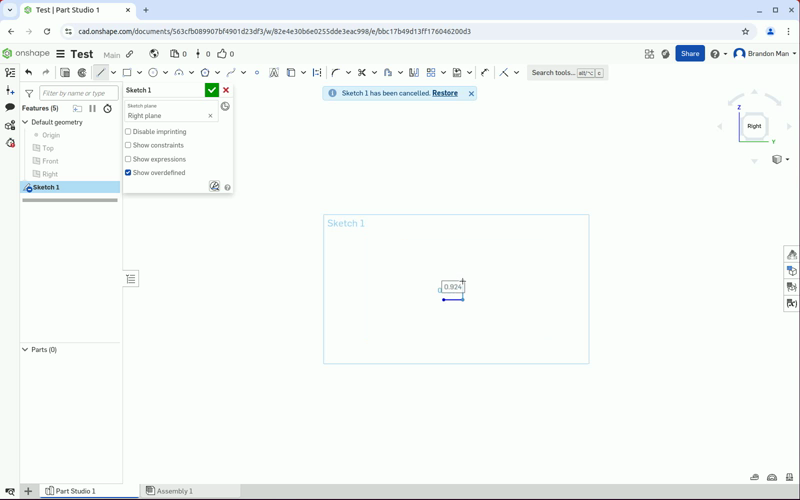
scroll(6)
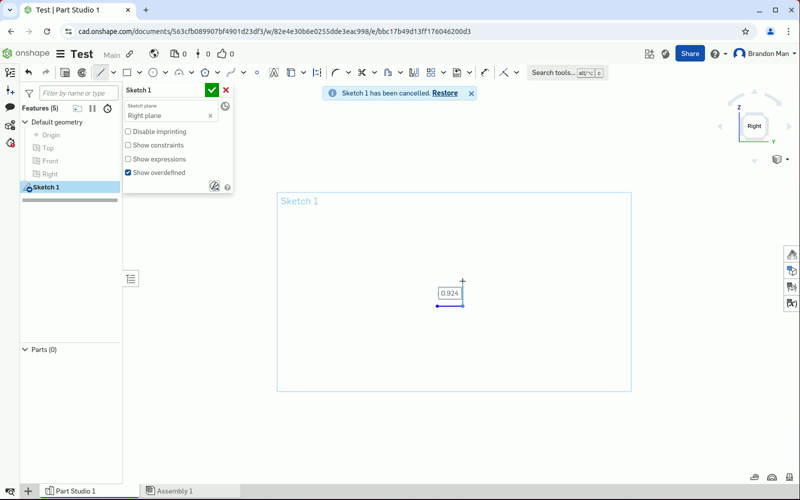
scroll(6)
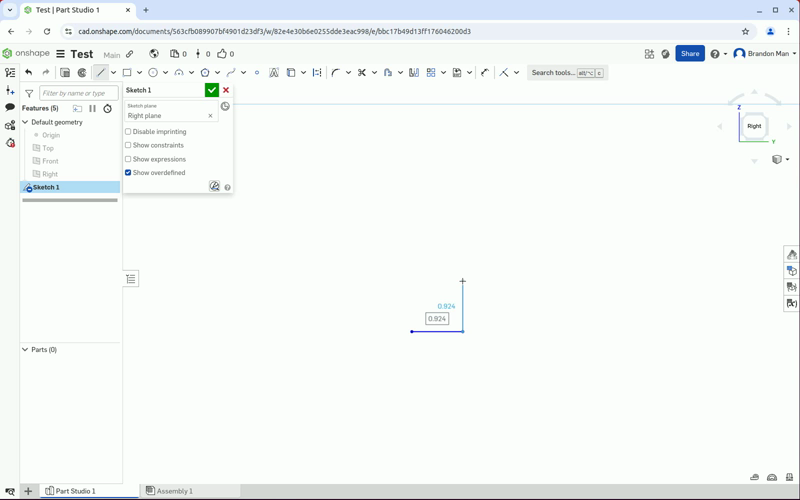
click(462, 280)
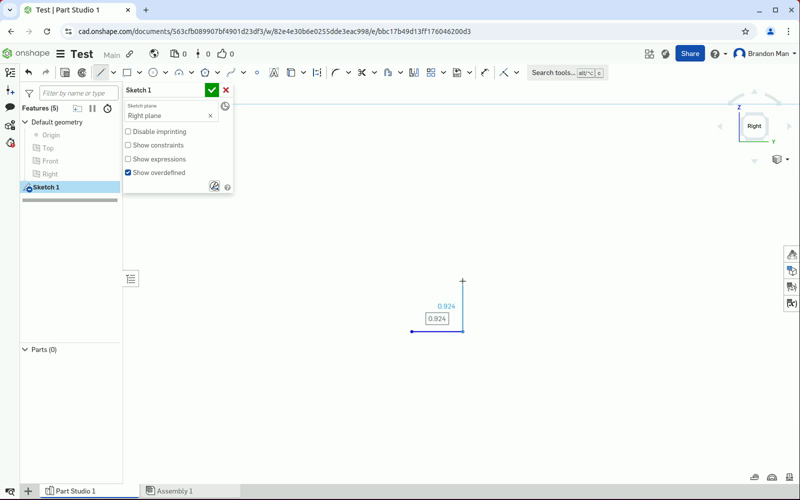
scroll(-6)
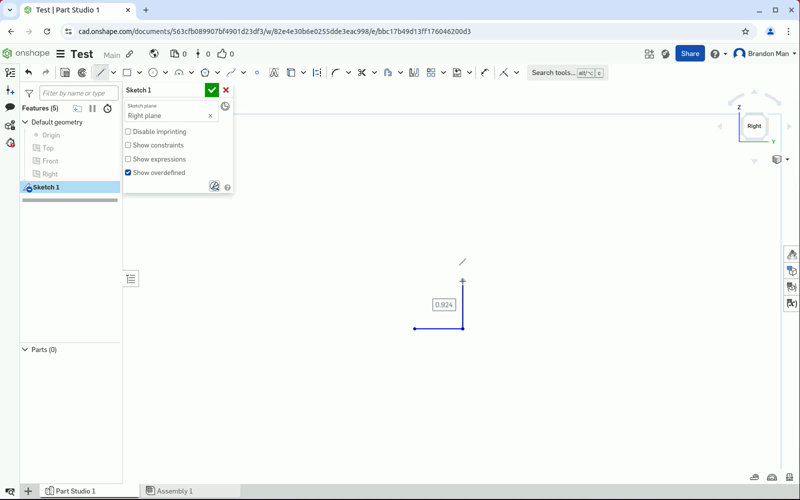
scroll(-6)
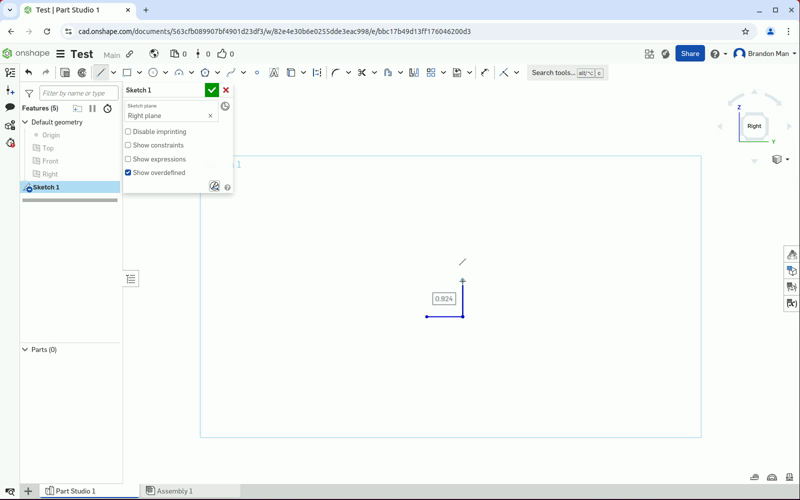
scroll(-6)
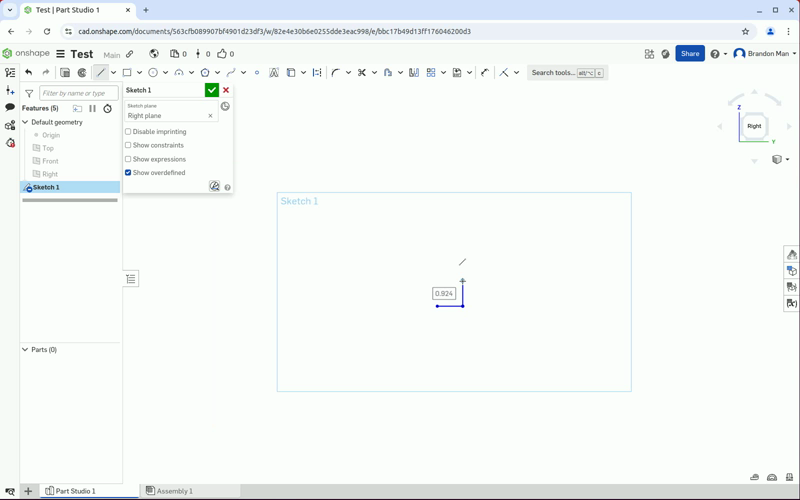
scroll(-6)
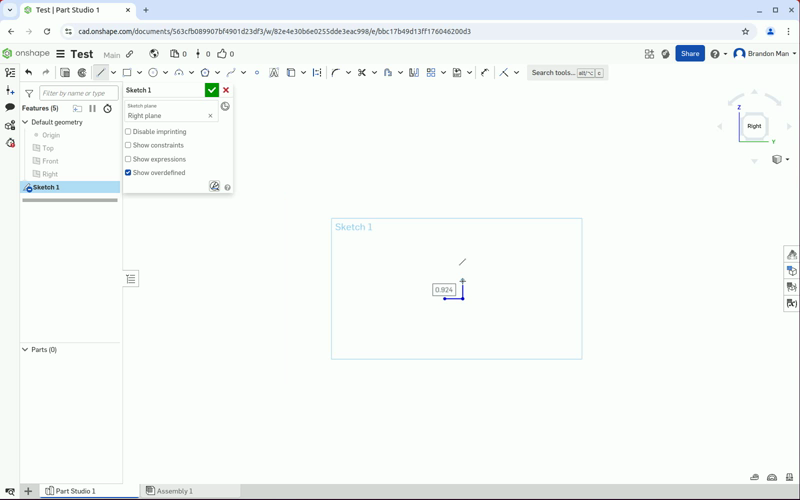
scroll(-6)
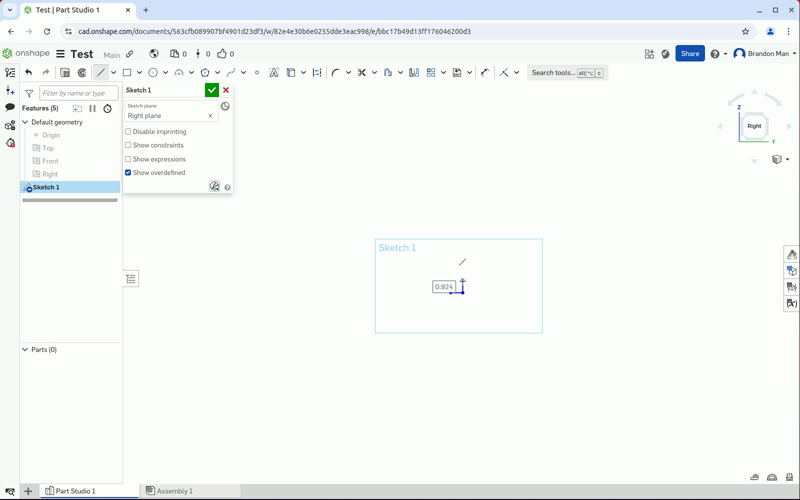
scroll(-6)
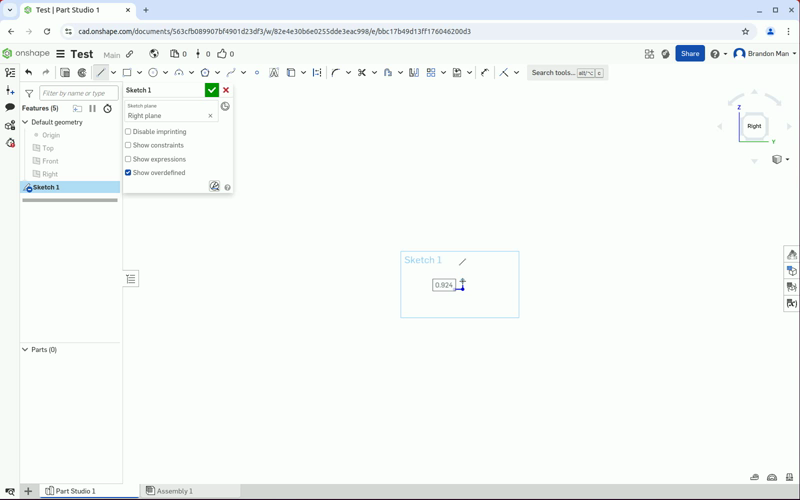
scroll(-6)
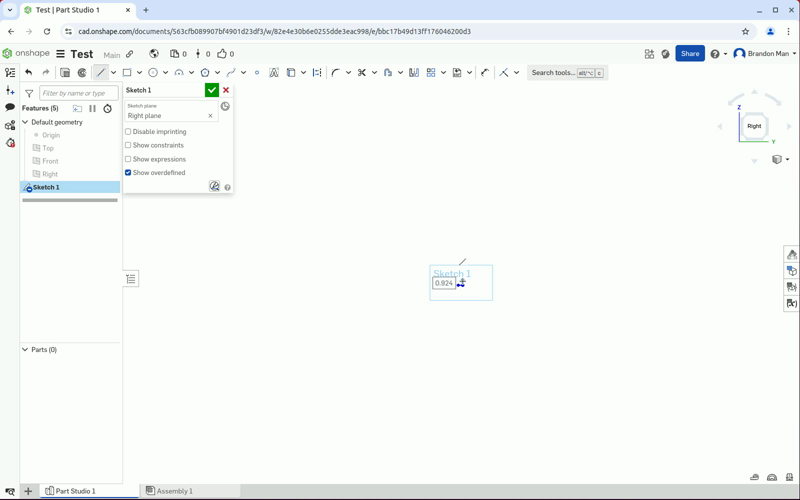
key_up(shift)
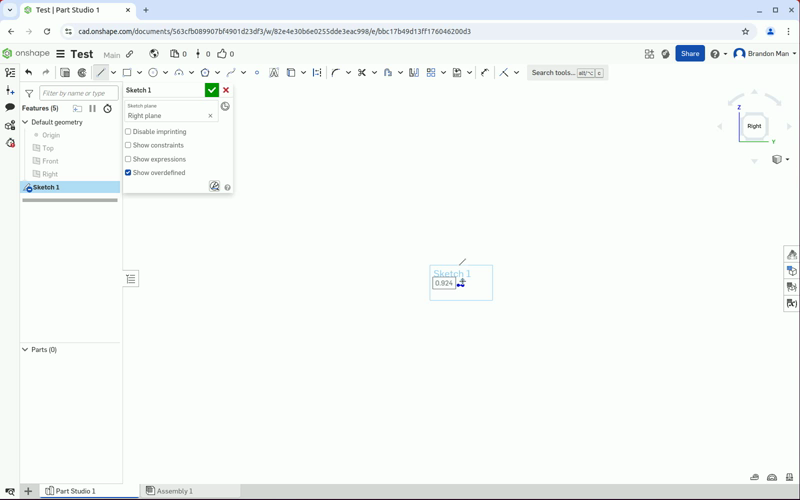
key_down(shift)
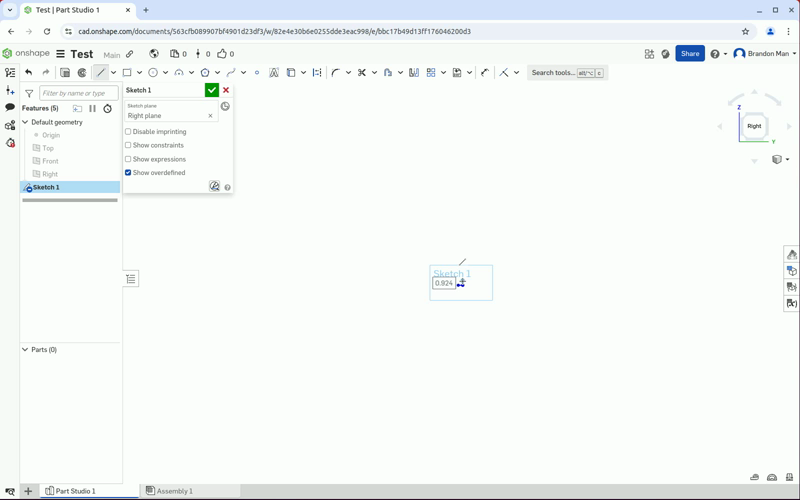
mouse_move(492, 280)
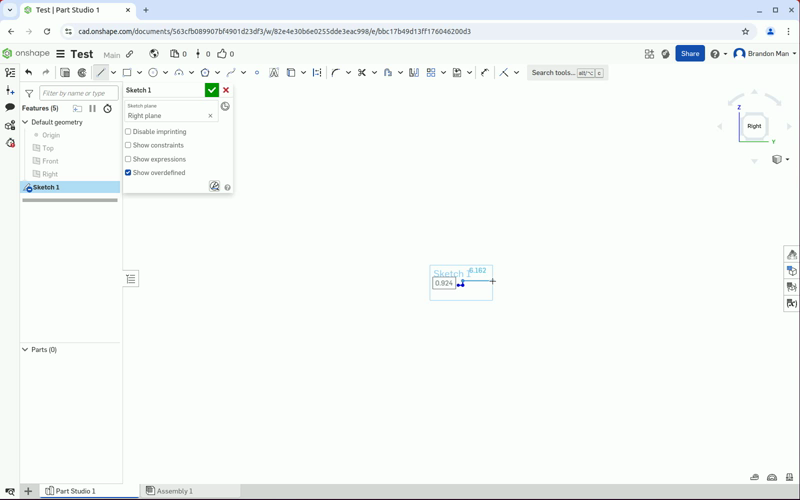
mouse_move(458, 280)
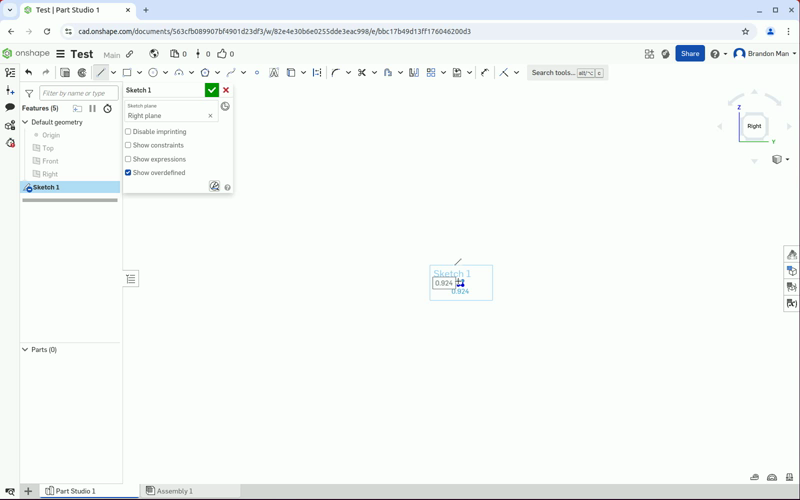
scroll(6)
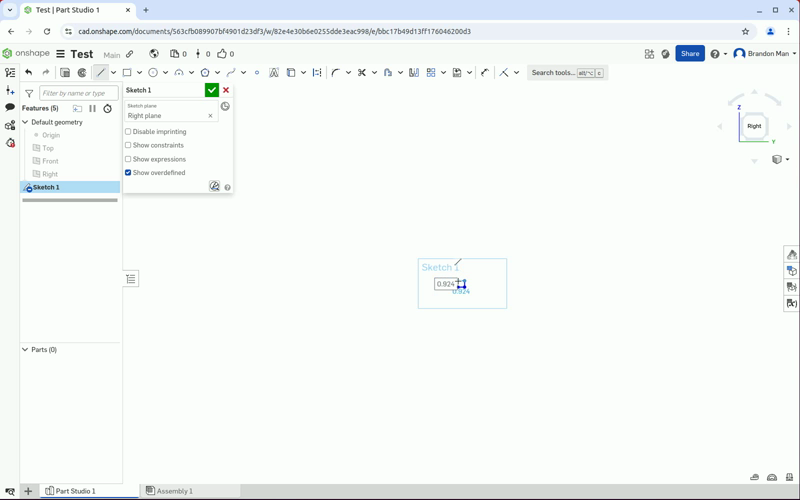
scroll(6)
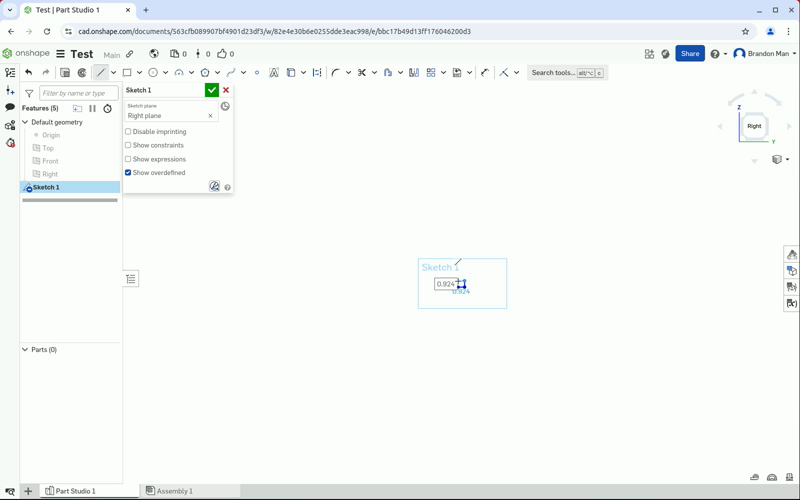
scroll(6)
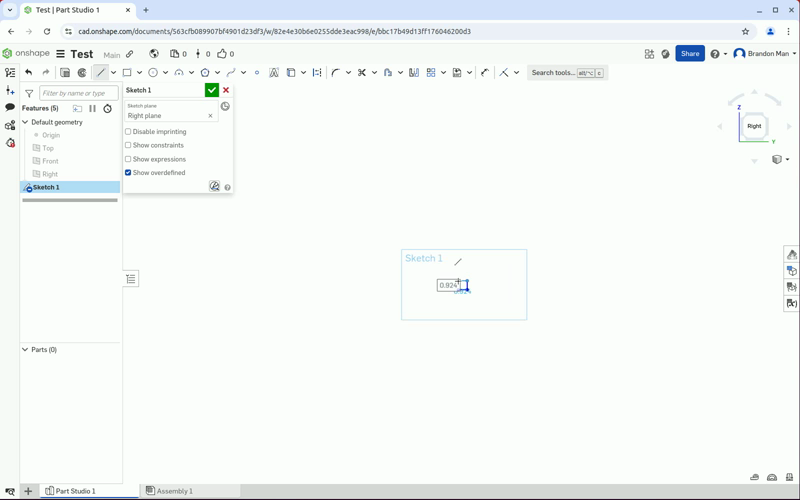
scroll(6)
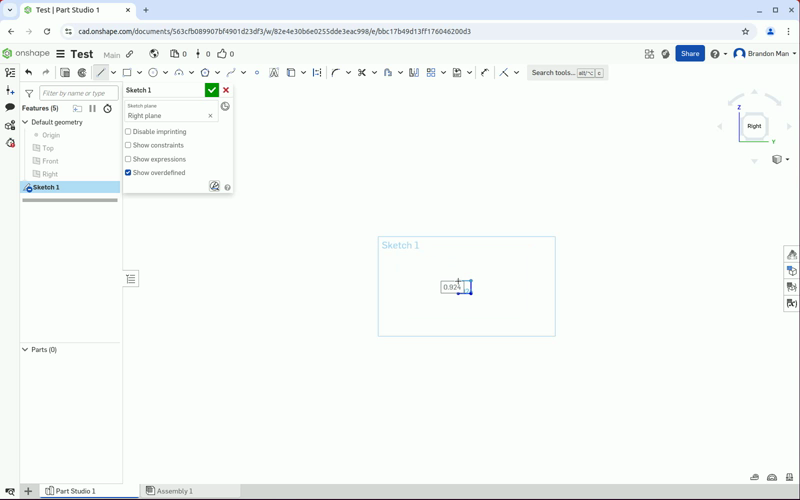
scroll(6)
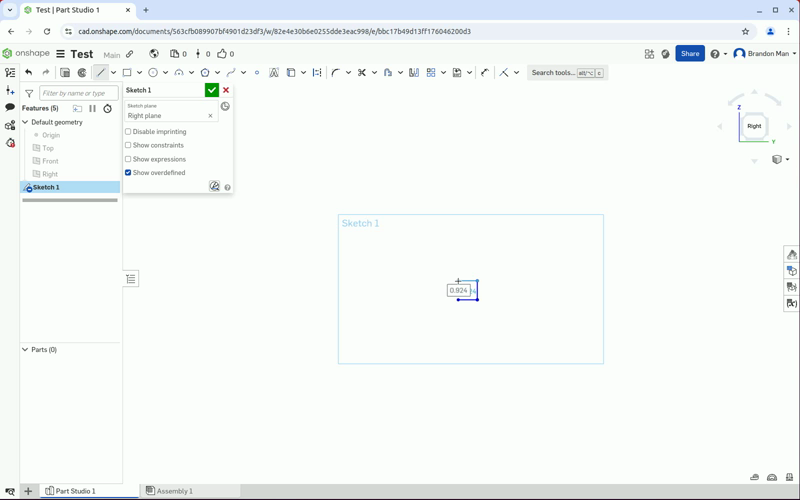
scroll(6)
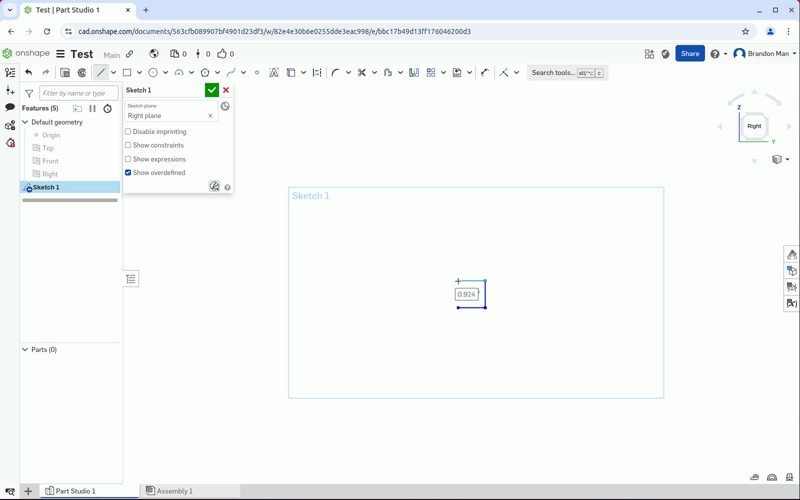
scroll(6)
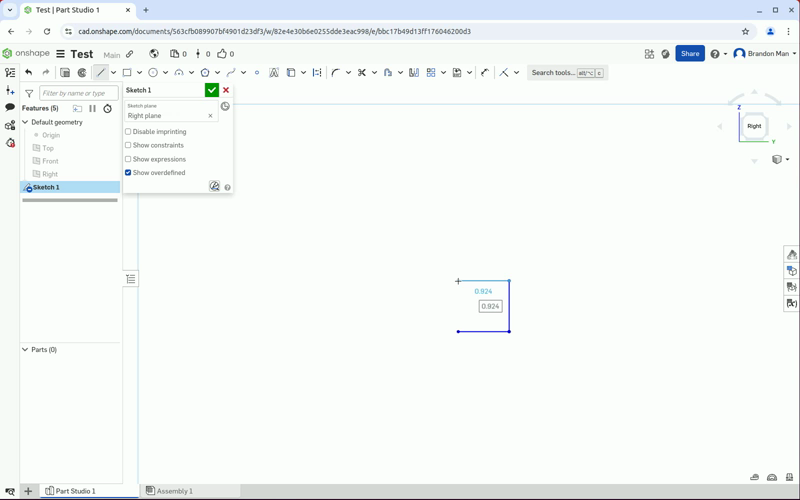
click(458, 280)
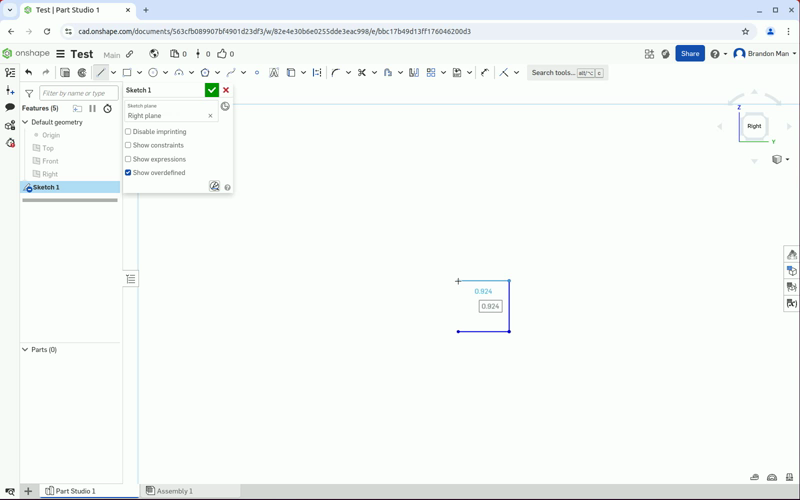
scroll(-6)
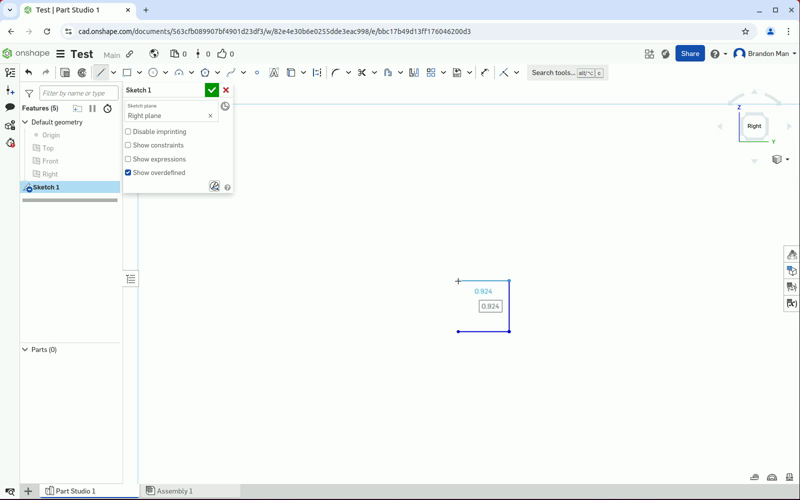
scroll(-6)
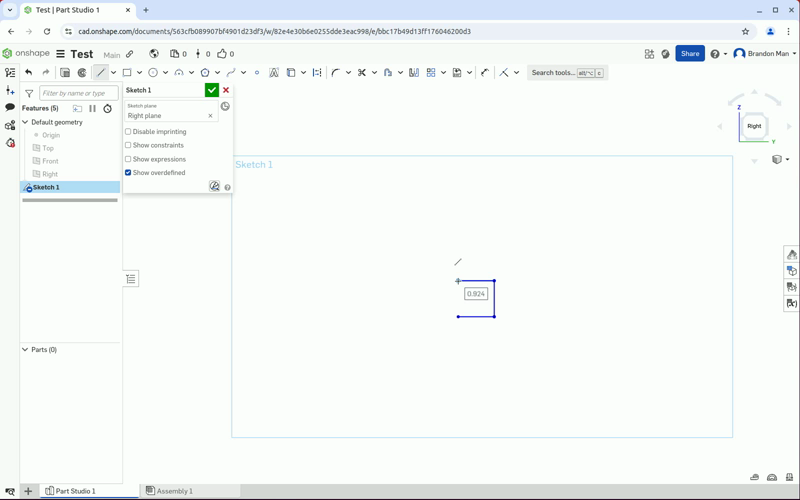
scroll(-6)
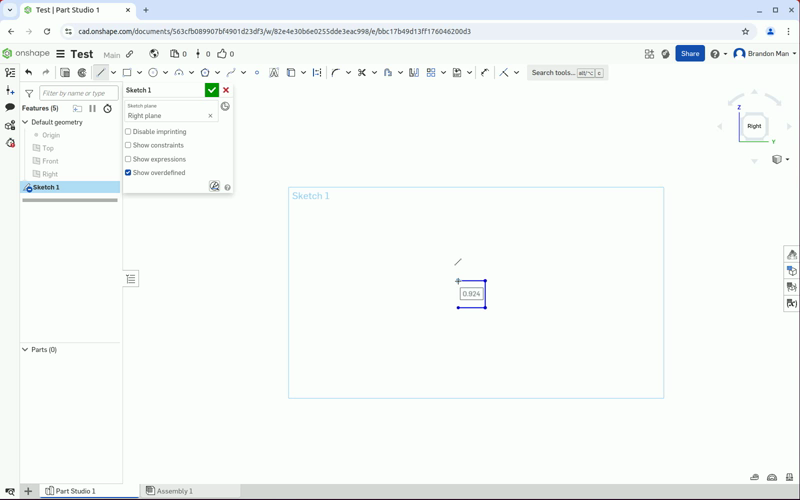
scroll(-6)
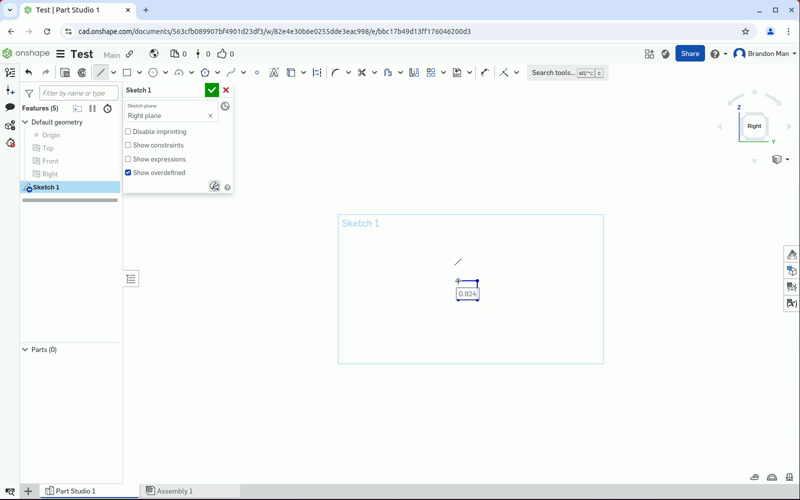
scroll(-6)
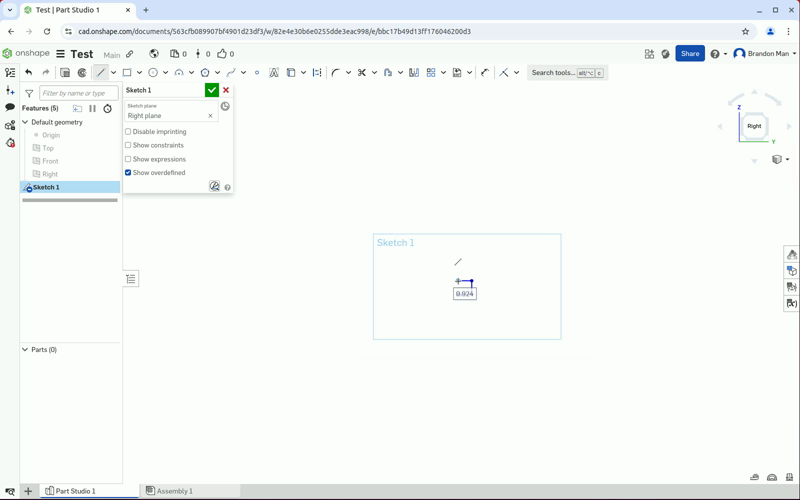
scroll(-6)
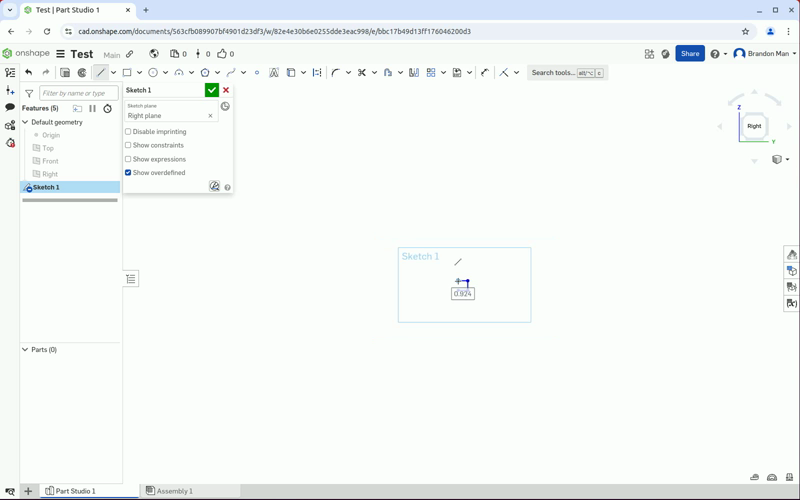
scroll(-6)
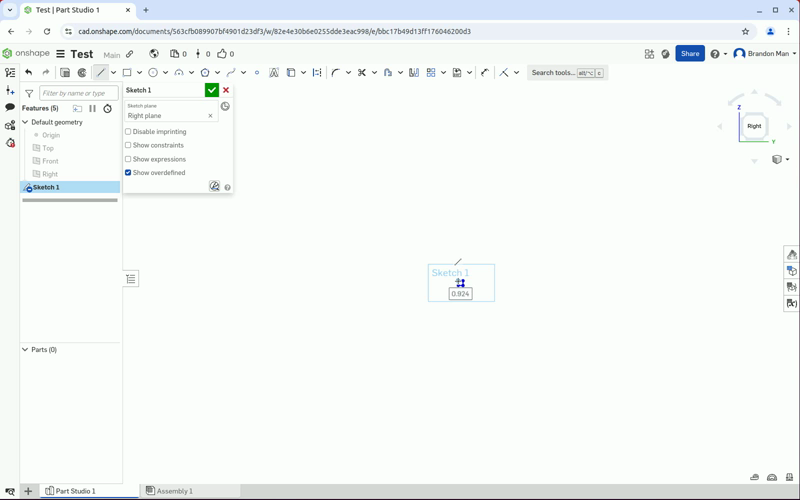
key_up(shift)
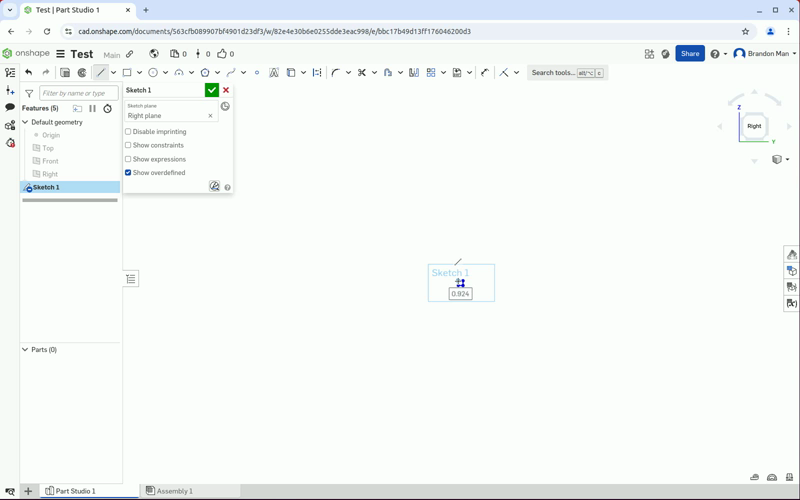
mouse_move(488, 280)
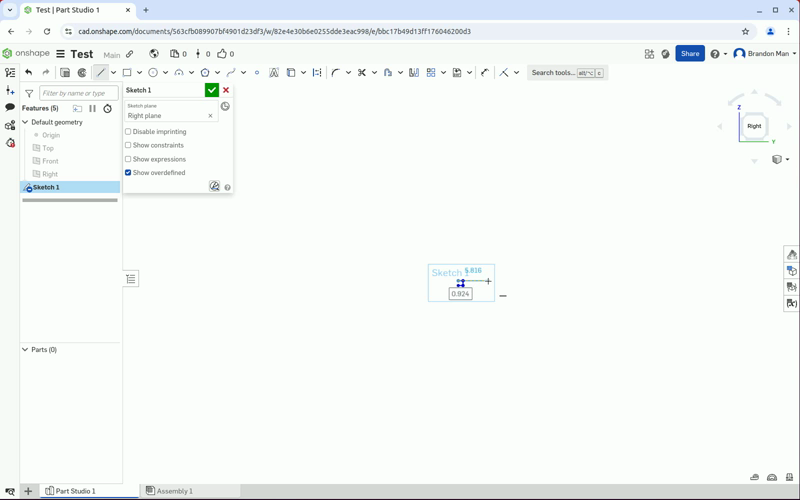
key_down(shift)
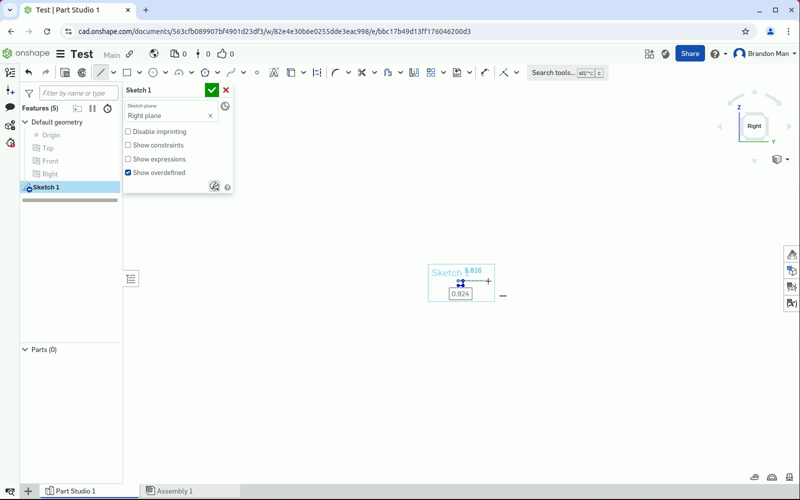
mouse_move(458, 285)
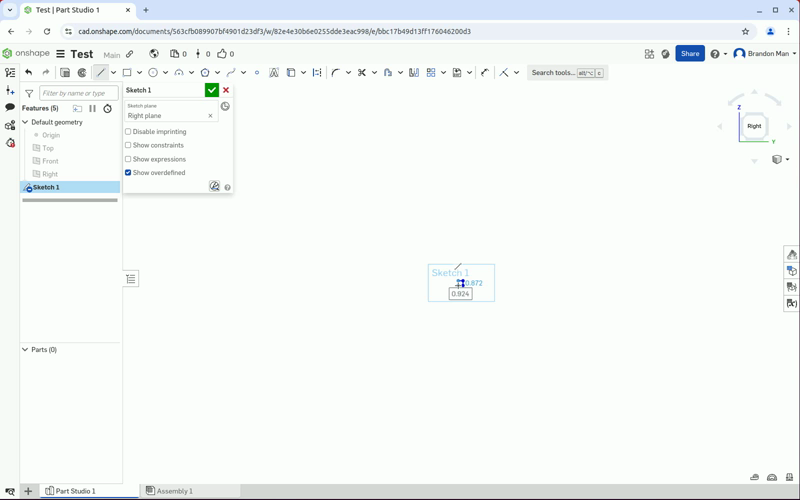
scroll(6)
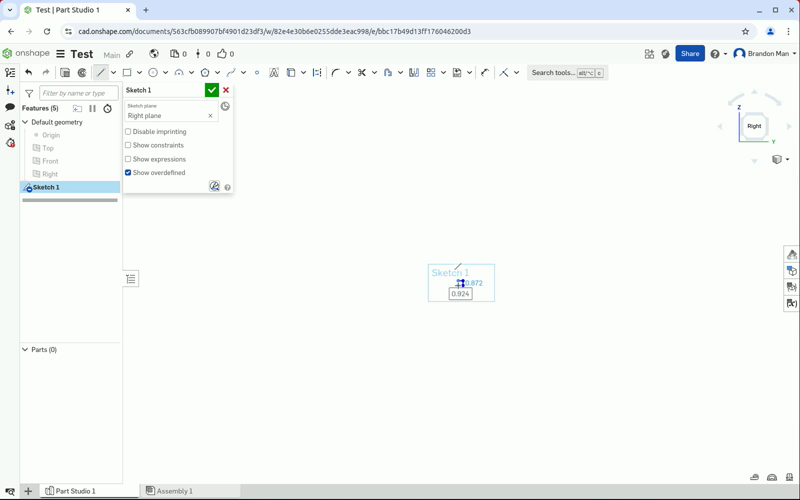
scroll(6)
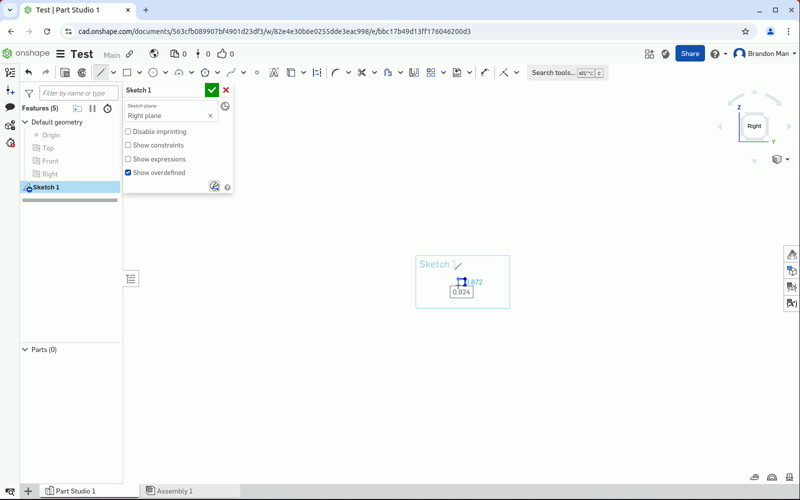
scroll(6)
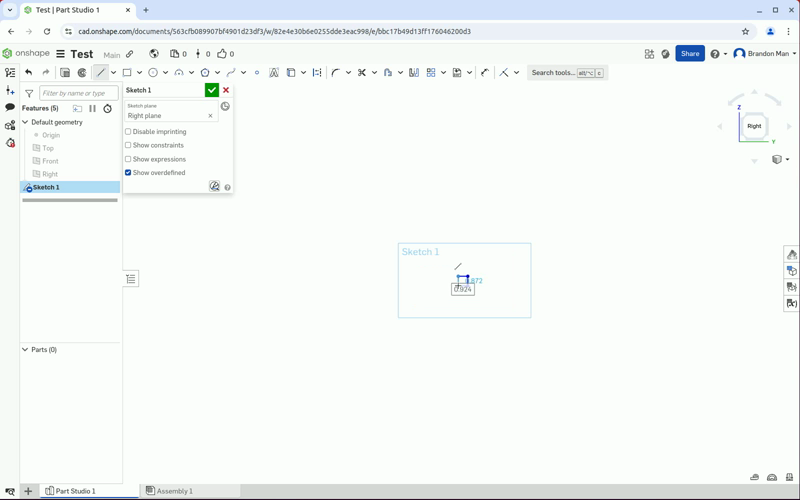
scroll(6)
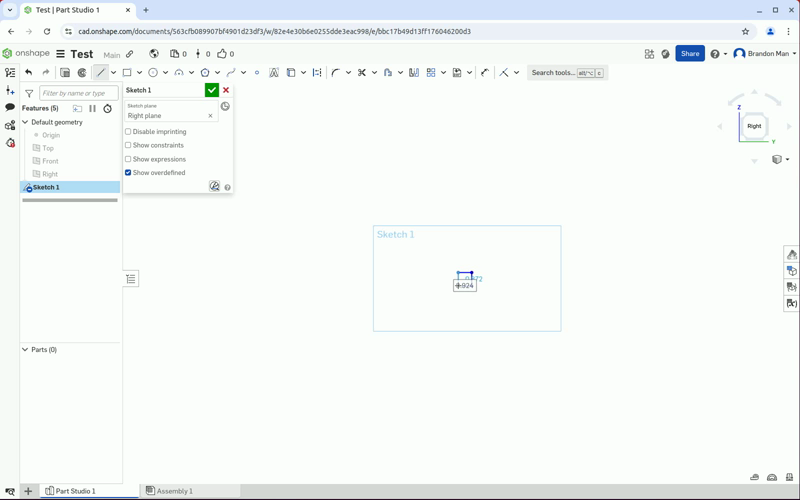
scroll(6)
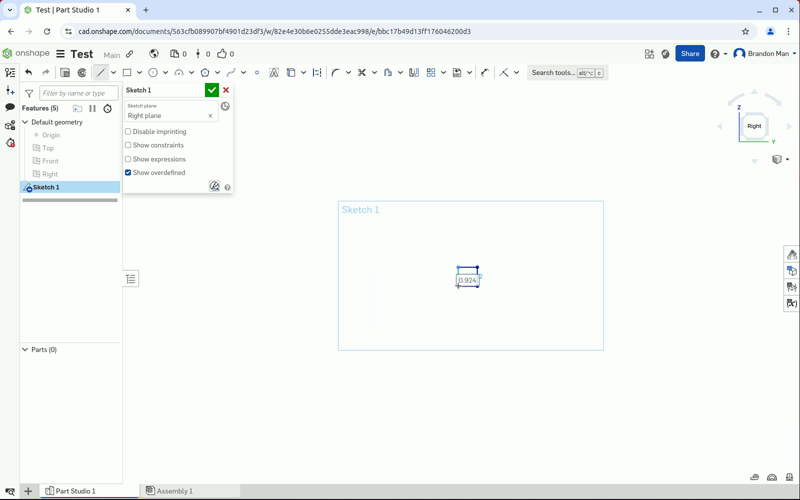
scroll(6)
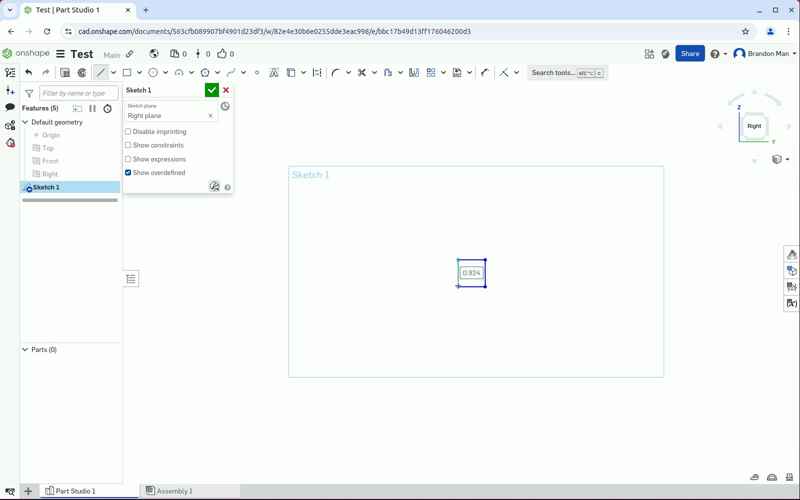
scroll(6)
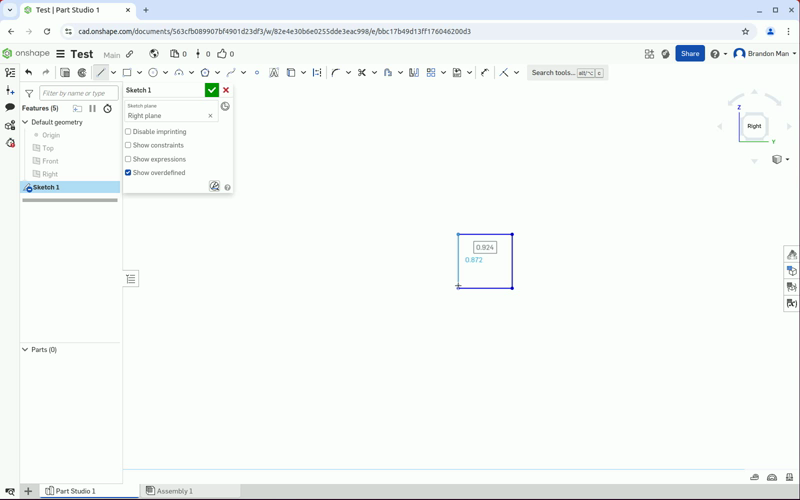
key_up(shift)
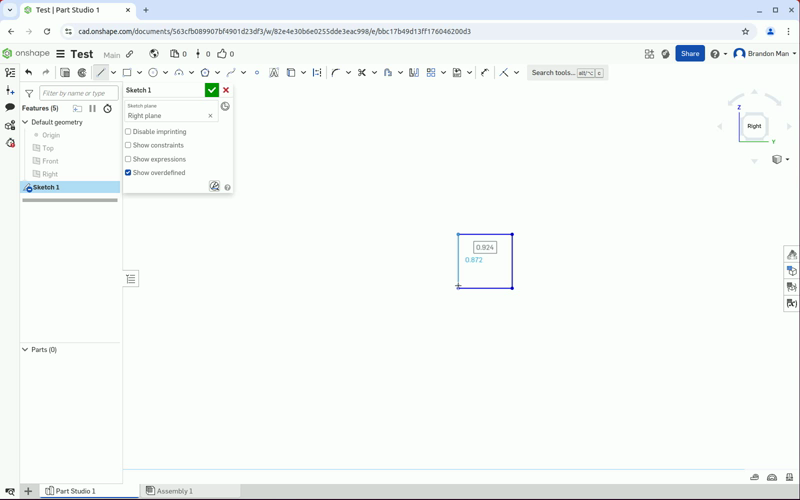
click(458, 285)
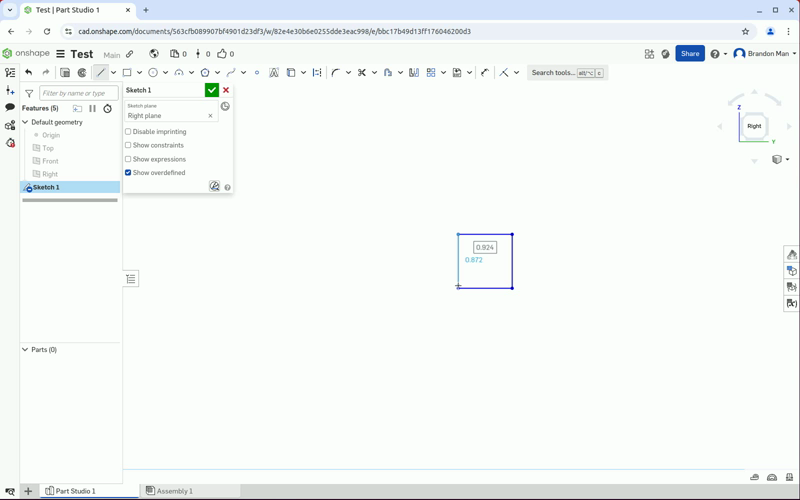
scroll(-6)
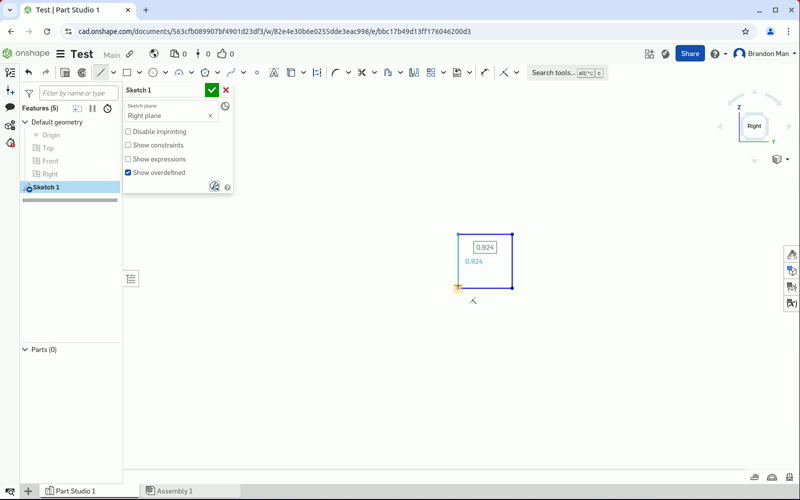
scroll(-6)
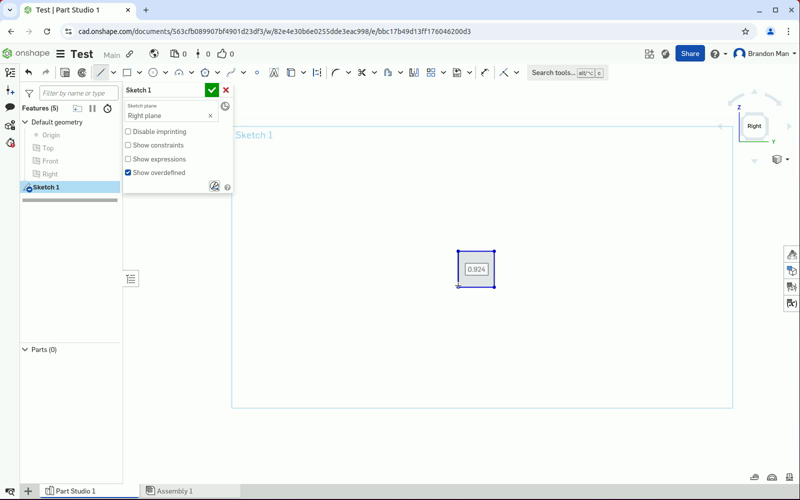
scroll(-6)
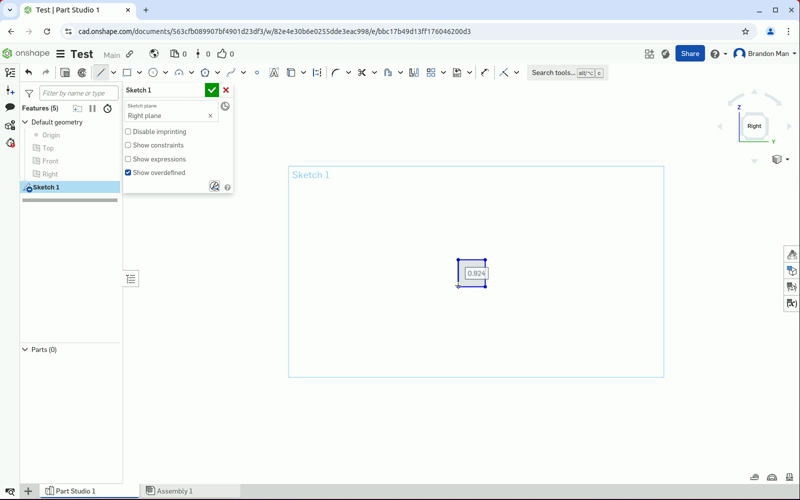
scroll(-6)
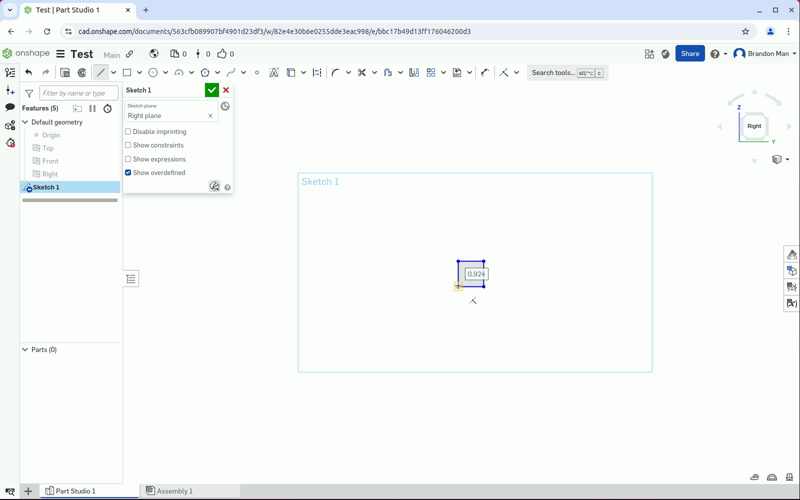
scroll(-6)
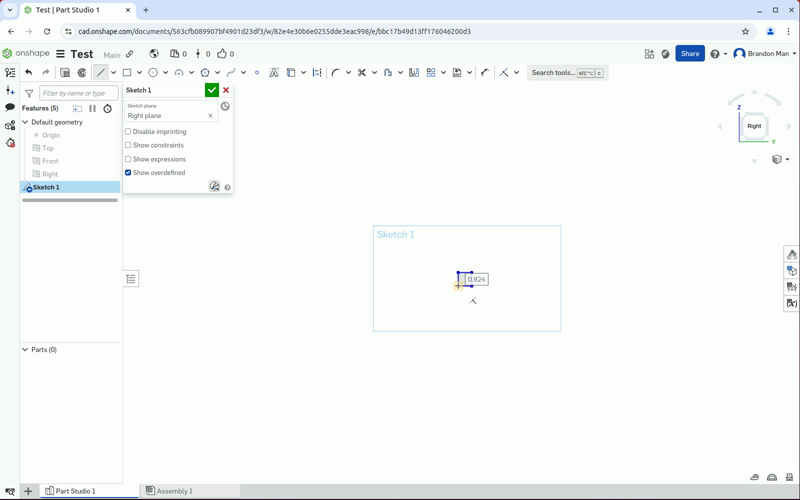
scroll(-6)
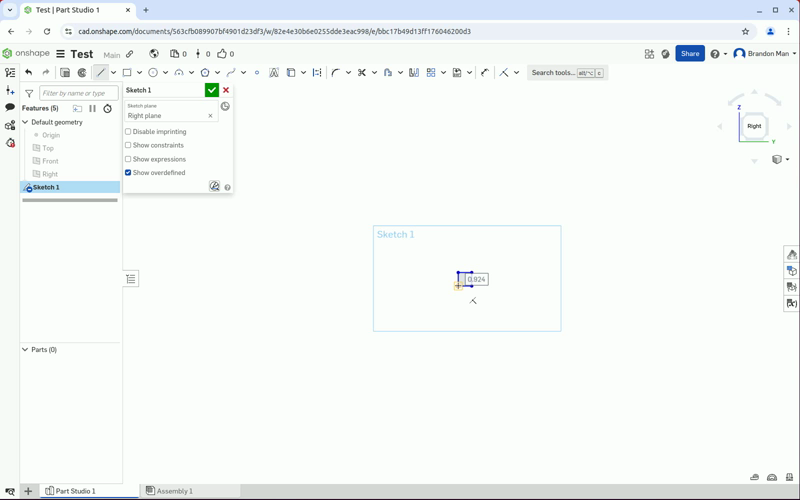
scroll(-6)
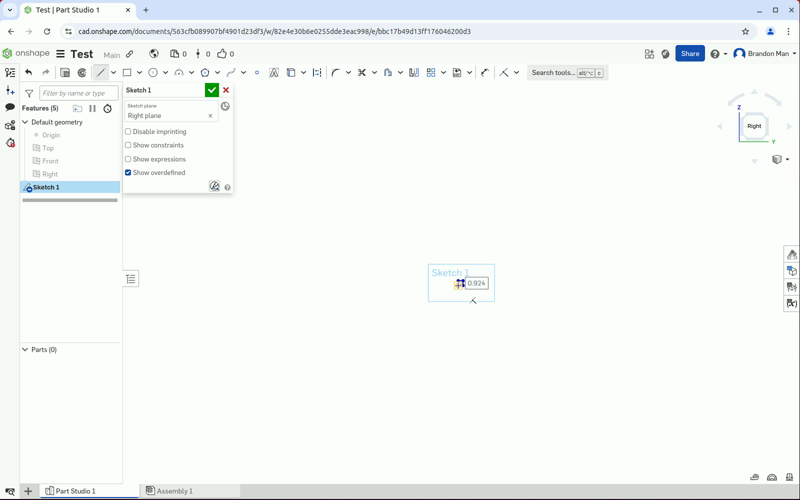
key(esc)
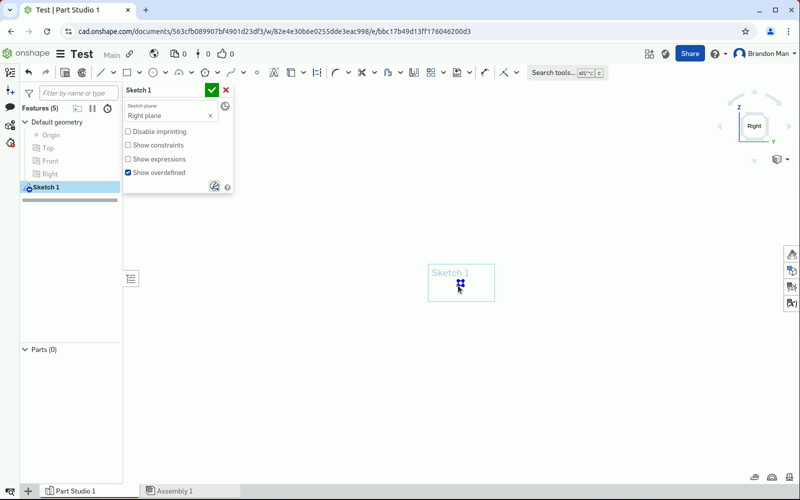
key(l)
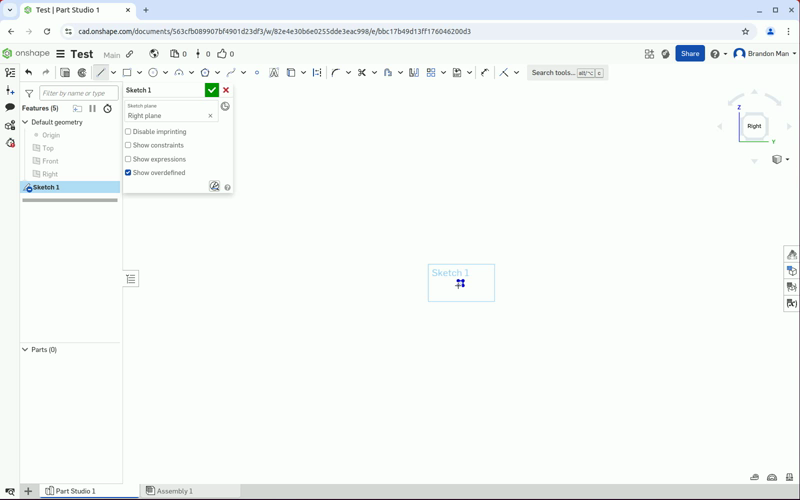
key_down(shift)
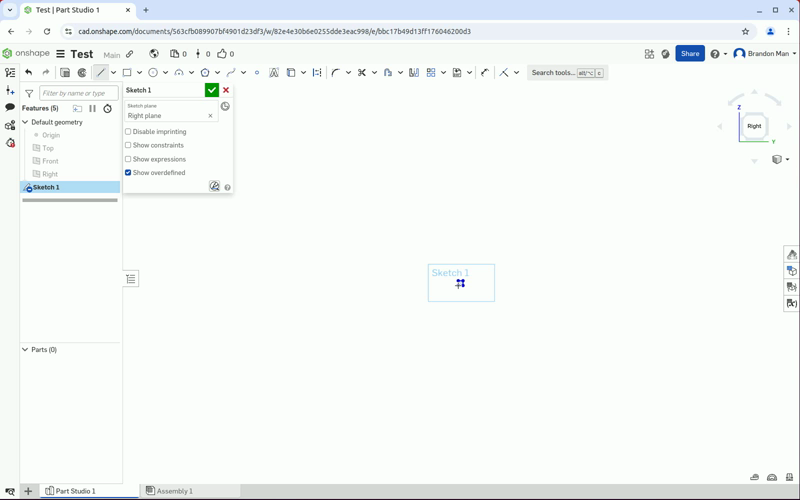
mouse_move(458, 285)
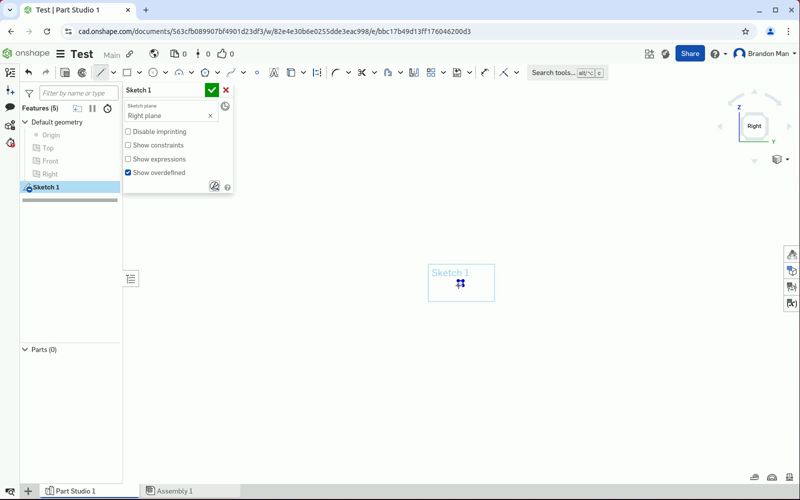
scroll(6)
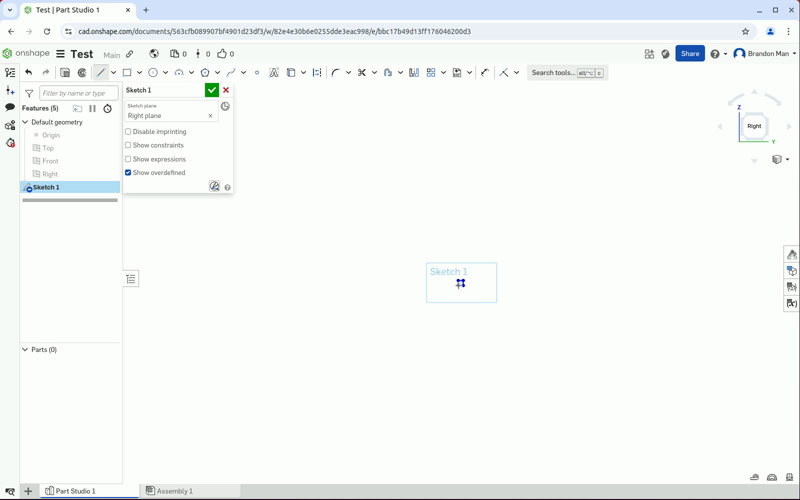
scroll(6)
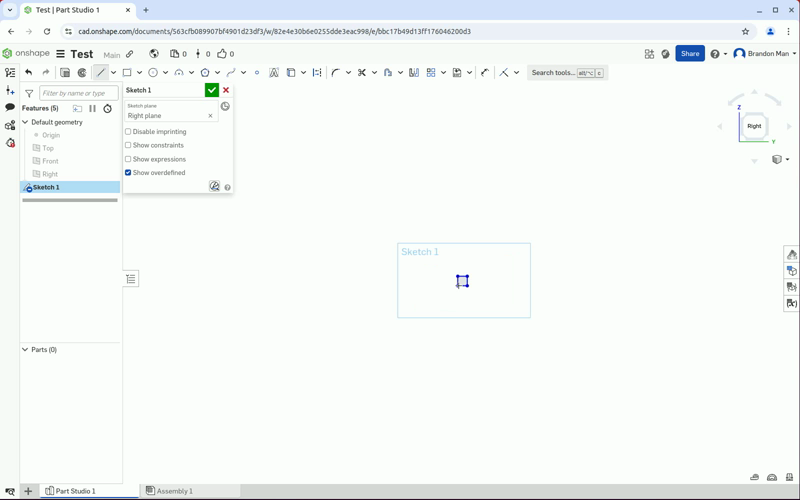
scroll(6)
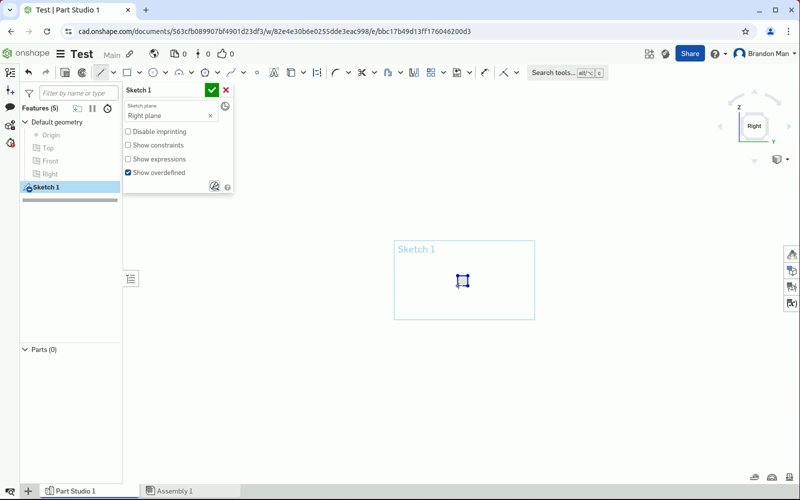
scroll(6)
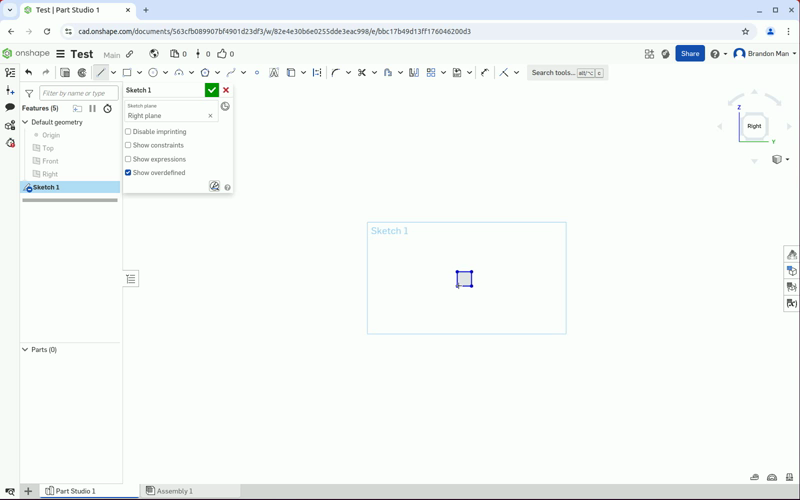
scroll(6)
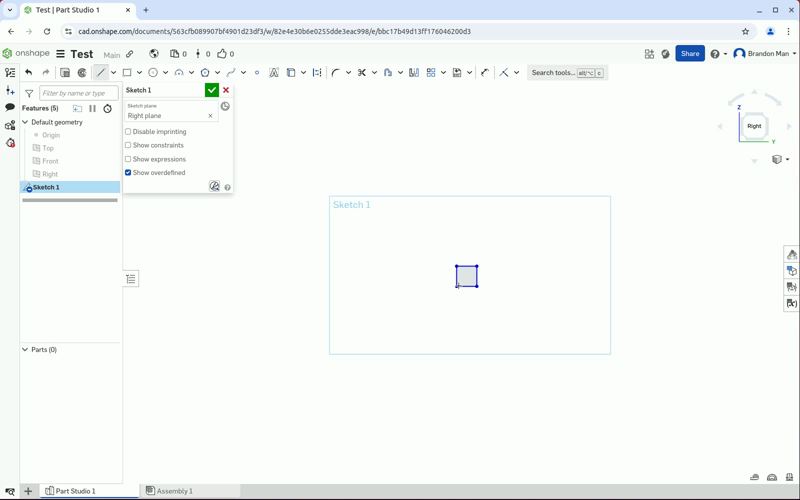
scroll(6)
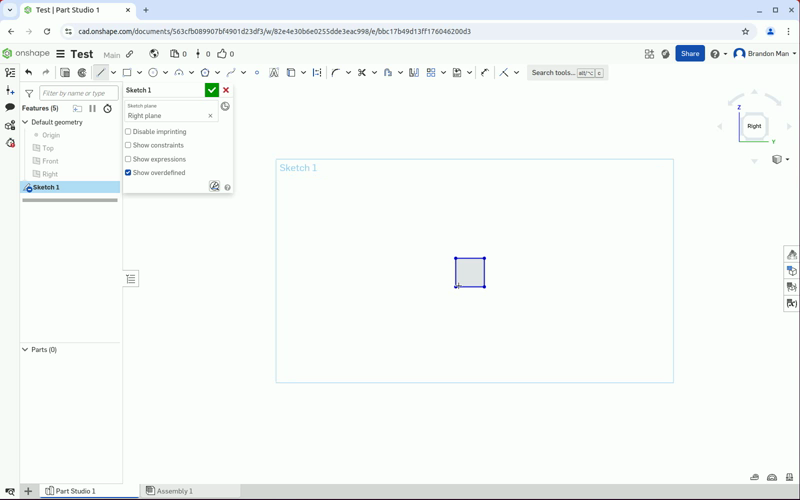
scroll(6)
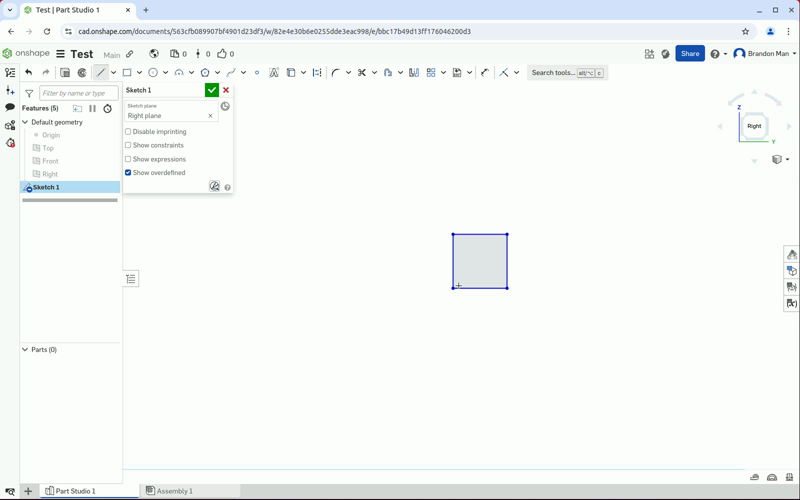
click(458, 285)
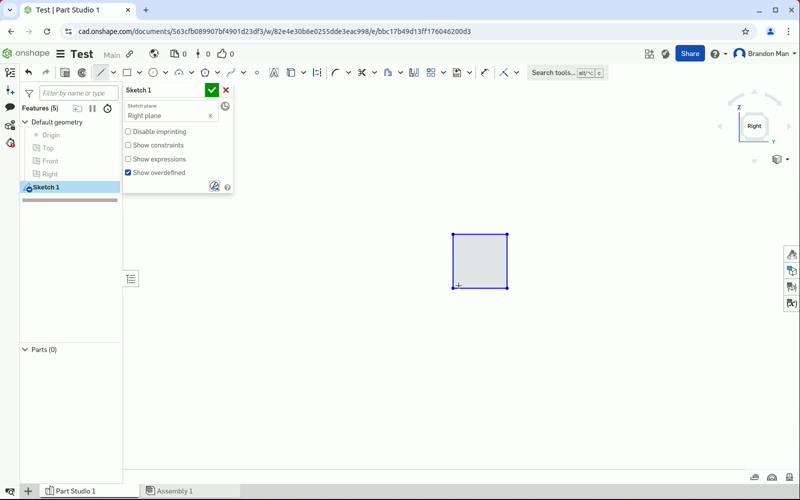
scroll(-6)
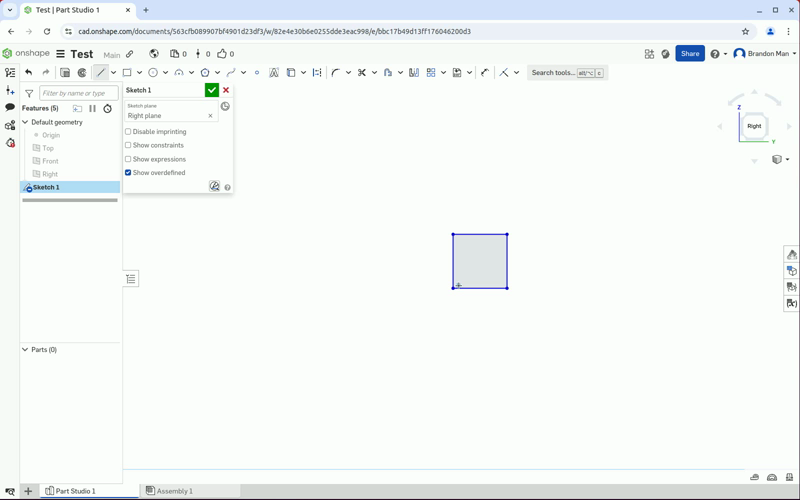
scroll(-6)
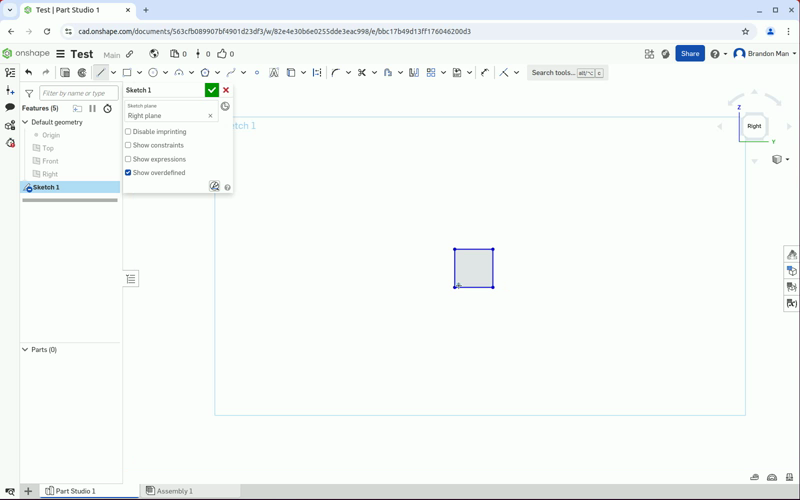
scroll(-6)
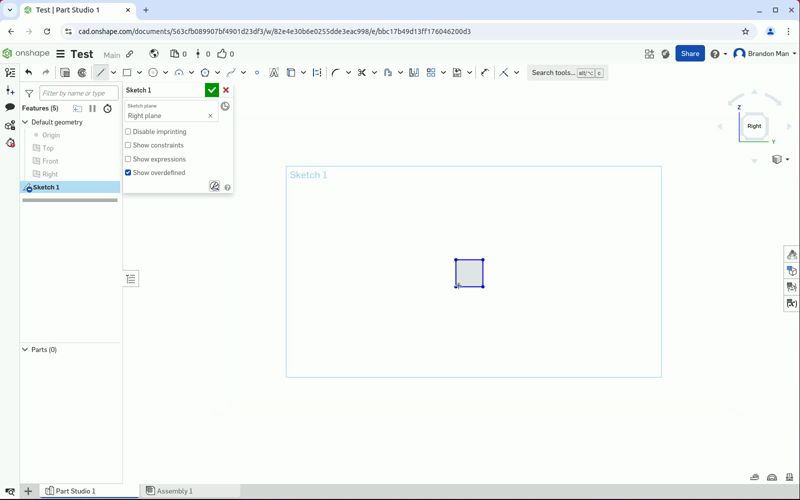
scroll(-6)
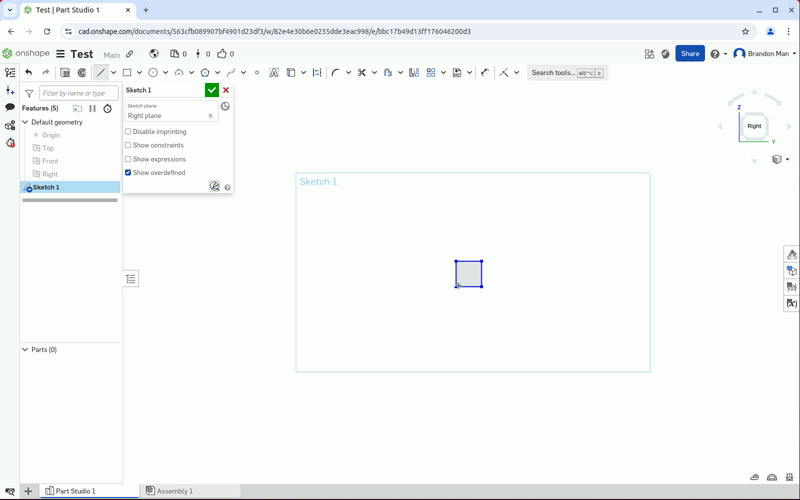
scroll(-6)
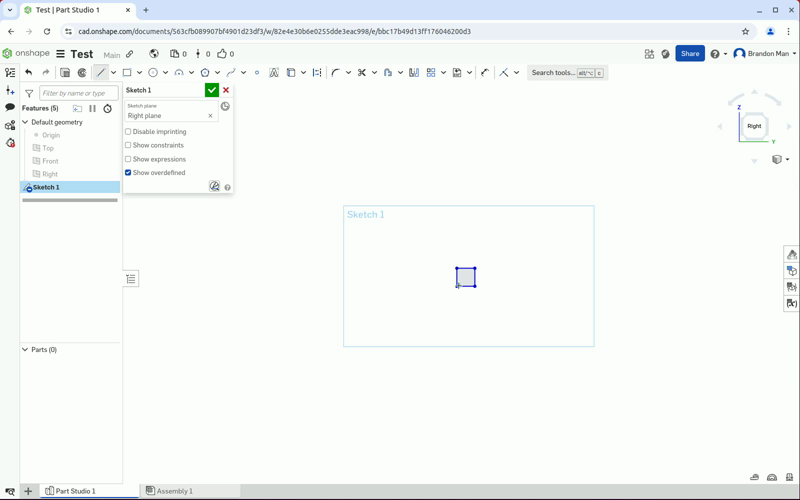
scroll(-6)
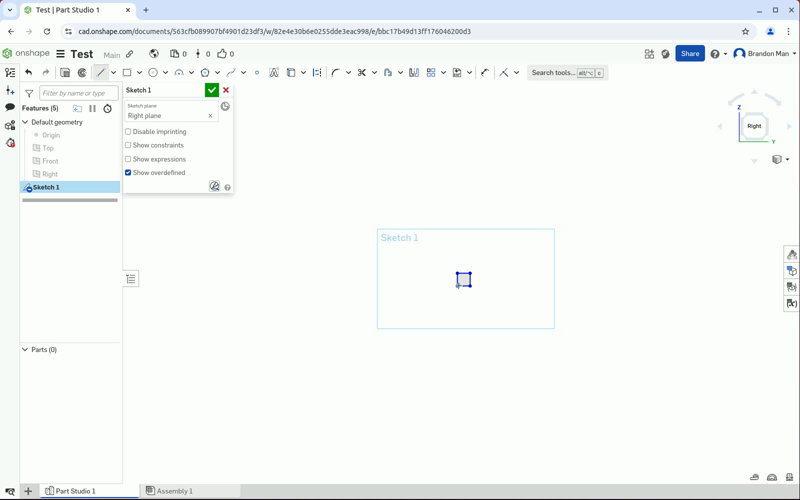
scroll(-6)
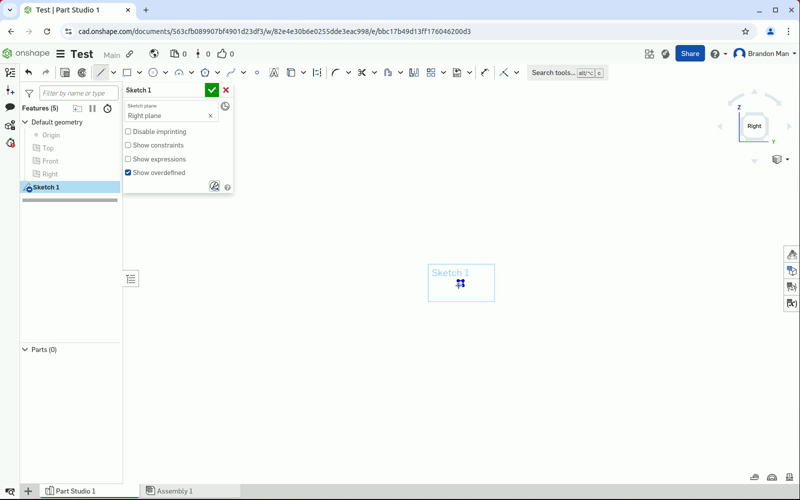
key_up(shift)
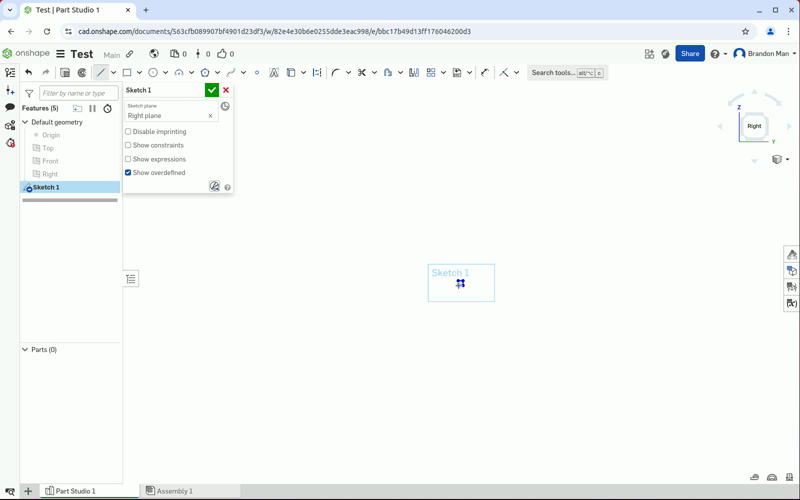
key_down(shift)
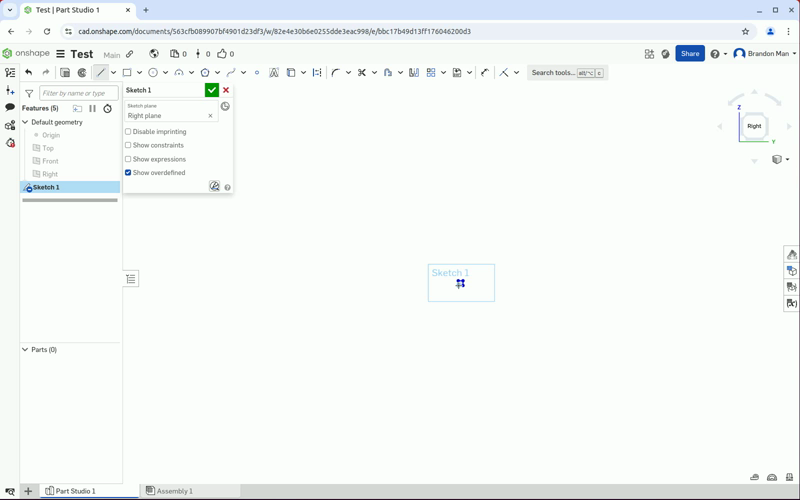
mouse_move(488, 285)
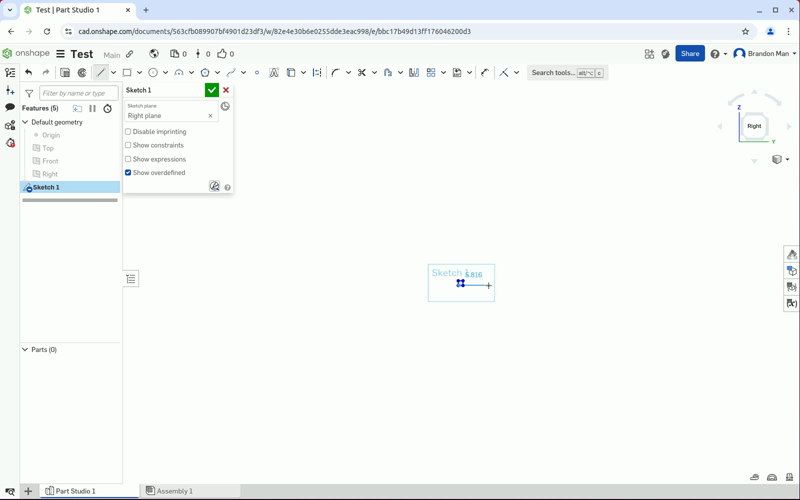
mouse_move(462, 285)
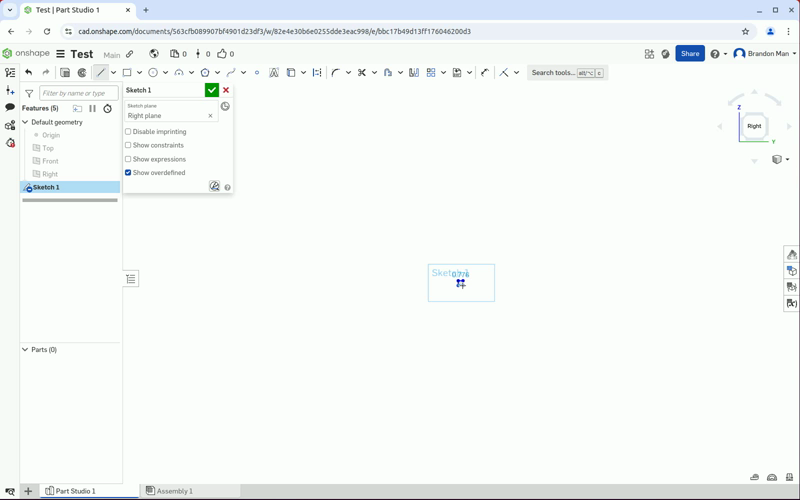
scroll(6)
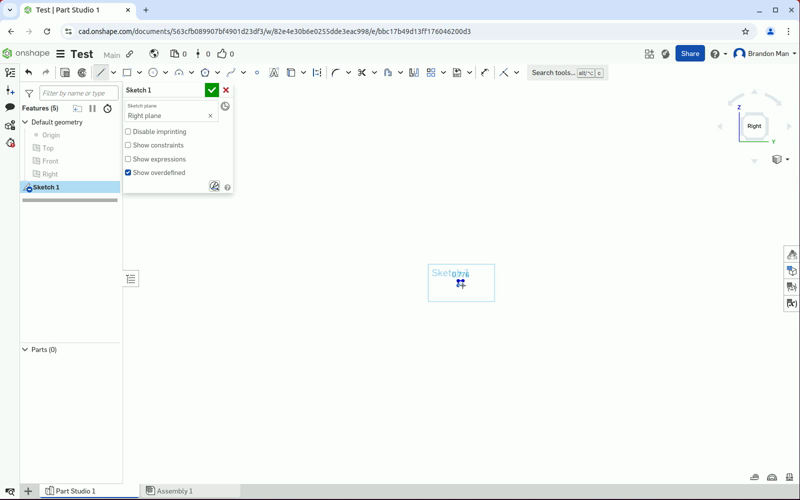
scroll(6)
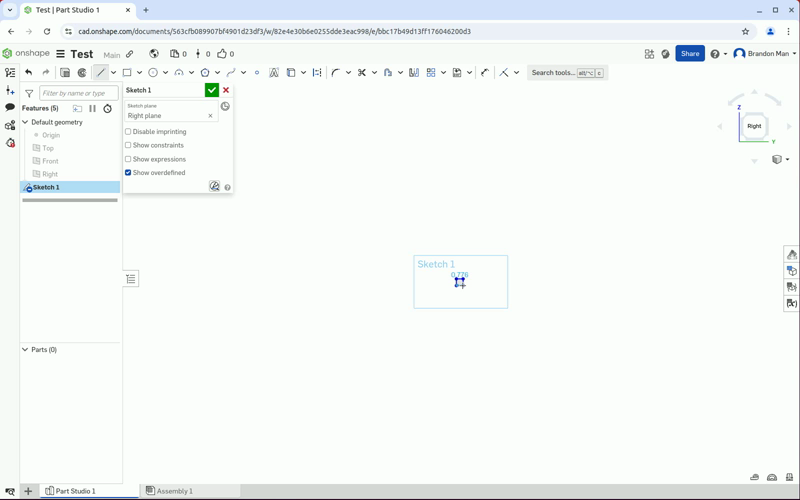
scroll(6)
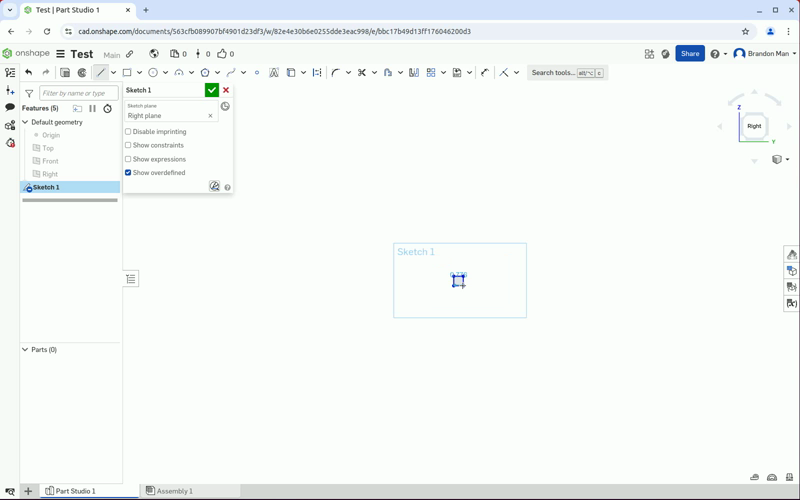
scroll(6)
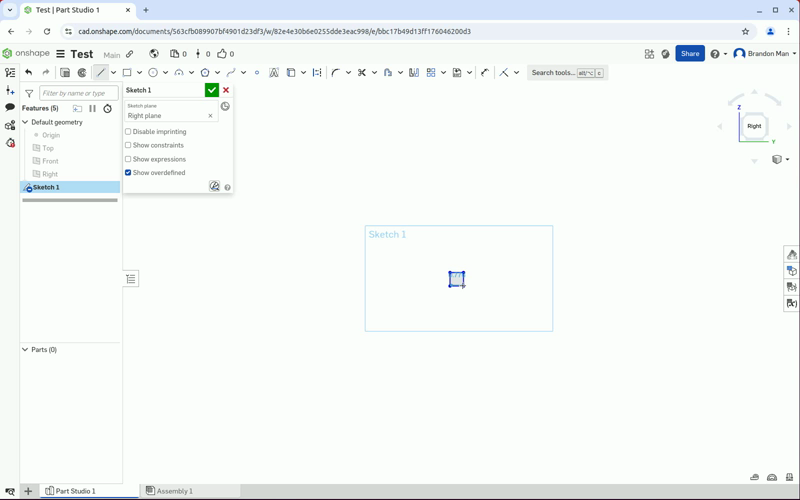
scroll(6)
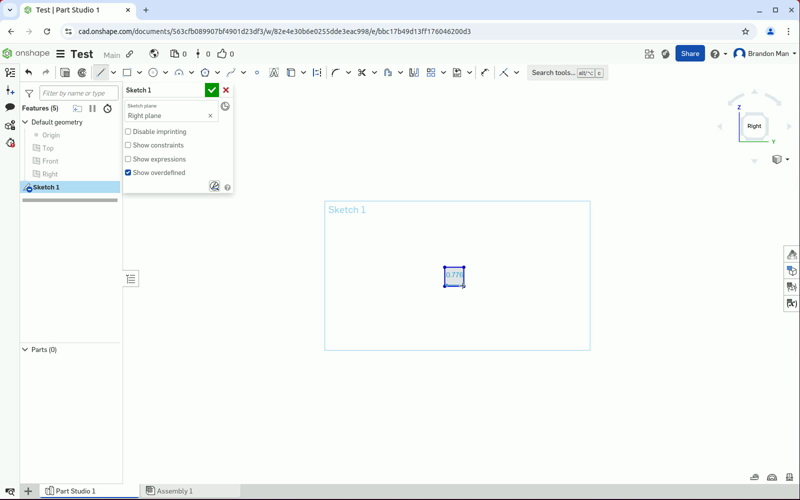
scroll(6)
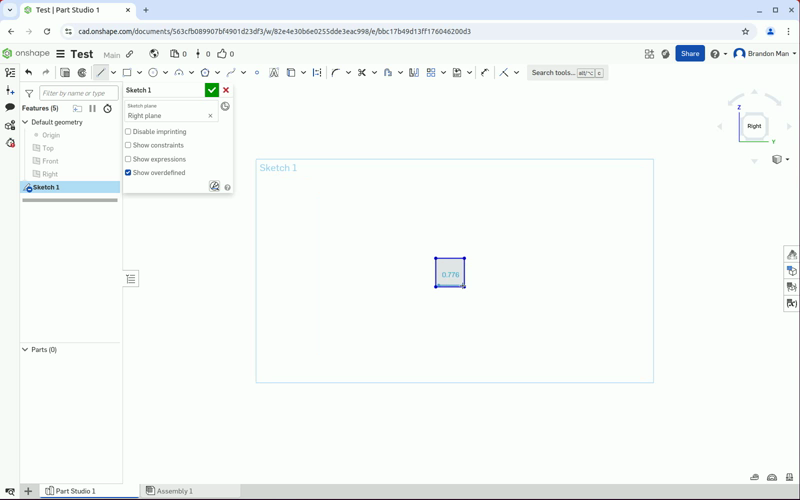
scroll(6)
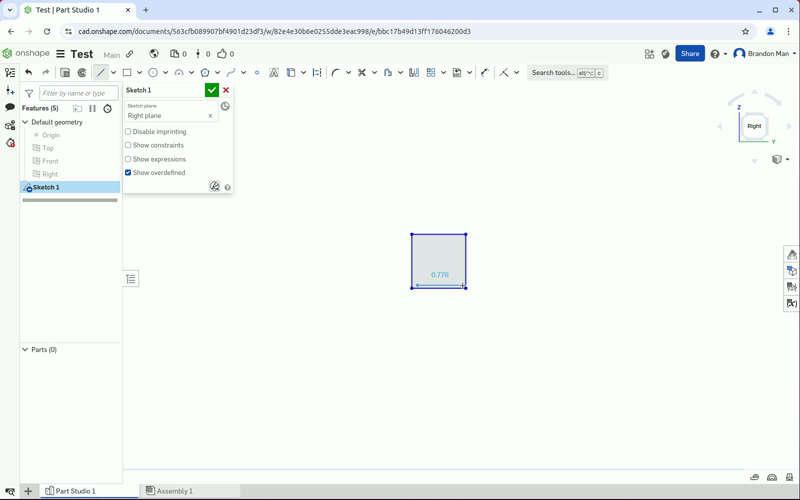
click(462, 285)
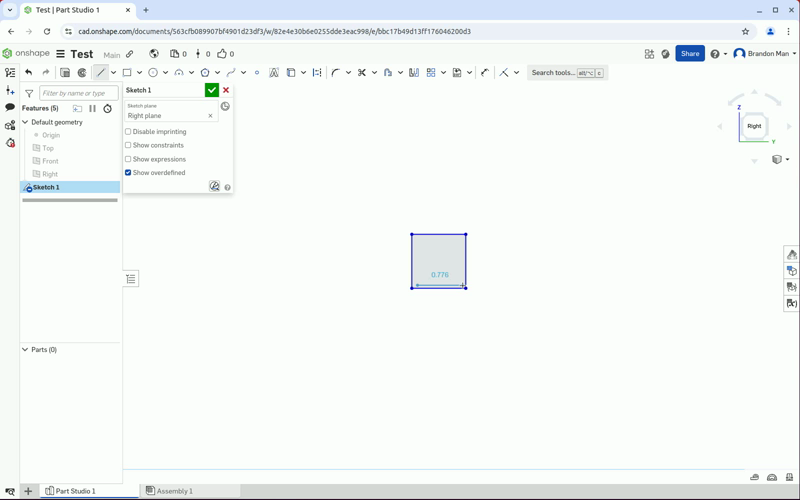
scroll(-6)
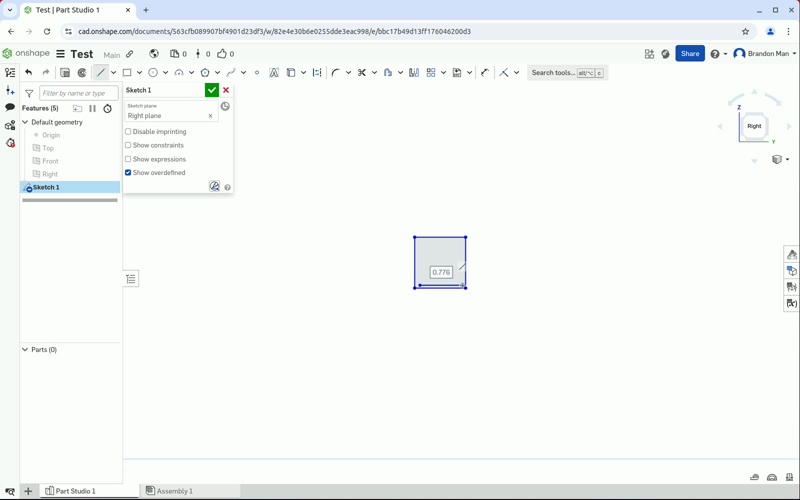
scroll(-6)
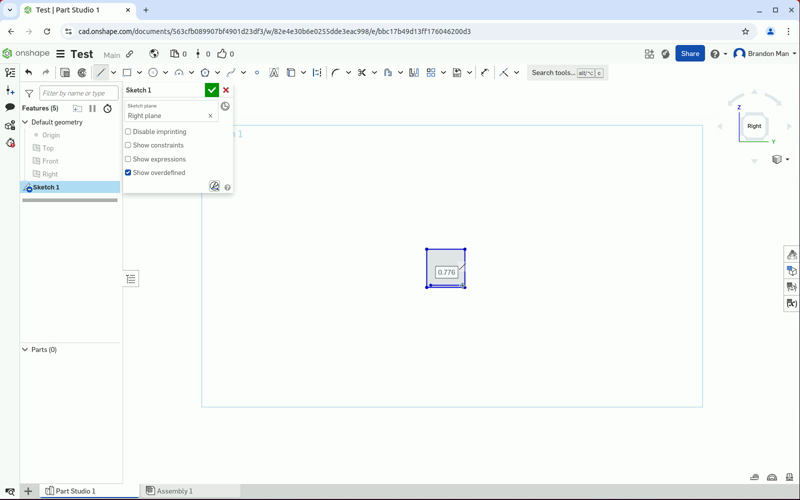
scroll(-6)
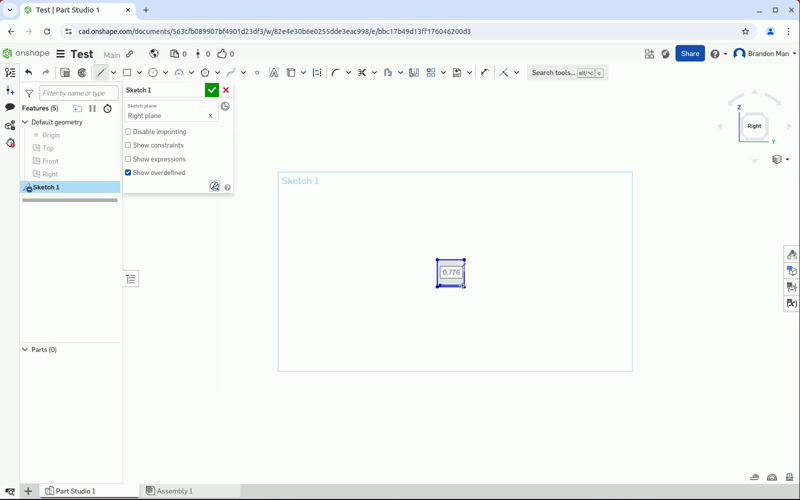
scroll(-6)
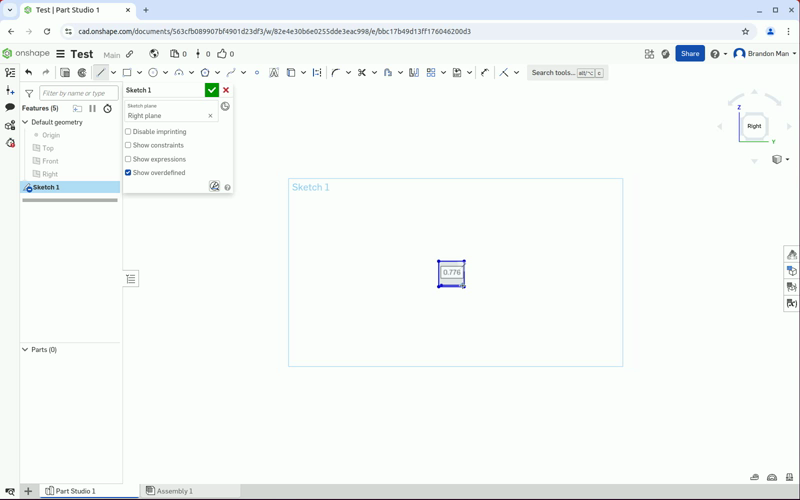
scroll(-6)
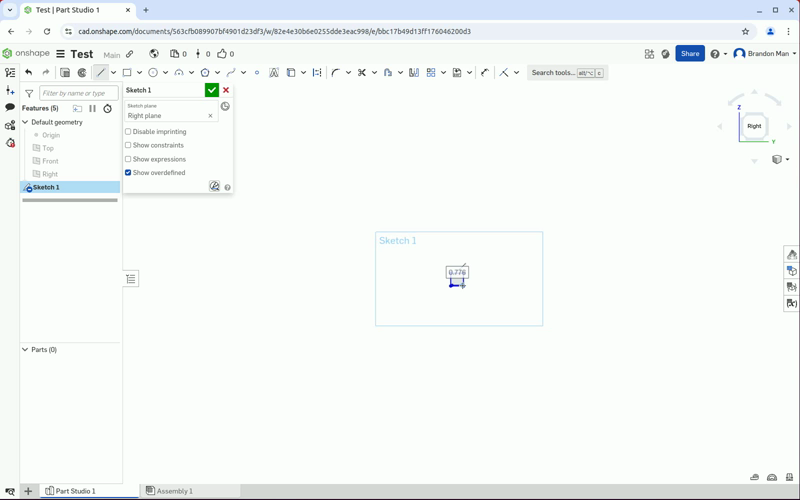
scroll(-6)
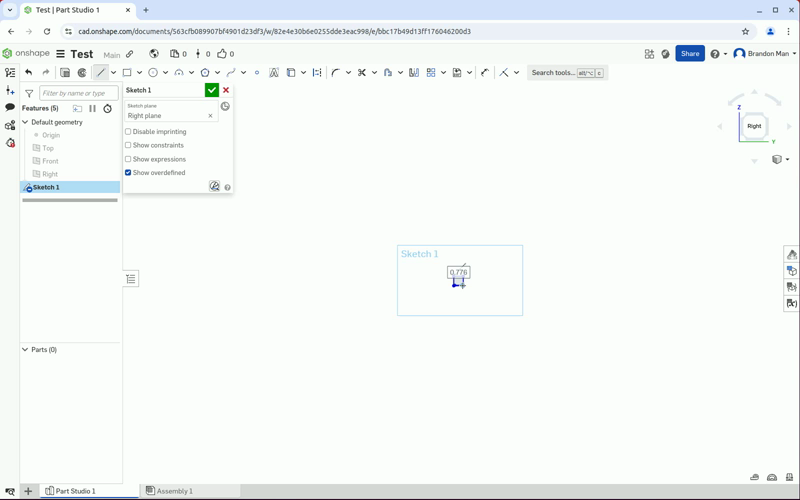
scroll(-6)
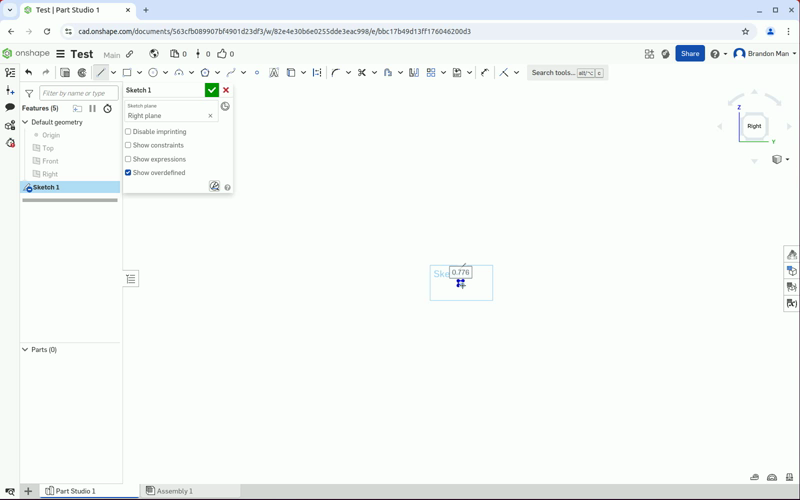
key_up(shift)
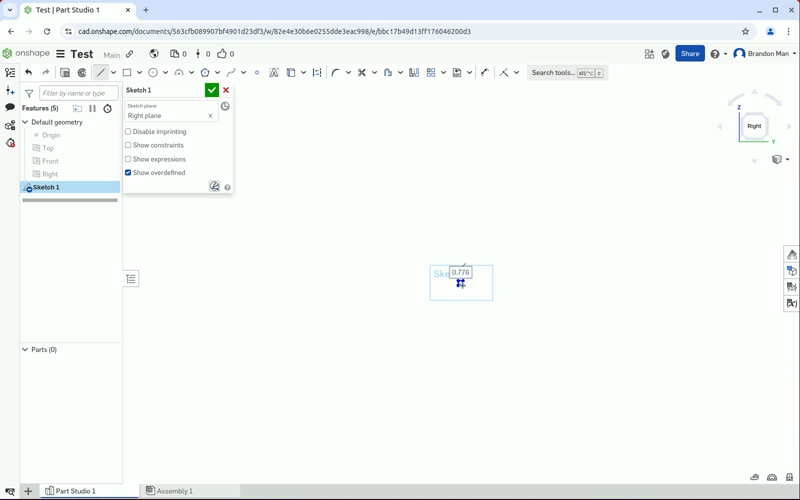
key_down(shift)
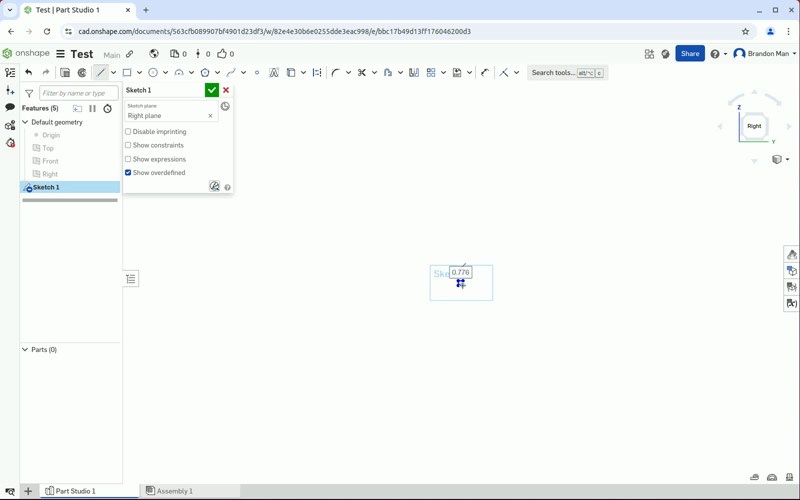
mouse_move(492, 285)
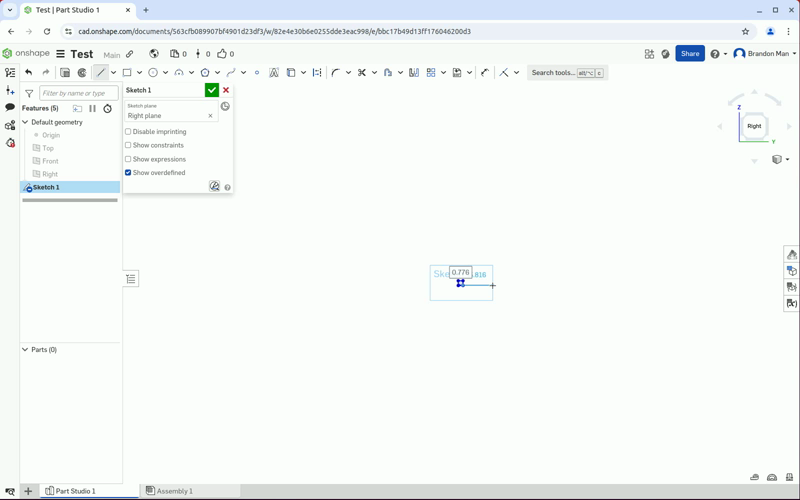
mouse_move(462, 280)
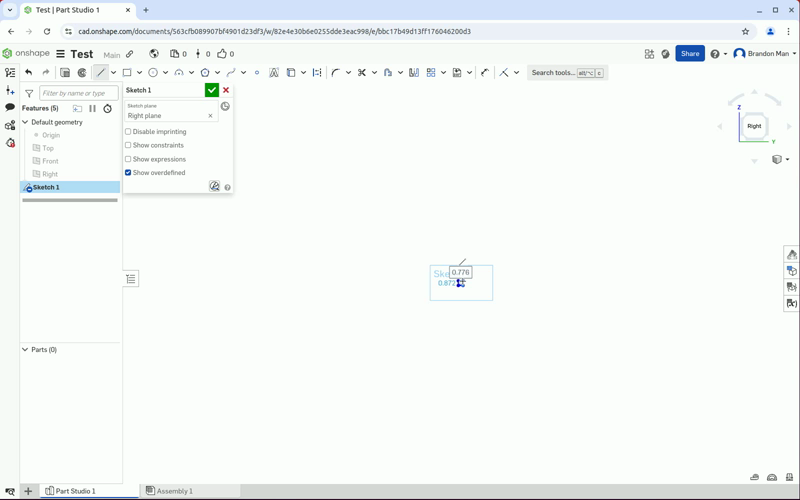
scroll(6)
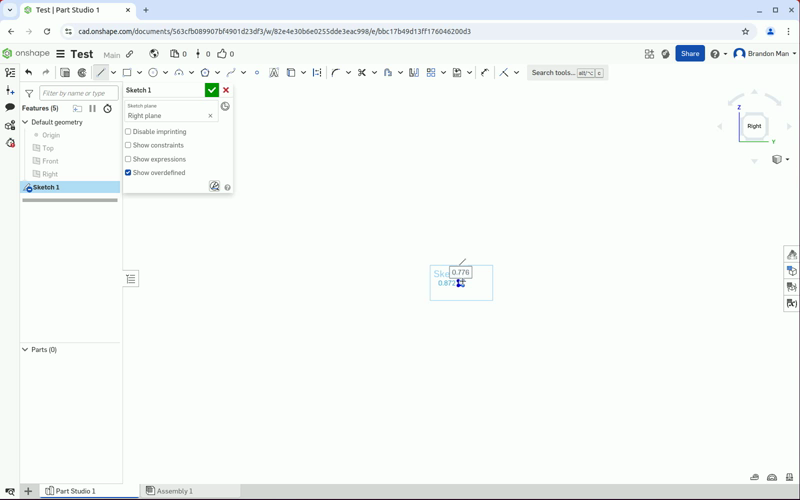
scroll(6)
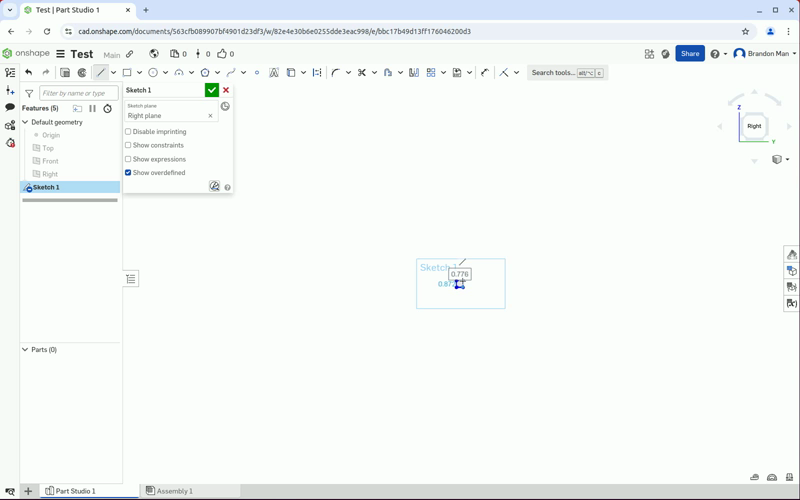
scroll(6)
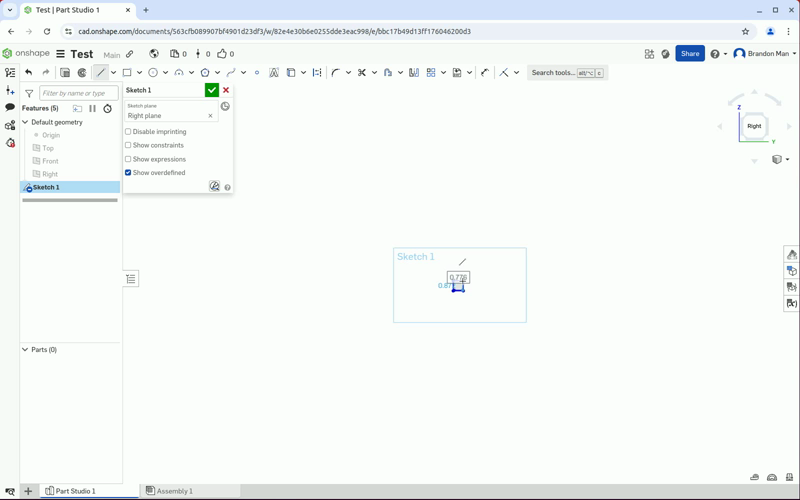
scroll(6)
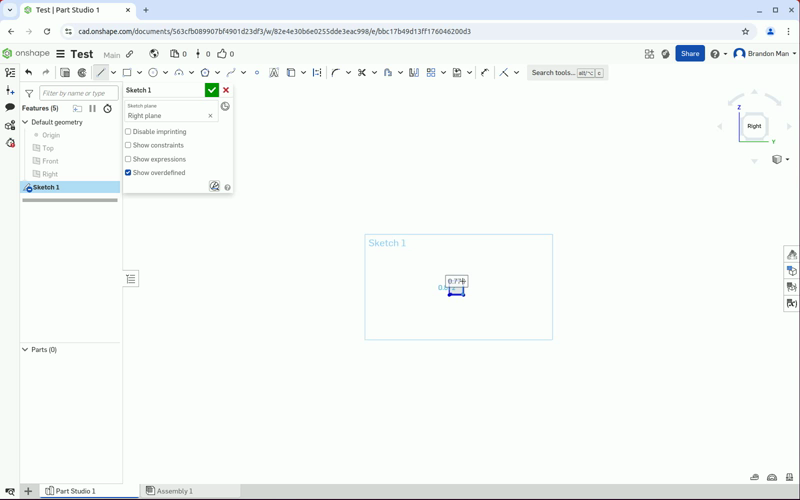
scroll(6)
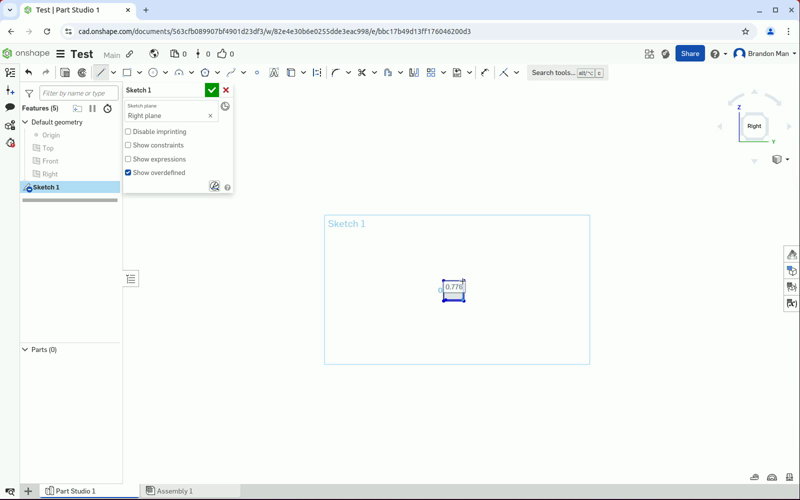
scroll(6)
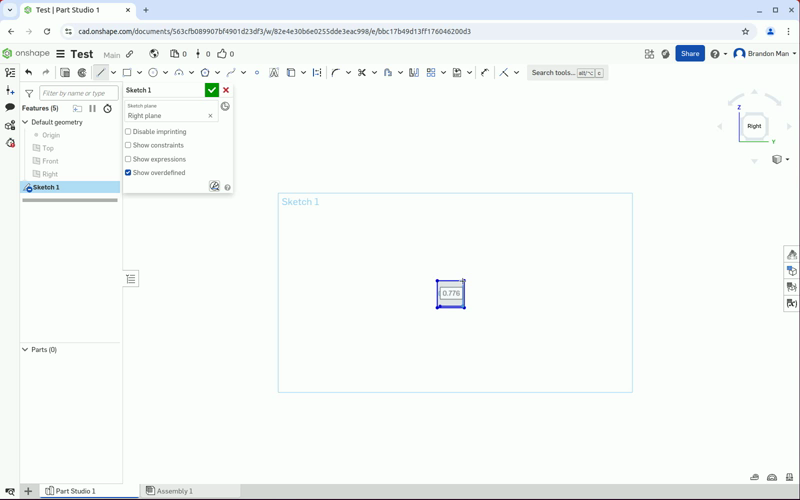
scroll(6)
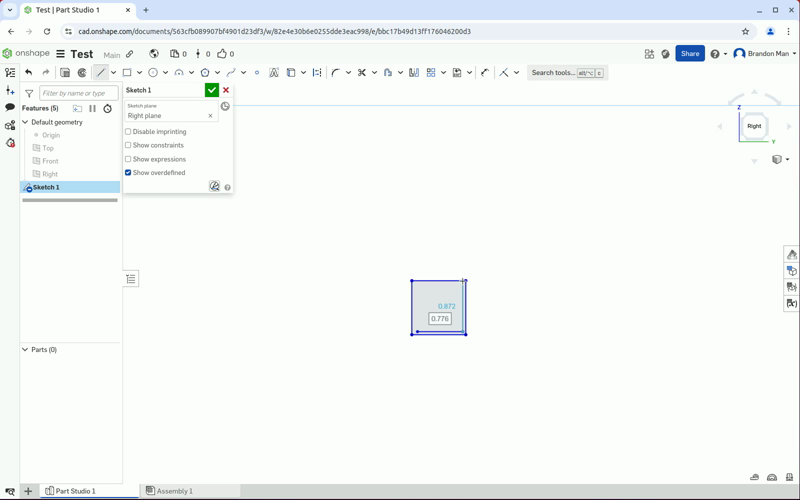
click(462, 280)
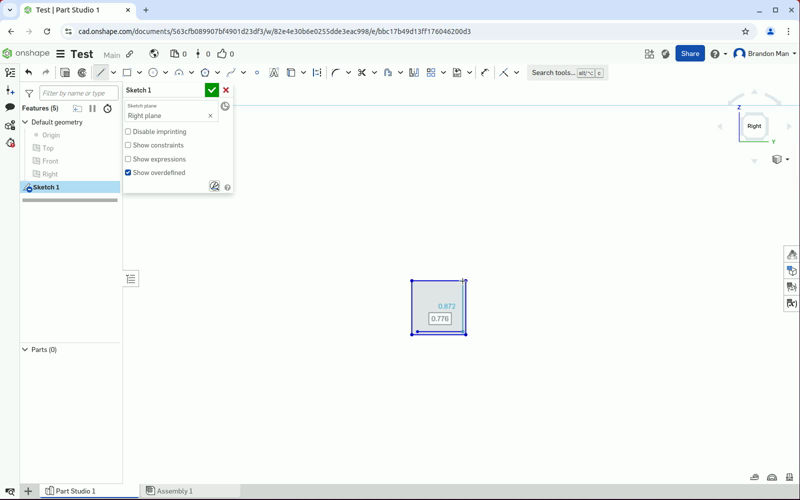
scroll(-6)
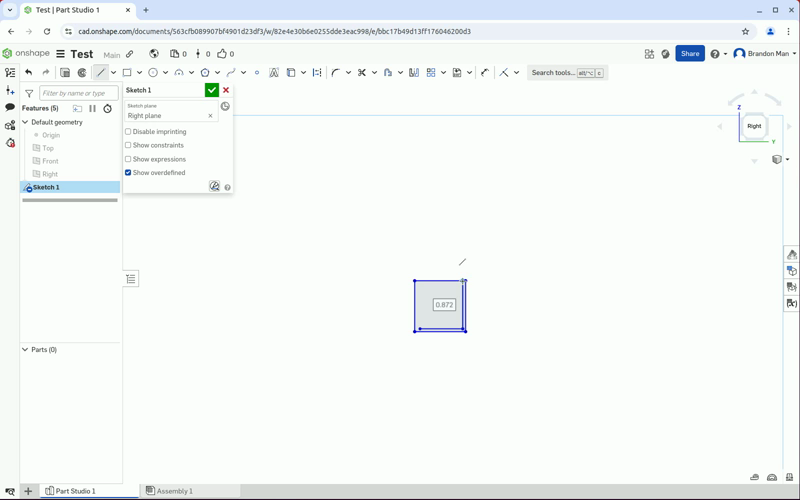
scroll(-6)
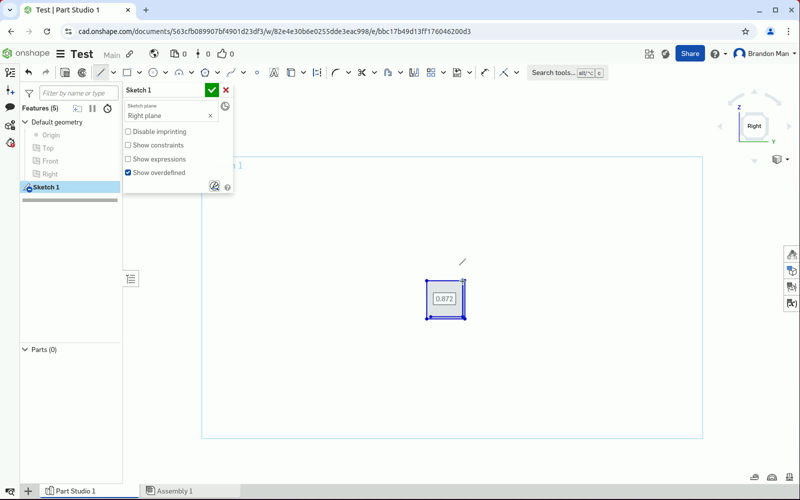
scroll(-6)
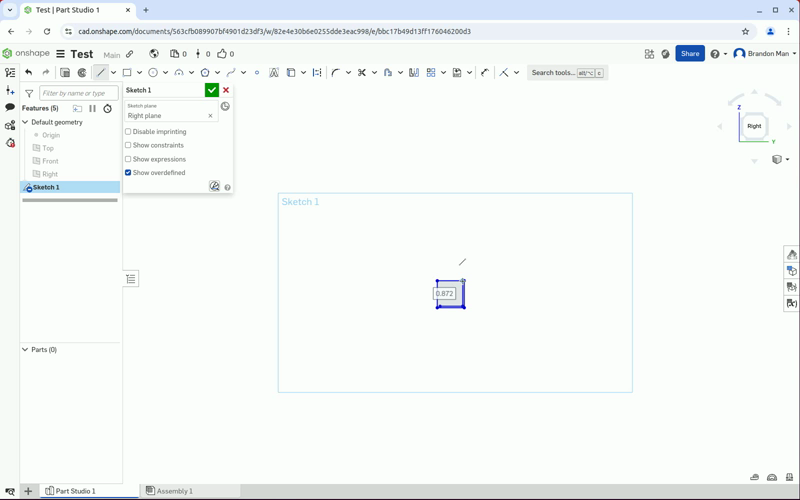
scroll(-6)
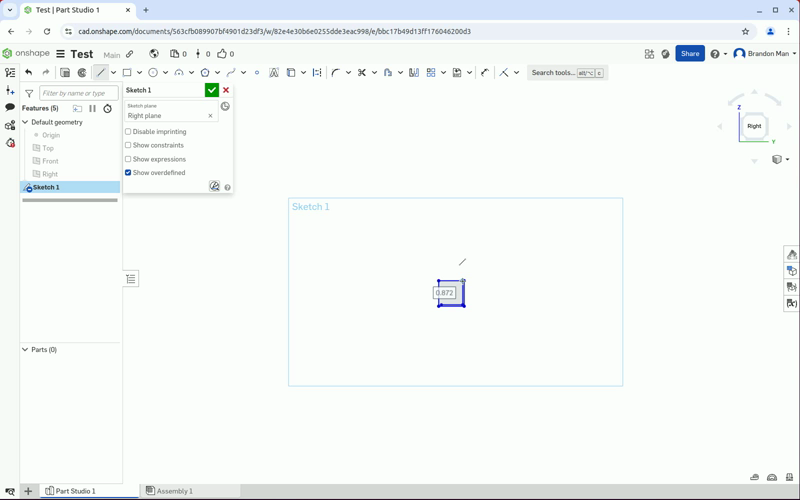
scroll(-6)
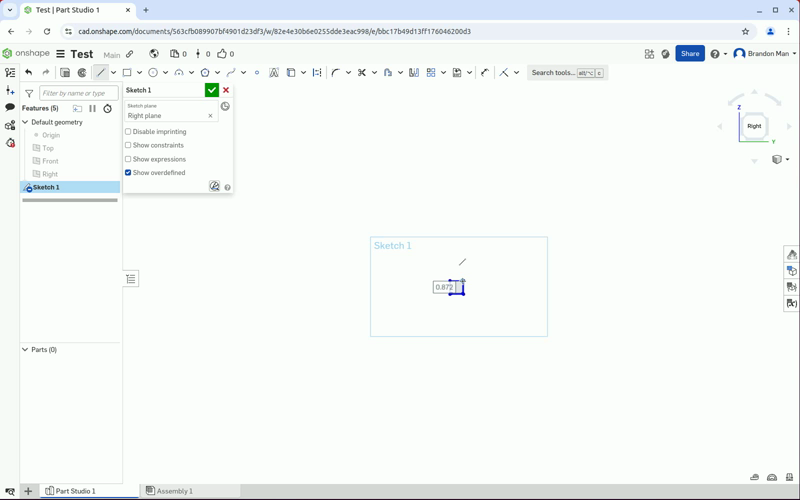
scroll(-6)
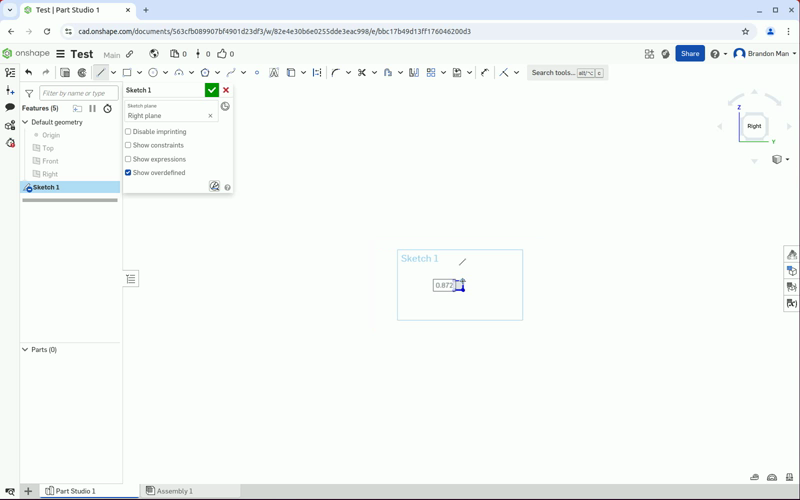
scroll(-6)
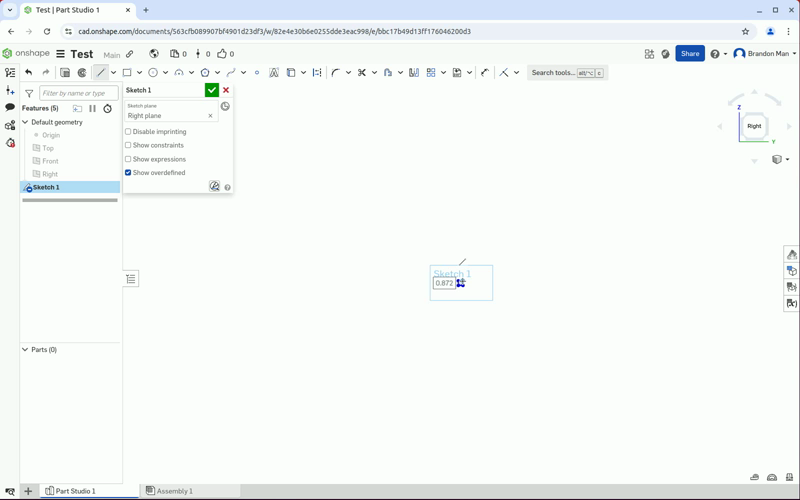
key_up(shift)
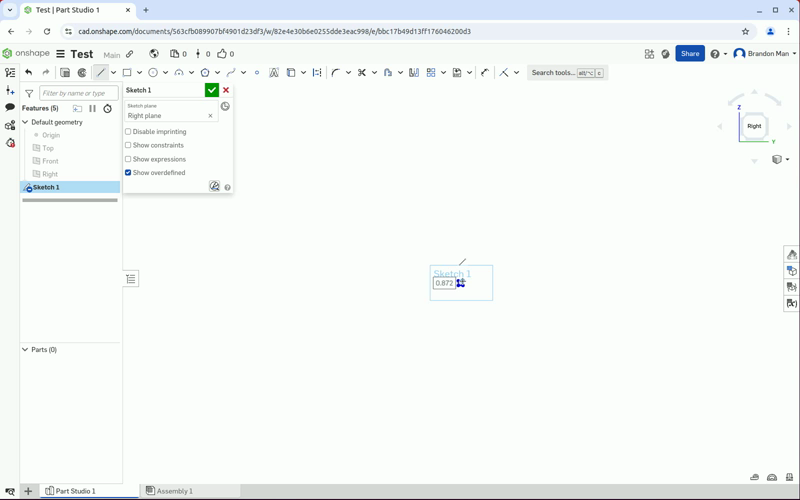
key_down(shift)
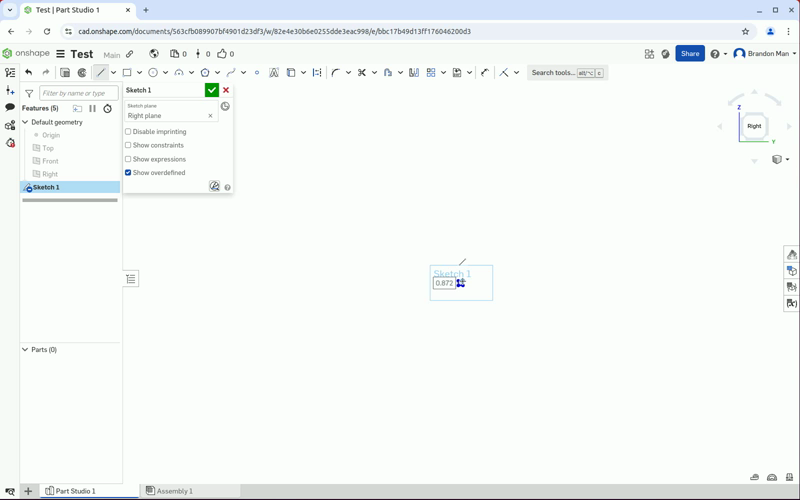
mouse_move(492, 280)
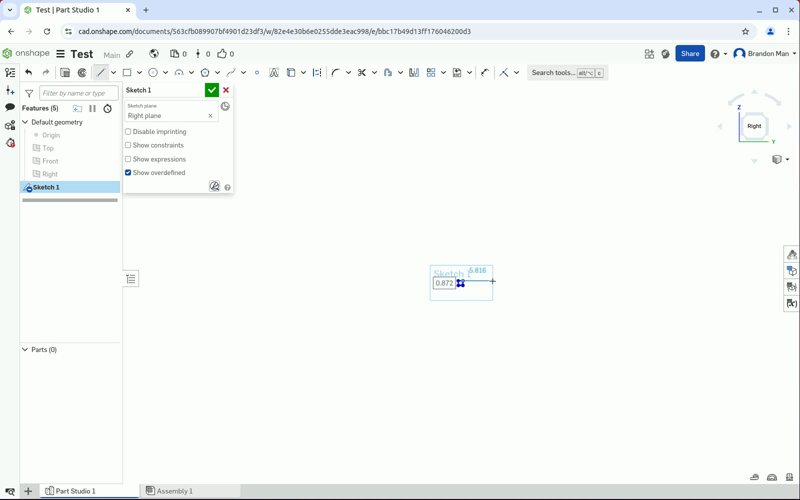
mouse_move(458, 280)
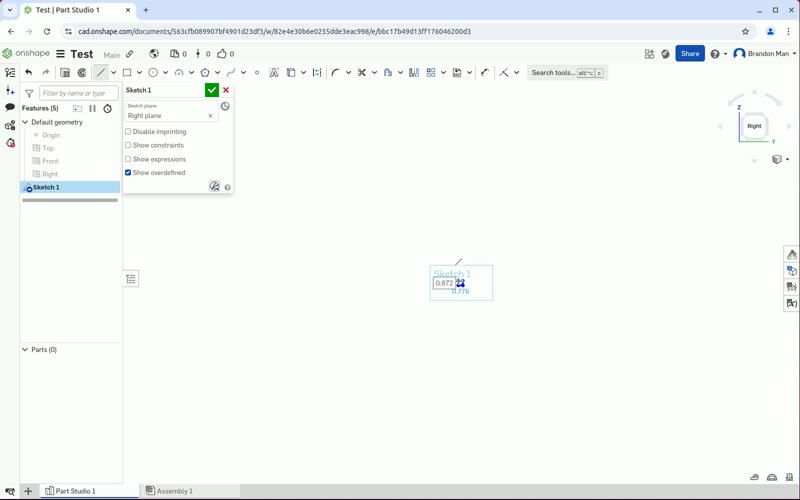
scroll(6)
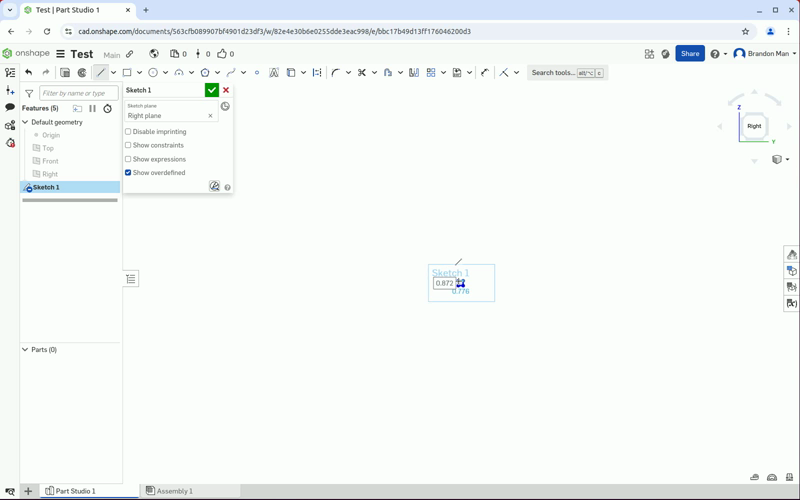
scroll(6)
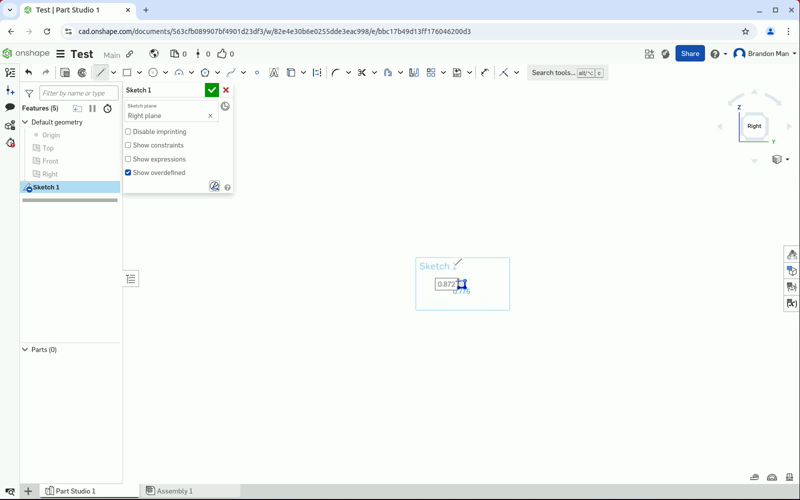
scroll(6)
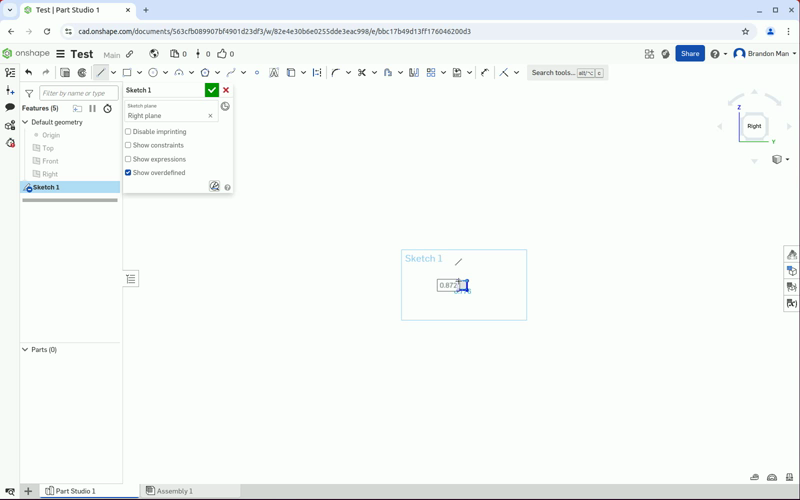
scroll(6)
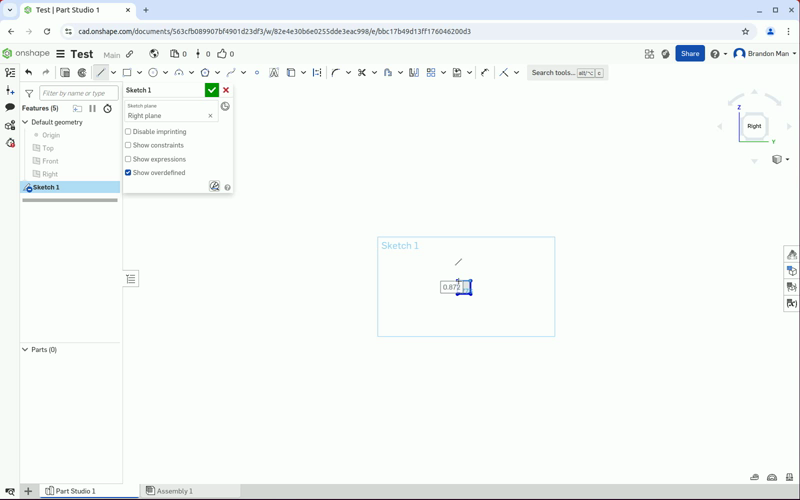
scroll(6)
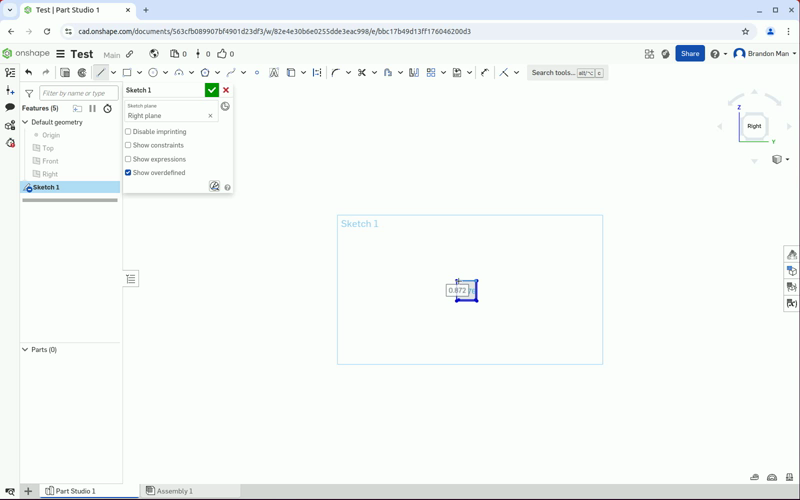
scroll(6)
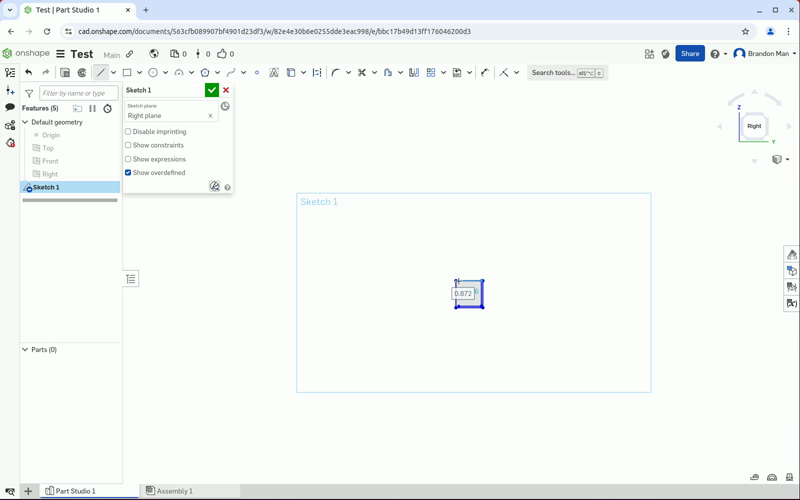
scroll(6)
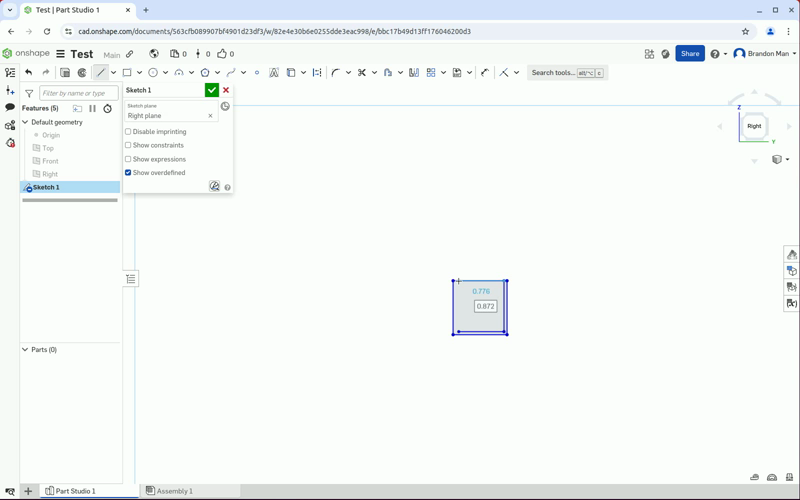
click(458, 280)
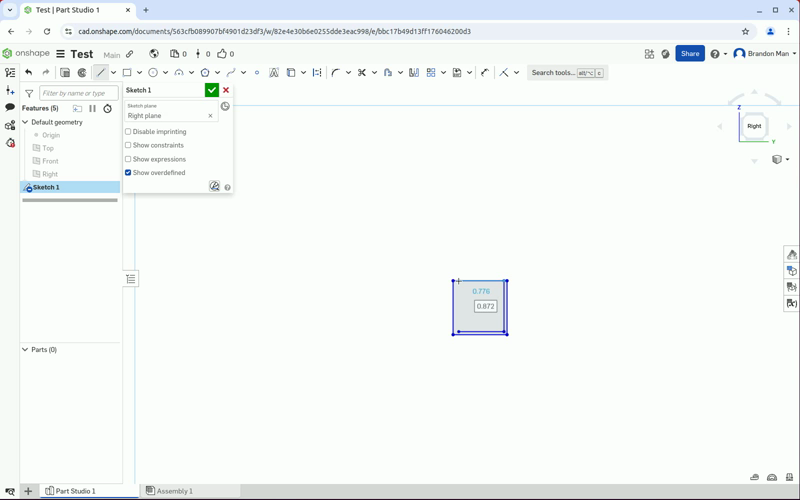
scroll(-6)
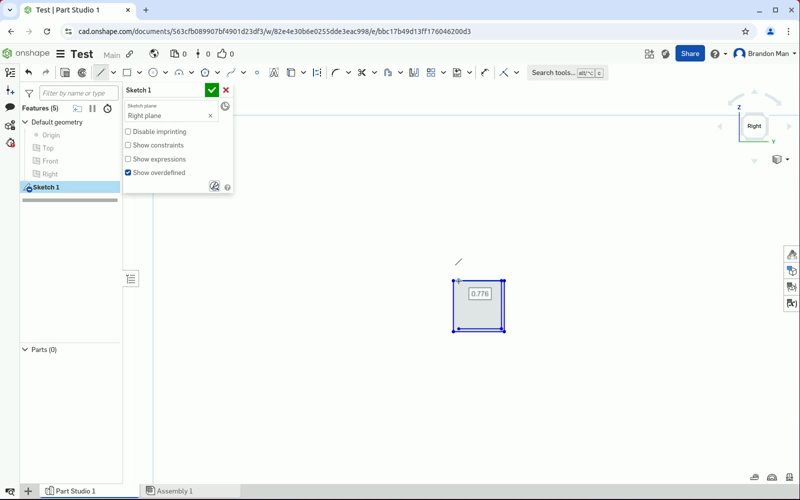
scroll(-6)
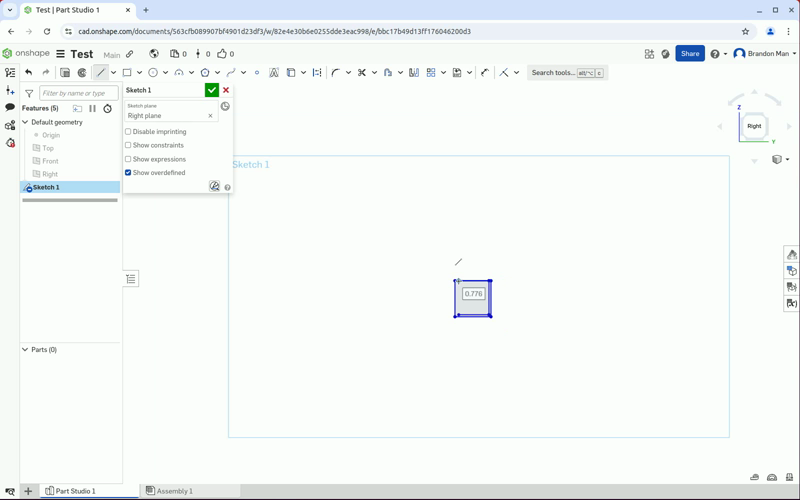
scroll(-6)
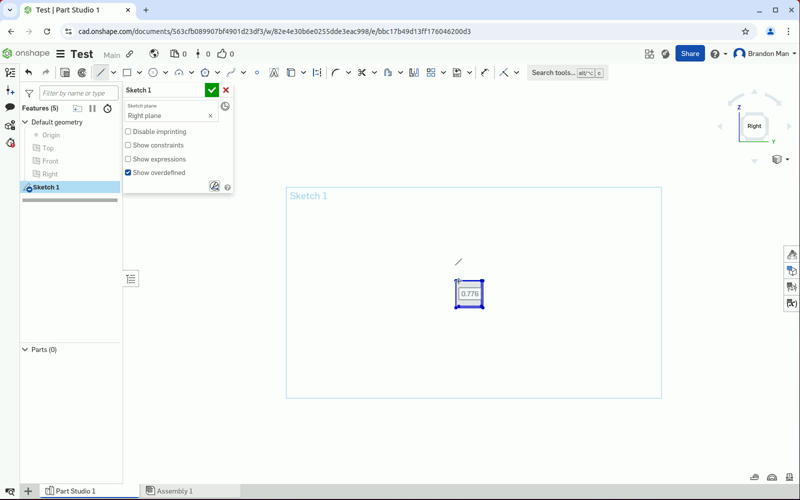
scroll(-6)
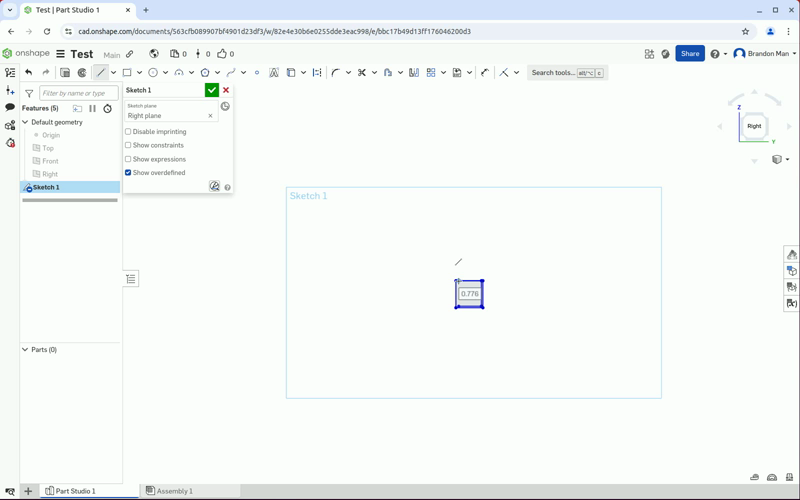
scroll(-6)
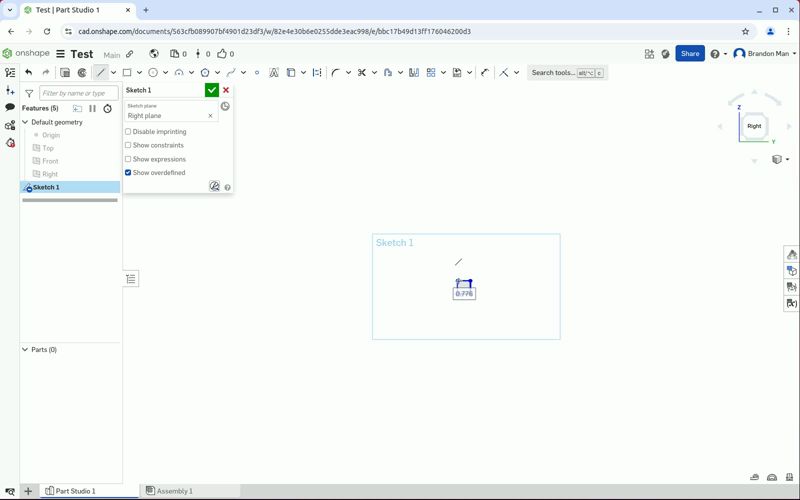
scroll(-6)
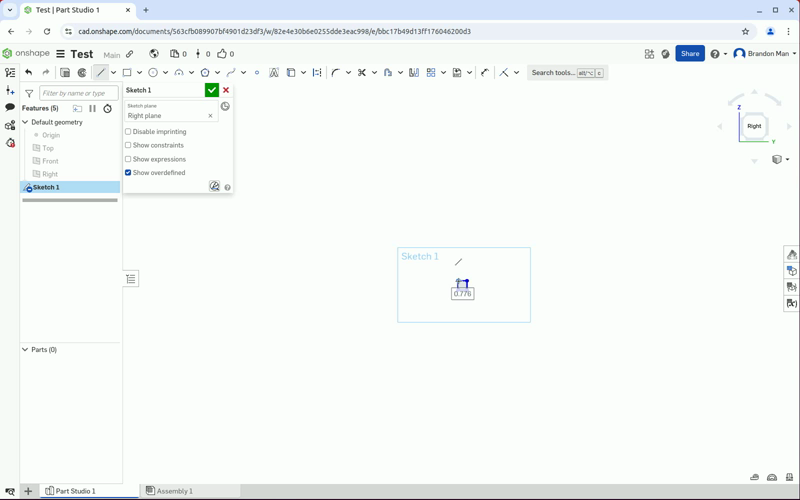
scroll(-6)
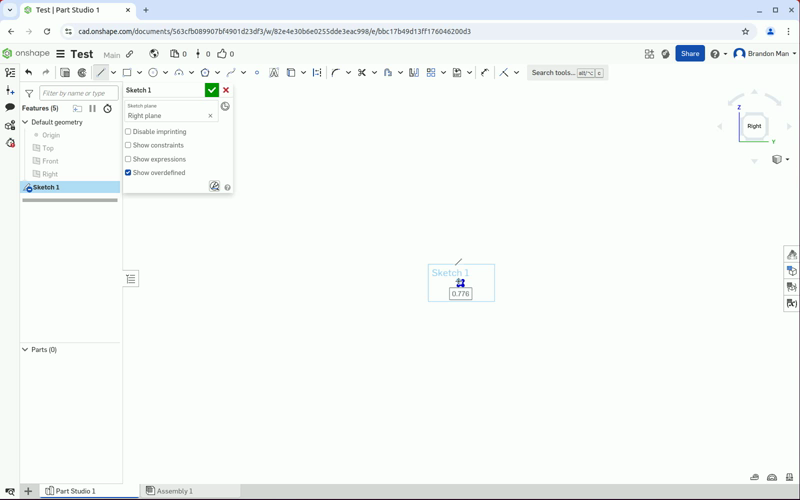
key_up(shift)
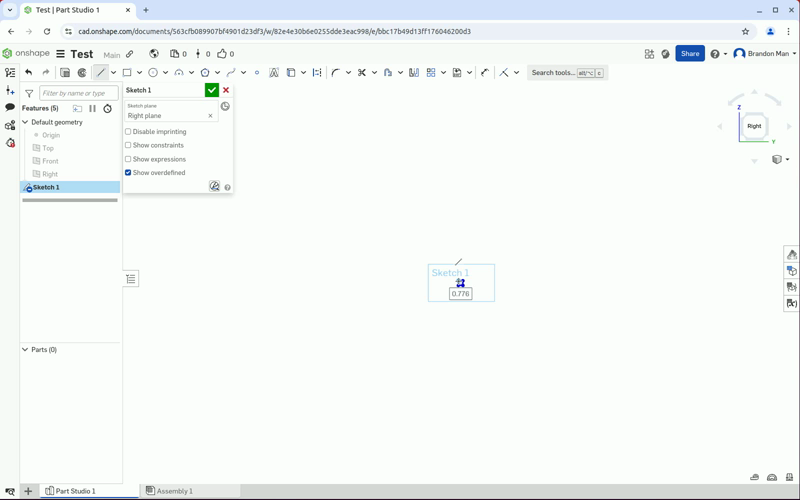
mouse_move(488, 280)
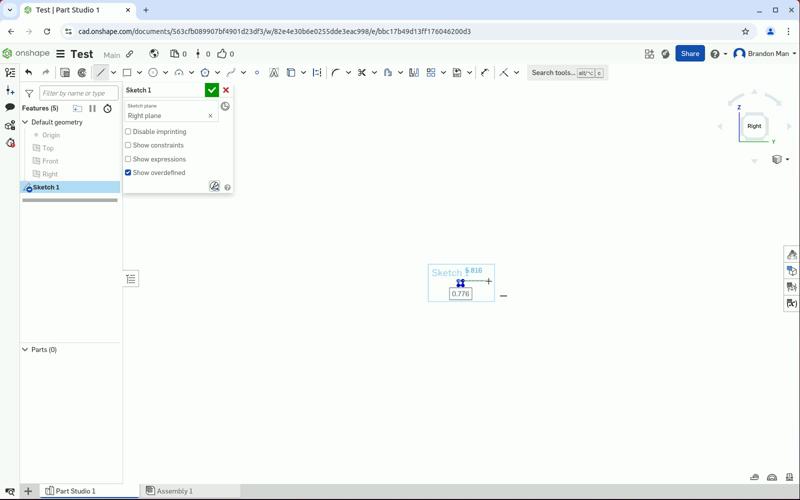
key_down(shift)
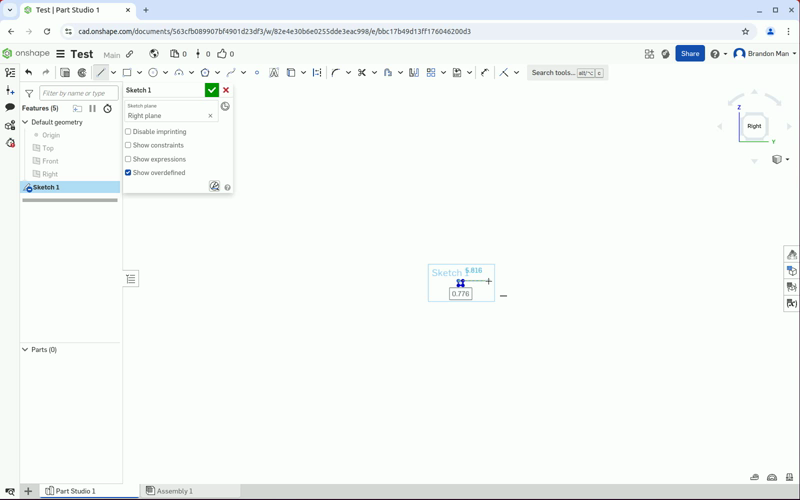
mouse_move(458, 285)
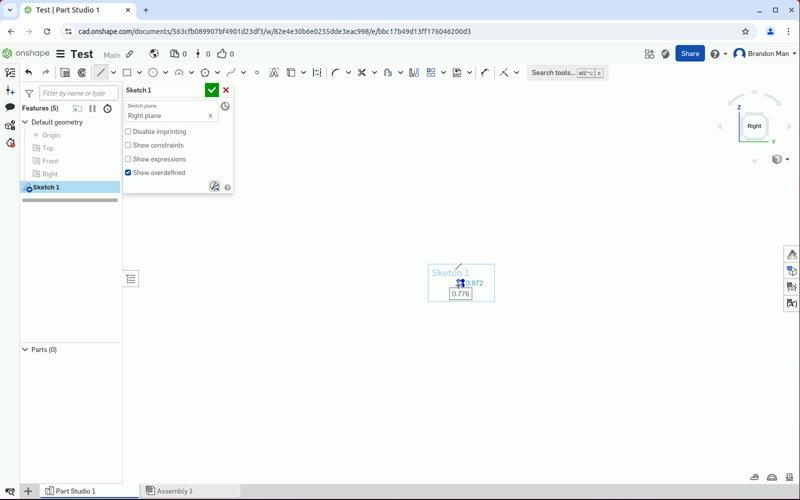
scroll(6)
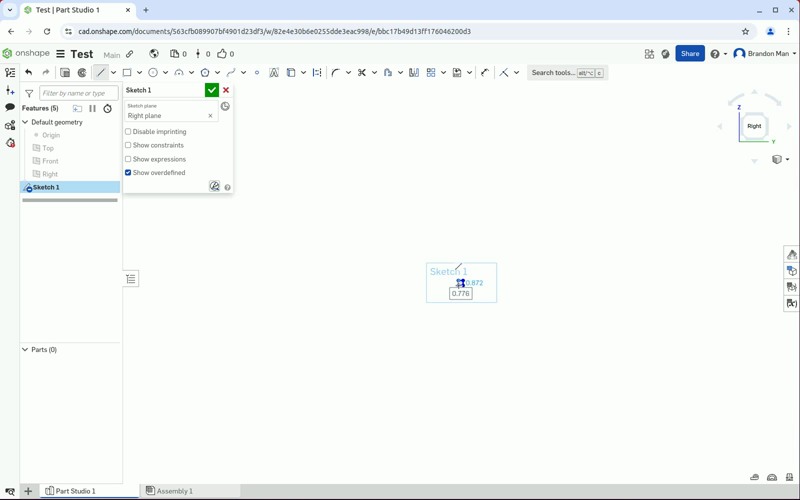
scroll(6)
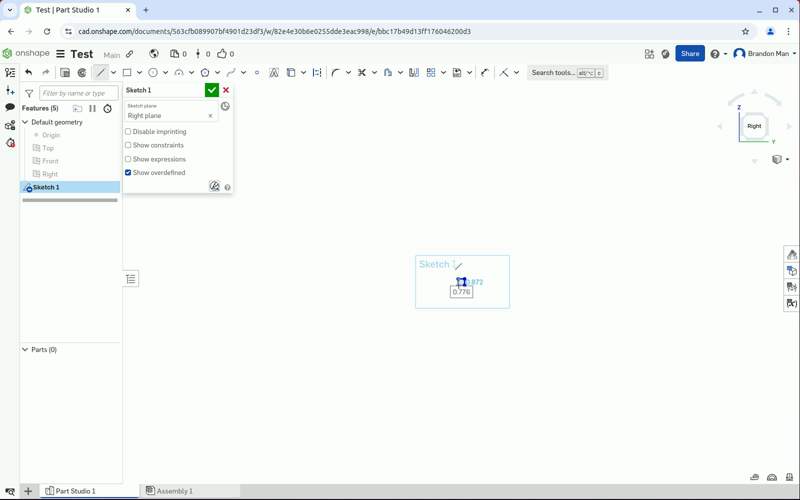
scroll(6)
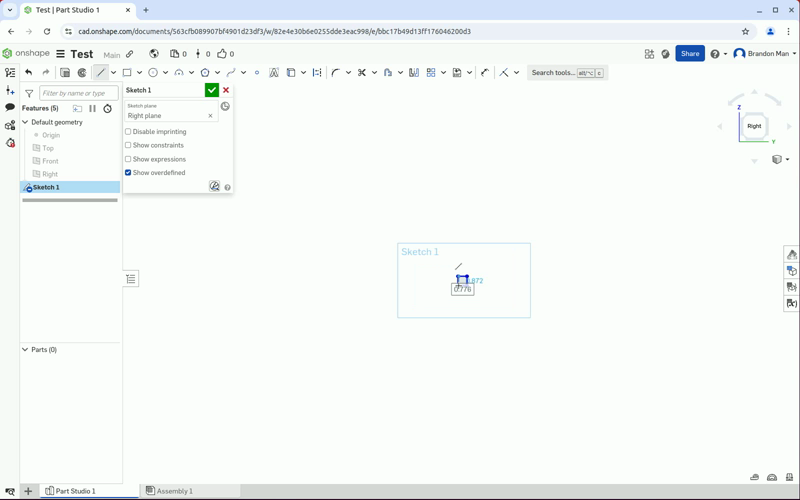
scroll(6)
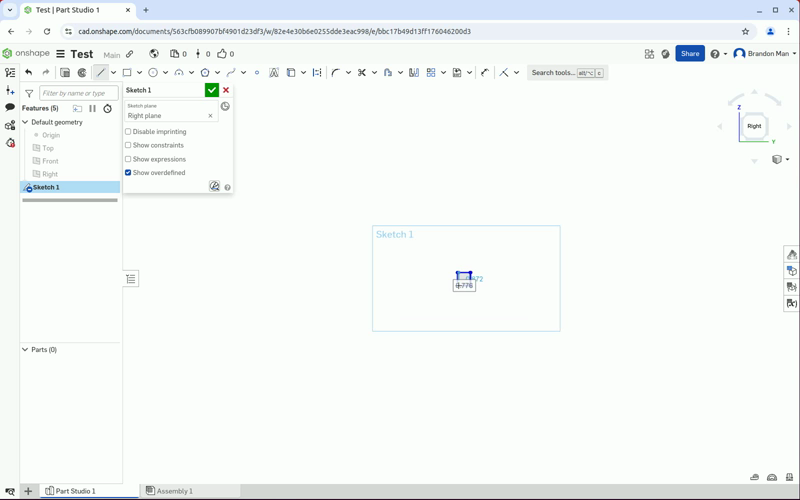
scroll(6)
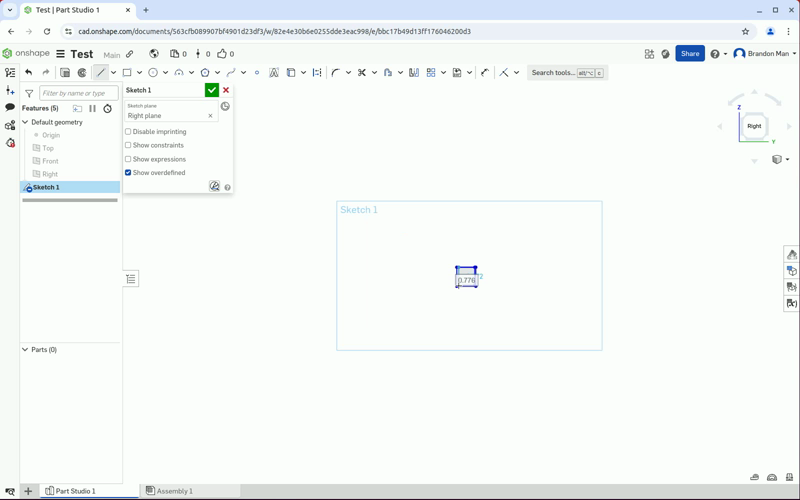
scroll(6)
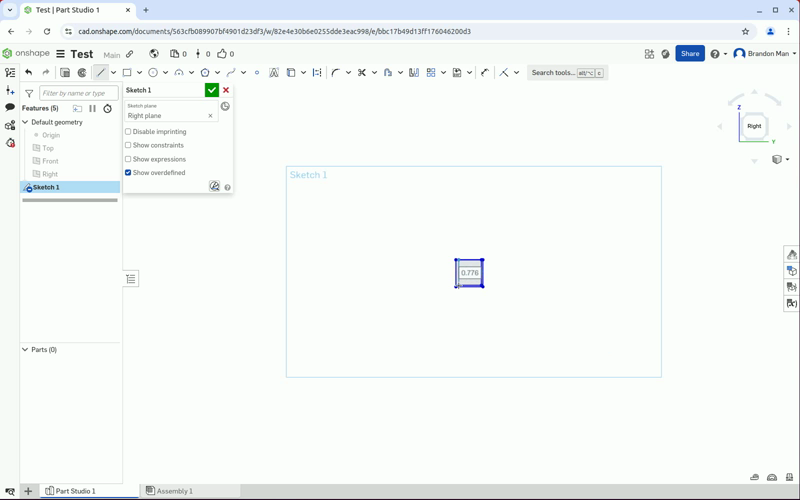
scroll(6)
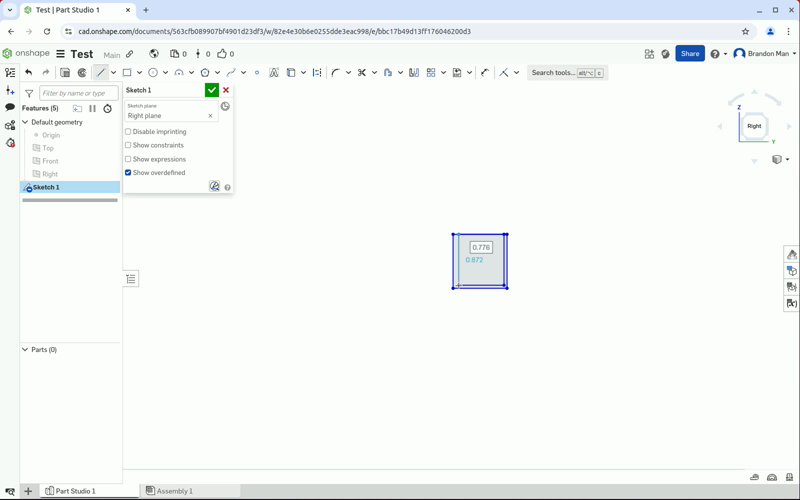
key_up(shift)
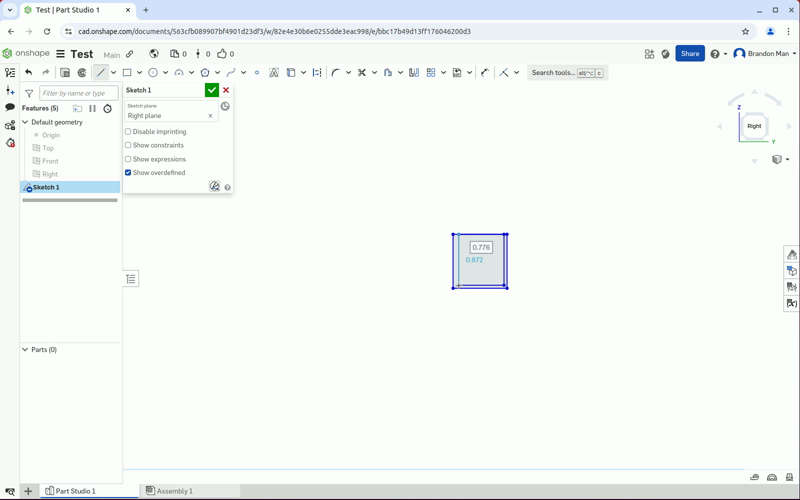
click(458, 285)
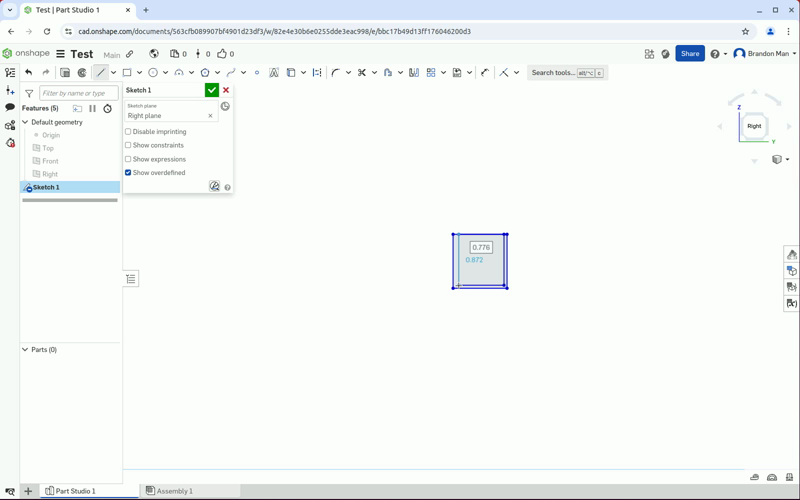
scroll(-6)
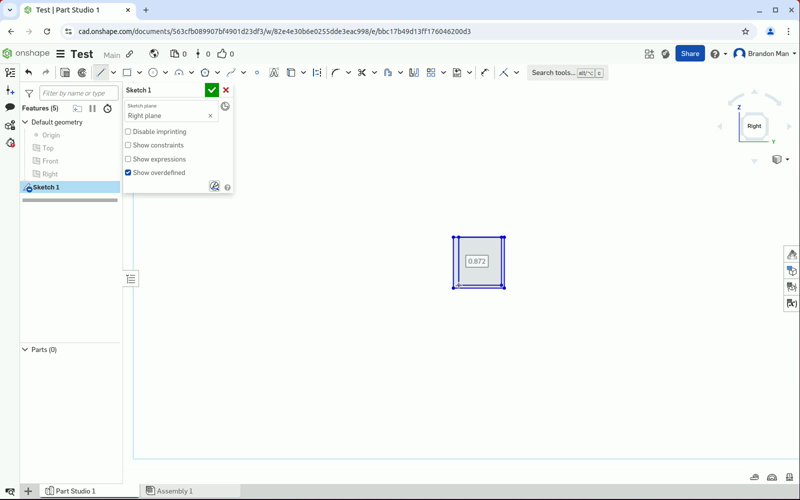
scroll(-6)
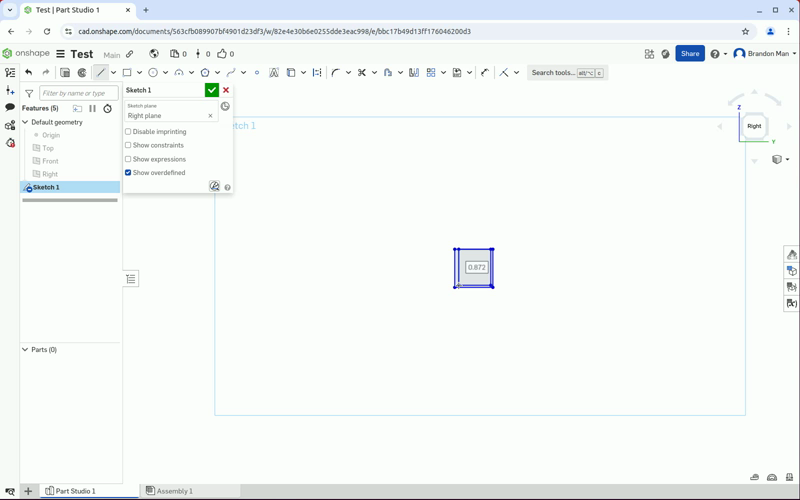
scroll(-6)
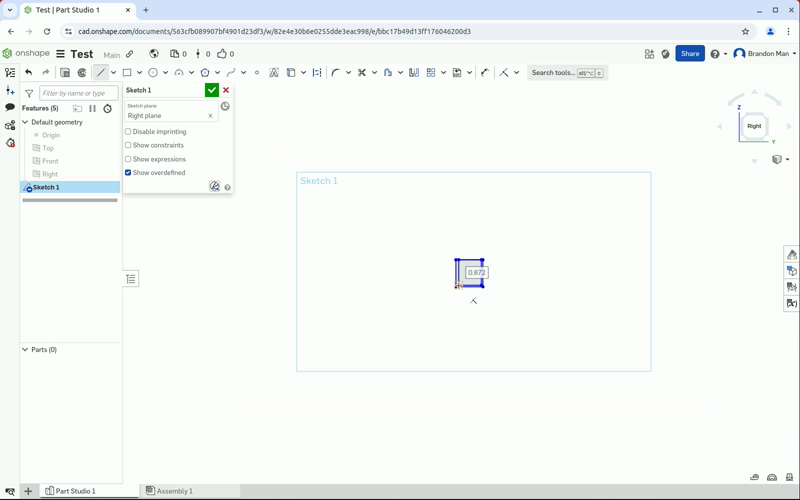
scroll(-6)
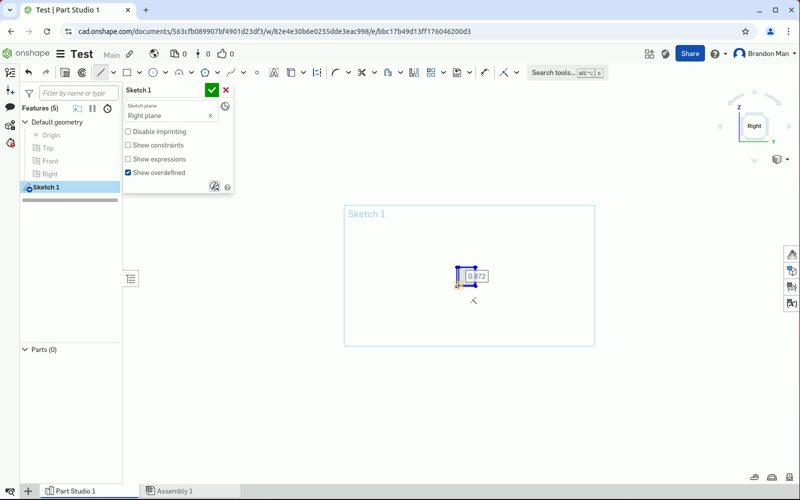
scroll(-6)
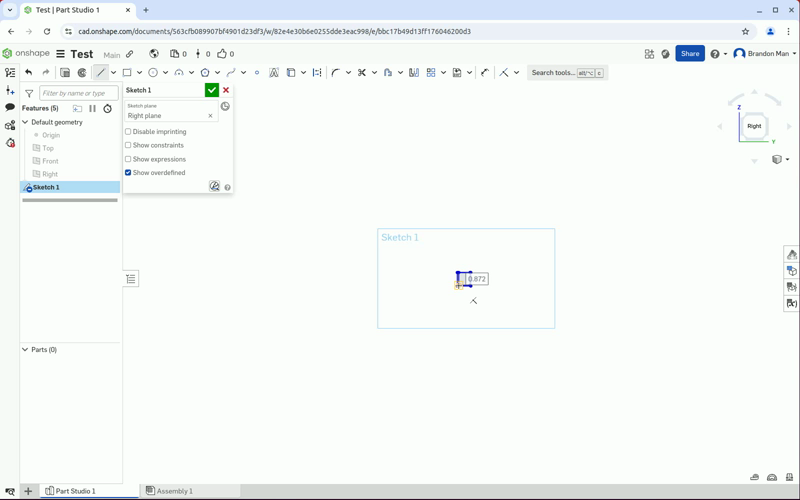
scroll(-6)
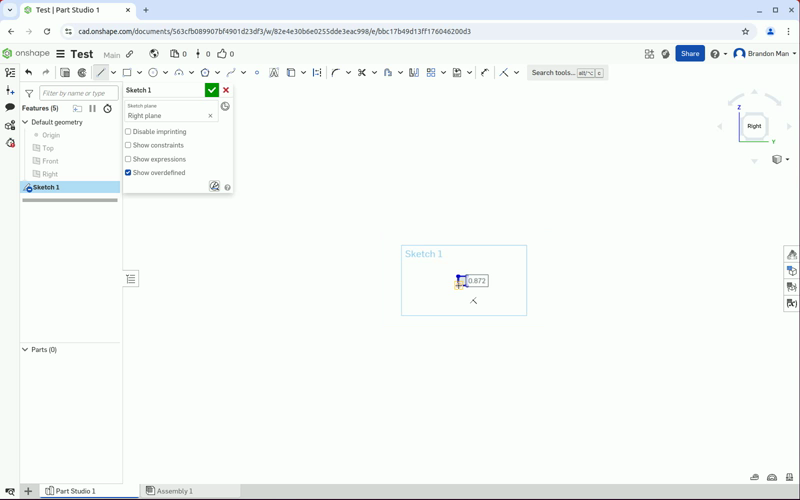
scroll(-6)
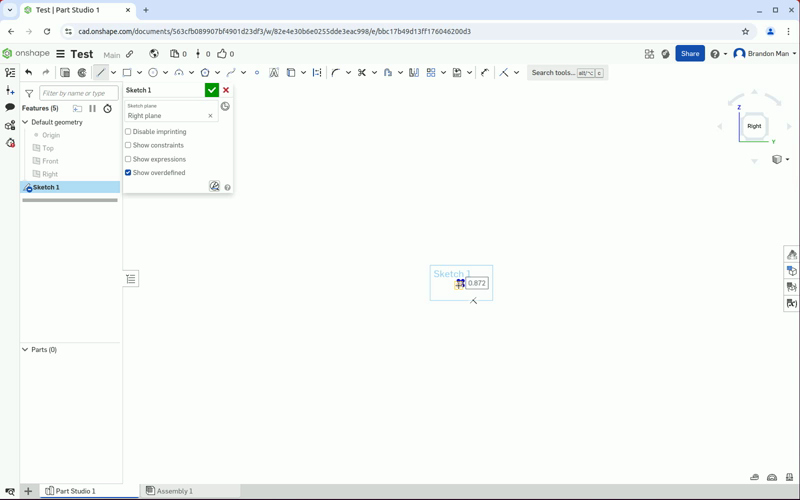
key(esc)
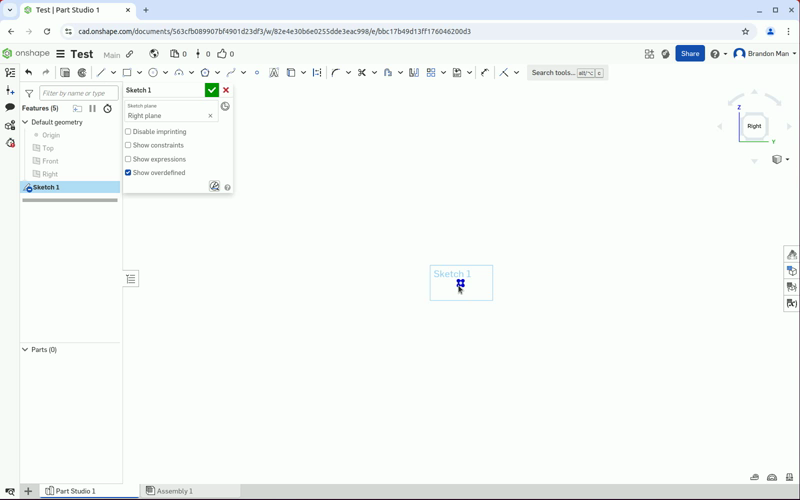
mouse_move(458, 281)
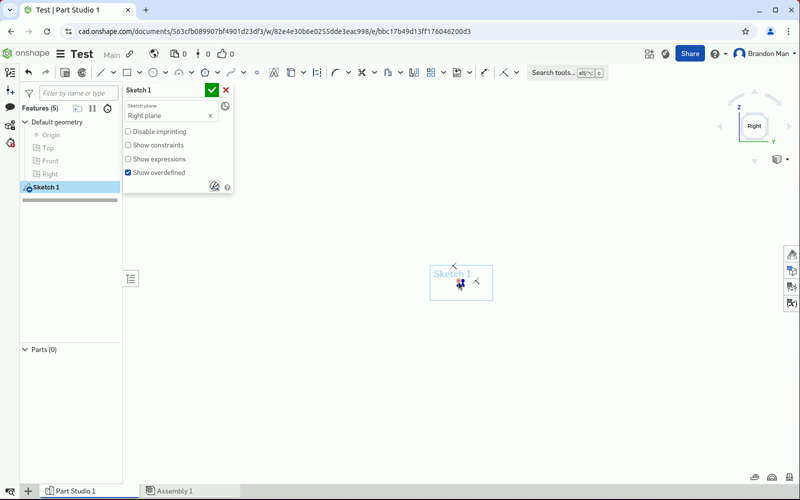
scroll(6)
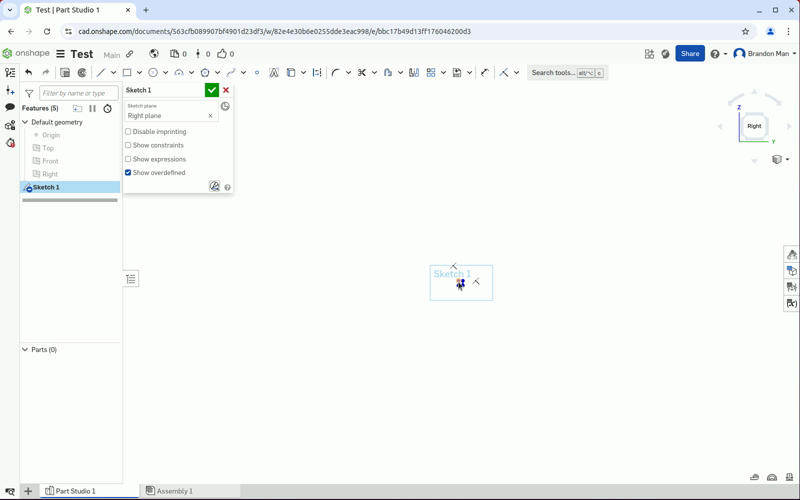
scroll(6)
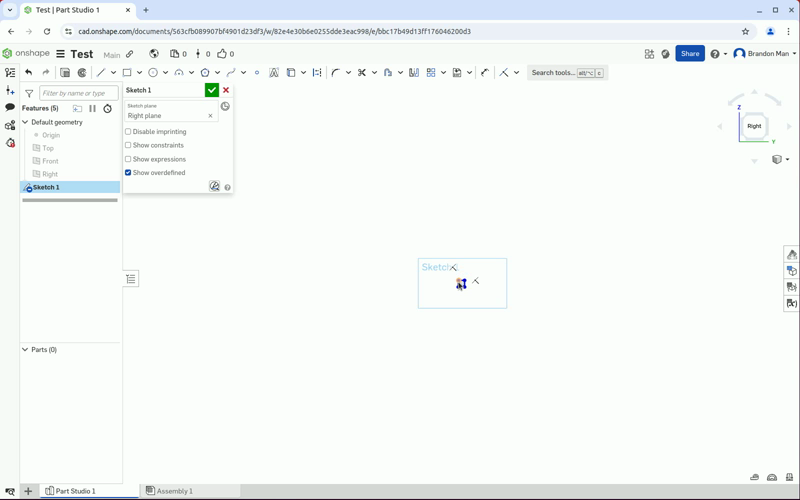
scroll(6)
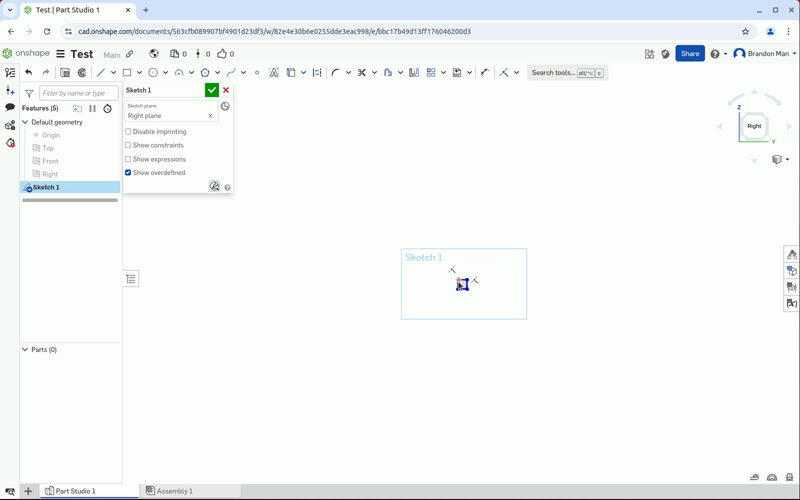
scroll(6)
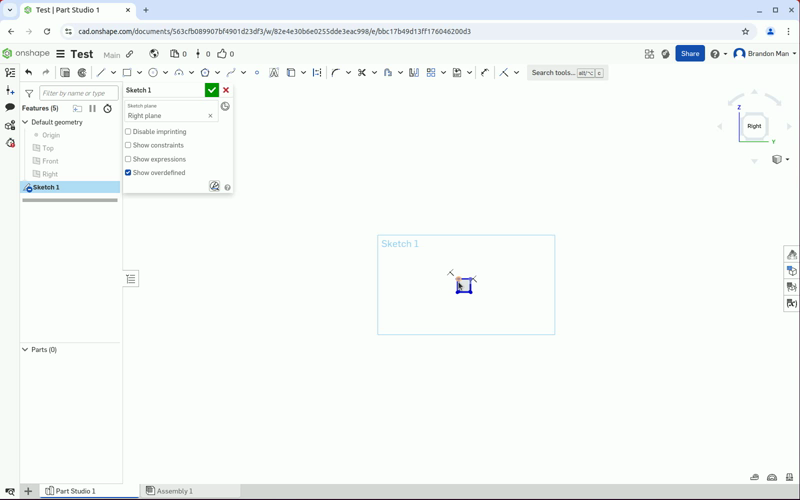
scroll(6)
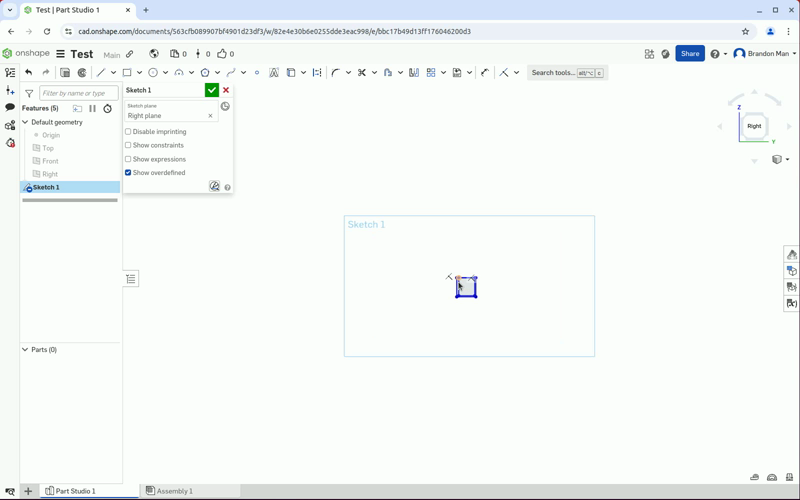
scroll(6)
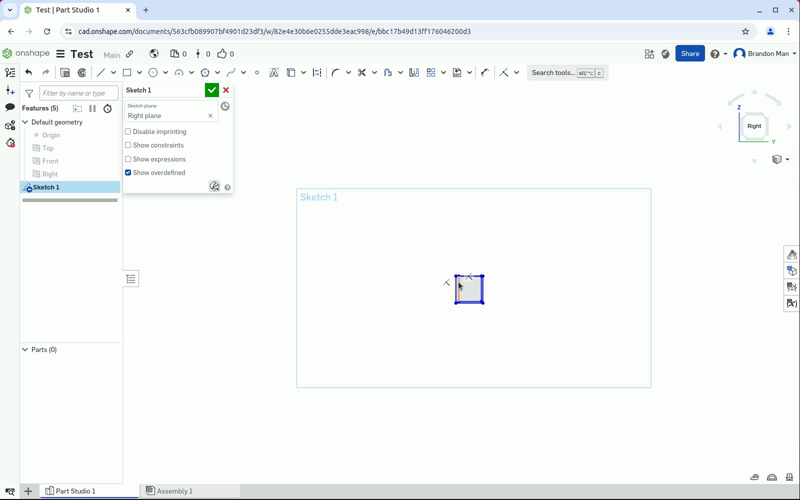
scroll(6)
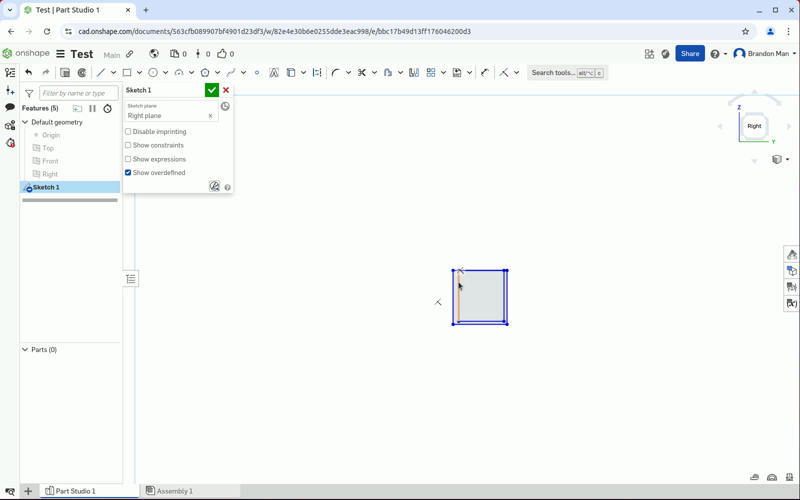
click(458, 281)
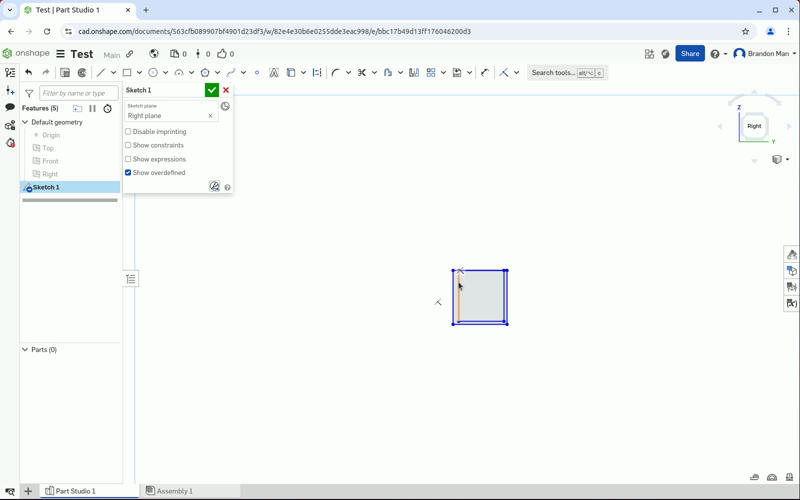
scroll(-6)
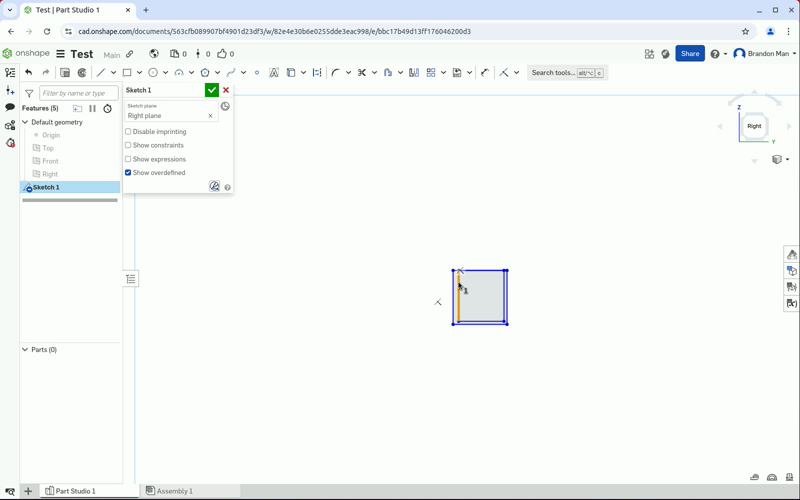
scroll(-6)
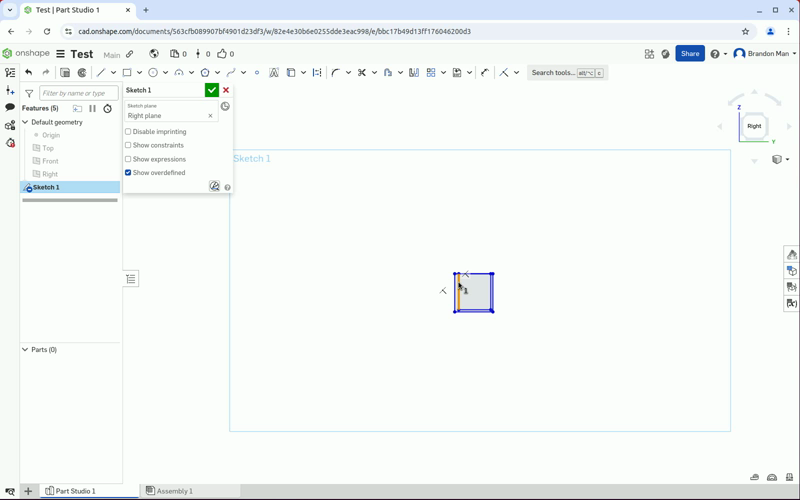
scroll(-6)
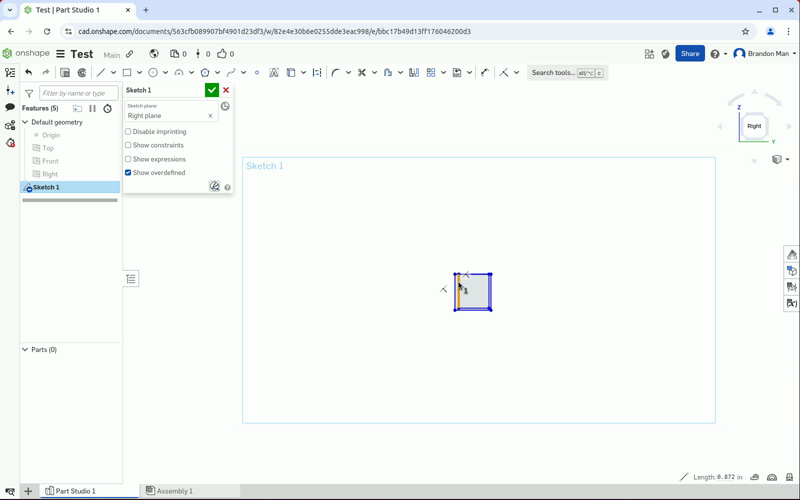
scroll(-6)
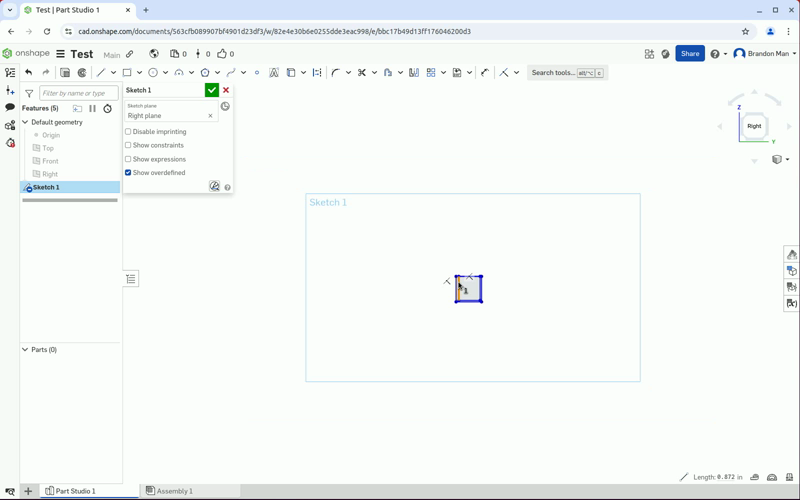
scroll(-6)
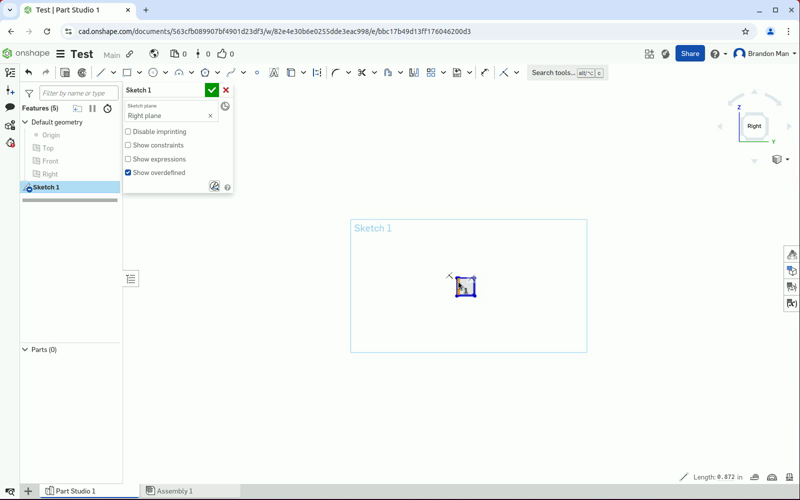
scroll(-6)
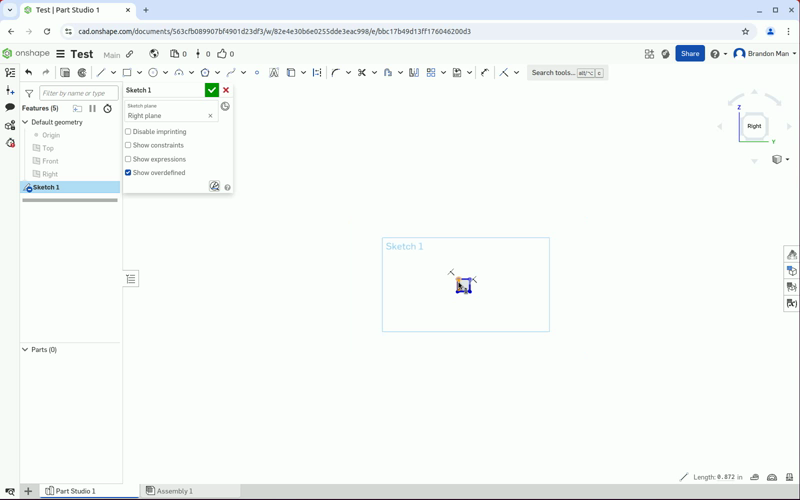
scroll(-6)
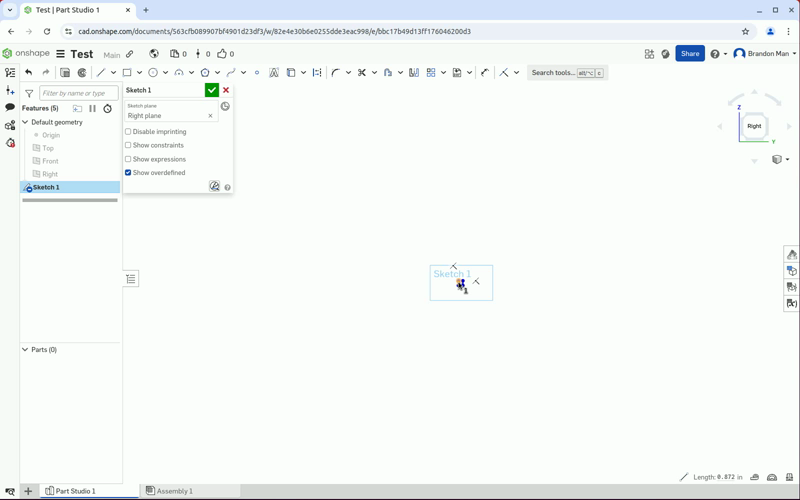
mouse_move(73, 352)
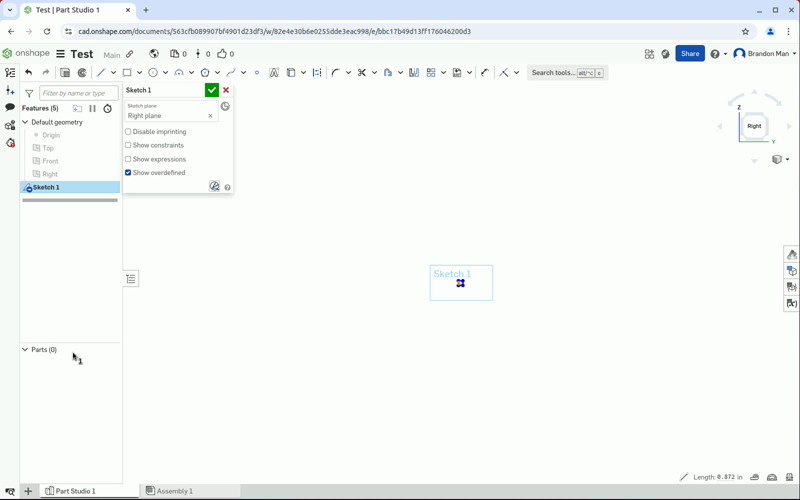
key(shift+y)
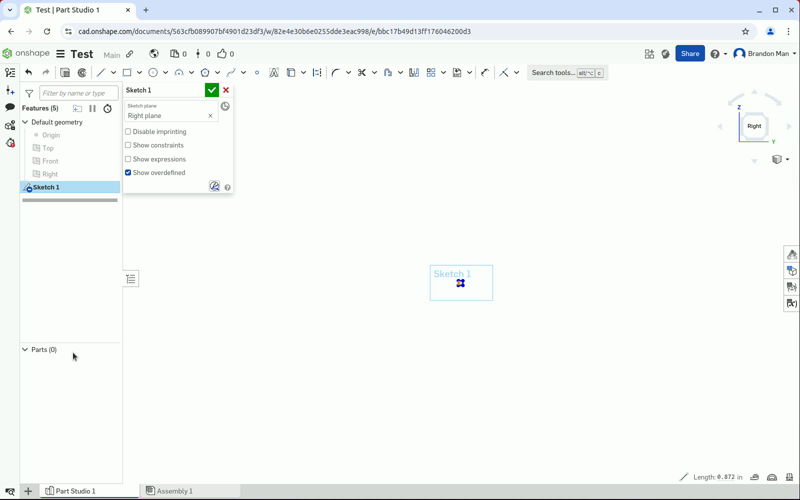
key(shift+e)
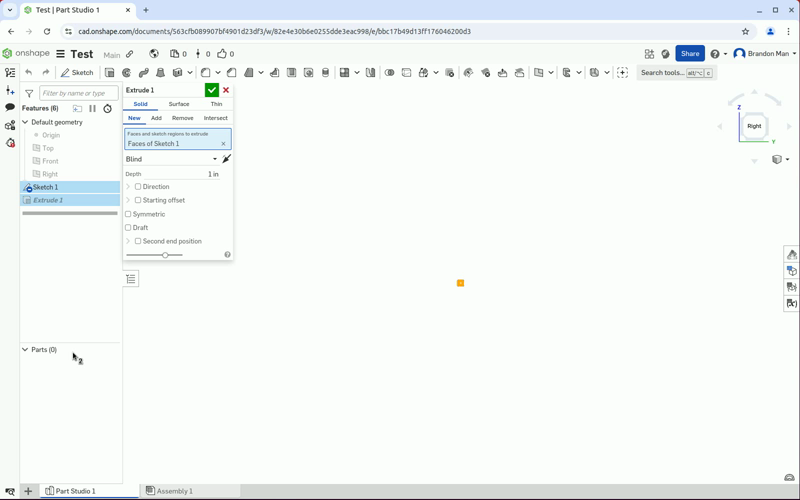
mouse_move(143, 106)
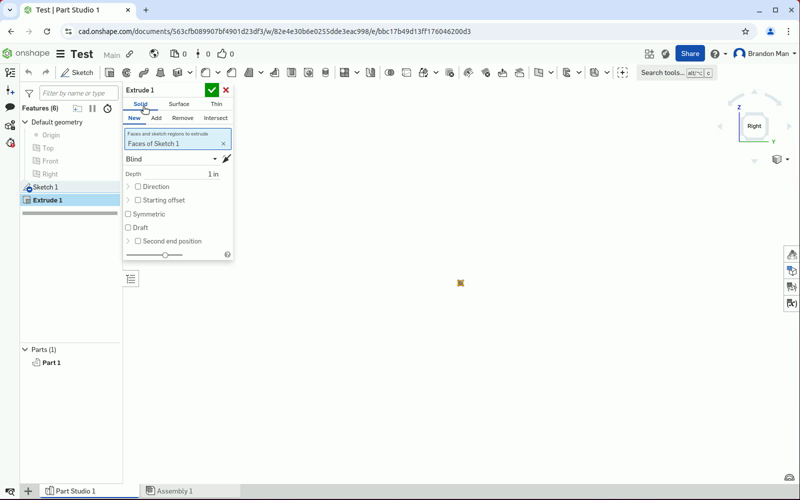
click(143, 106)
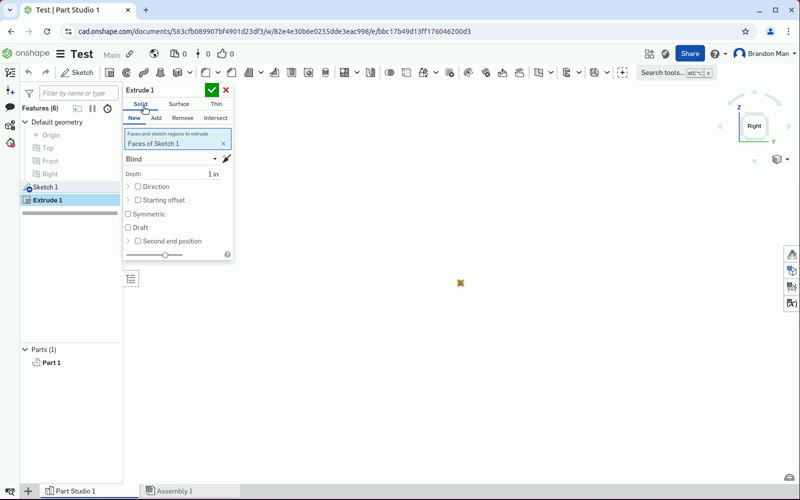
mouse_move(137, 120)
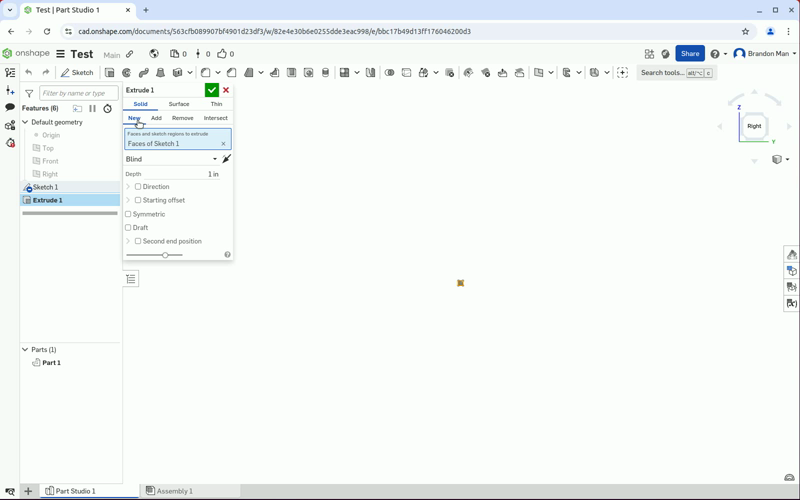
click(137, 120)
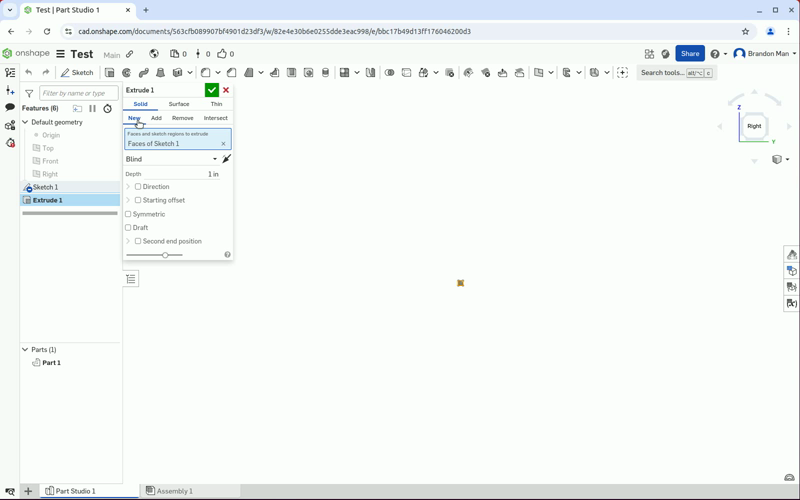
key(tab, 4)
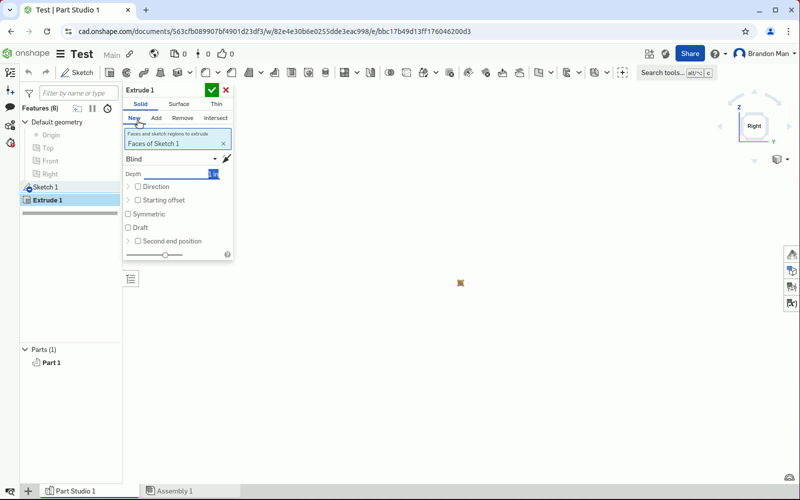
text(23.108)
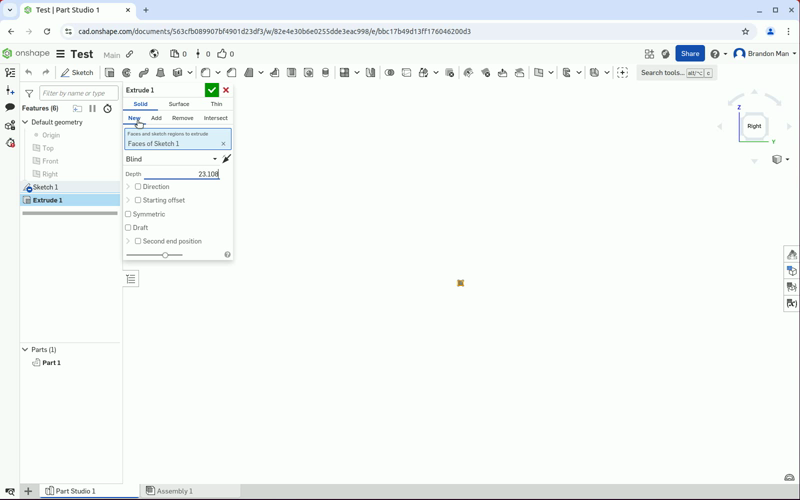
key(enter)
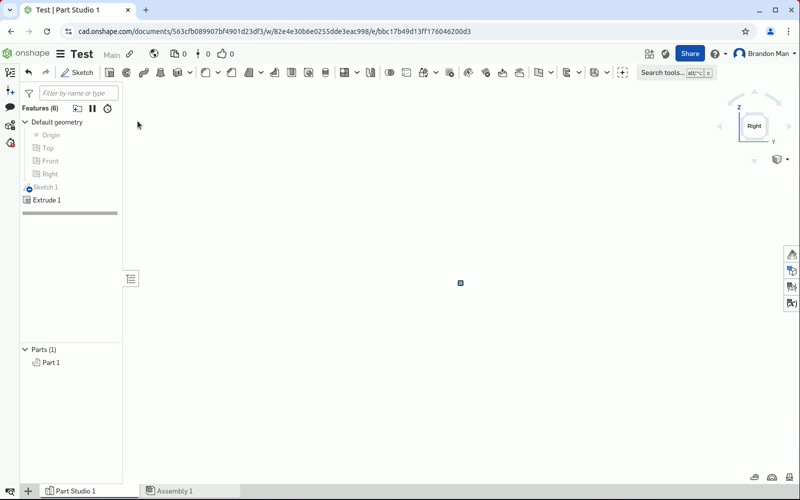
key(shift+h)
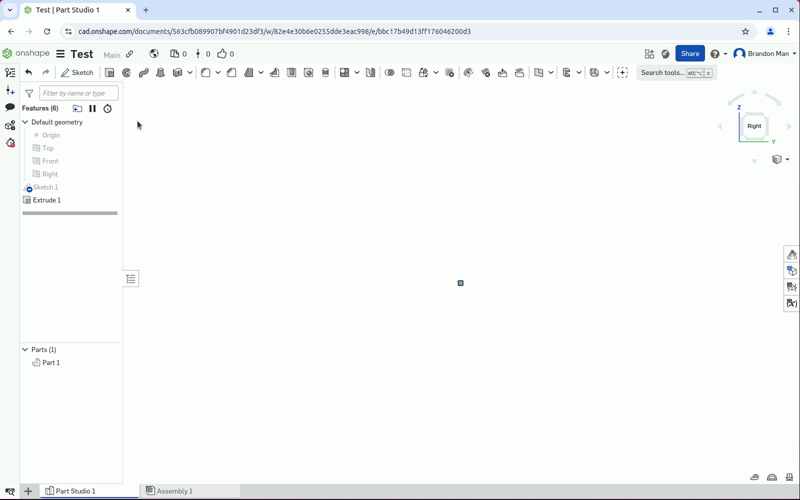
key(shift+h)
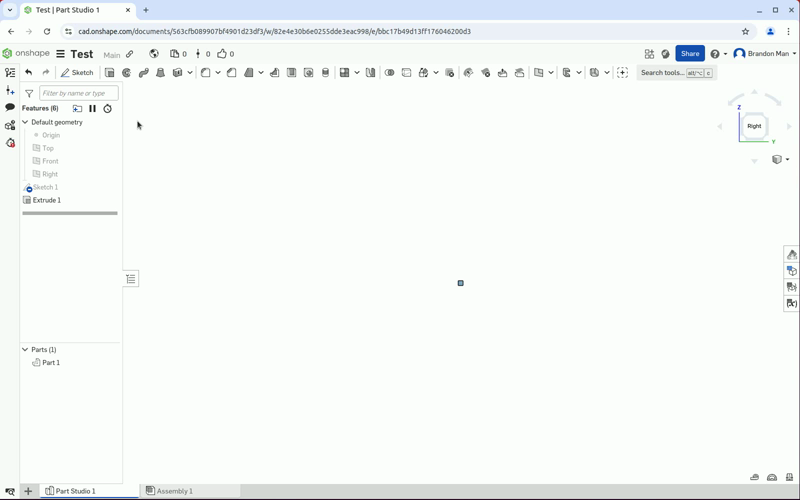
mouse_move(73, 189)
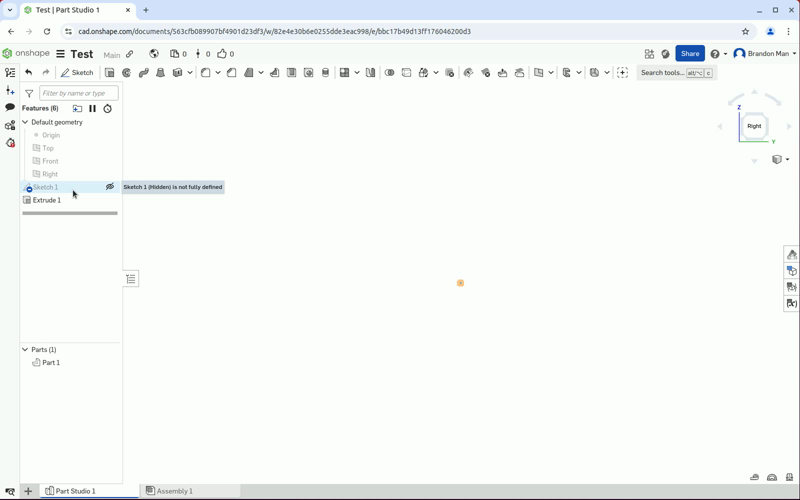
click(73, 189)
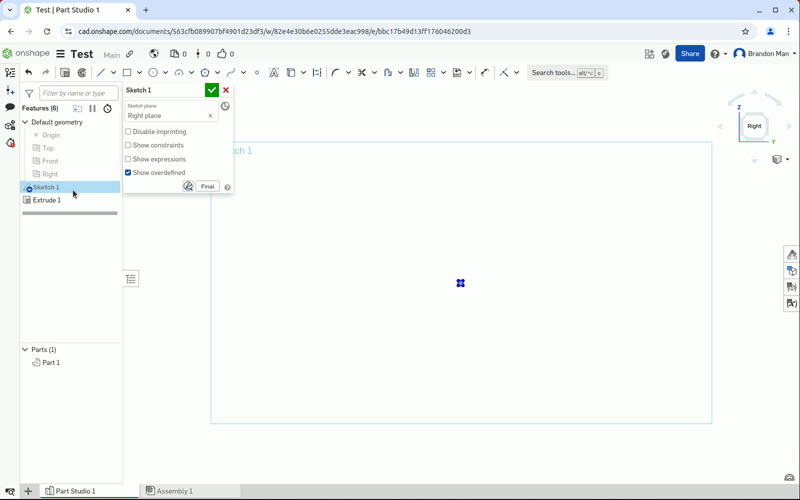
mouse_move(229, 92)
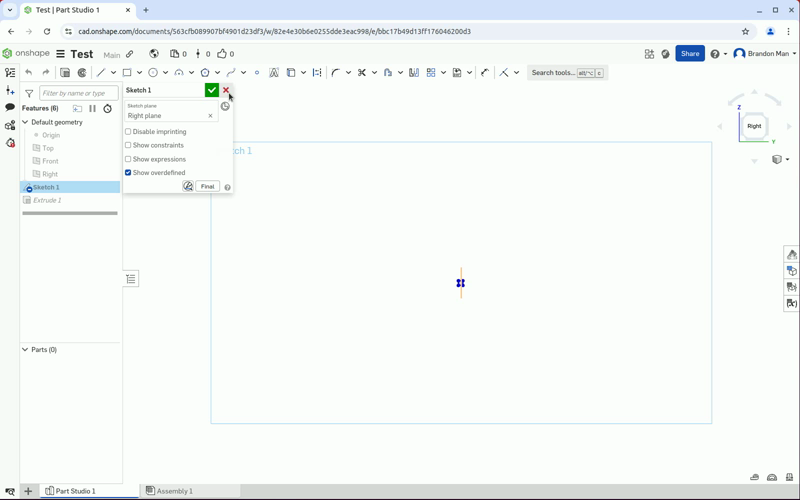
click(229, 92)
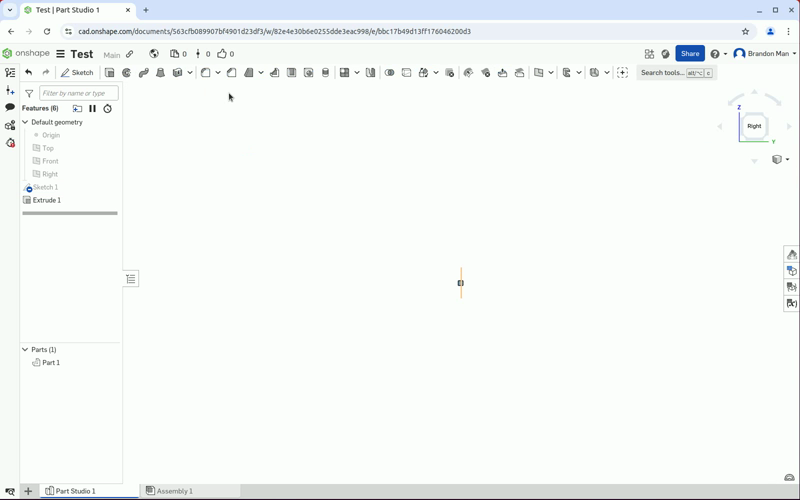
mouse_move(541, 75)
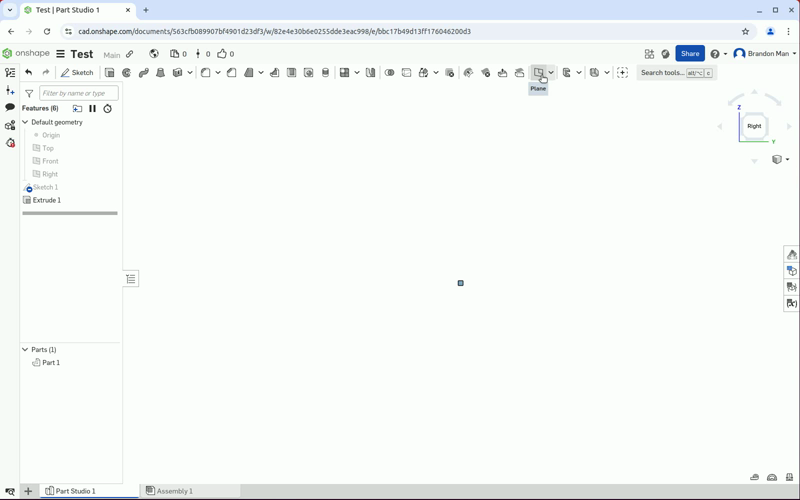
click(541, 75)
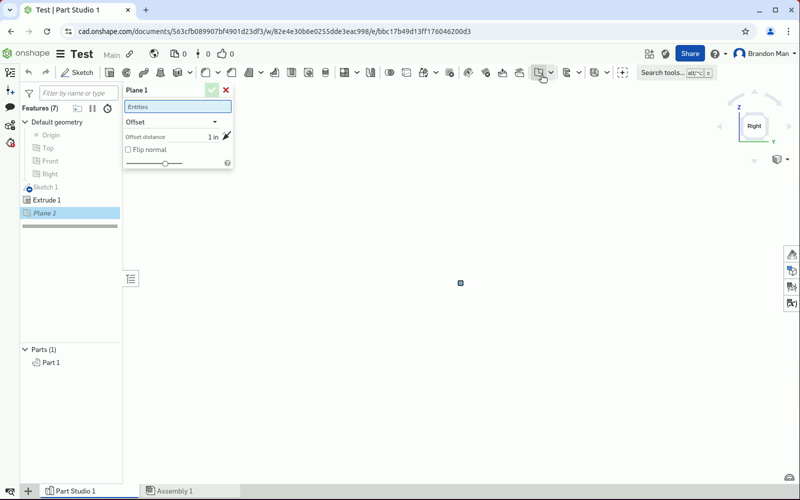
mouse_move(73, 176)
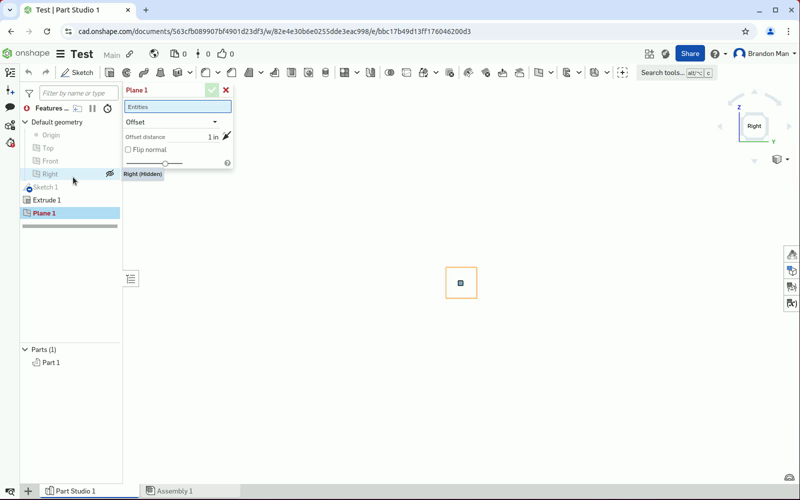
click(73, 176)
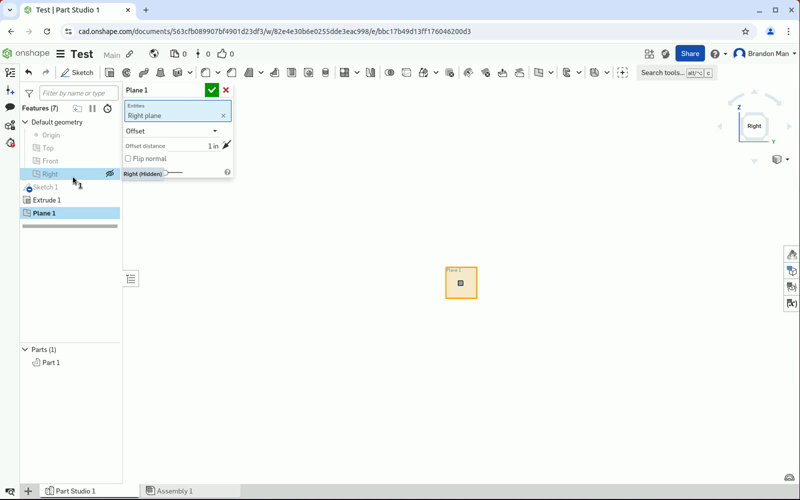
key(tab, 2)
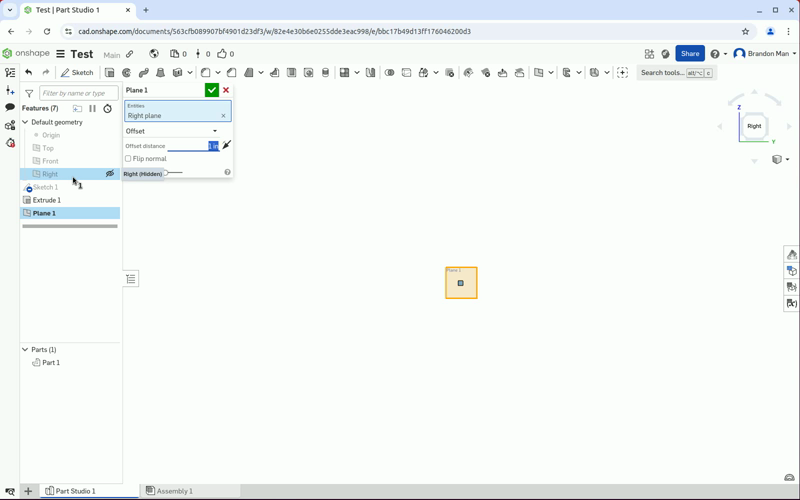
text(23.108)
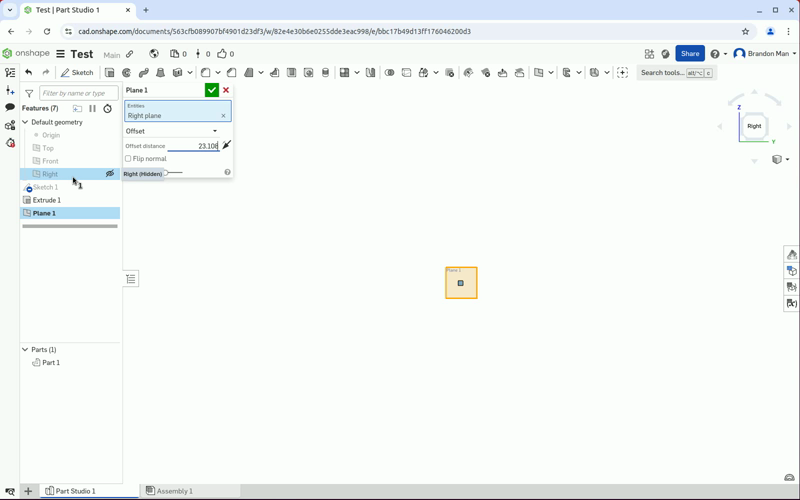
key(enter, 2)
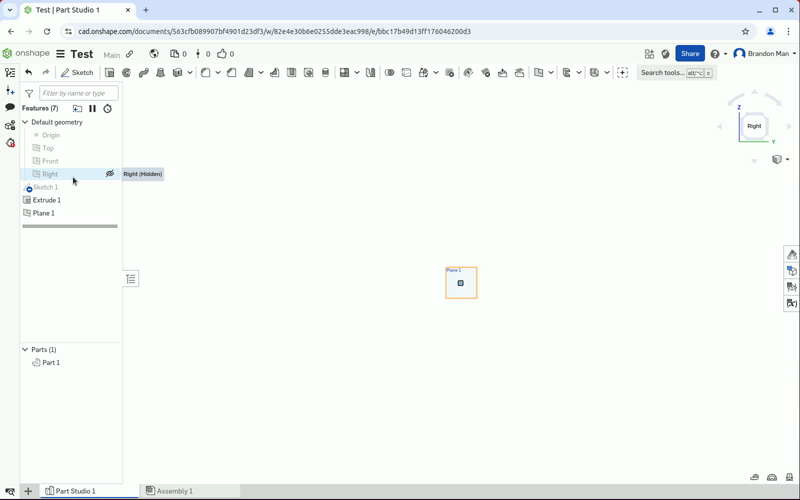
key(shift+s)
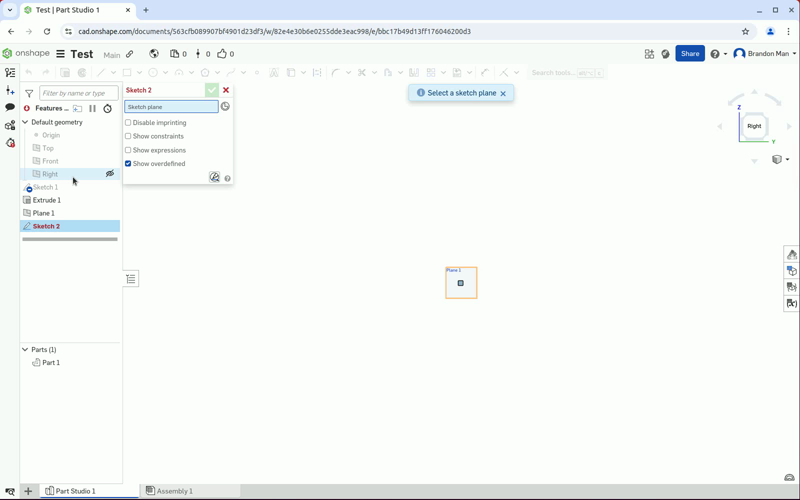
mouse_move(73, 215)
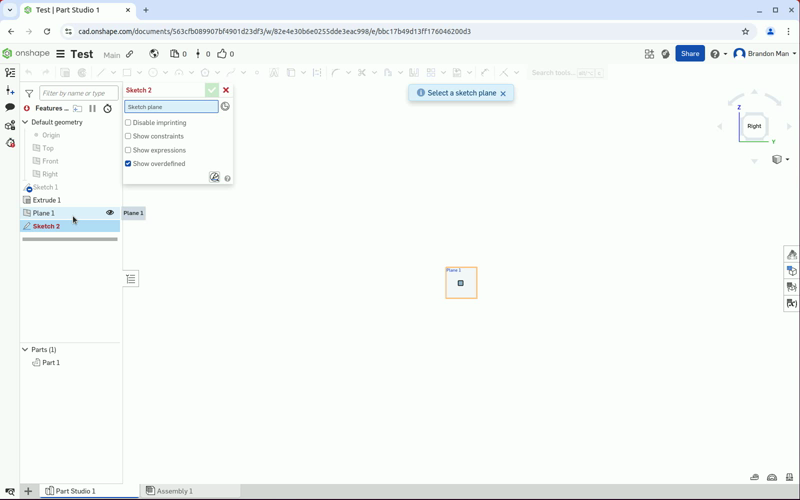
click(73, 215)
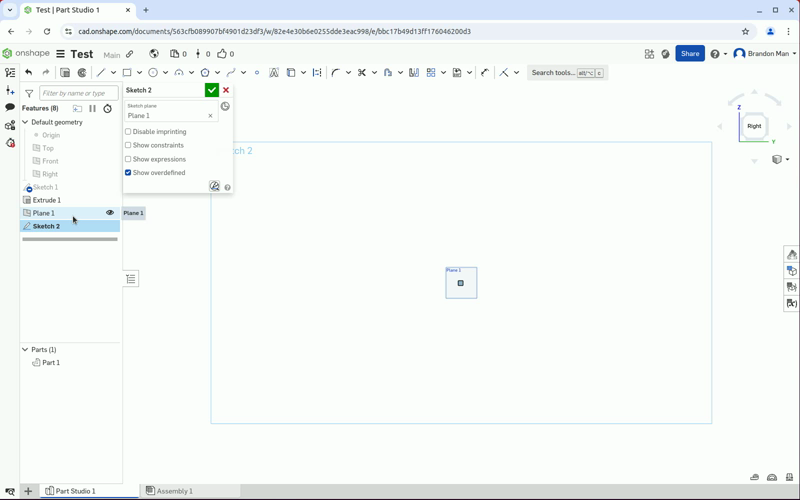
mouse_move(73, 352)
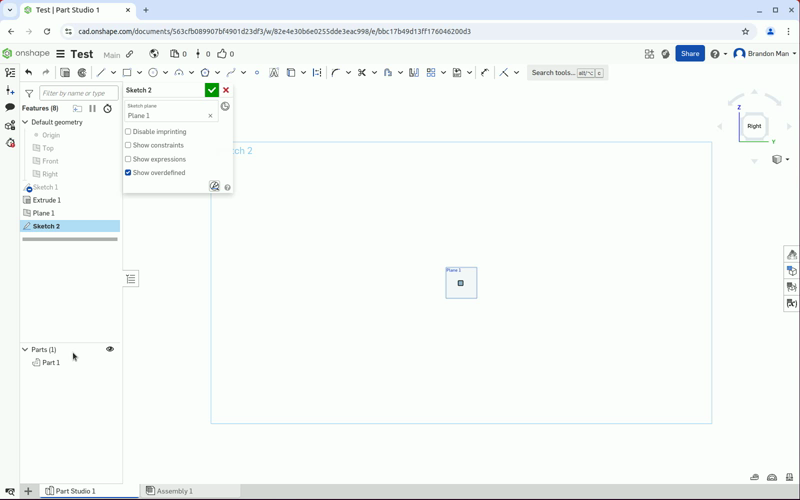
key(y)
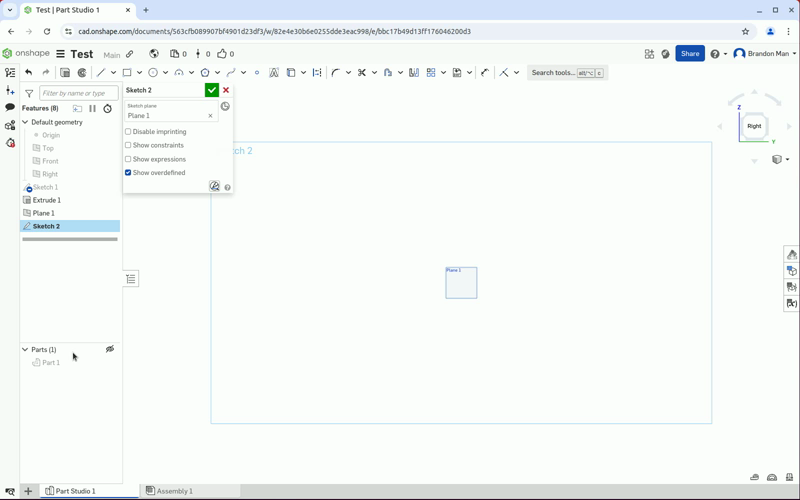
key(l)
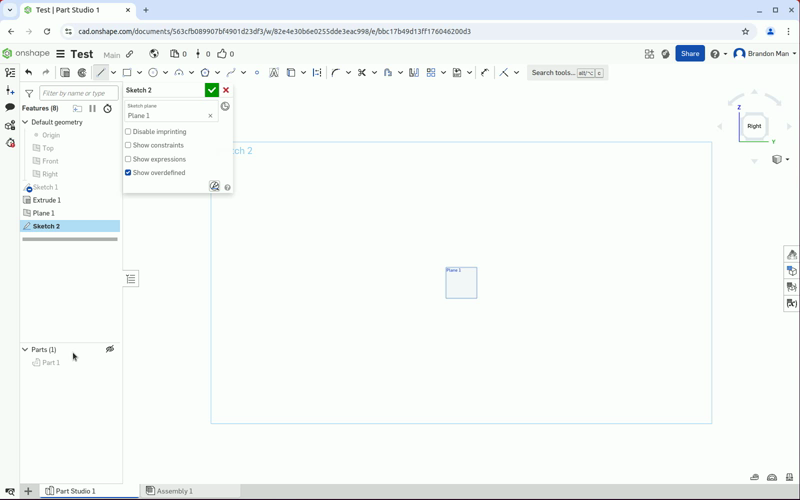
key_down(shift)
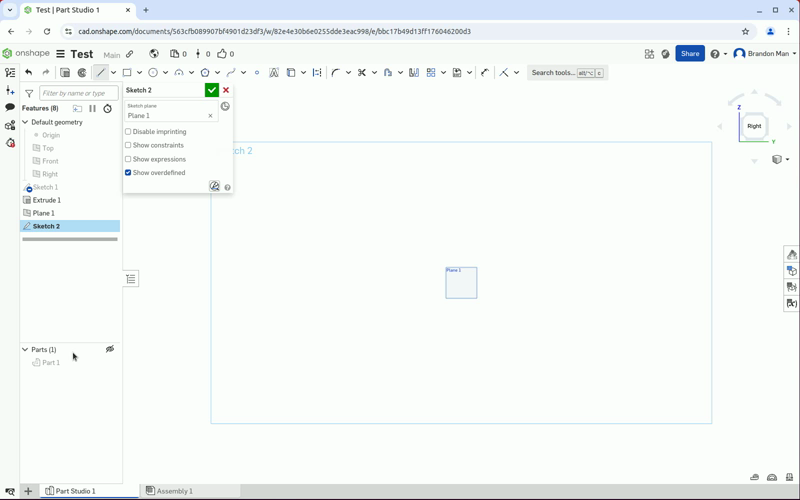
mouse_move(458, 285)
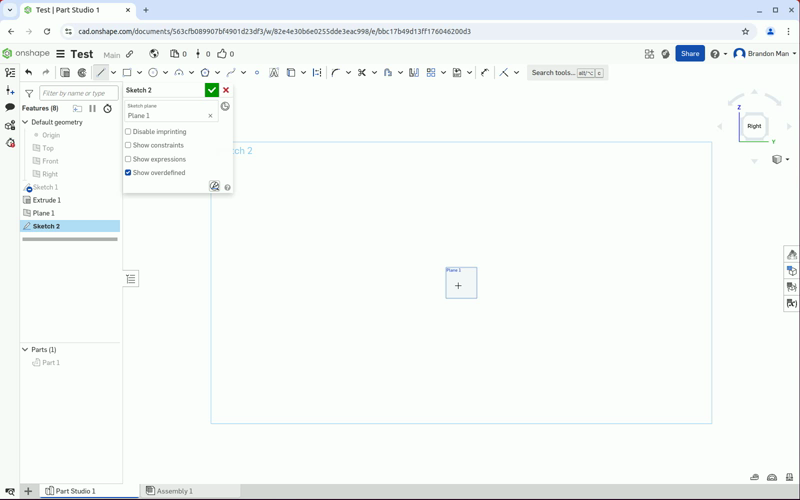
click(458, 285)
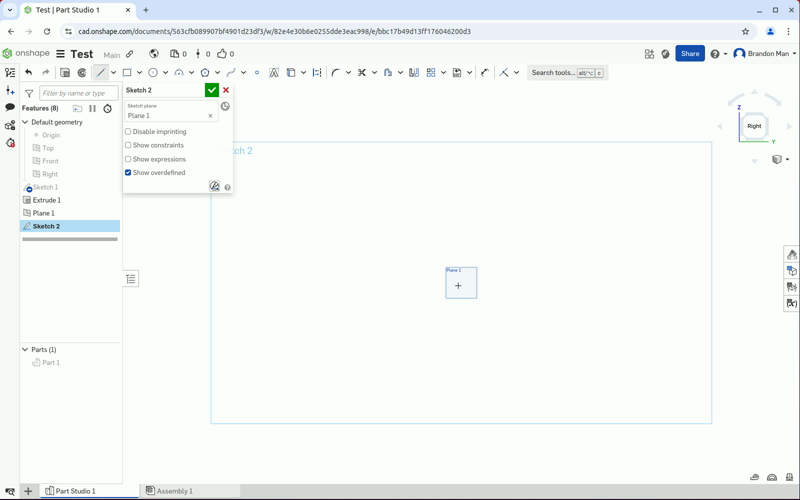
key_up(shift)
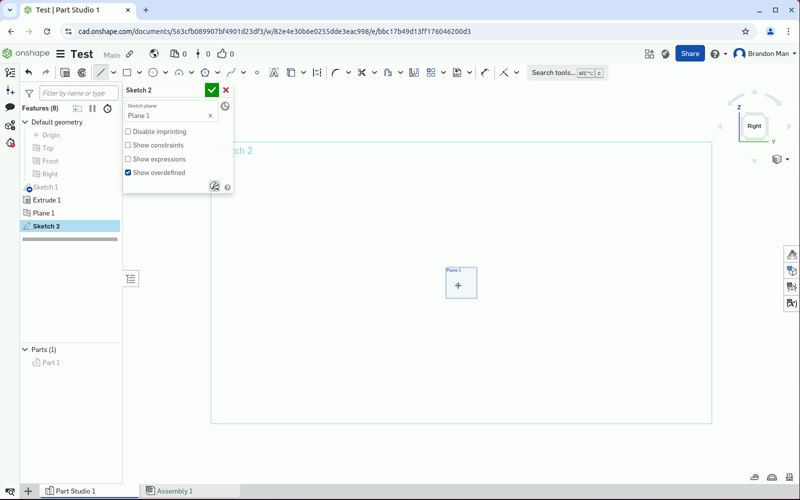
key_down(shift)
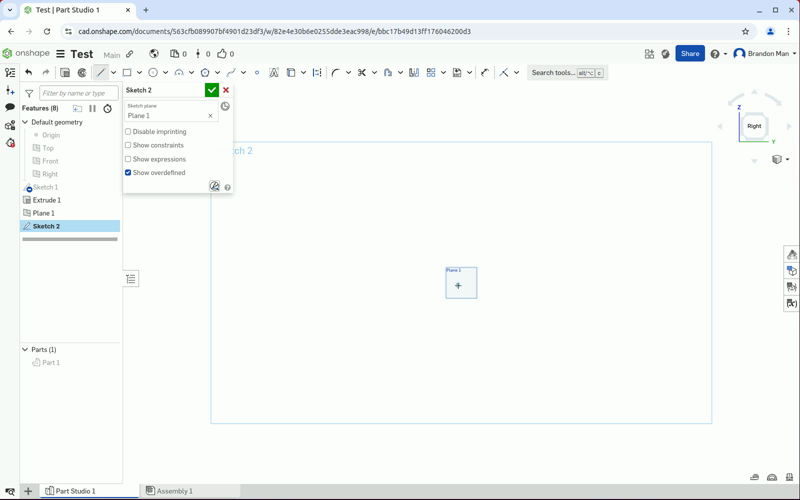
mouse_move(488, 285)
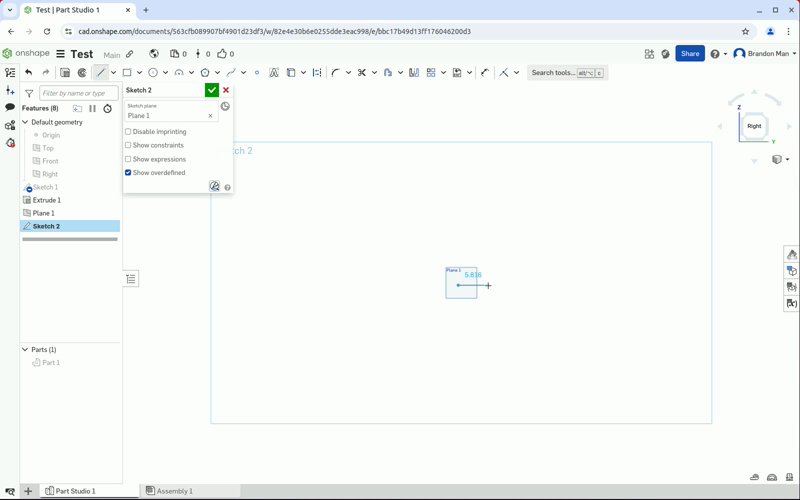
mouse_move(462, 285)
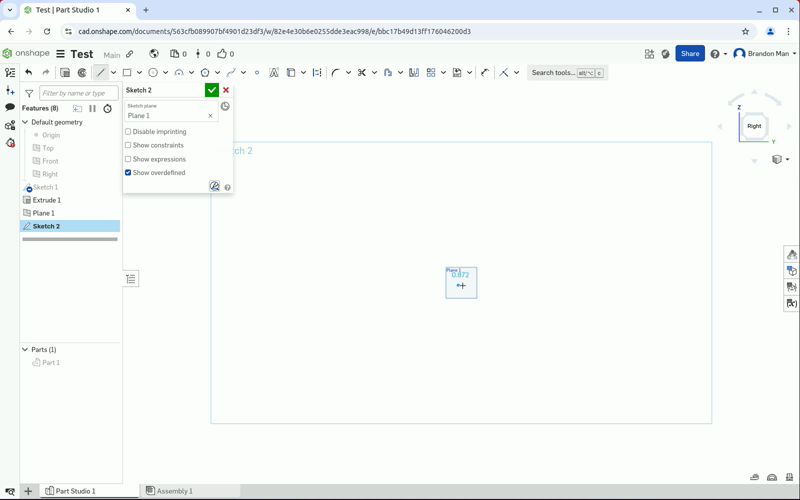
scroll(6)
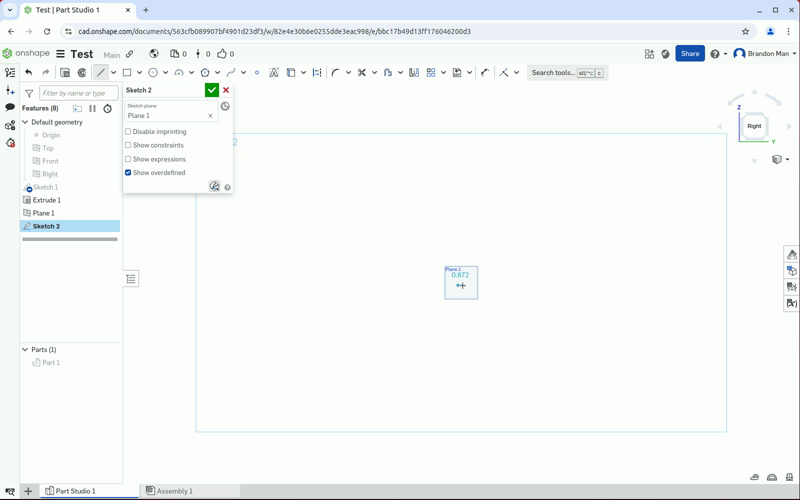
scroll(6)
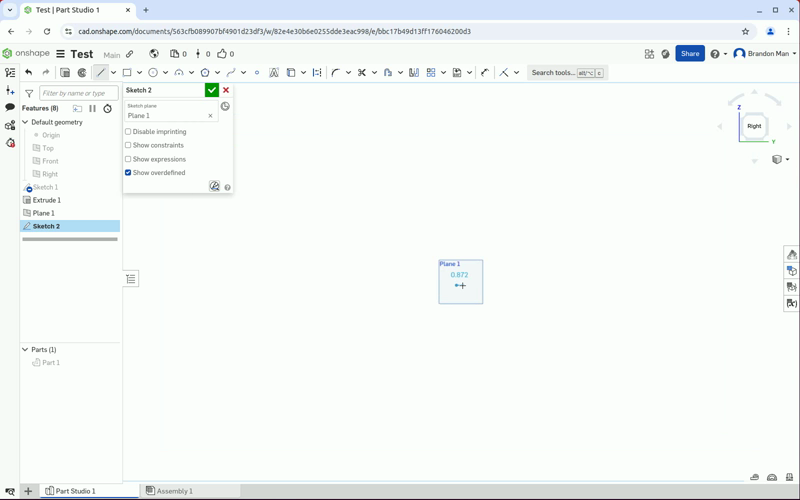
scroll(6)
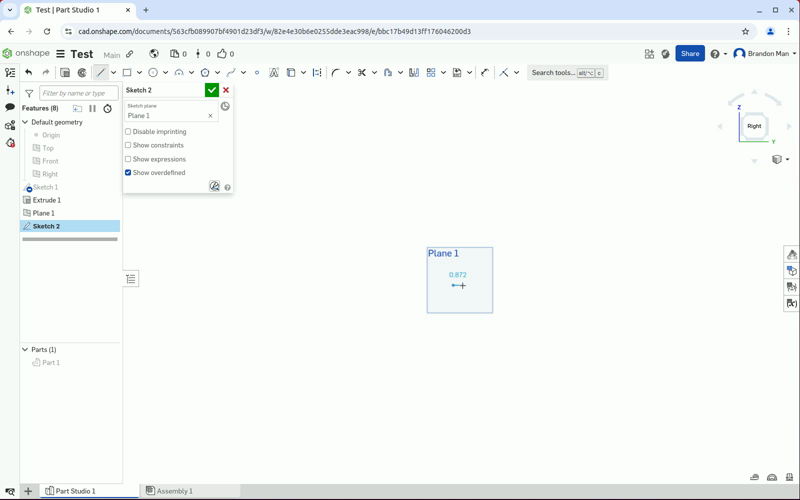
scroll(6)
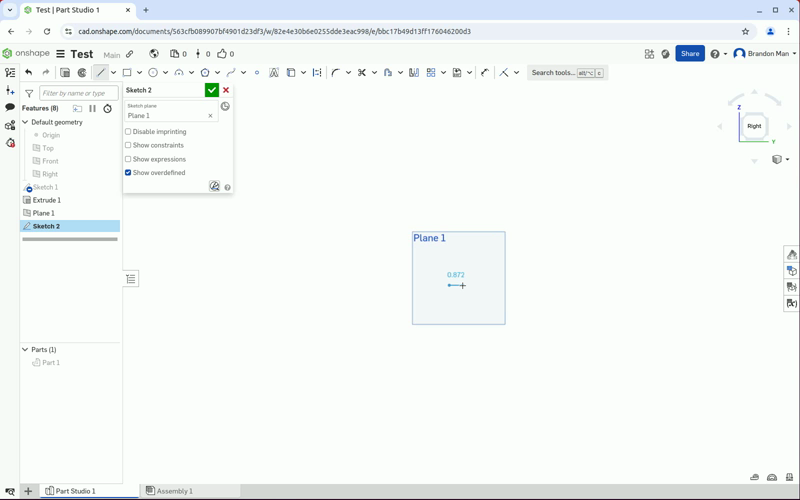
scroll(6)
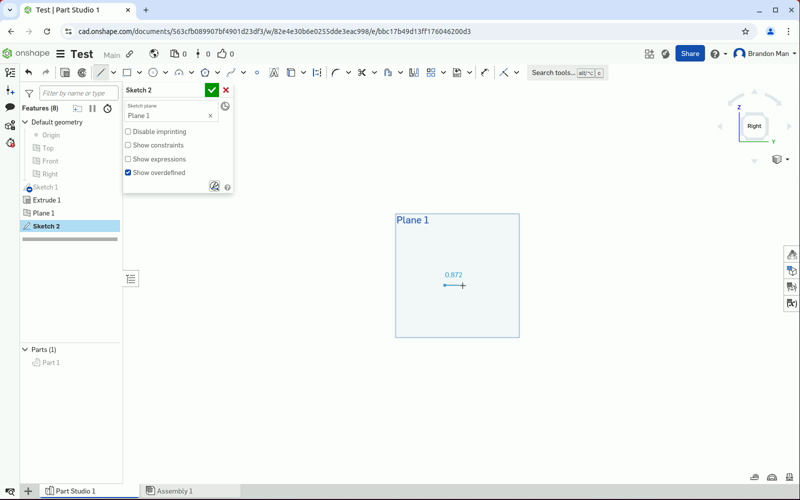
scroll(6)
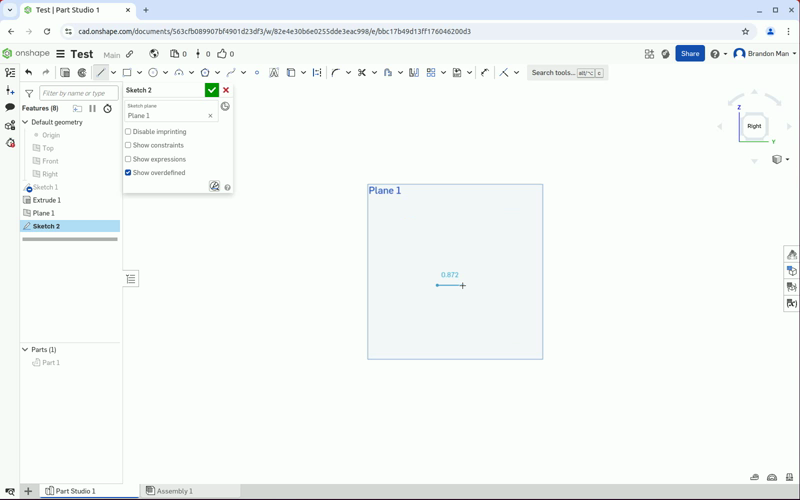
scroll(6)
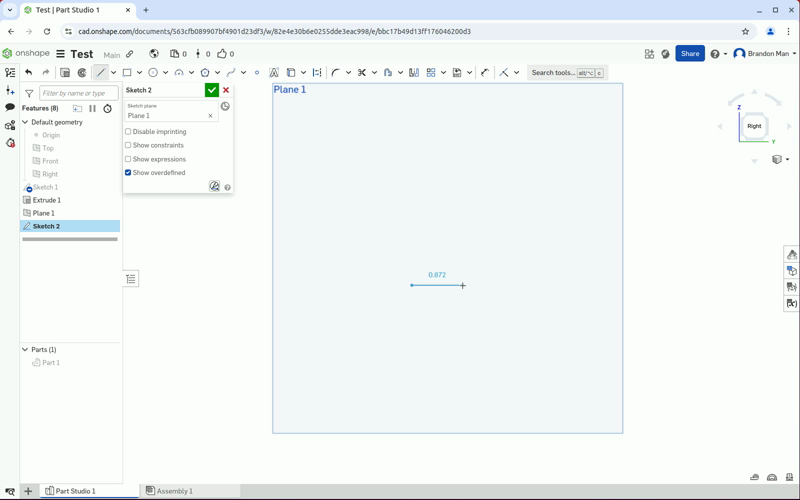
click(462, 285)
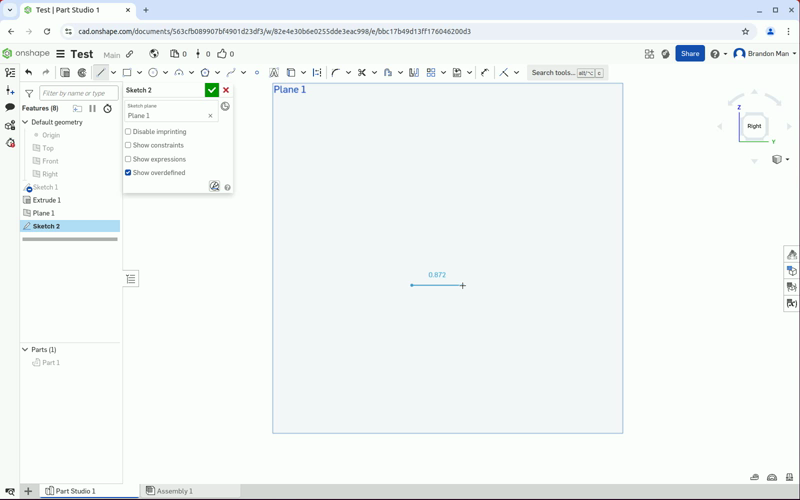
scroll(-6)
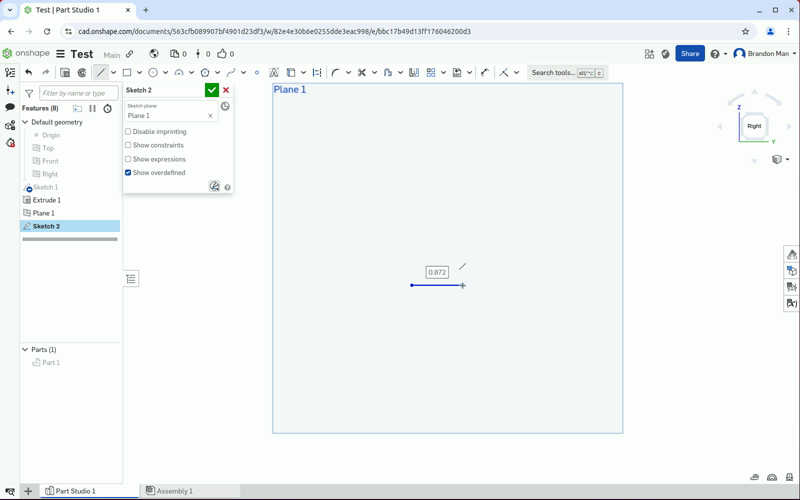
scroll(-6)
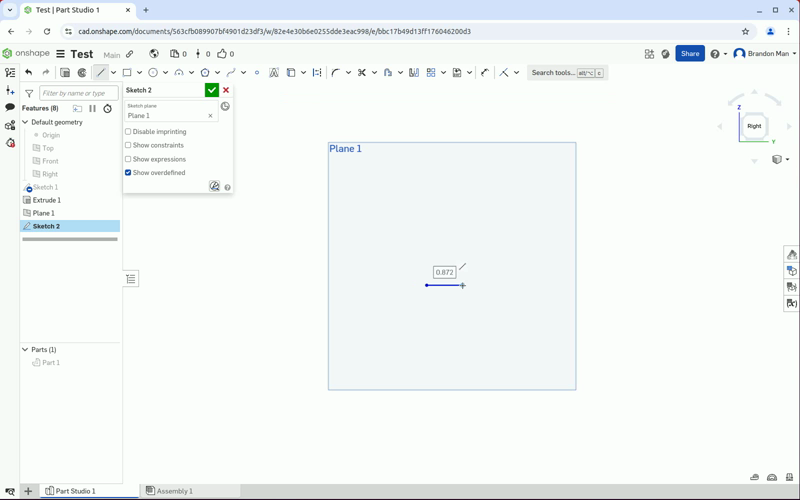
scroll(-6)
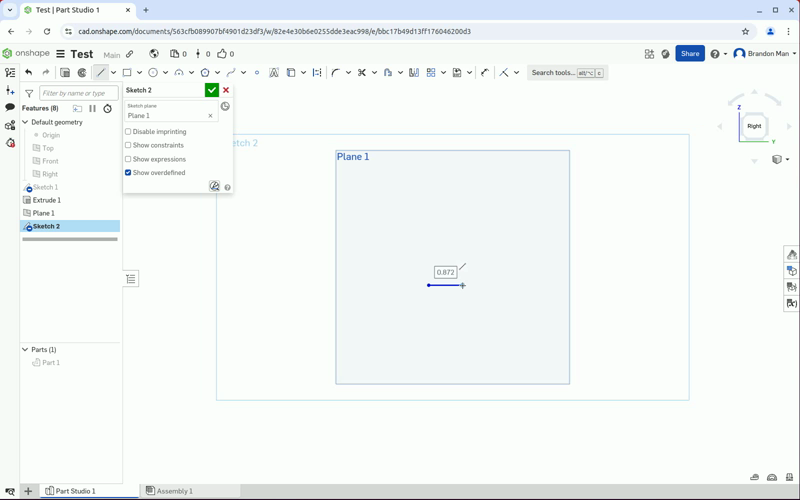
scroll(-6)
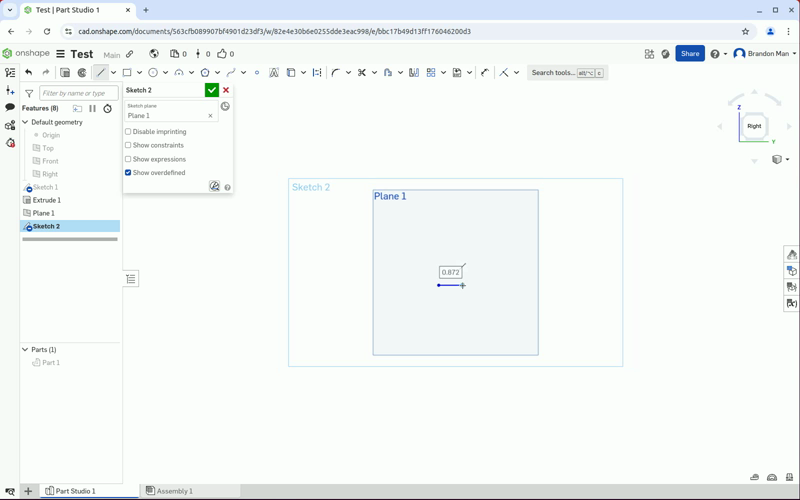
scroll(-6)
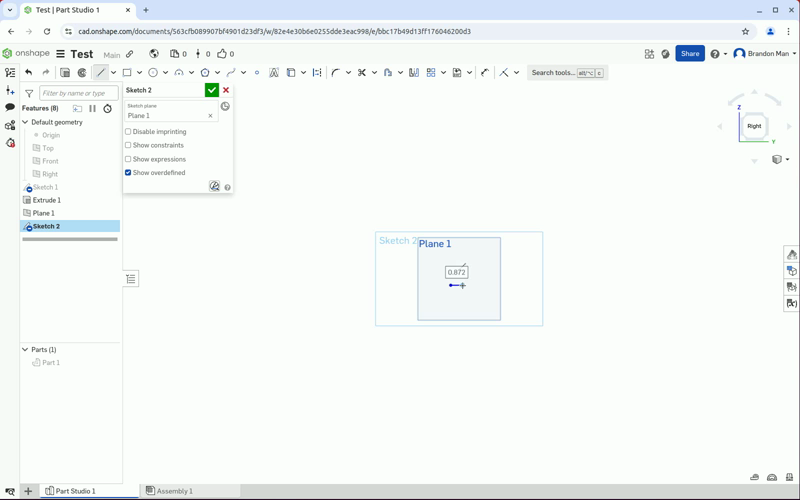
scroll(-6)
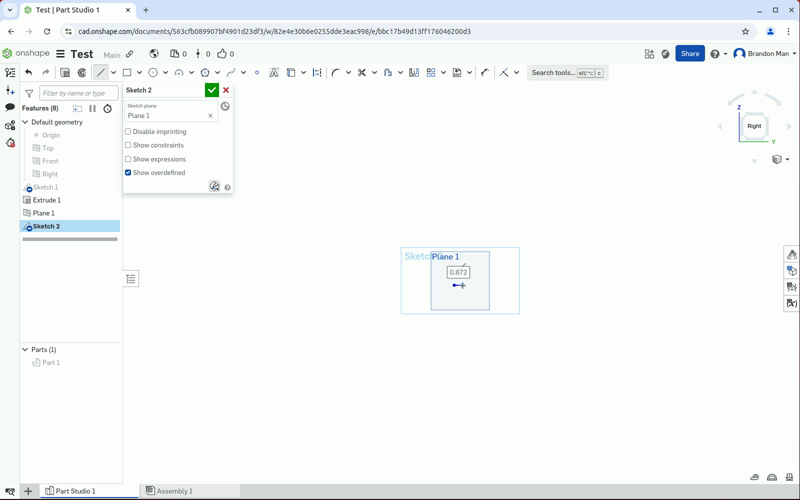
scroll(-6)
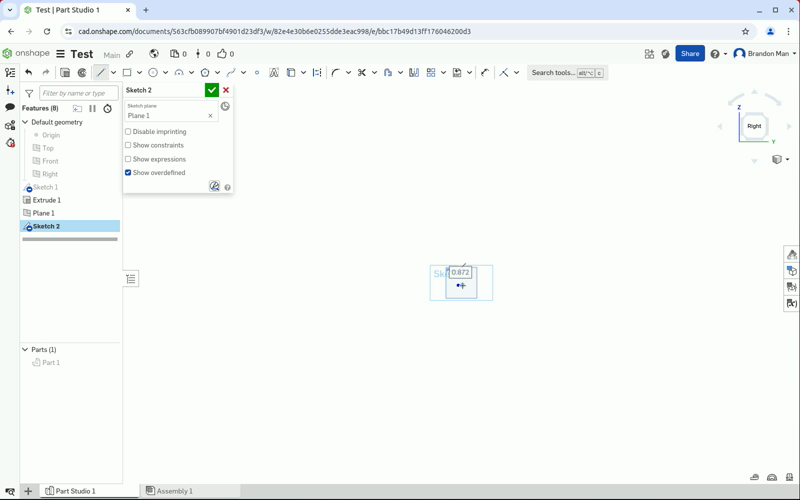
key_up(shift)
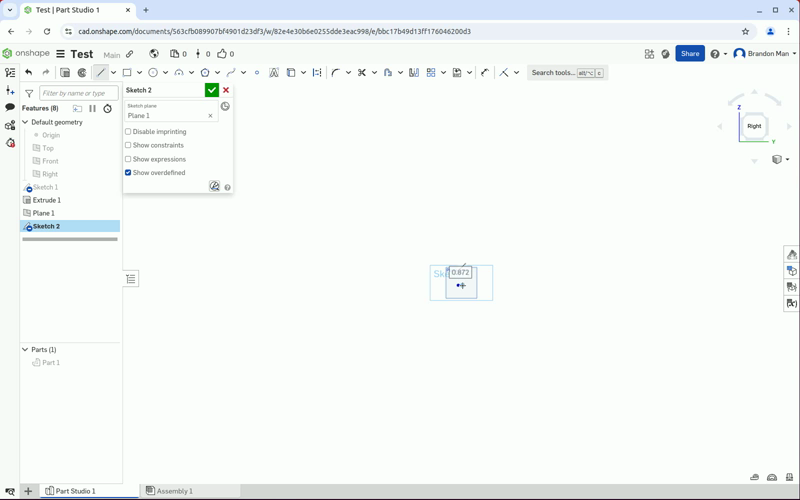
key_down(shift)
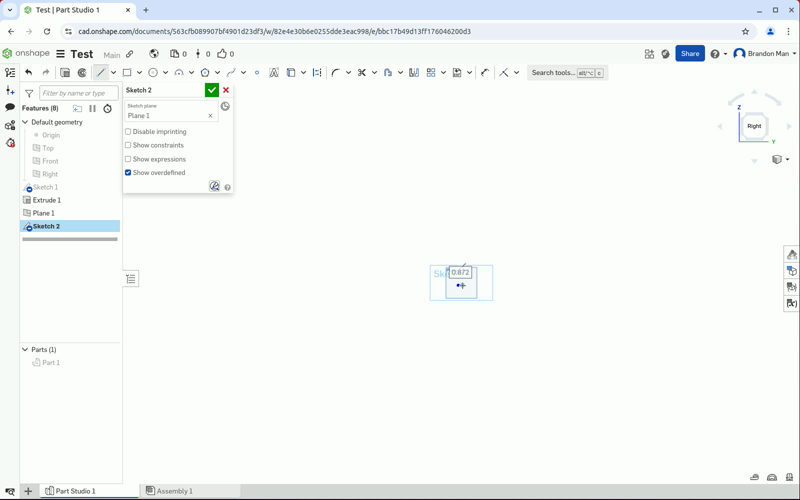
mouse_move(492, 285)
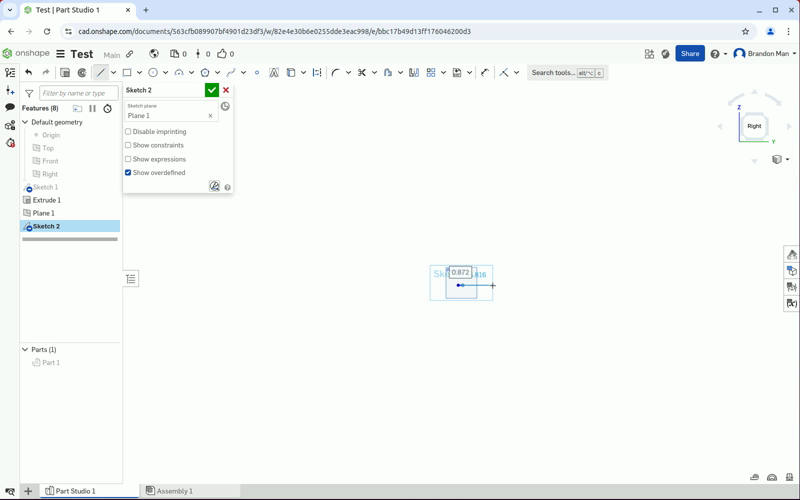
mouse_move(462, 280)
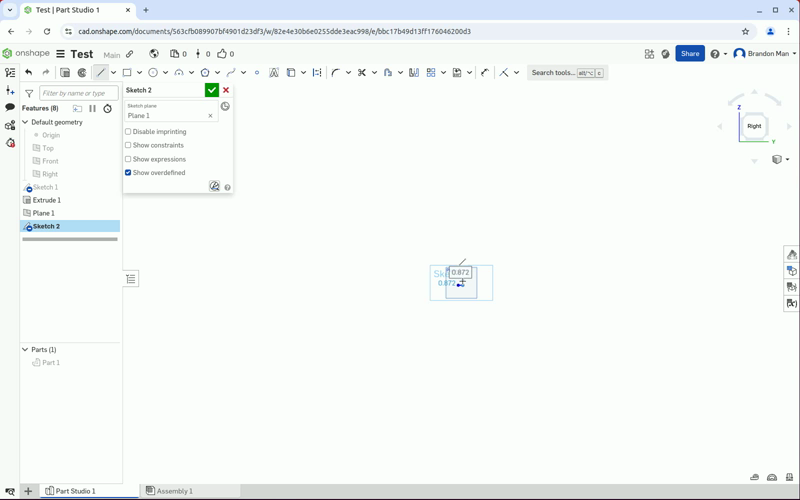
scroll(6)
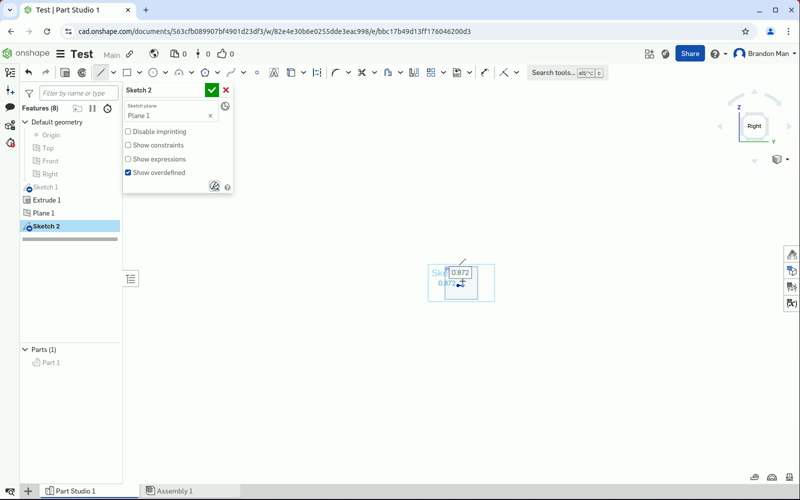
scroll(6)
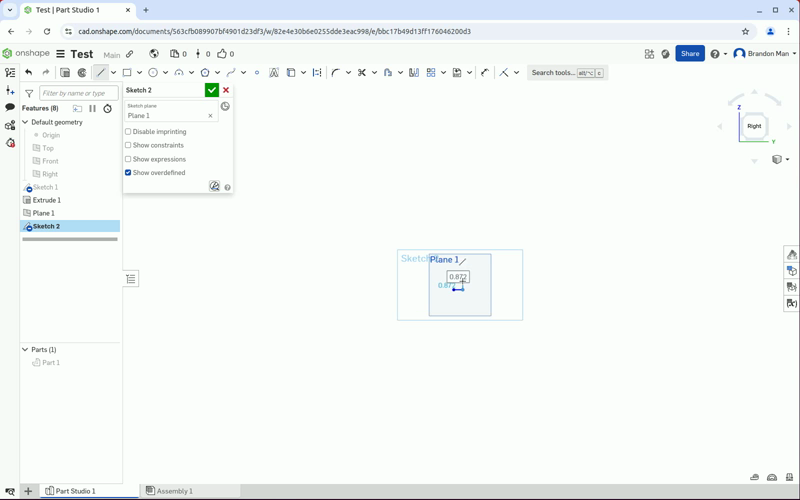
scroll(6)
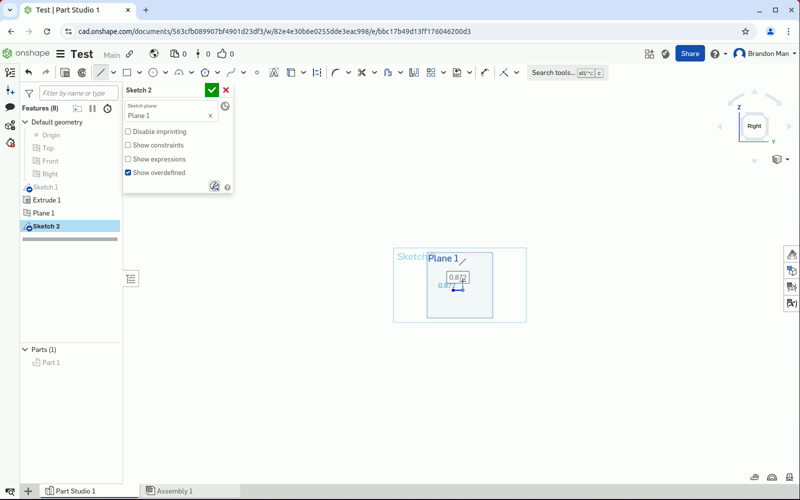
scroll(6)
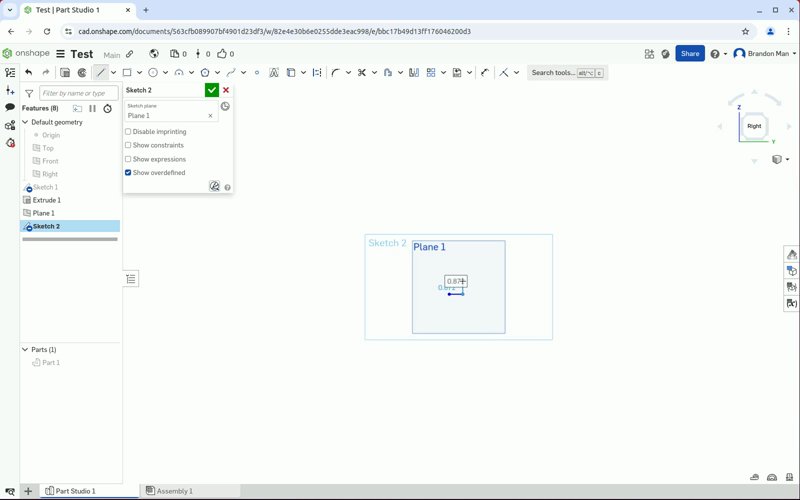
scroll(6)
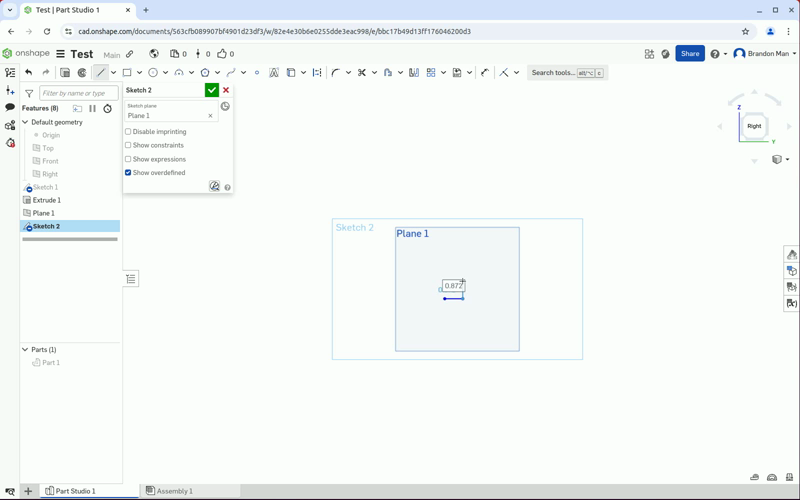
scroll(6)
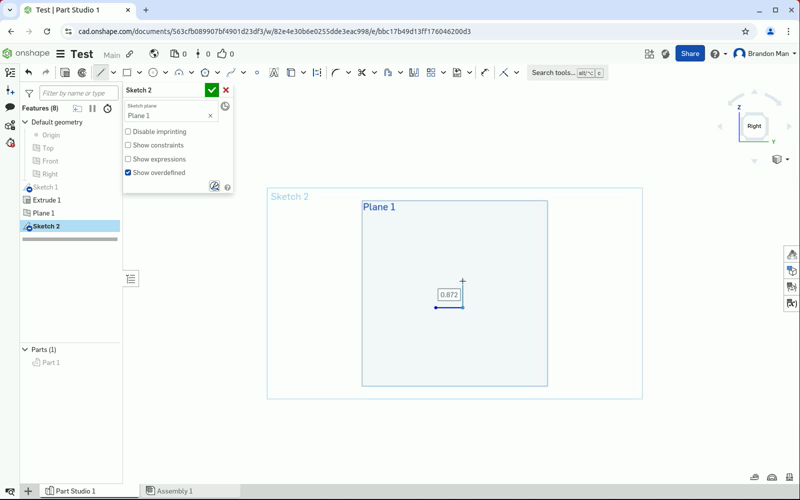
scroll(6)
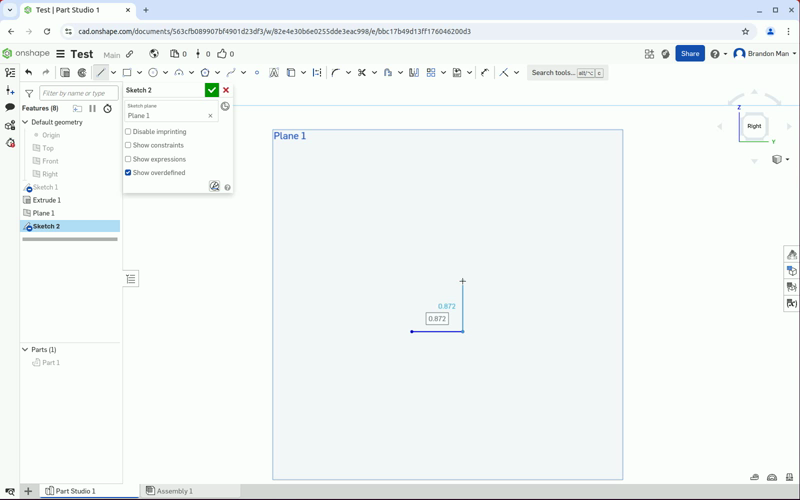
click(462, 280)
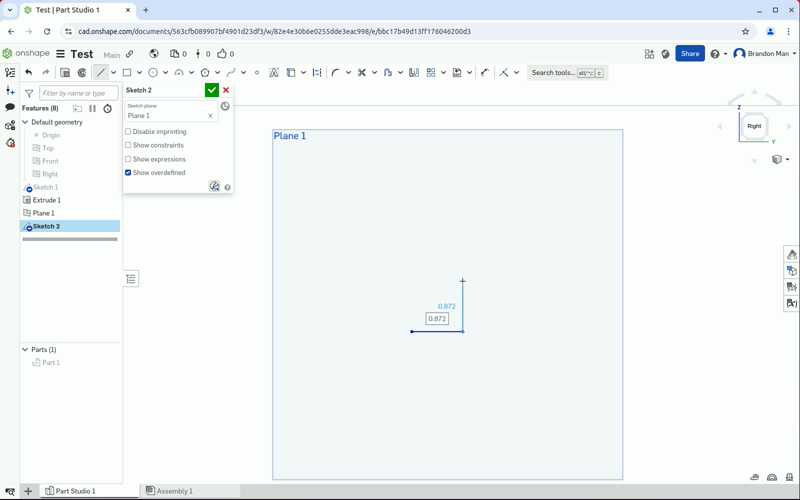
scroll(-6)
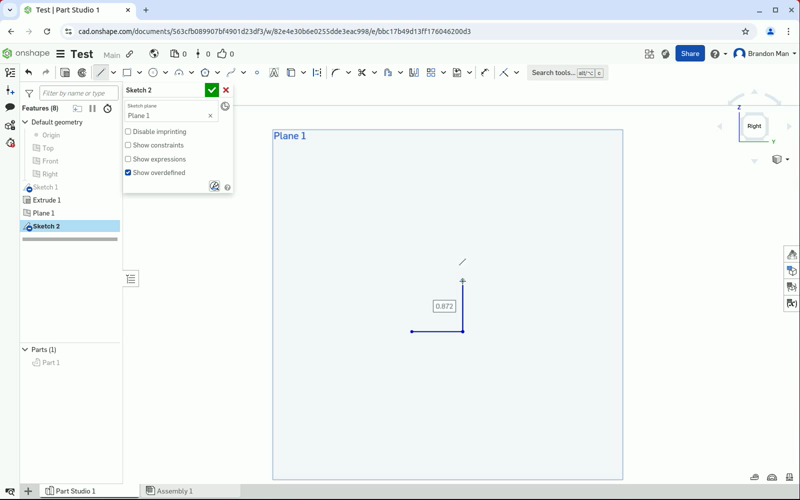
scroll(-6)
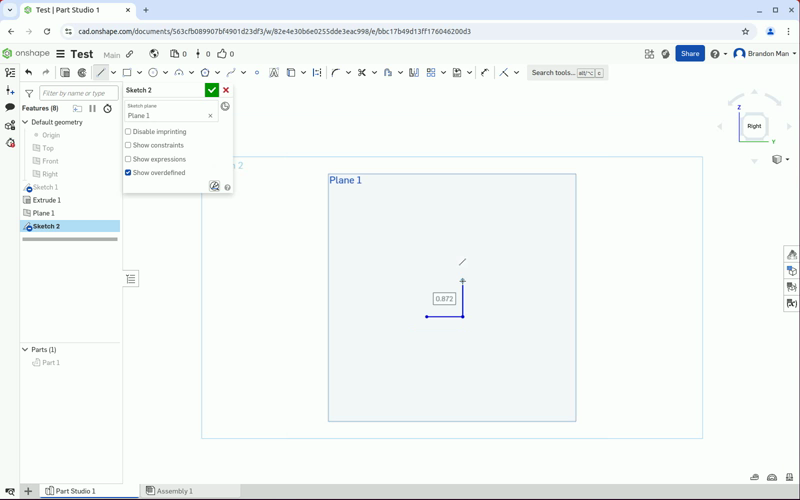
scroll(-6)
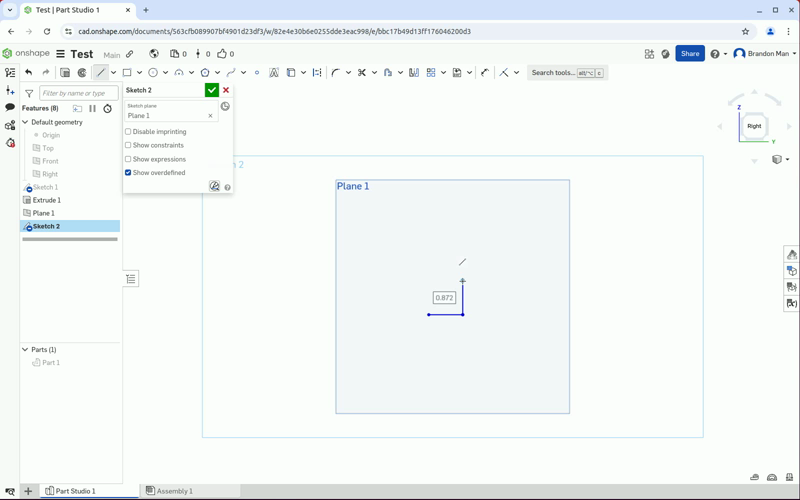
scroll(-6)
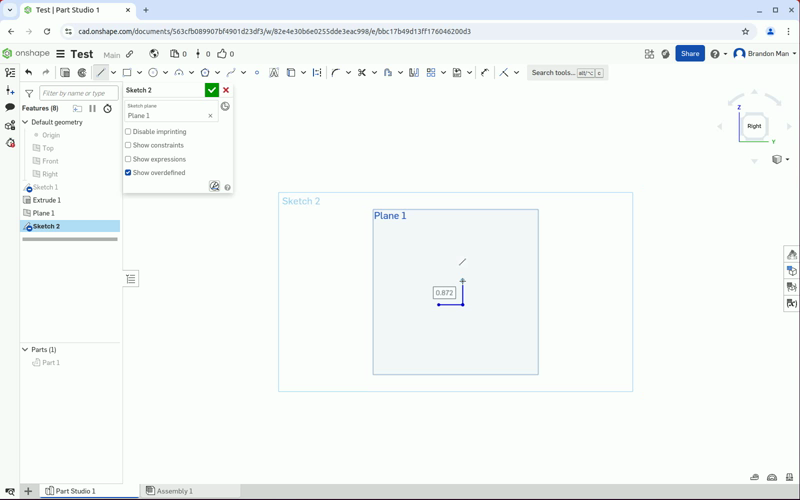
scroll(-6)
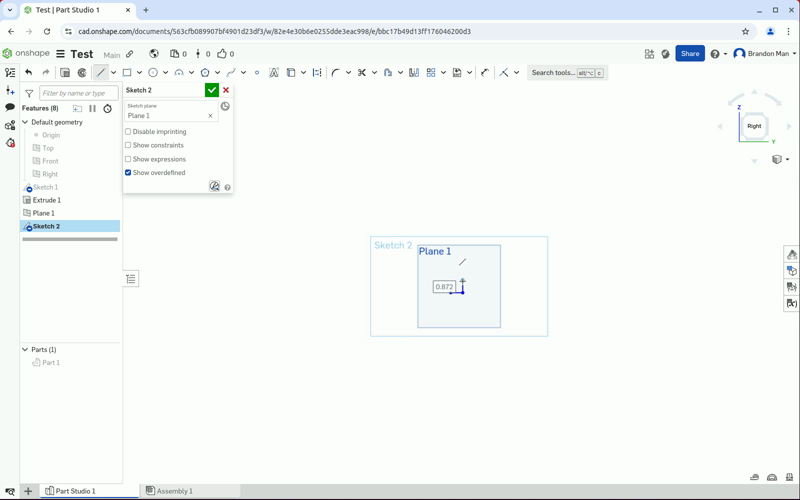
scroll(-6)
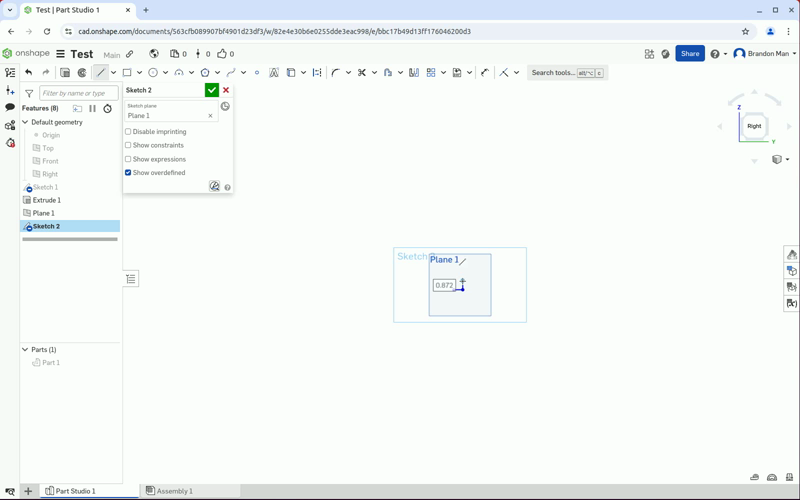
scroll(-6)
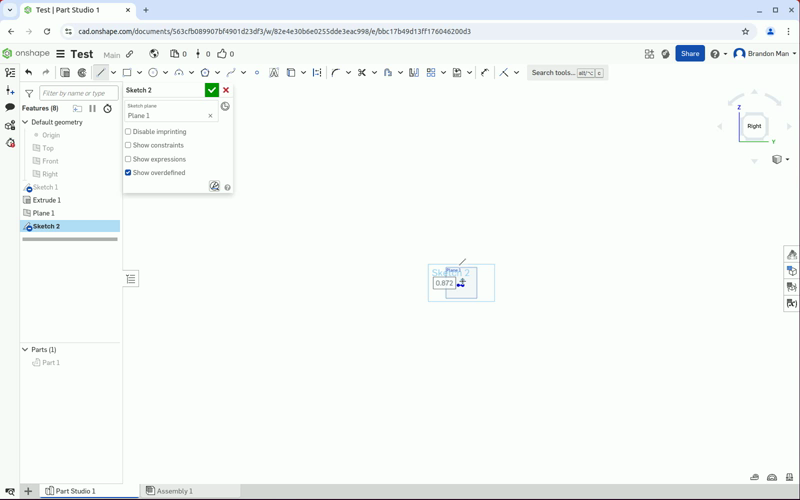
key_up(shift)
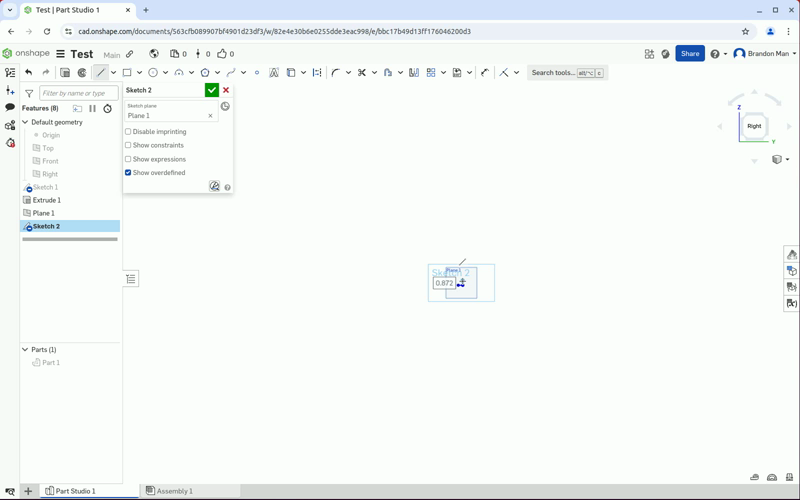
key_down(shift)
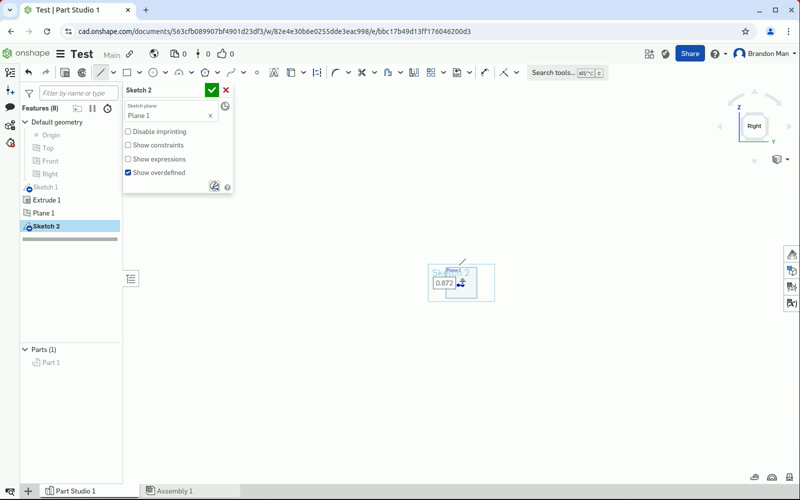
mouse_move(492, 280)
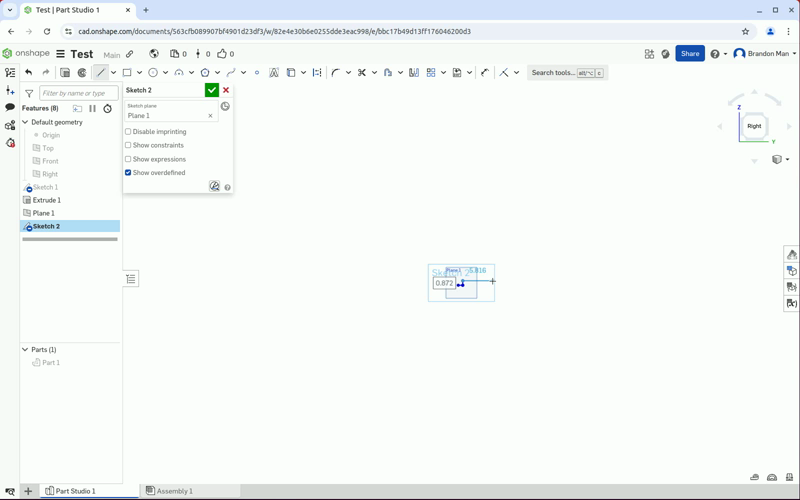
mouse_move(458, 280)
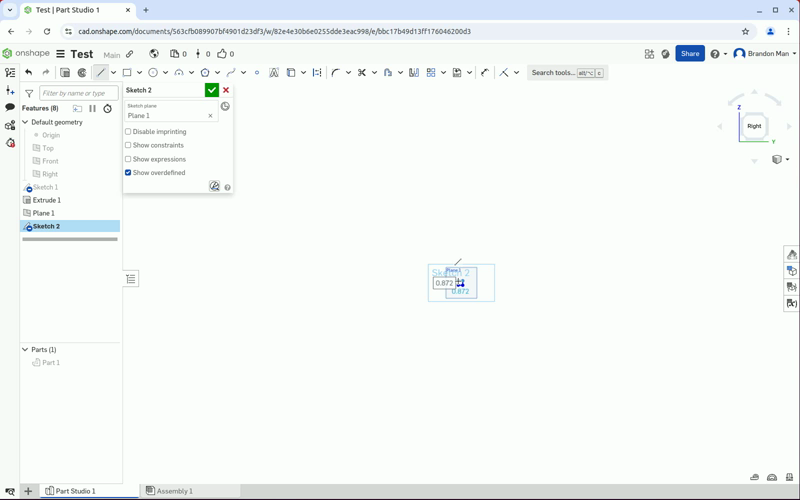
scroll(6)
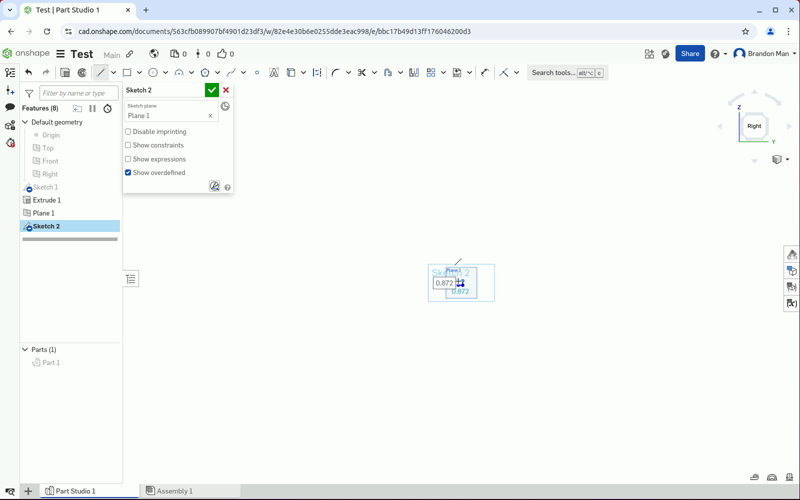
scroll(6)
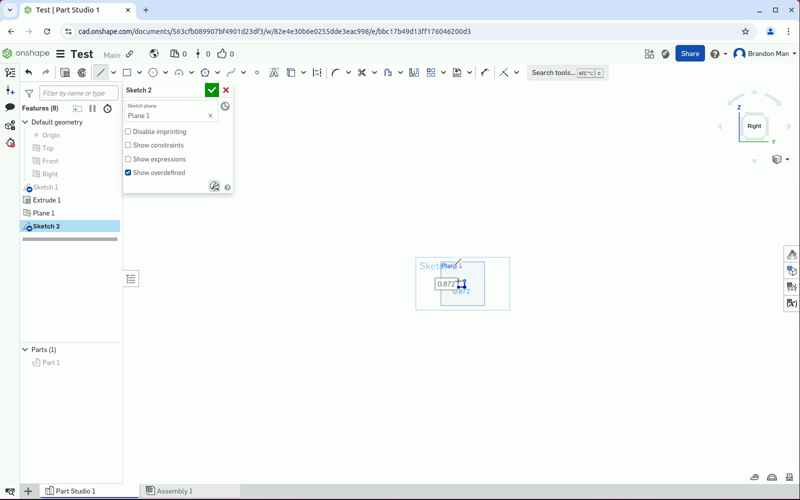
scroll(6)
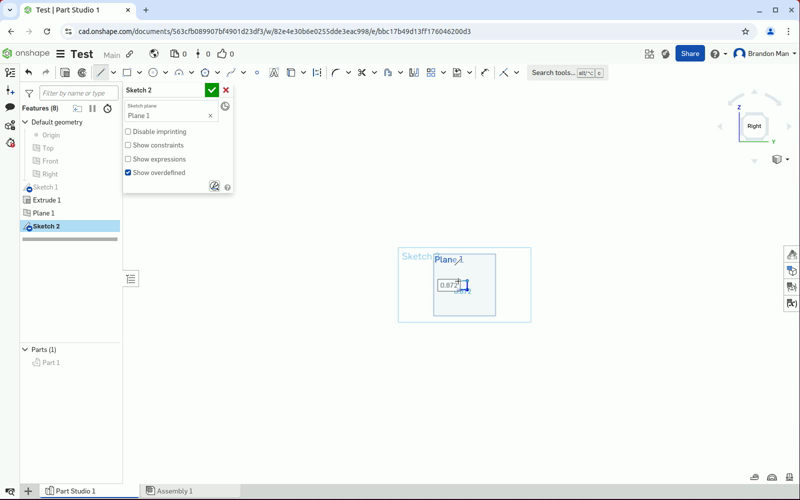
scroll(6)
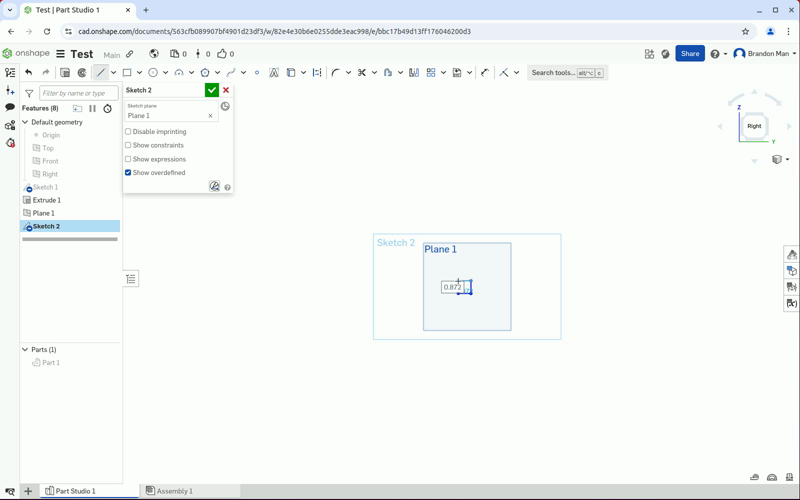
scroll(6)
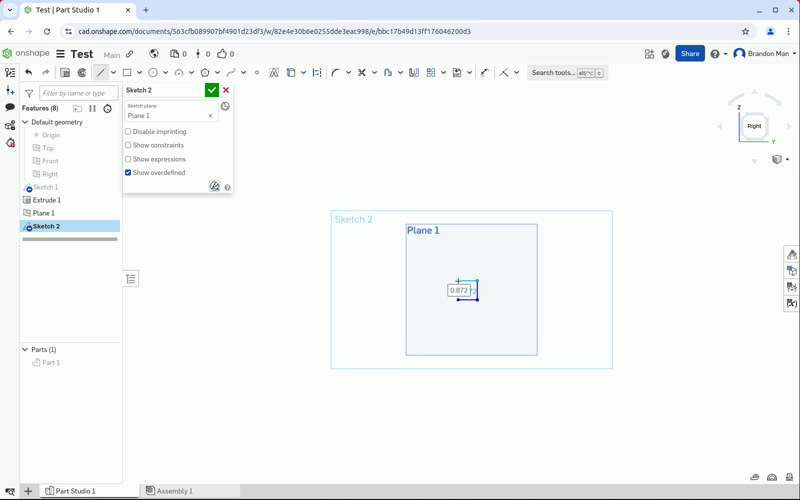
scroll(6)
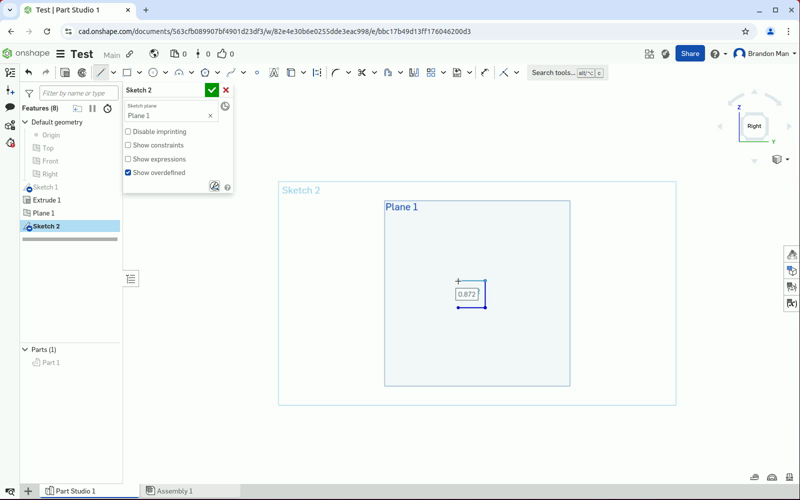
scroll(6)
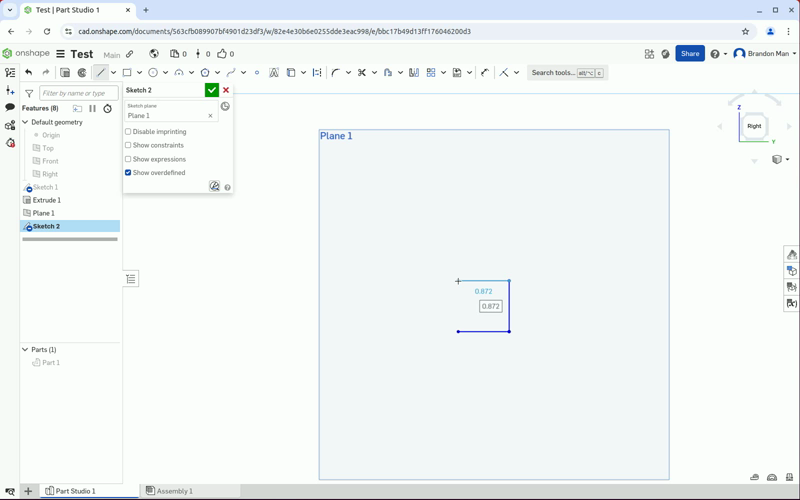
click(458, 280)
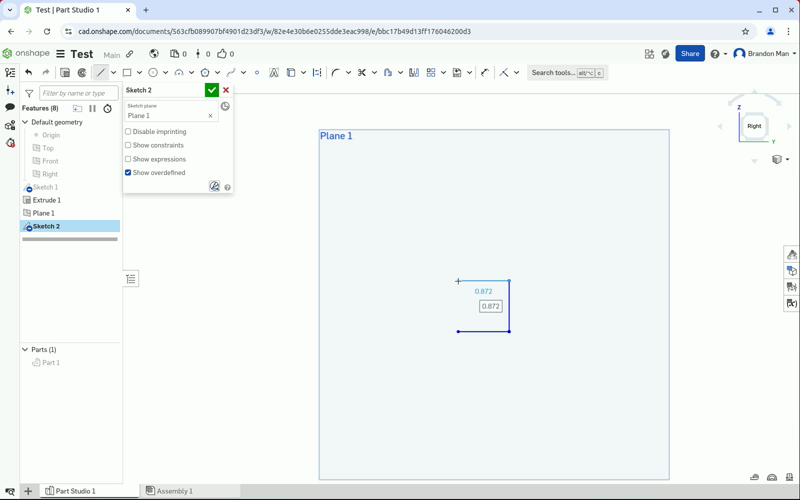
scroll(-6)
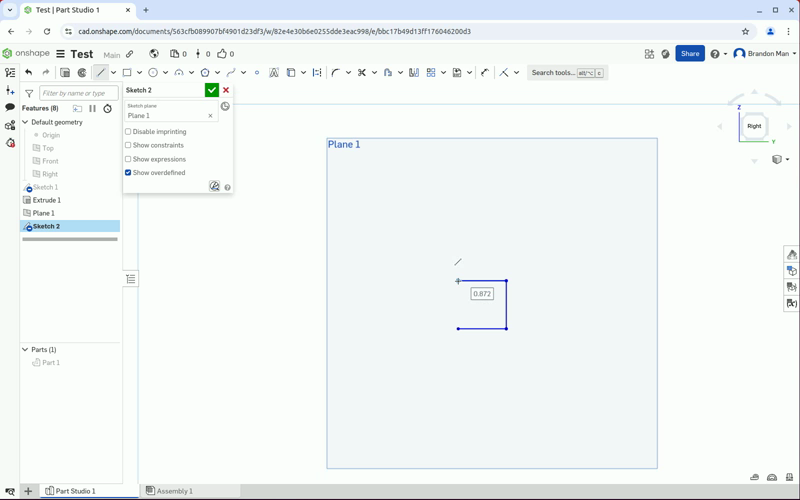
scroll(-6)
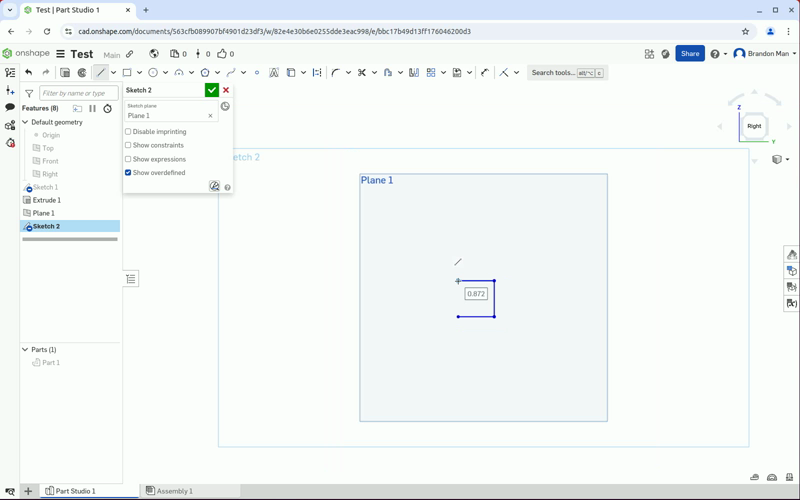
scroll(-6)
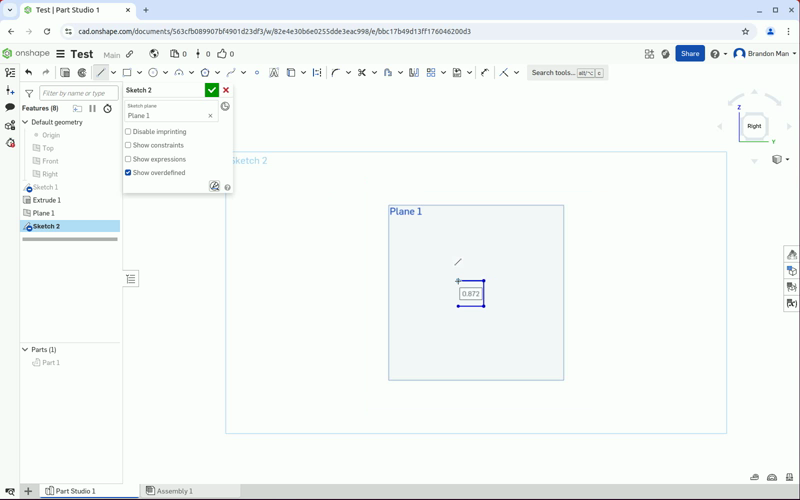
scroll(-6)
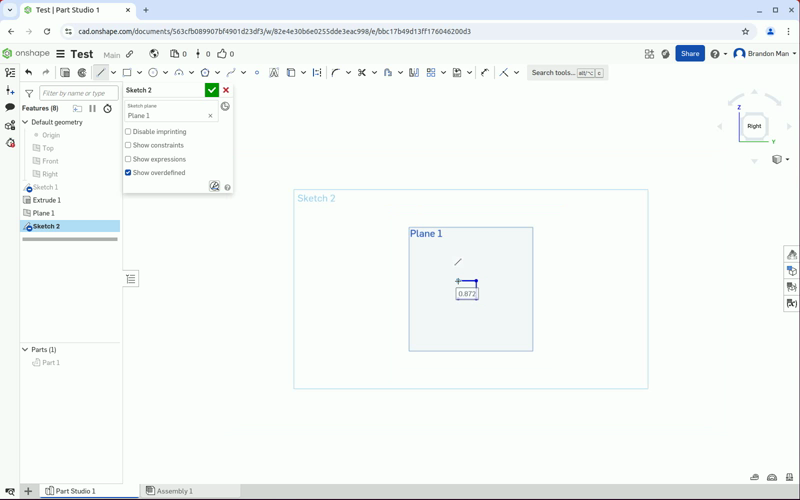
scroll(-6)
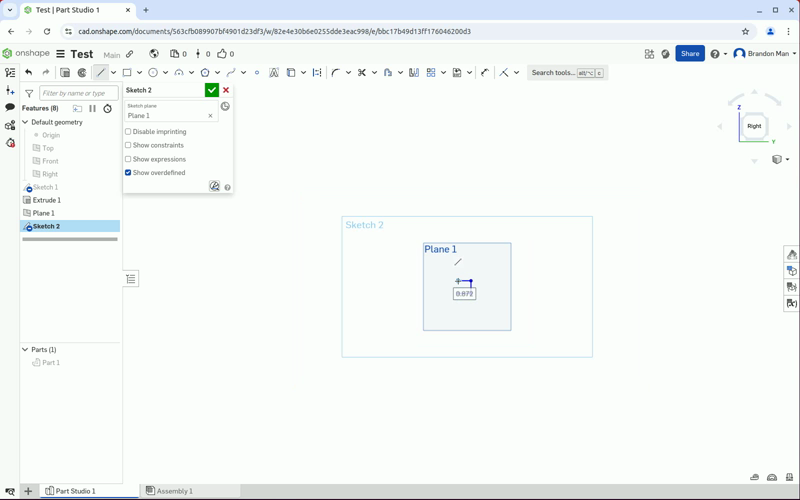
scroll(-6)
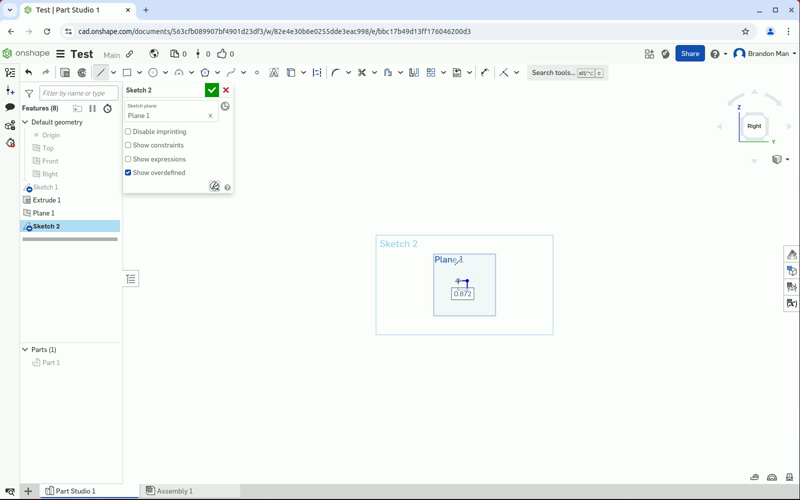
scroll(-6)
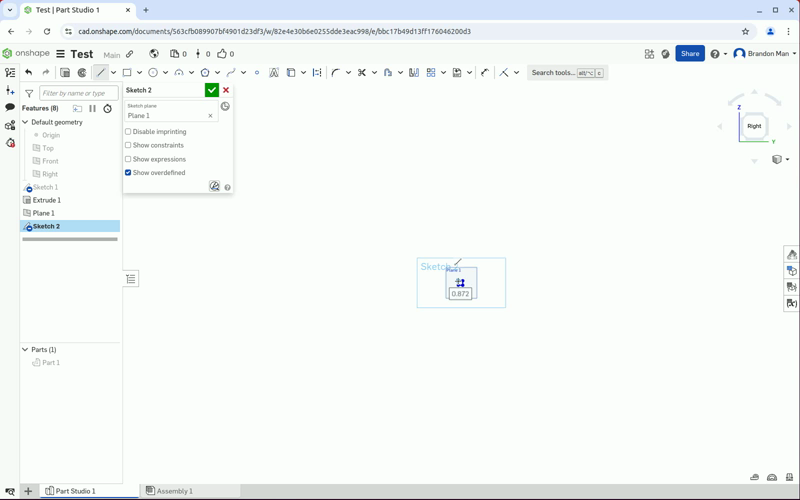
key_up(shift)
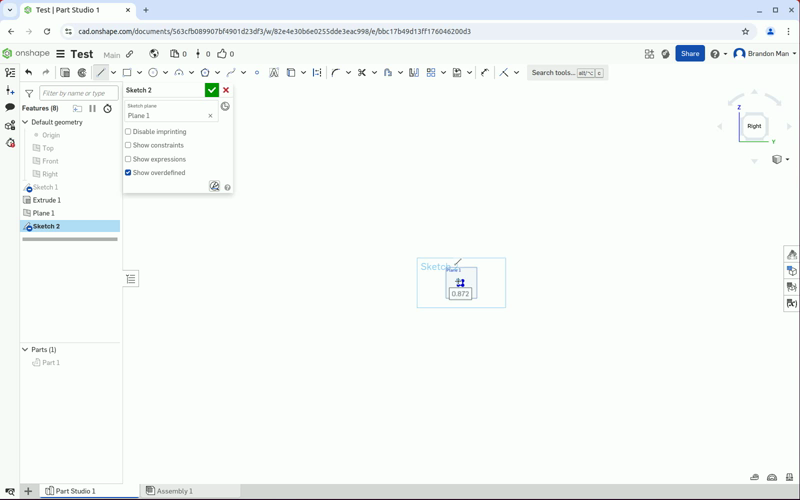
mouse_move(488, 280)
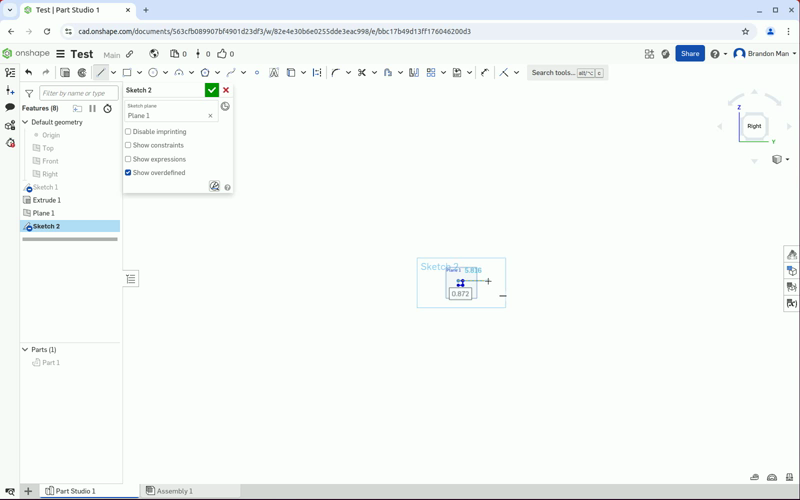
key_down(shift)
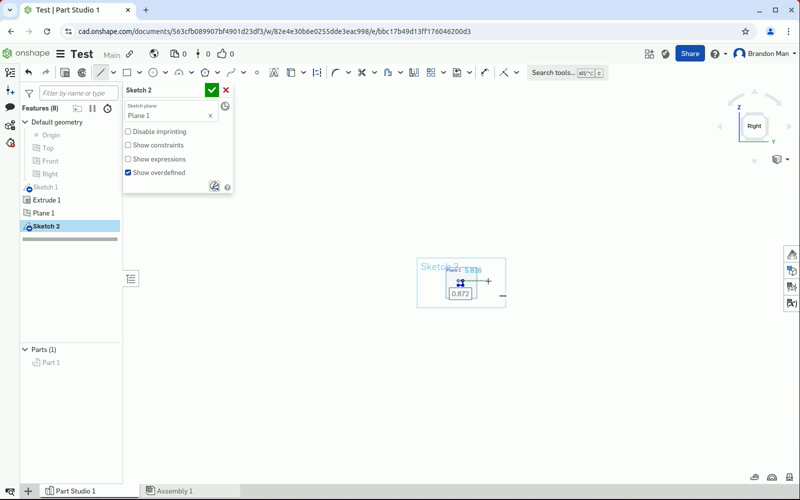
mouse_move(458, 285)
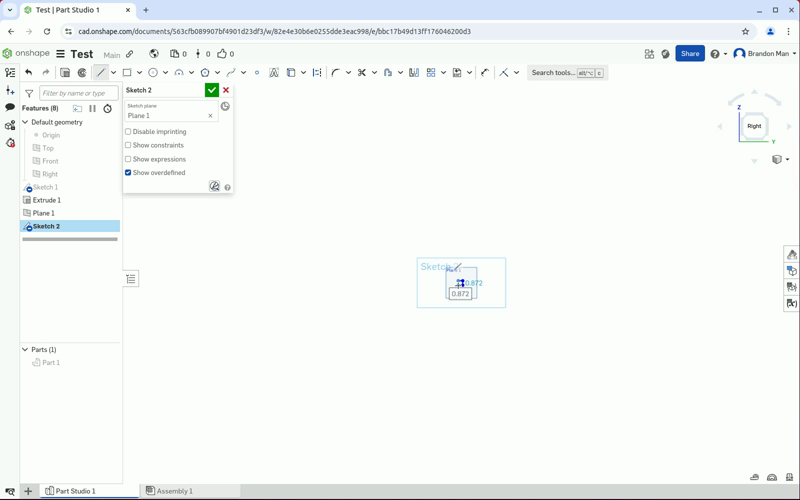
scroll(6)
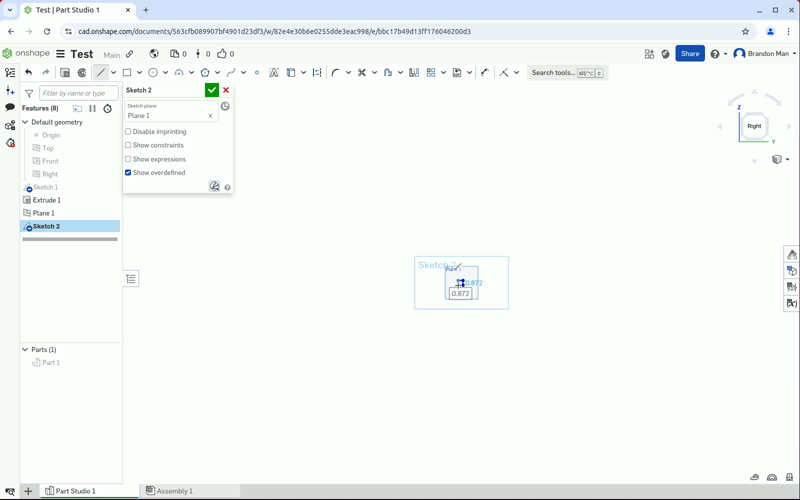
scroll(6)
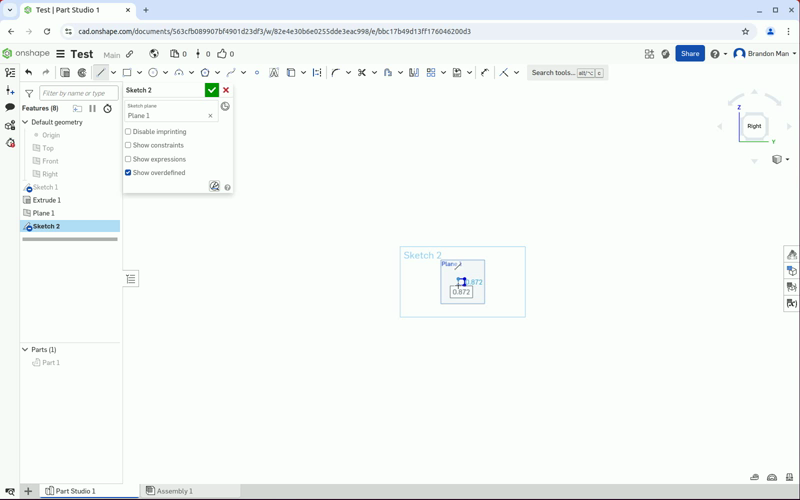
scroll(6)
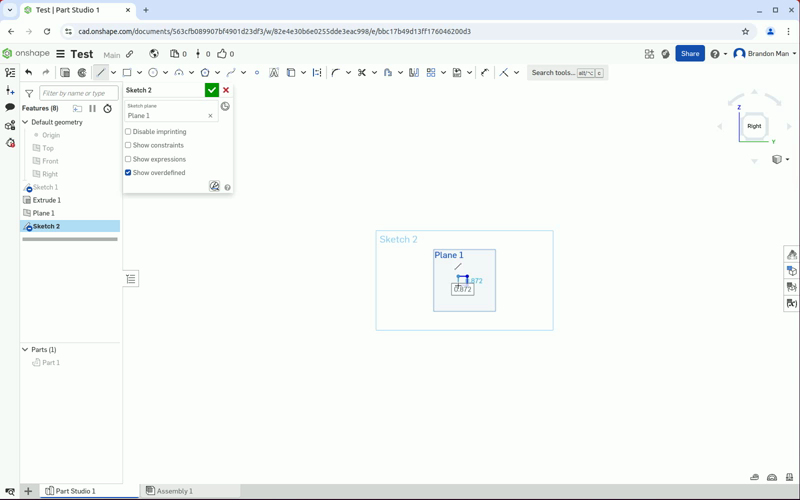
scroll(6)
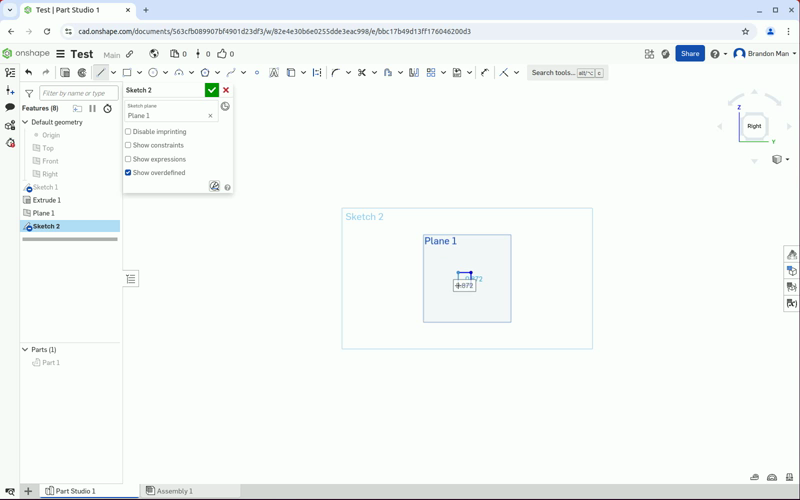
scroll(6)
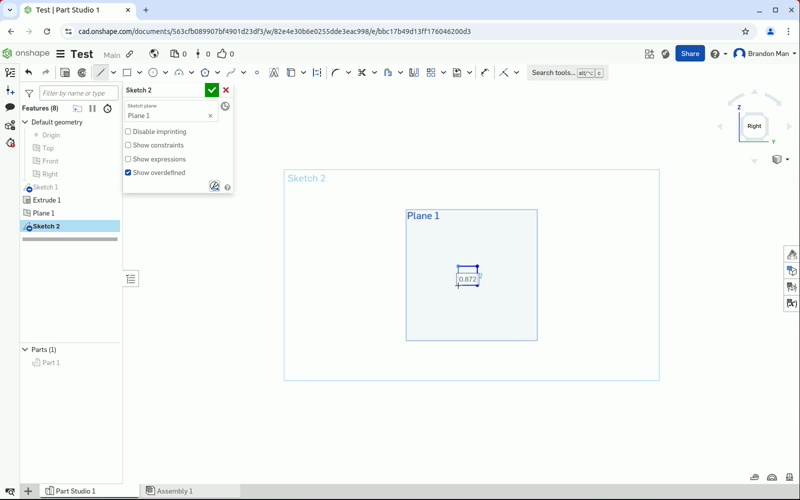
scroll(6)
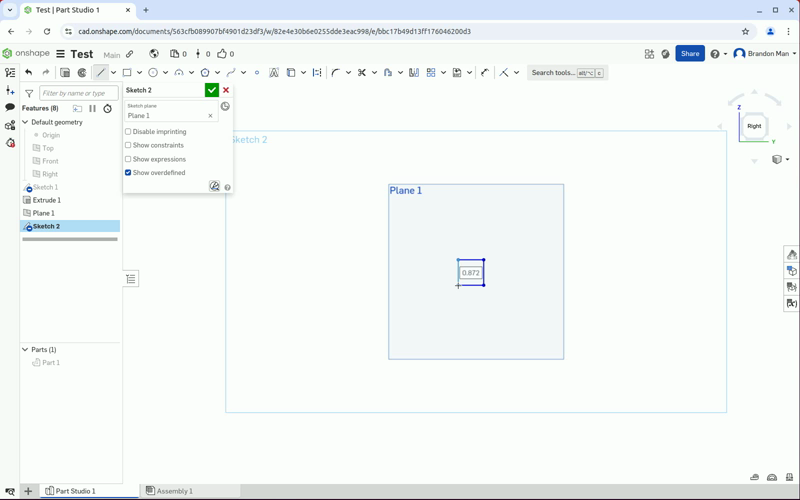
scroll(6)
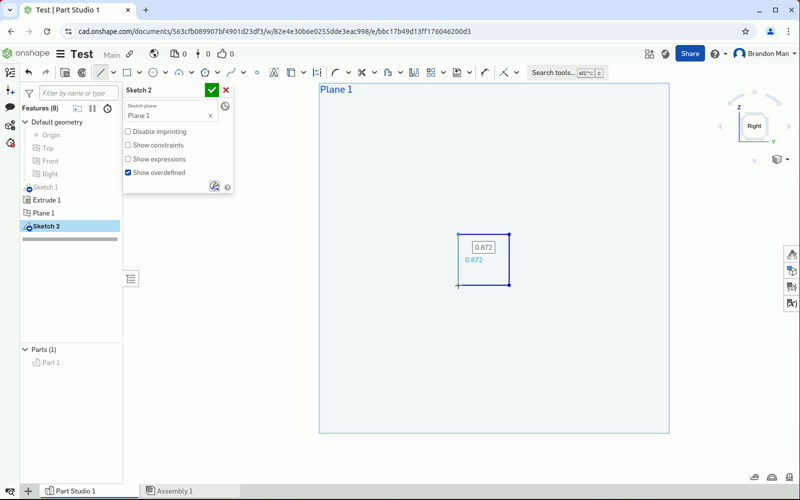
key_up(shift)
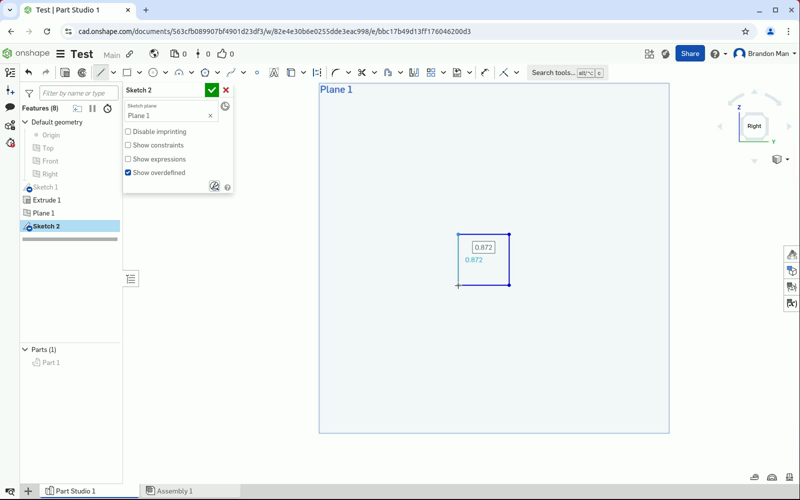
click(458, 285)
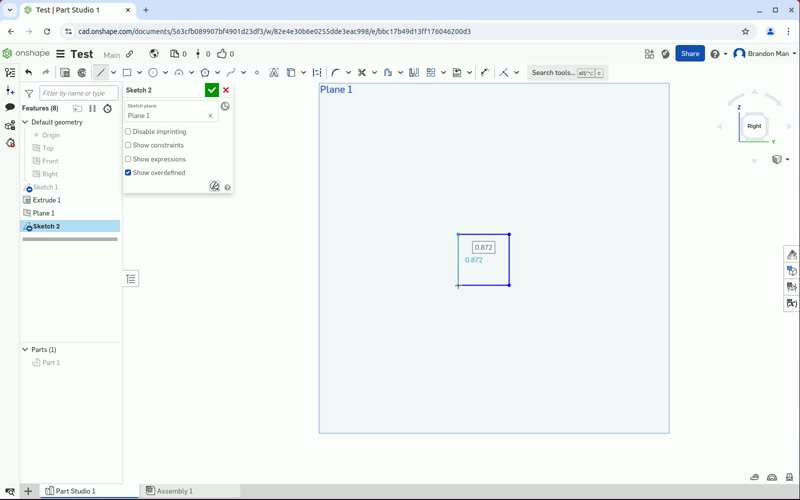
scroll(-6)
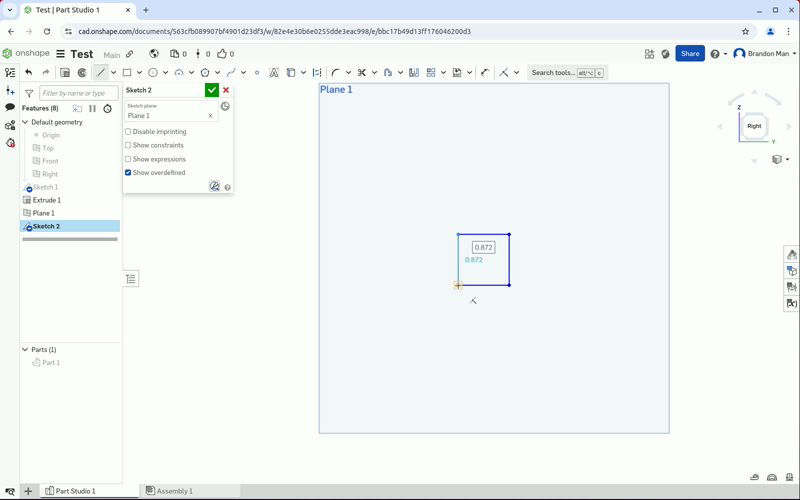
scroll(-6)
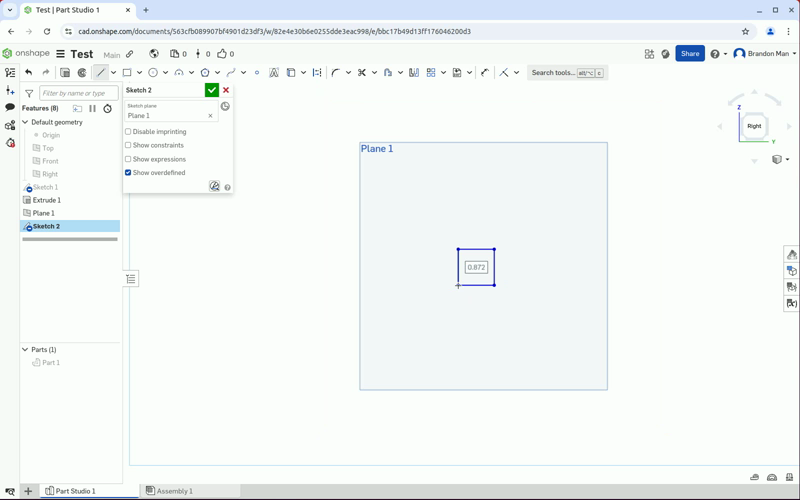
scroll(-6)
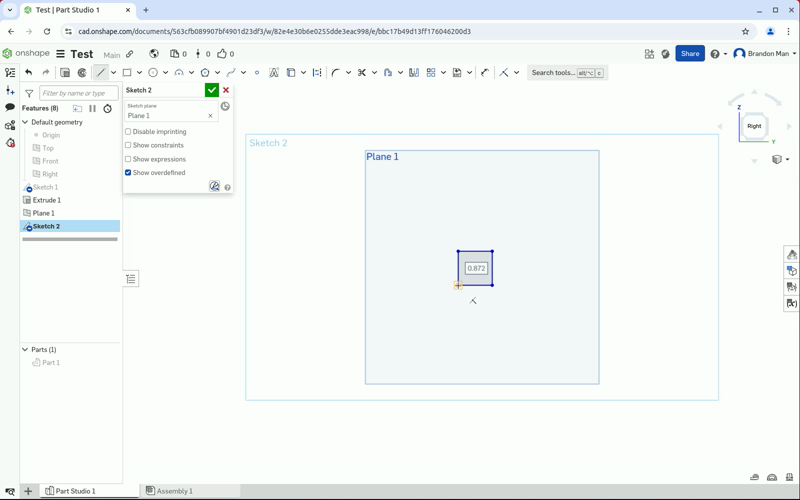
scroll(-6)
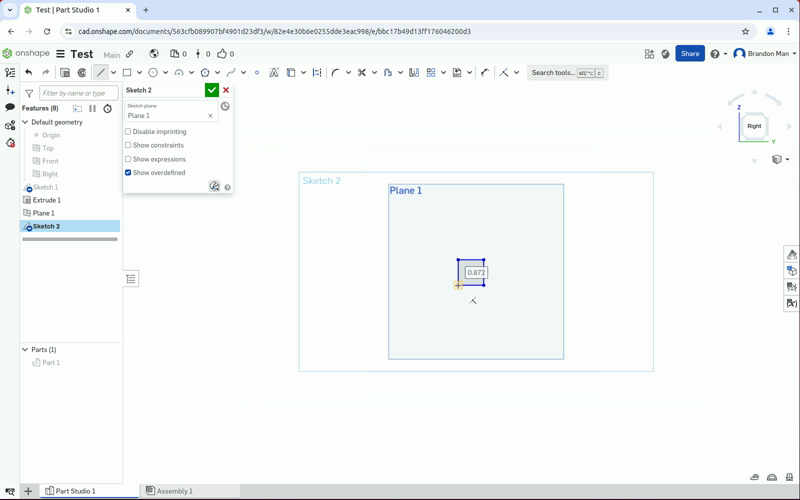
scroll(-6)
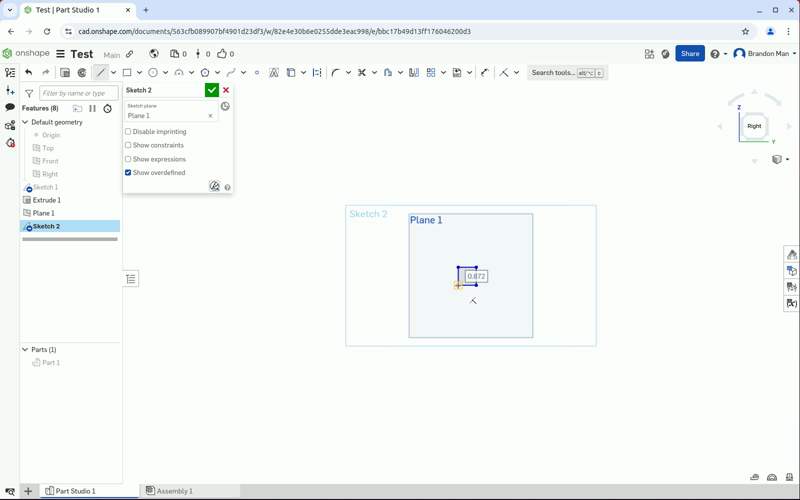
scroll(-6)
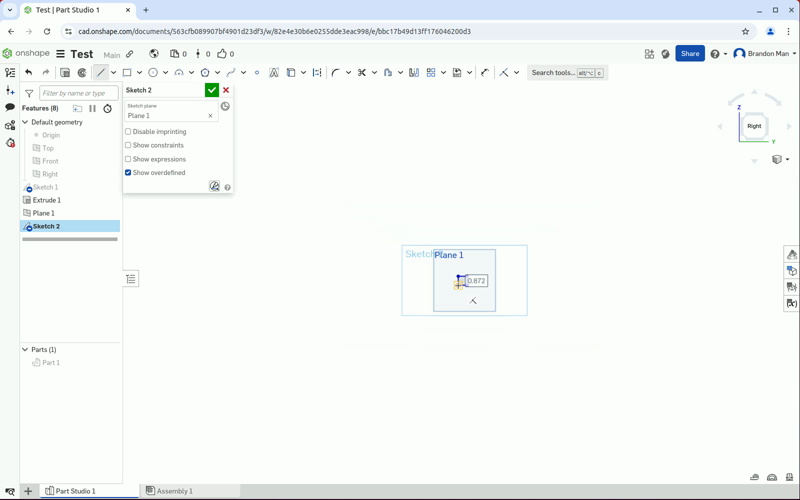
scroll(-6)
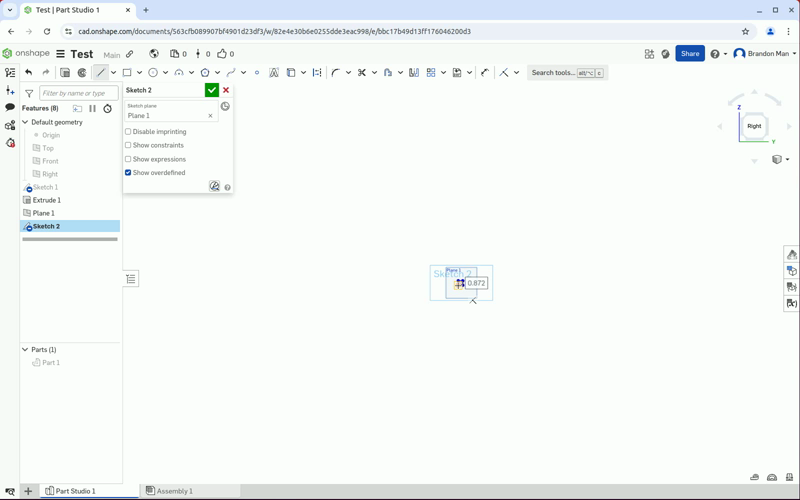
key(esc)
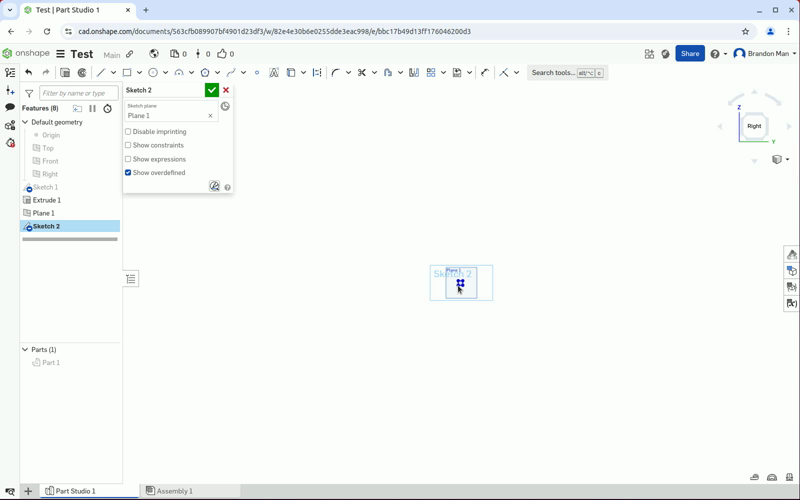
key(l)
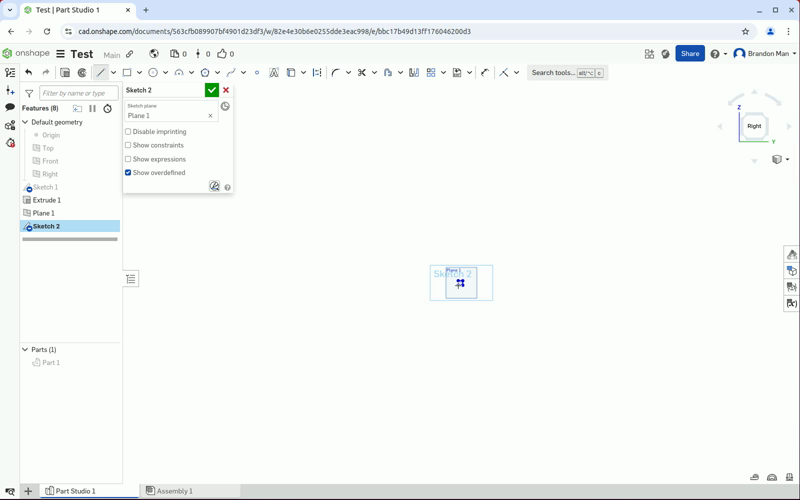
key_down(shift)
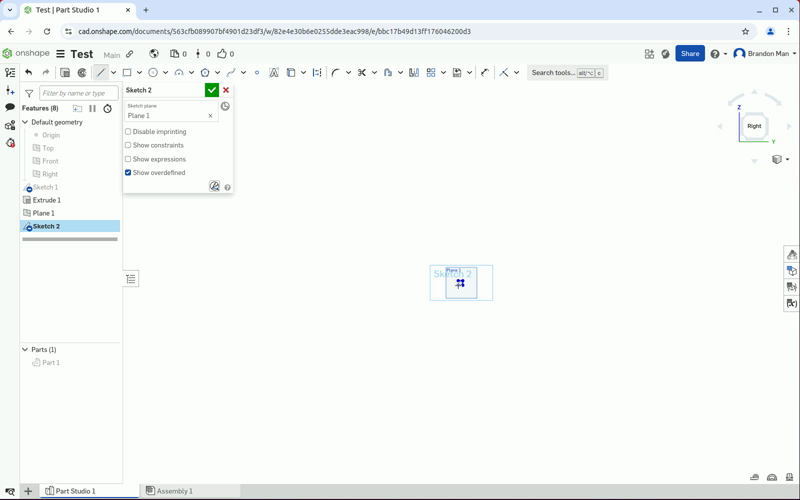
mouse_move(458, 285)
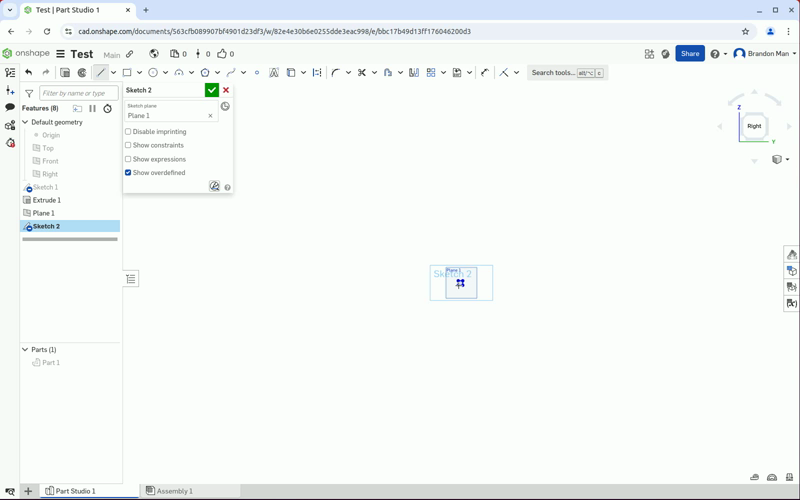
scroll(6)
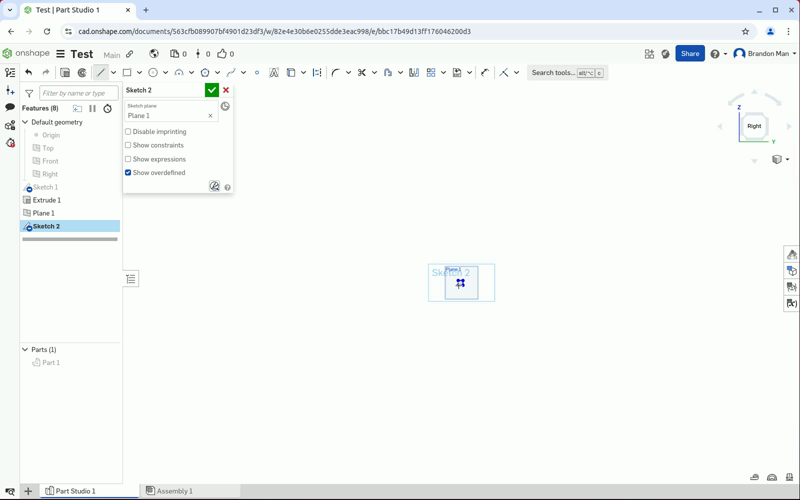
scroll(6)
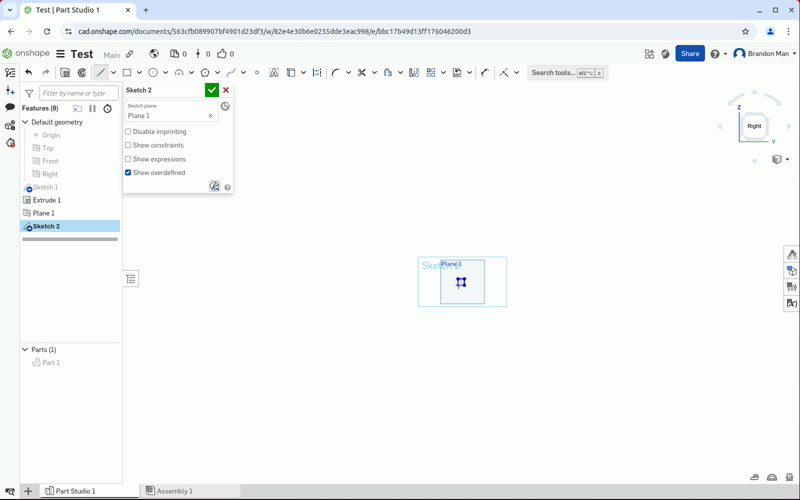
scroll(6)
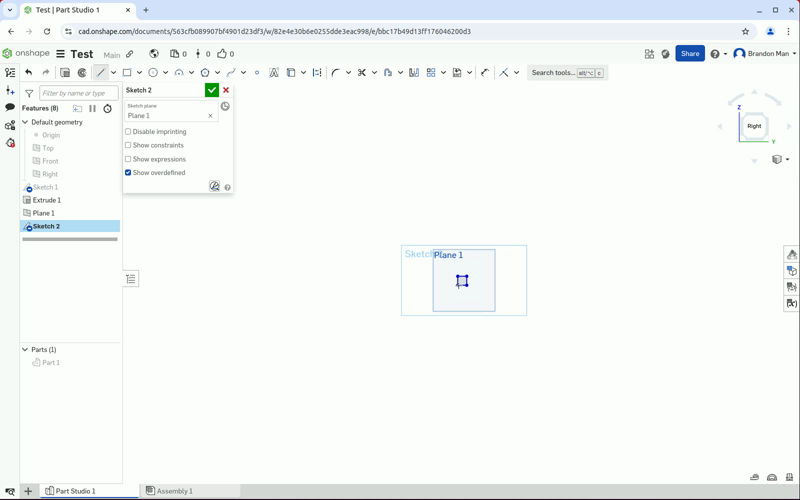
scroll(6)
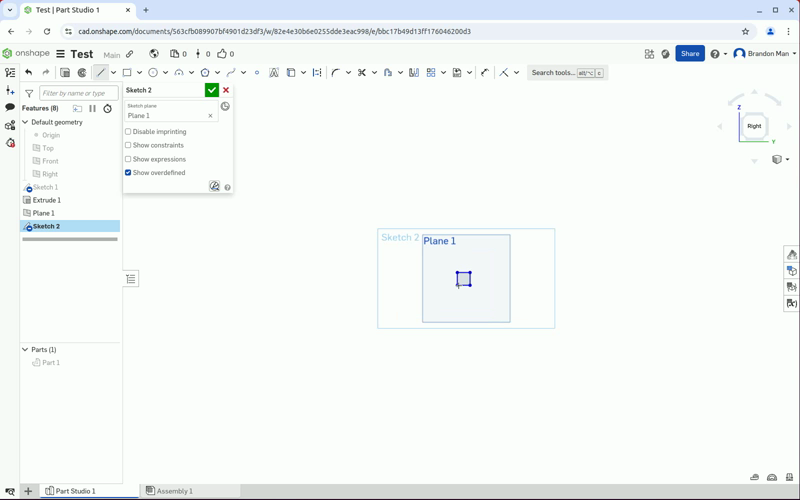
scroll(6)
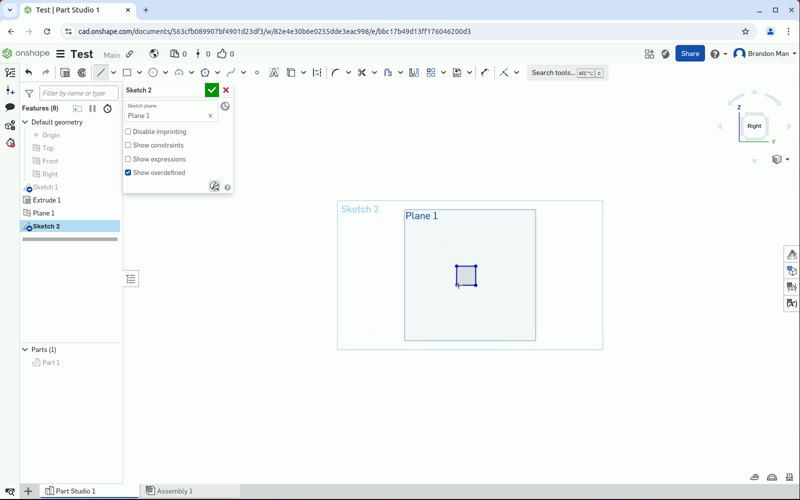
scroll(6)
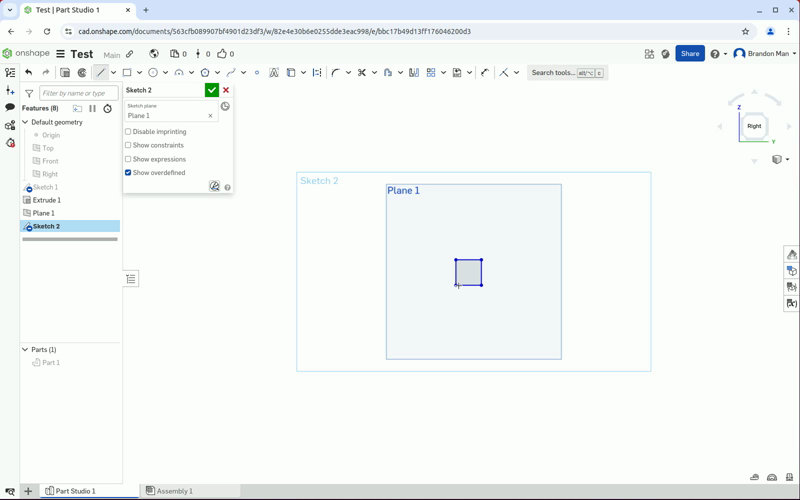
scroll(6)
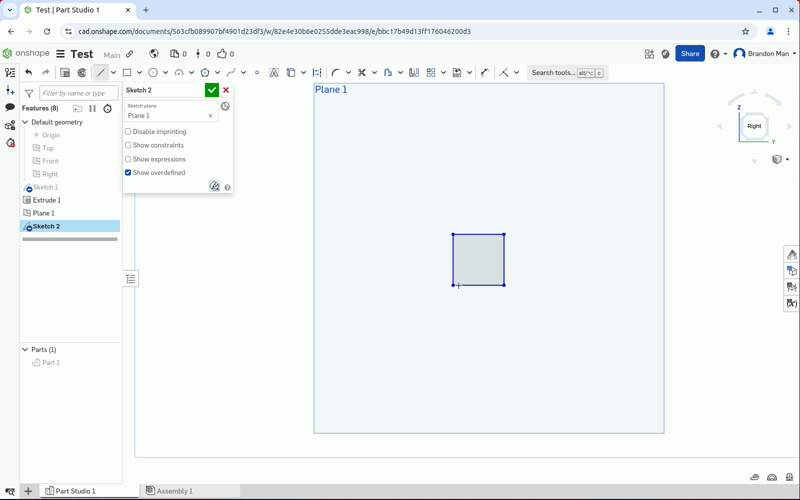
click(458, 285)
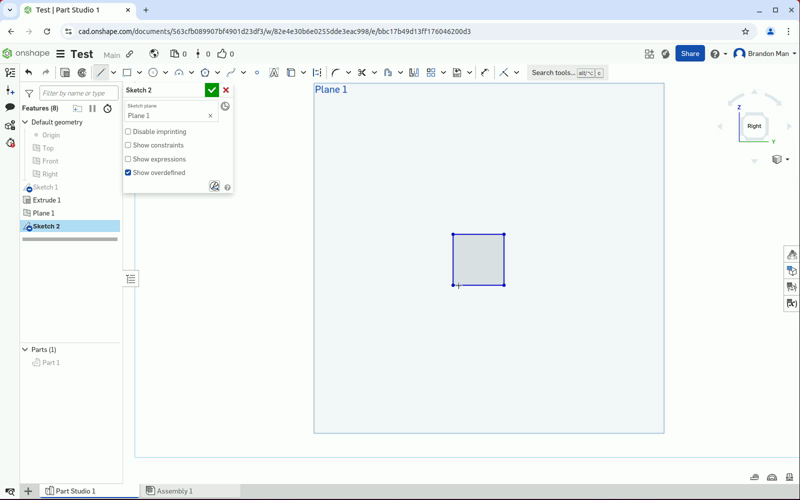
scroll(-6)
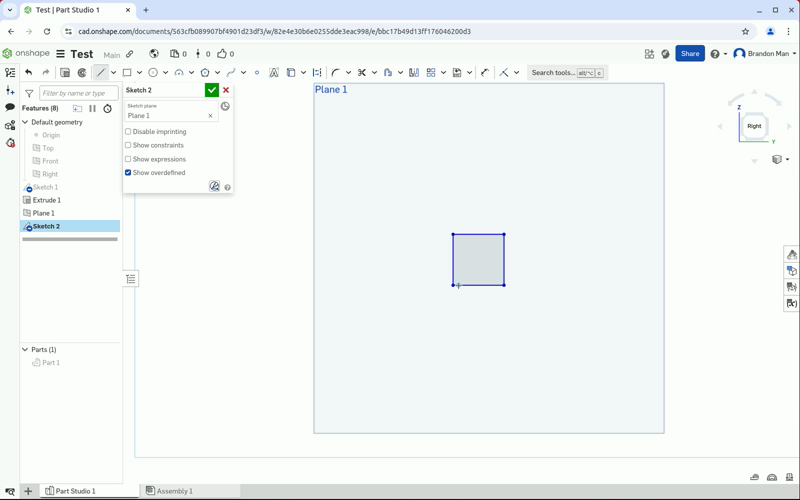
scroll(-6)
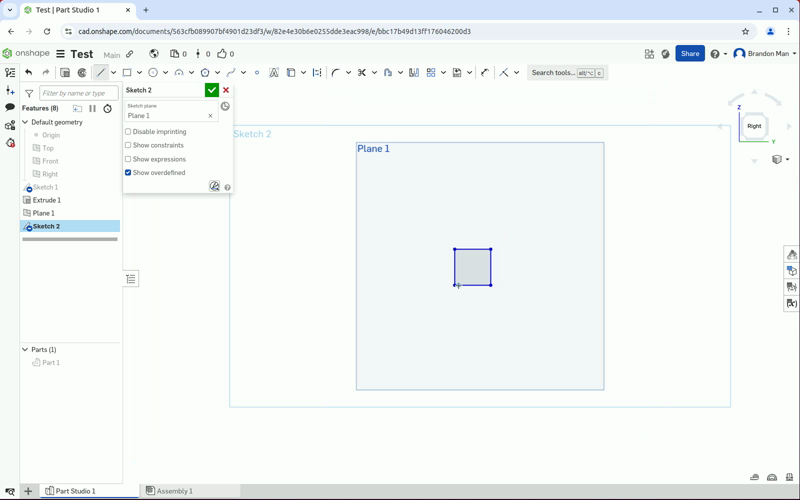
scroll(-6)
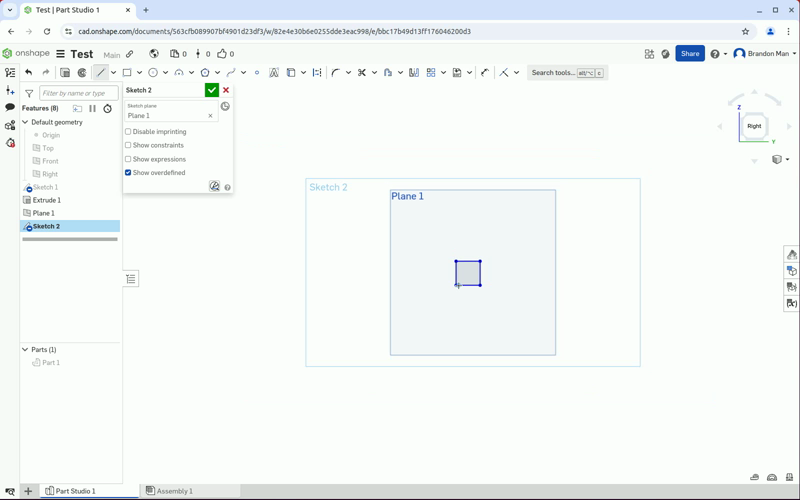
scroll(-6)
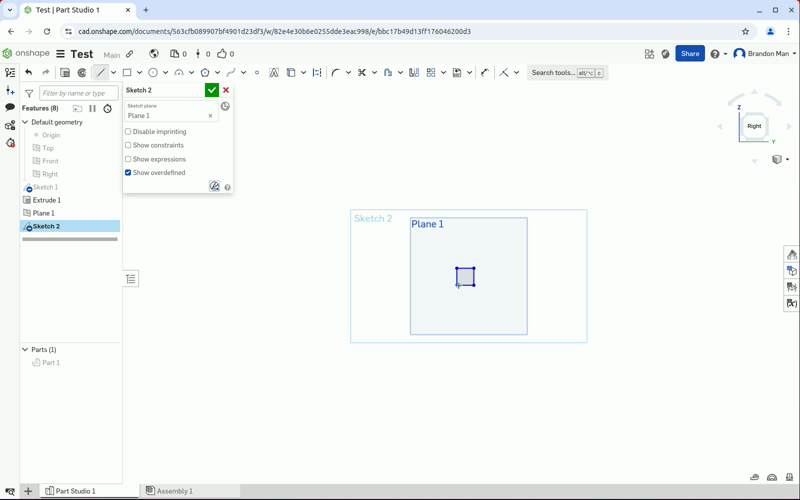
scroll(-6)
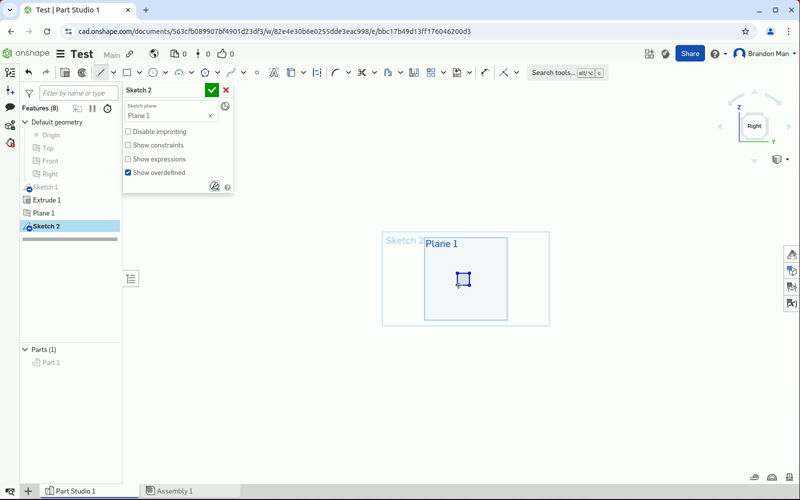
scroll(-6)
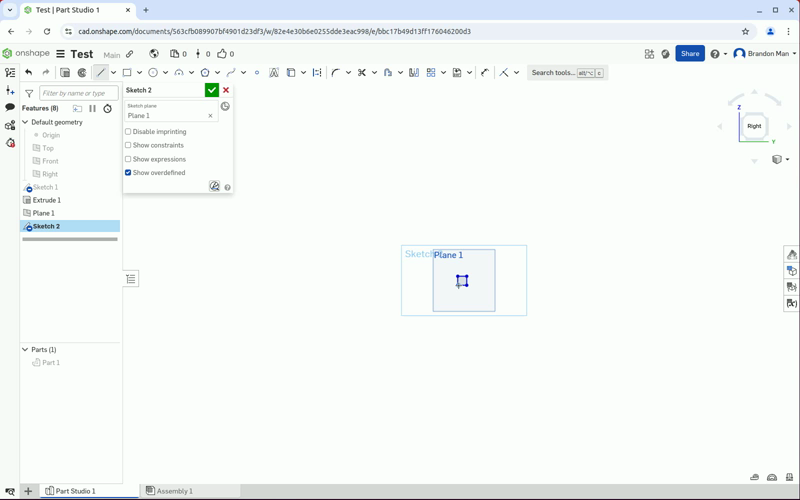
scroll(-6)
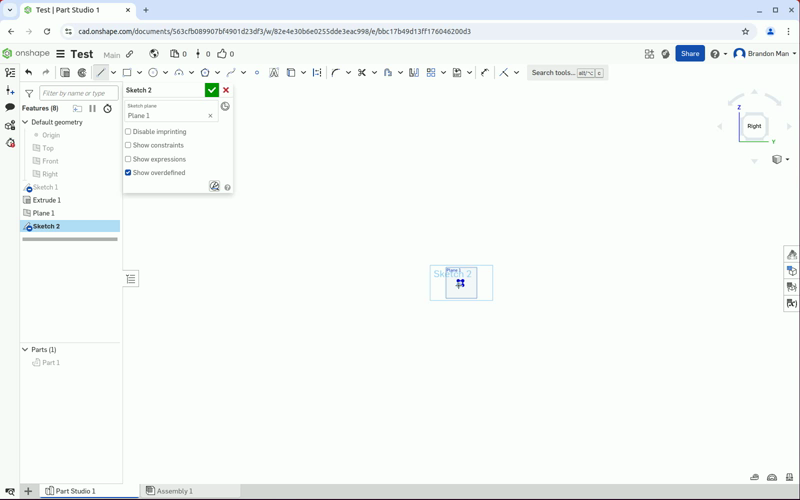
key_up(shift)
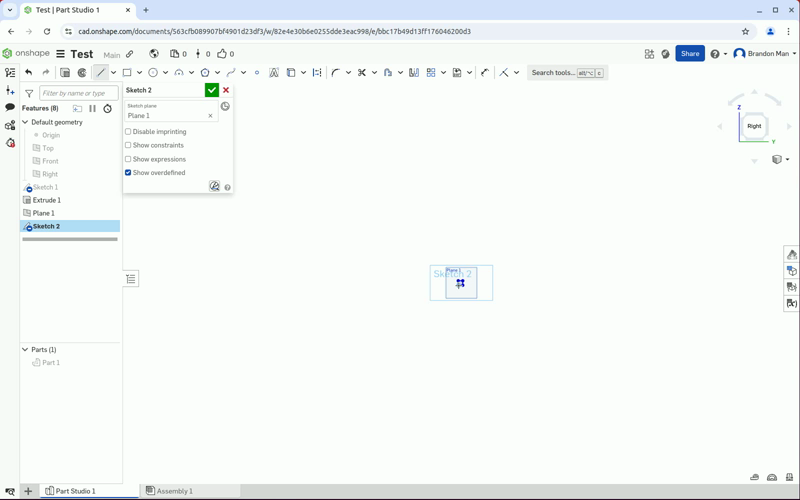
key_down(shift)
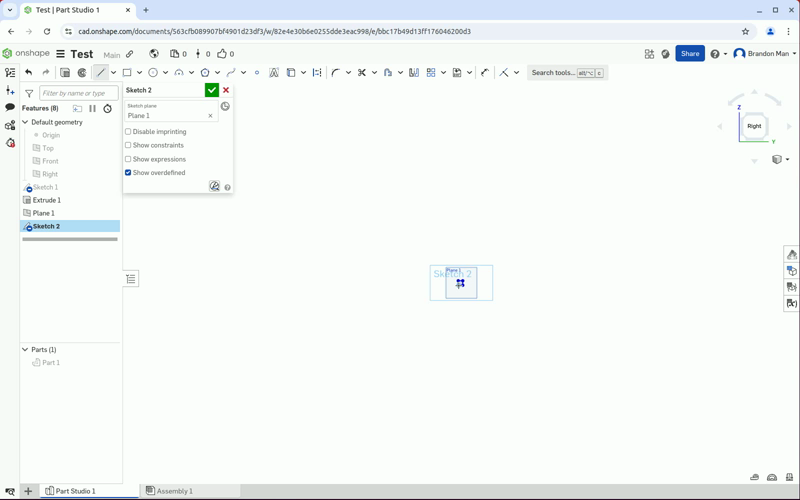
mouse_move(488, 285)
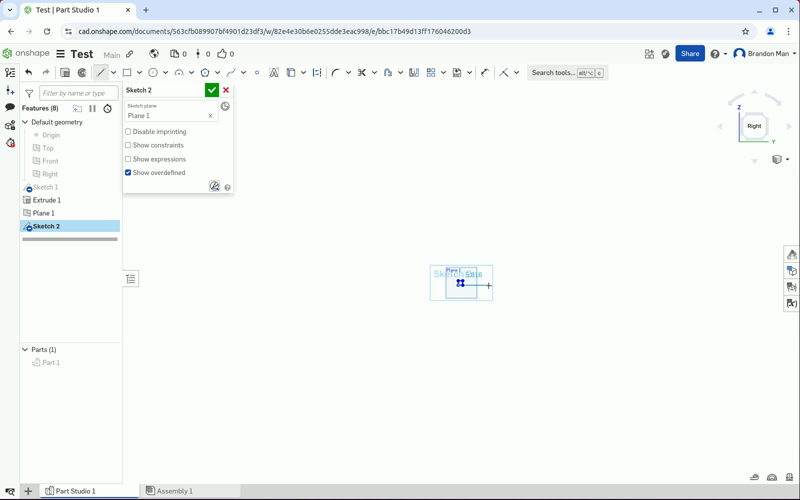
mouse_move(462, 285)
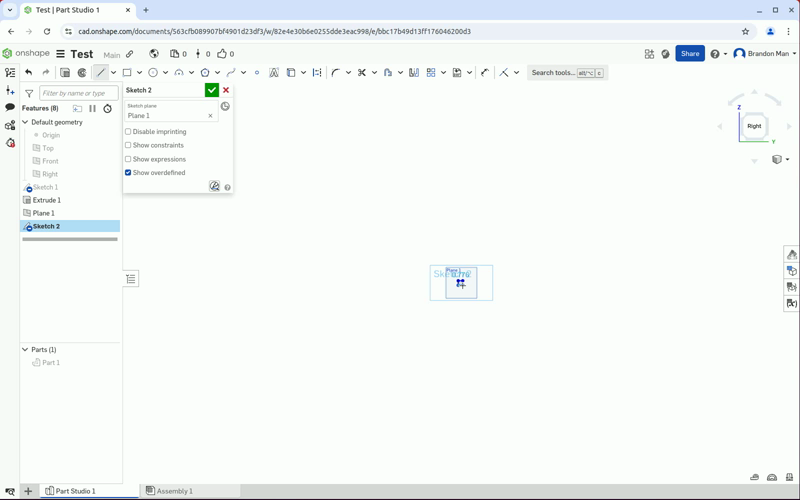
scroll(6)
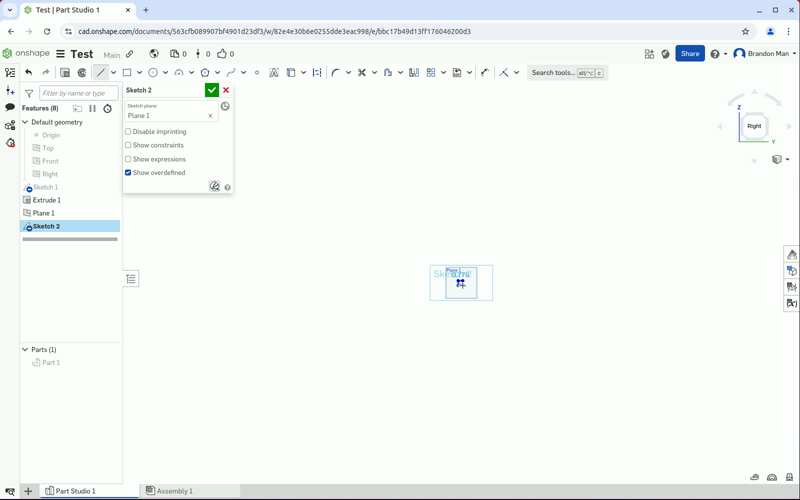
scroll(6)
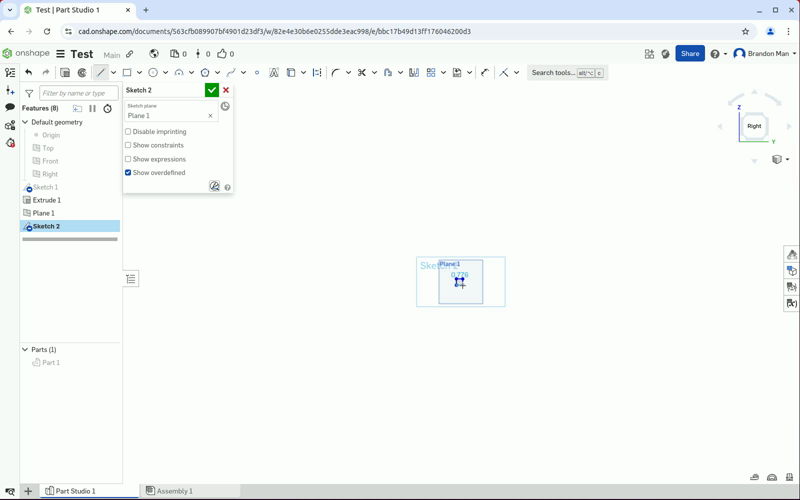
scroll(6)
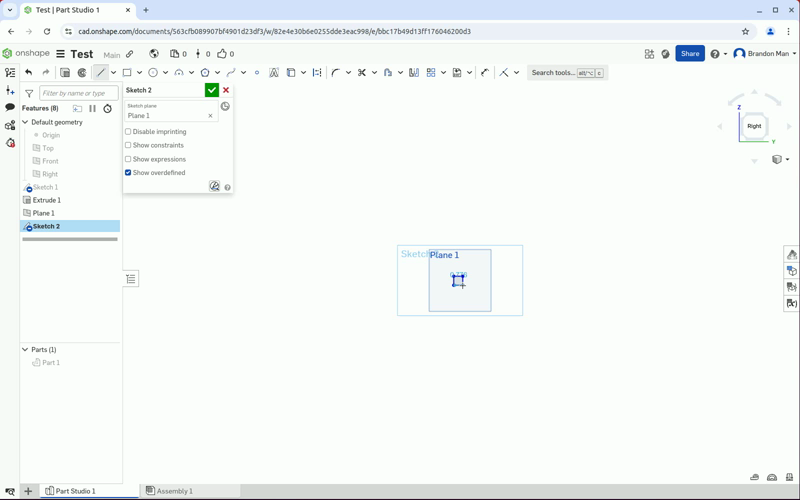
scroll(6)
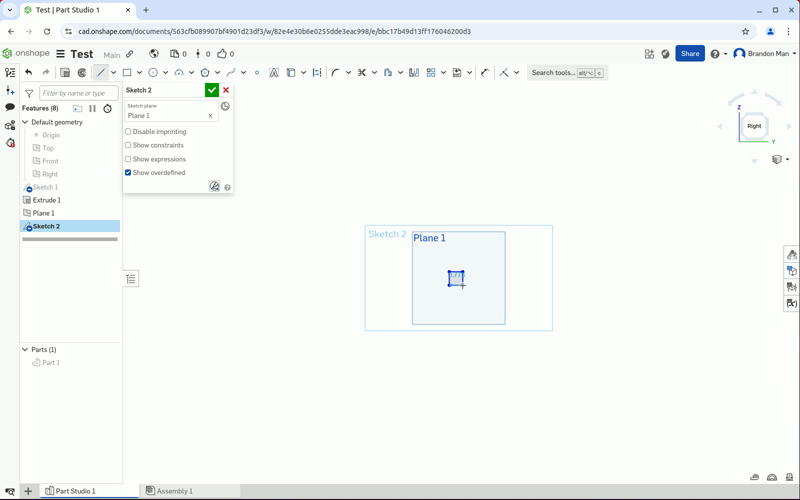
scroll(6)
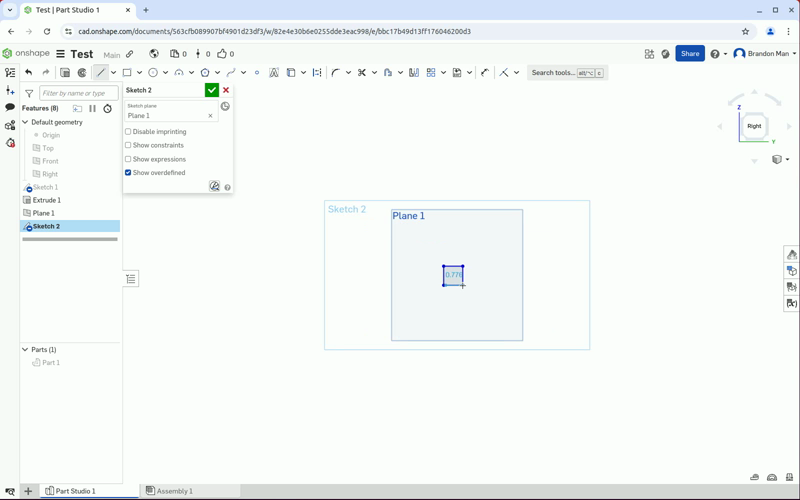
scroll(6)
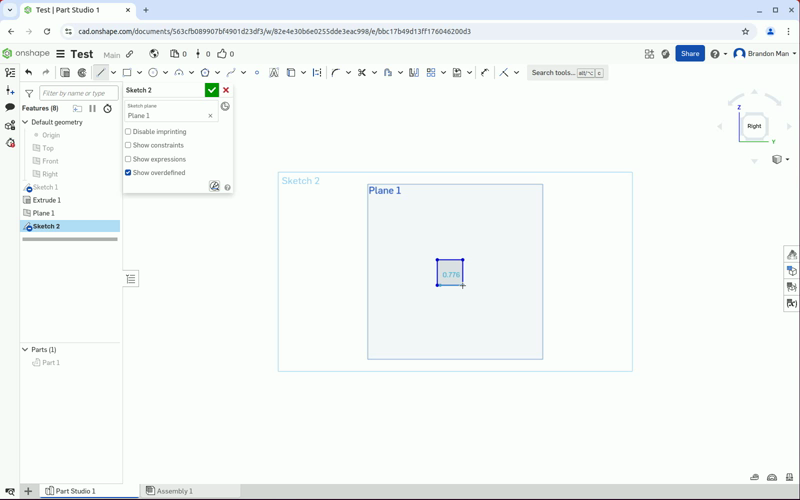
scroll(6)
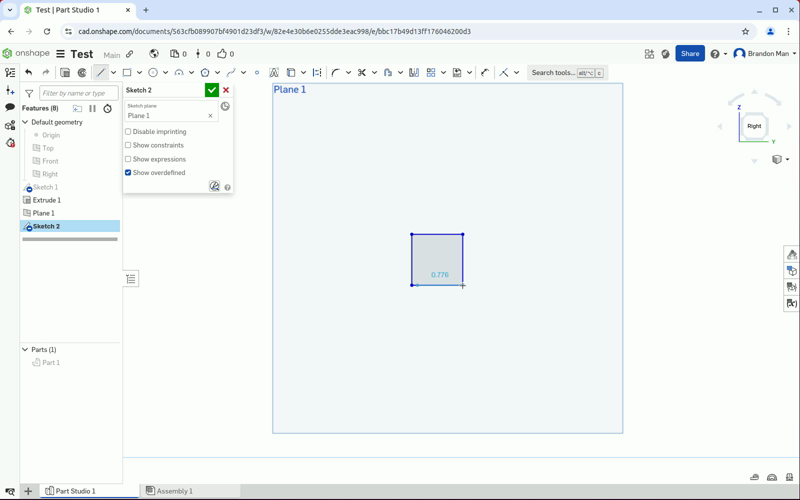
click(462, 285)
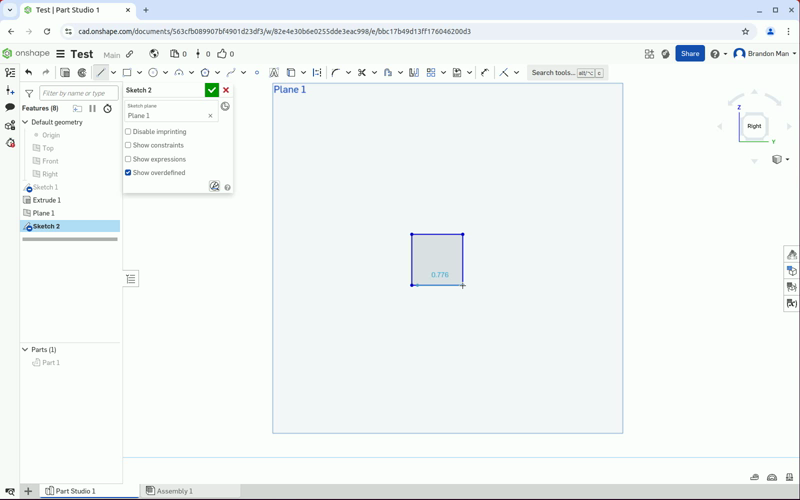
scroll(-6)
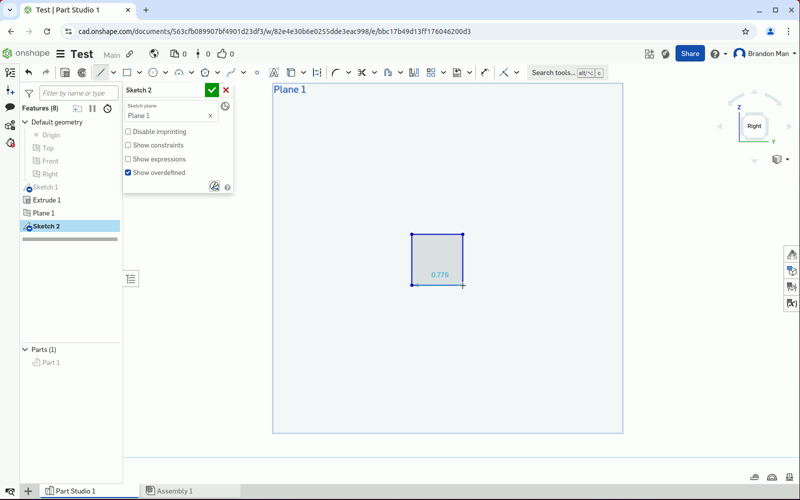
scroll(-6)
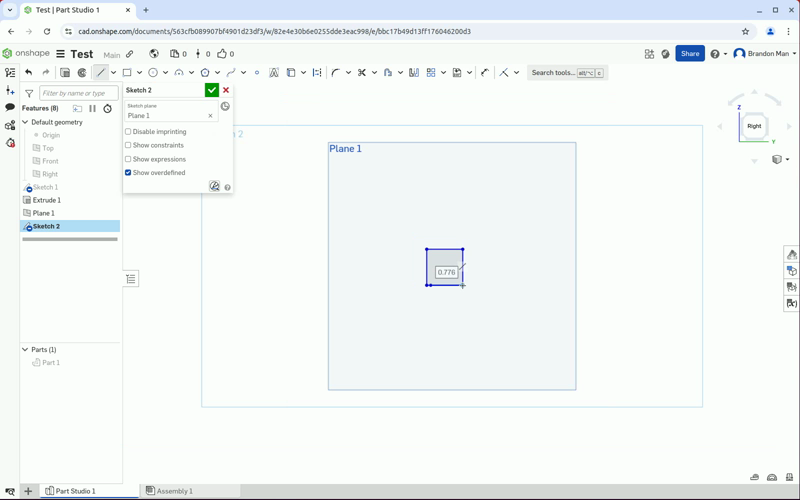
scroll(-6)
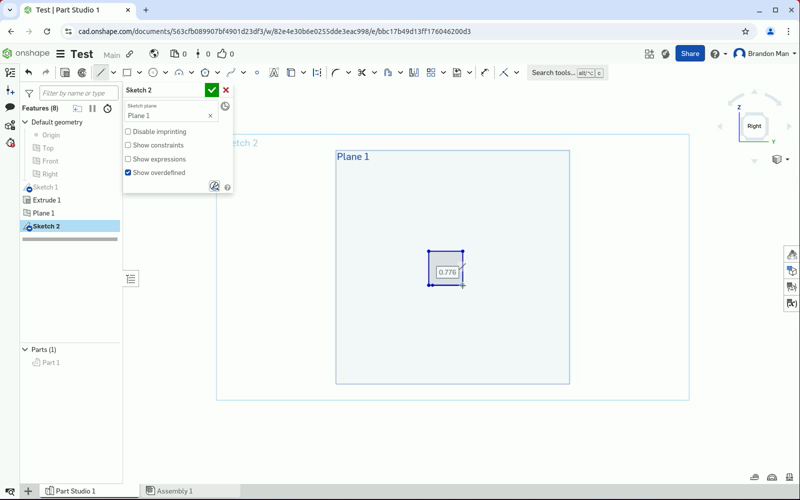
scroll(-6)
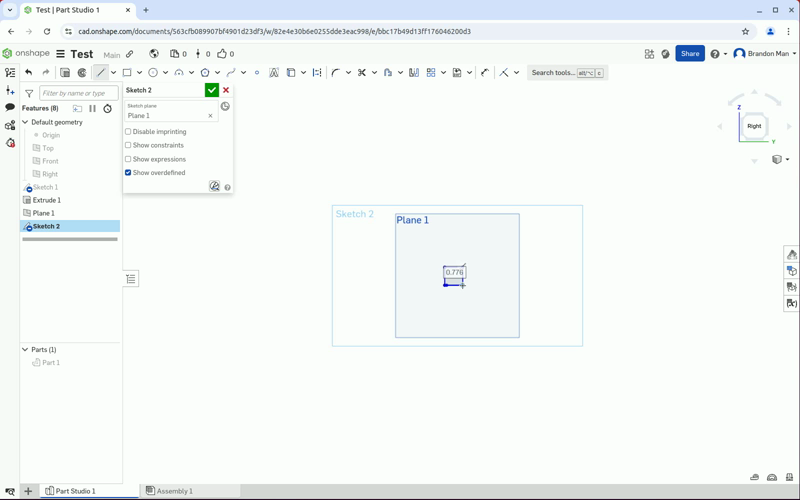
scroll(-6)
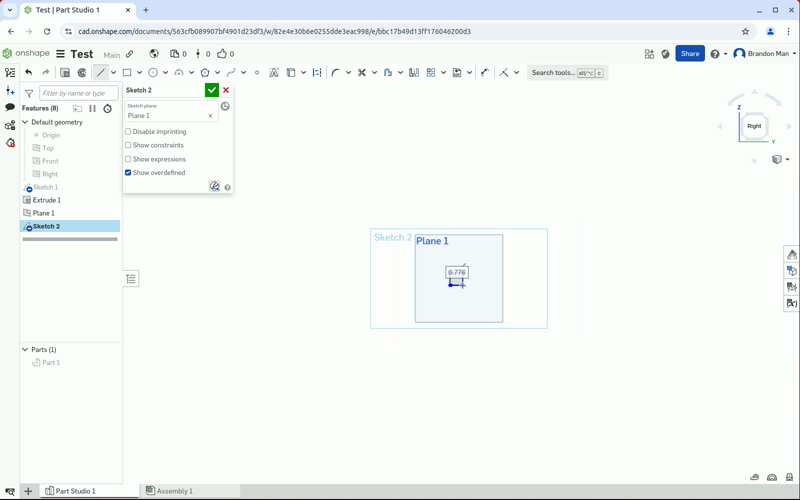
scroll(-6)
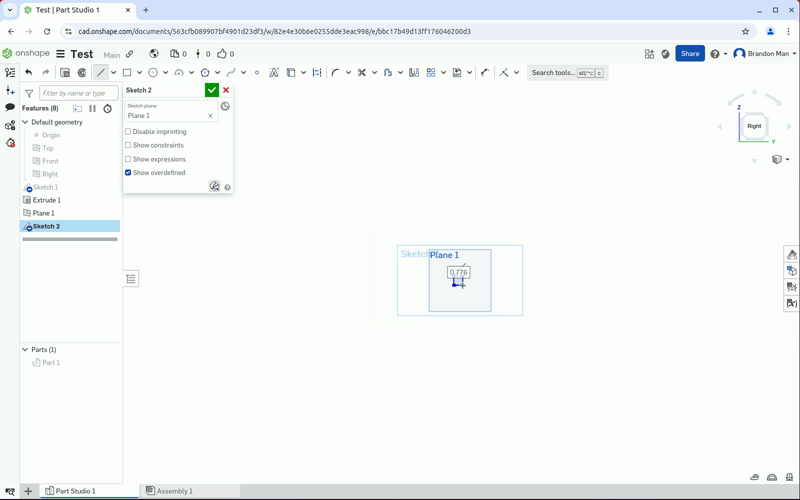
scroll(-6)
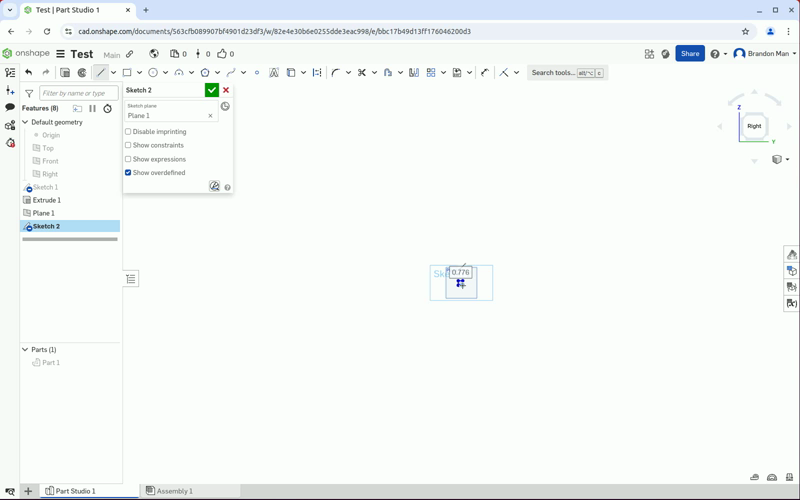
key_up(shift)
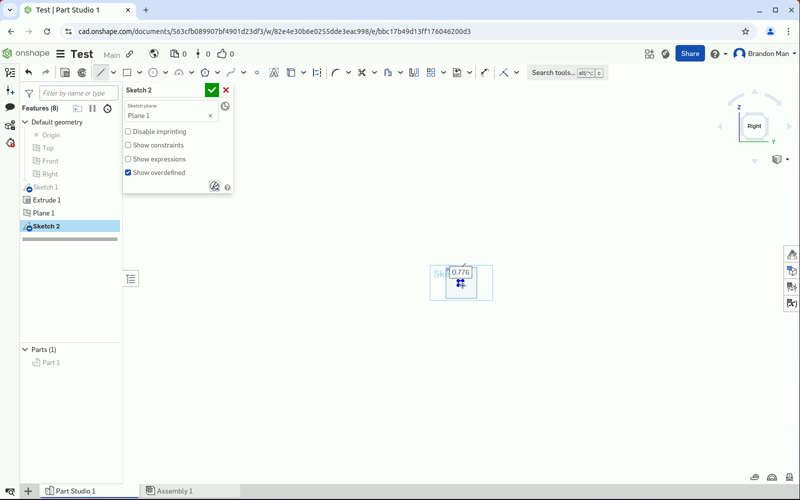
key_down(shift)
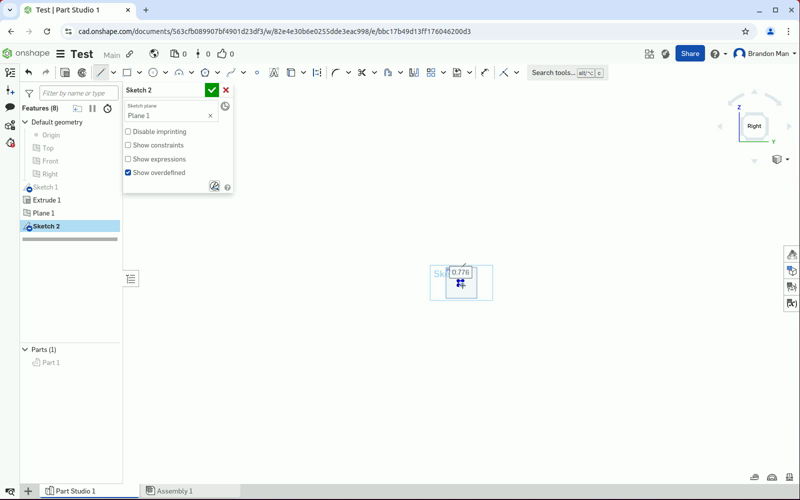
mouse_move(492, 285)
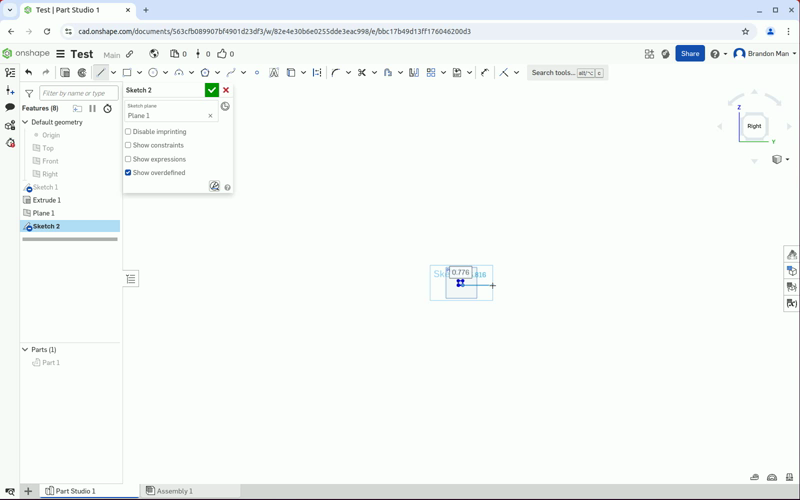
mouse_move(462, 280)
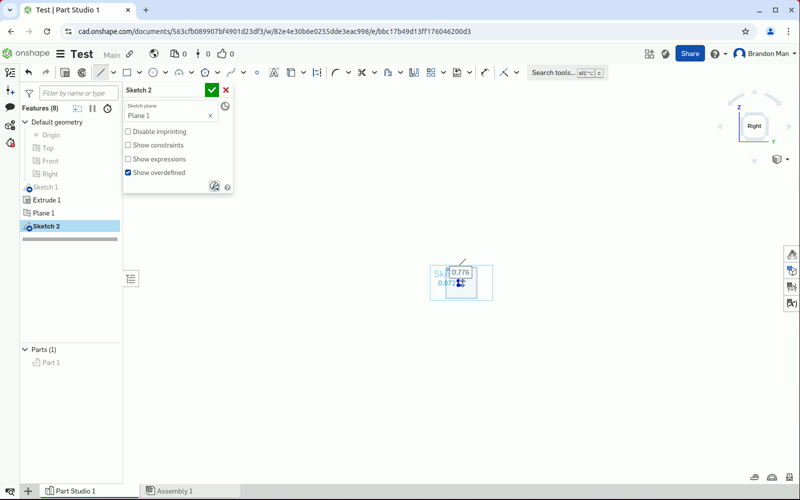
scroll(6)
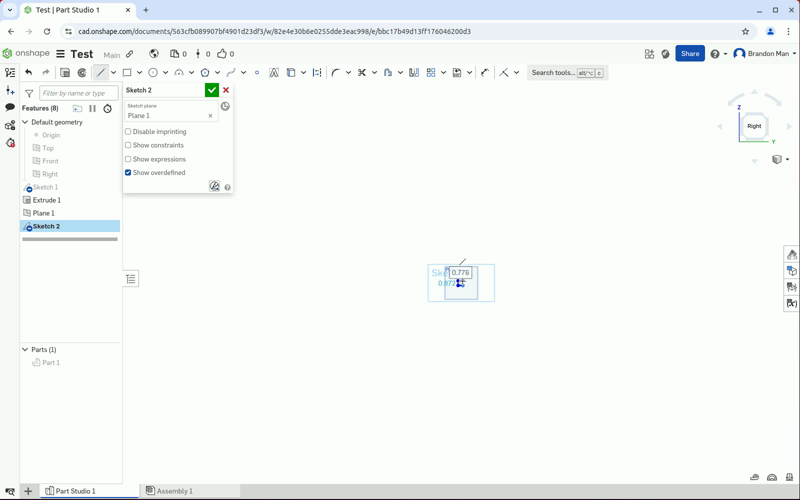
scroll(6)
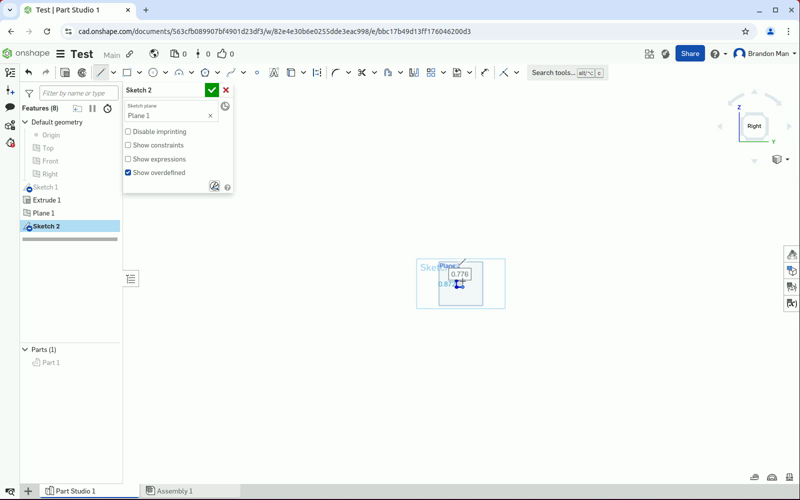
scroll(6)
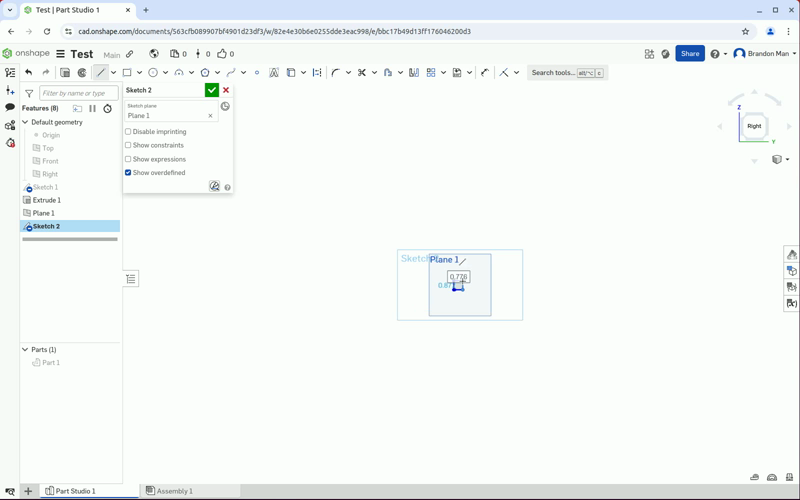
scroll(6)
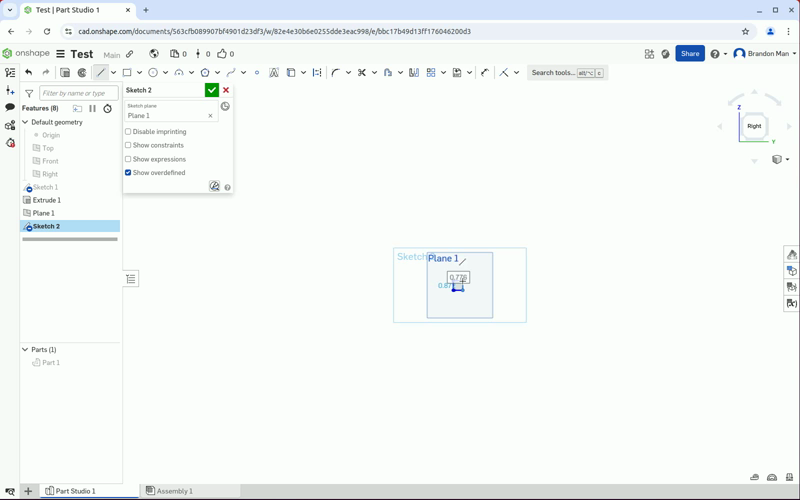
scroll(6)
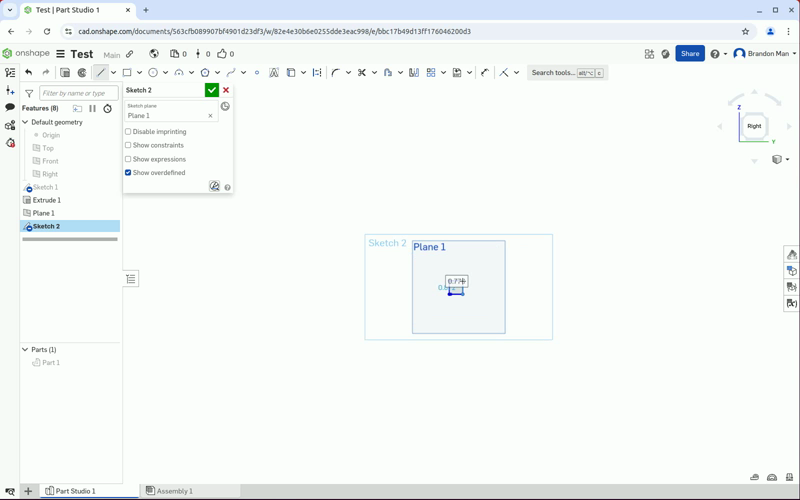
scroll(6)
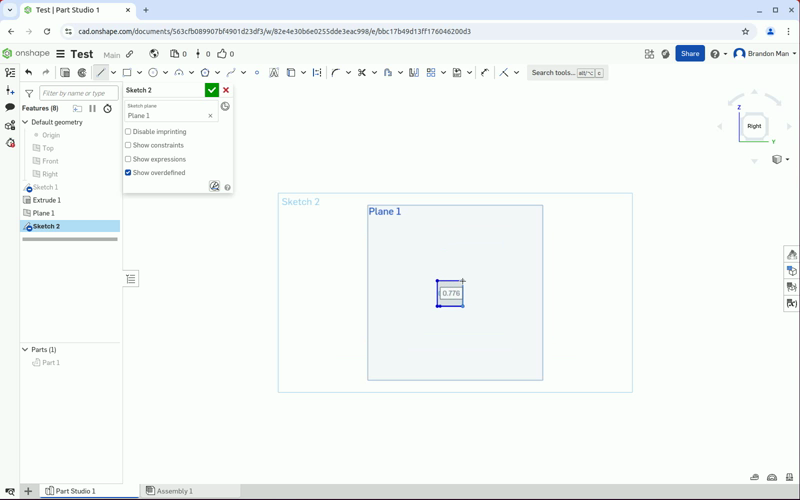
scroll(6)
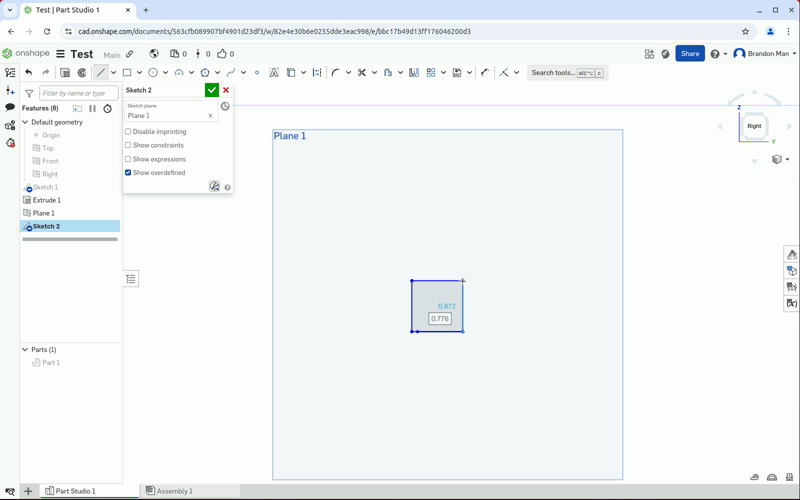
click(462, 280)
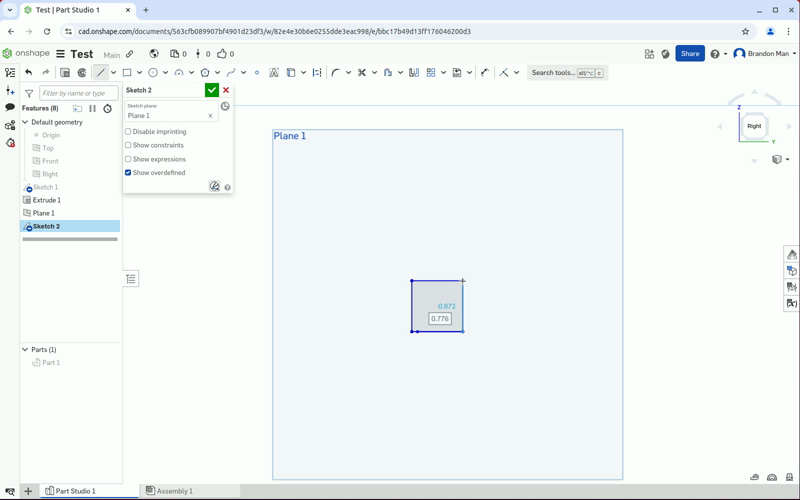
scroll(-6)
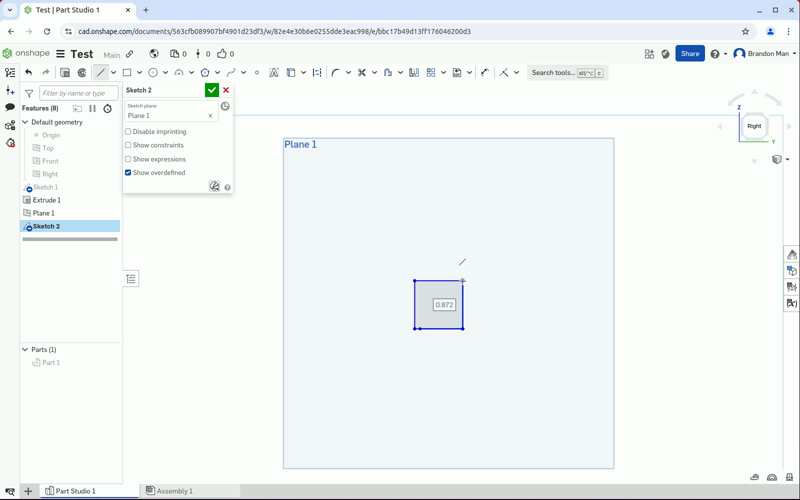
scroll(-6)
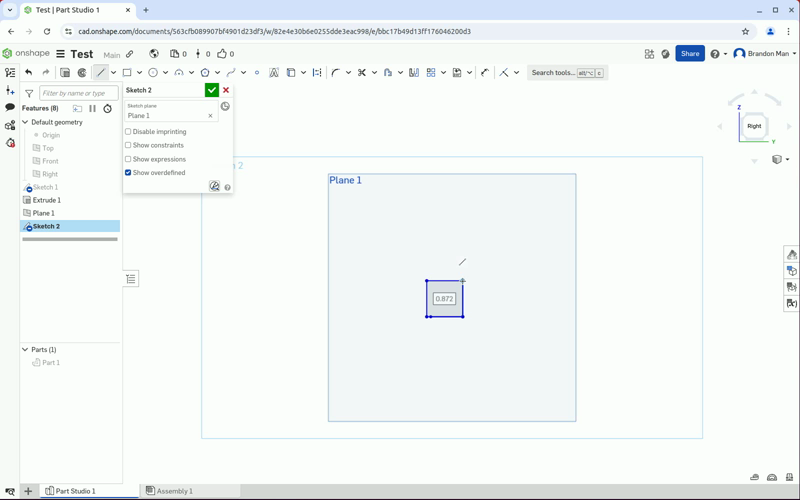
scroll(-6)
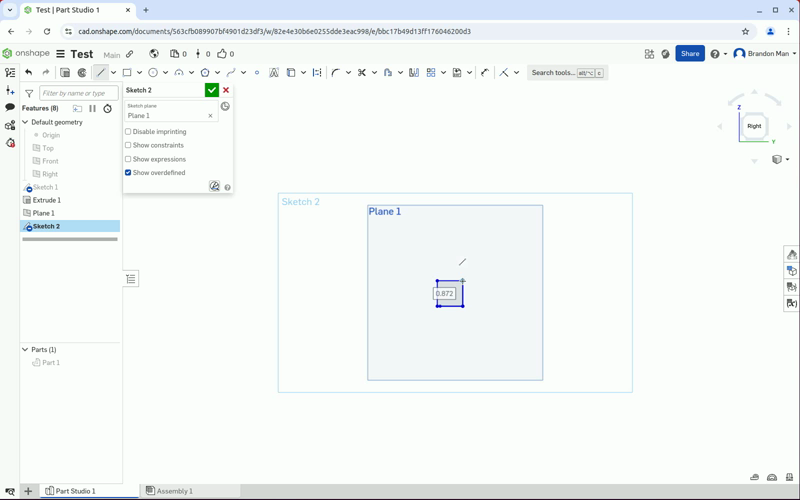
scroll(-6)
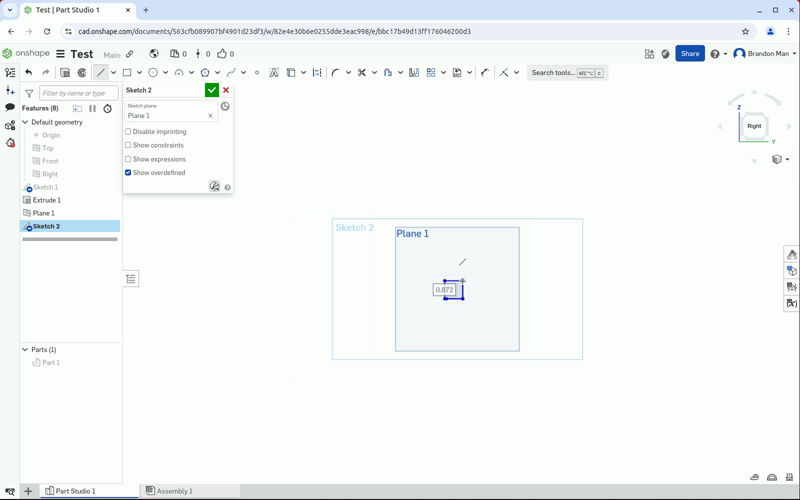
scroll(-6)
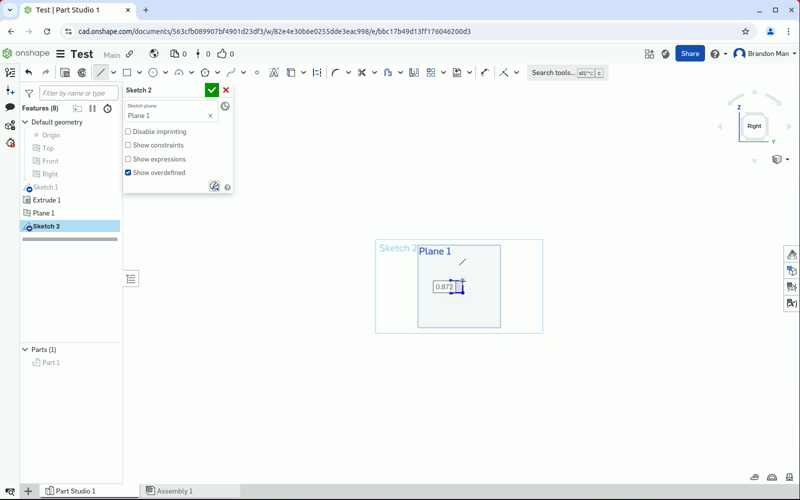
scroll(-6)
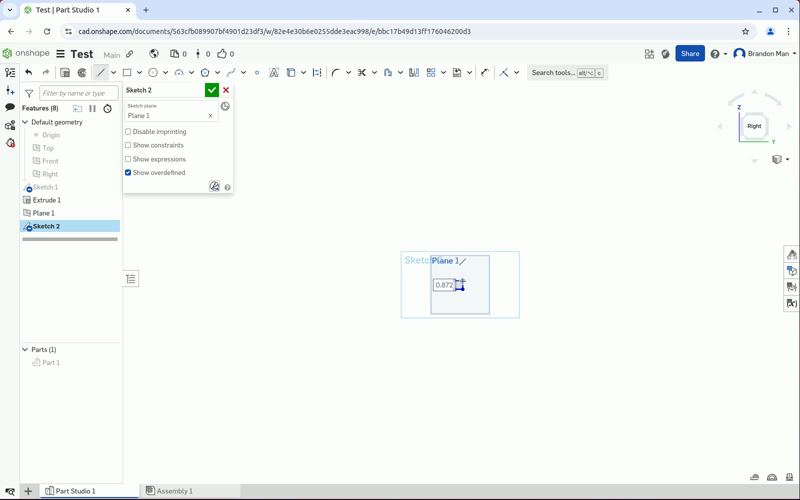
scroll(-6)
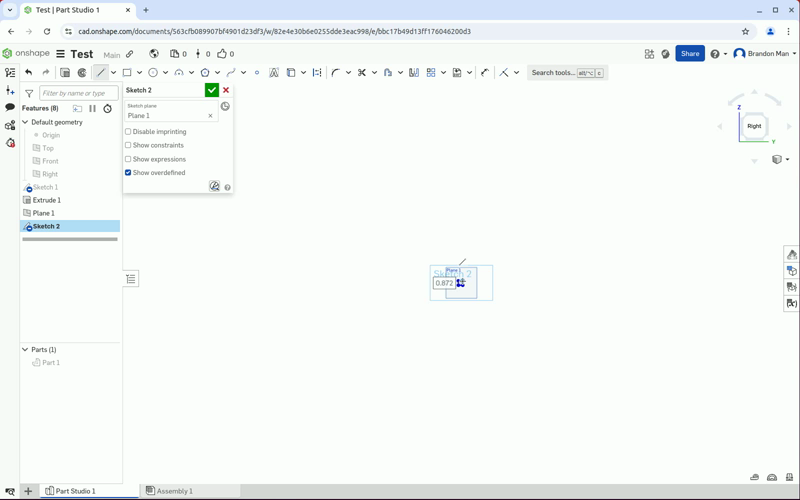
key_up(shift)
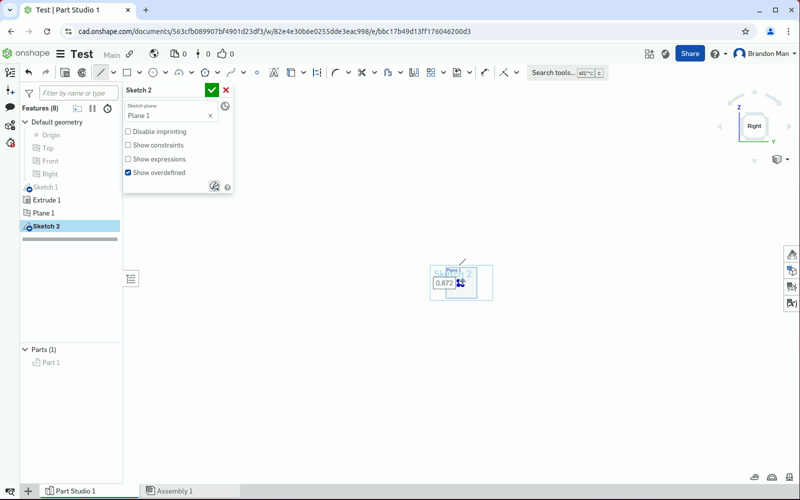
key_down(shift)
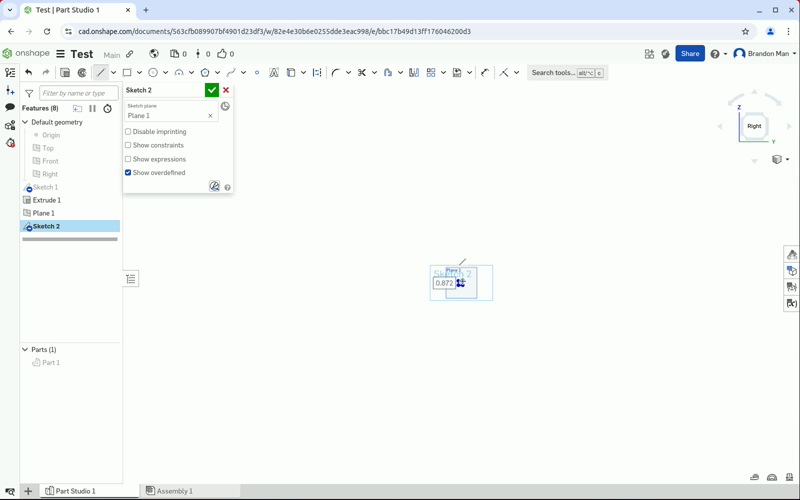
mouse_move(492, 280)
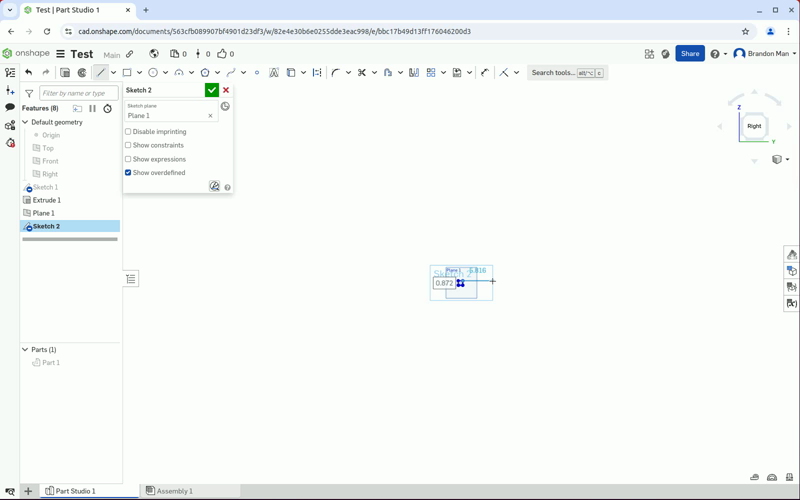
mouse_move(458, 280)
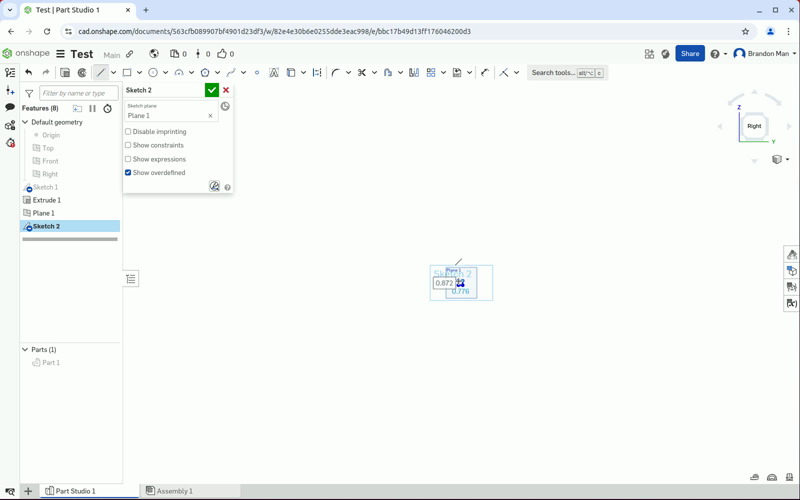
scroll(6)
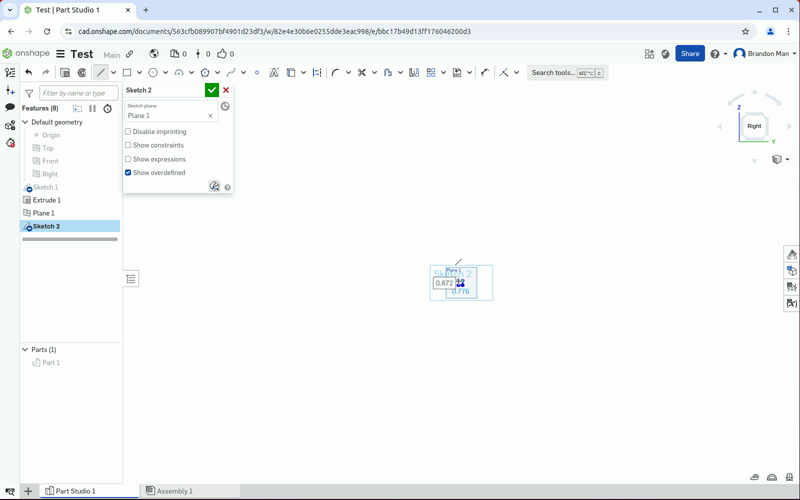
scroll(6)
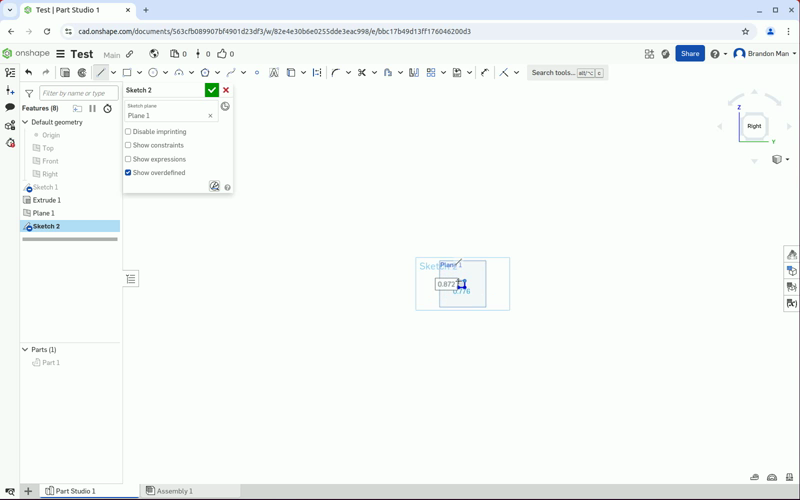
scroll(6)
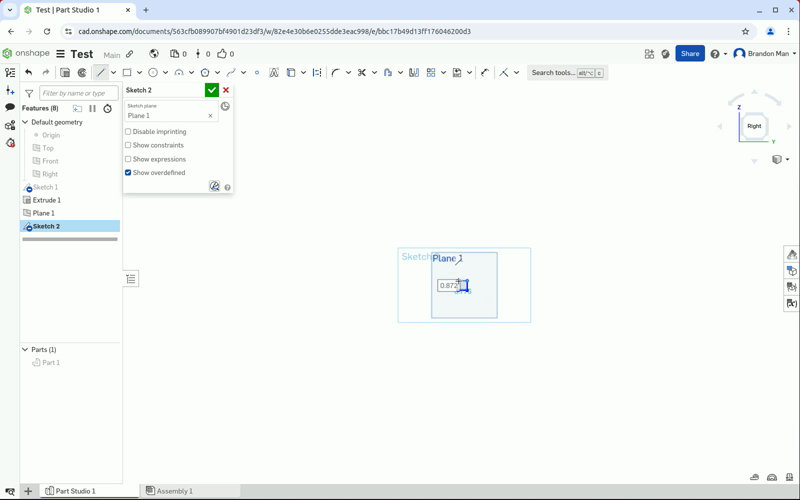
scroll(6)
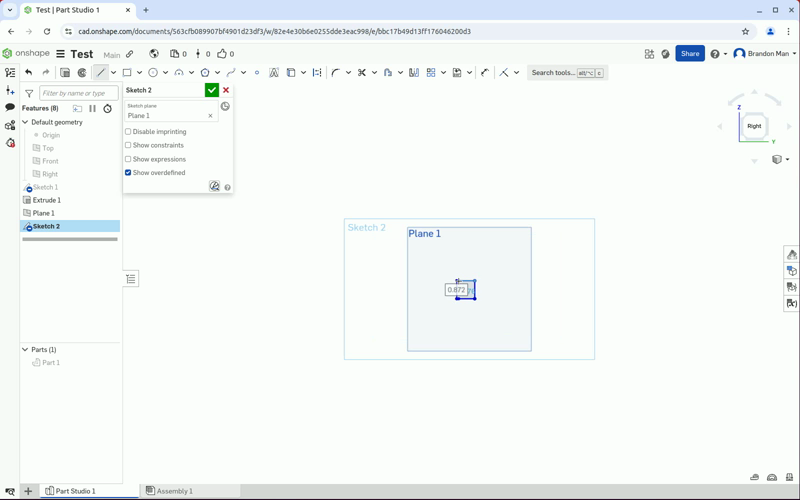
scroll(6)
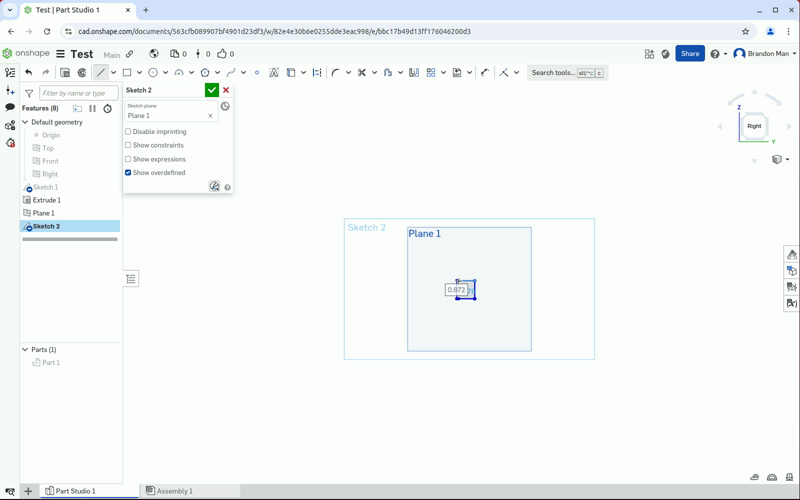
scroll(6)
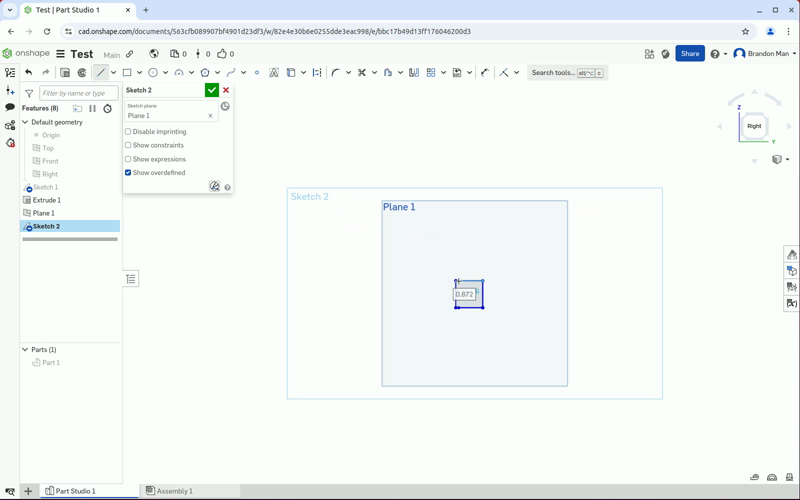
scroll(6)
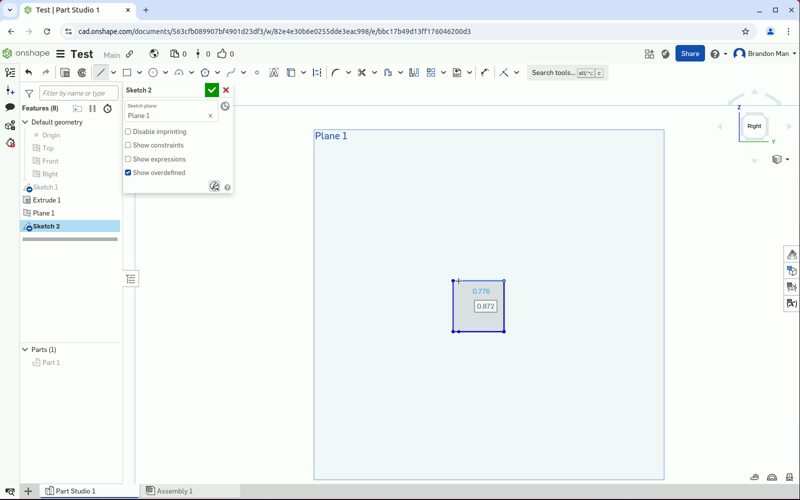
click(458, 280)
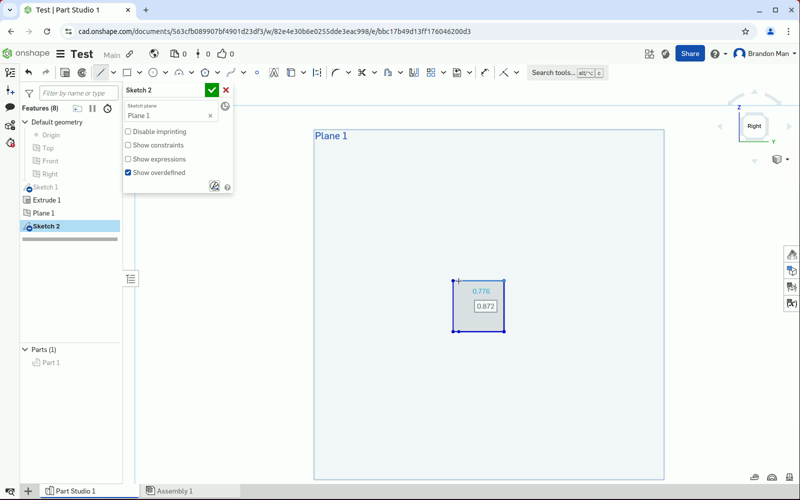
scroll(-6)
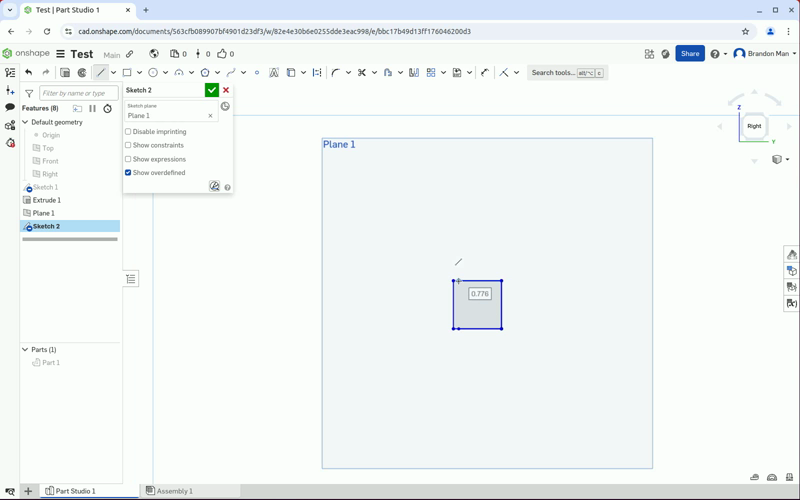
scroll(-6)
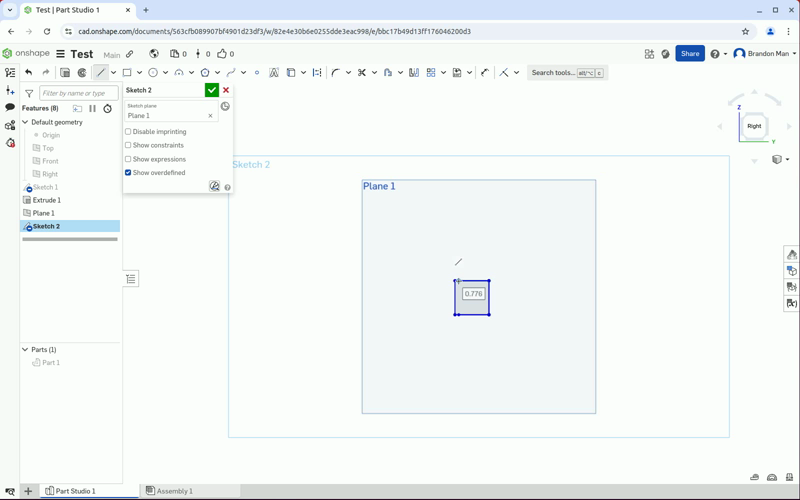
scroll(-6)
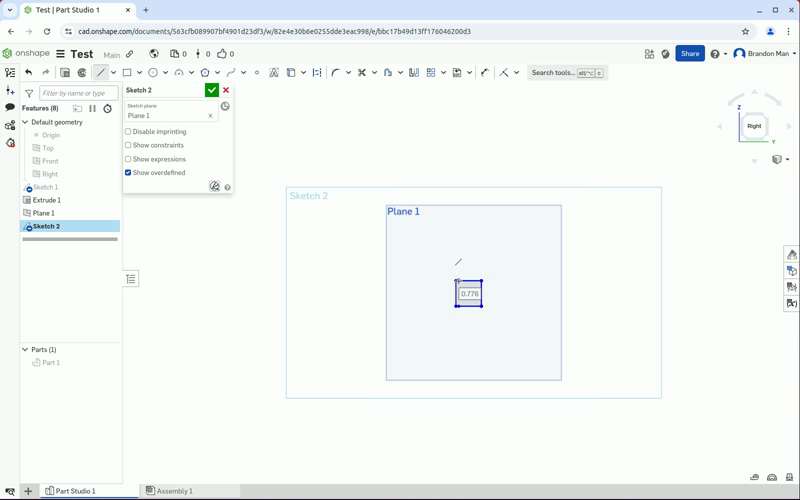
scroll(-6)
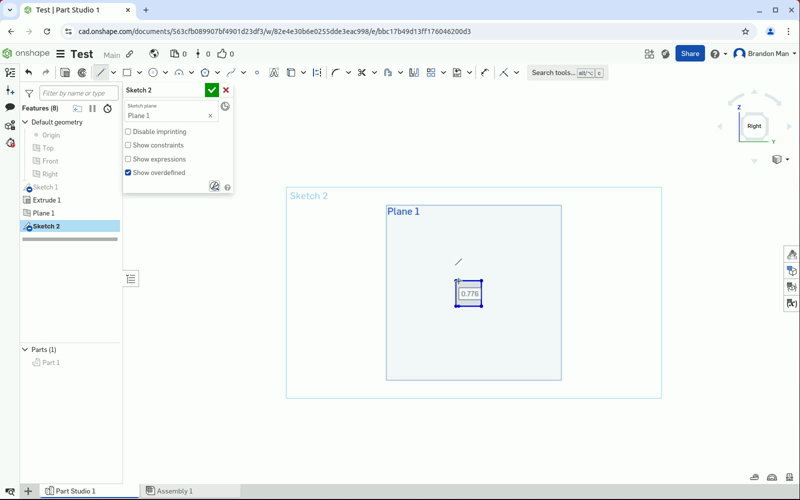
scroll(-6)
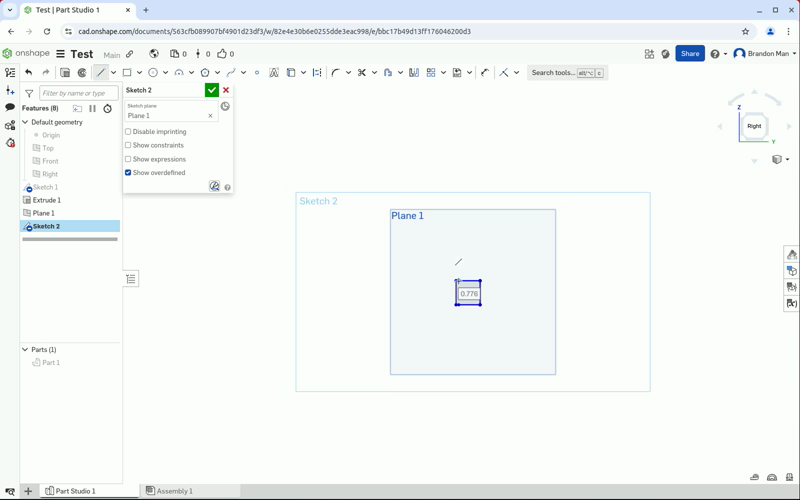
scroll(-6)
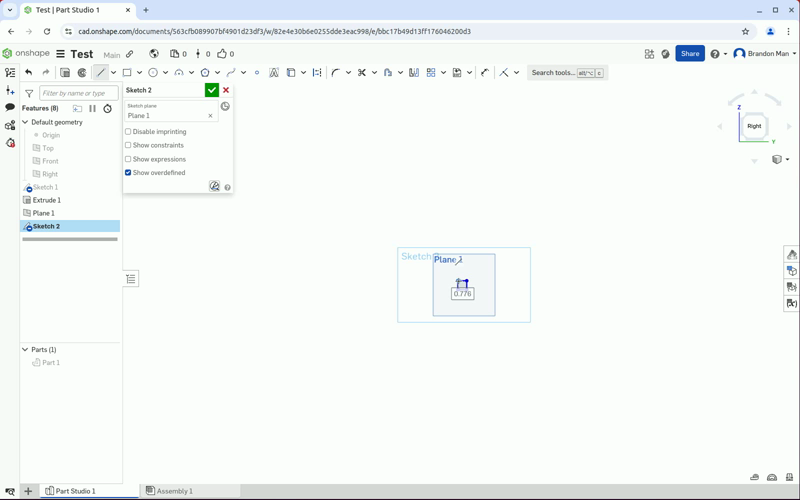
scroll(-6)
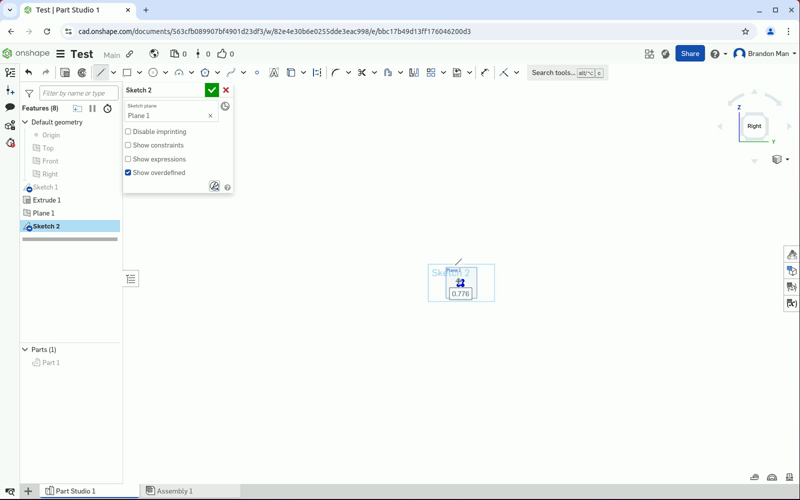
key_up(shift)
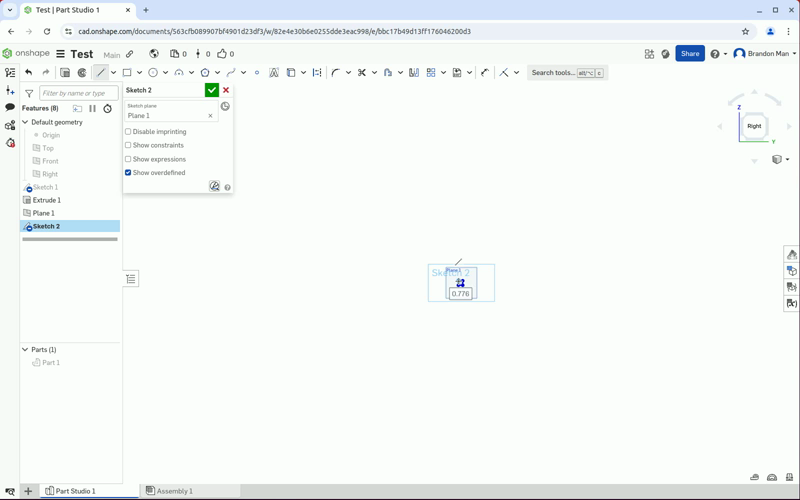
mouse_move(488, 280)
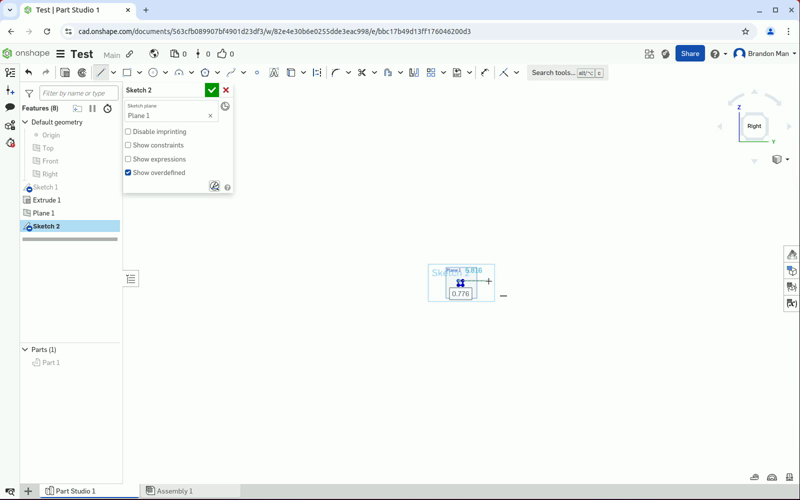
key_down(shift)
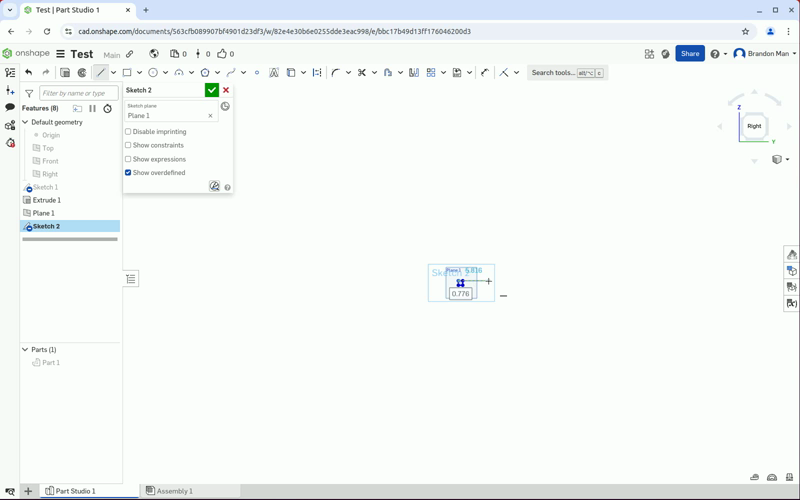
mouse_move(458, 285)
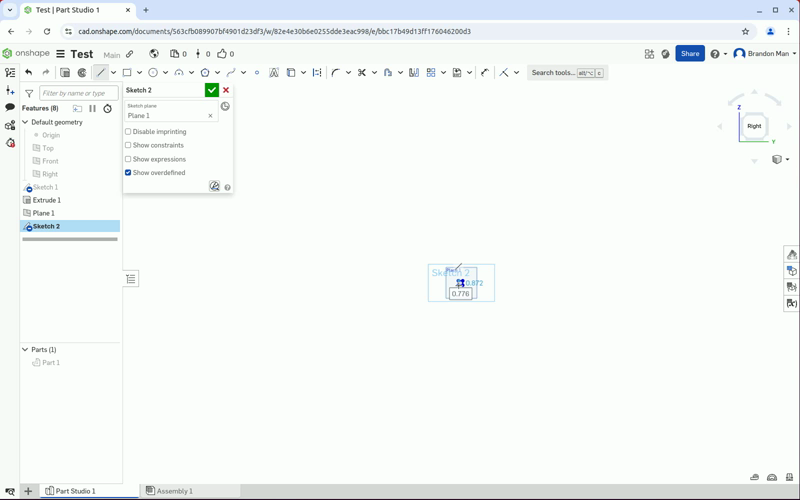
scroll(6)
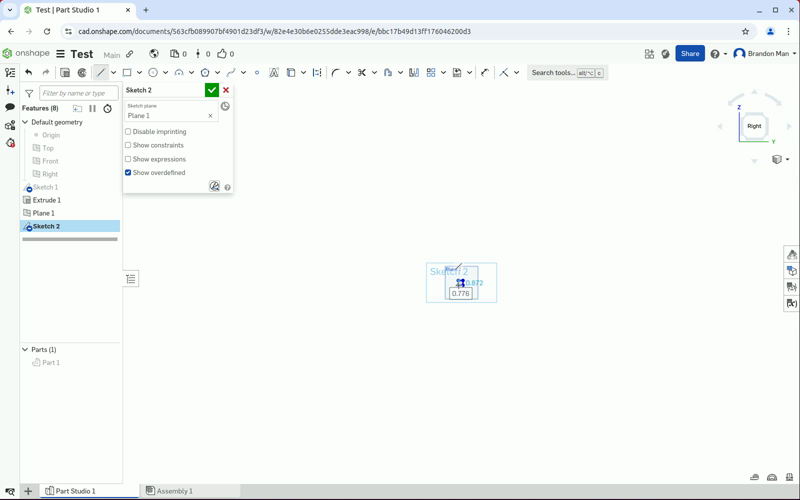
scroll(6)
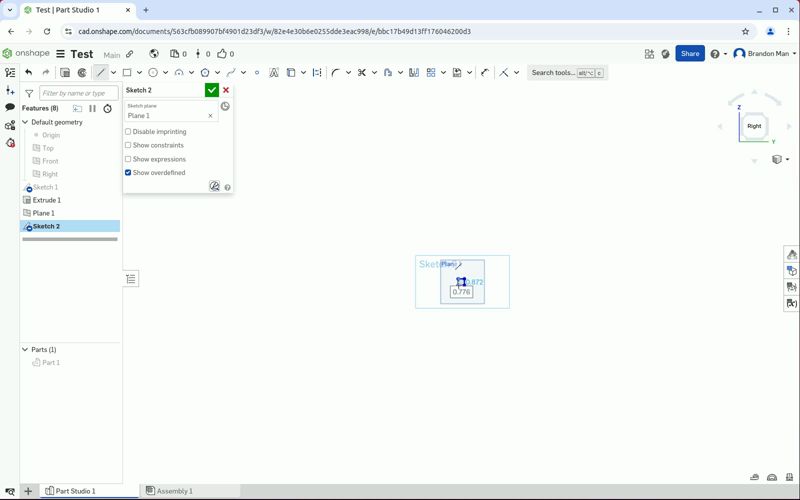
scroll(6)
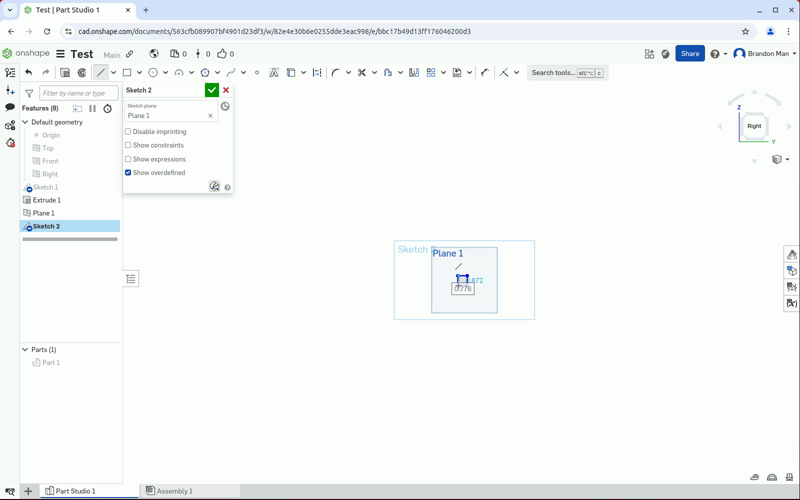
scroll(6)
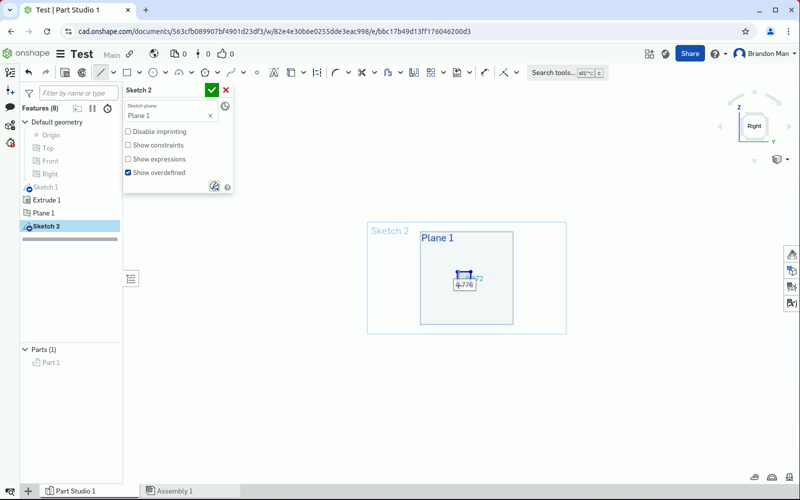
scroll(6)
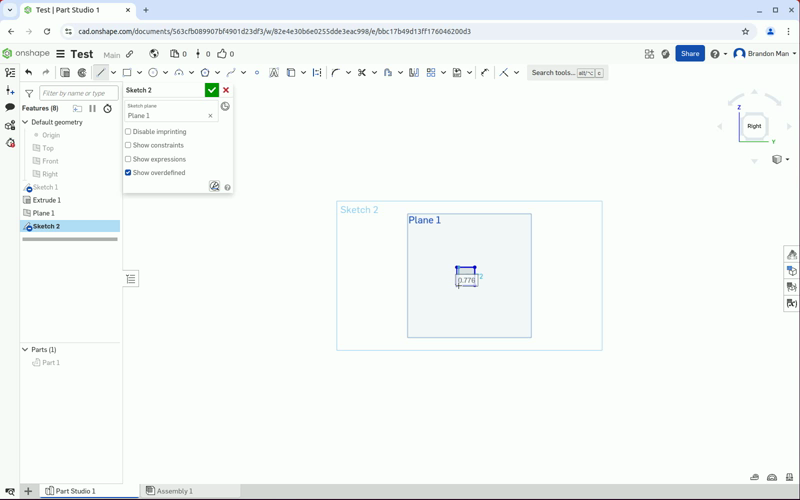
scroll(6)
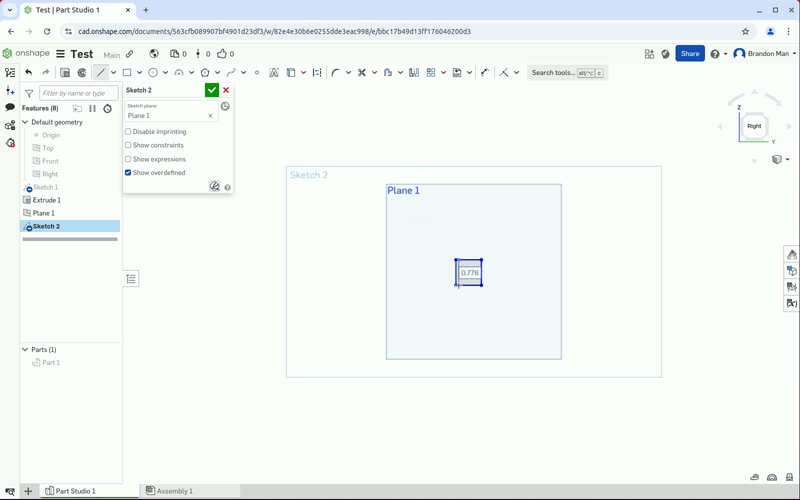
scroll(6)
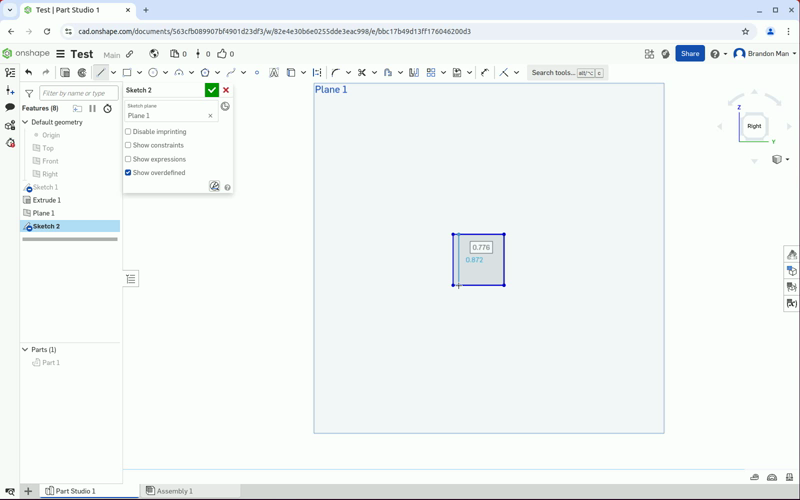
key_up(shift)
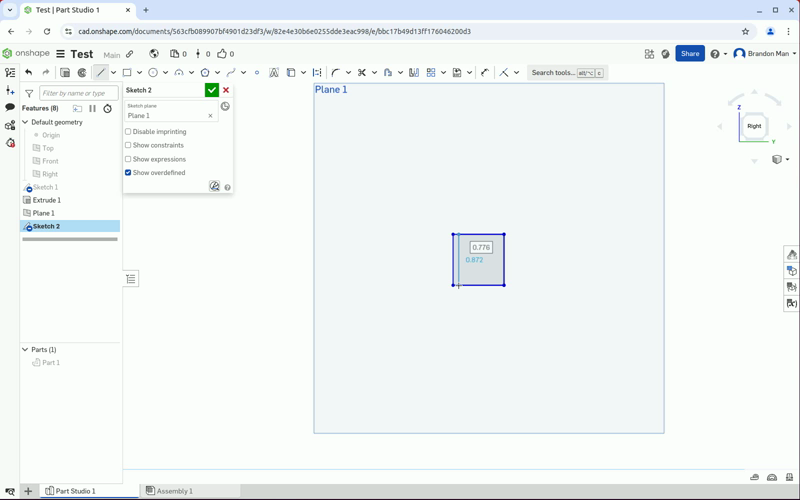
click(458, 285)
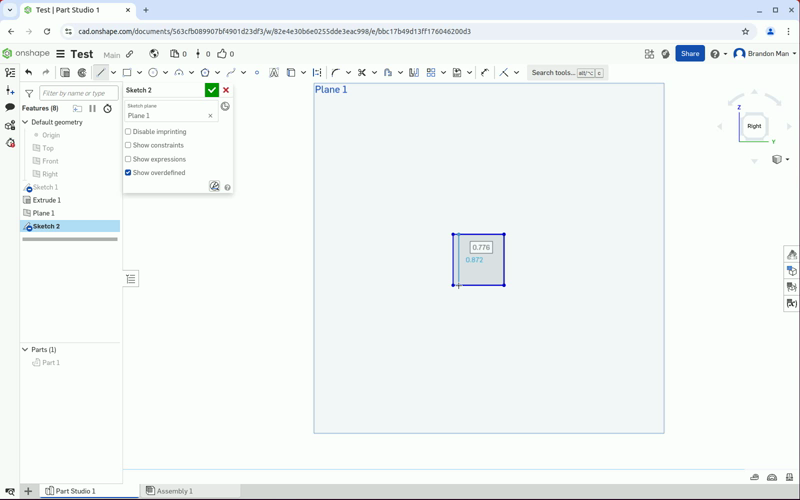
scroll(-6)
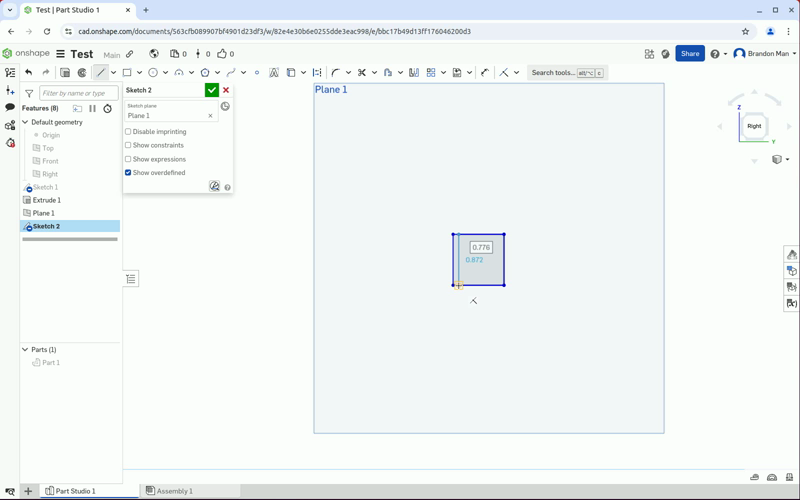
scroll(-6)
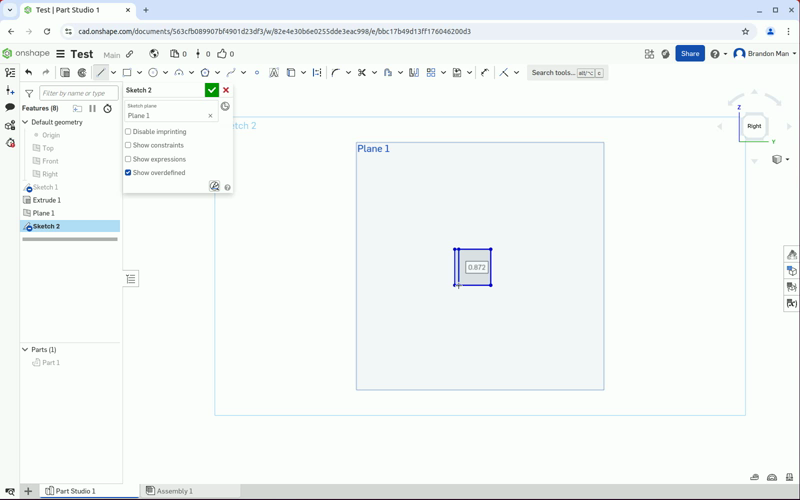
scroll(-6)
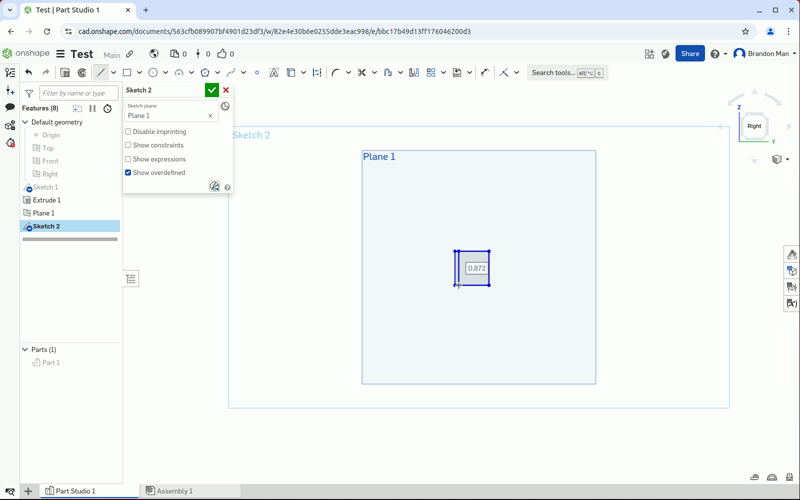
scroll(-6)
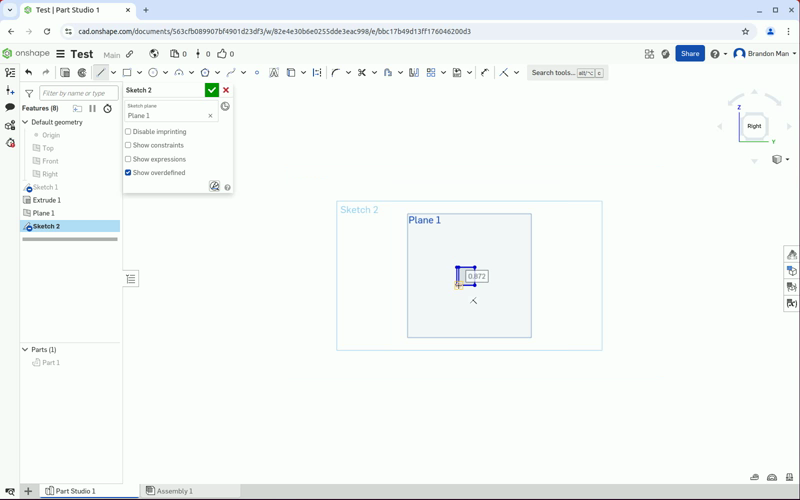
scroll(-6)
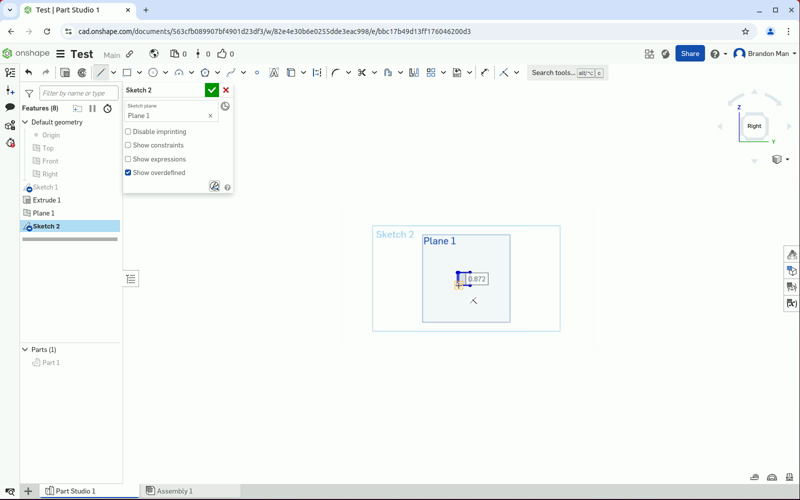
scroll(-6)
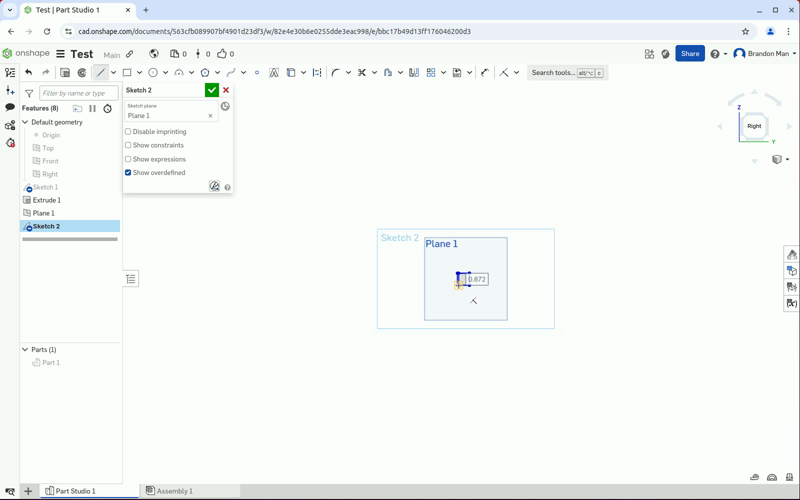
scroll(-6)
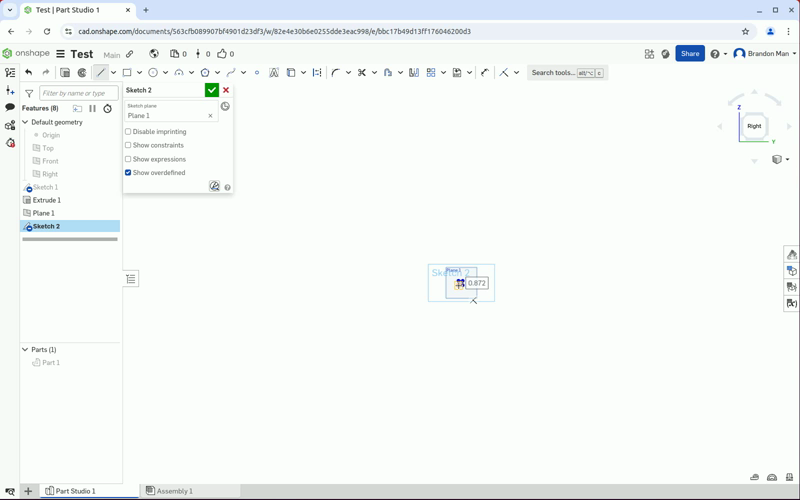
key(esc)
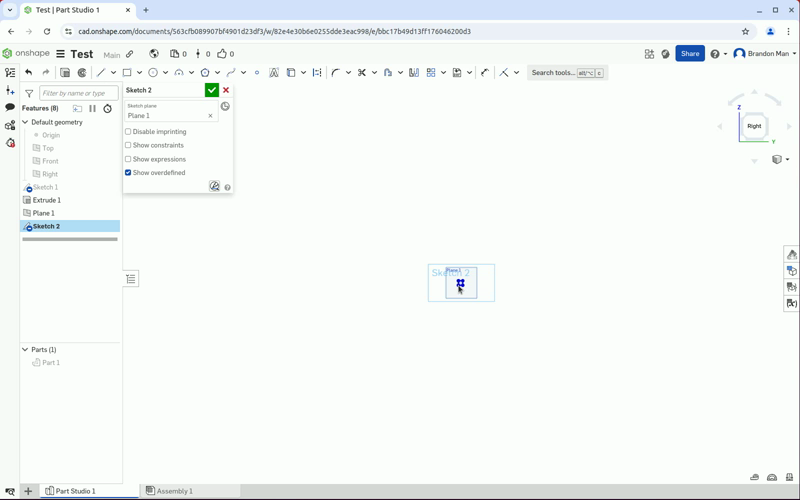
mouse_move(458, 284)
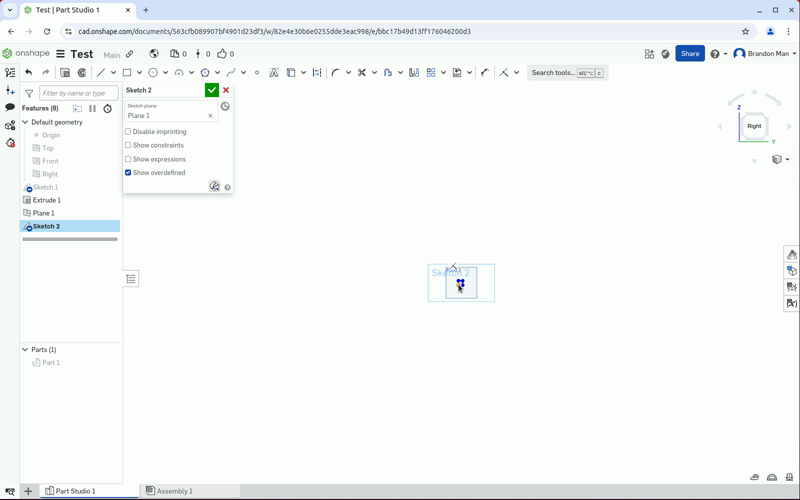
scroll(6)
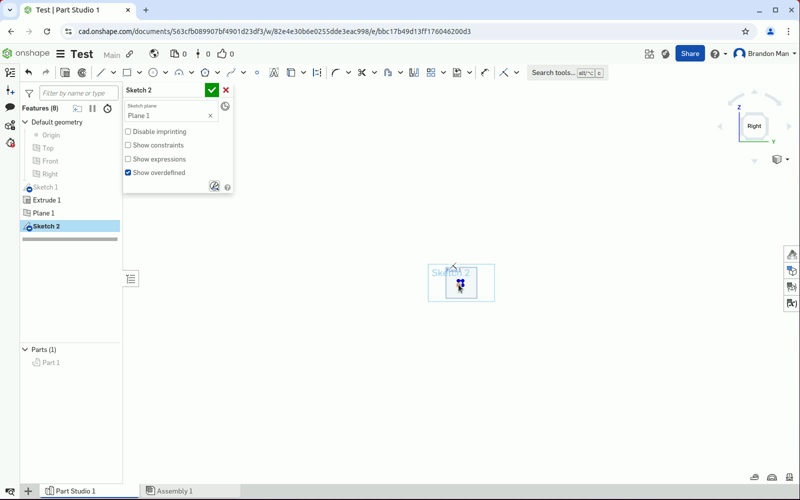
scroll(6)
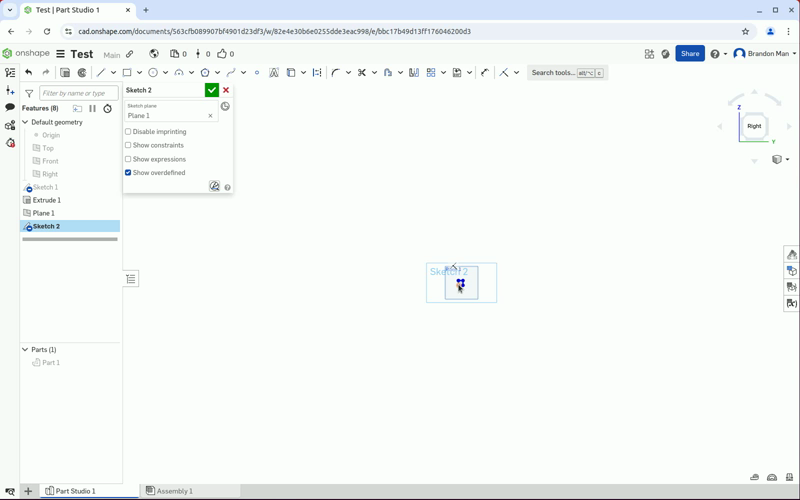
scroll(6)
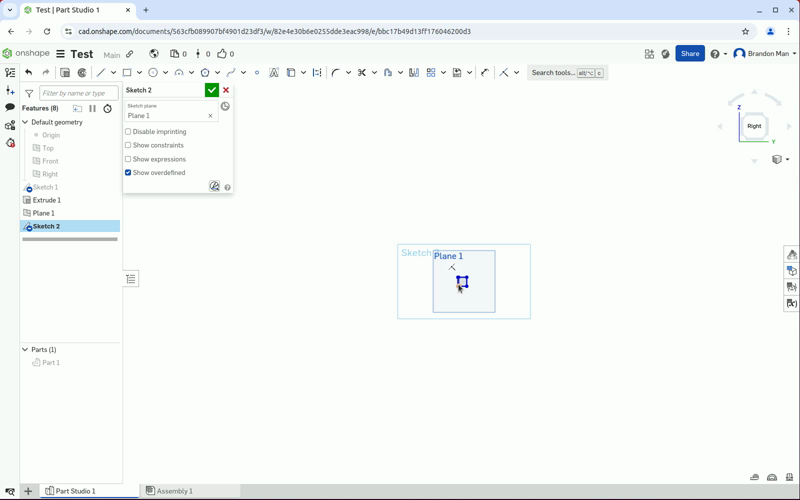
scroll(6)
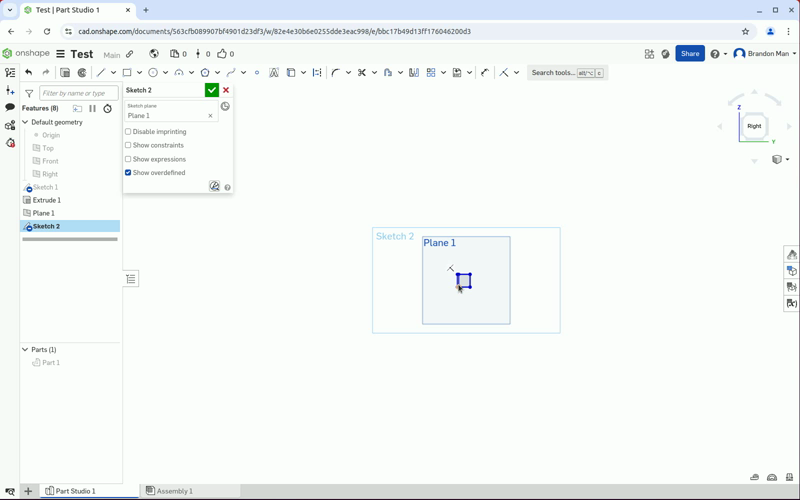
scroll(6)
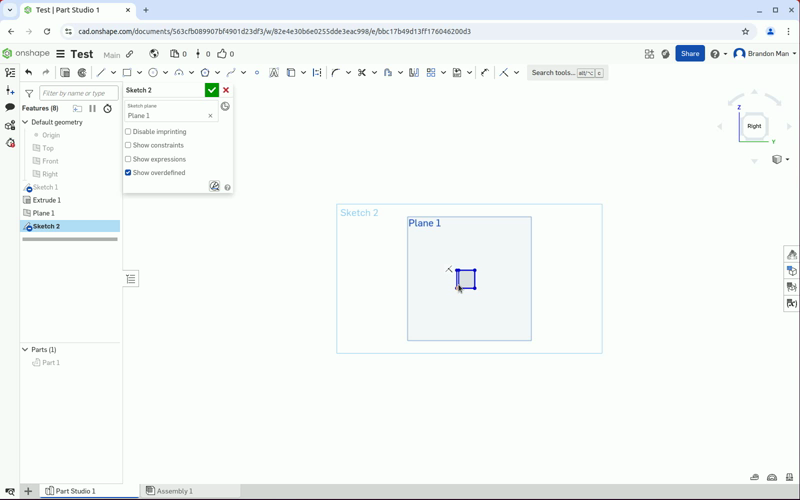
scroll(6)
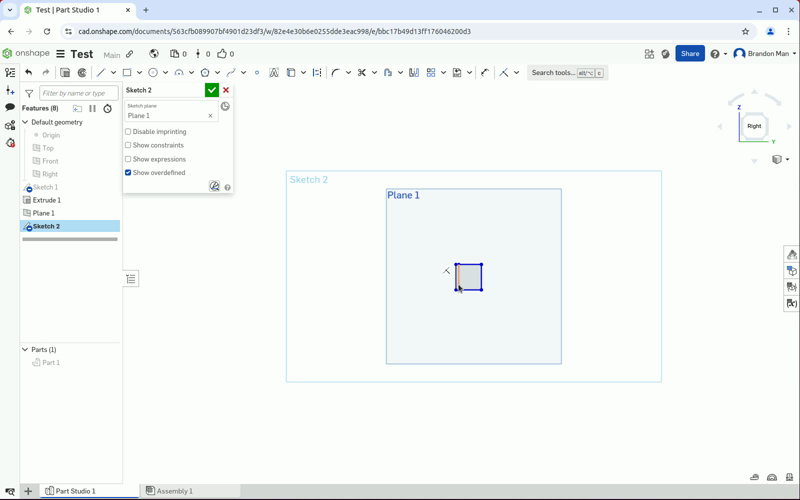
scroll(6)
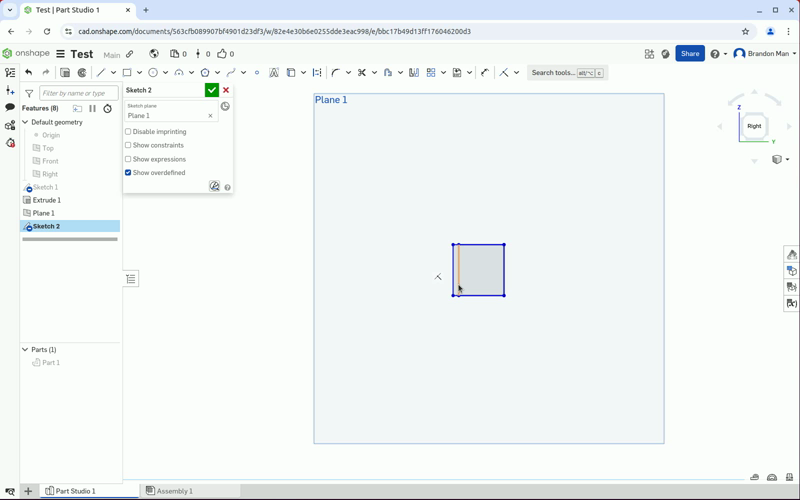
click(458, 284)
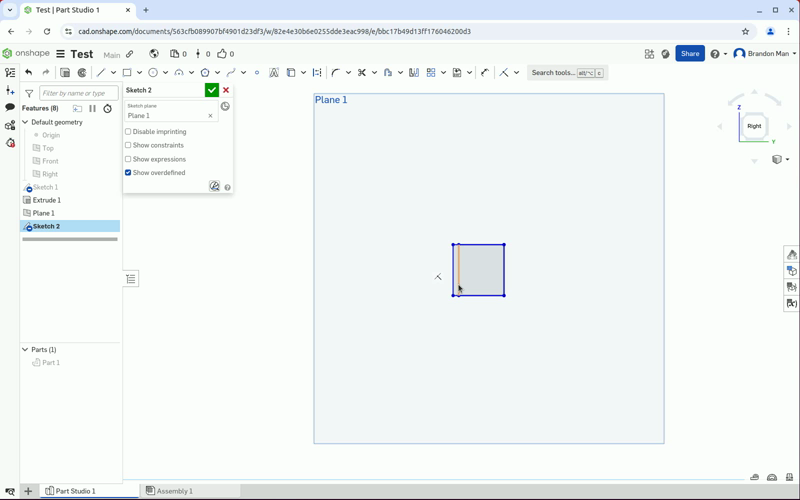
scroll(-6)
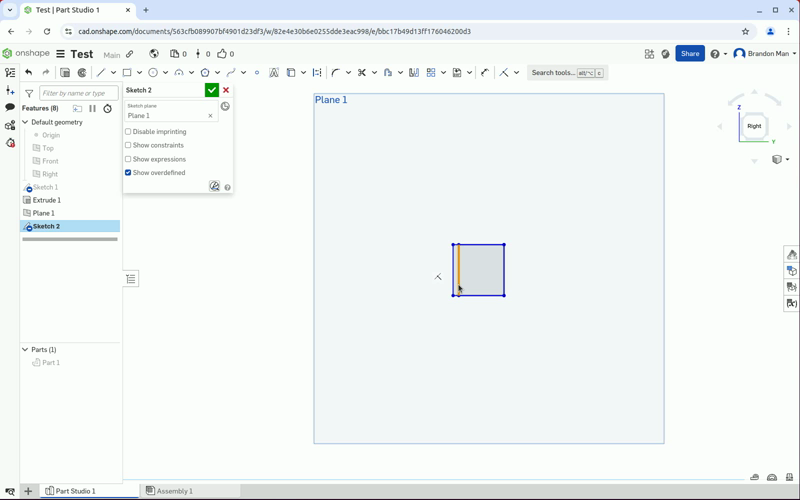
scroll(-6)
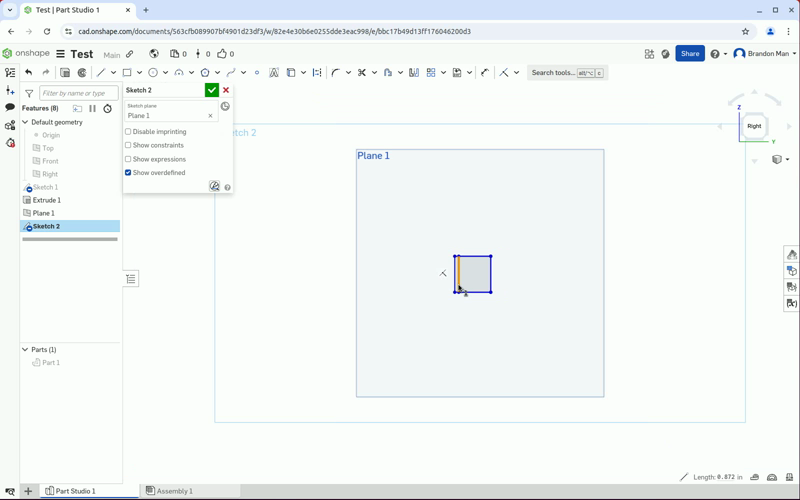
scroll(-6)
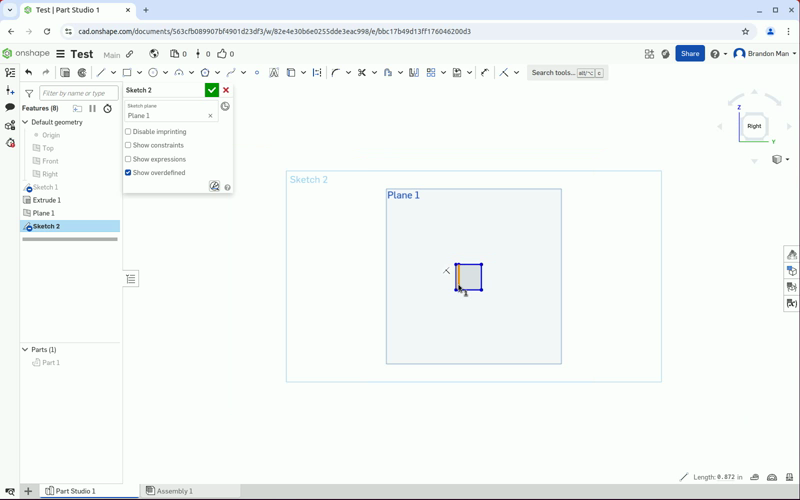
scroll(-6)
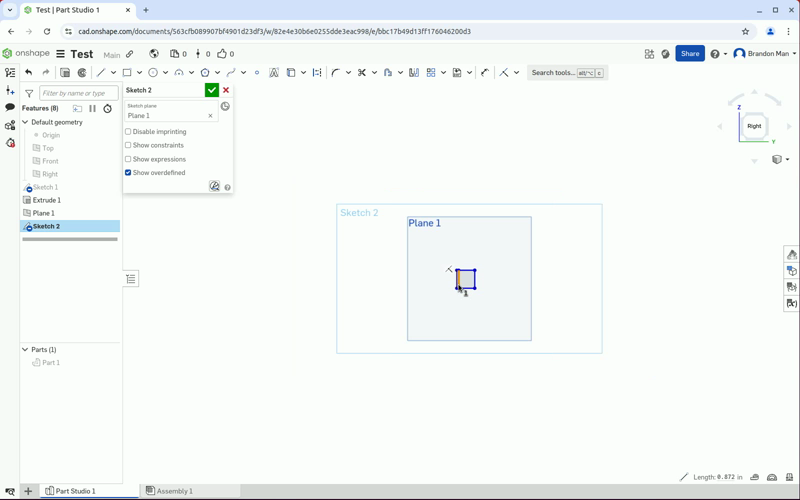
scroll(-6)
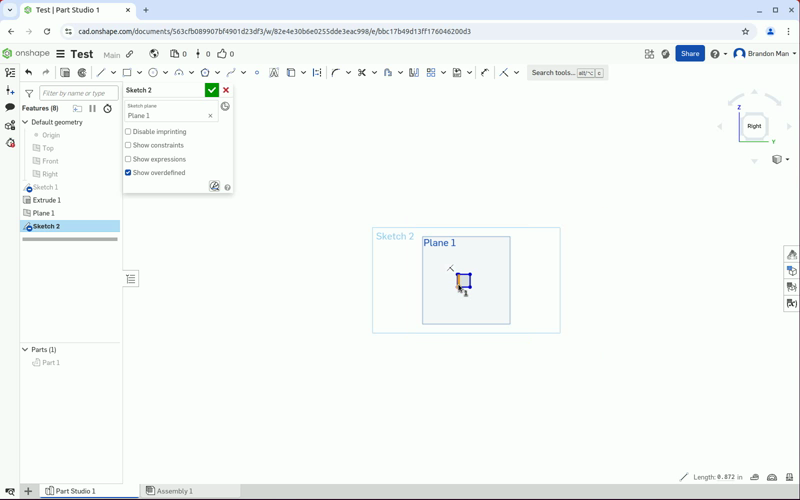
scroll(-6)
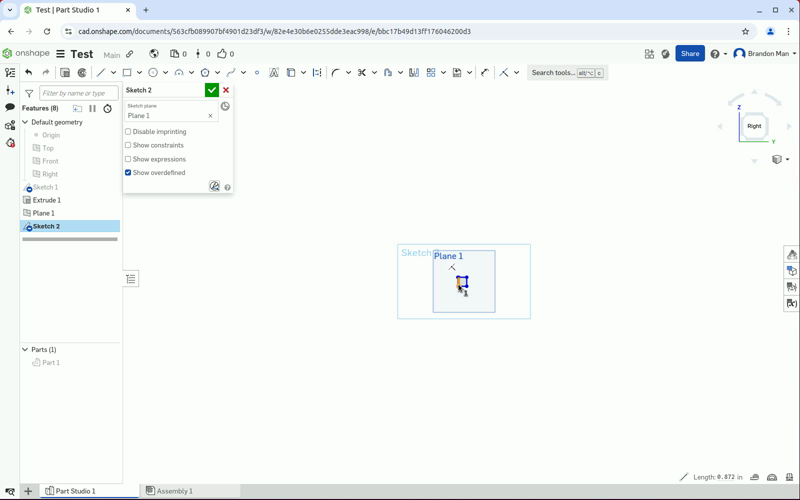
scroll(-6)
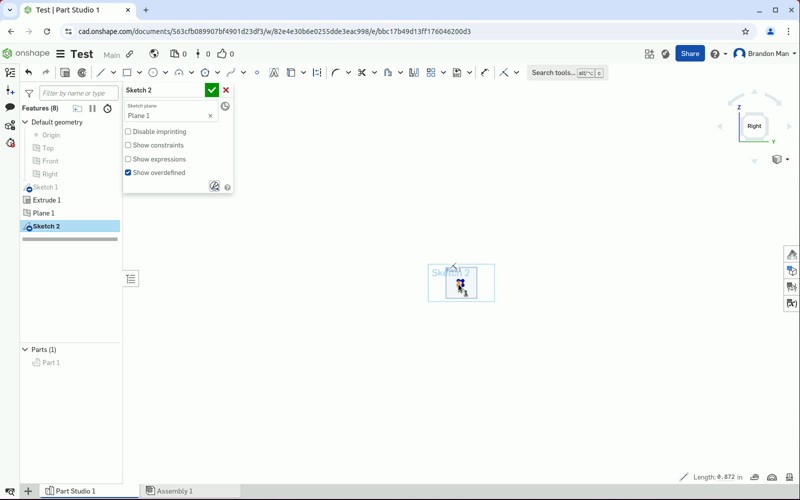
mouse_move(73, 352)
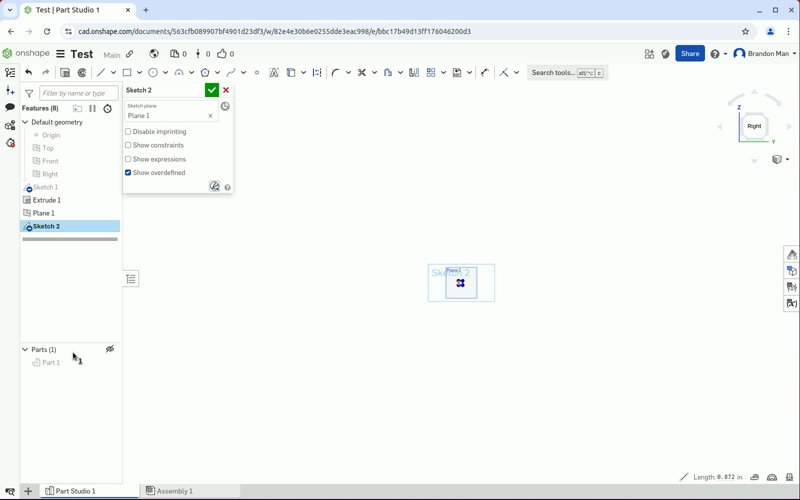
key(shift+y)
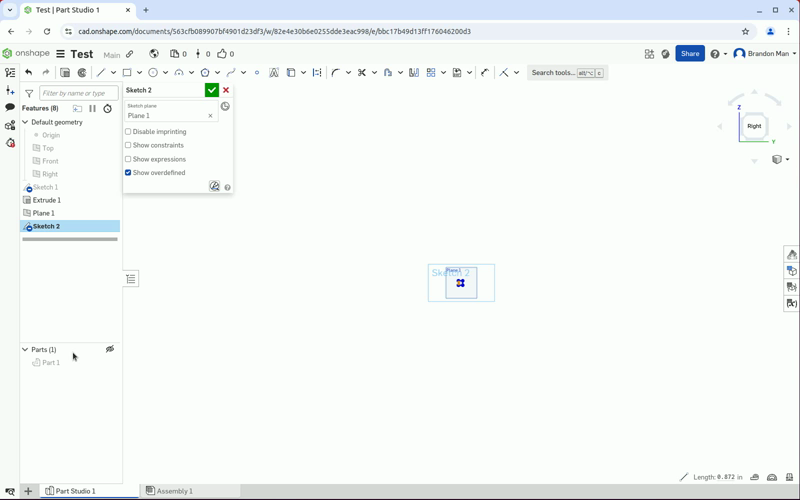
key(shift+e)
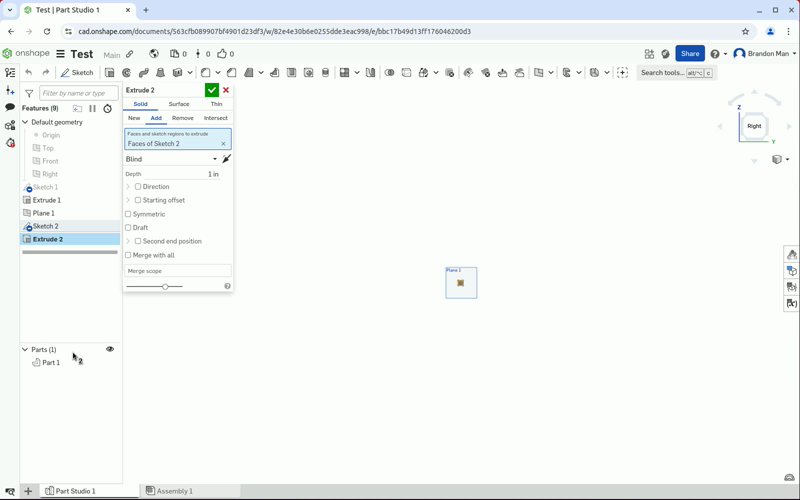
mouse_move(143, 106)
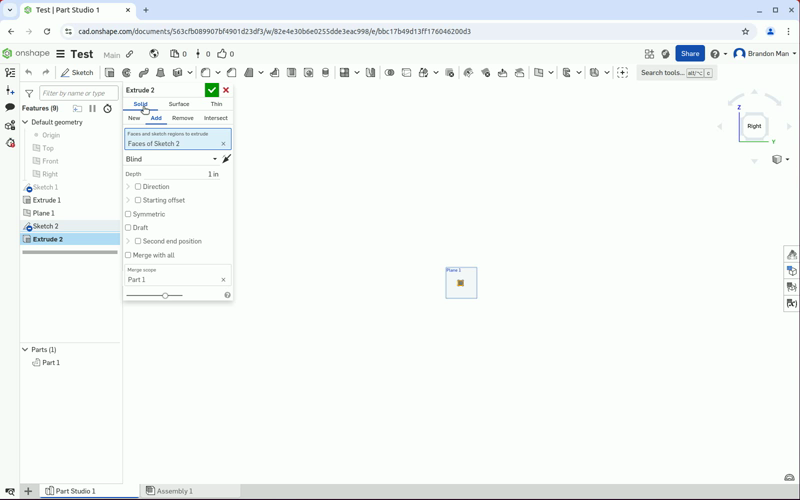
click(143, 106)
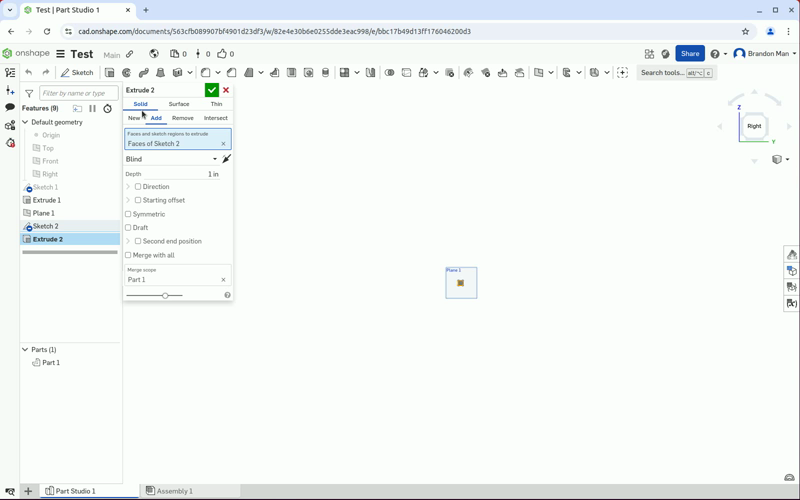
mouse_move(137, 120)
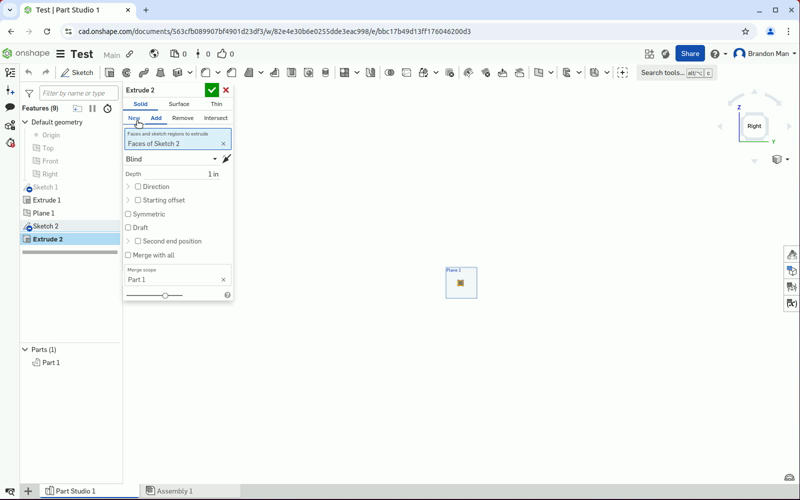
click(137, 120)
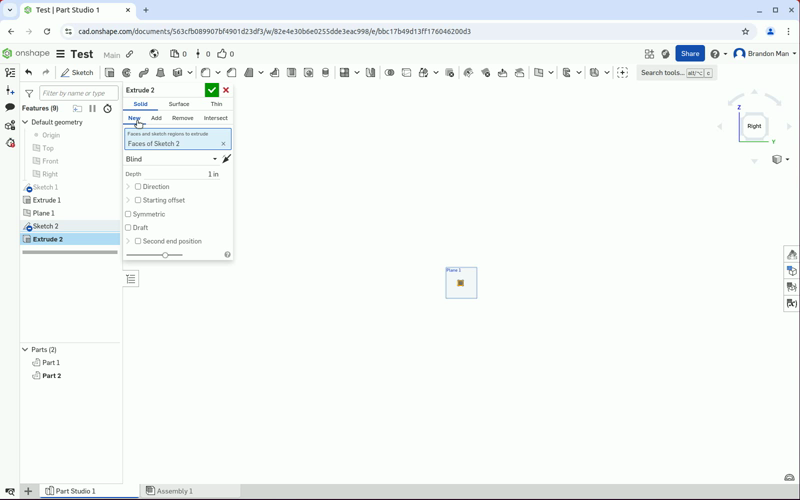
key(tab, 4)
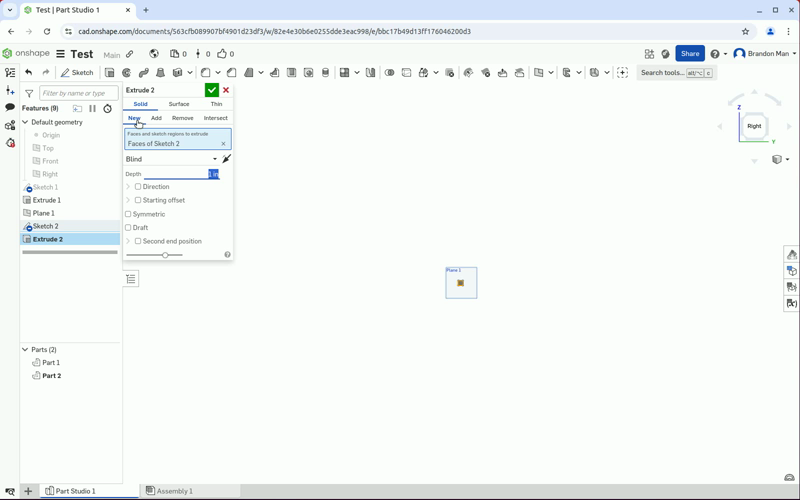
text(-0.241)
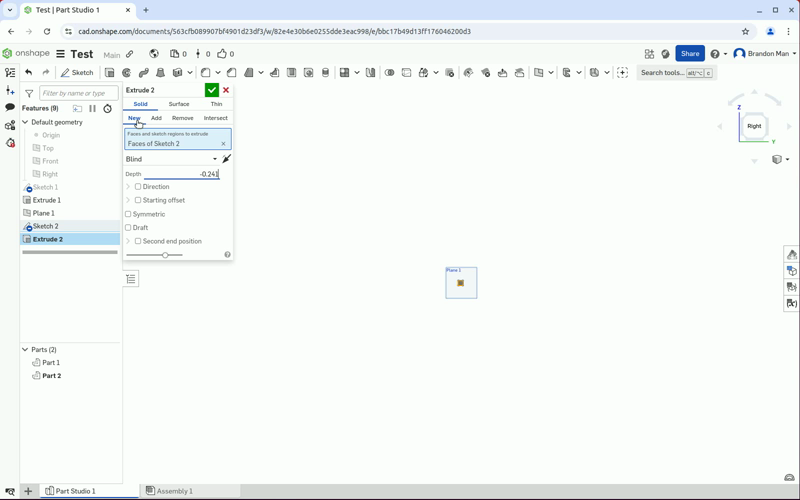
key(enter)
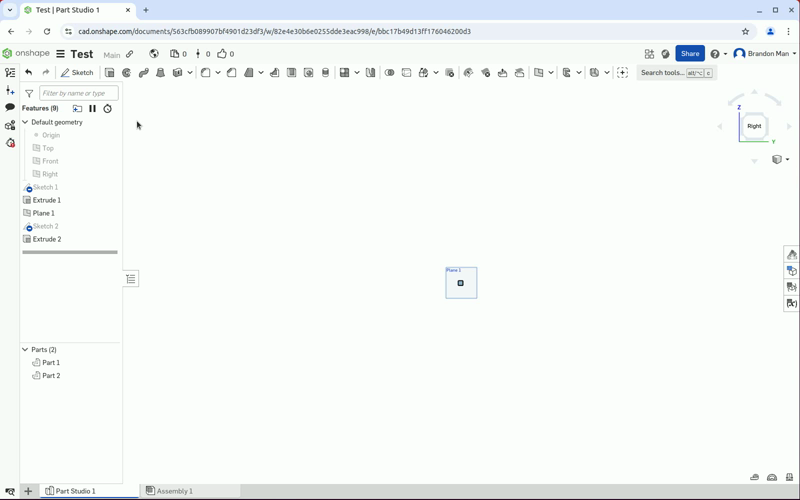
key(shift+h)
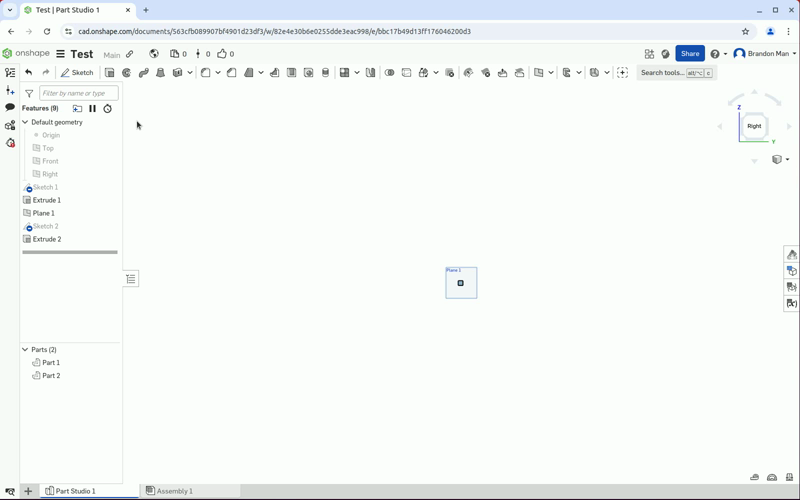
key(shift+h)
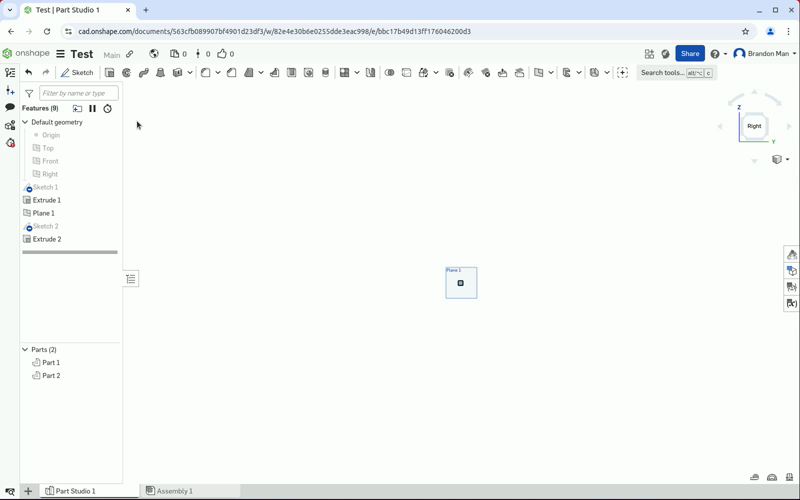
mouse_move(73, 189)
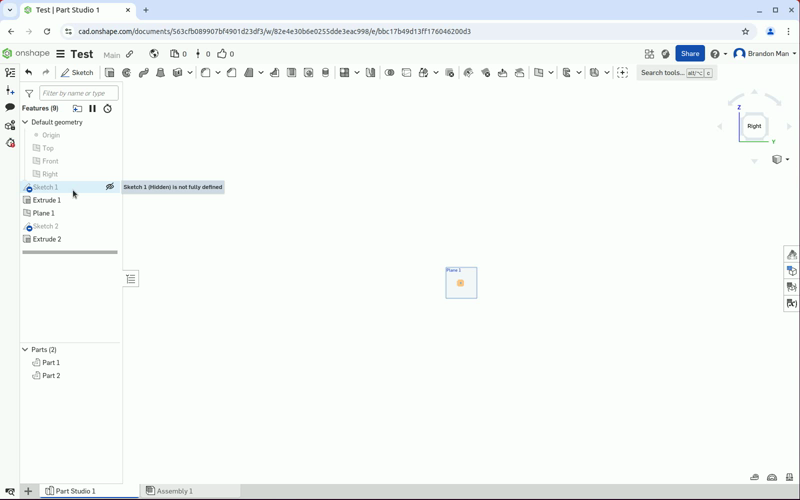
click(73, 189)
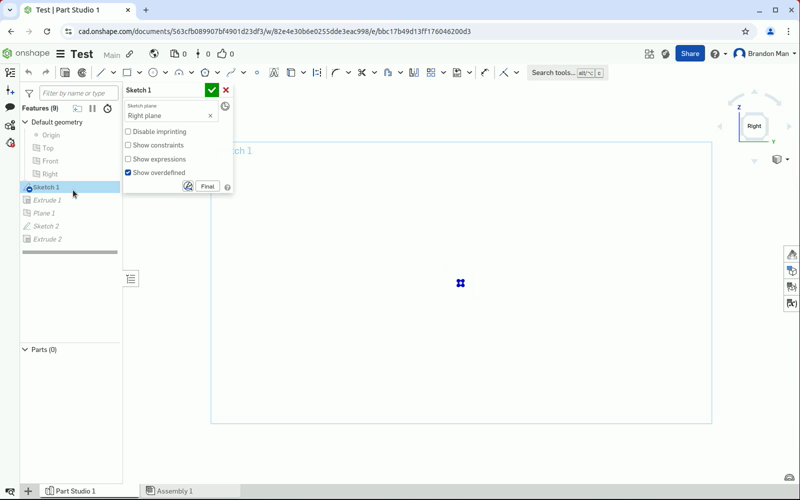
mouse_move(229, 92)
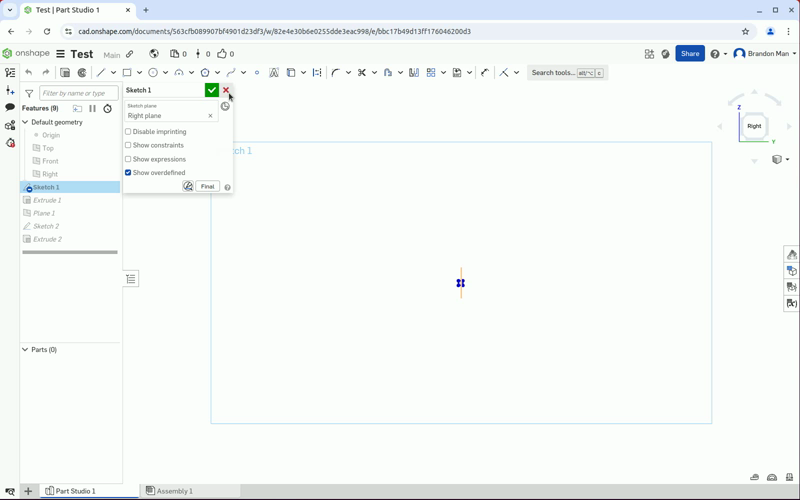
click(229, 92)
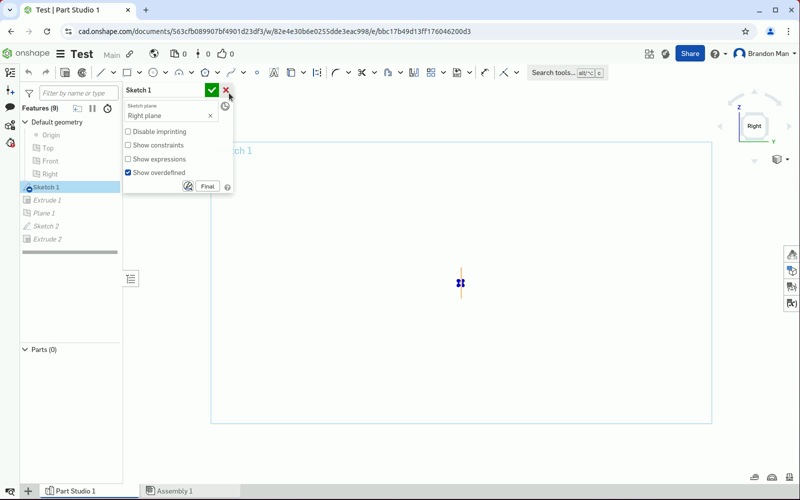
key(shift+s)
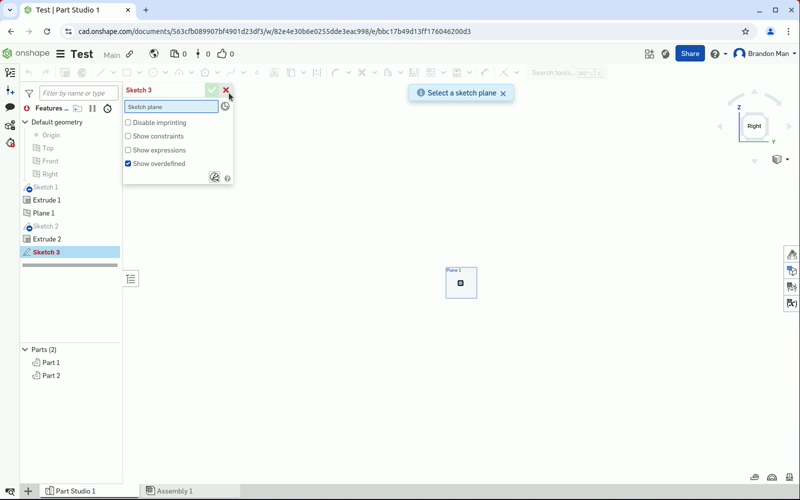
mouse_move(73, 215)
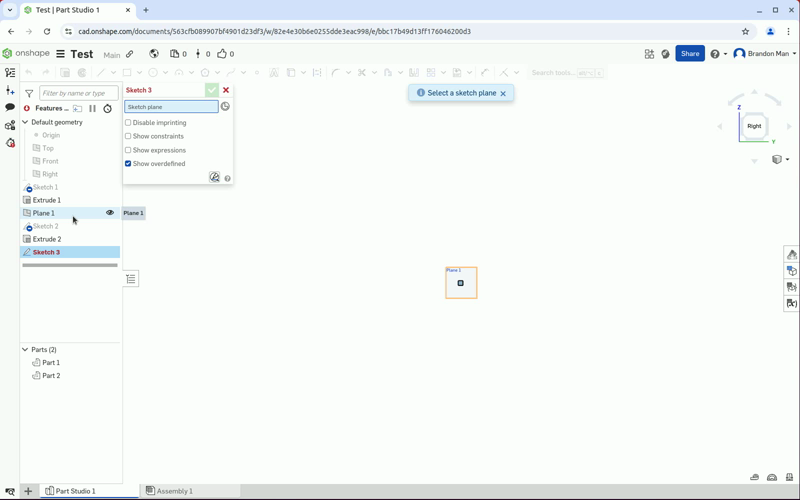
click(73, 215)
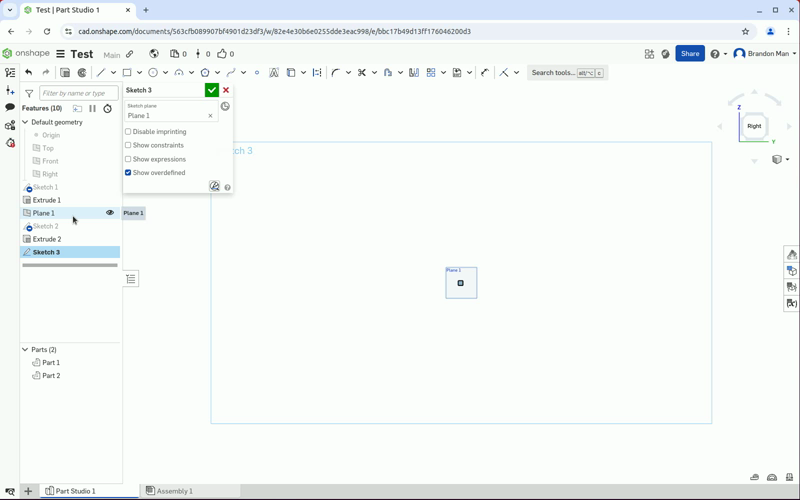
mouse_move(73, 352)
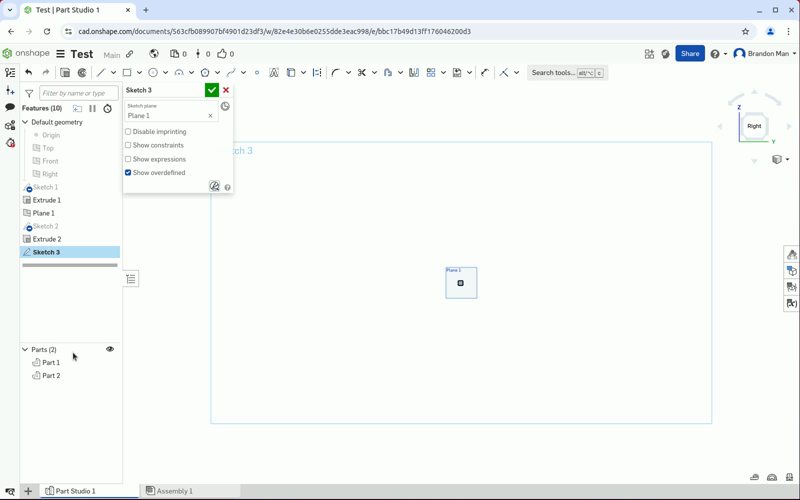
key(y)
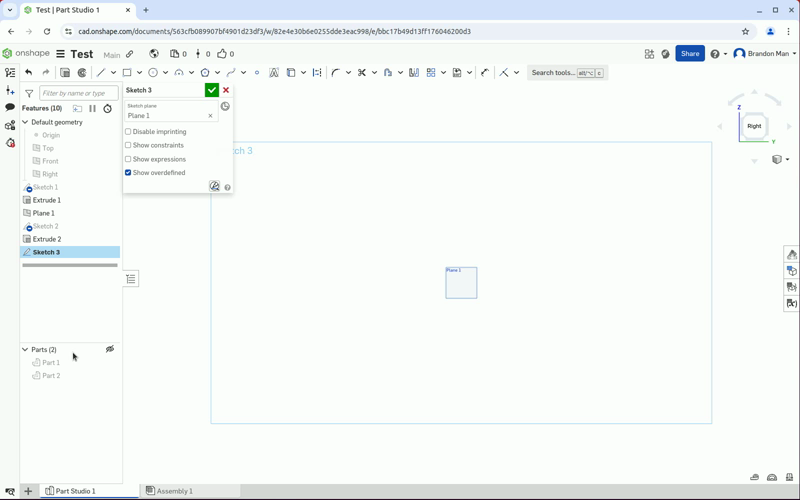
key(l)
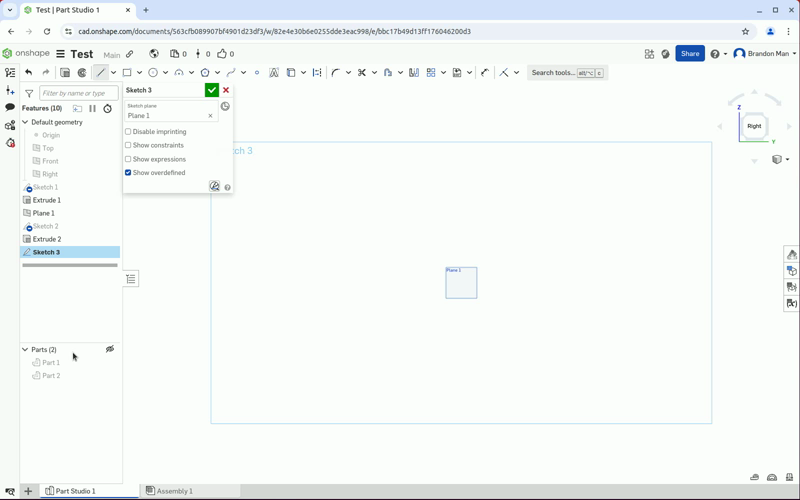
key_down(shift)
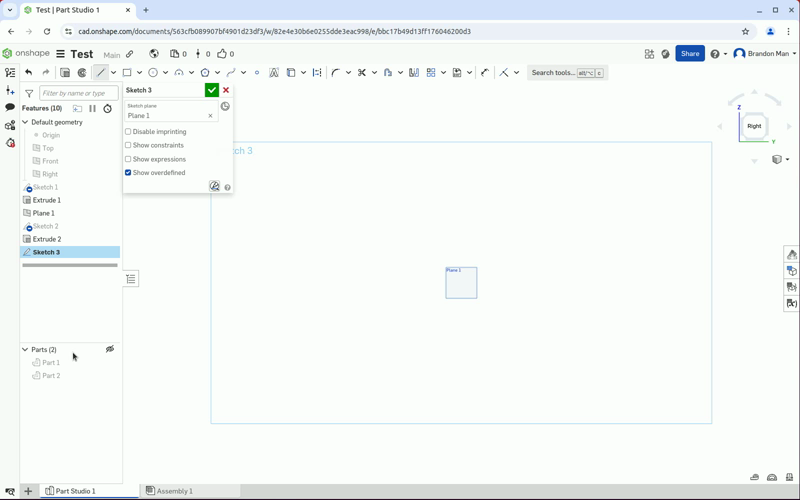
mouse_move(459, 284)
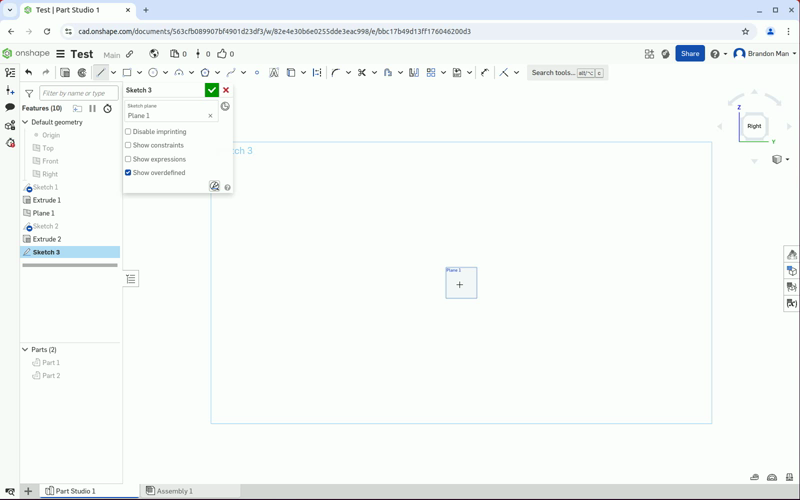
click(459, 284)
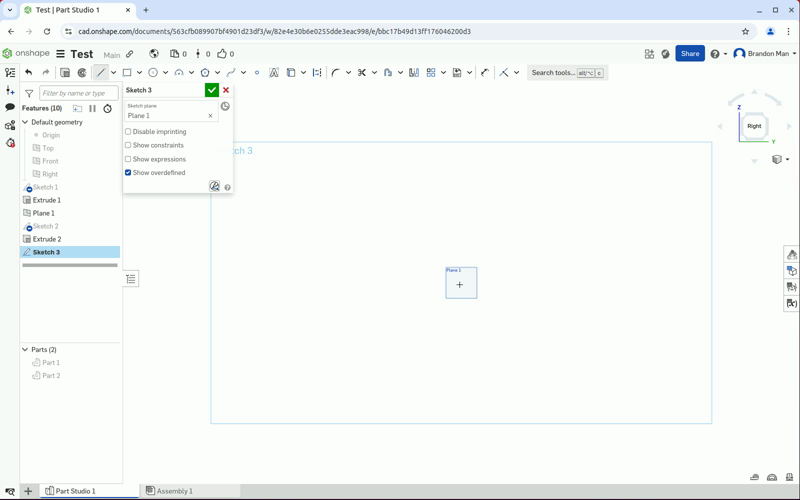
key_up(shift)
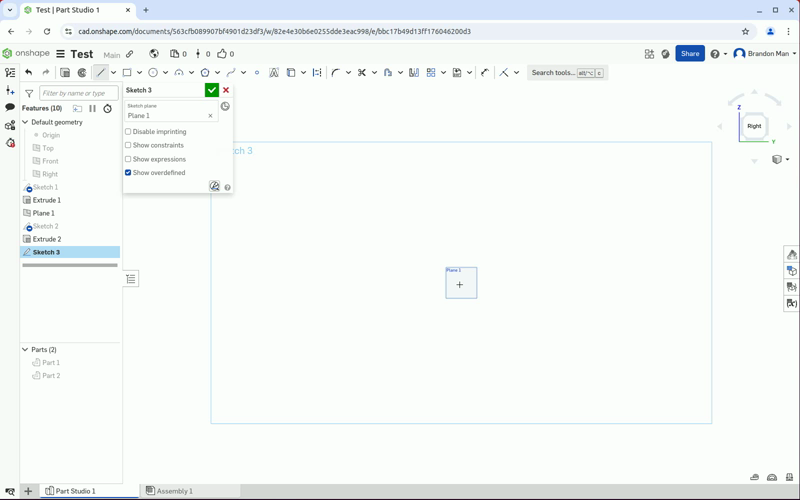
key_down(shift)
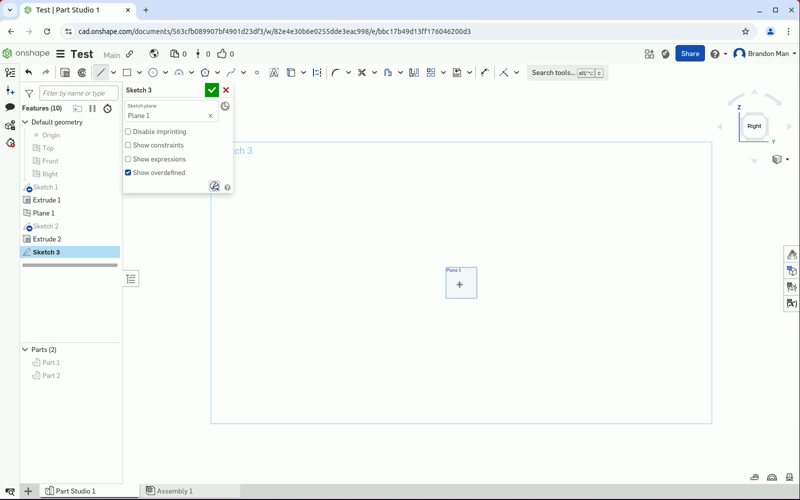
mouse_move(489, 284)
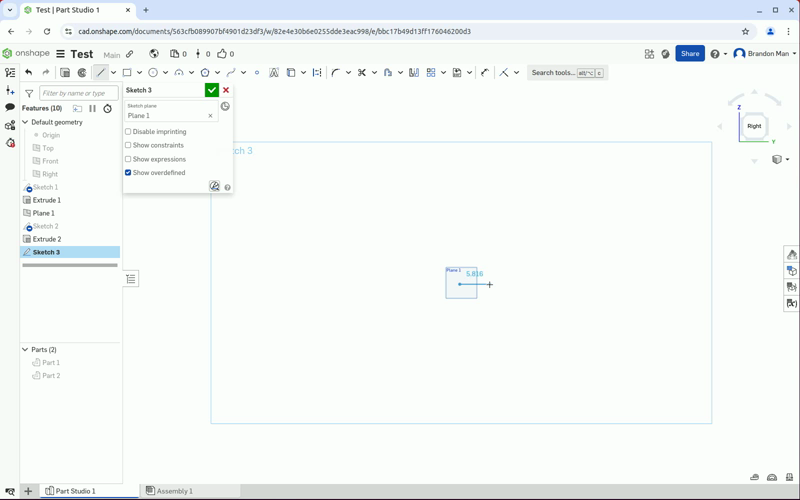
mouse_move(464, 284)
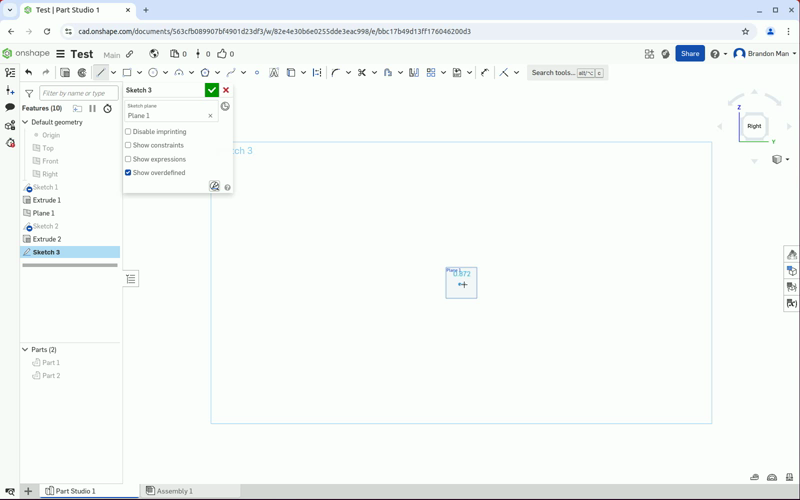
scroll(6)
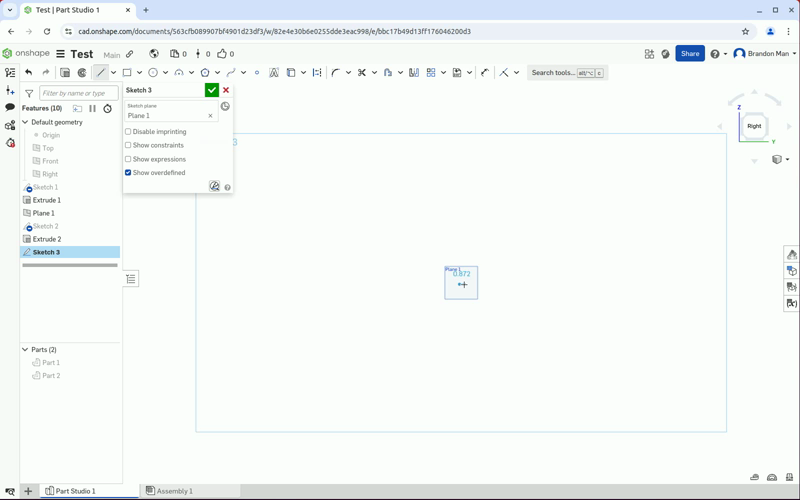
scroll(6)
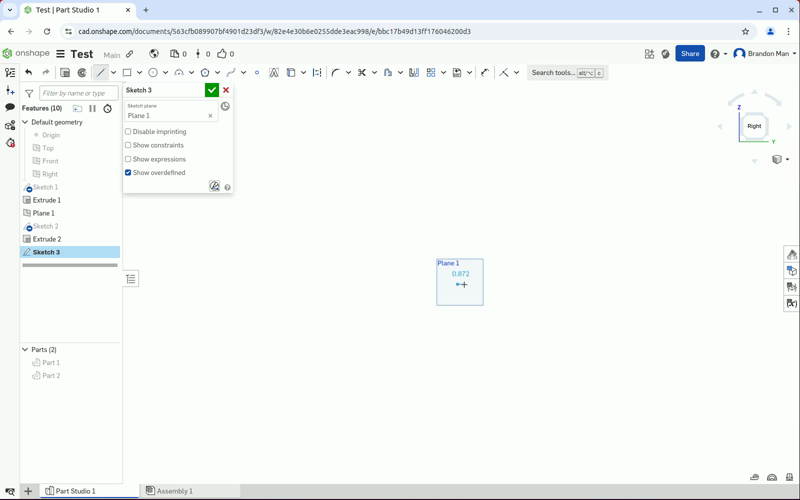
scroll(6)
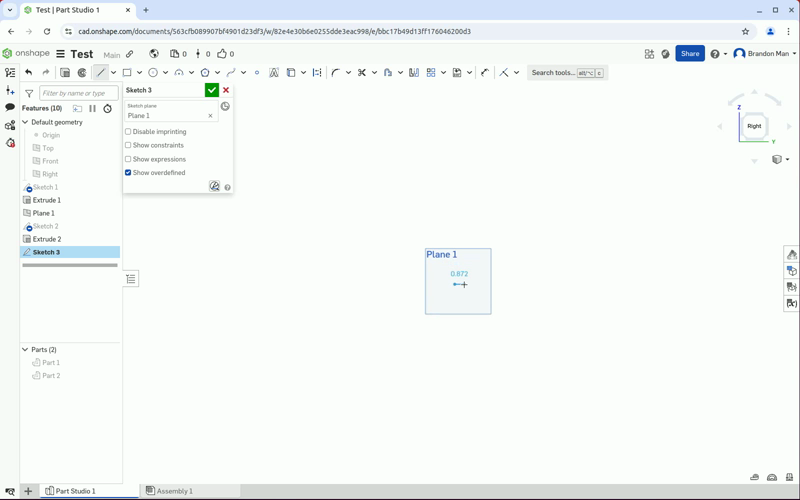
scroll(6)
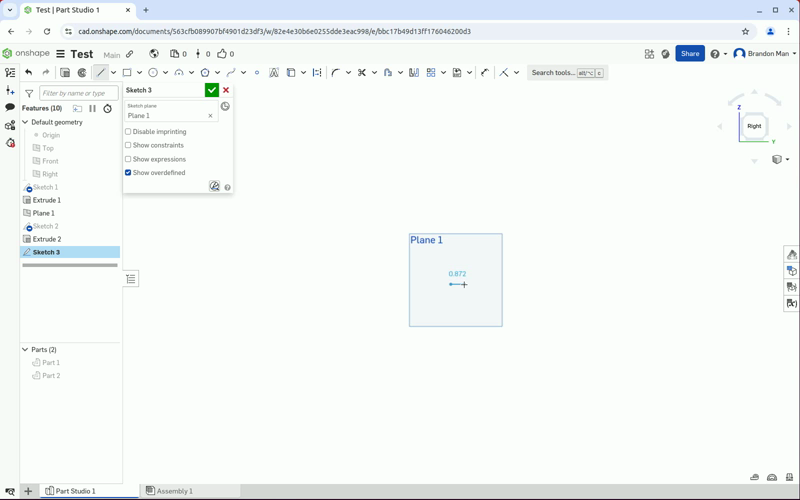
scroll(6)
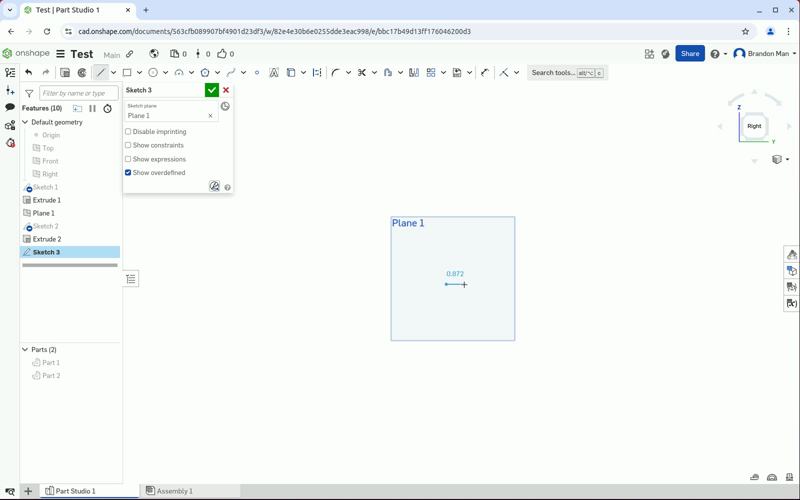
scroll(6)
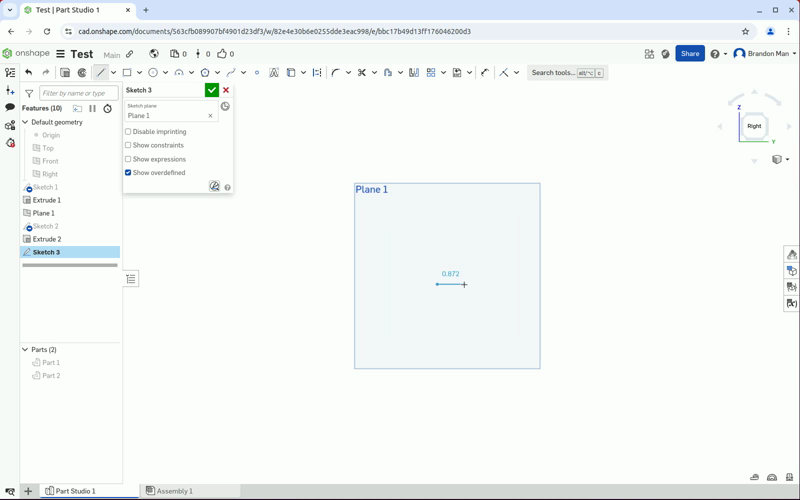
scroll(6)
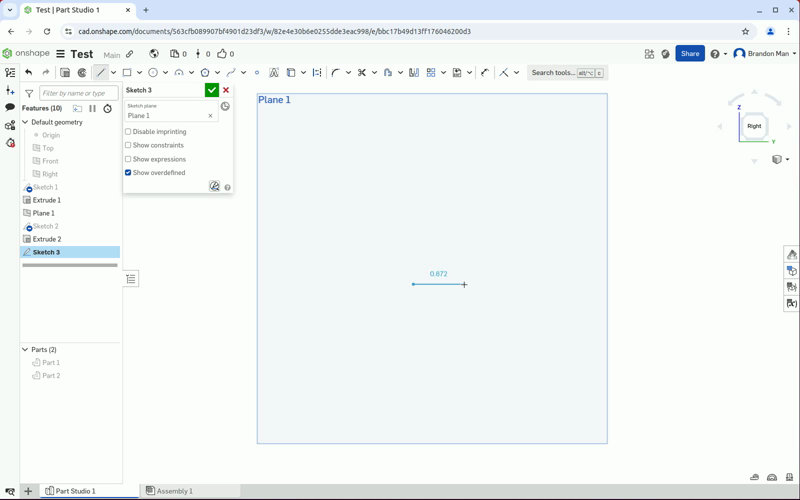
click(464, 284)
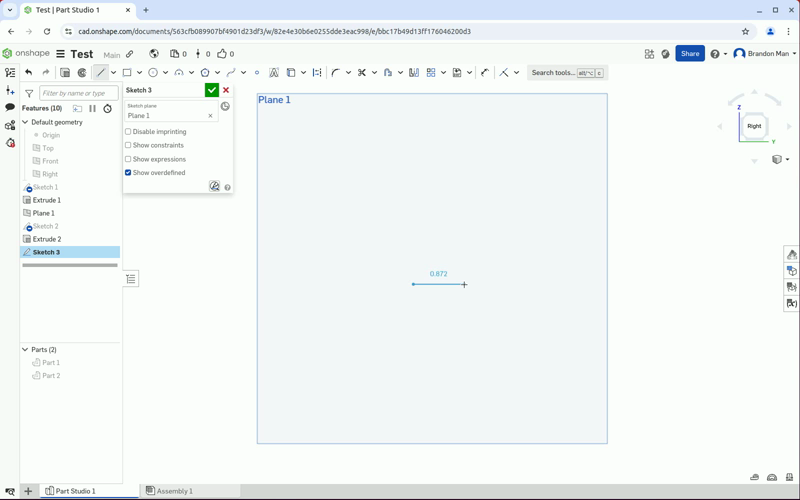
scroll(-6)
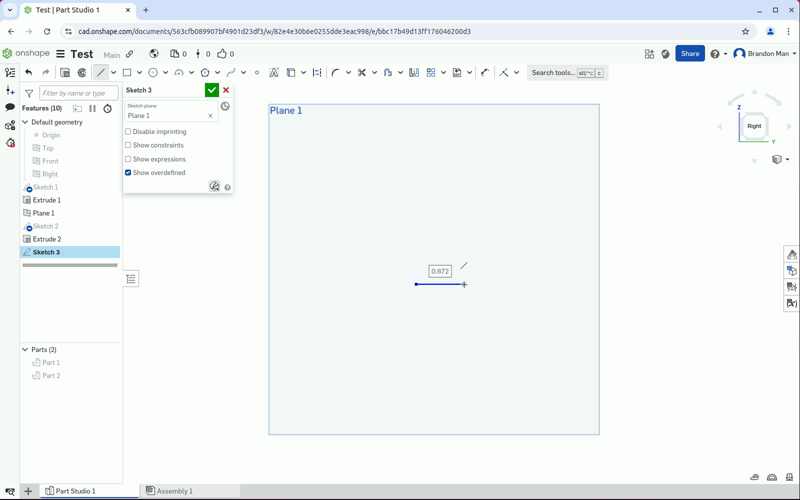
scroll(-6)
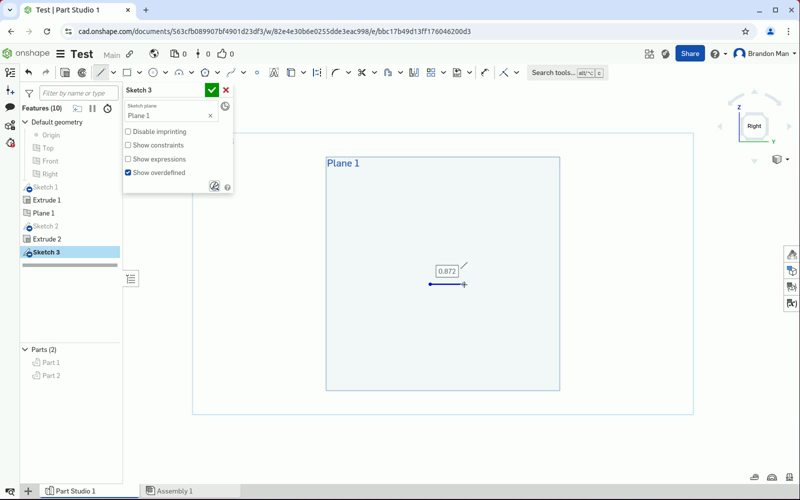
scroll(-6)
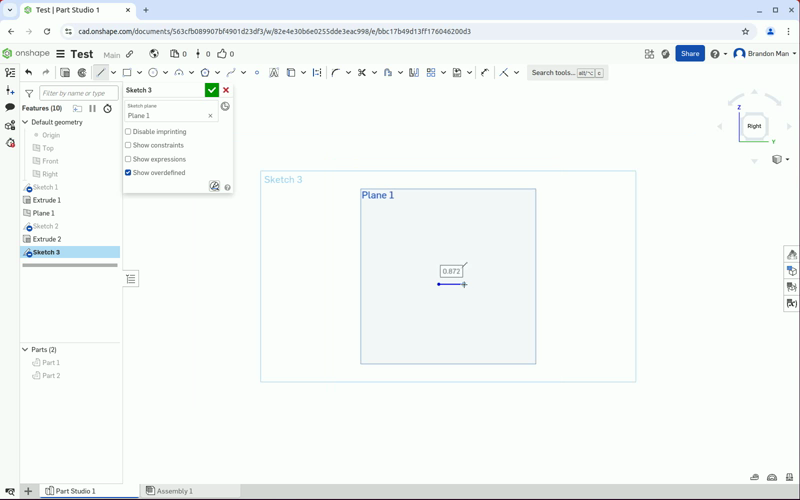
scroll(-6)
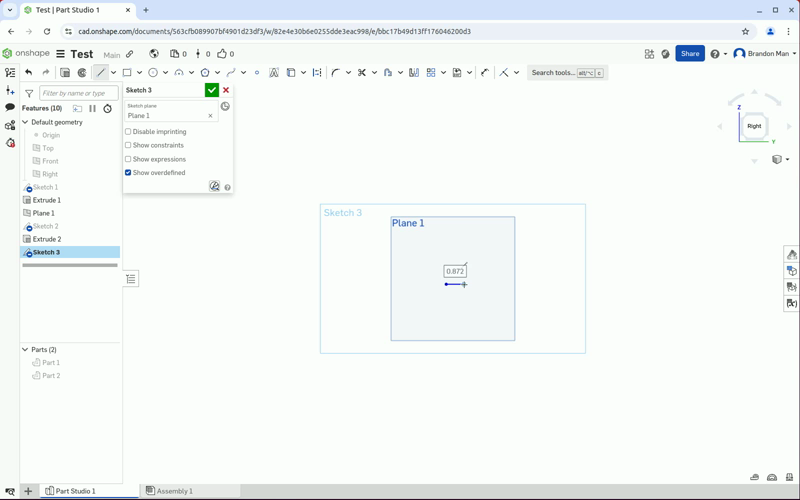
scroll(-6)
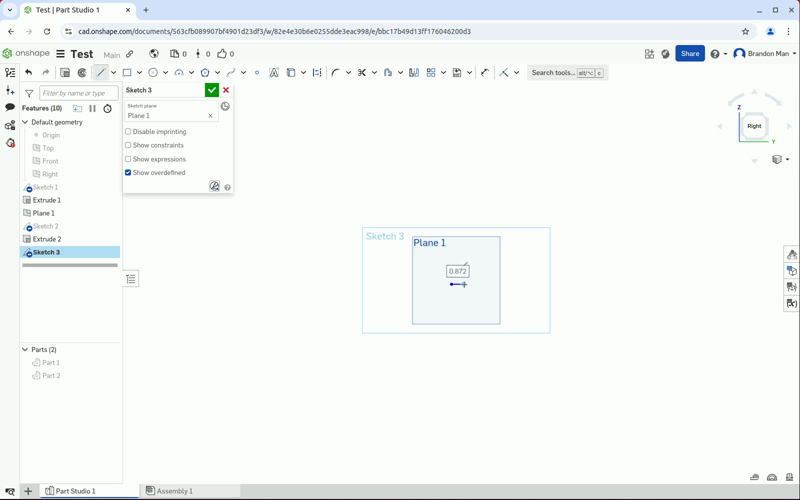
scroll(-6)
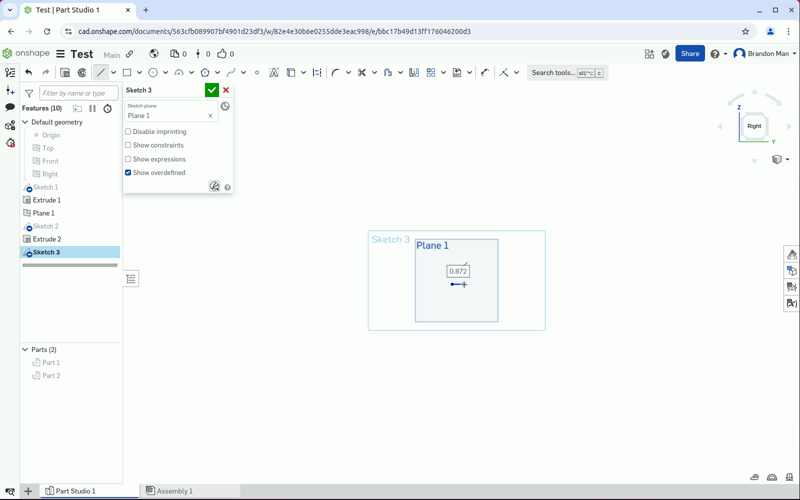
scroll(-6)
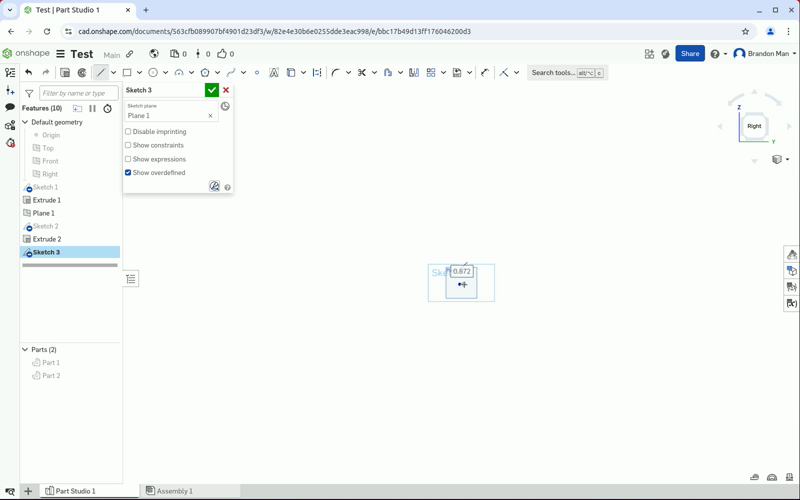
key_up(shift)
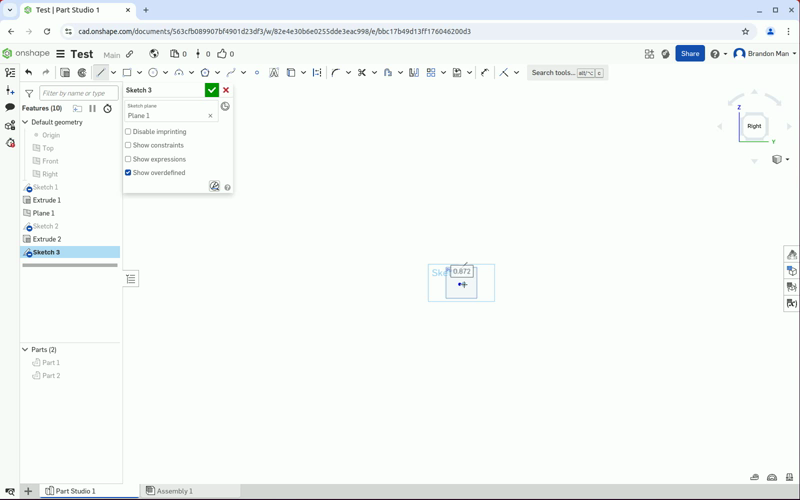
key_down(shift)
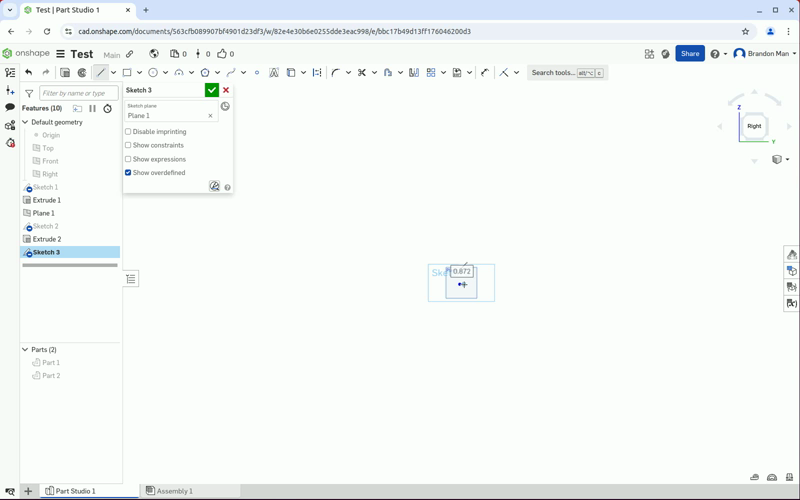
mouse_move(494, 284)
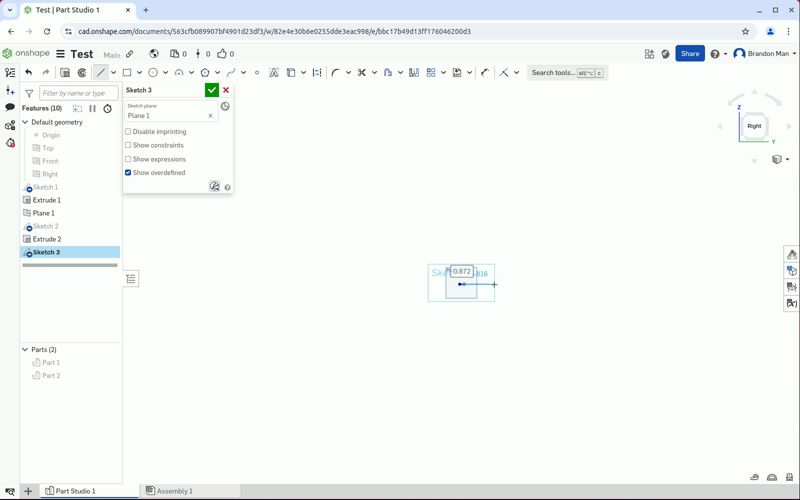
mouse_move(464, 279)
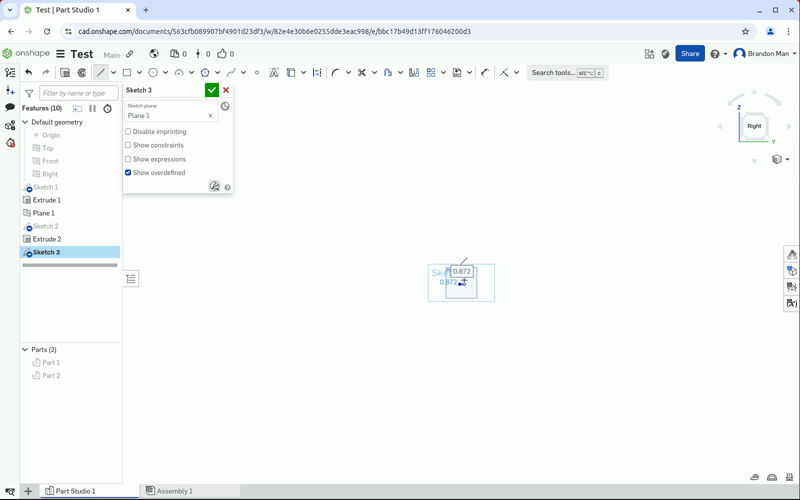
scroll(6)
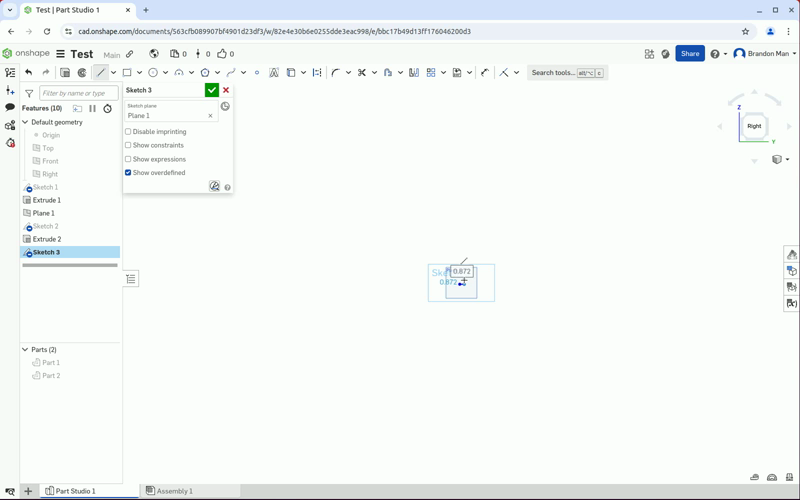
scroll(6)
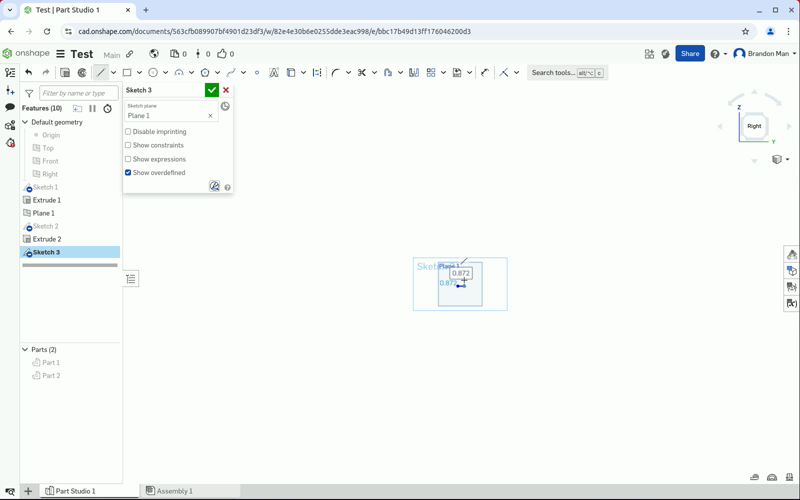
scroll(6)
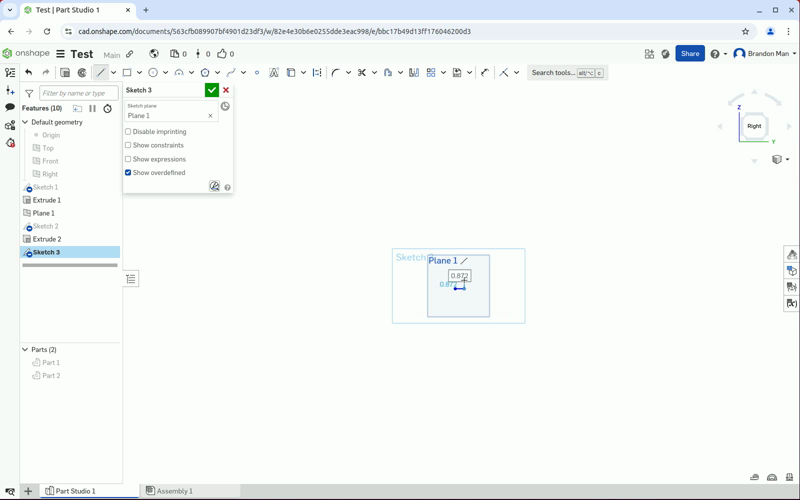
scroll(6)
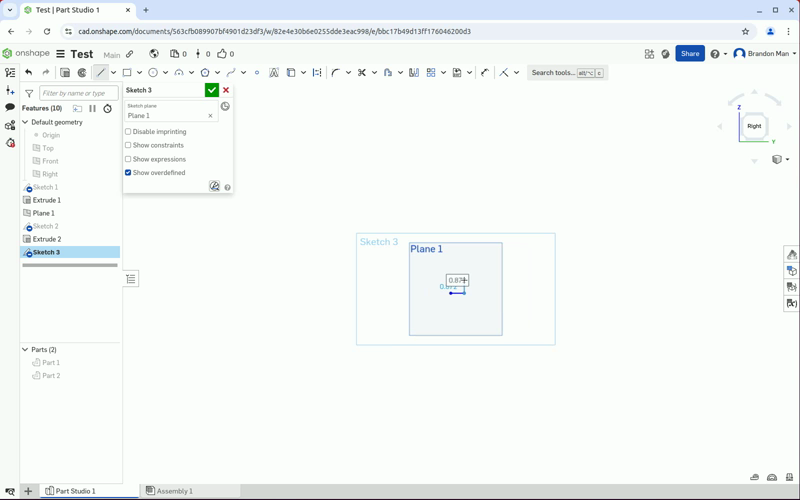
scroll(6)
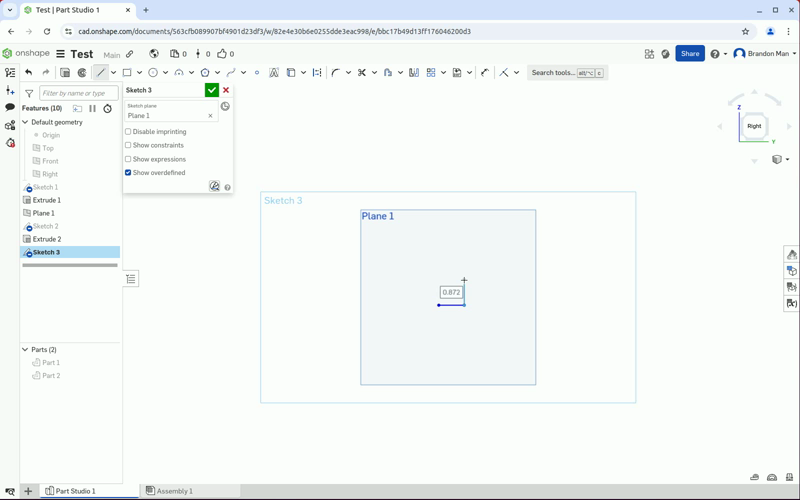
scroll(6)
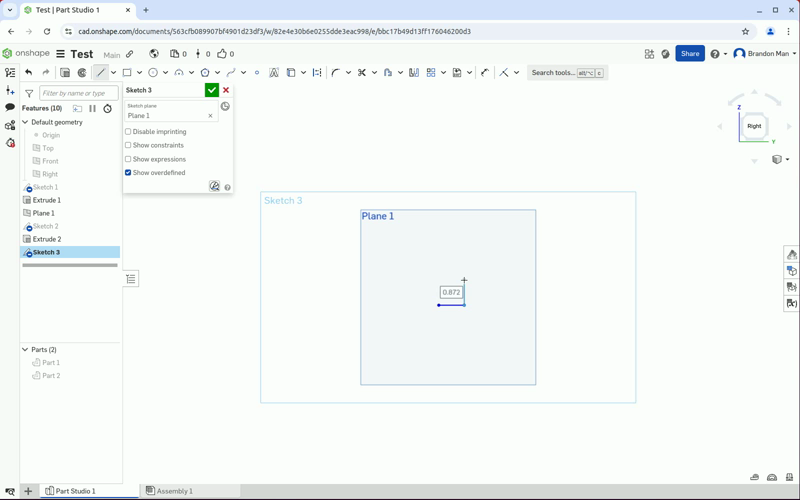
scroll(6)
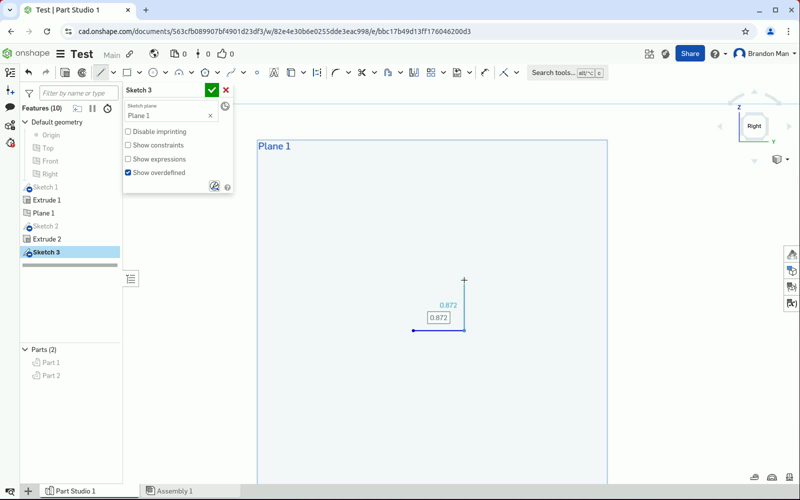
click(464, 279)
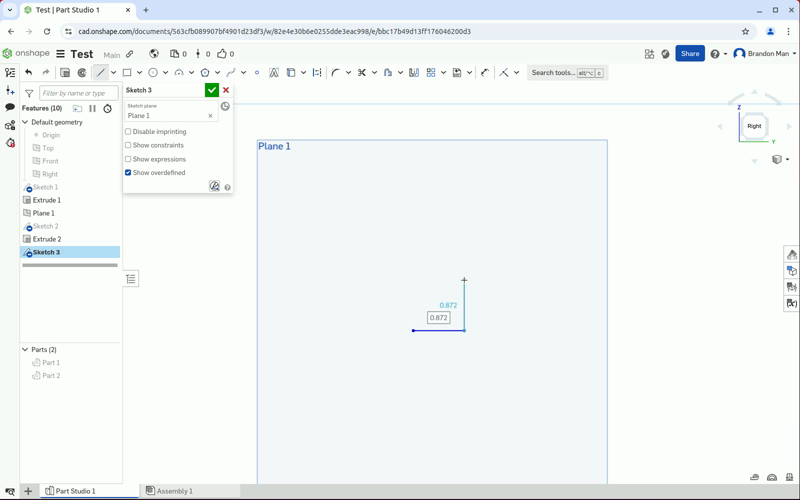
scroll(-6)
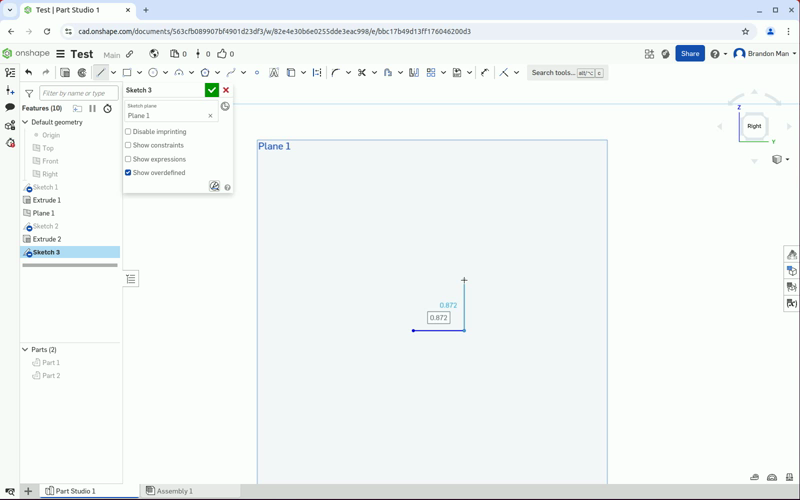
scroll(-6)
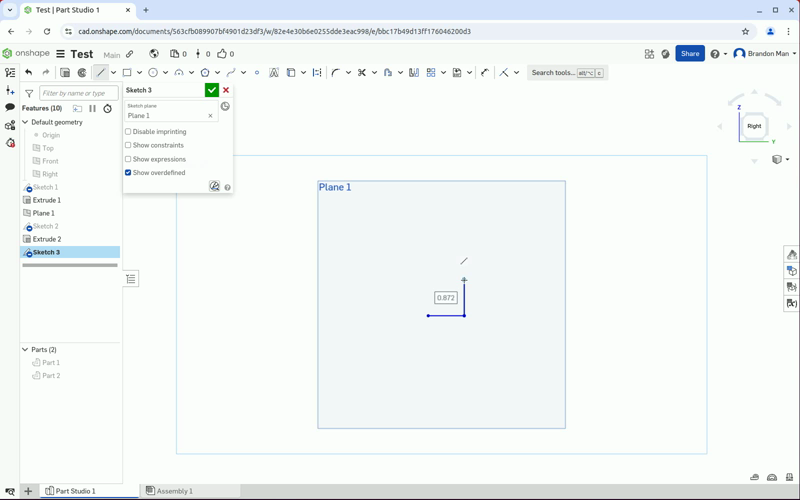
scroll(-6)
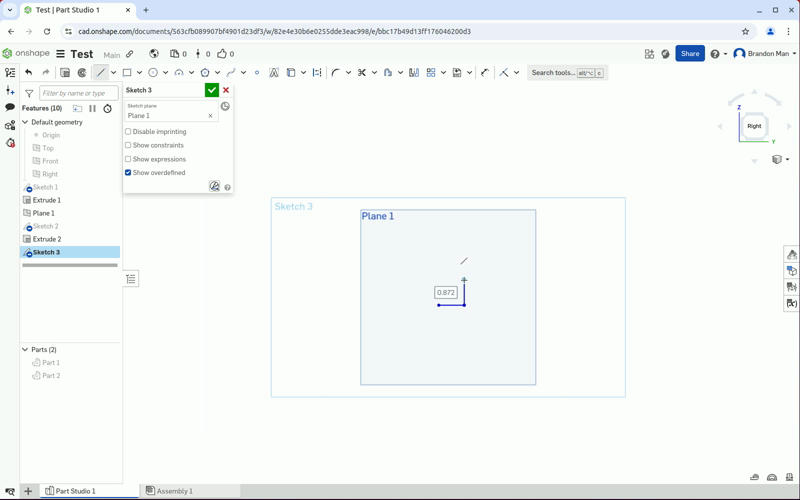
scroll(-6)
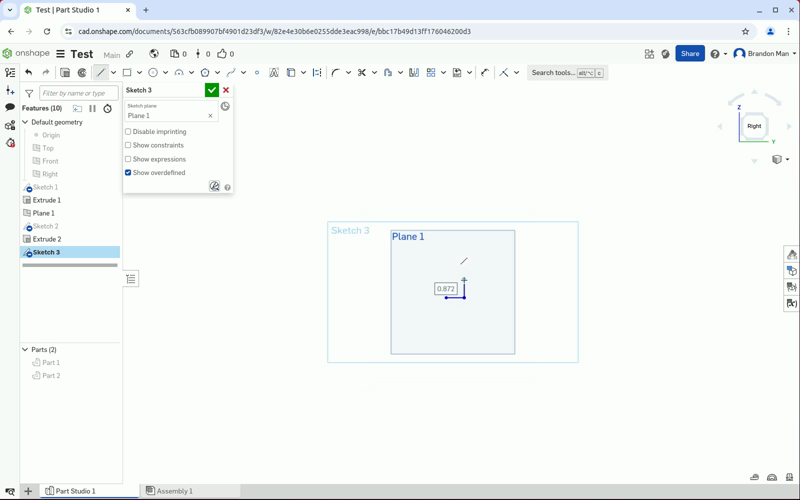
scroll(-6)
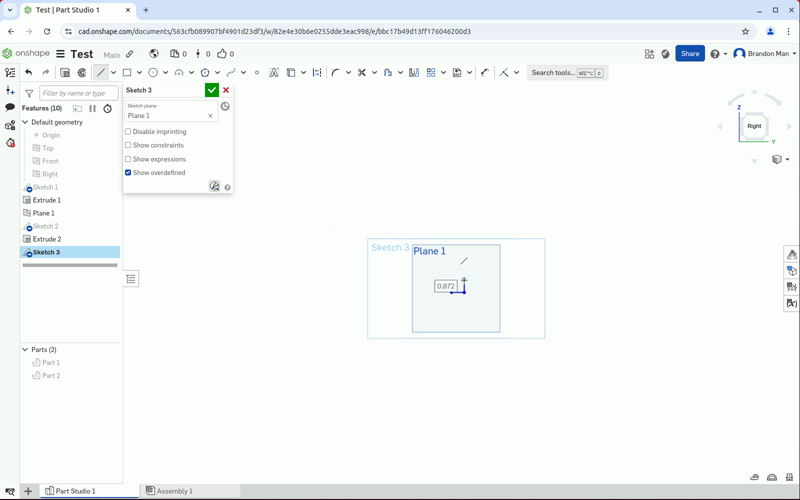
scroll(-6)
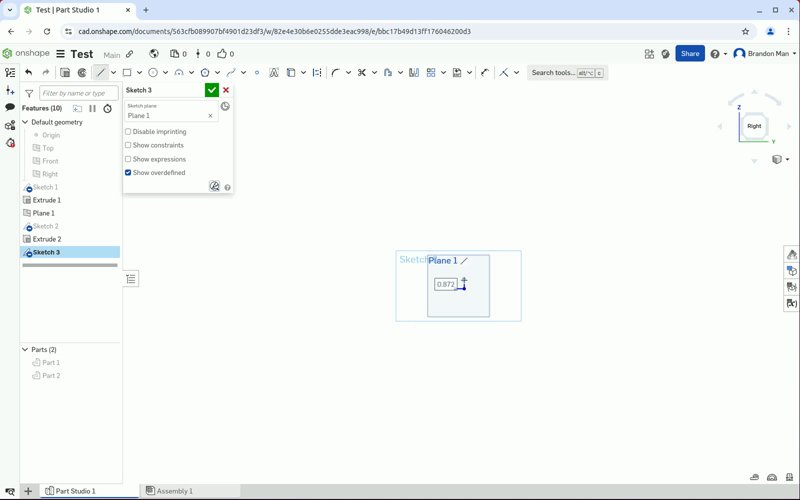
scroll(-6)
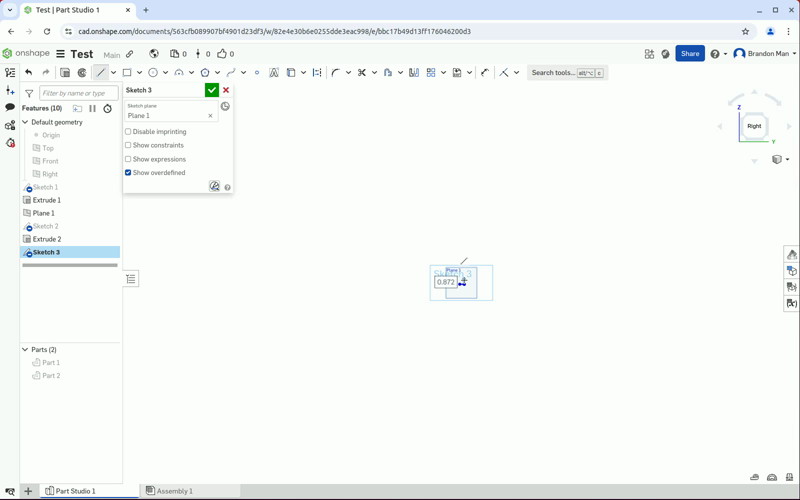
key_up(shift)
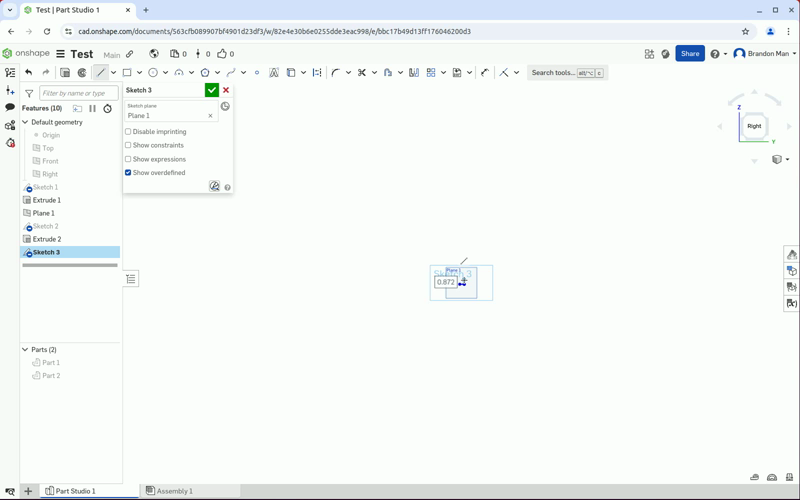
key_down(shift)
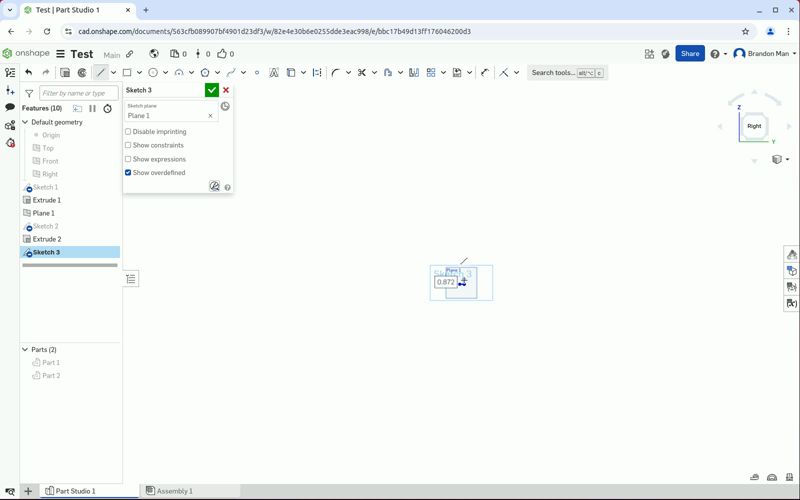
mouse_move(494, 279)
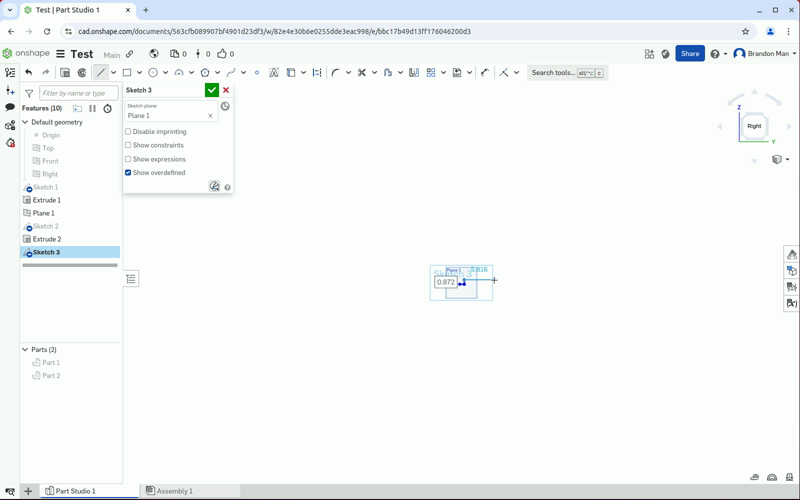
mouse_move(459, 279)
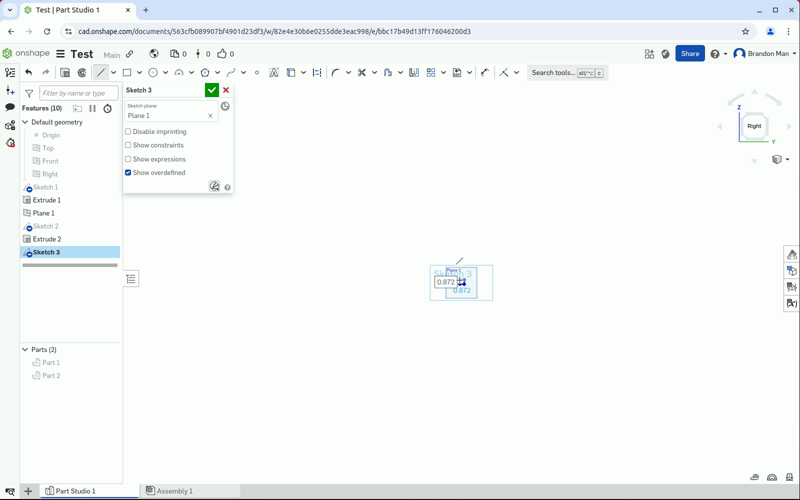
scroll(6)
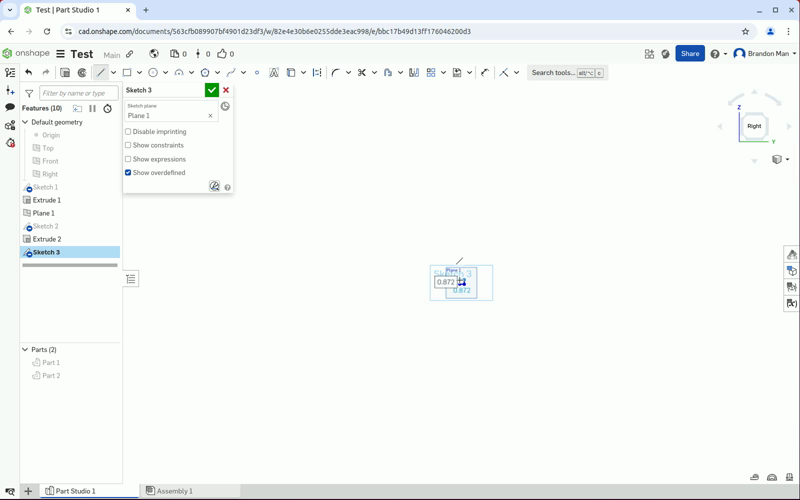
scroll(6)
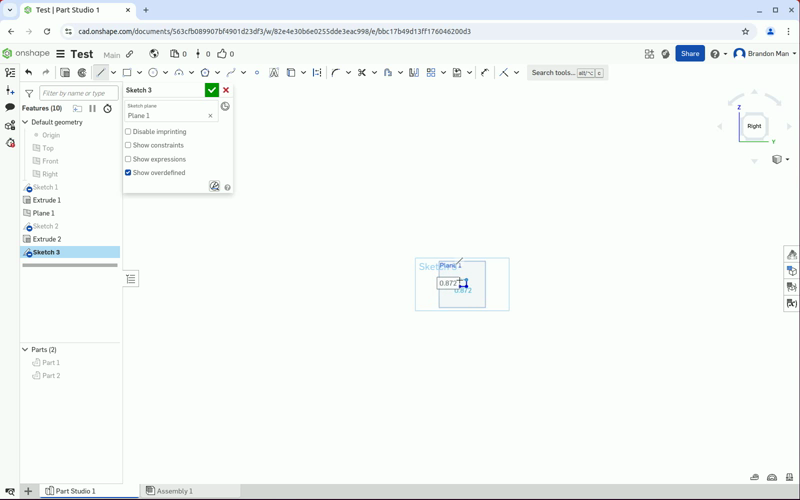
scroll(6)
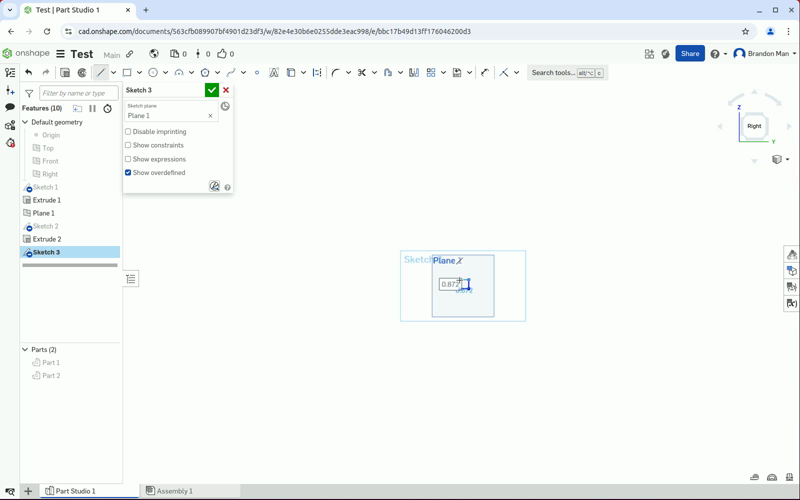
scroll(6)
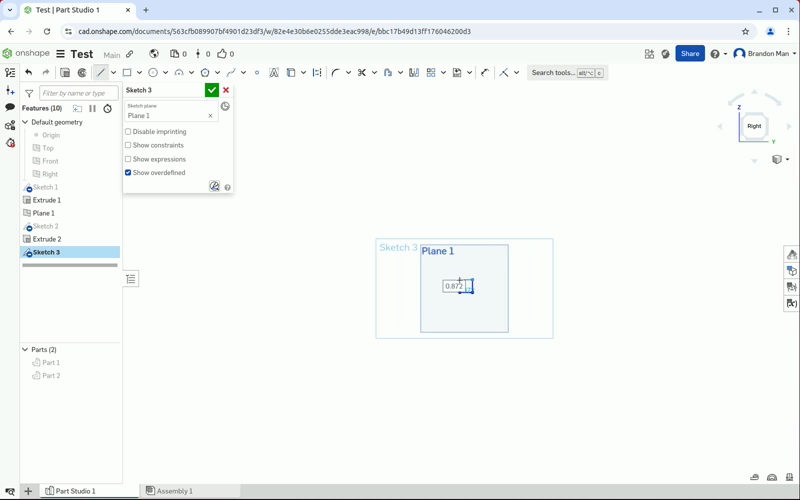
scroll(6)
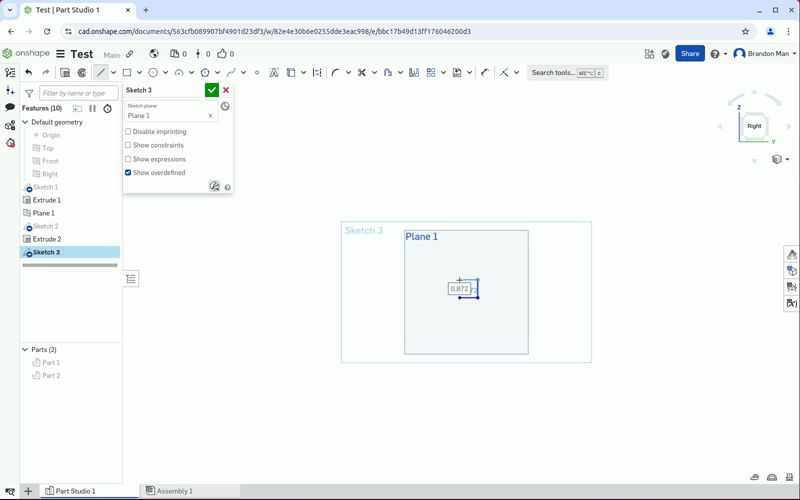
scroll(6)
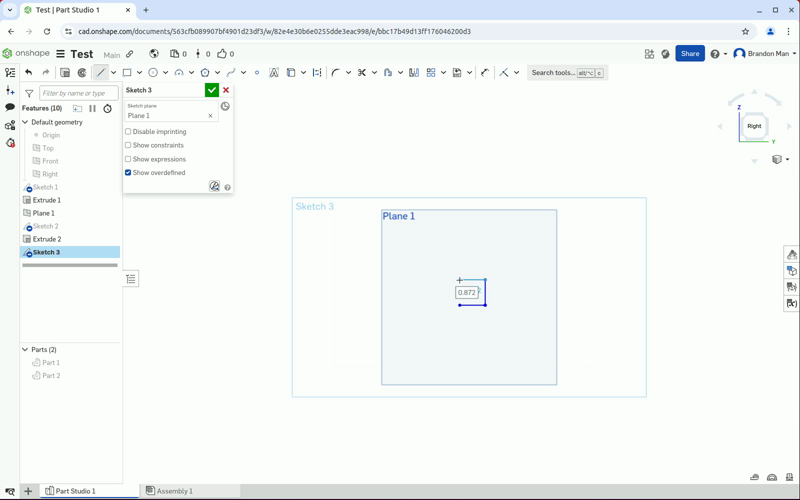
scroll(6)
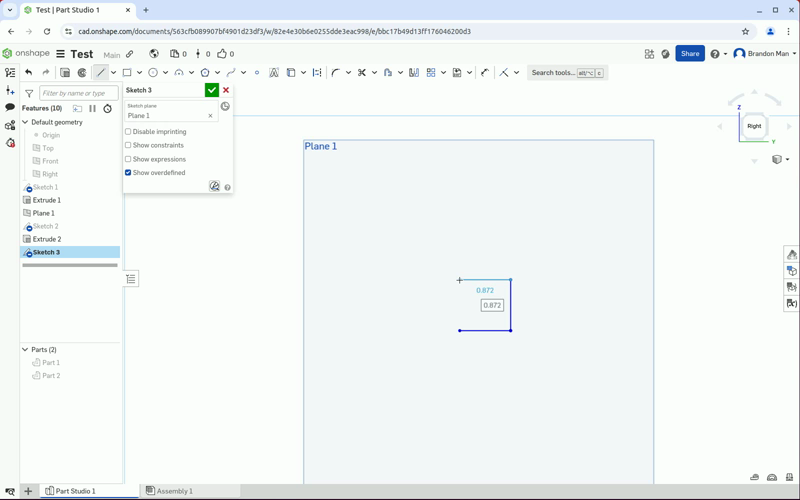
click(459, 279)
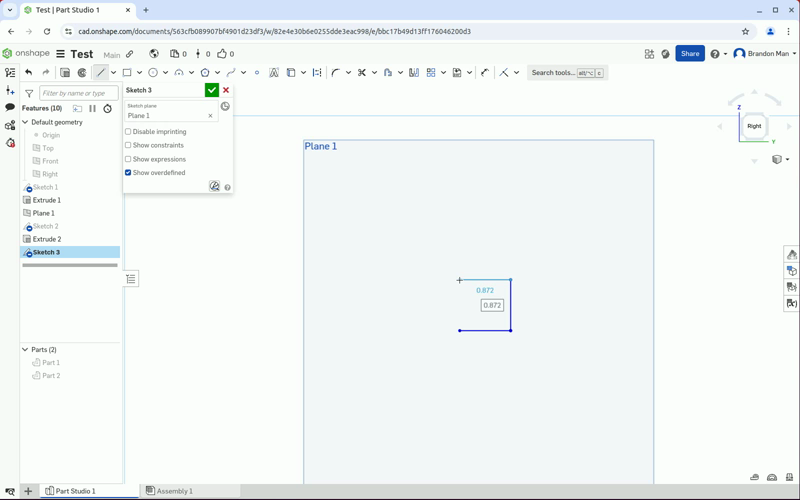
scroll(-6)
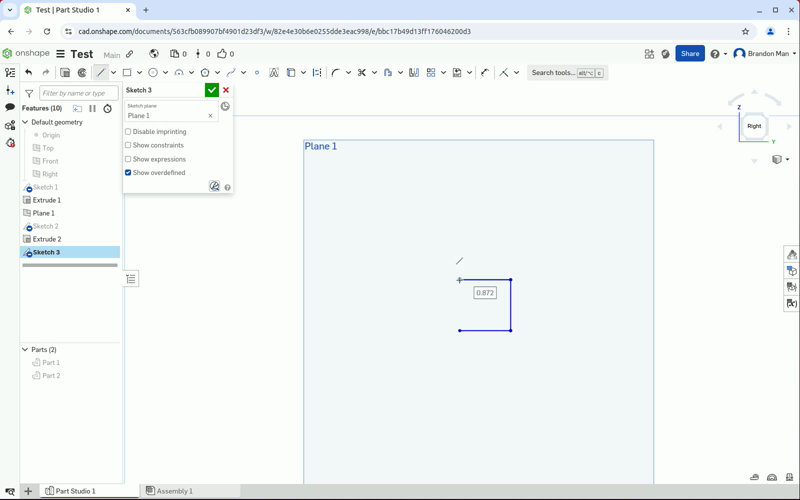
scroll(-6)
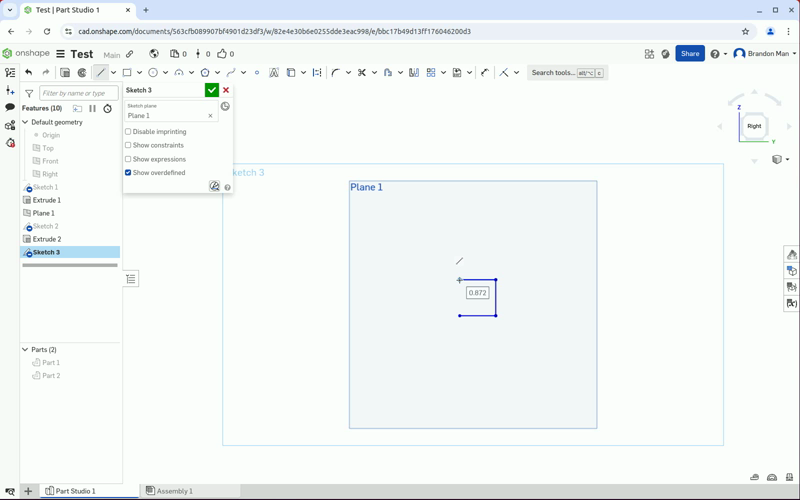
scroll(-6)
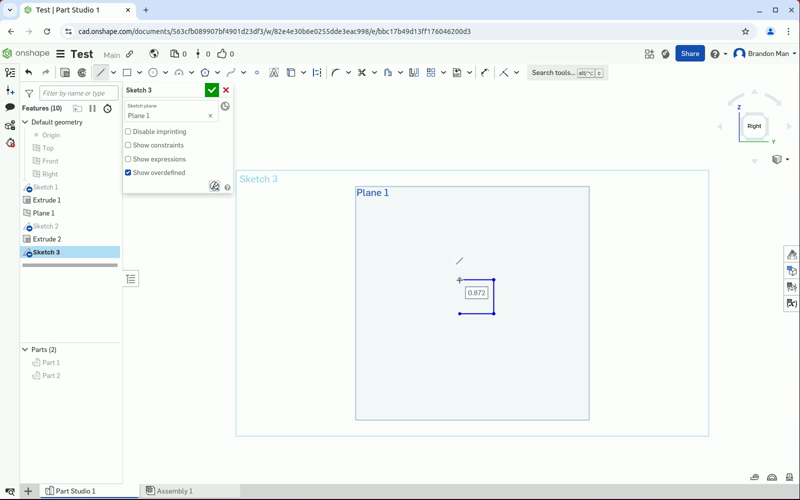
scroll(-6)
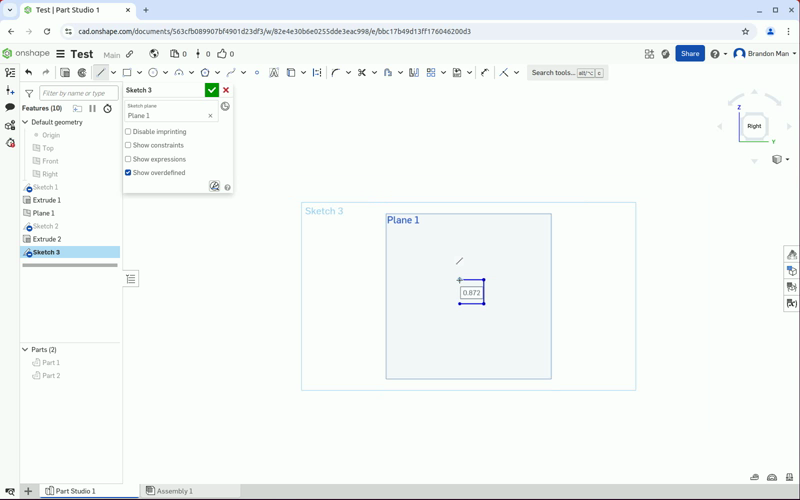
scroll(-6)
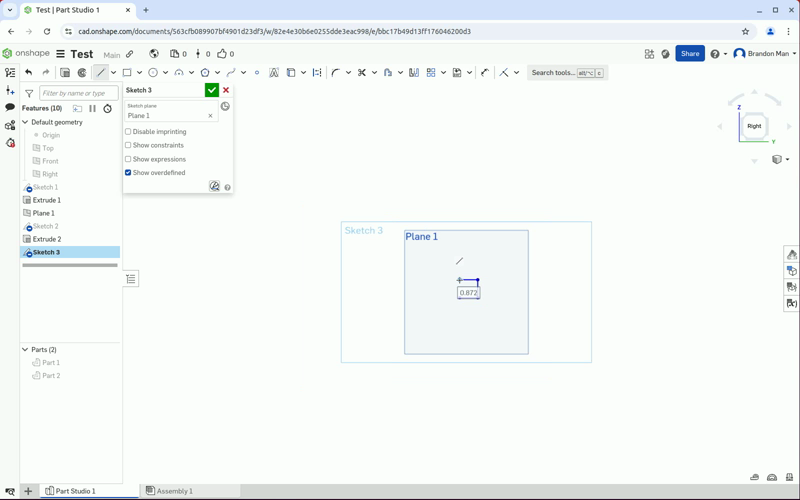
scroll(-6)
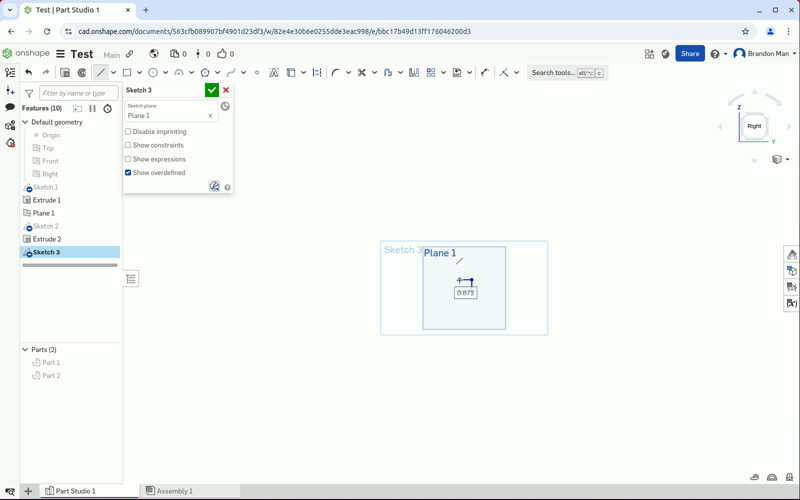
scroll(-6)
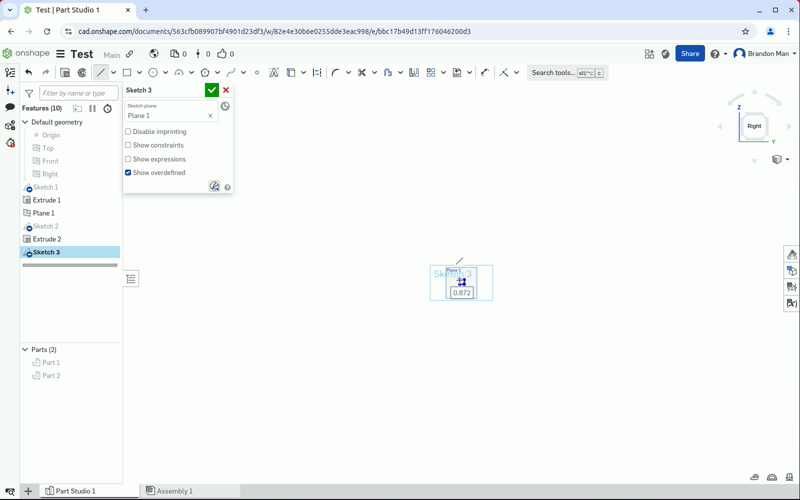
key_up(shift)
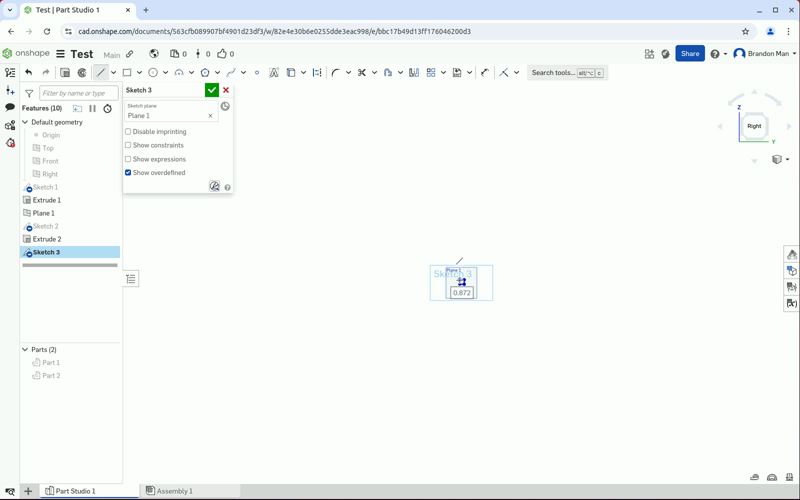
mouse_move(489, 279)
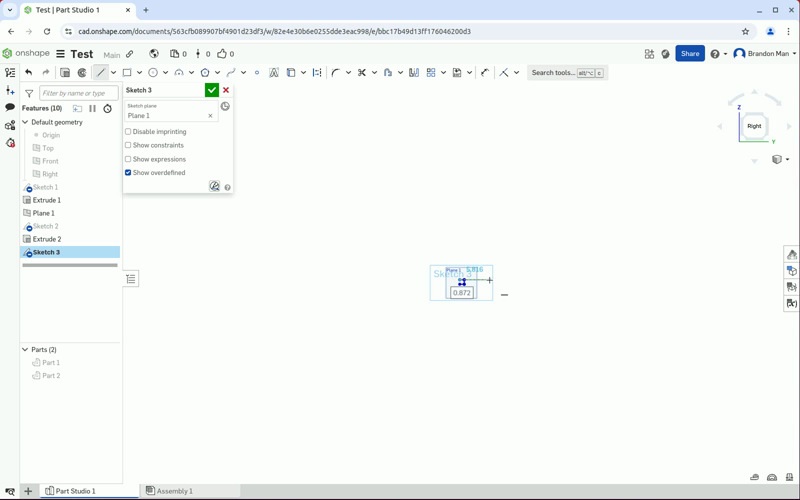
key_down(shift)
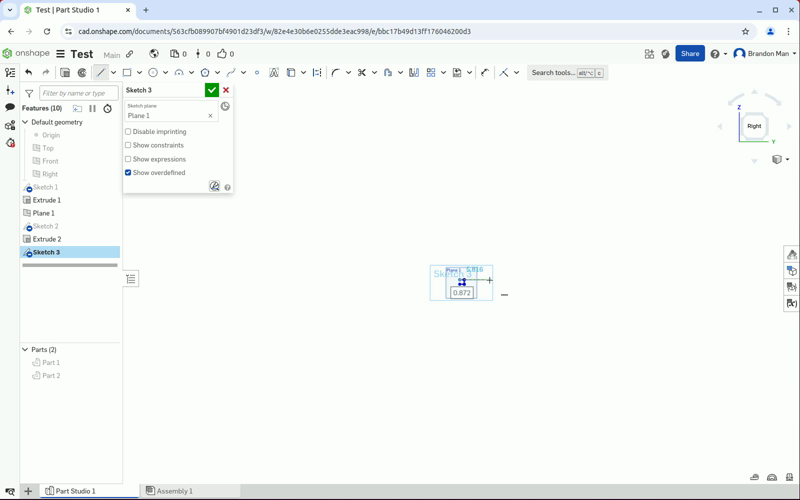
mouse_move(459, 284)
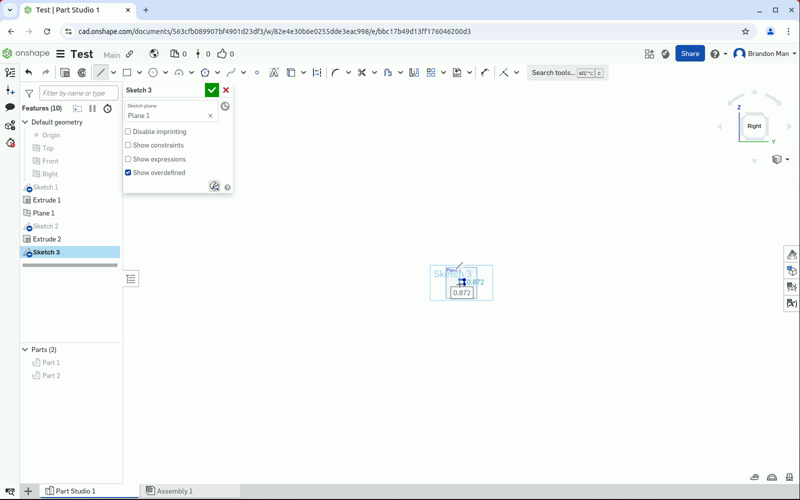
scroll(6)
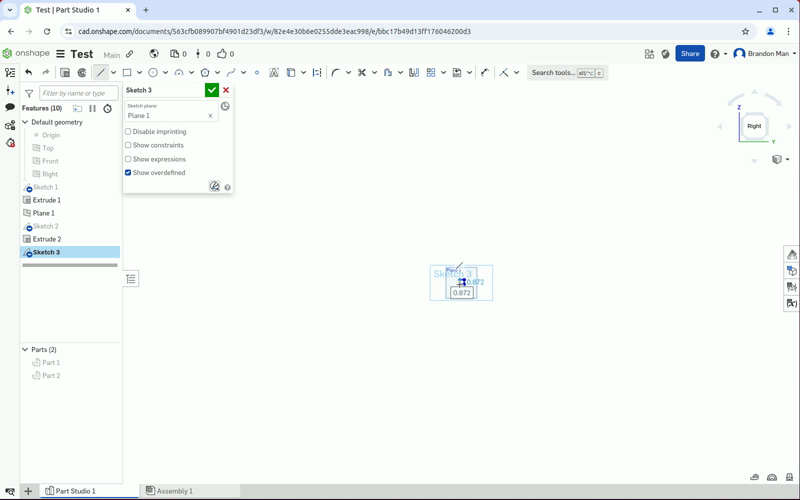
scroll(6)
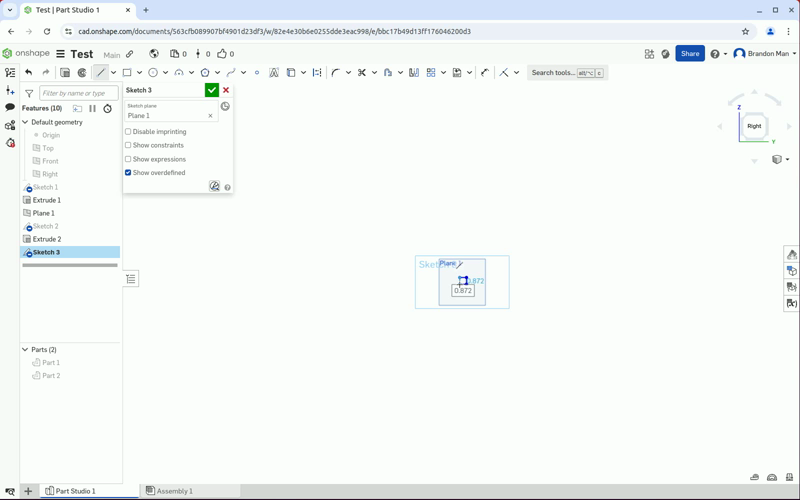
scroll(6)
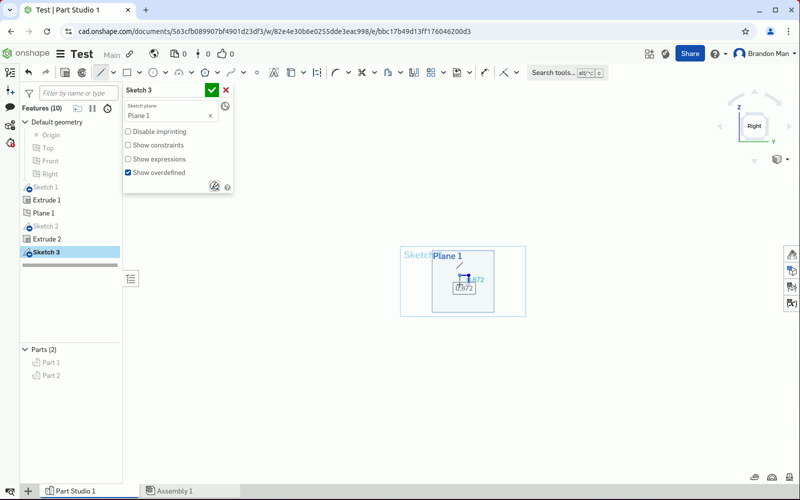
scroll(6)
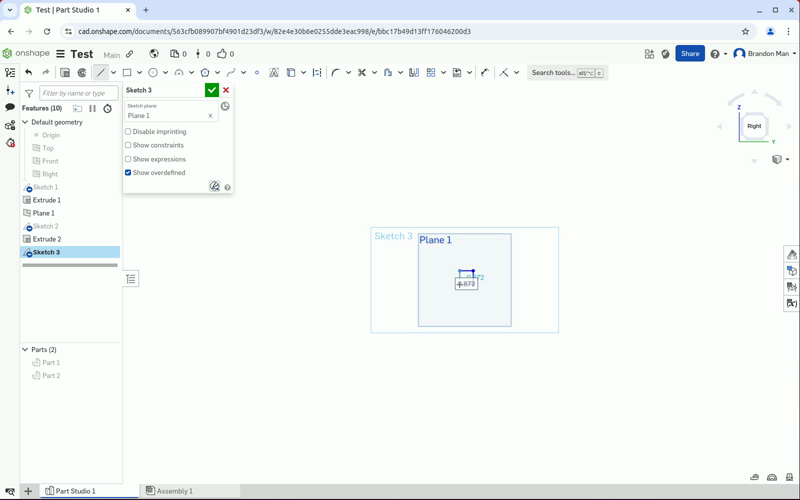
scroll(6)
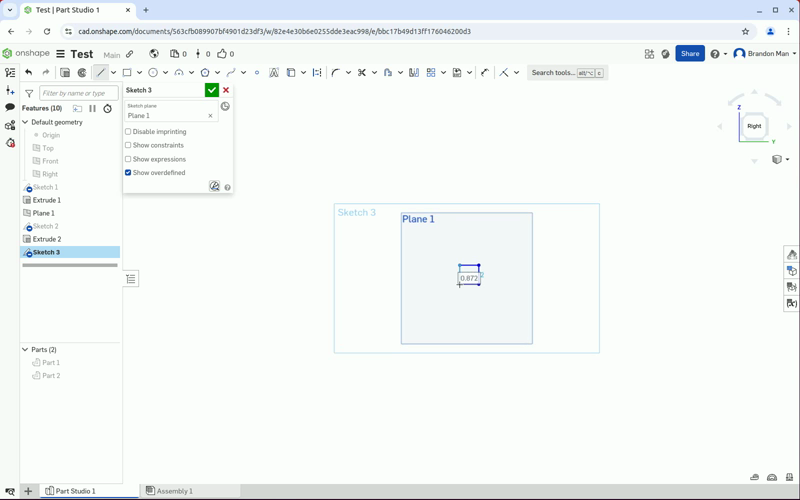
scroll(6)
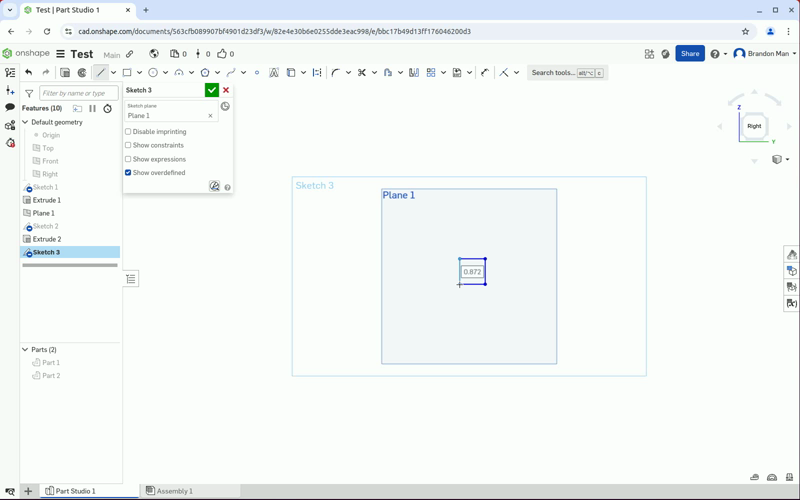
scroll(6)
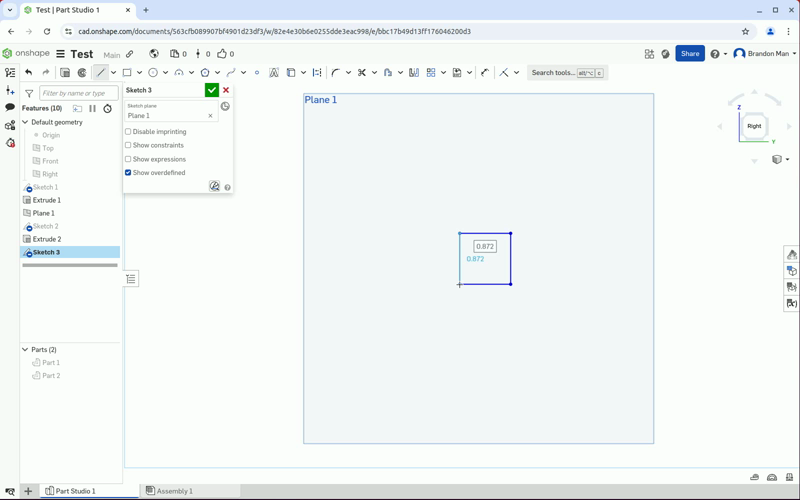
key_up(shift)
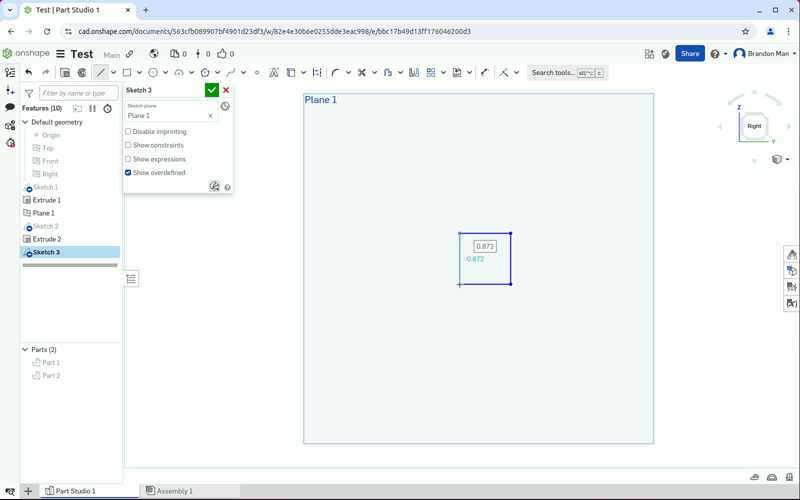
click(459, 284)
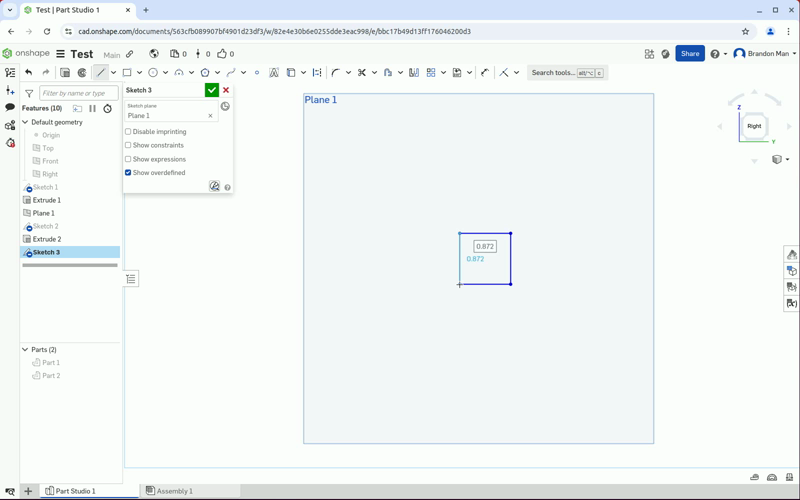
scroll(-6)
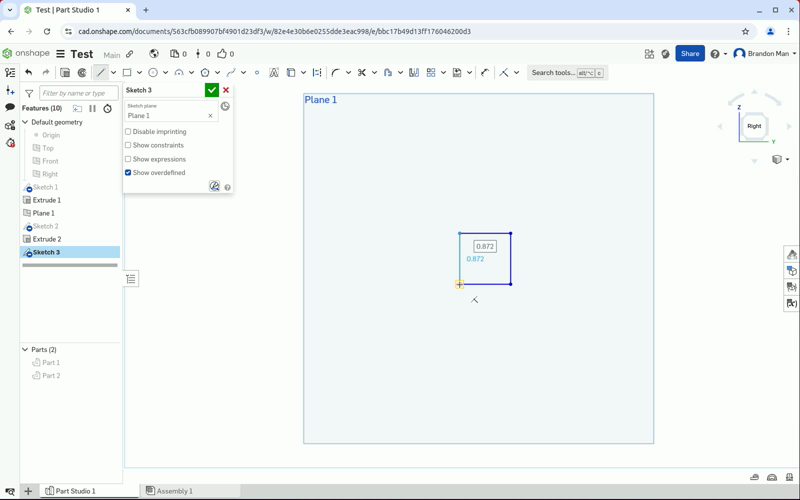
scroll(-6)
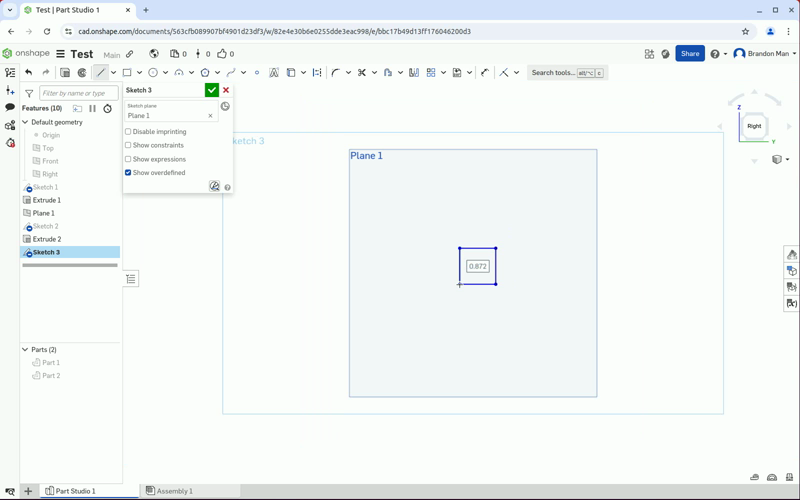
scroll(-6)
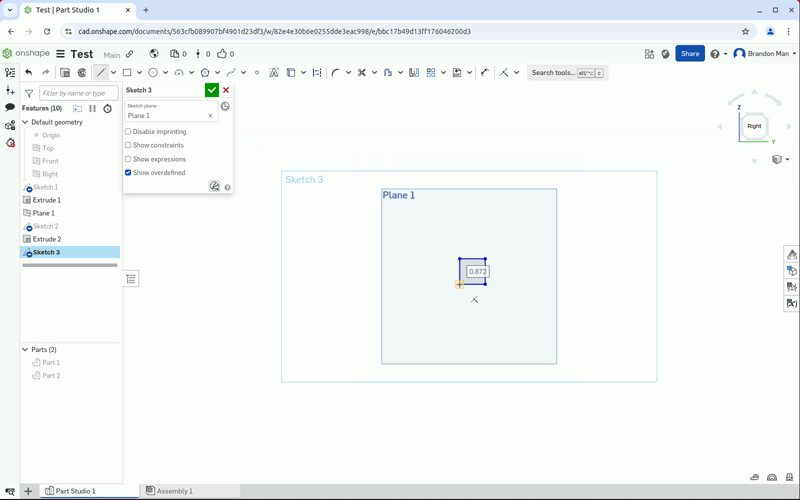
scroll(-6)
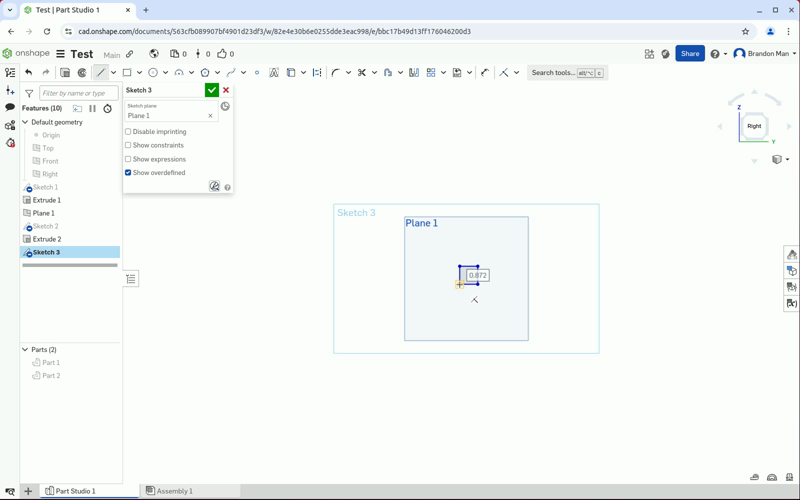
scroll(-6)
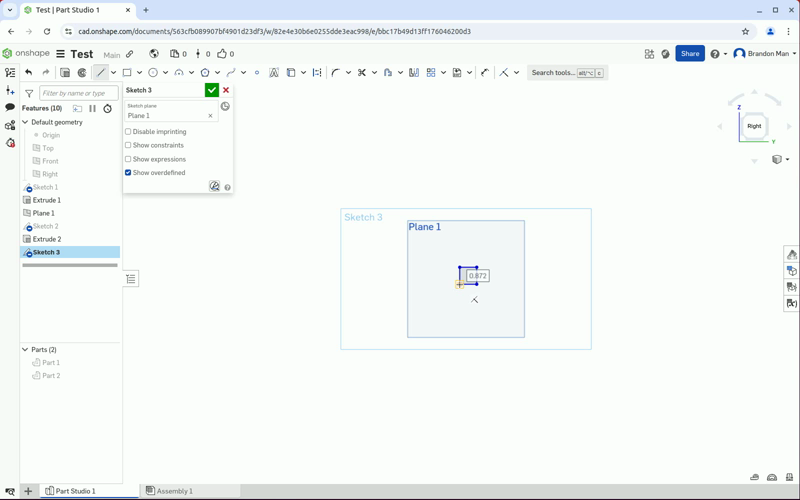
scroll(-6)
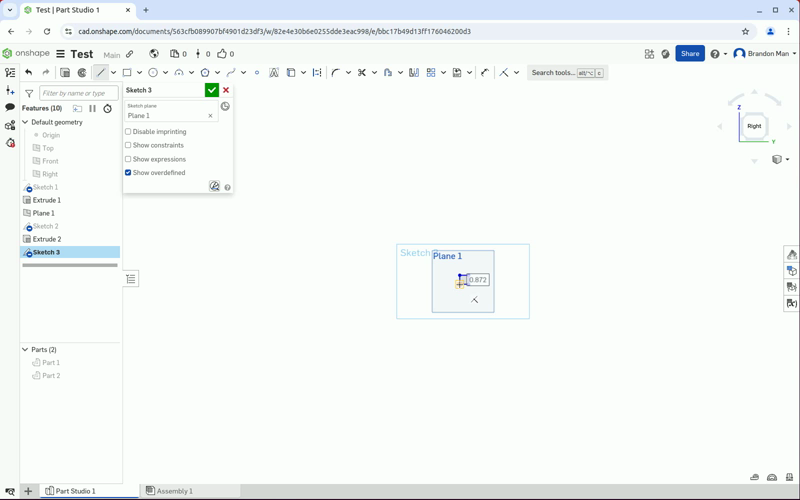
scroll(-6)
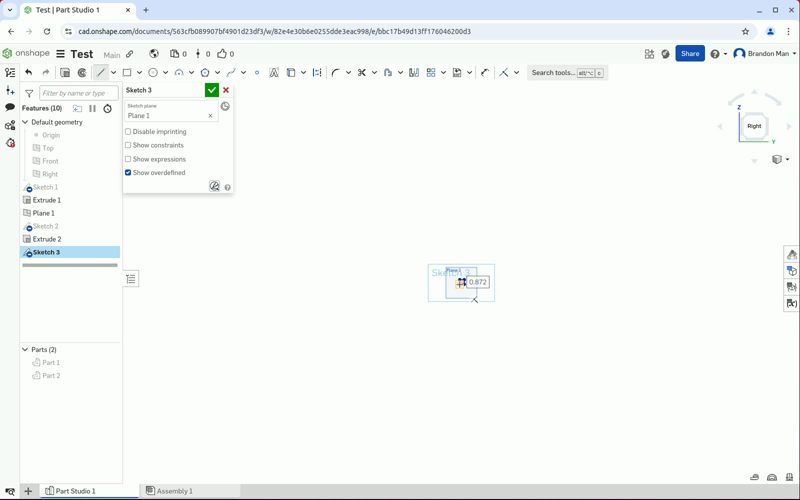
key(esc)
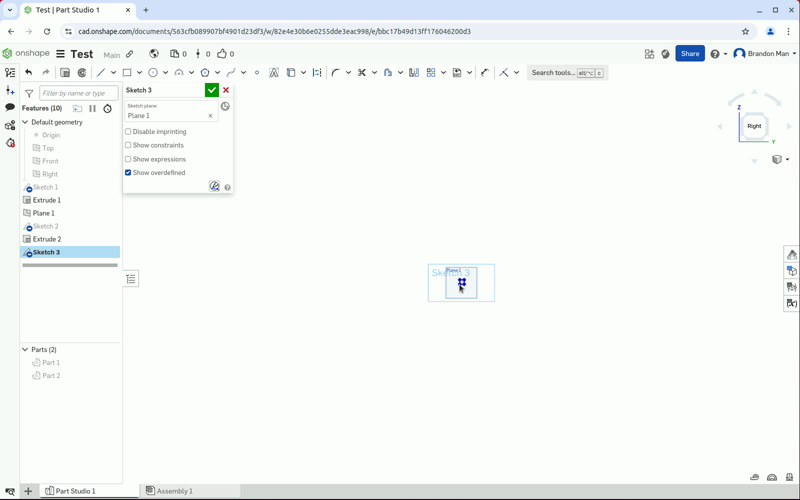
mouse_move(461, 279)
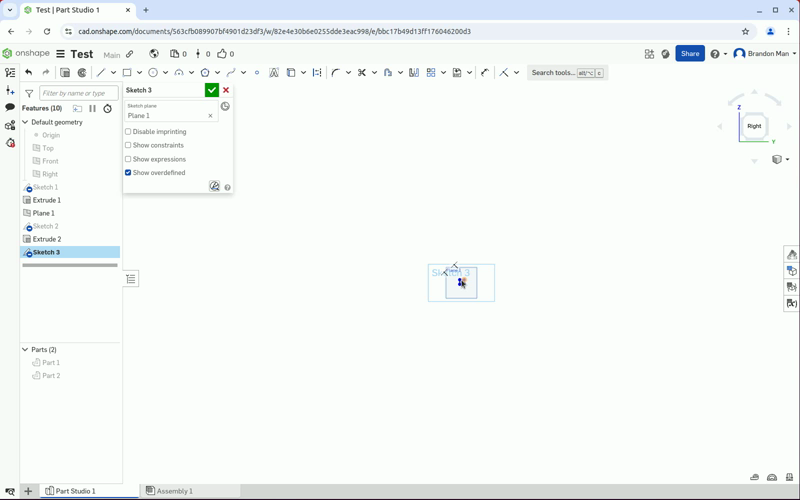
scroll(6)
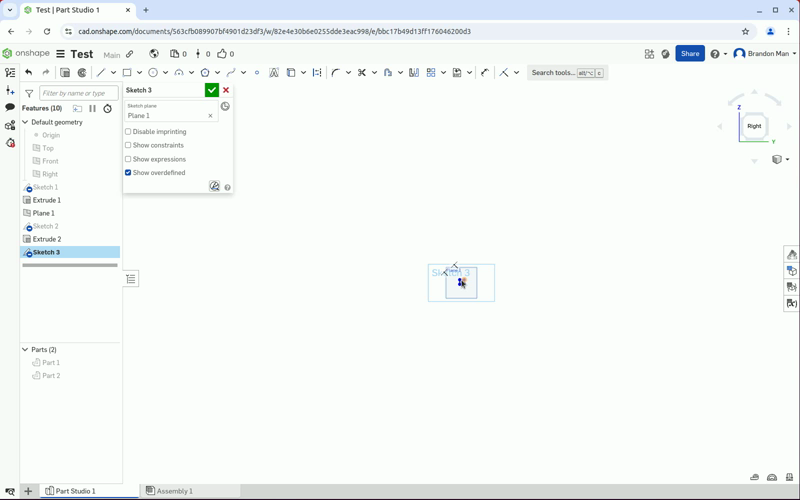
scroll(6)
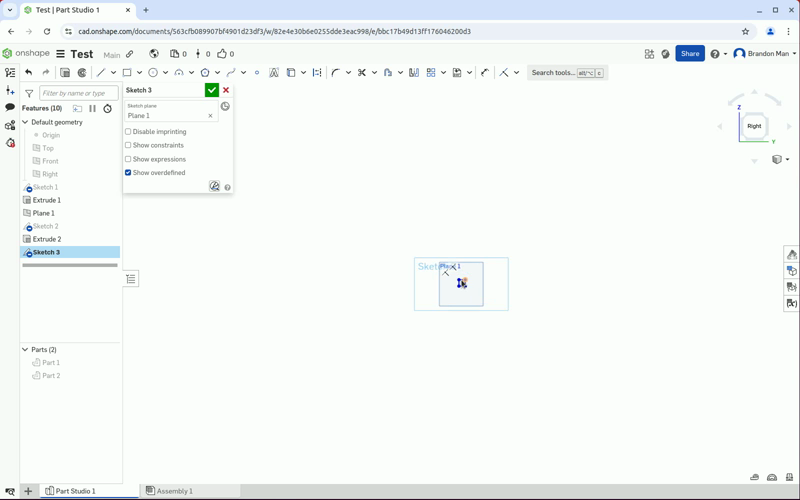
scroll(6)
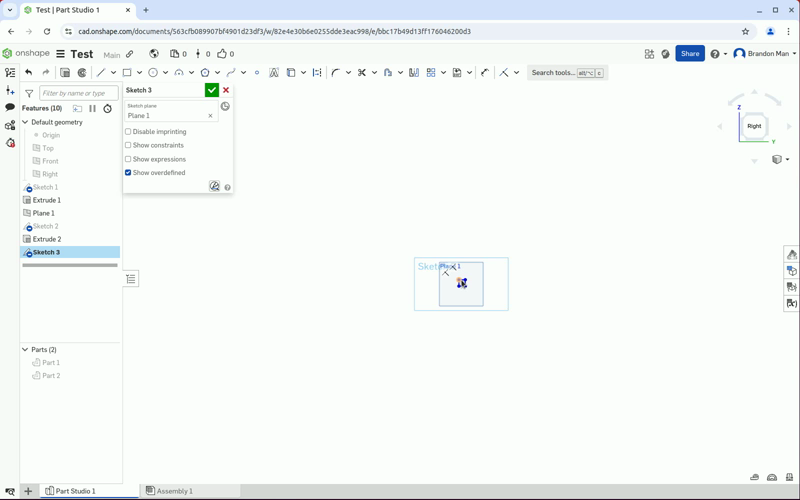
scroll(6)
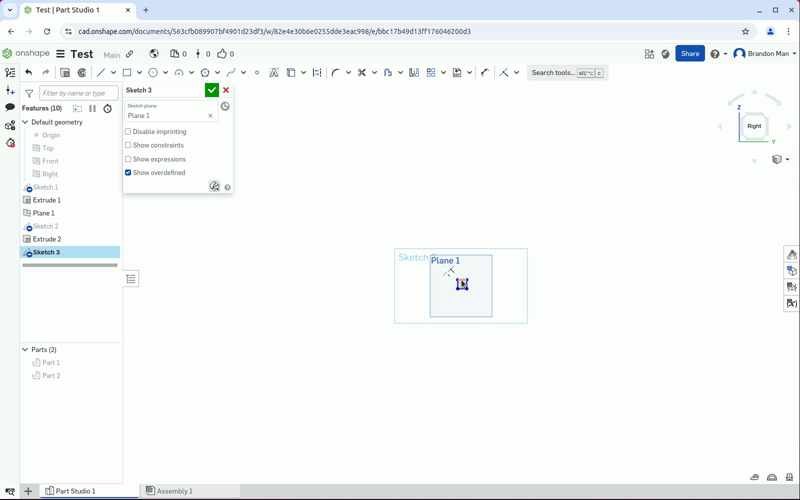
scroll(6)
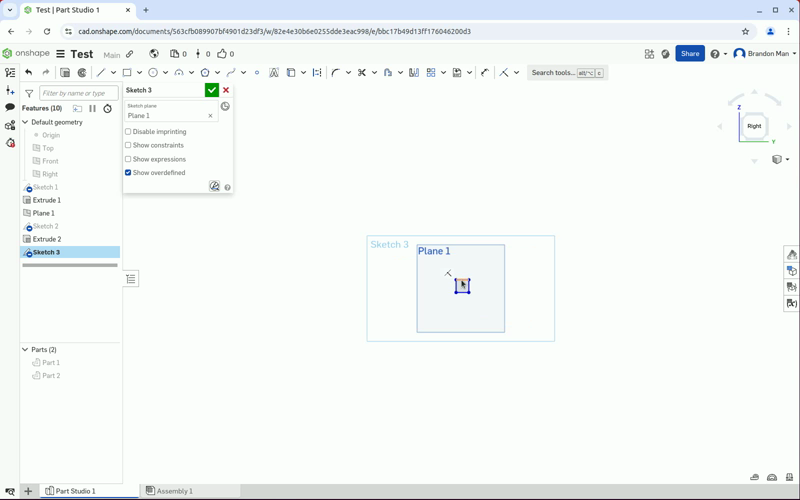
scroll(6)
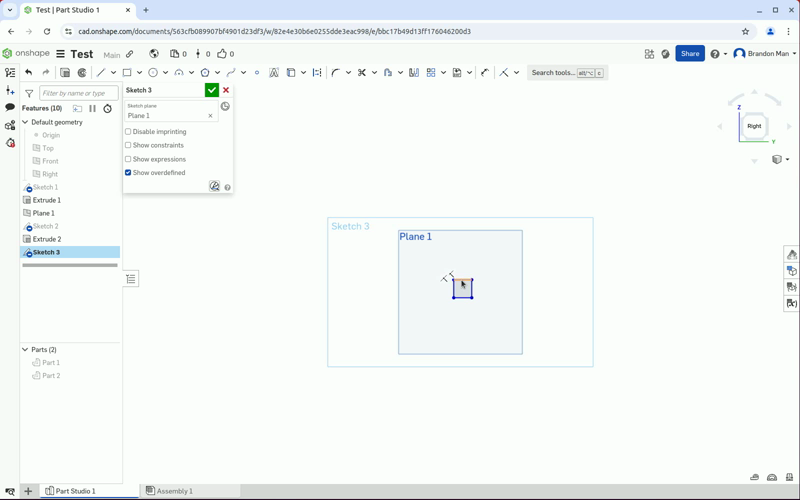
scroll(6)
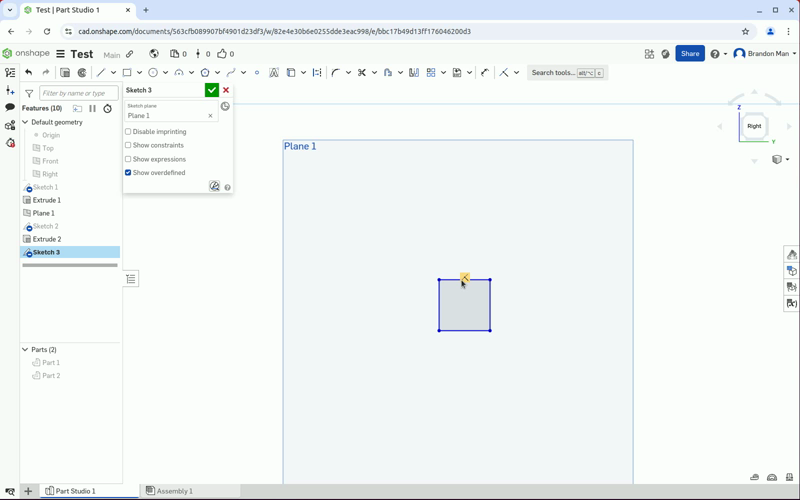
click(461, 279)
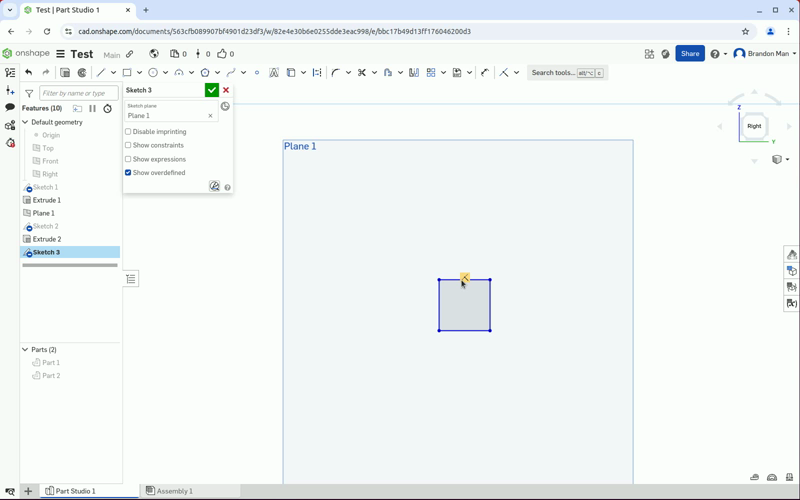
scroll(-6)
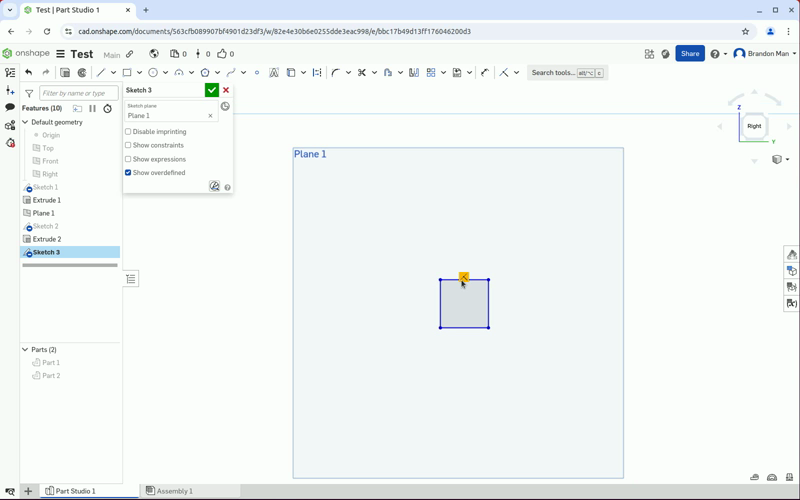
scroll(-6)
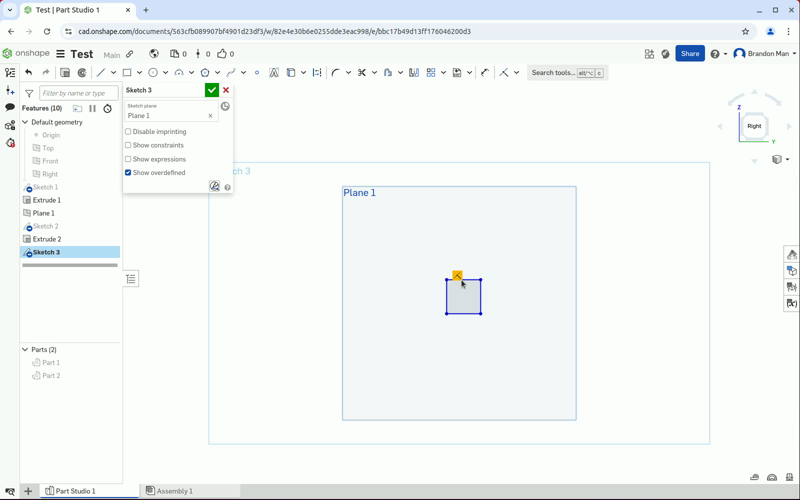
scroll(-6)
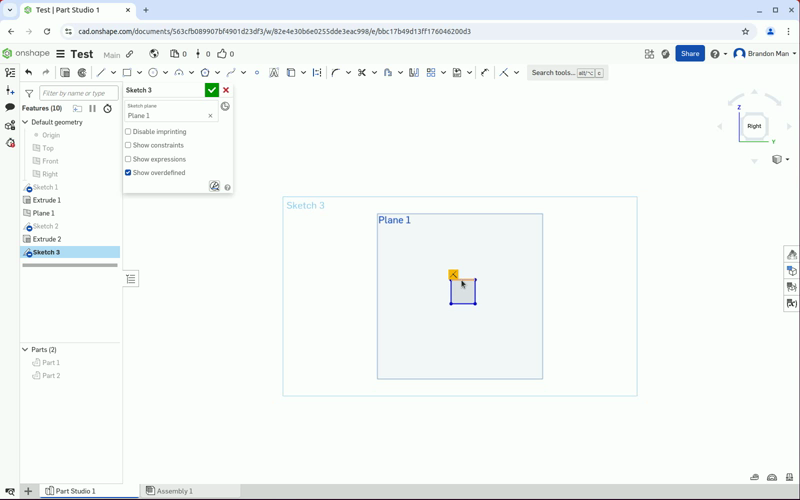
scroll(-6)
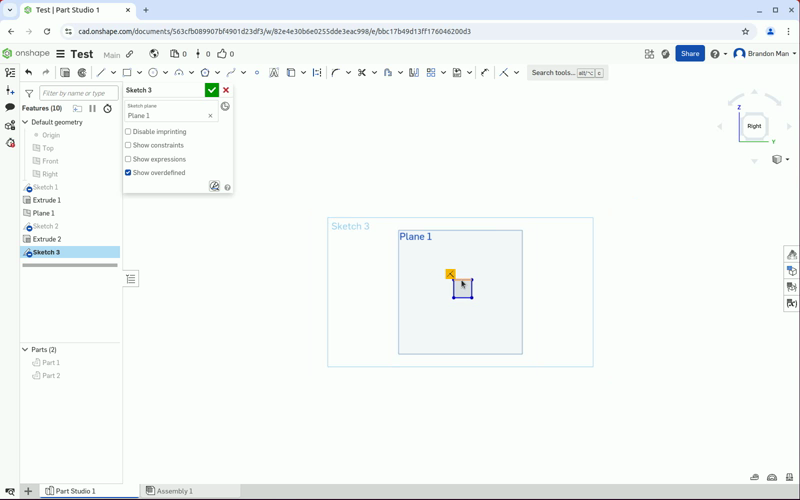
scroll(-6)
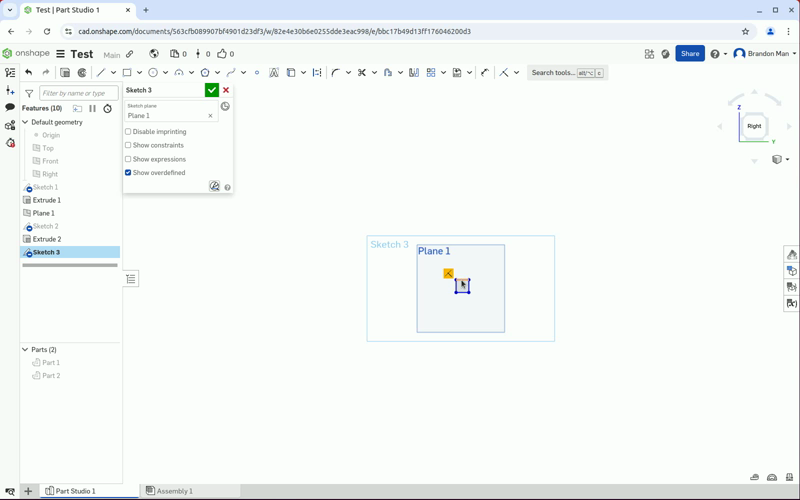
scroll(-6)
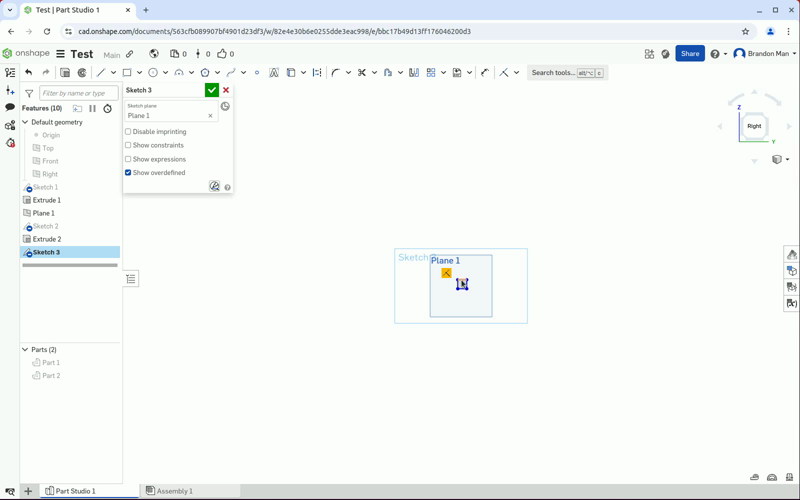
scroll(-6)
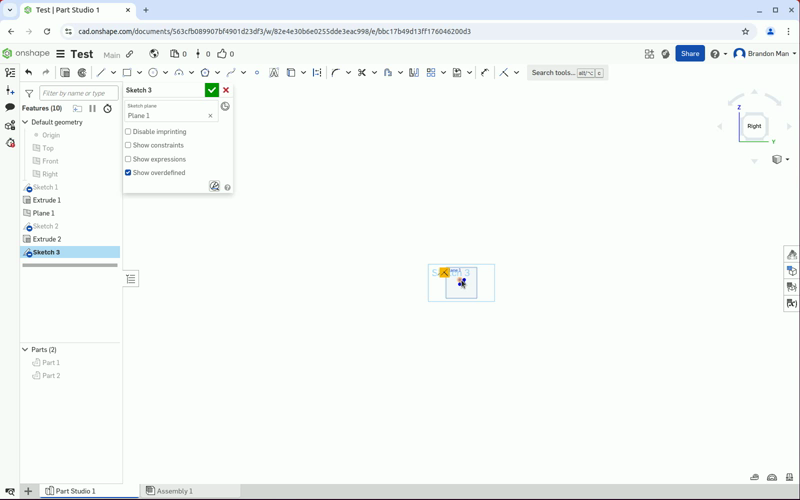
mouse_move(73, 352)
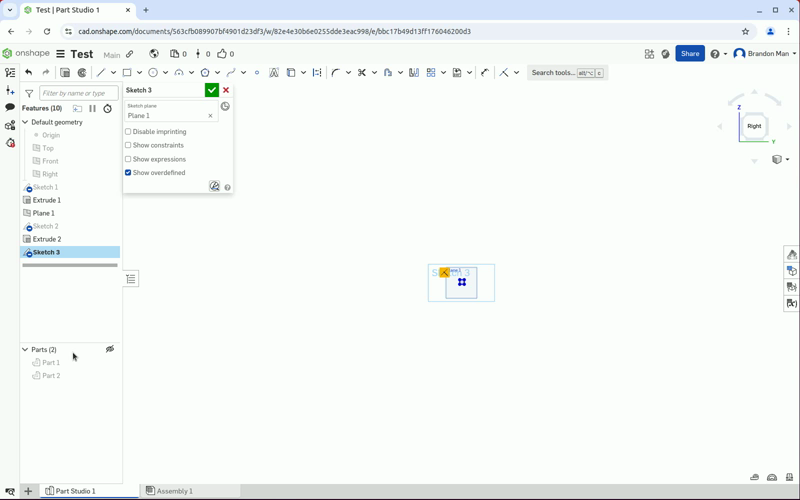
key(shift+y)
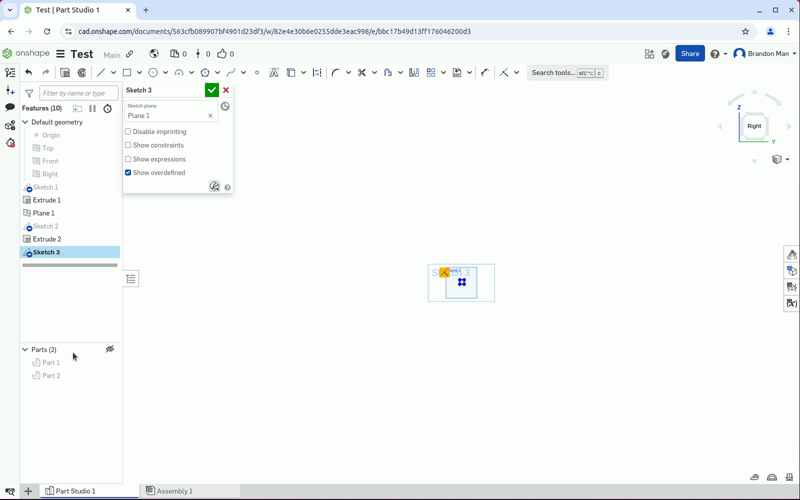
key(shift+e)
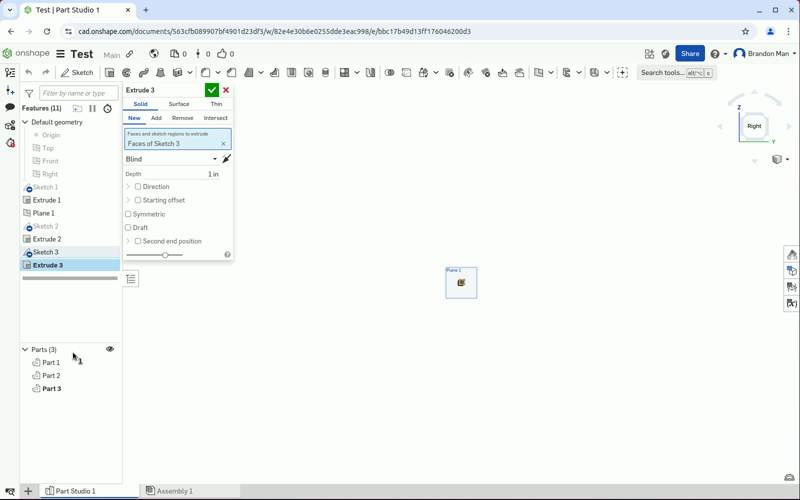
mouse_move(143, 106)
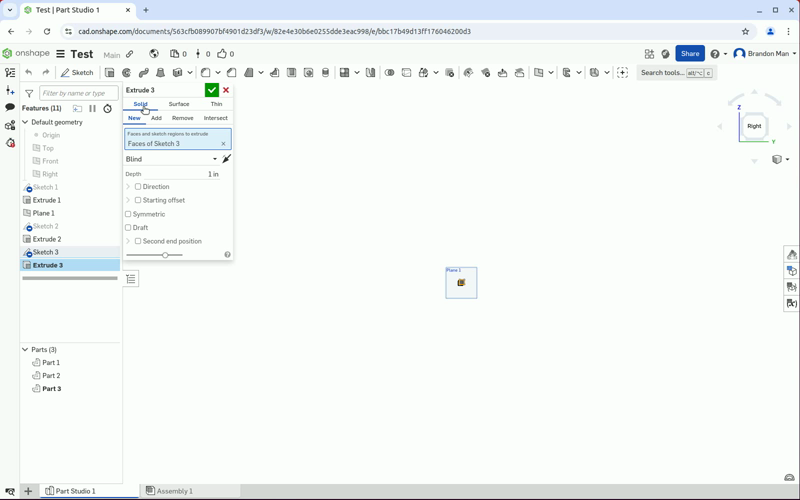
click(143, 106)
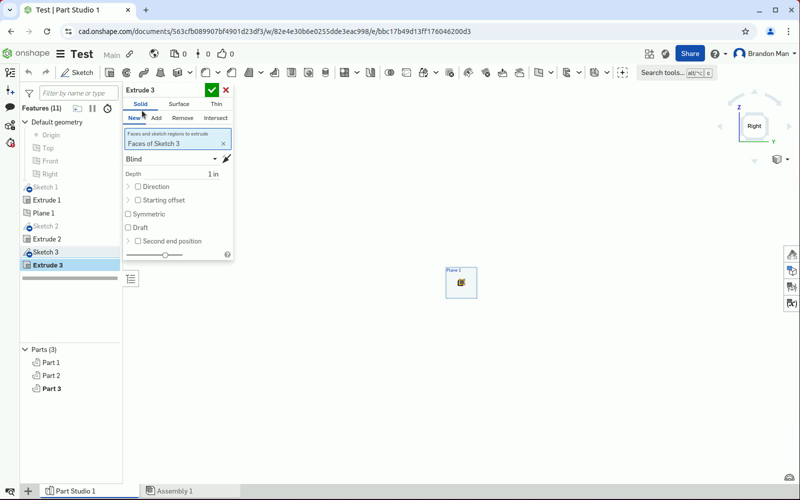
mouse_move(137, 120)
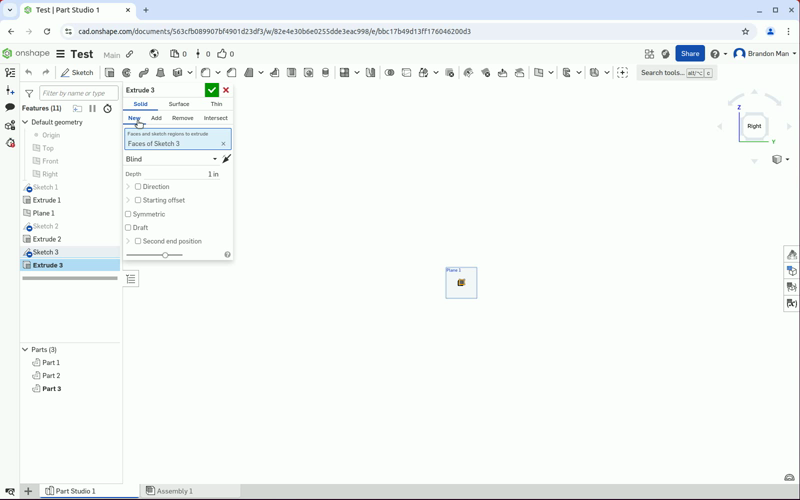
click(137, 120)
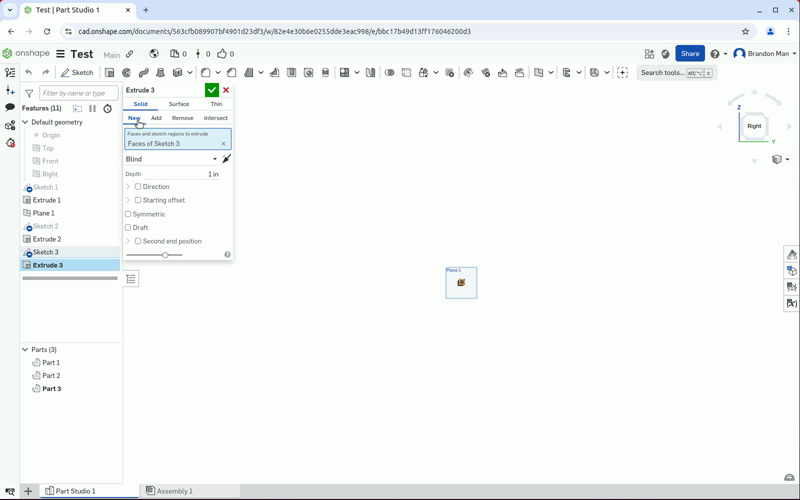
key(tab, 4)
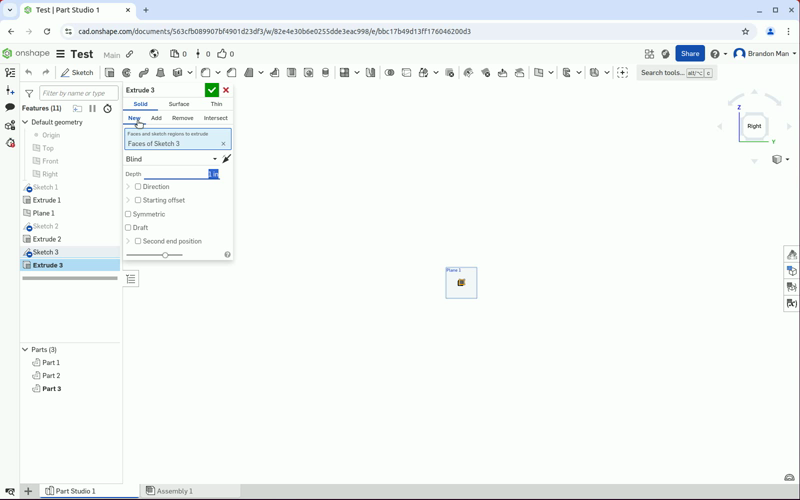
text(-0.241)
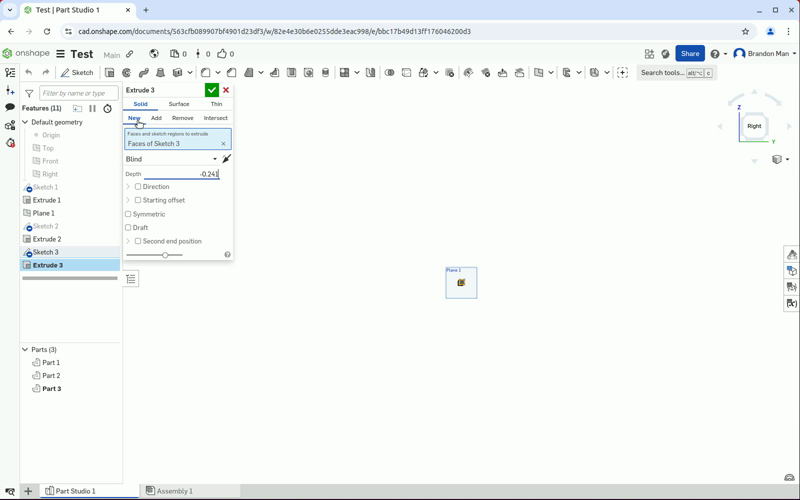
key(enter)
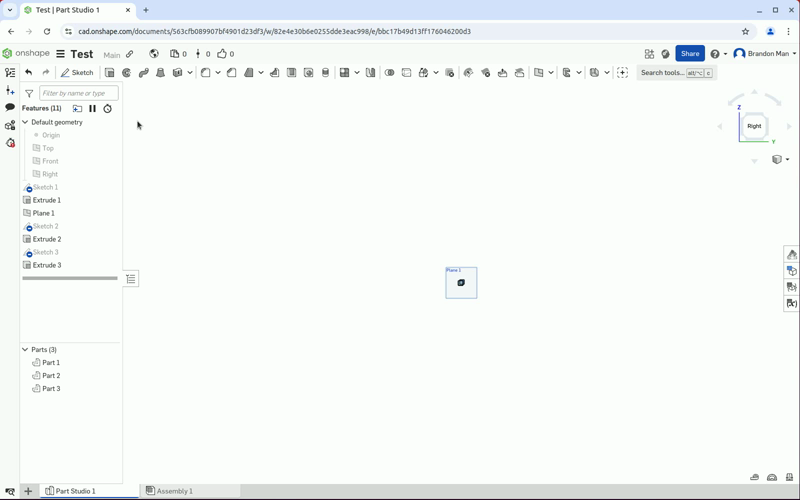
key(shift+h)
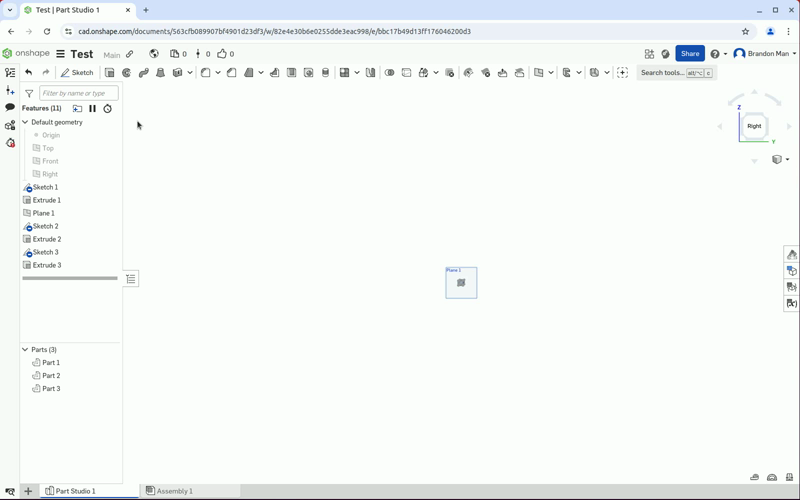
key(shift+h)
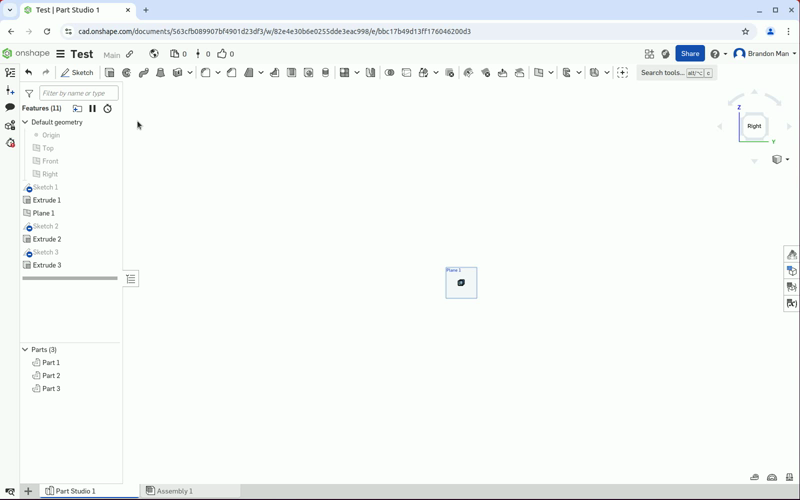
mouse_move(73, 189)
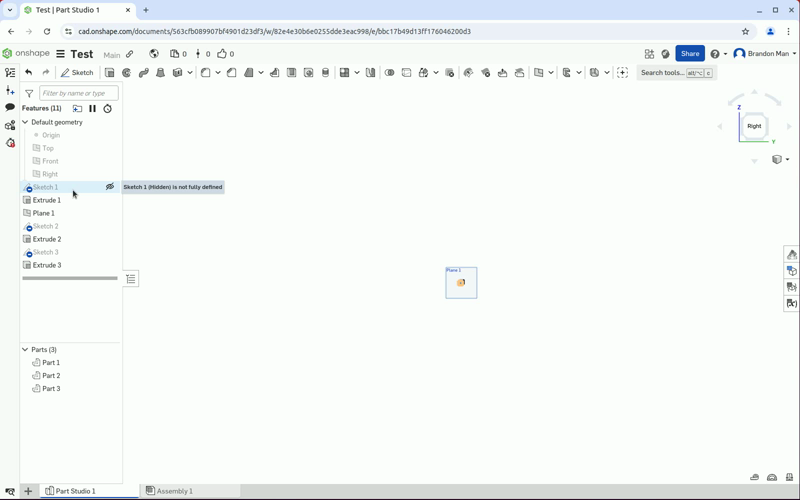
click(73, 189)
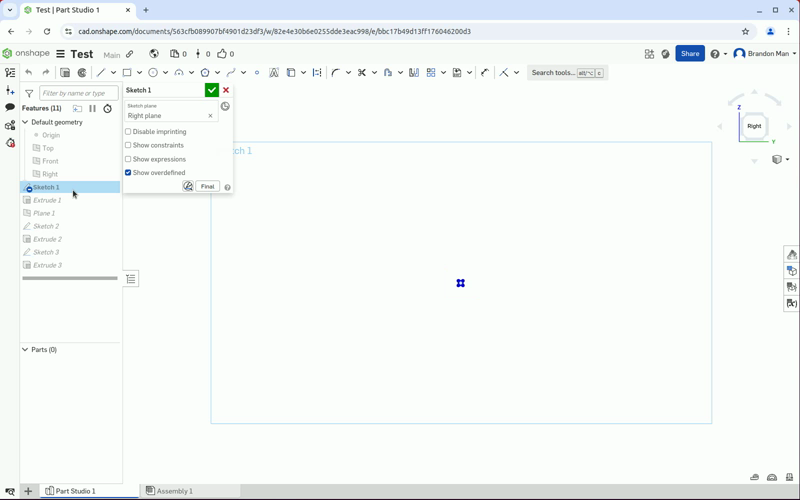
mouse_move(229, 92)
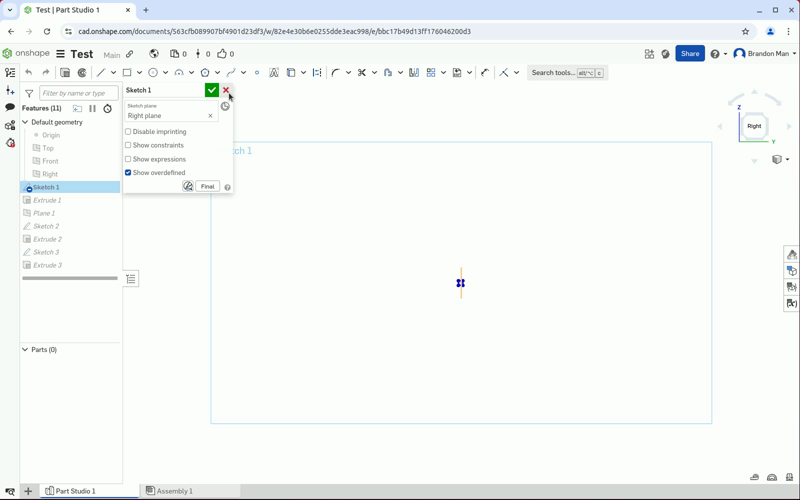
click(229, 92)
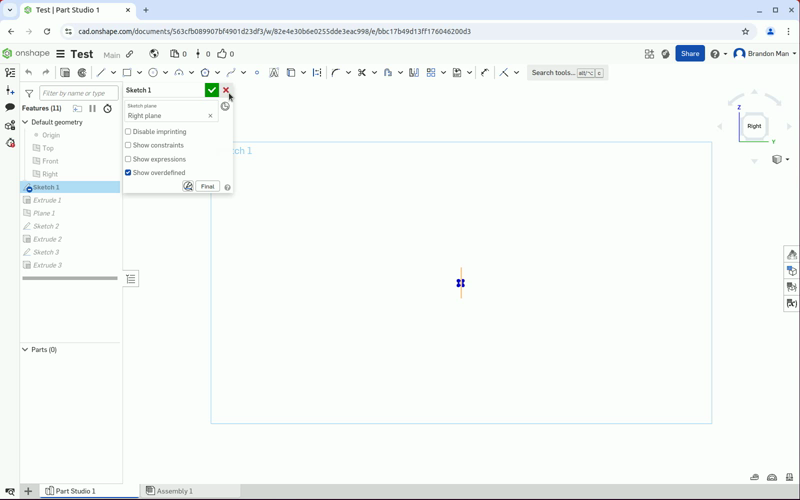
key(shift+s)
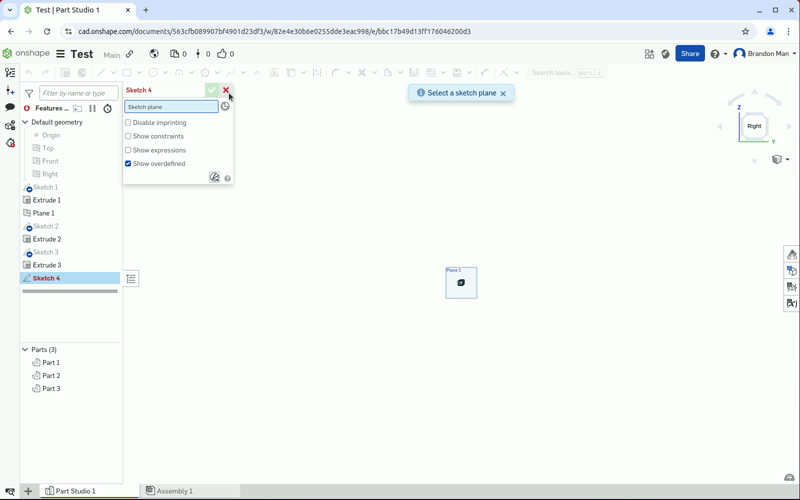
mouse_move(73, 176)
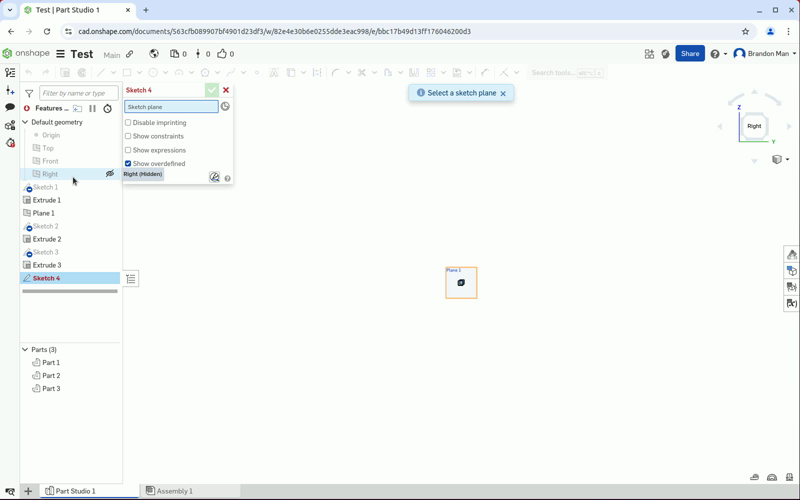
click(73, 176)
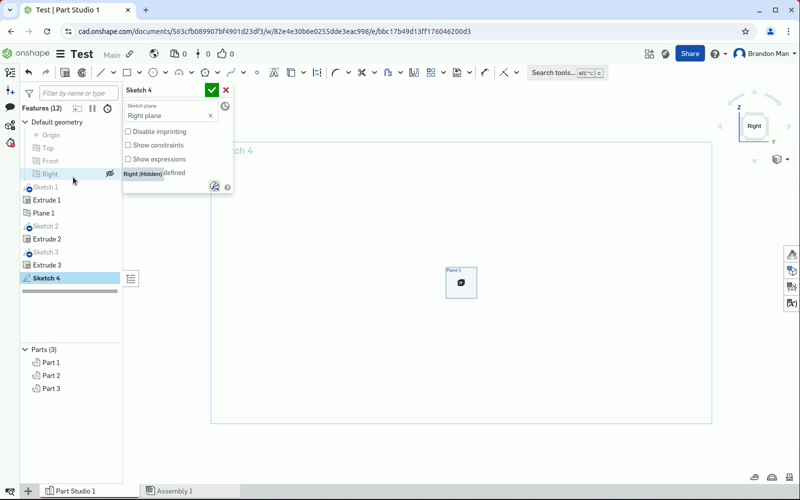
mouse_move(73, 352)
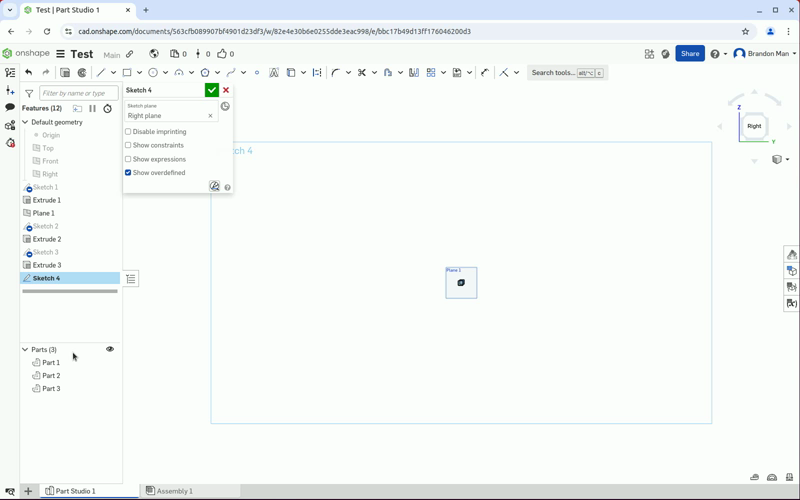
key(y)
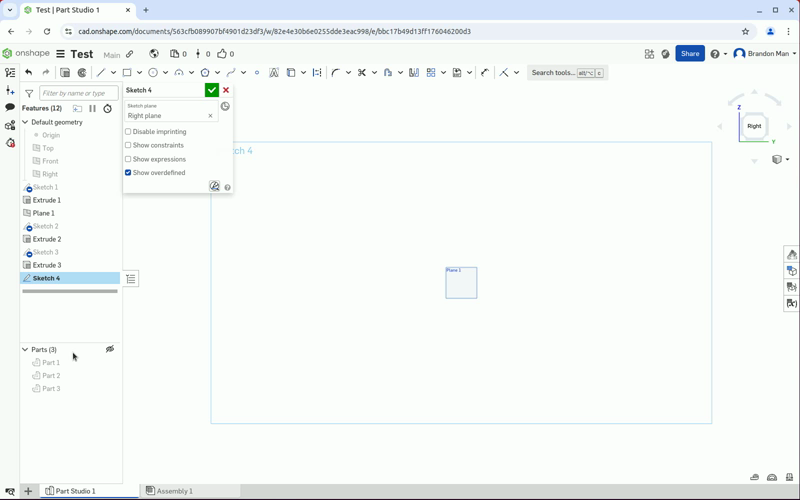
key(l)
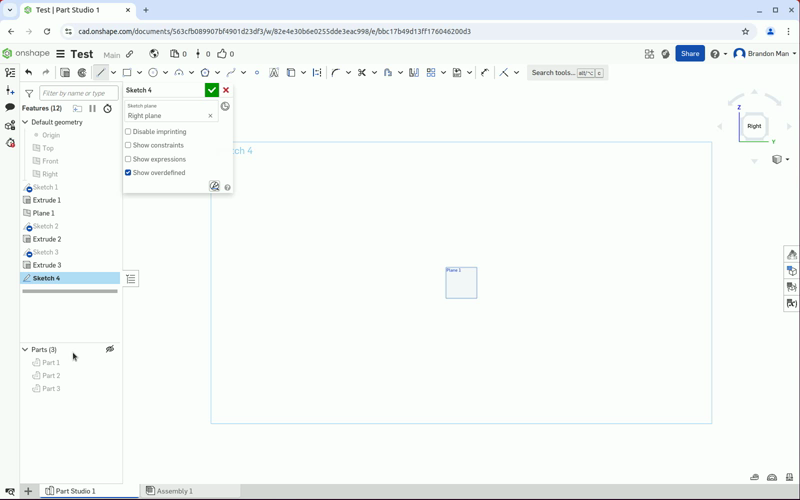
key_down(shift)
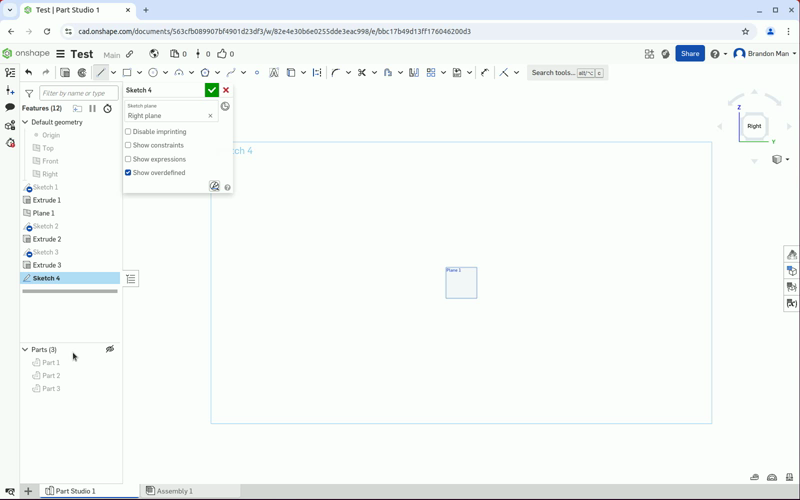
mouse_move(458, 285)
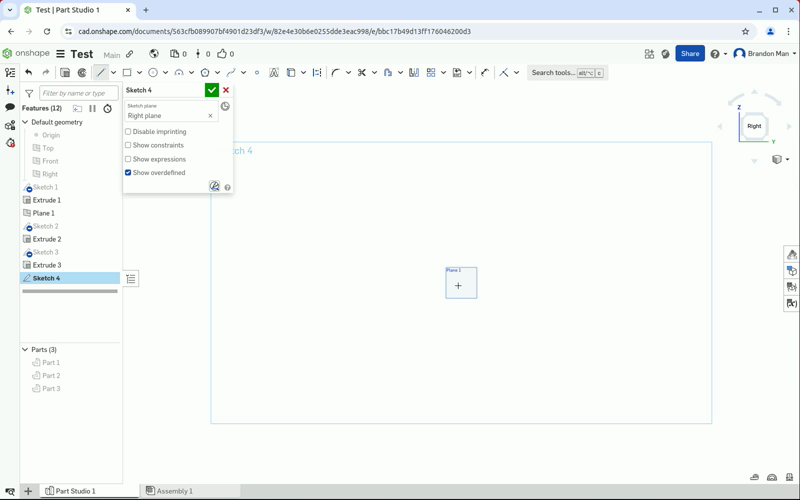
click(458, 285)
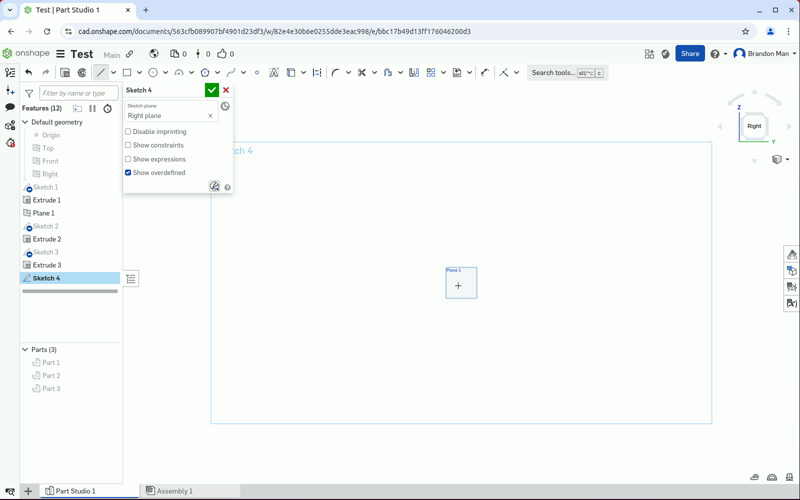
key_up(shift)
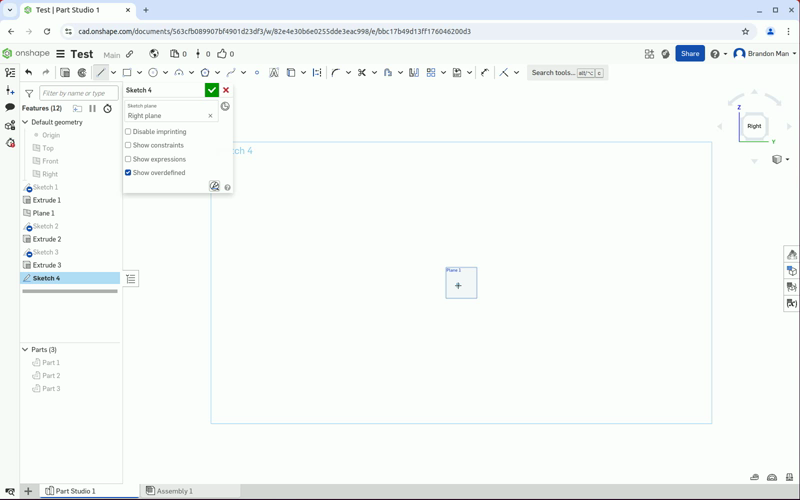
key_down(shift)
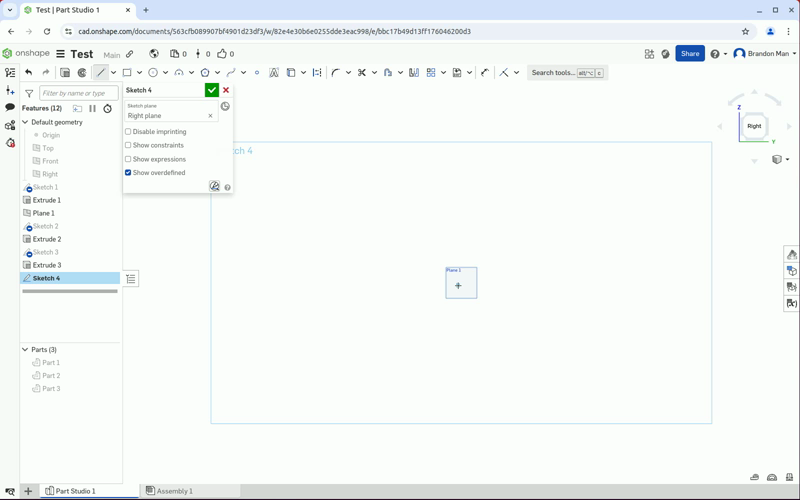
mouse_move(488, 285)
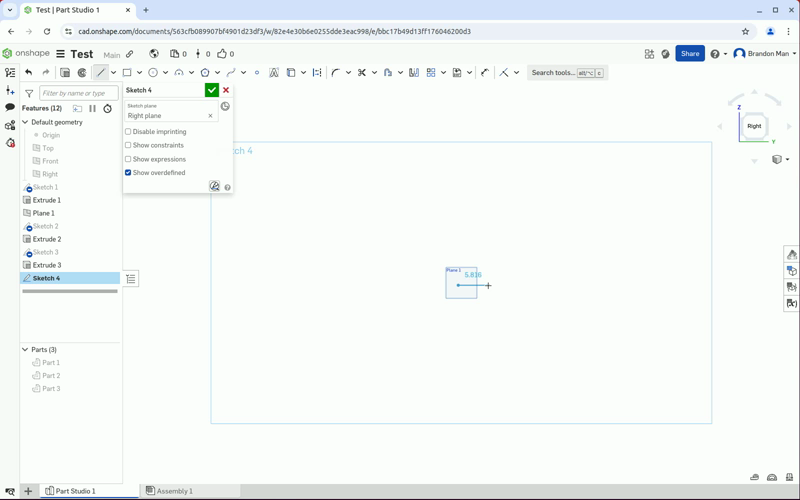
mouse_move(462, 285)
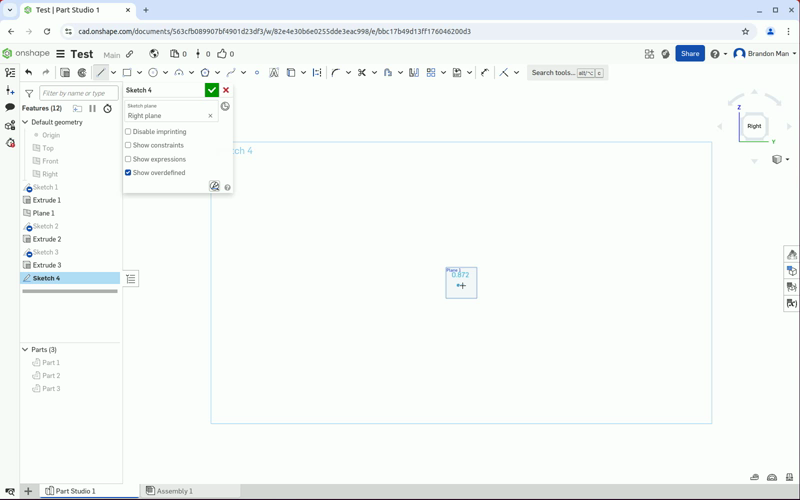
scroll(6)
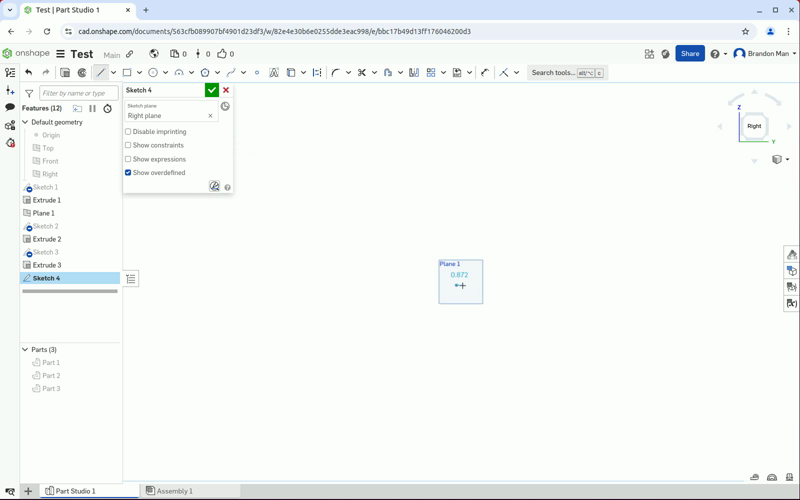
scroll(6)
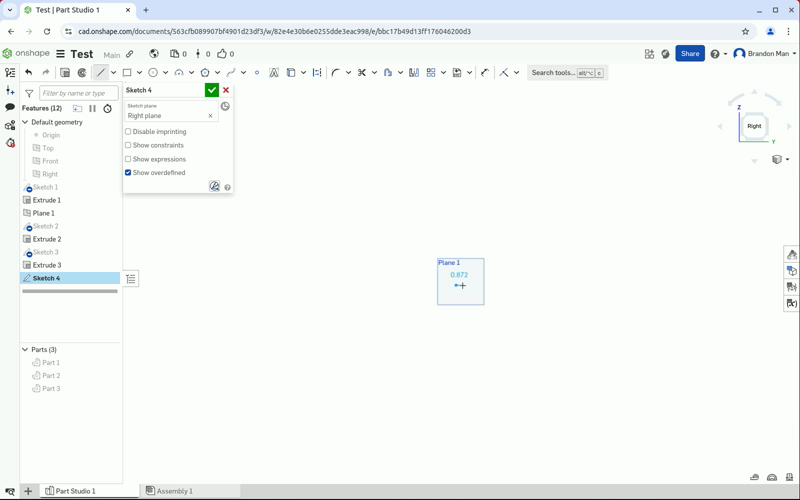
scroll(6)
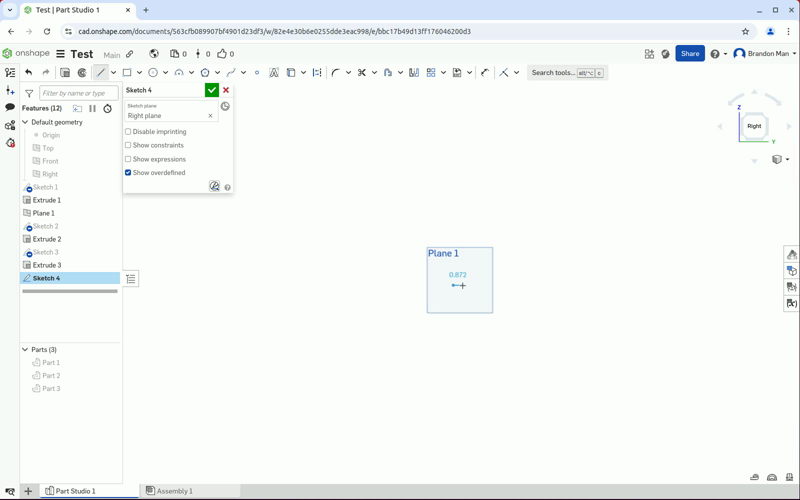
scroll(6)
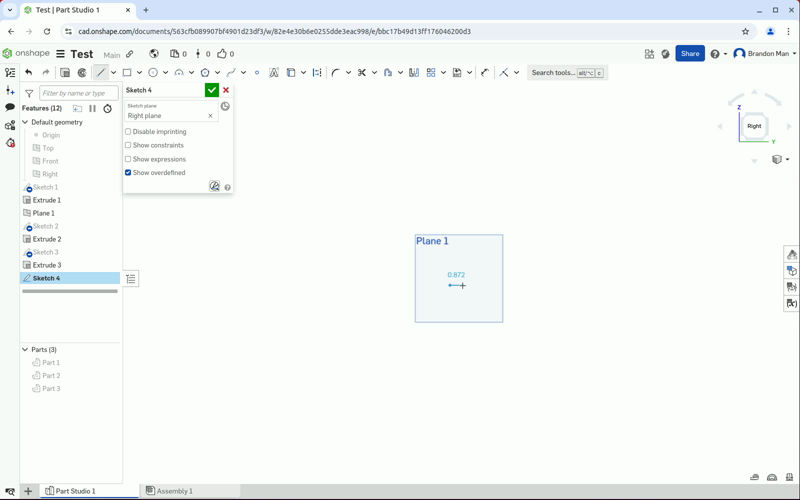
scroll(6)
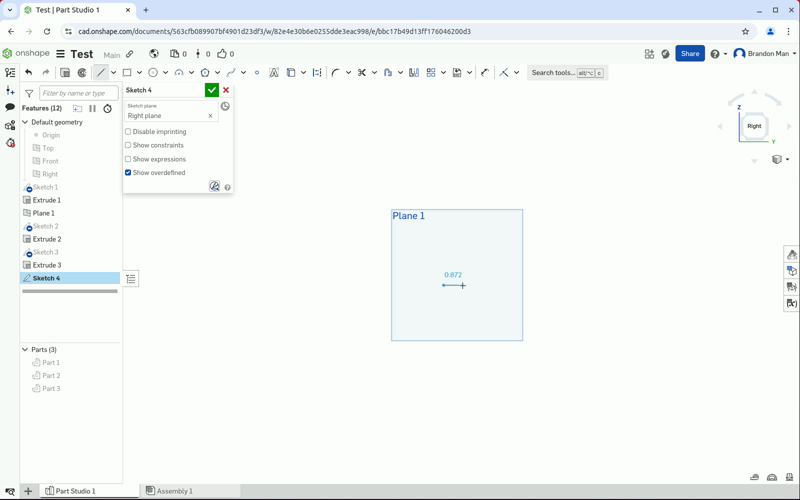
scroll(6)
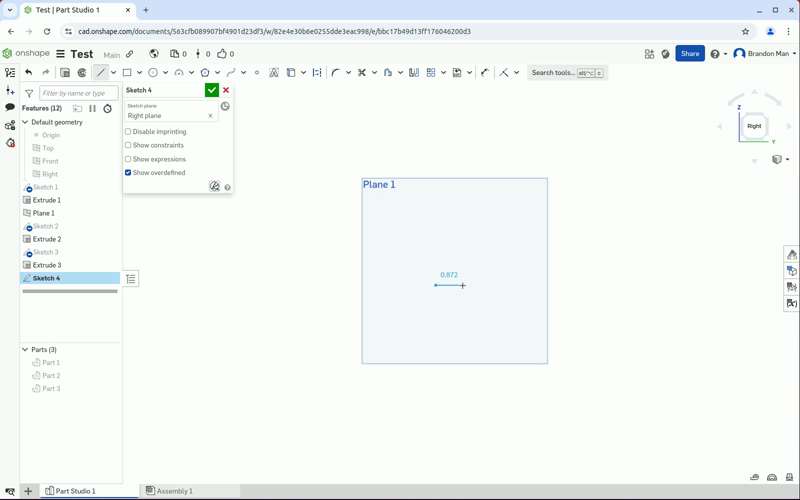
scroll(6)
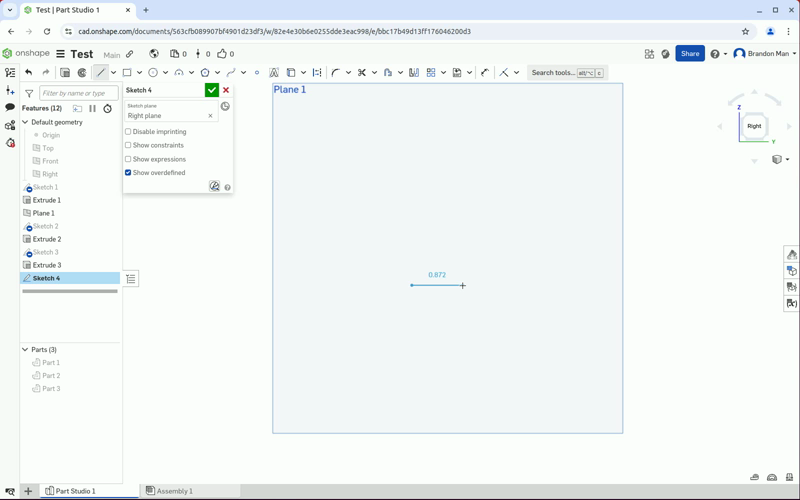
click(462, 285)
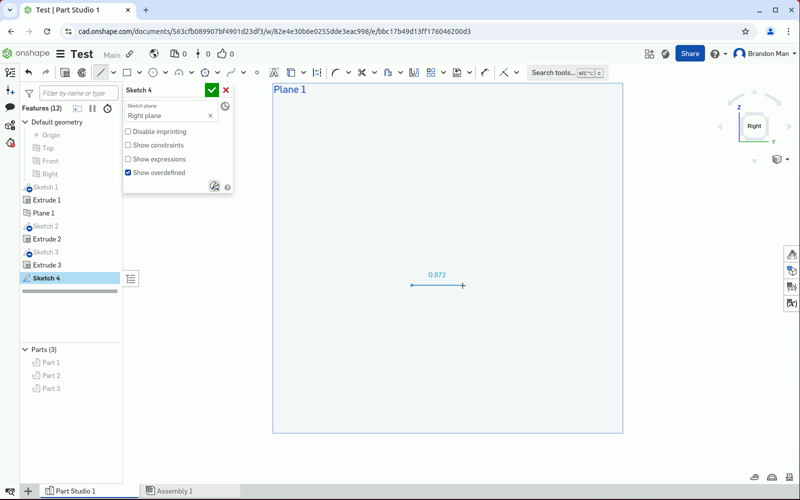
scroll(-6)
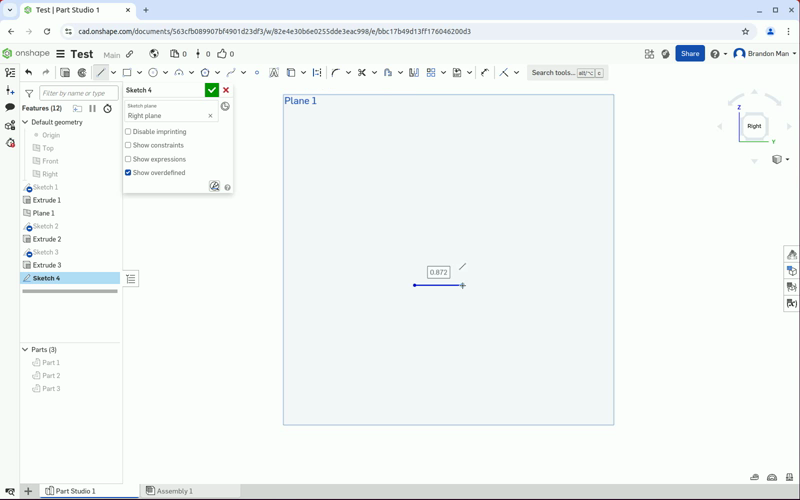
scroll(-6)
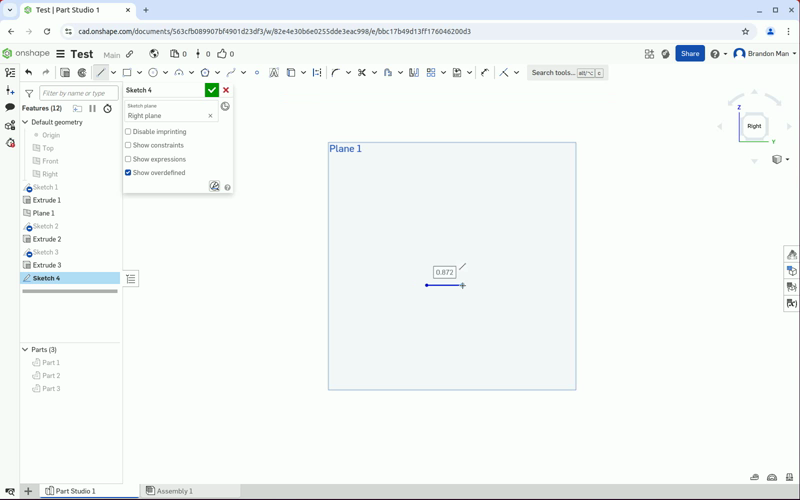
scroll(-6)
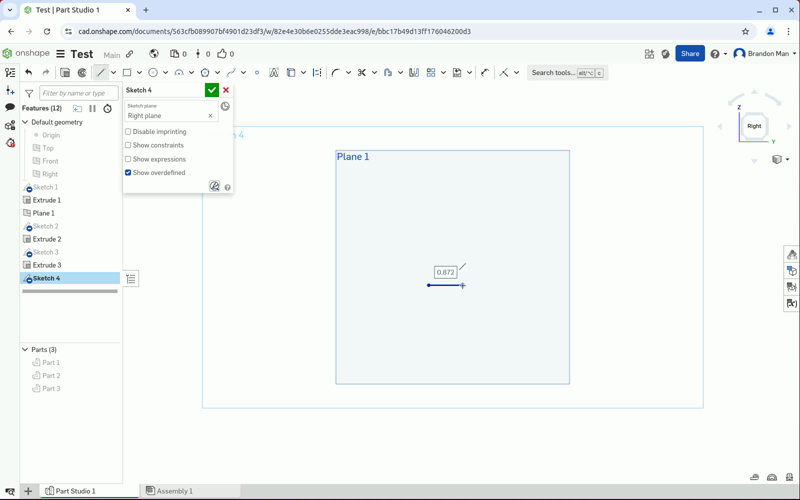
scroll(-6)
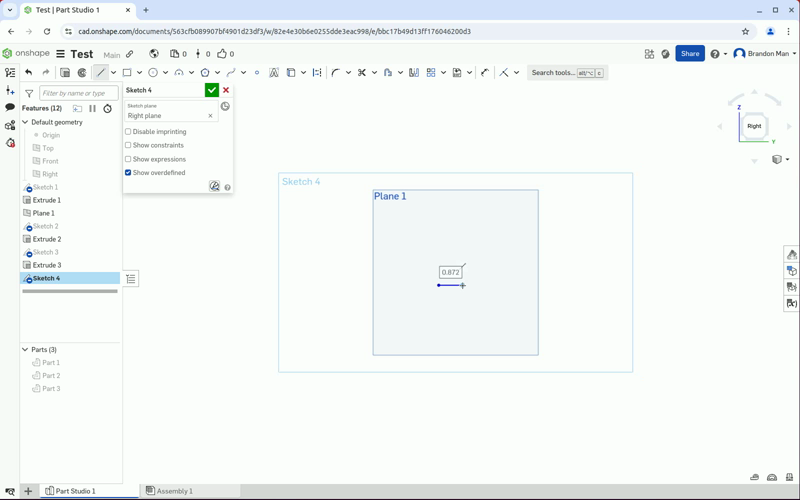
scroll(-6)
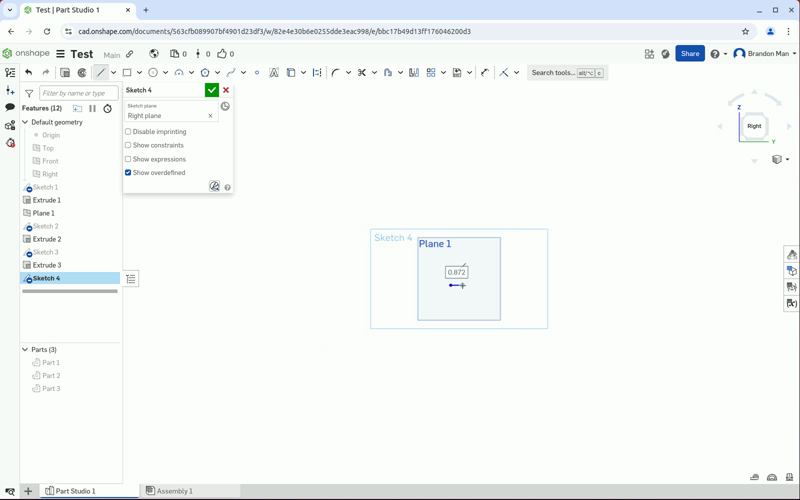
scroll(-6)
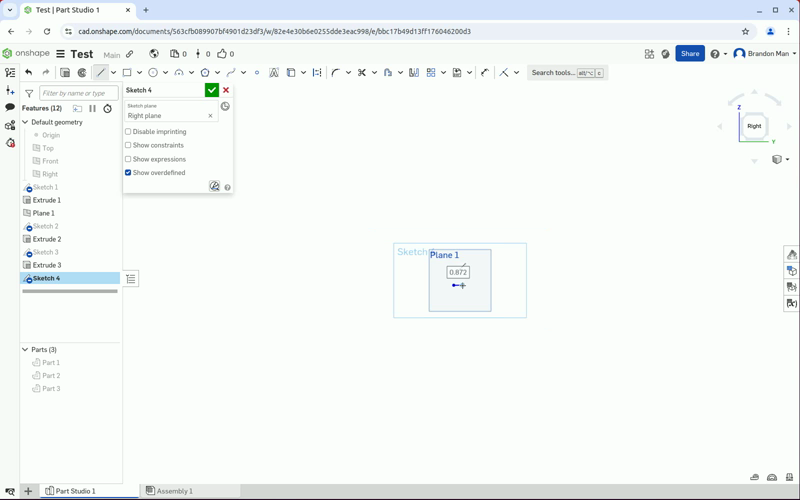
scroll(-6)
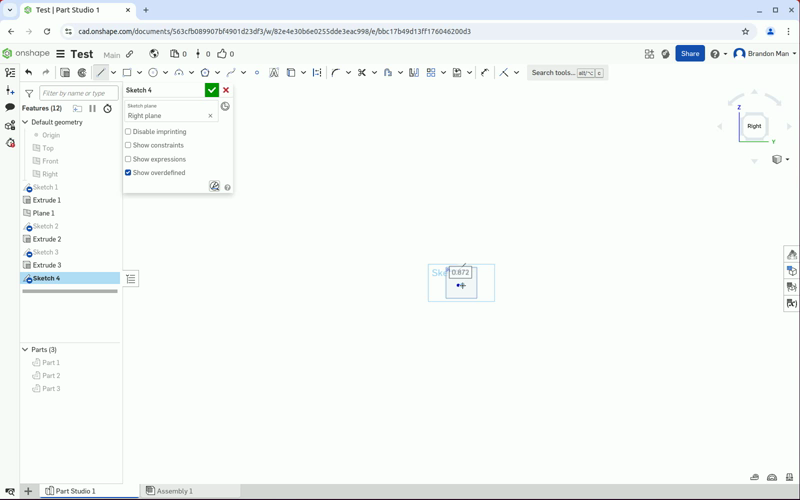
key_up(shift)
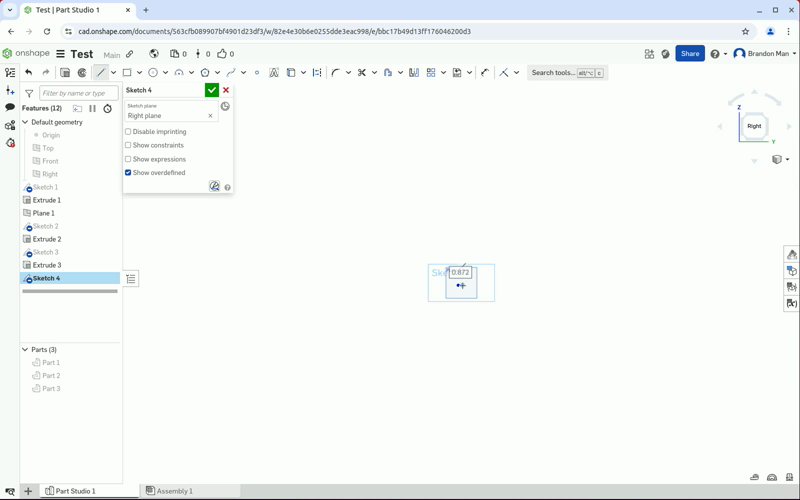
key_down(shift)
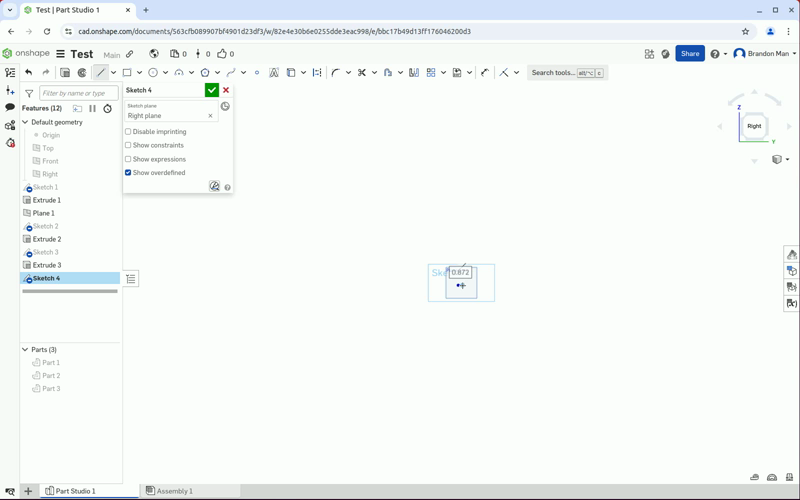
mouse_move(492, 285)
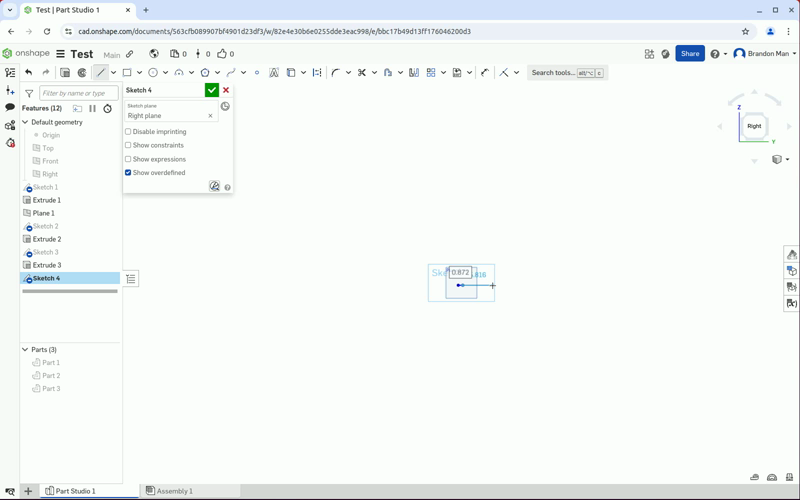
mouse_move(462, 280)
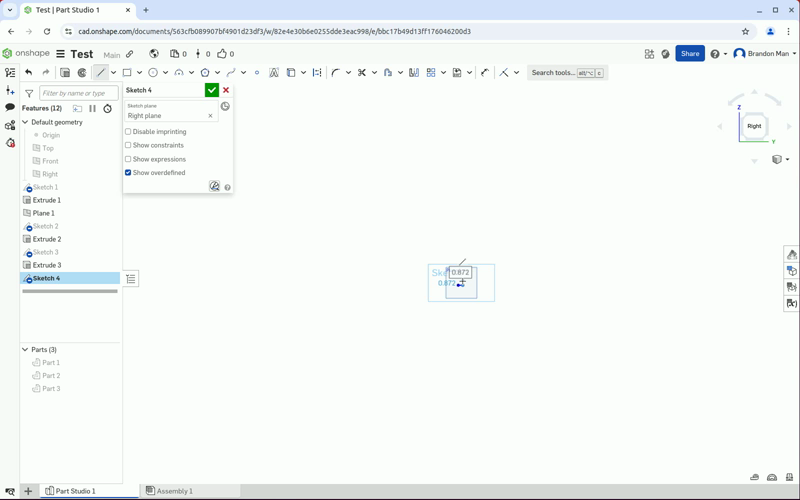
scroll(6)
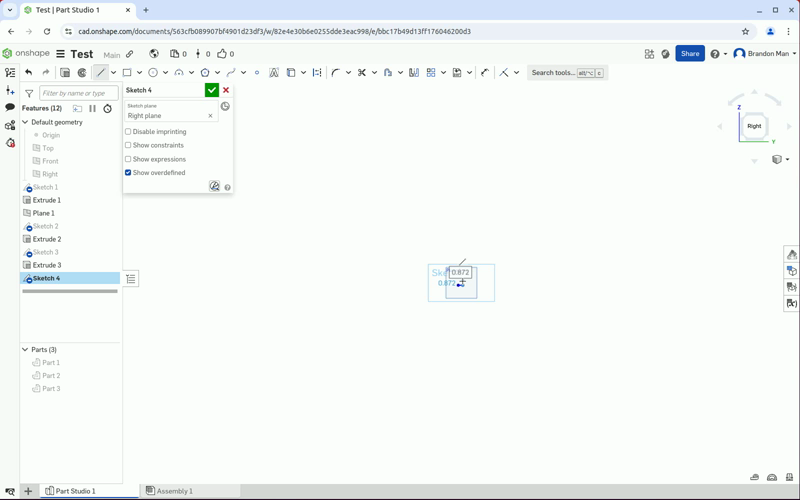
scroll(6)
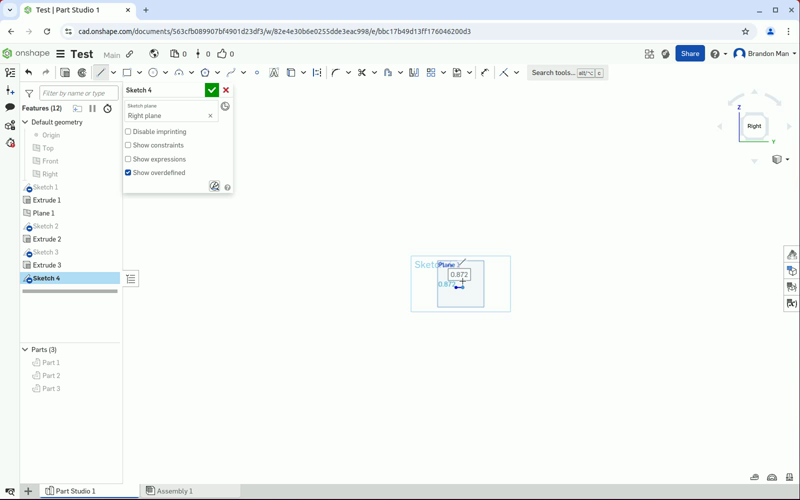
scroll(6)
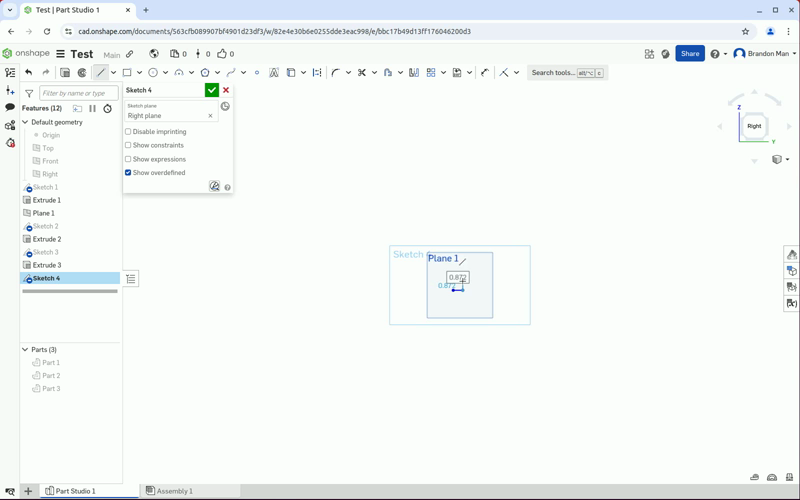
scroll(6)
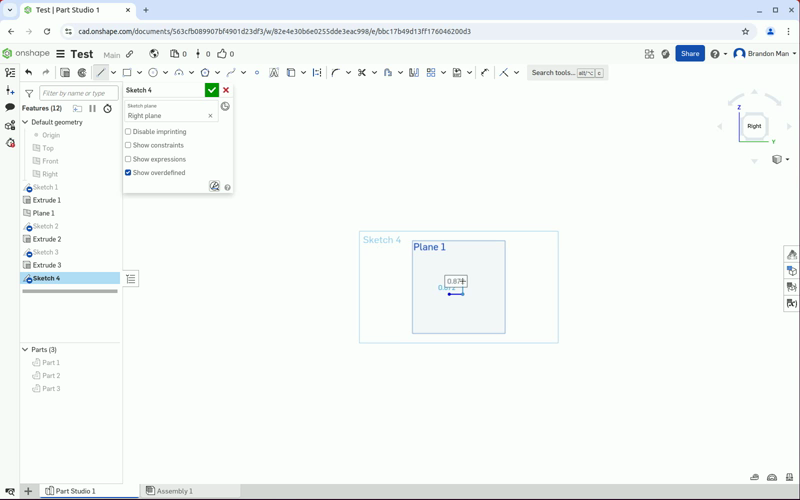
scroll(6)
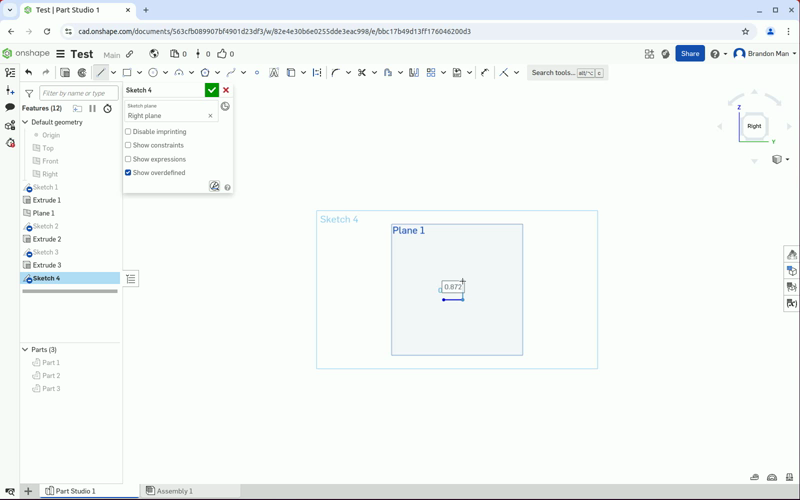
scroll(6)
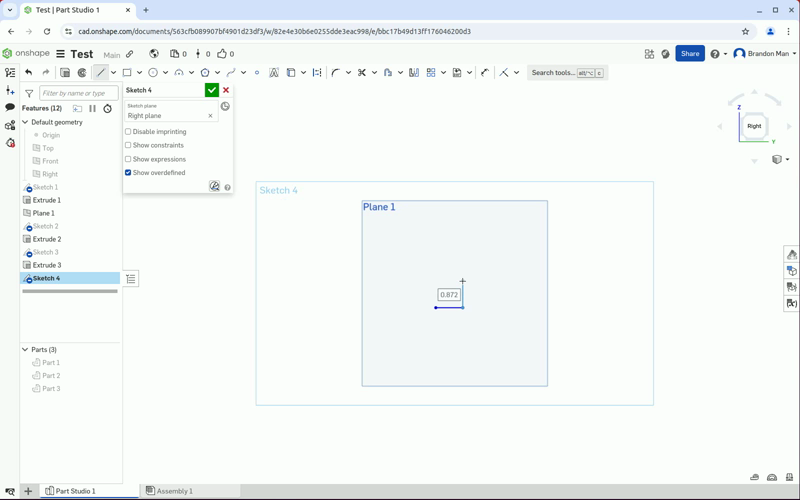
scroll(6)
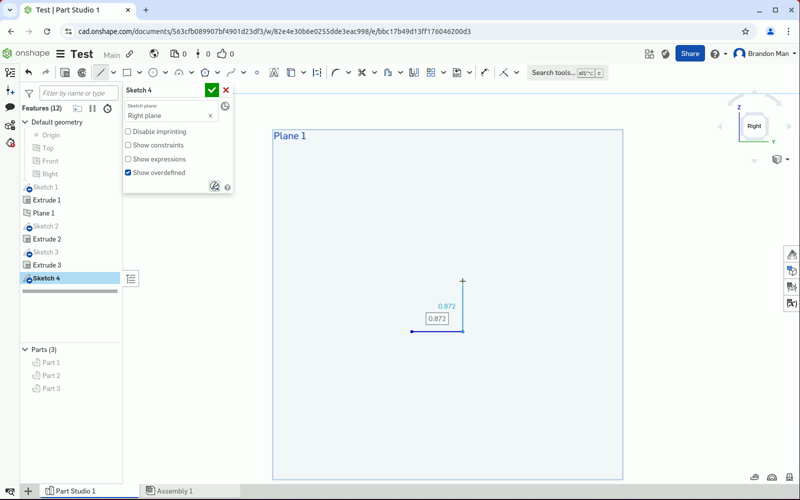
click(462, 280)
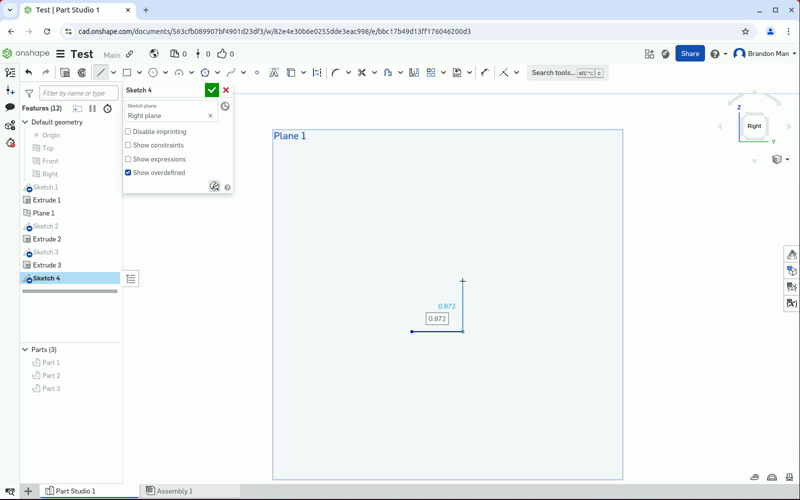
scroll(-6)
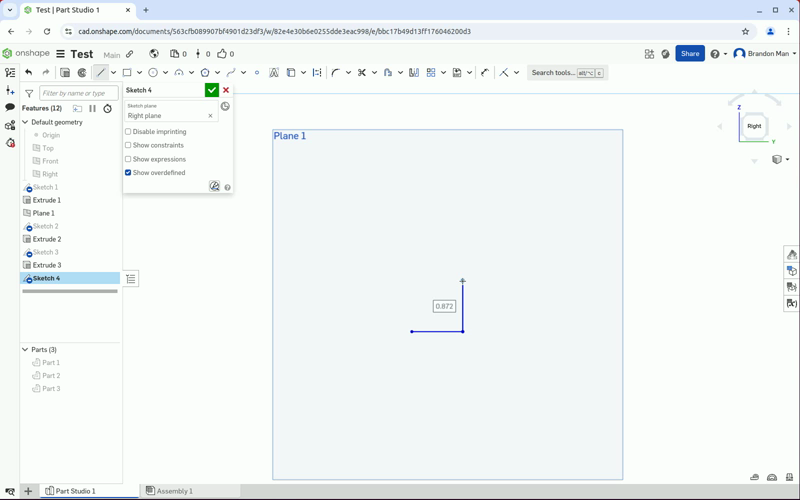
scroll(-6)
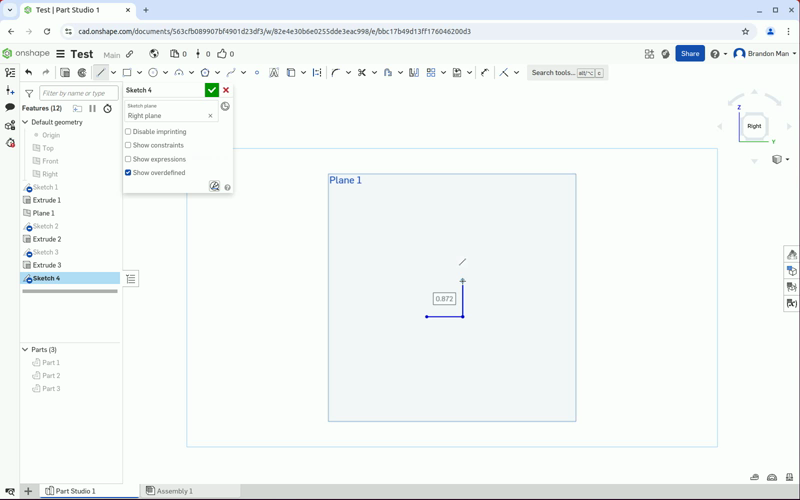
scroll(-6)
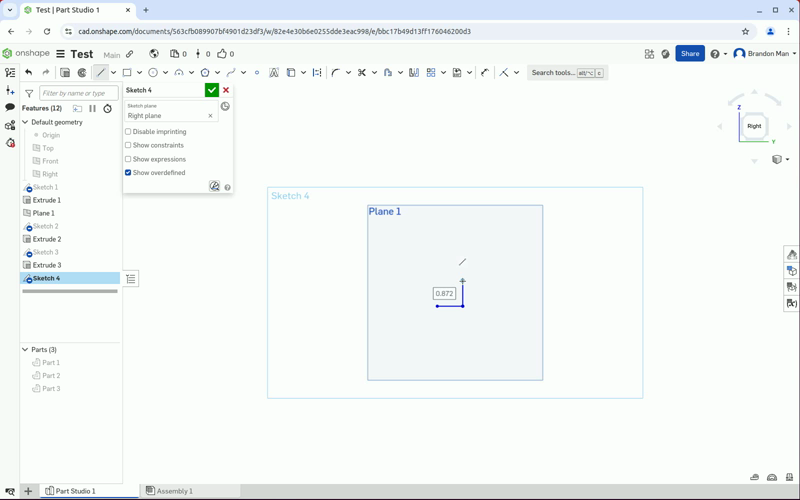
scroll(-6)
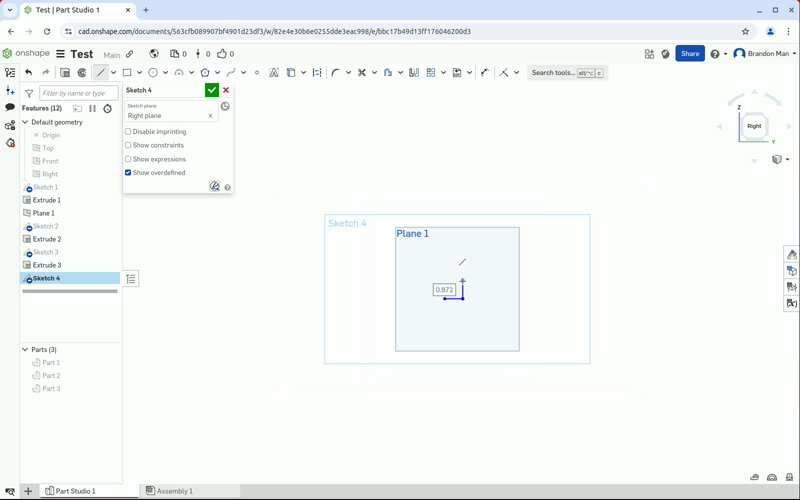
scroll(-6)
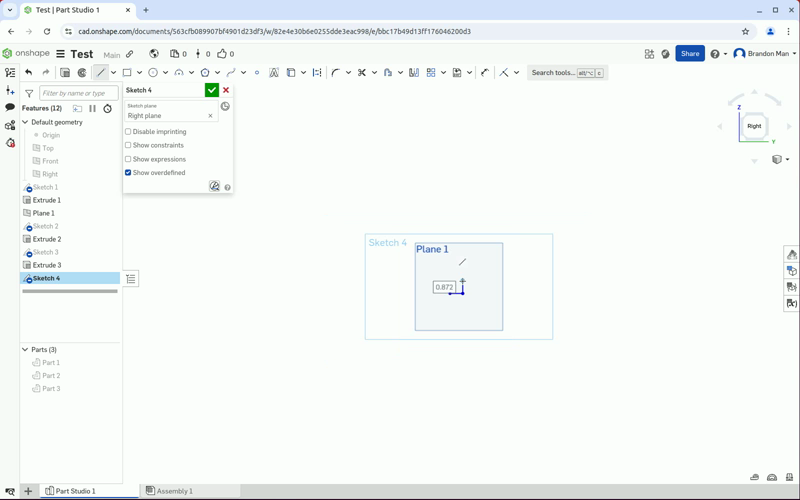
scroll(-6)
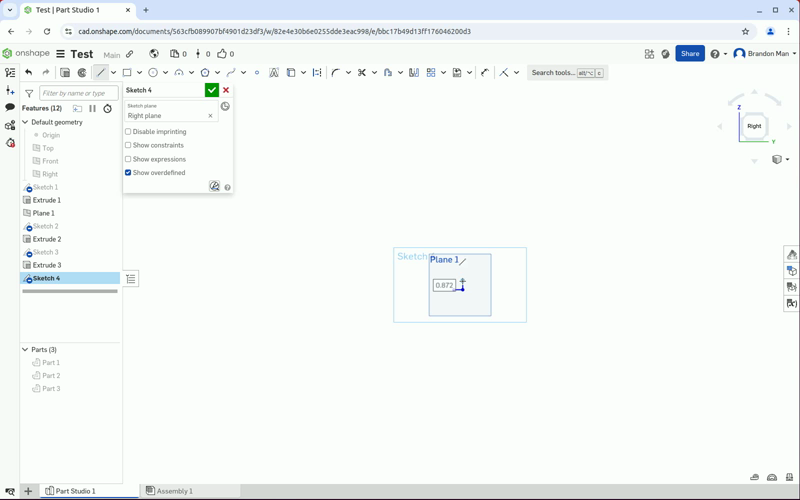
scroll(-6)
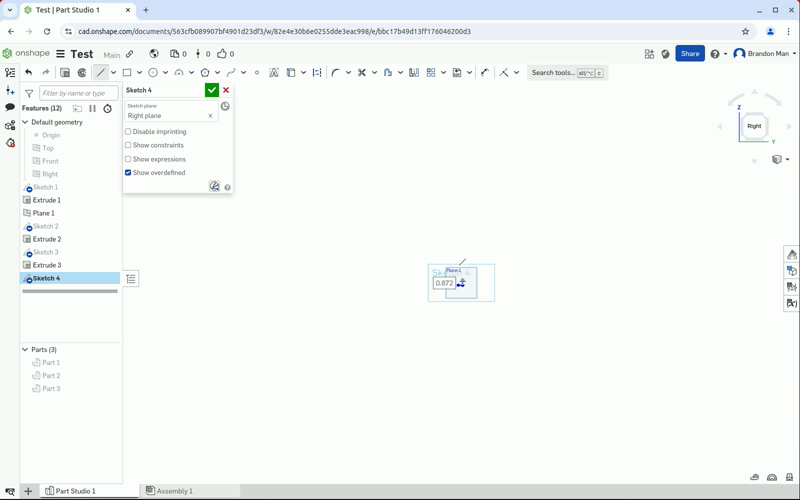
key_up(shift)
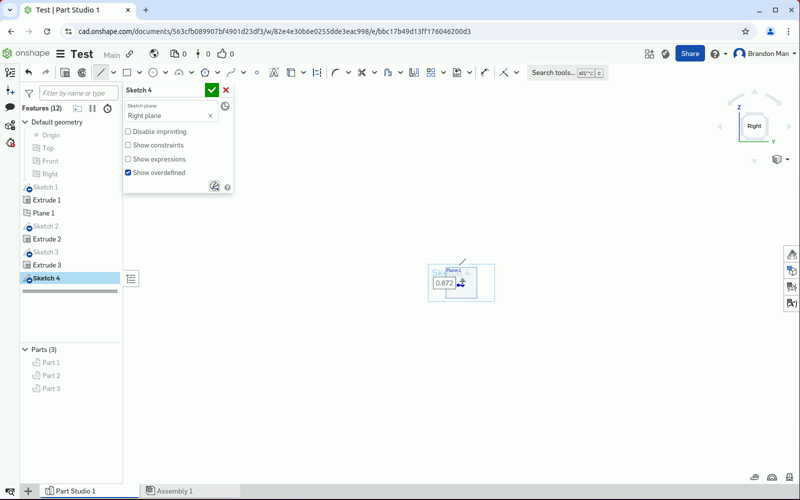
key_down(shift)
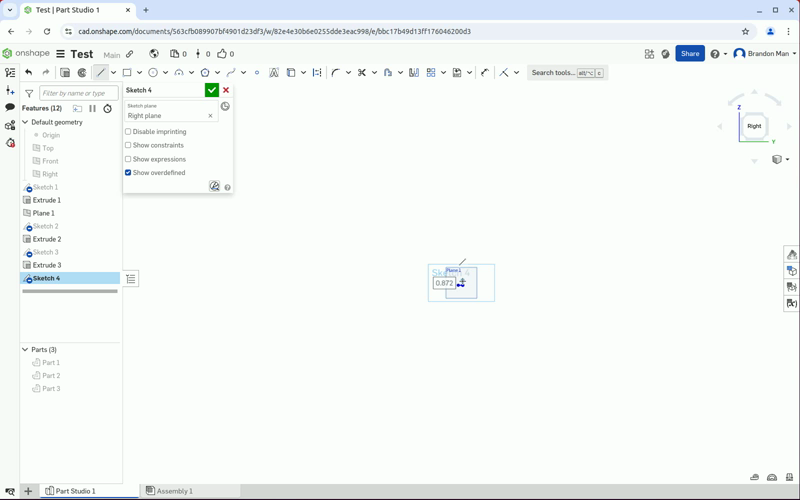
mouse_move(492, 280)
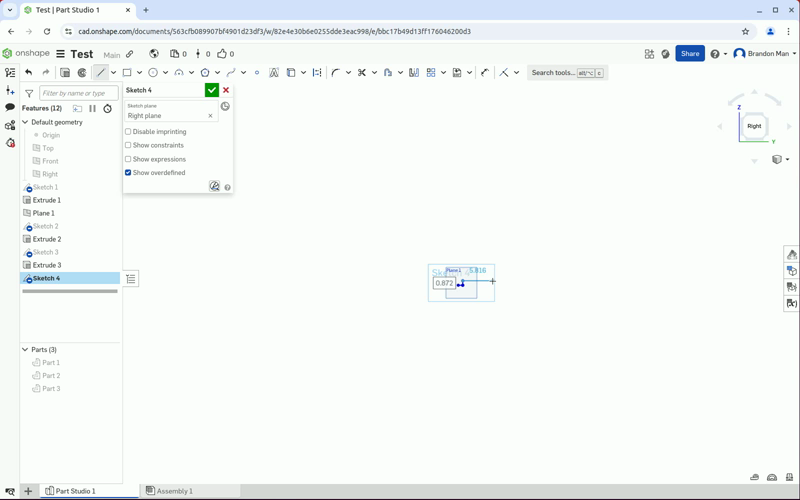
mouse_move(458, 280)
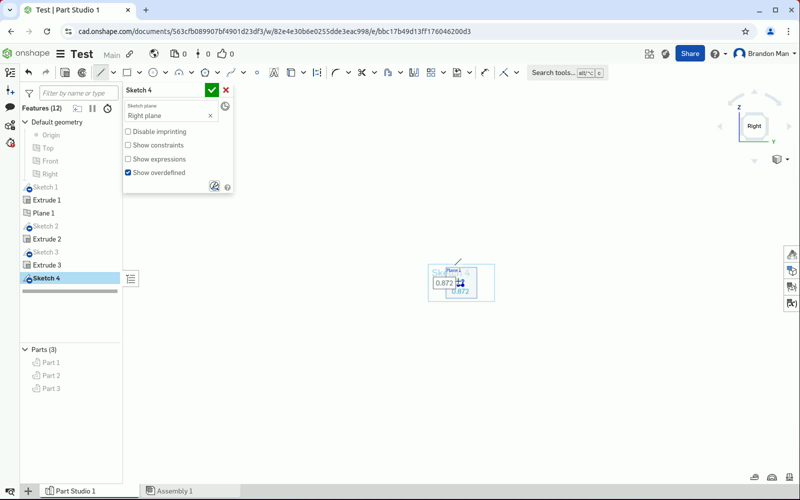
scroll(6)
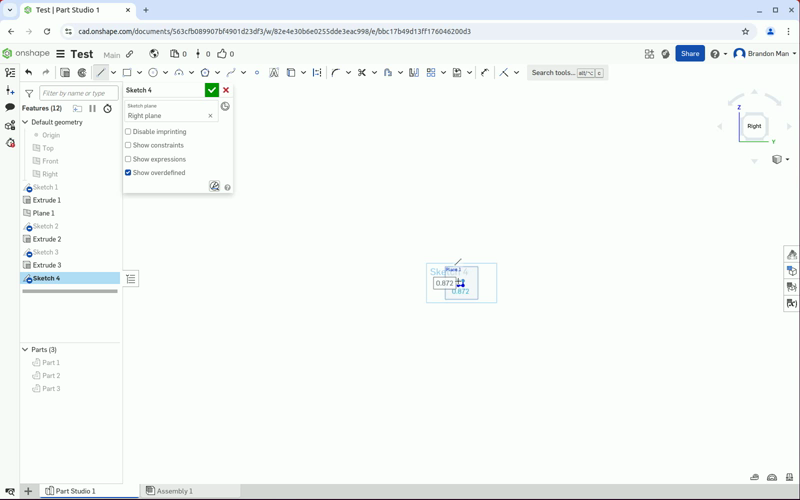
scroll(6)
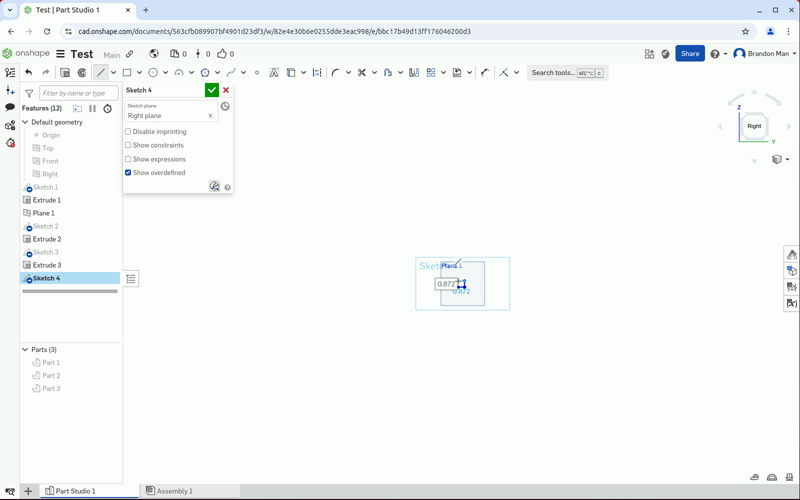
scroll(6)
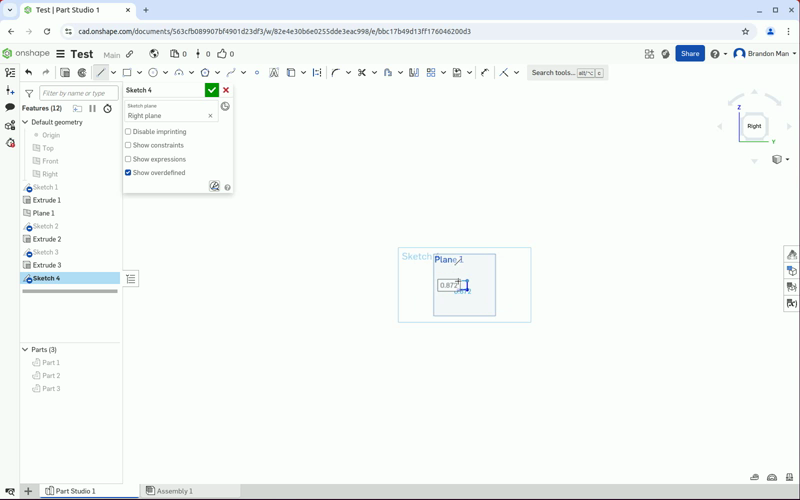
scroll(6)
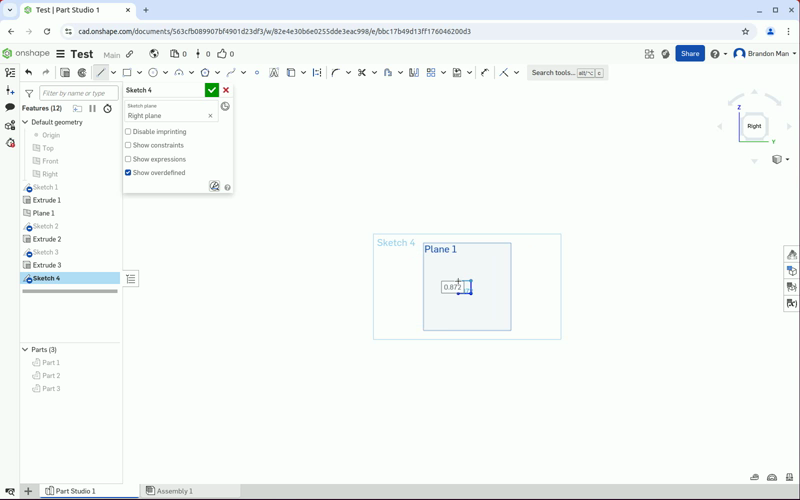
scroll(6)
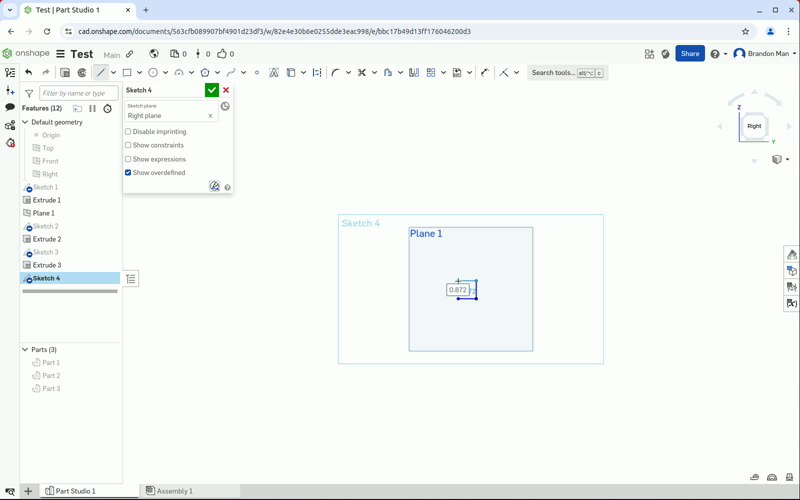
scroll(6)
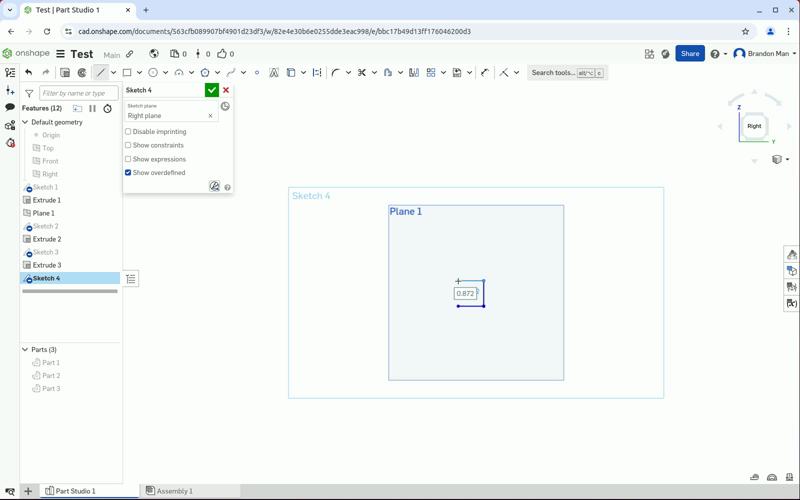
scroll(6)
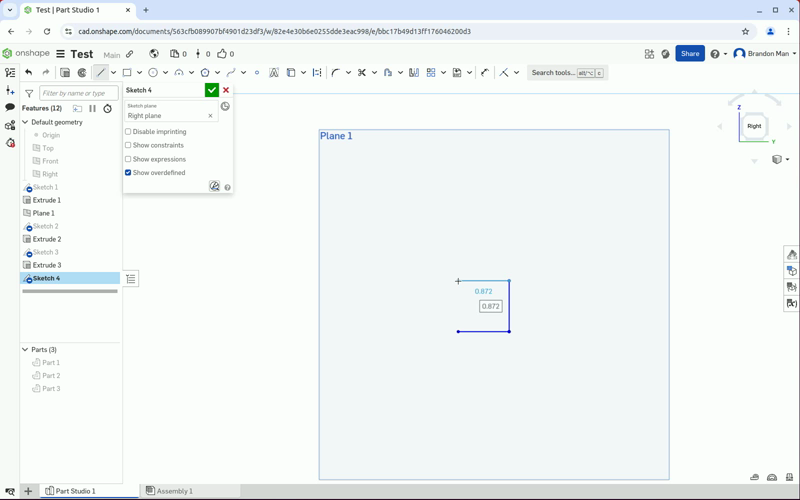
click(458, 280)
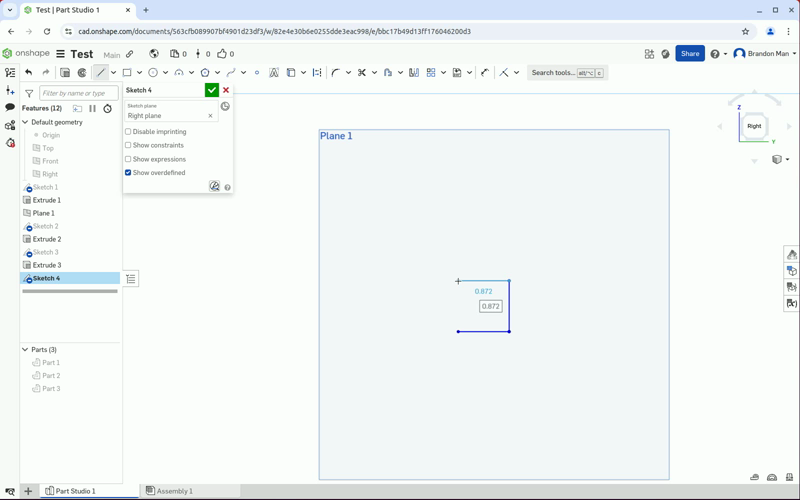
scroll(-6)
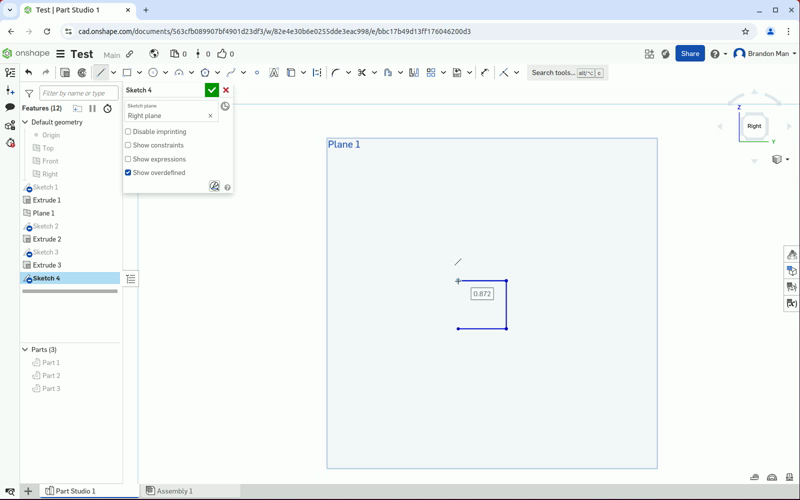
scroll(-6)
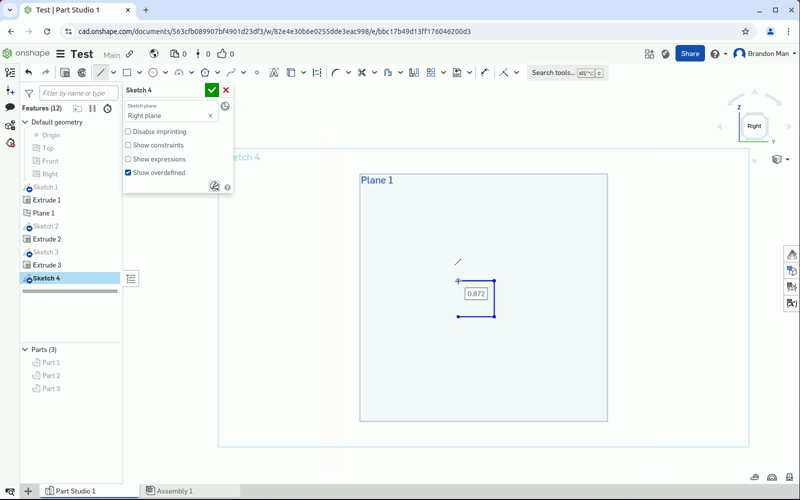
scroll(-6)
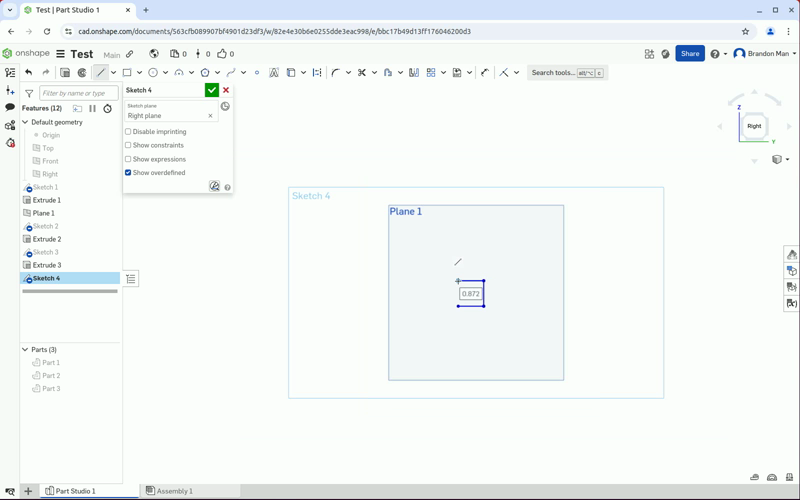
scroll(-6)
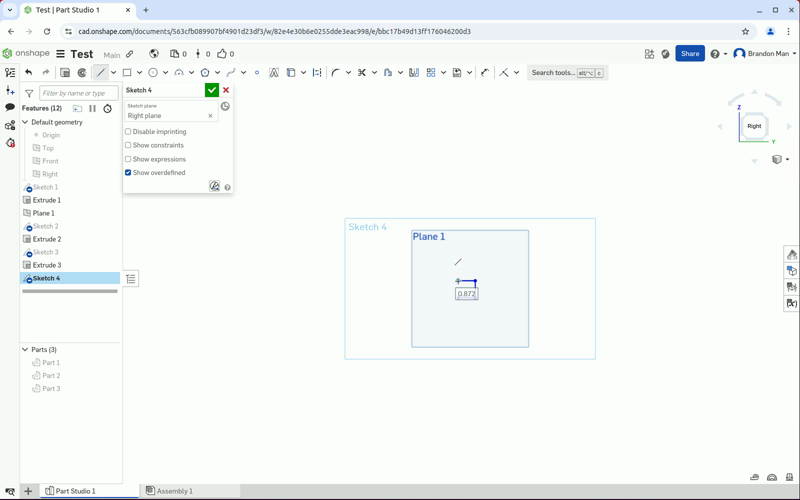
scroll(-6)
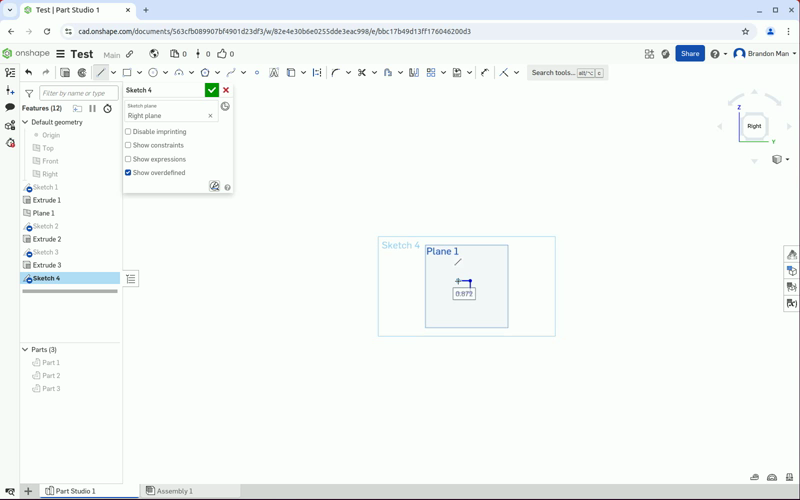
scroll(-6)
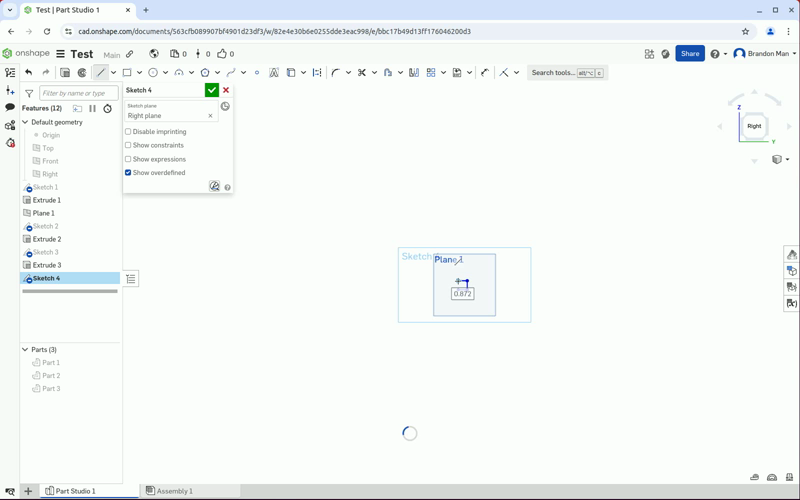
scroll(-6)
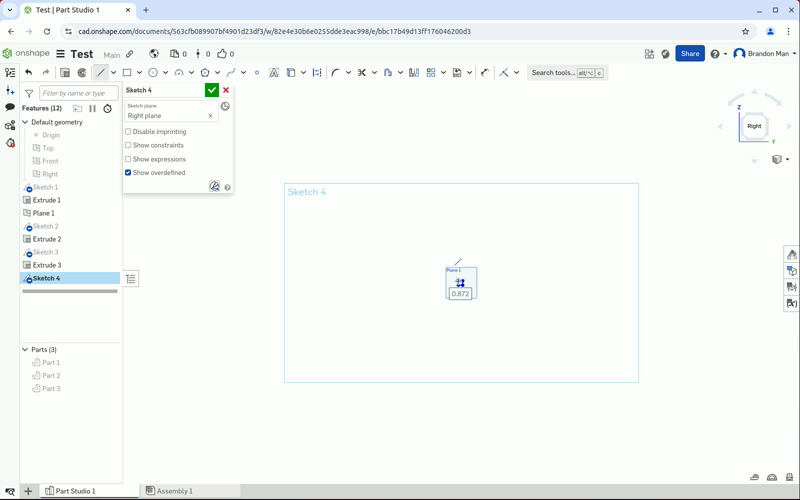
key_up(shift)
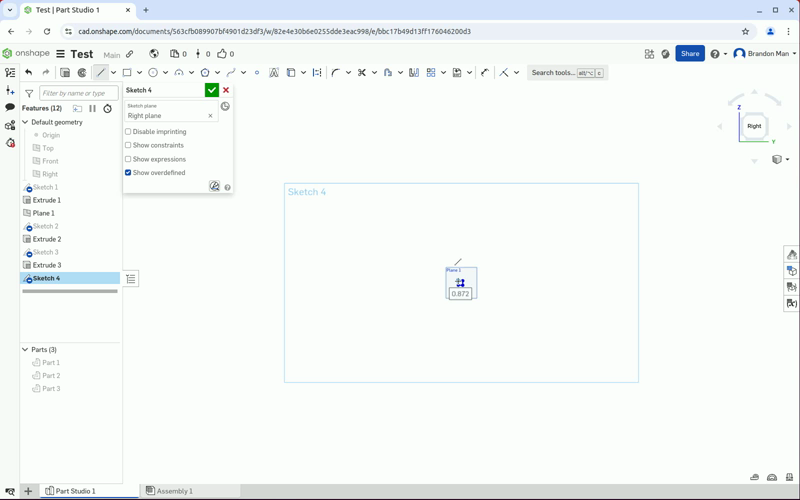
mouse_move(488, 280)
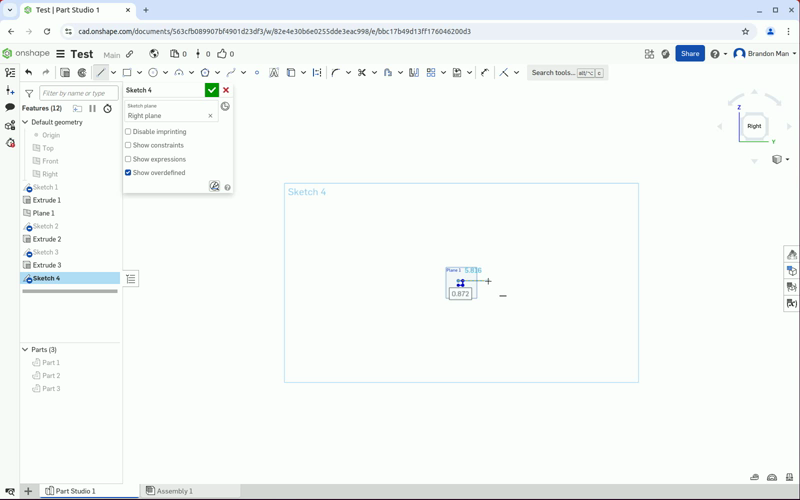
key_down(shift)
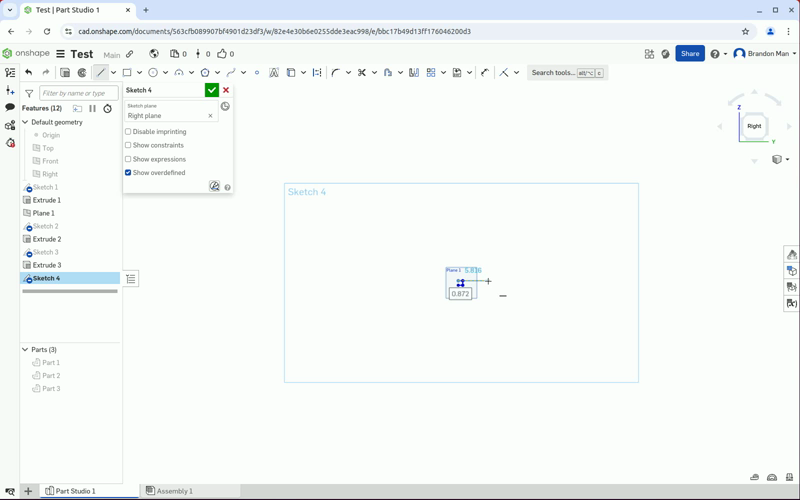
mouse_move(458, 285)
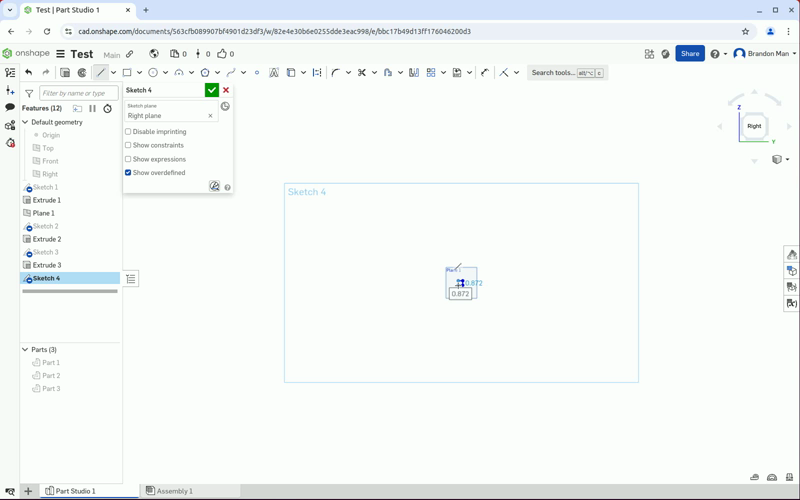
scroll(6)
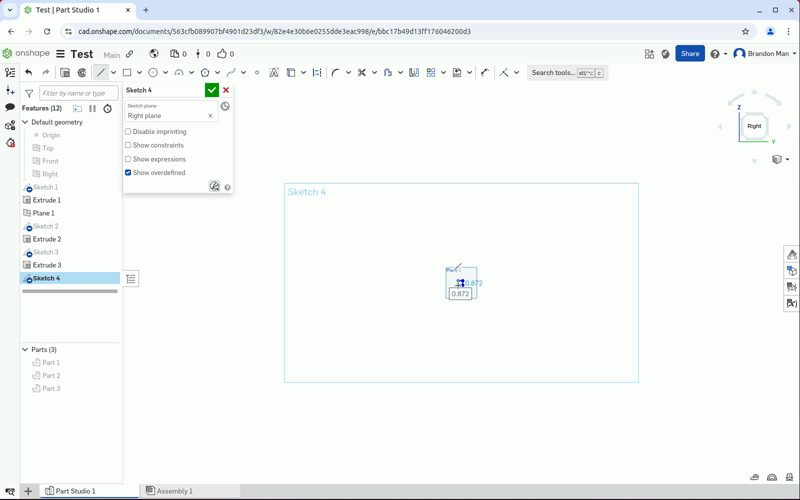
scroll(6)
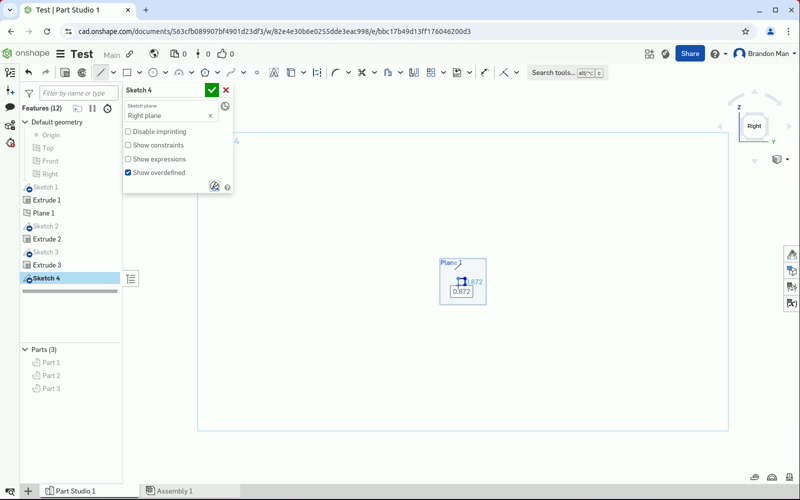
scroll(6)
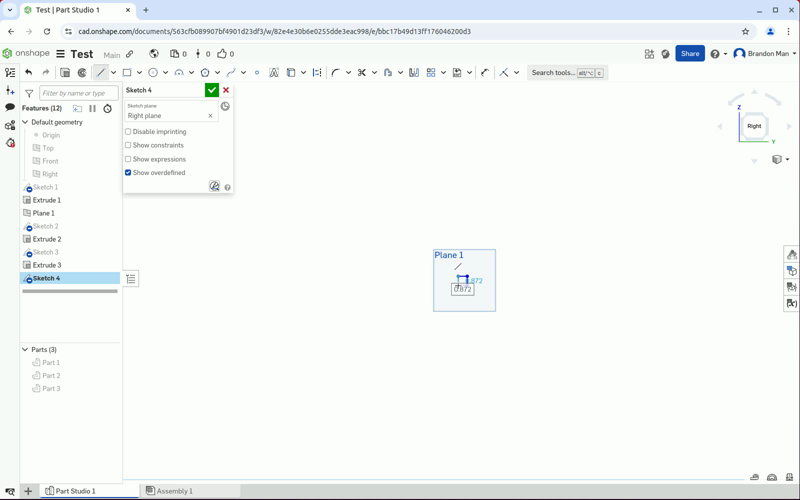
scroll(6)
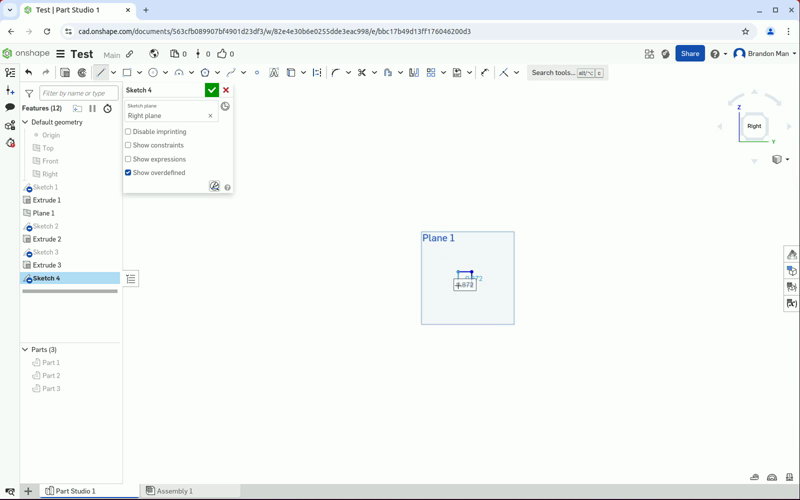
scroll(6)
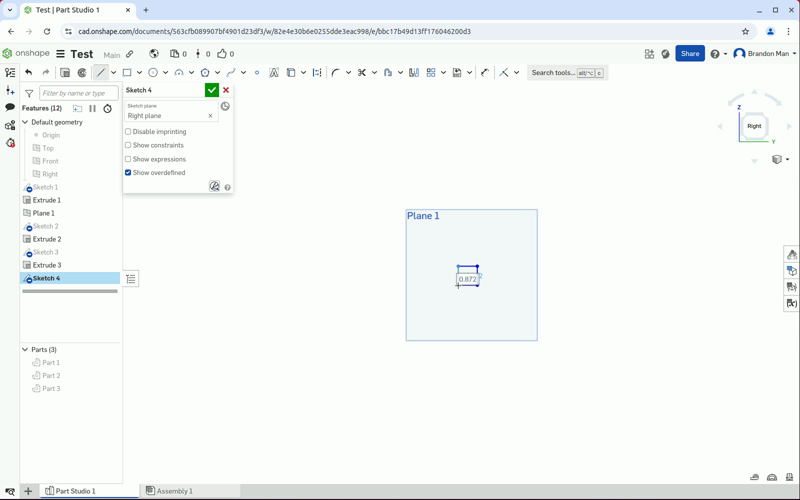
scroll(6)
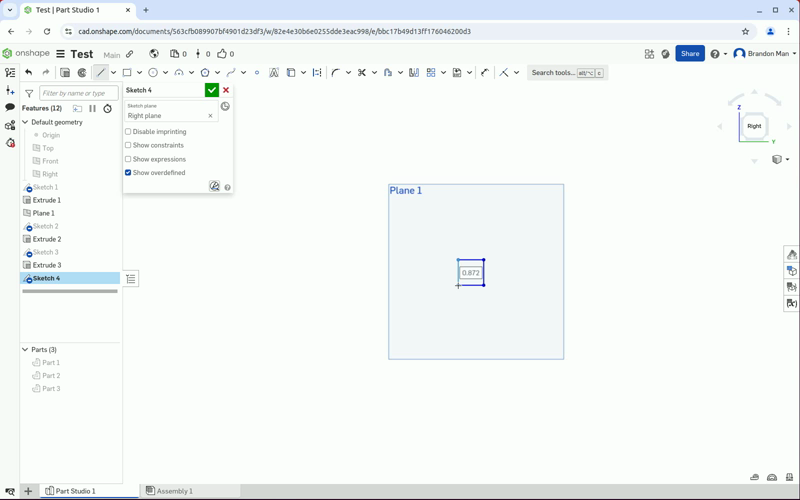
scroll(6)
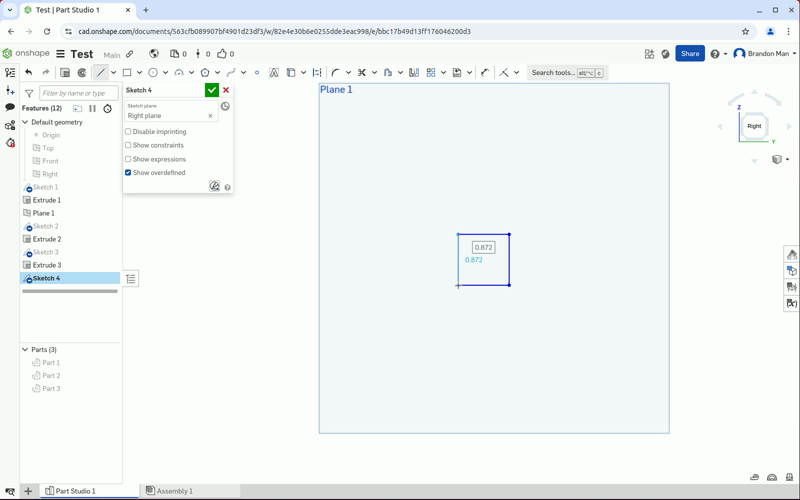
key_up(shift)
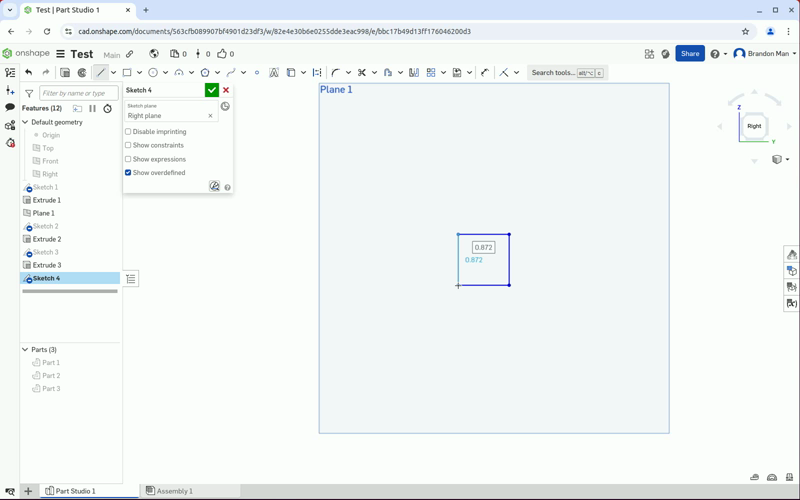
click(458, 285)
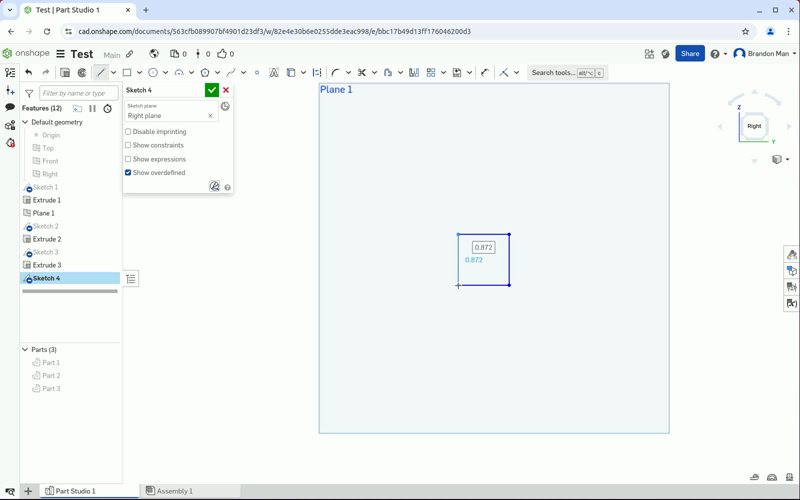
scroll(-6)
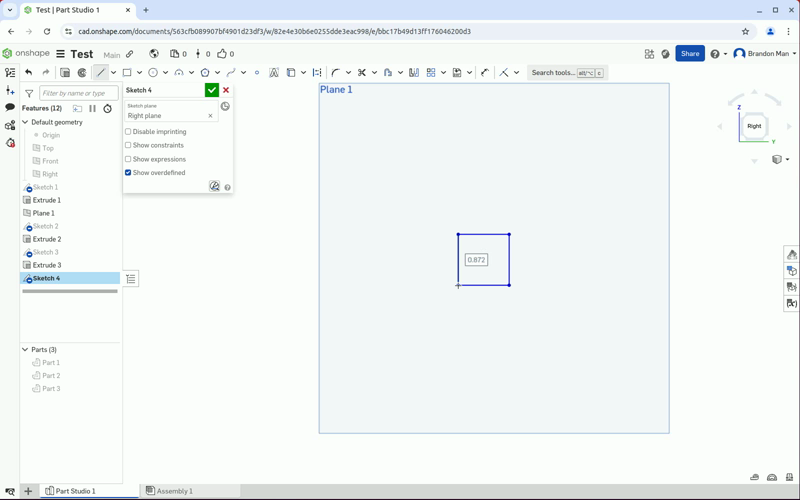
scroll(-6)
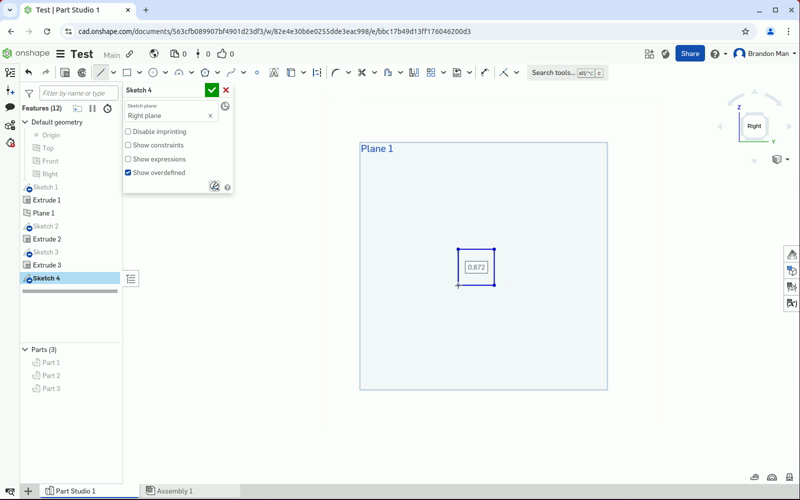
scroll(-6)
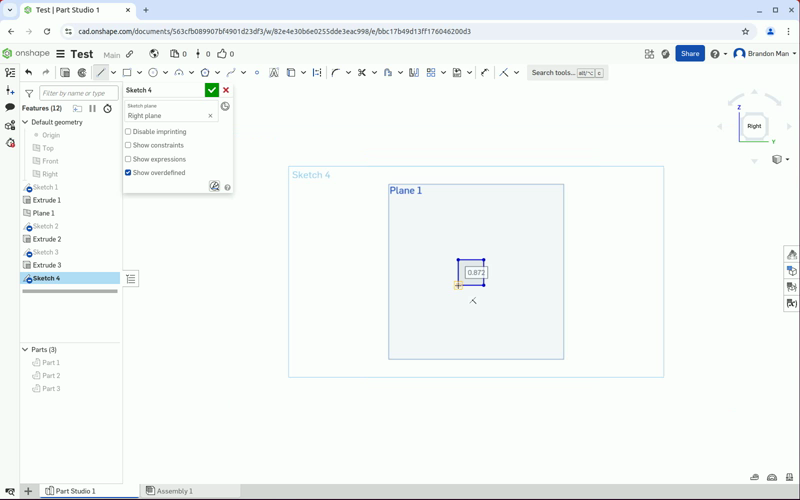
scroll(-6)
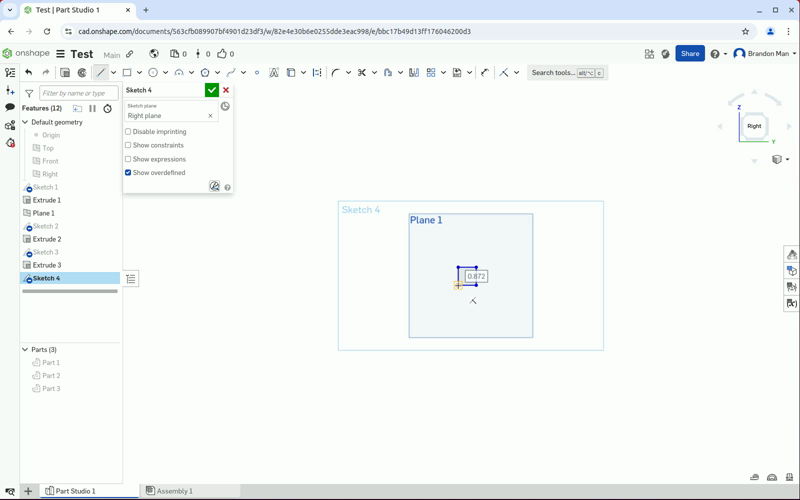
scroll(-6)
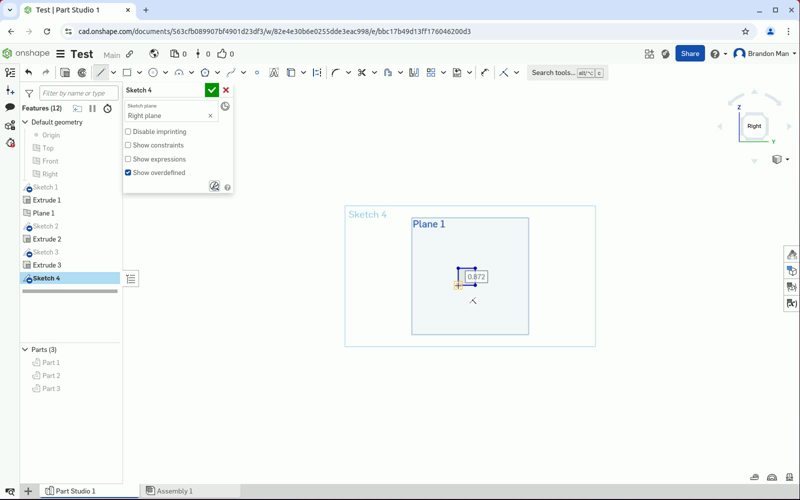
scroll(-6)
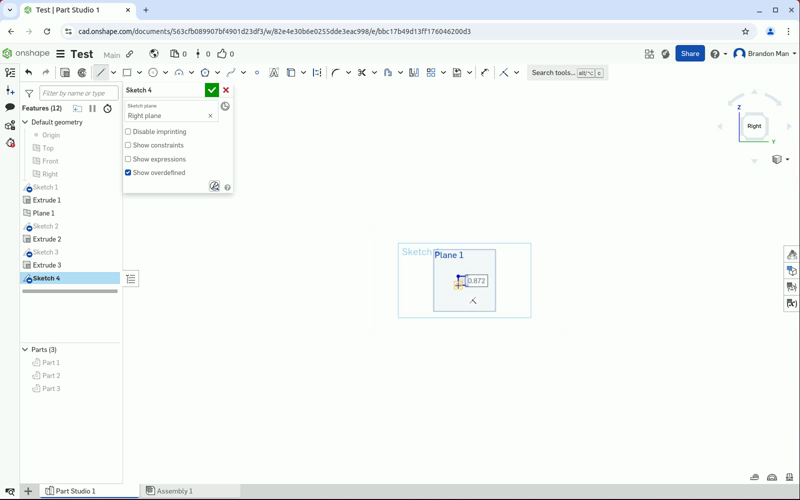
scroll(-6)
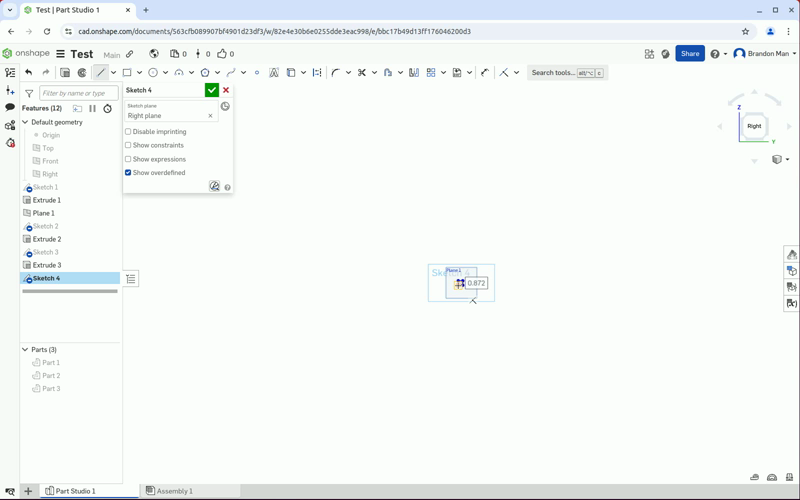
key(esc)
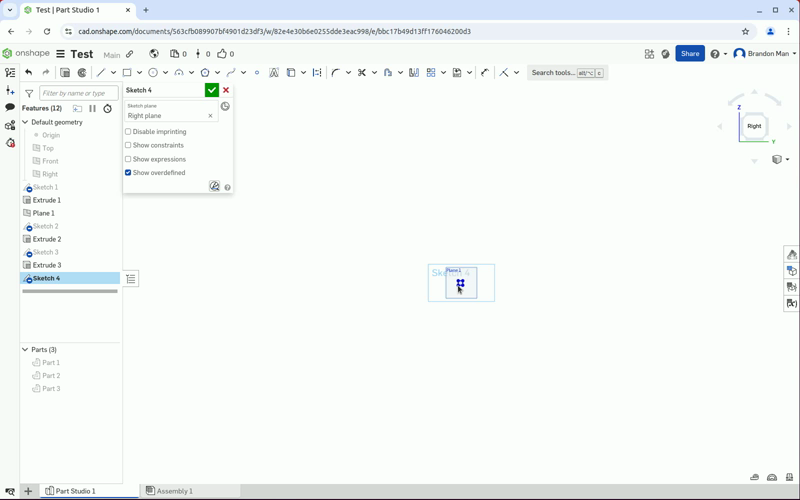
key(l)
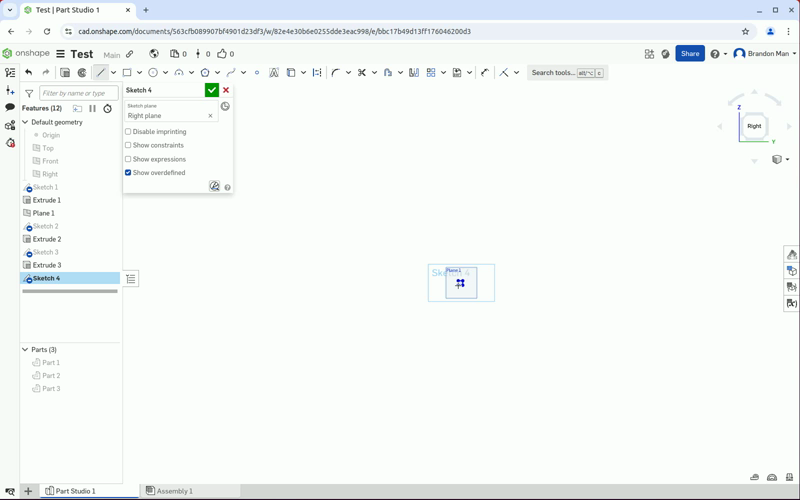
key_down(shift)
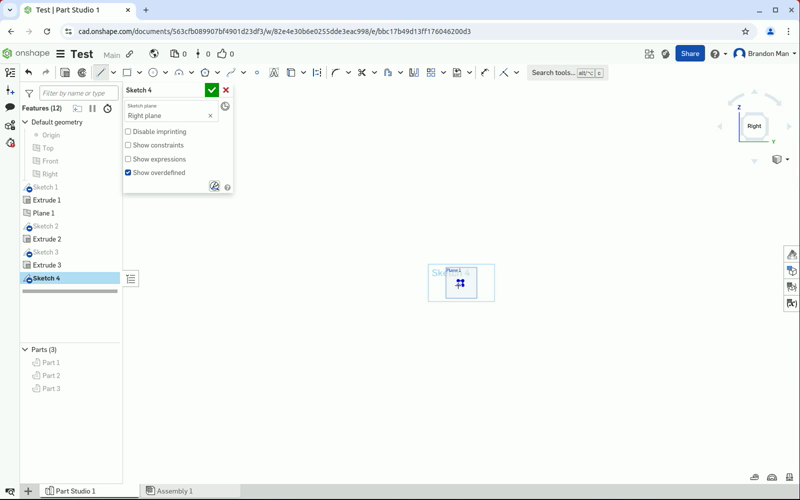
mouse_move(458, 285)
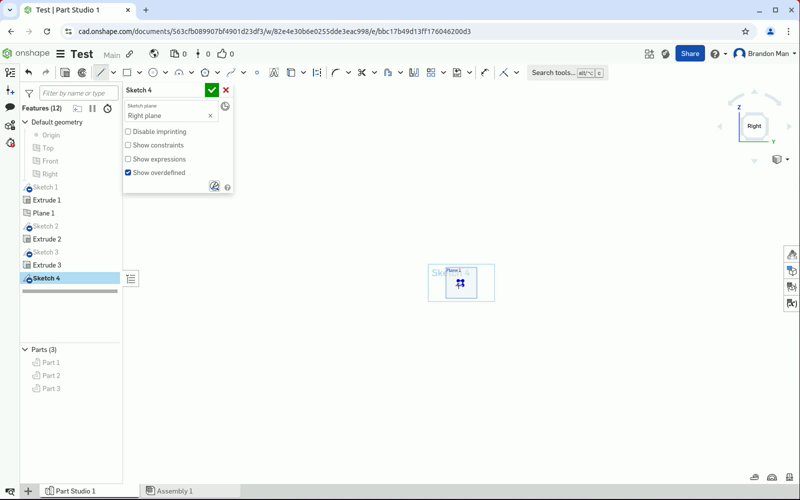
scroll(6)
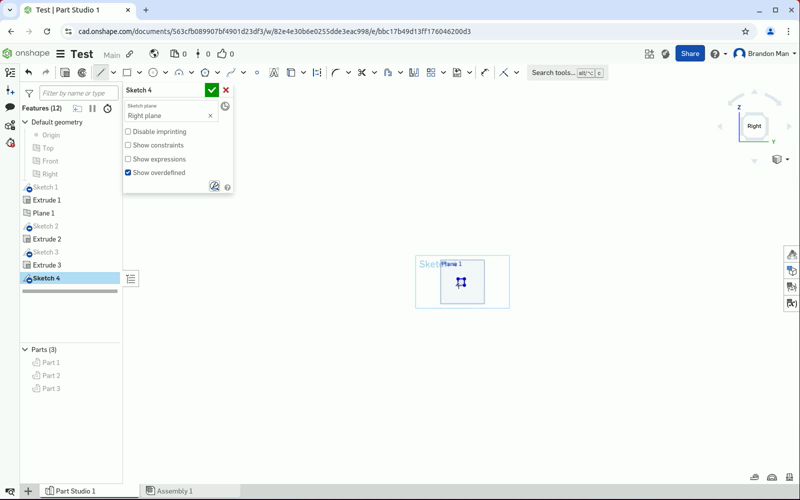
scroll(6)
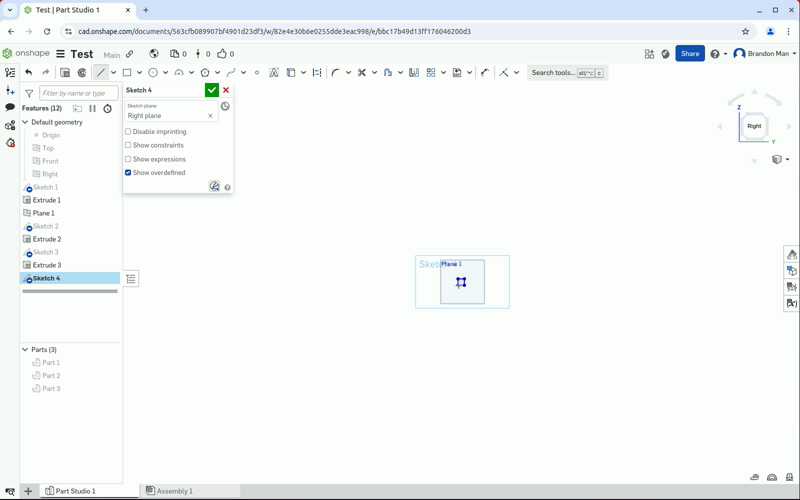
scroll(6)
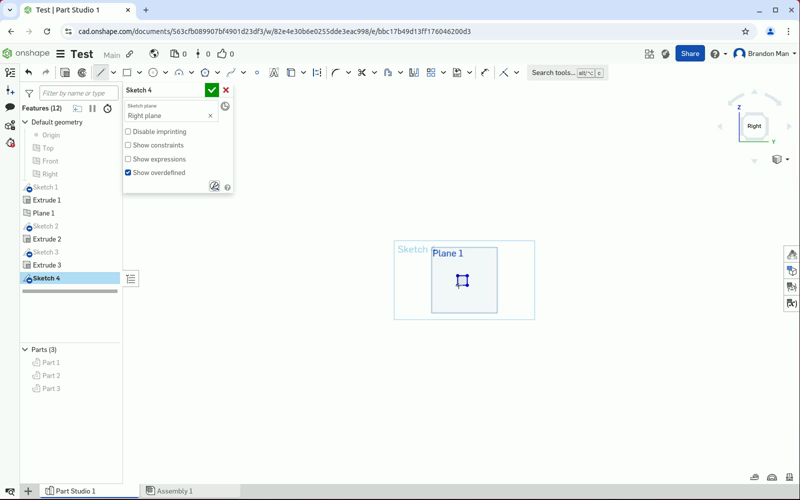
scroll(6)
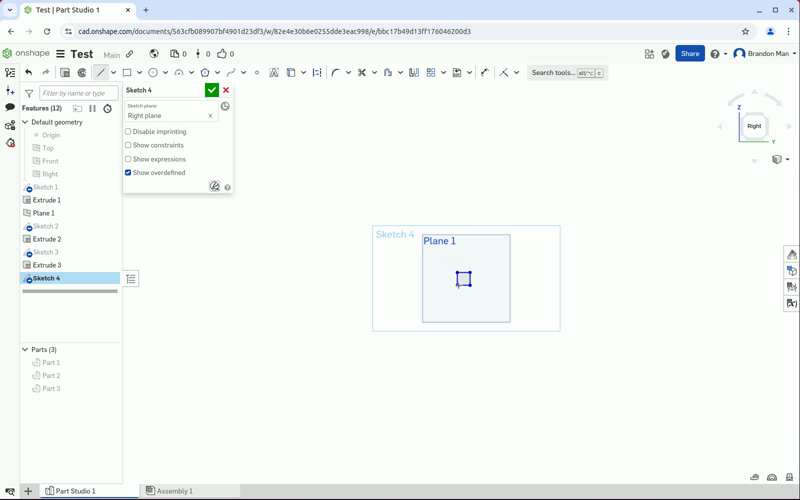
scroll(6)
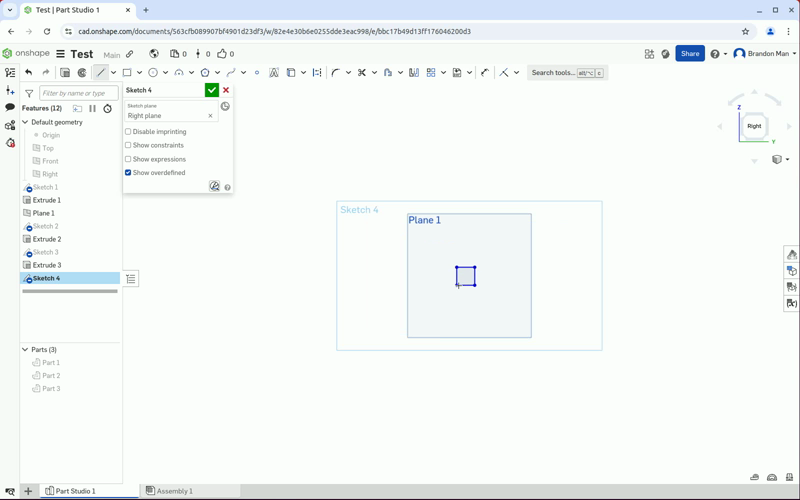
scroll(6)
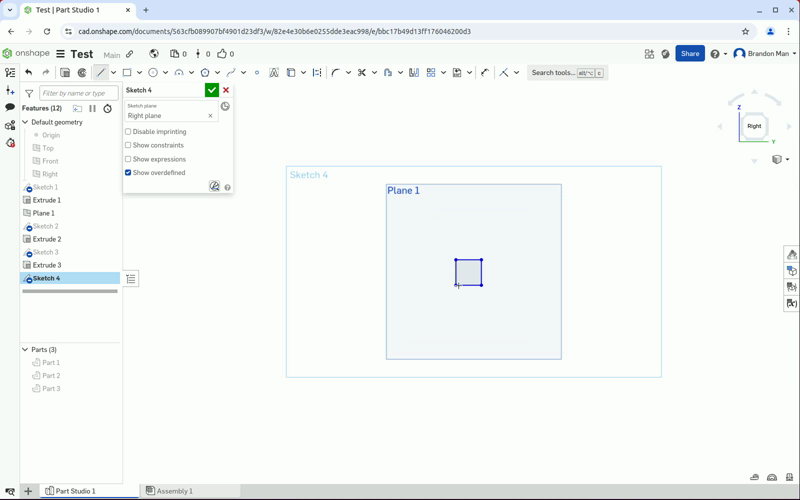
scroll(6)
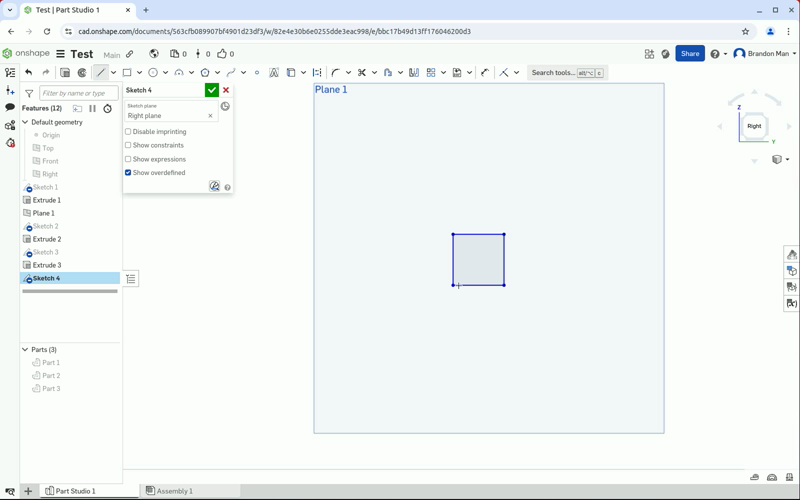
click(458, 285)
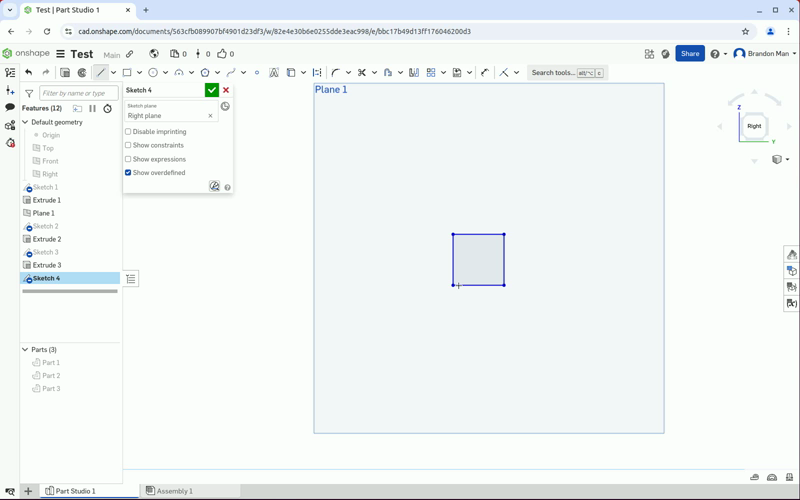
scroll(-6)
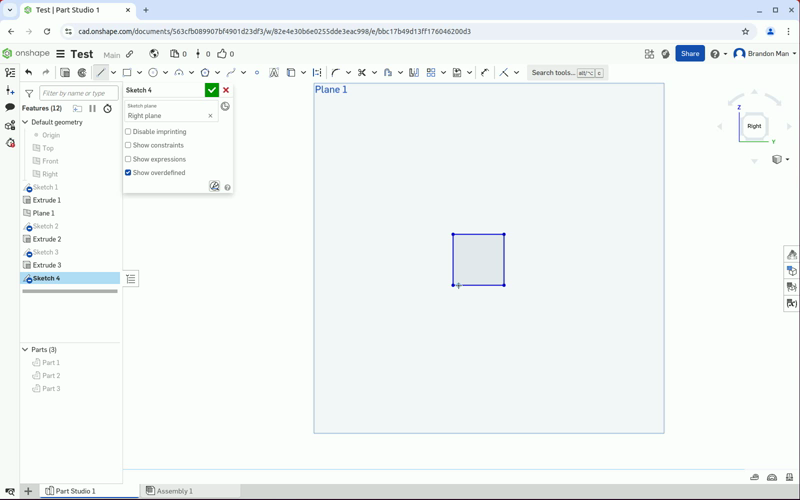
scroll(-6)
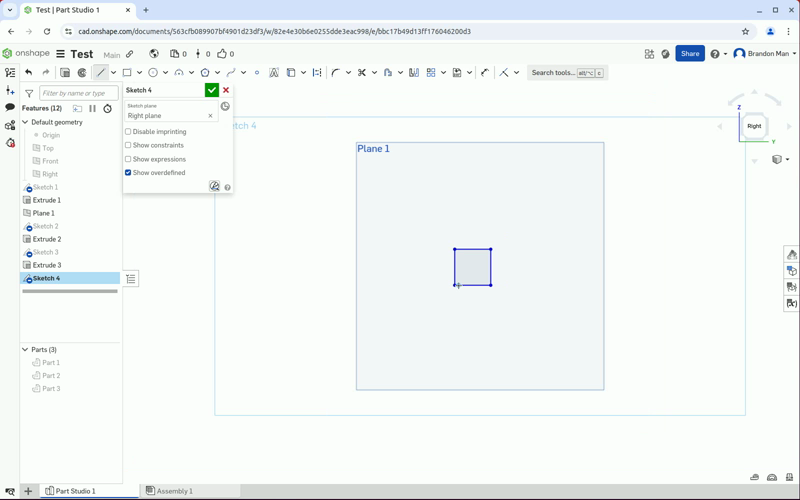
scroll(-6)
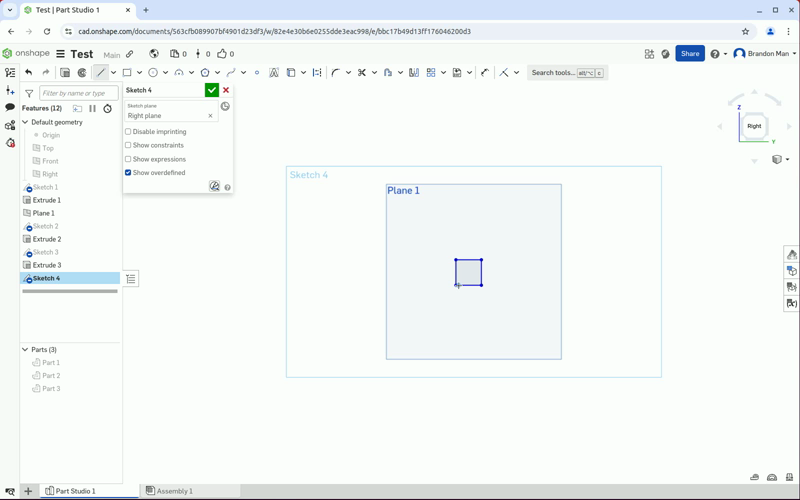
scroll(-6)
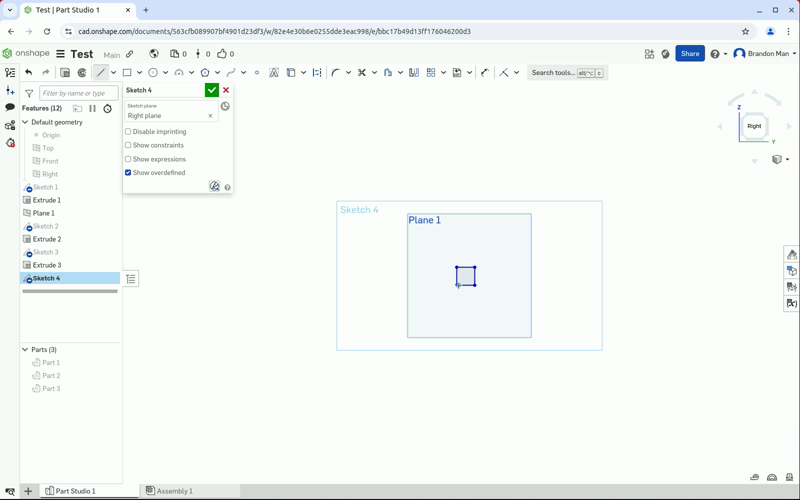
scroll(-6)
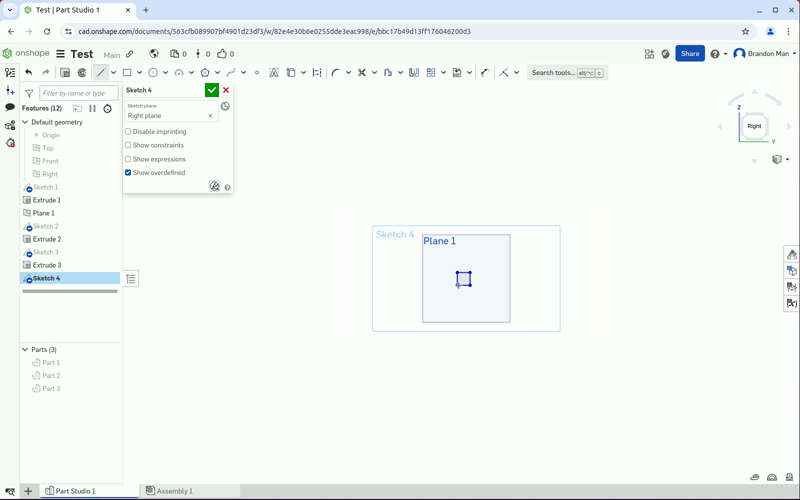
scroll(-6)
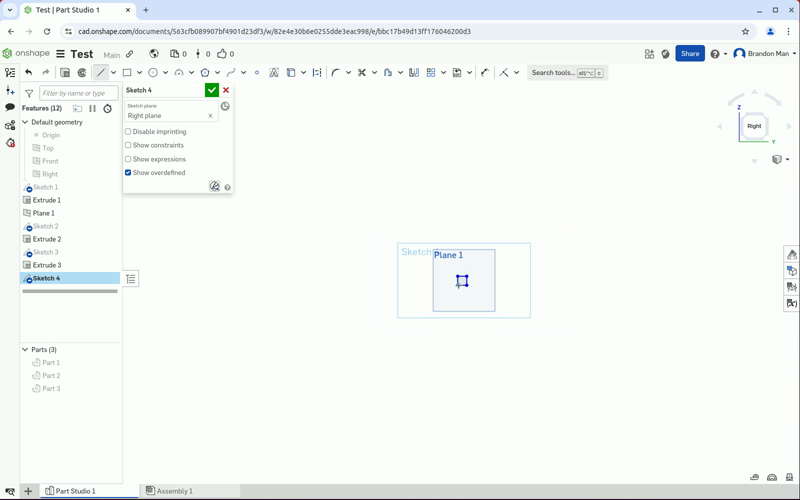
scroll(-6)
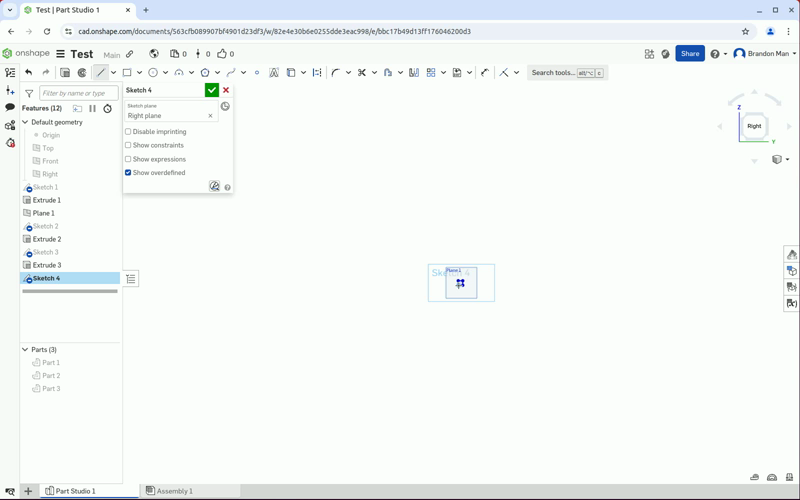
key_up(shift)
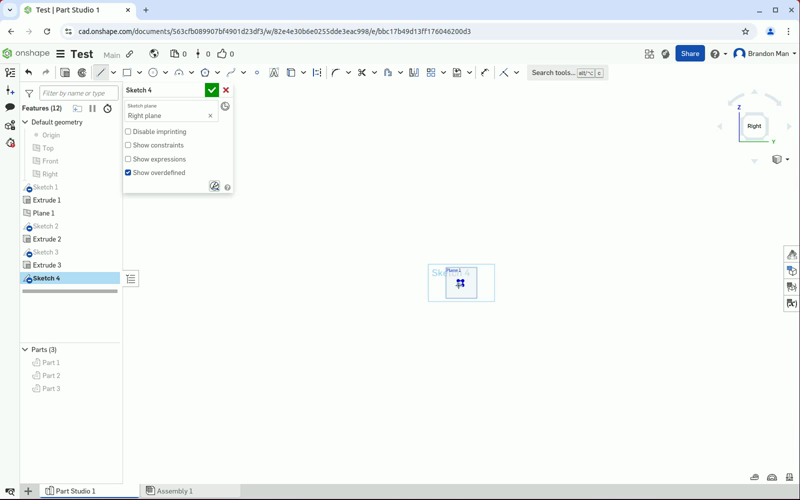
key_down(shift)
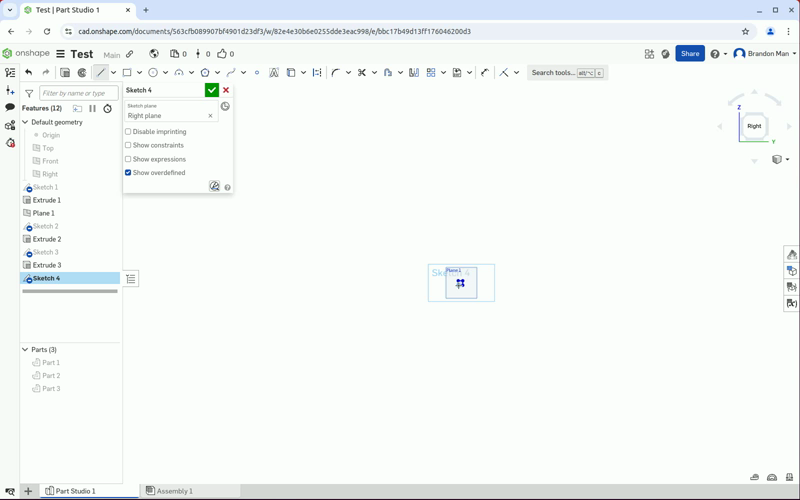
mouse_move(488, 285)
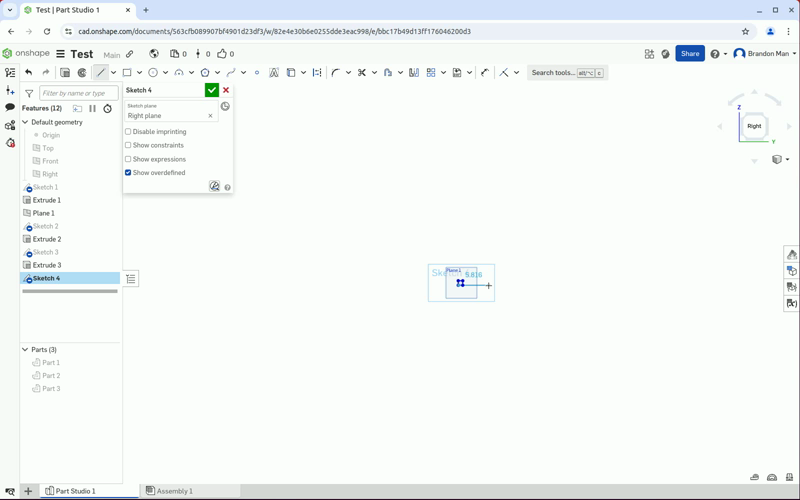
mouse_move(462, 285)
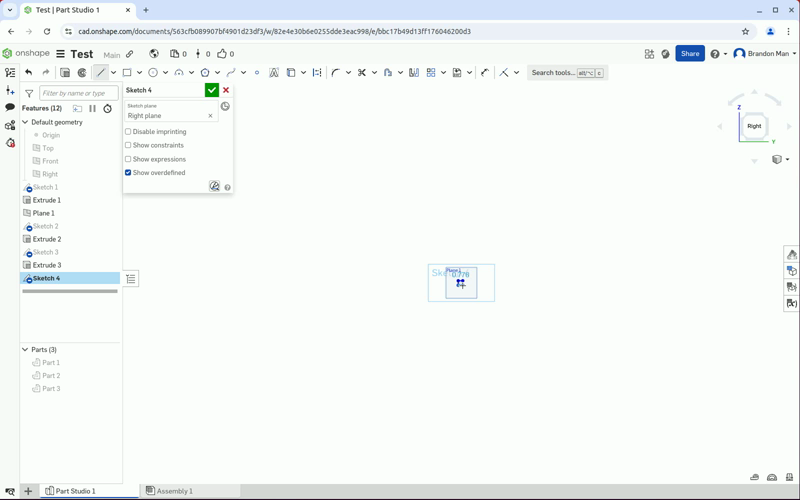
scroll(6)
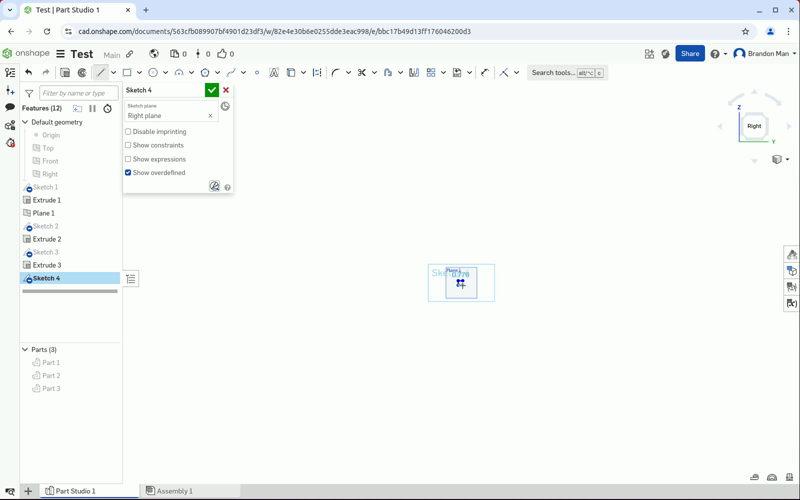
scroll(6)
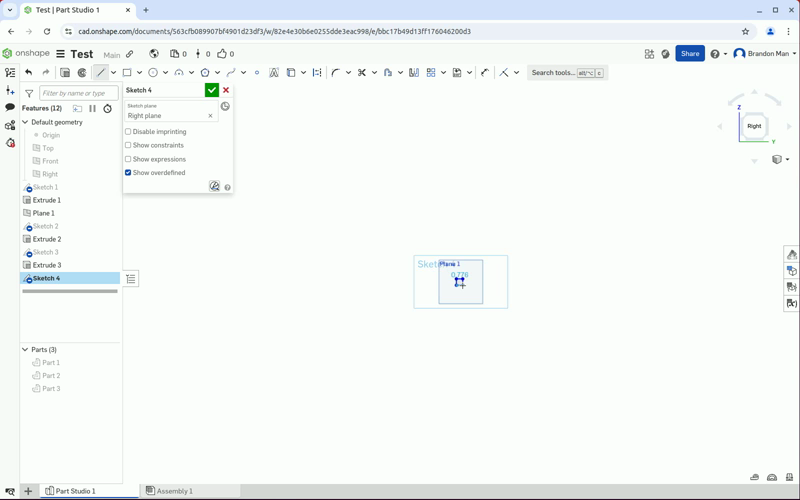
scroll(6)
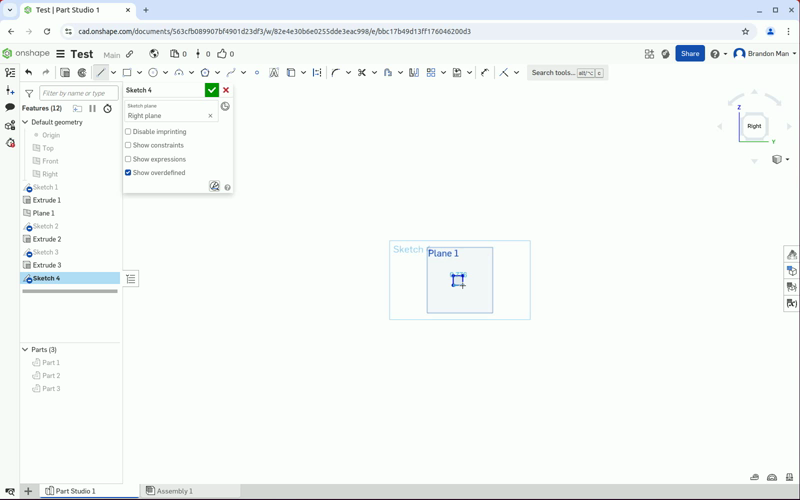
scroll(6)
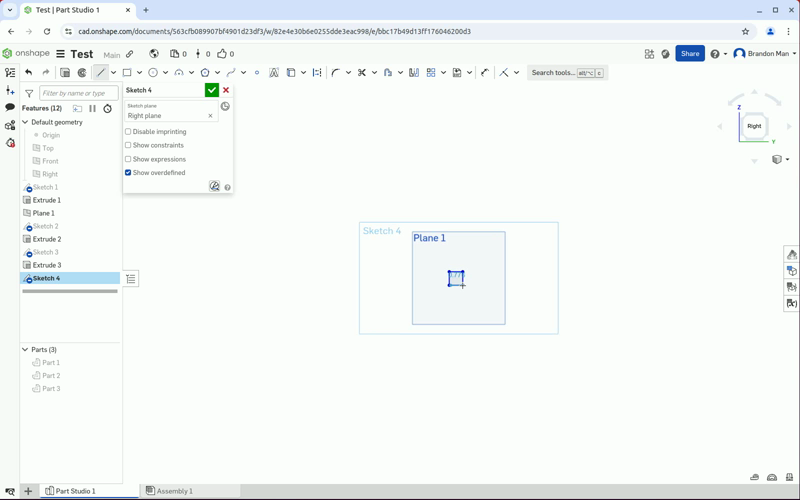
scroll(6)
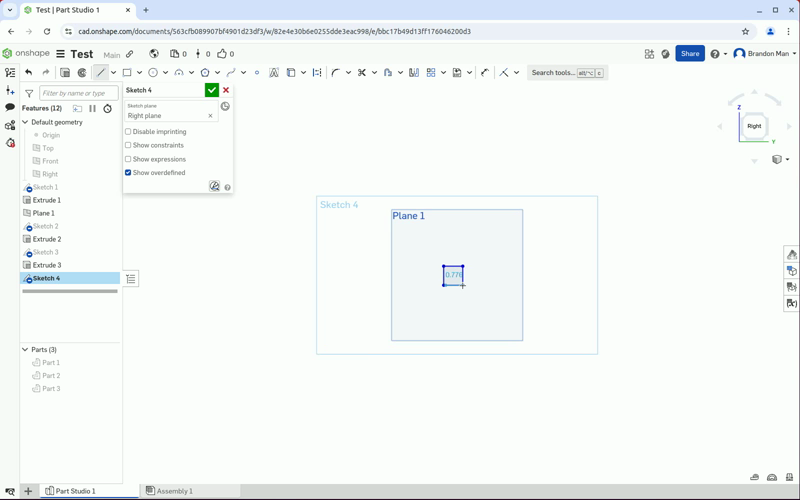
scroll(6)
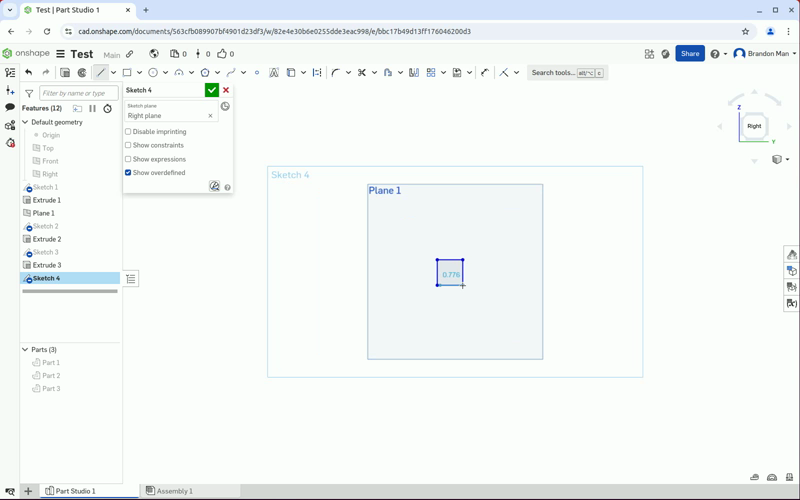
scroll(6)
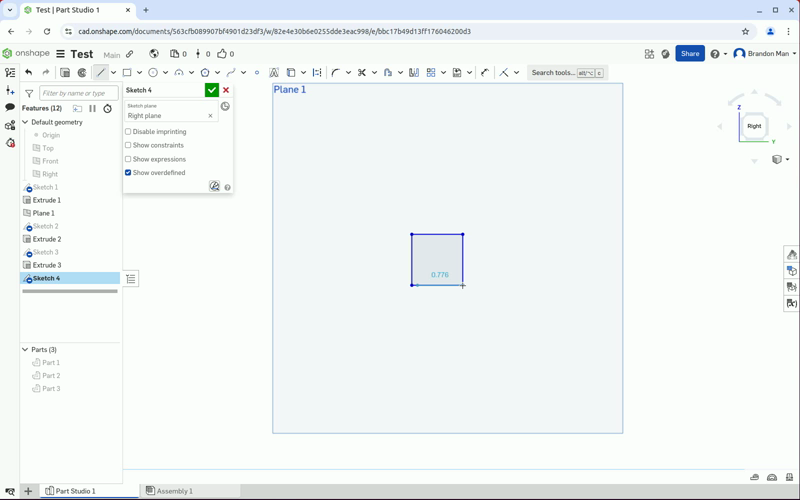
click(462, 285)
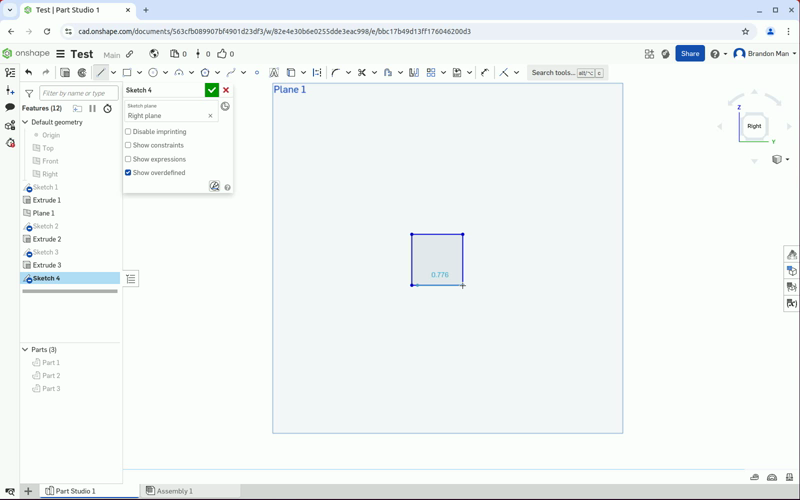
scroll(-6)
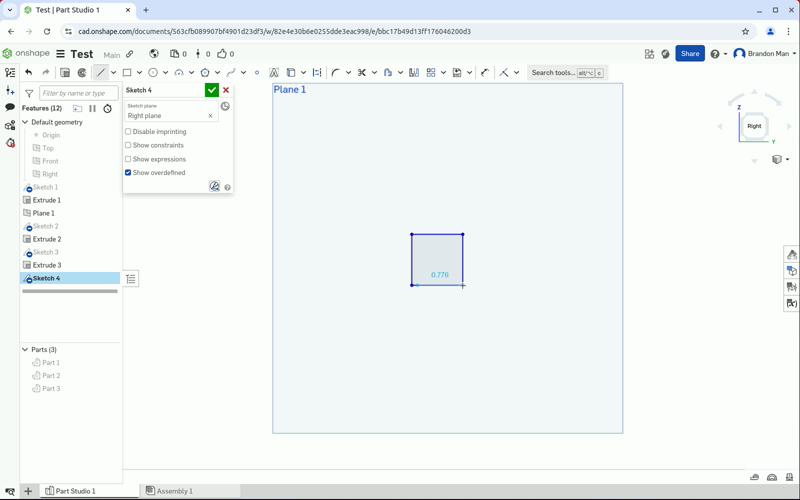
scroll(-6)
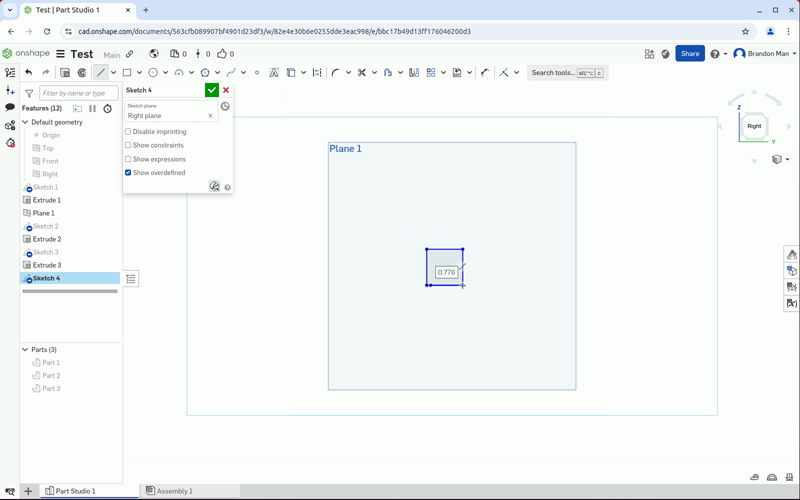
scroll(-6)
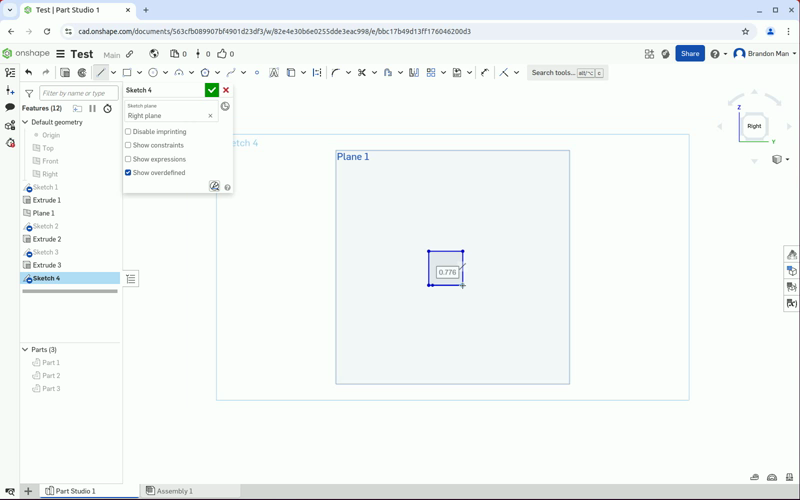
scroll(-6)
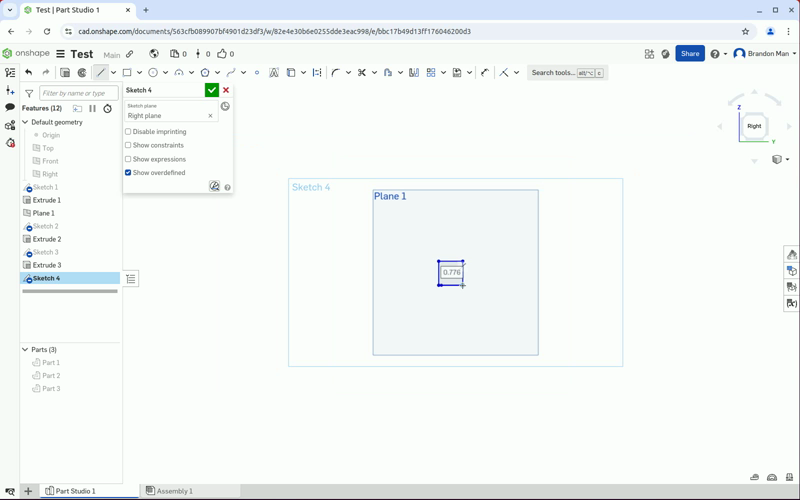
scroll(-6)
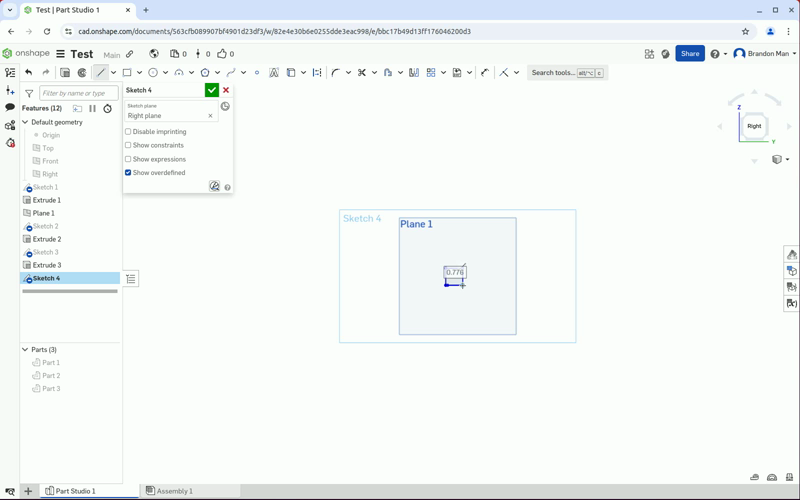
scroll(-6)
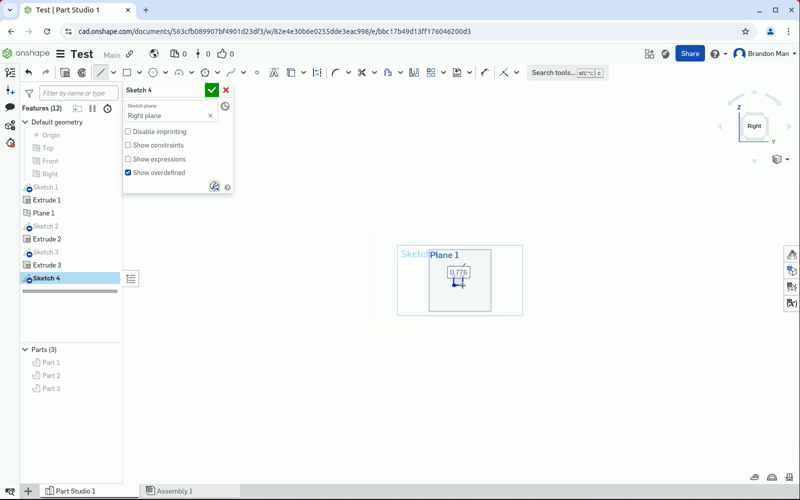
scroll(-6)
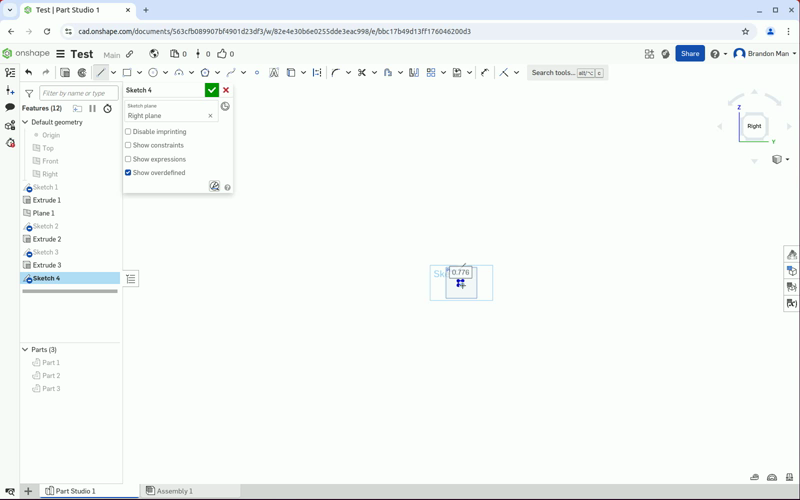
key_up(shift)
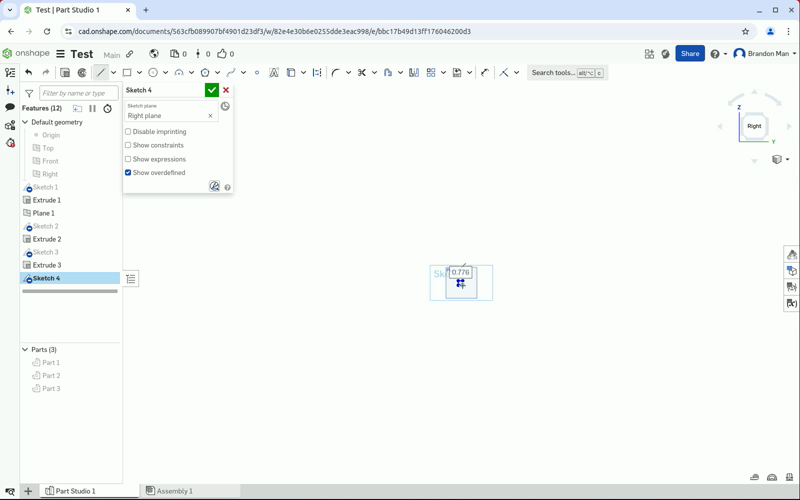
key_down(shift)
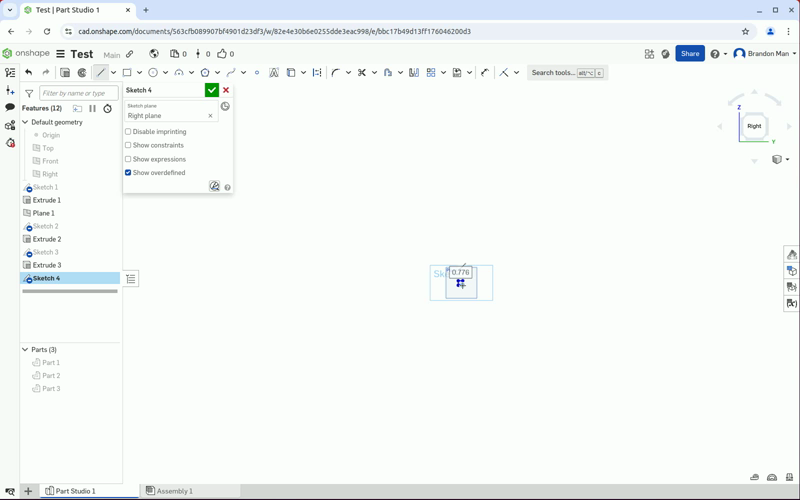
mouse_move(492, 285)
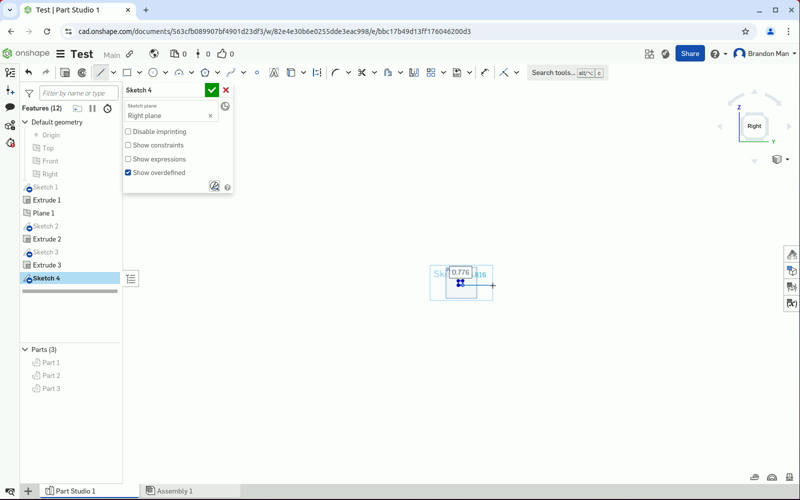
mouse_move(462, 280)
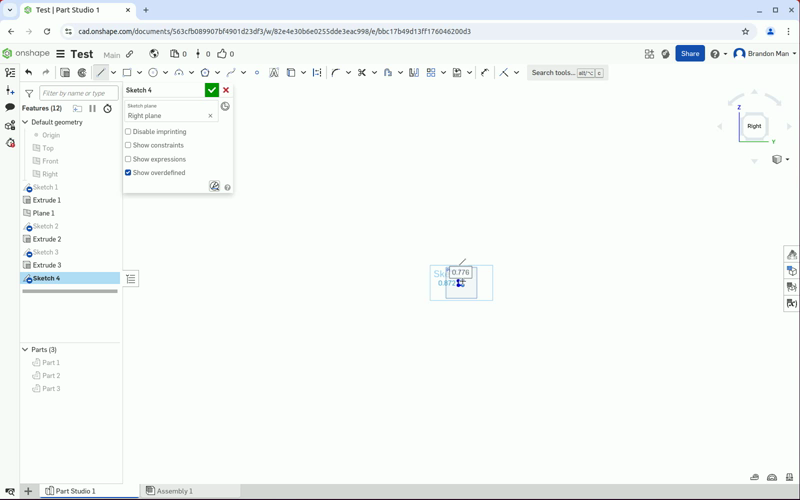
scroll(6)
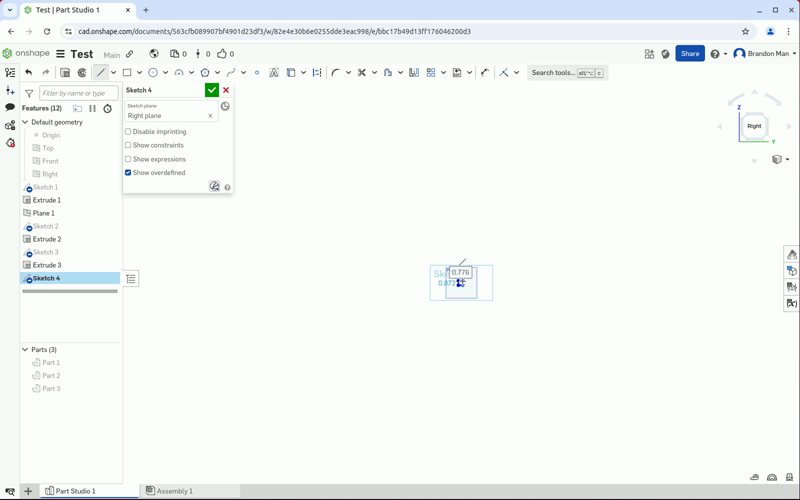
scroll(6)
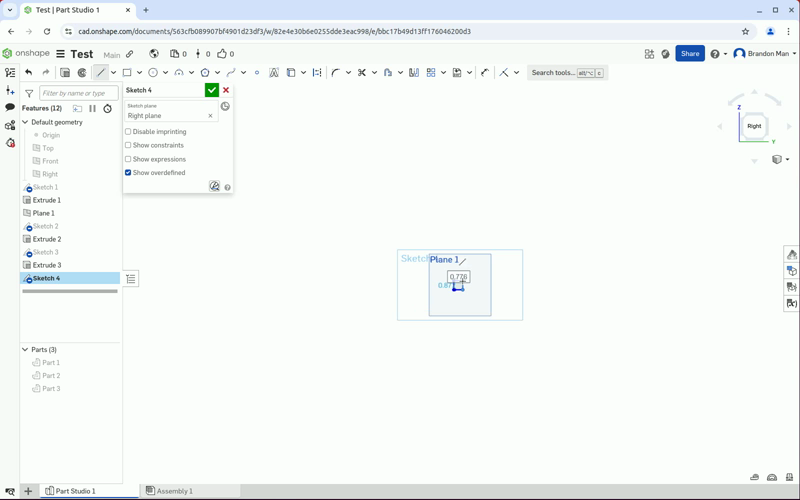
scroll(6)
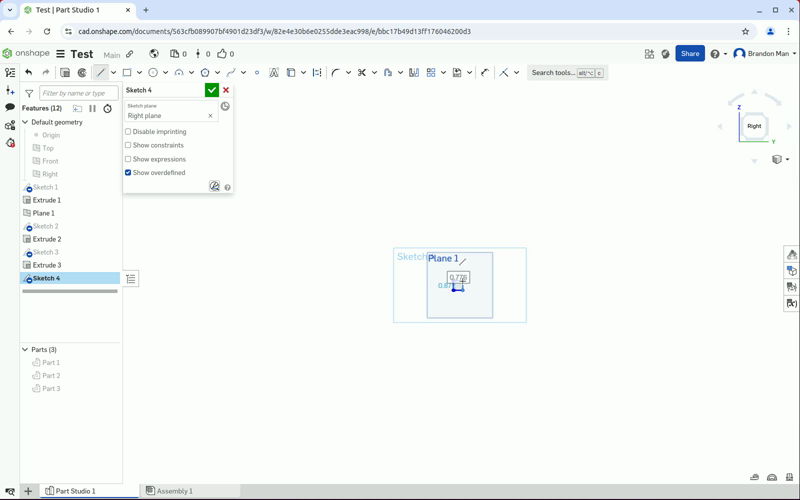
scroll(6)
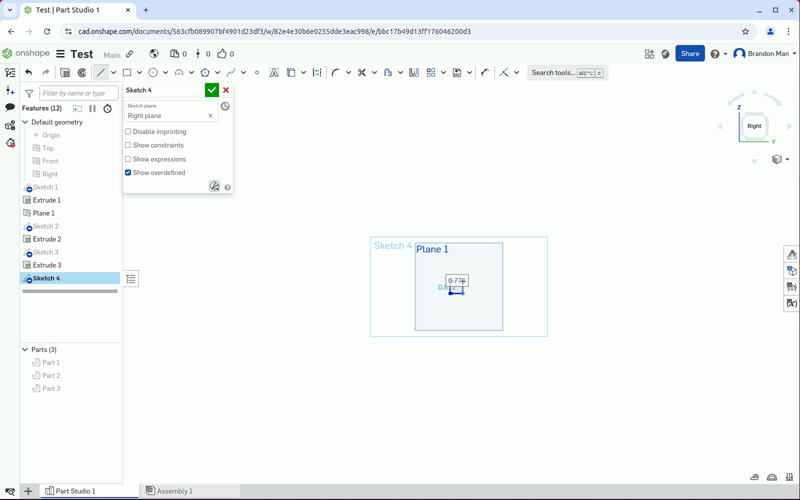
scroll(6)
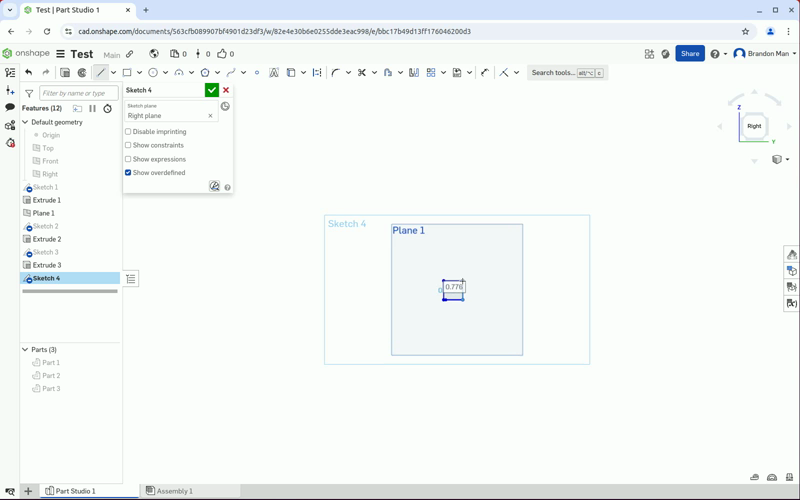
scroll(6)
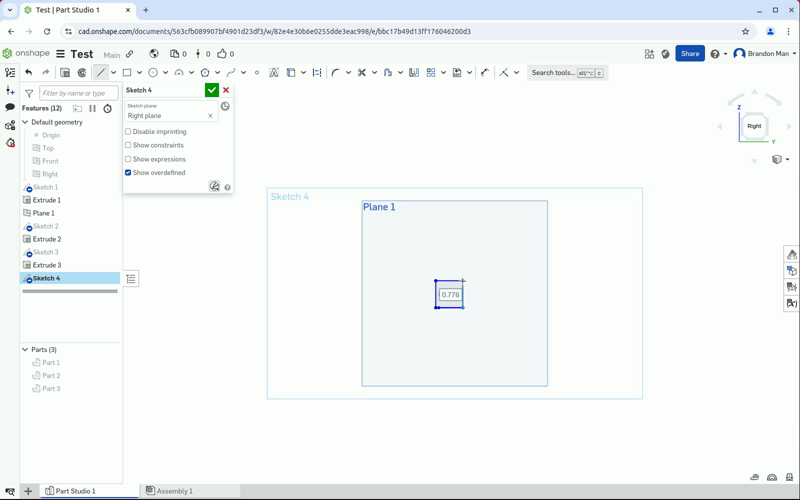
scroll(6)
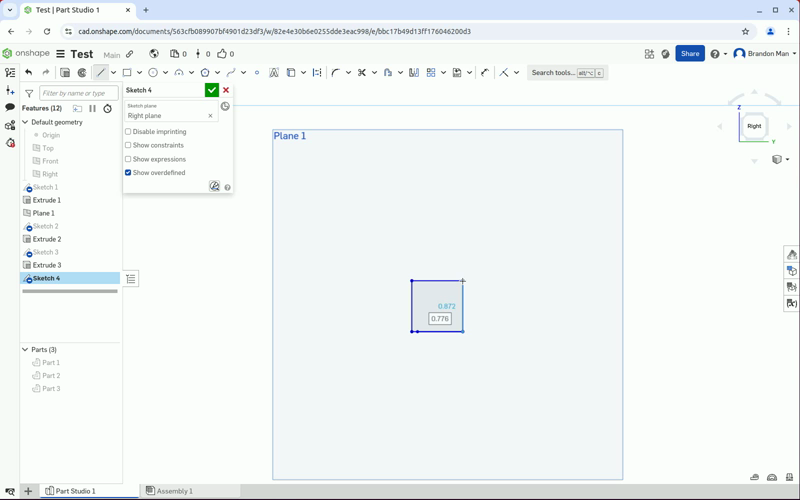
click(462, 280)
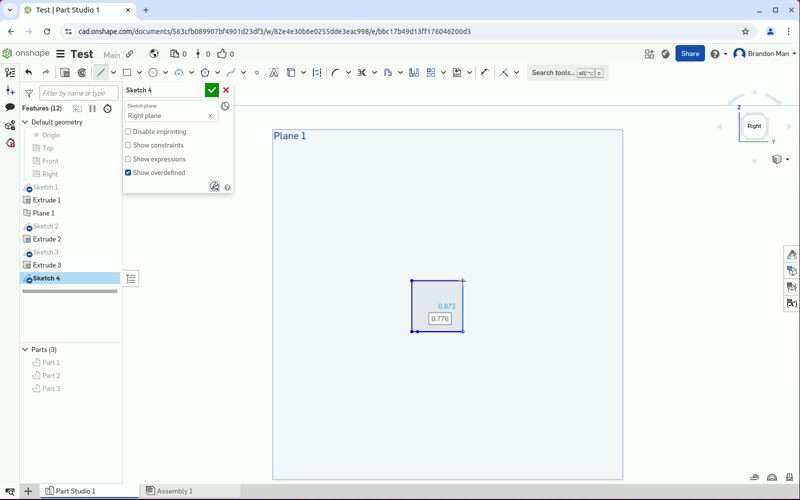
scroll(-6)
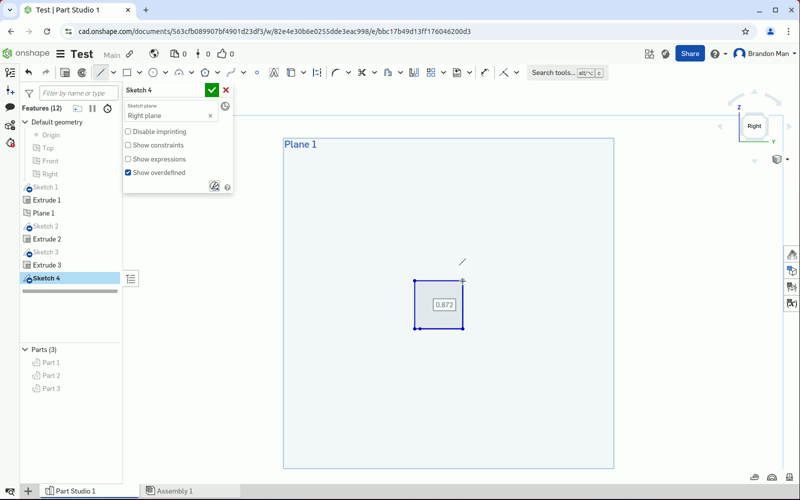
scroll(-6)
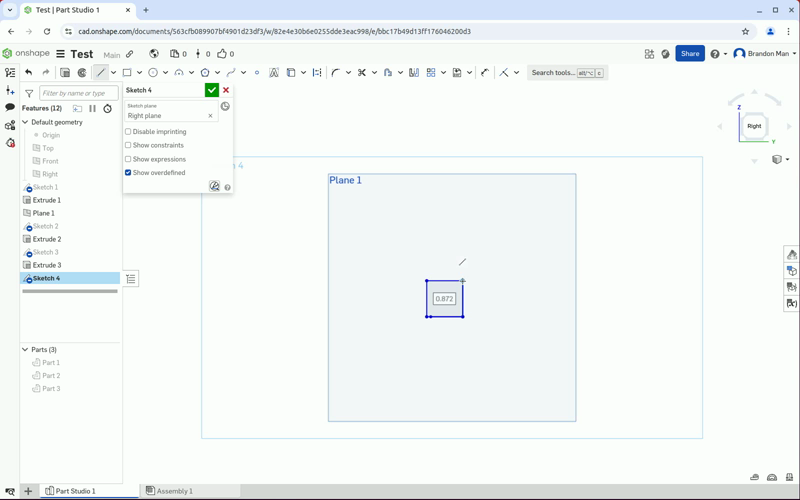
scroll(-6)
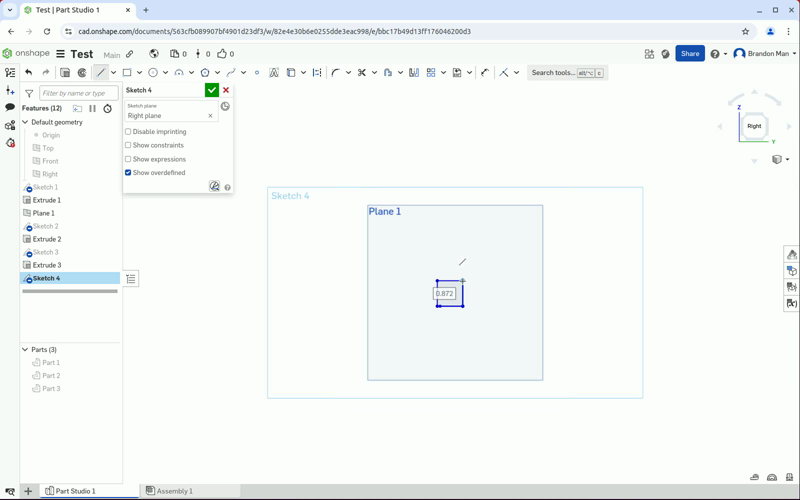
scroll(-6)
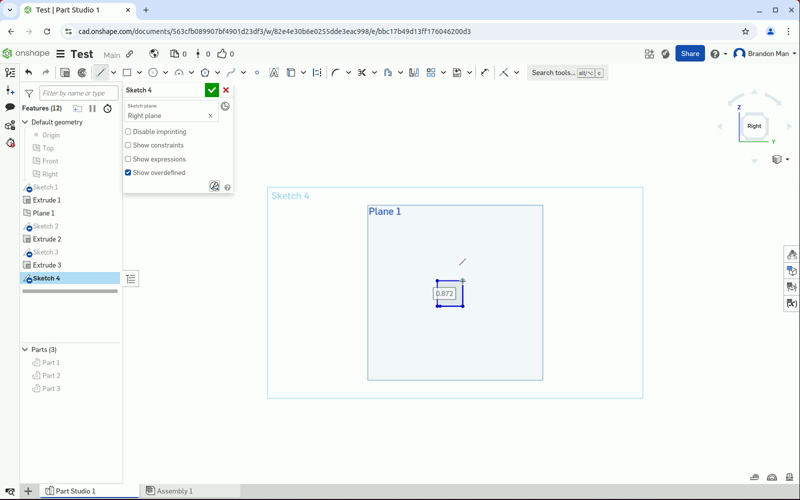
scroll(-6)
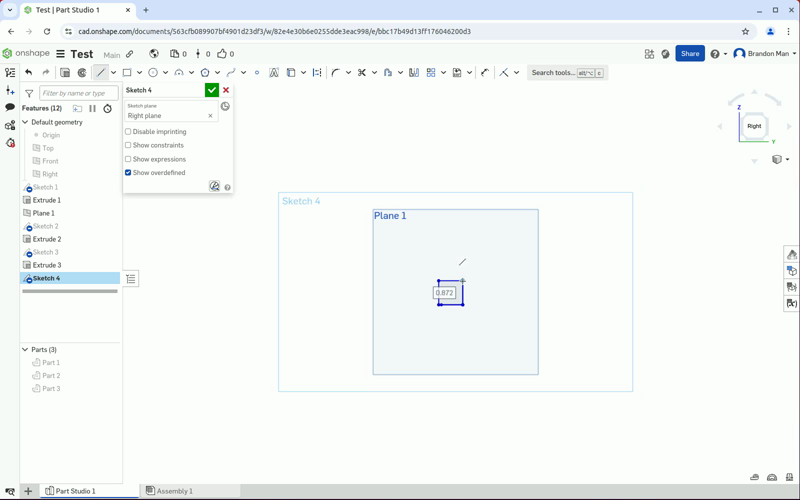
scroll(-6)
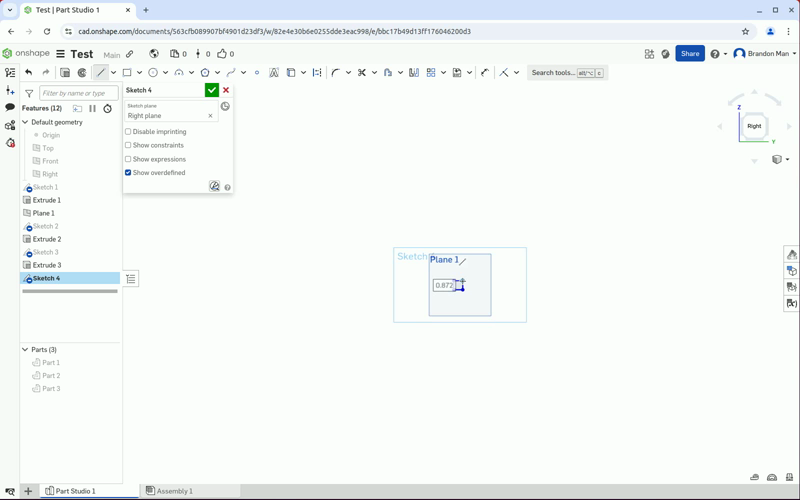
scroll(-6)
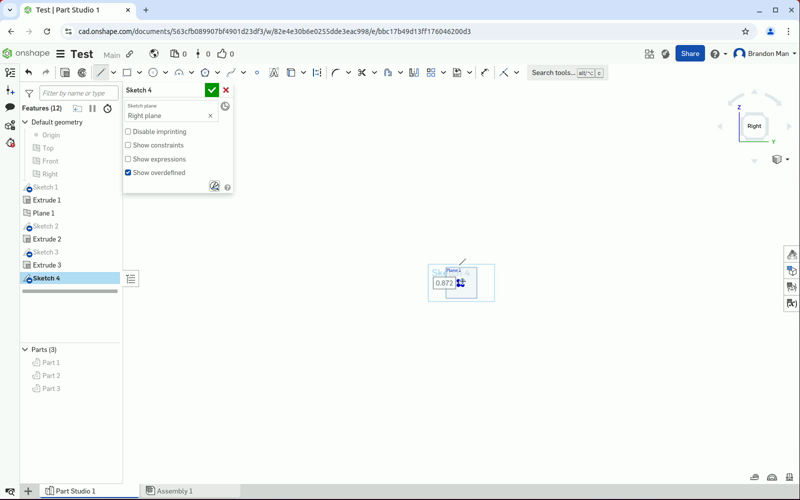
key_up(shift)
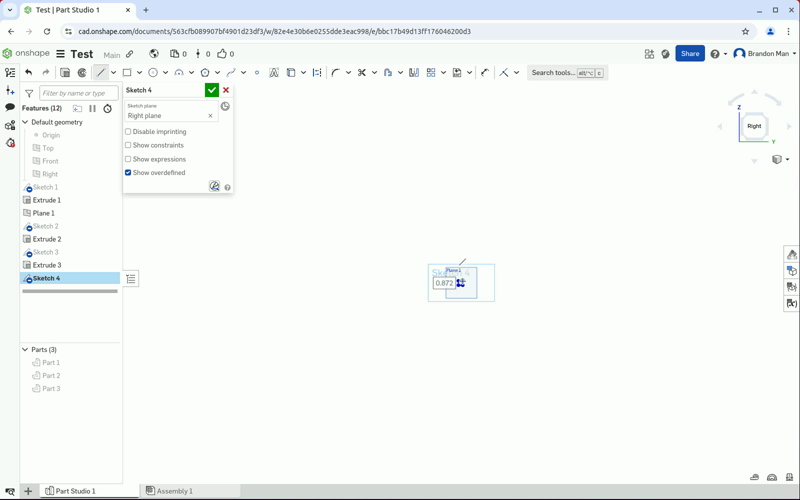
key_down(shift)
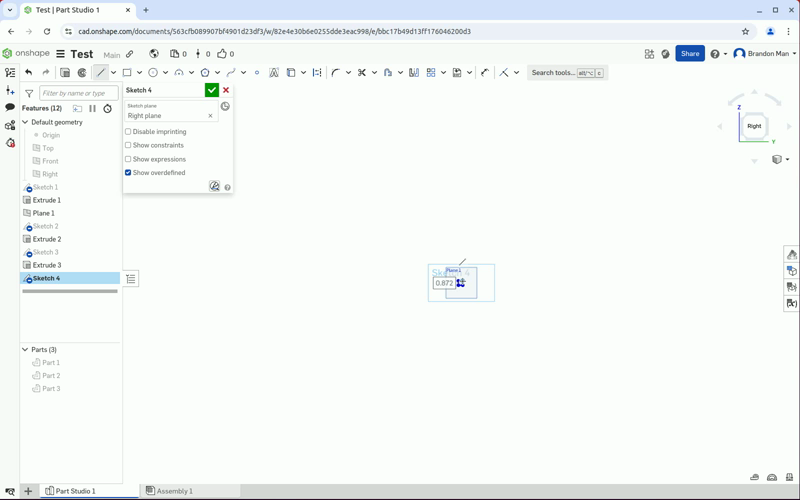
mouse_move(492, 280)
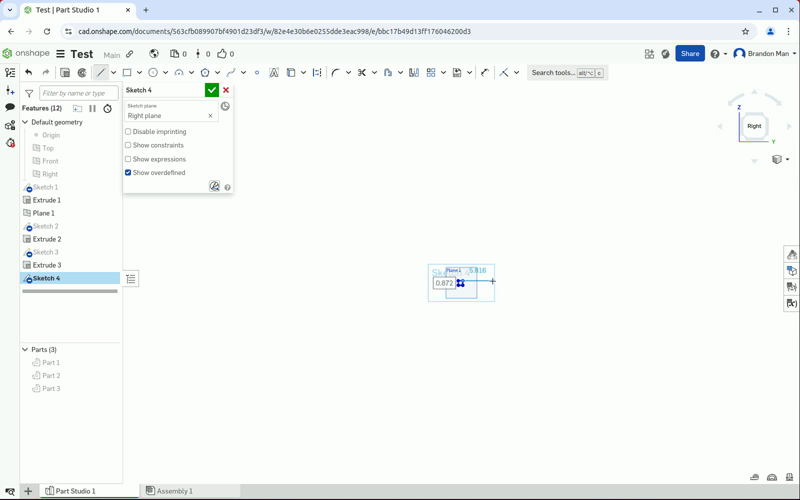
mouse_move(458, 280)
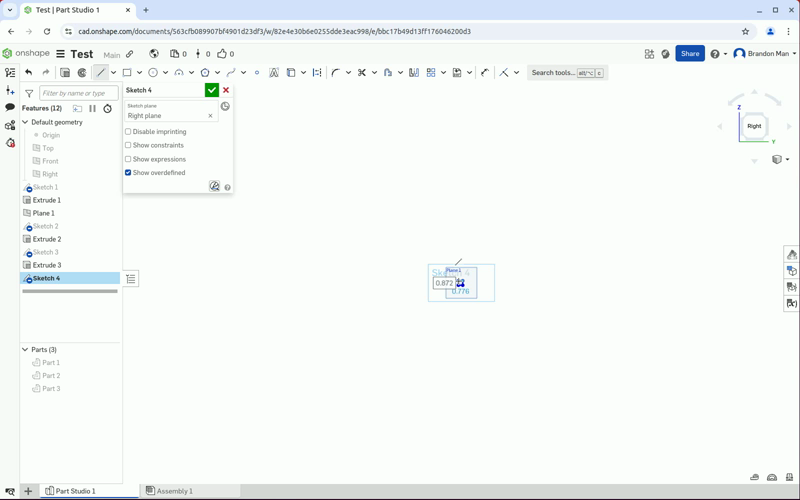
scroll(6)
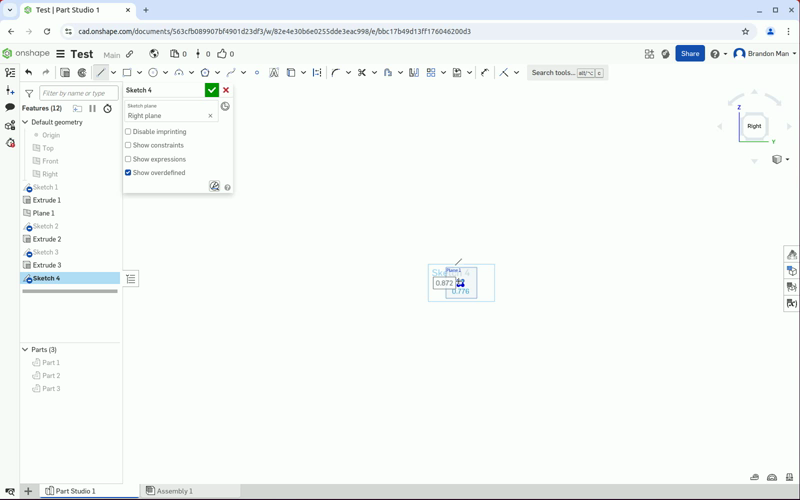
scroll(6)
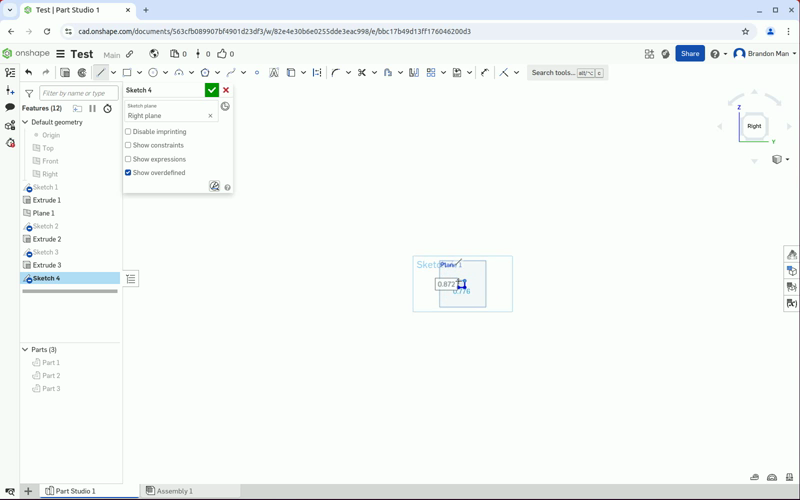
scroll(6)
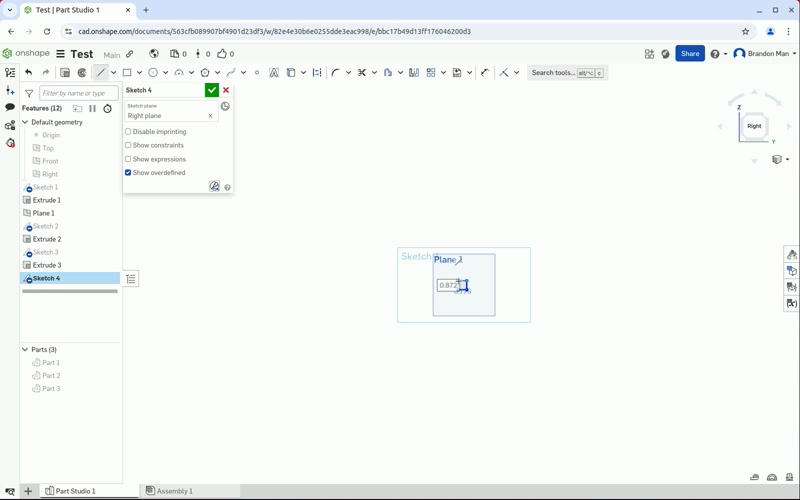
scroll(6)
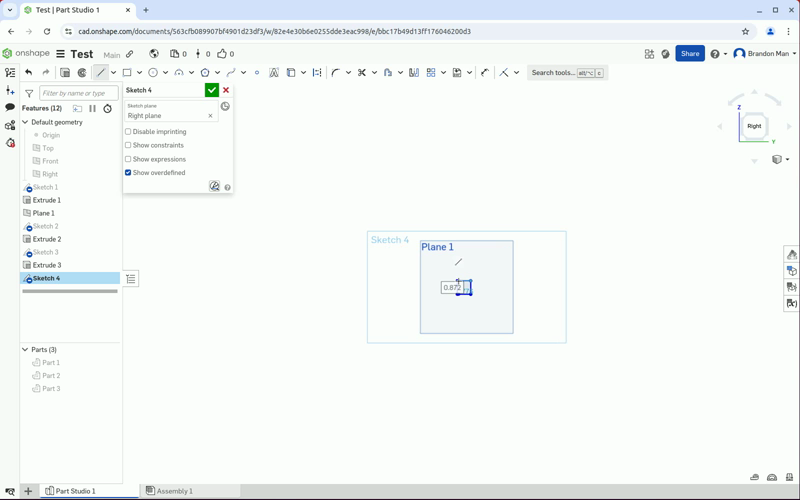
scroll(6)
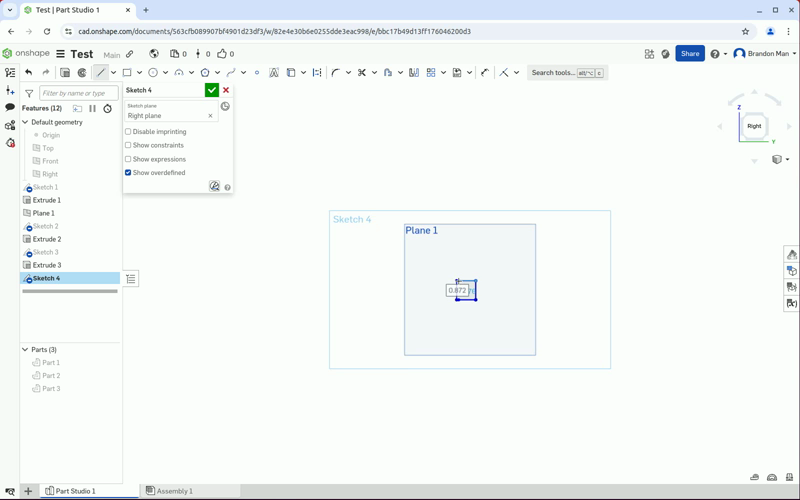
scroll(6)
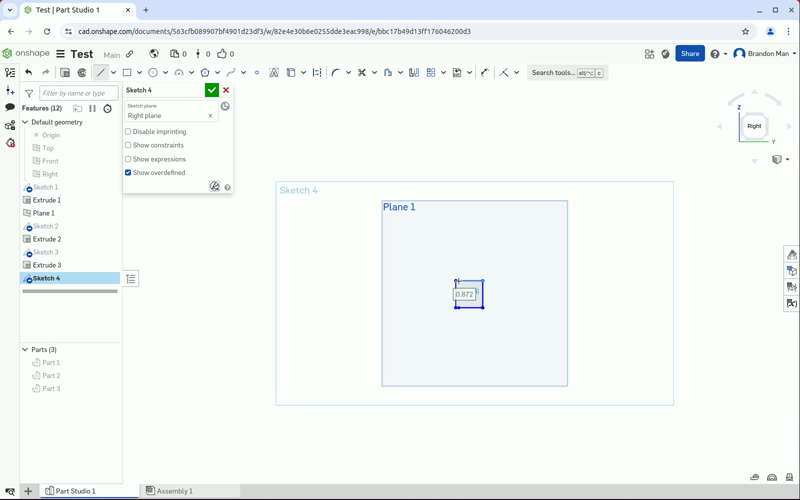
scroll(6)
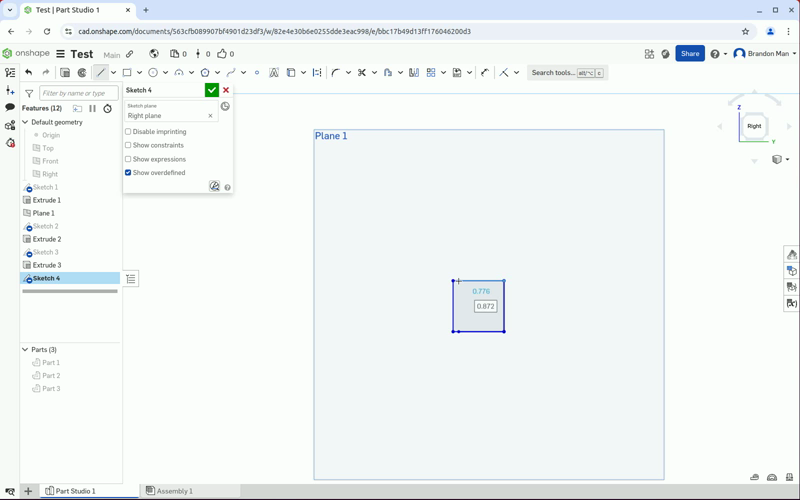
click(458, 280)
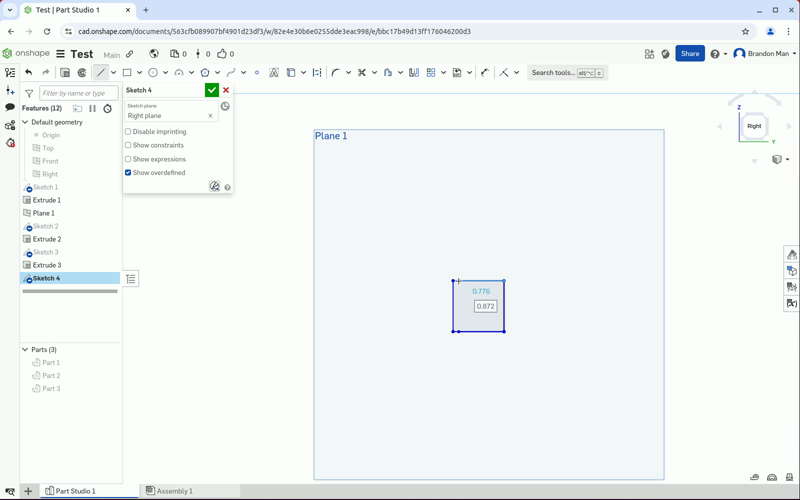
scroll(-6)
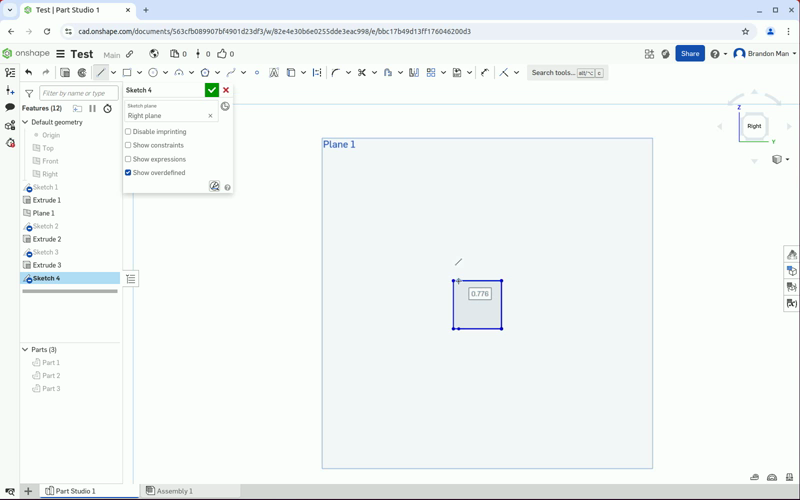
scroll(-6)
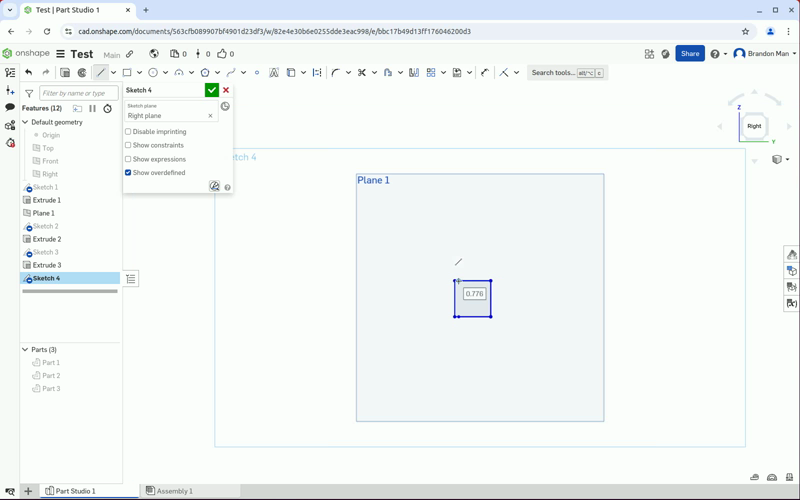
scroll(-6)
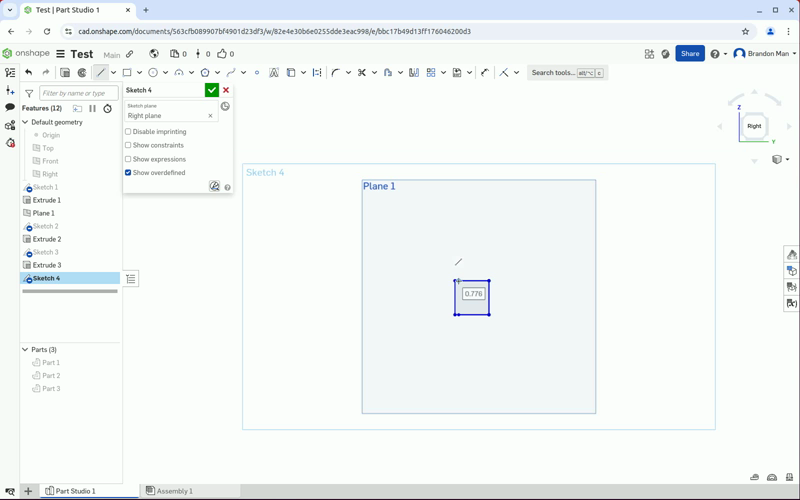
scroll(-6)
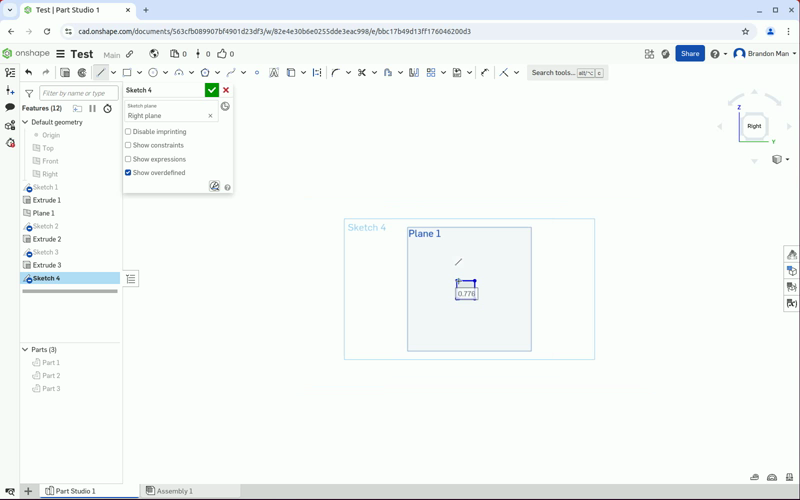
scroll(-6)
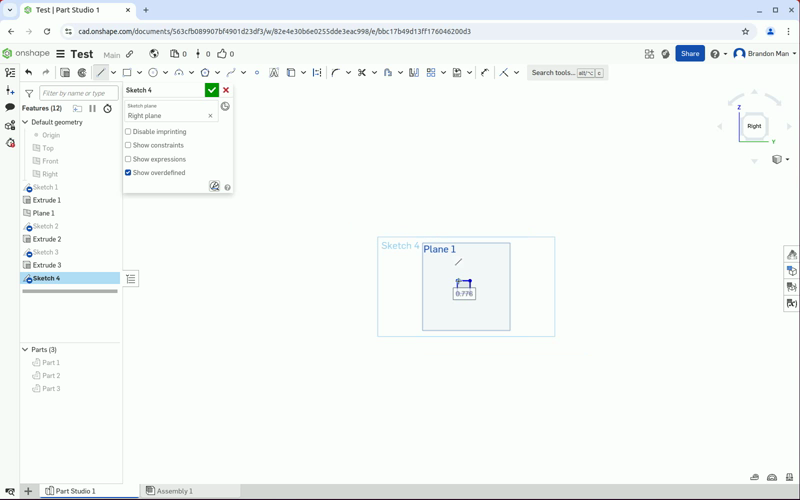
scroll(-6)
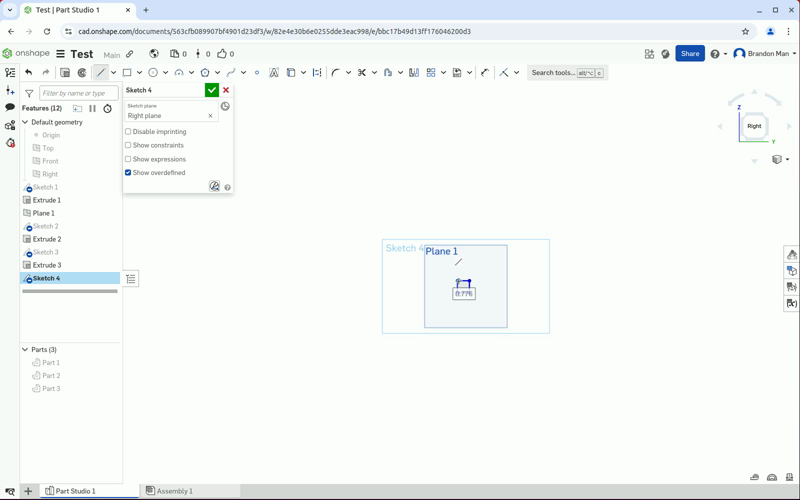
scroll(-6)
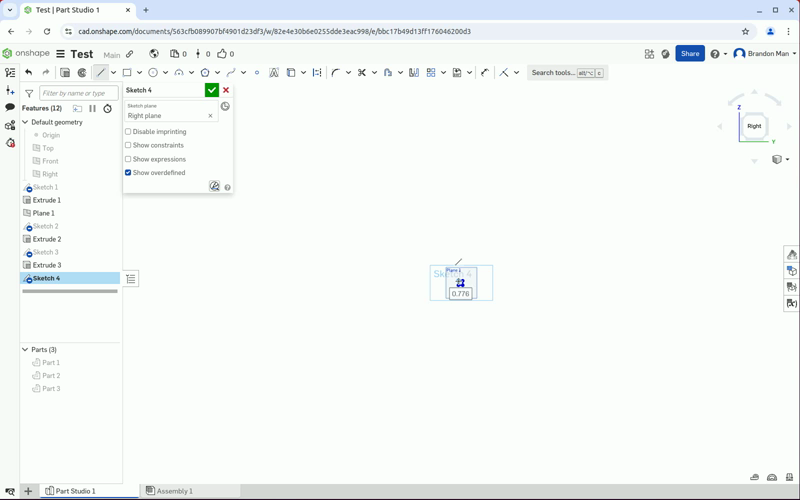
key_up(shift)
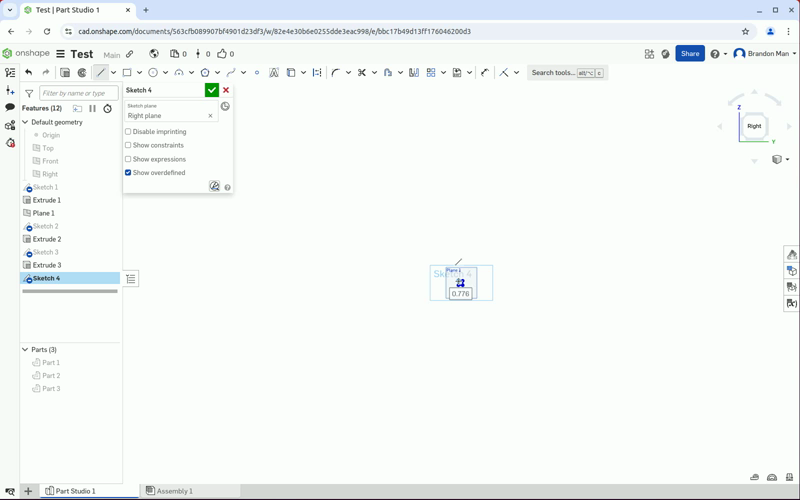
mouse_move(488, 280)
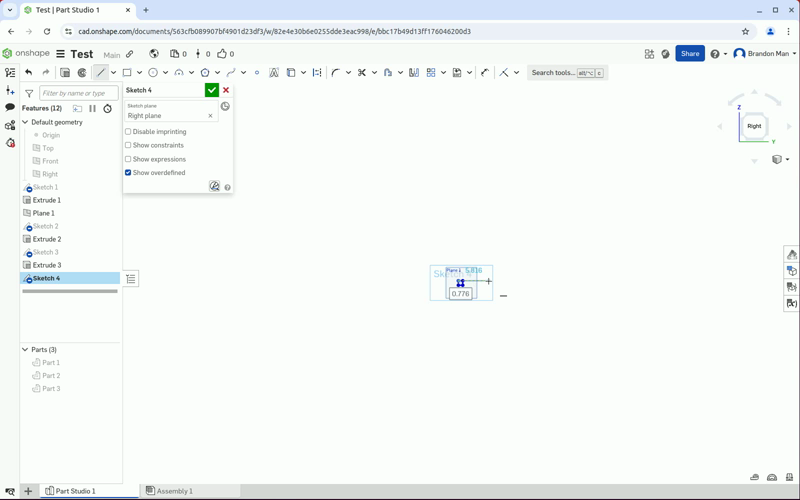
key_down(shift)
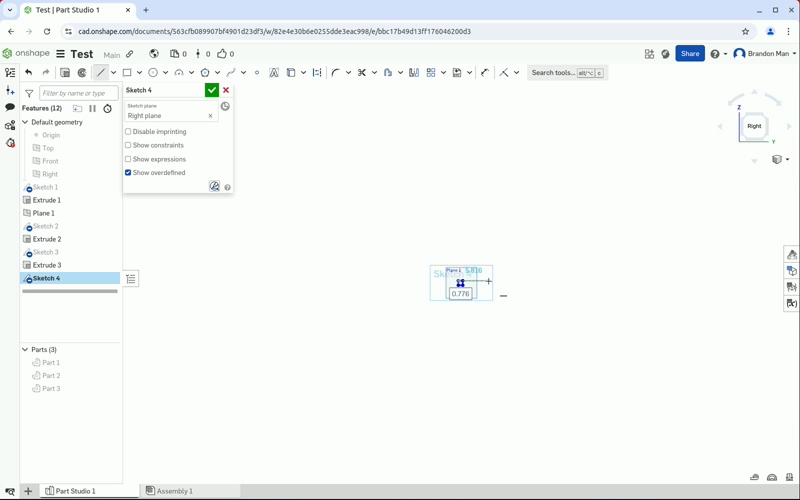
mouse_move(458, 285)
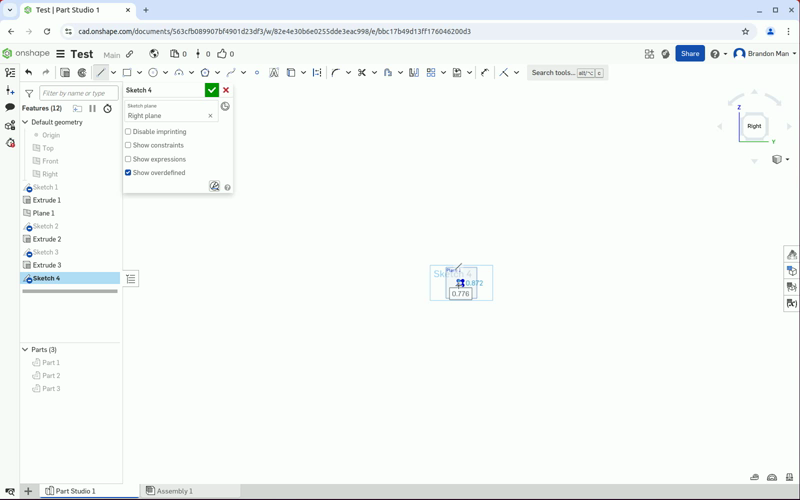
scroll(6)
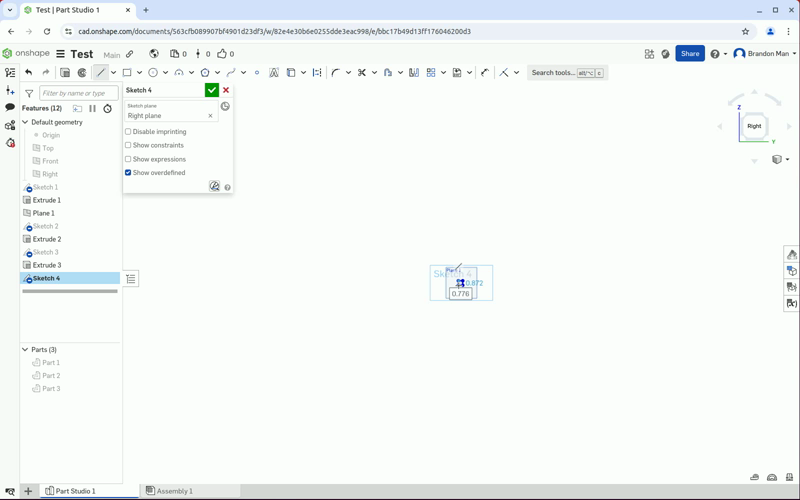
scroll(6)
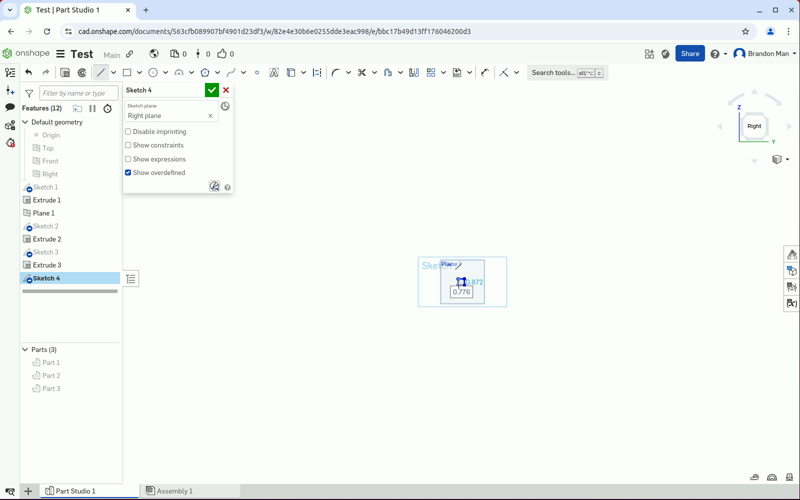
scroll(6)
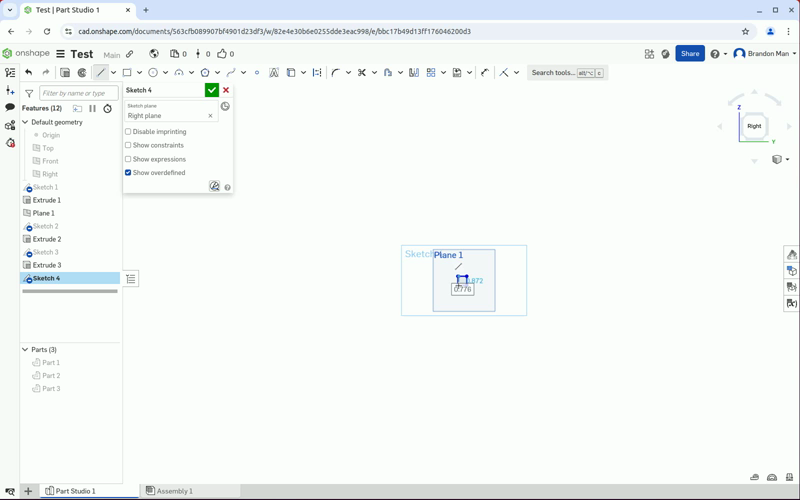
scroll(6)
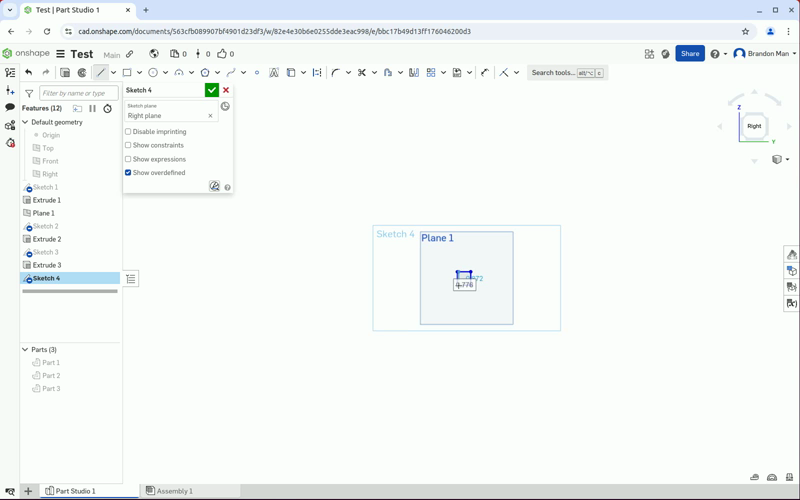
scroll(6)
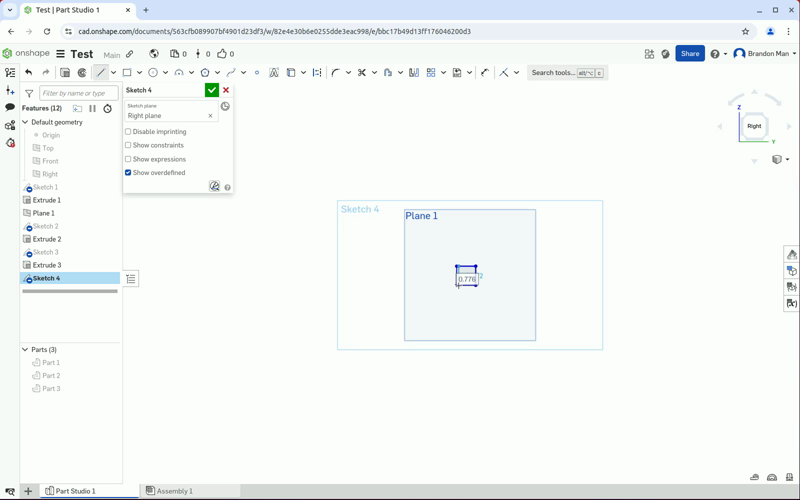
scroll(6)
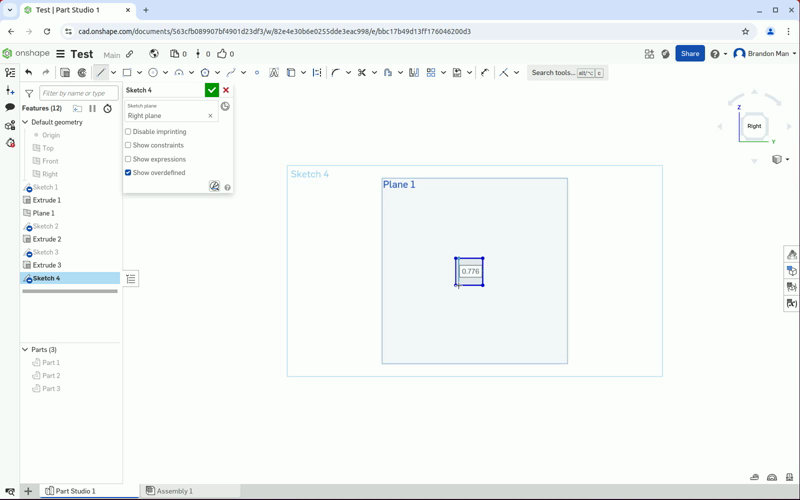
scroll(6)
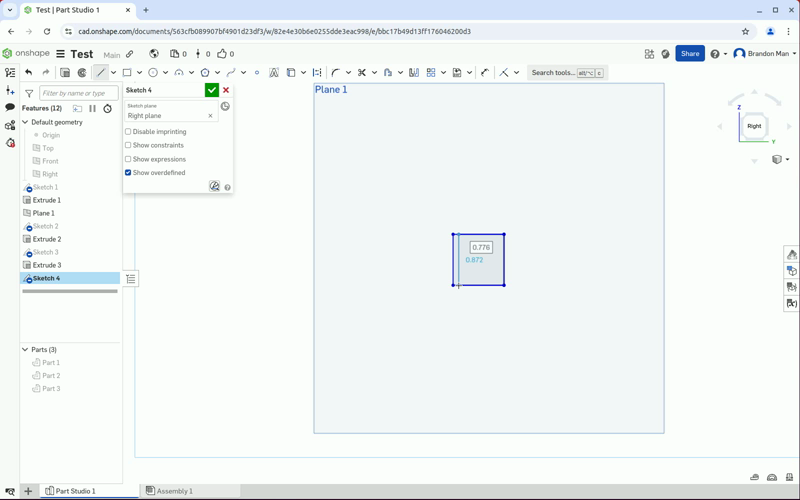
key_up(shift)
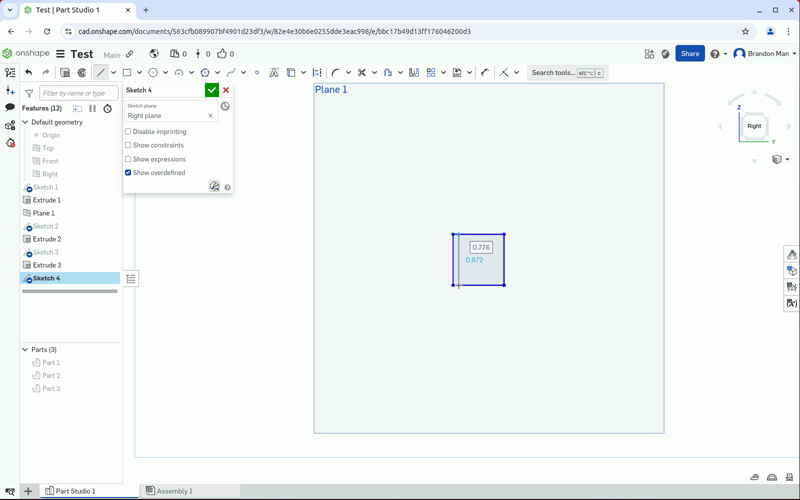
click(458, 285)
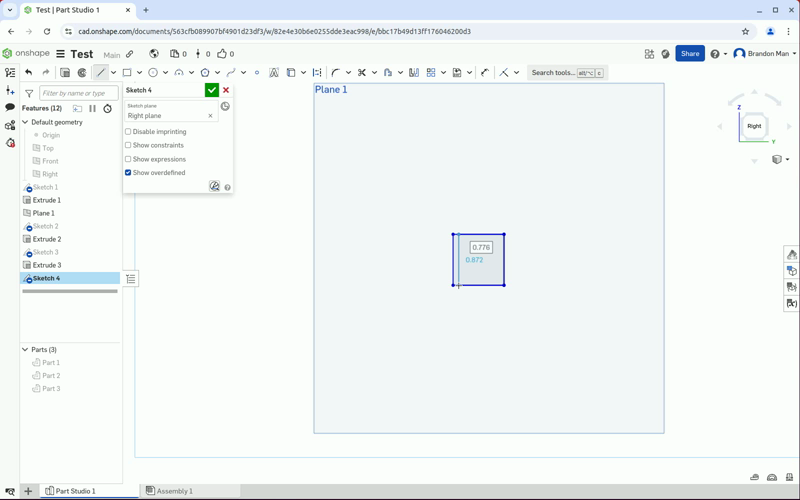
scroll(-6)
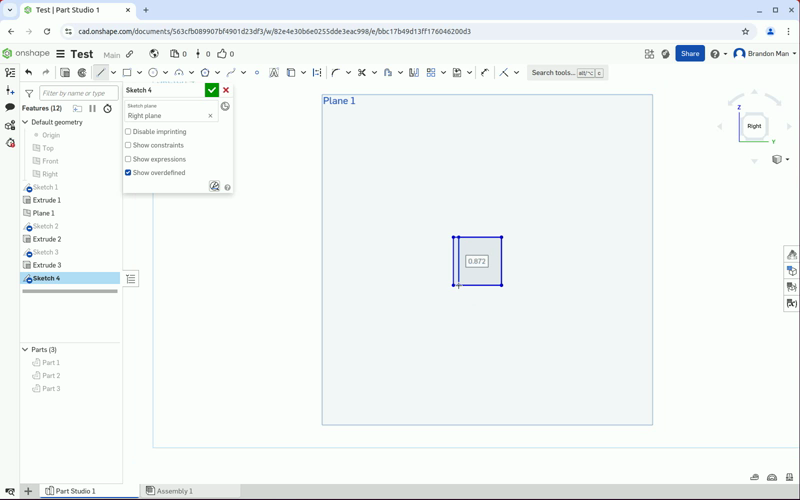
scroll(-6)
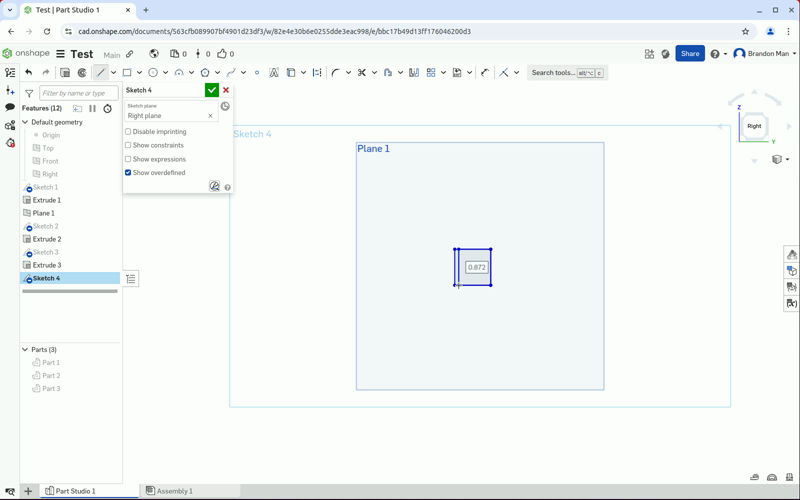
scroll(-6)
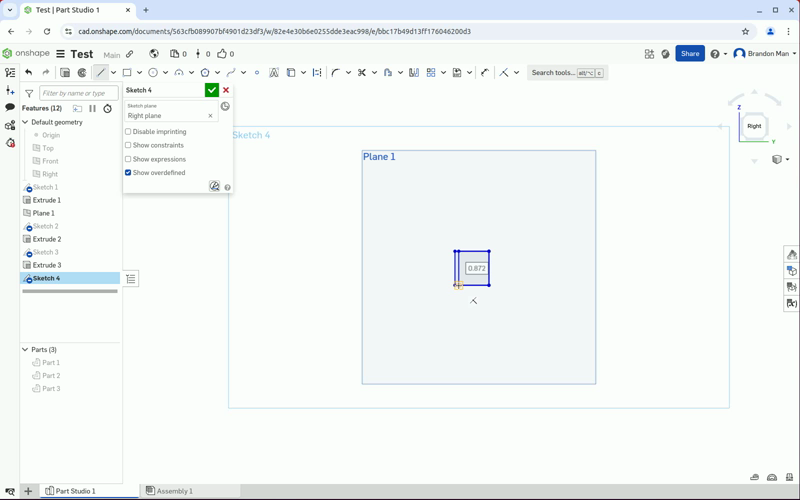
scroll(-6)
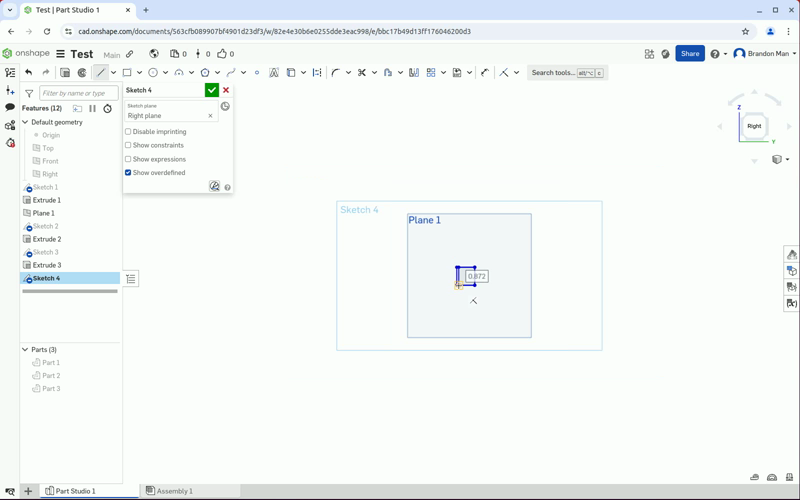
scroll(-6)
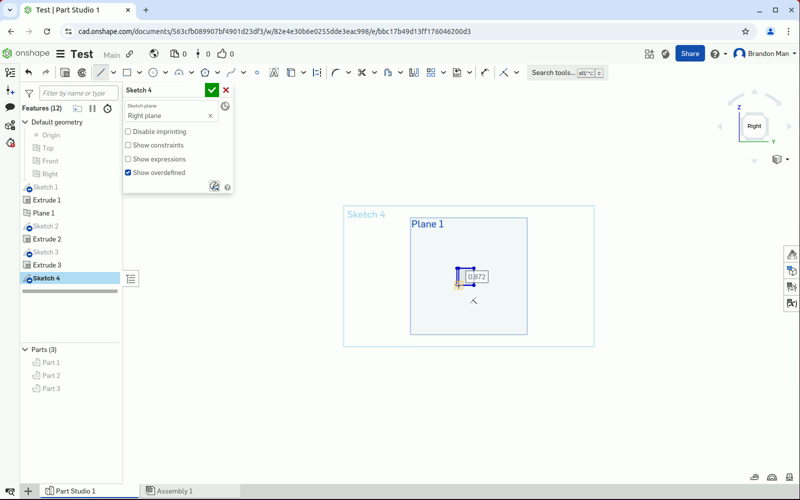
scroll(-6)
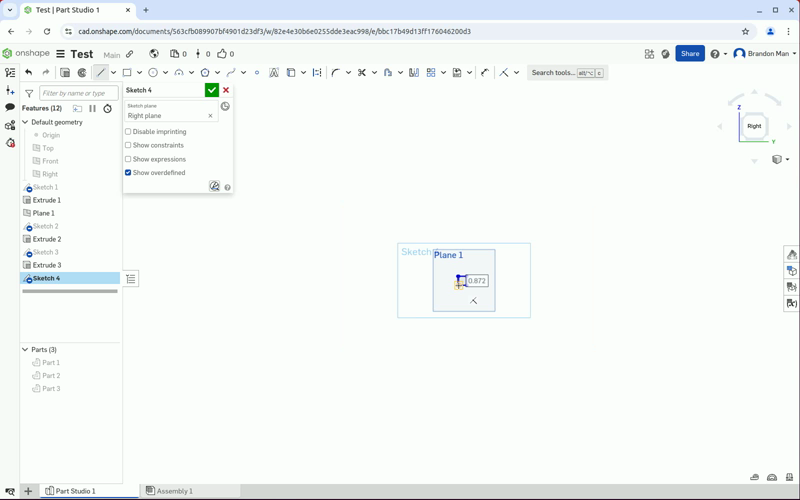
scroll(-6)
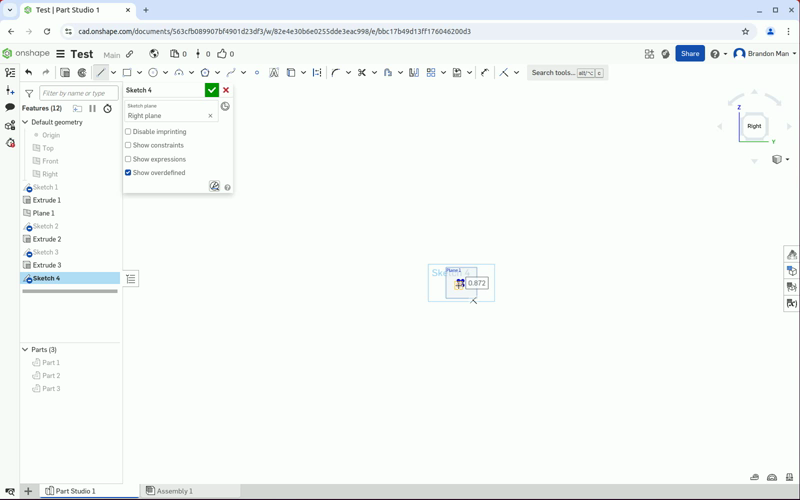
key(esc)
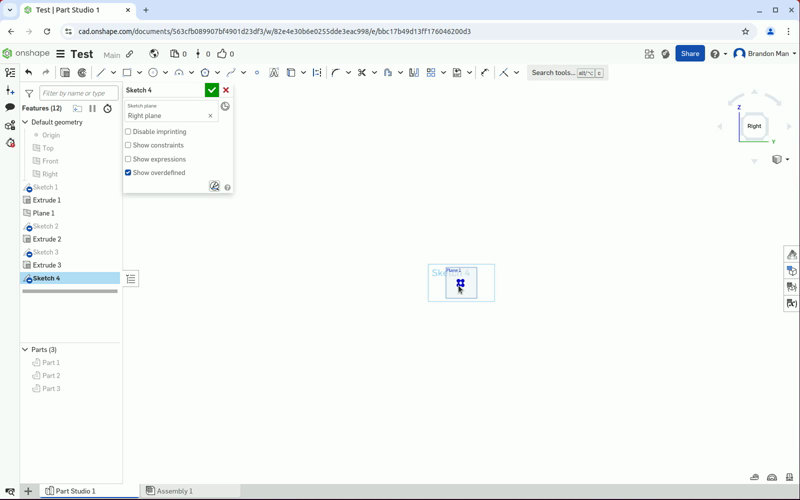
mouse_move(458, 282)
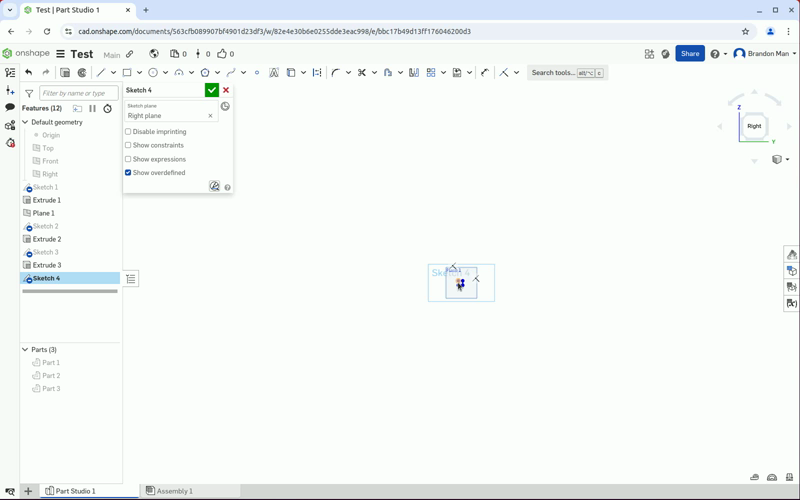
scroll(6)
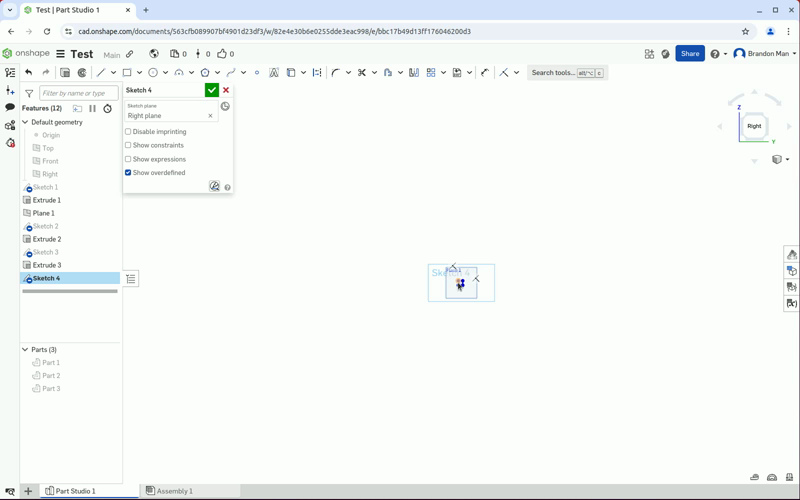
scroll(6)
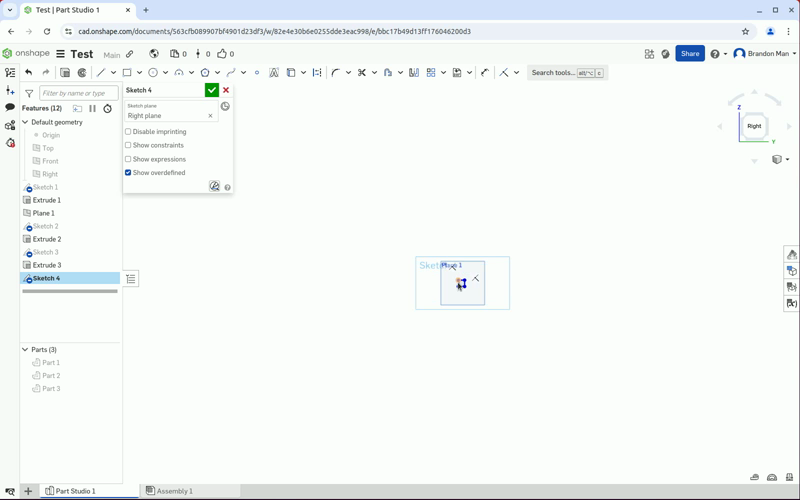
scroll(6)
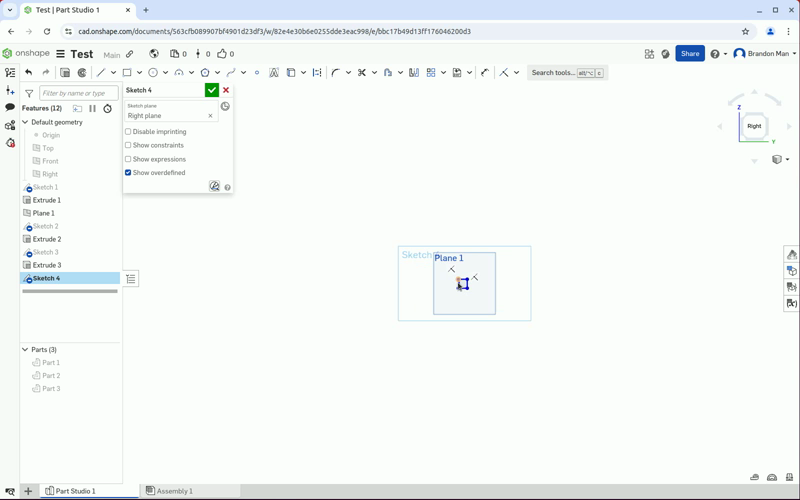
scroll(6)
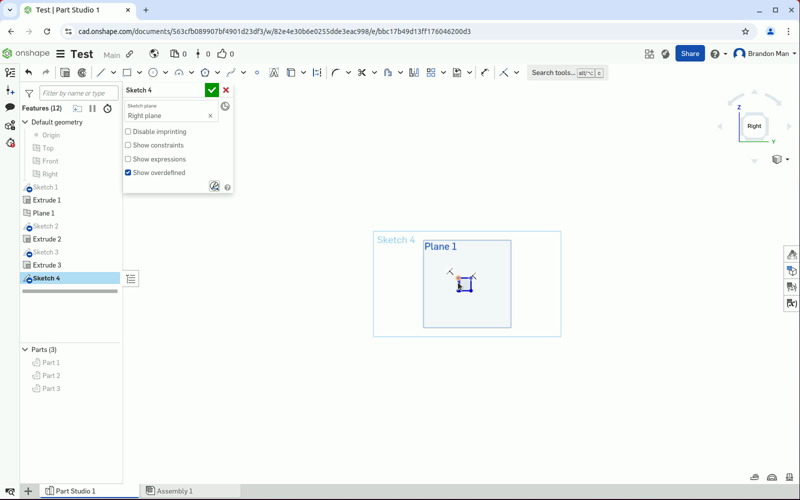
scroll(6)
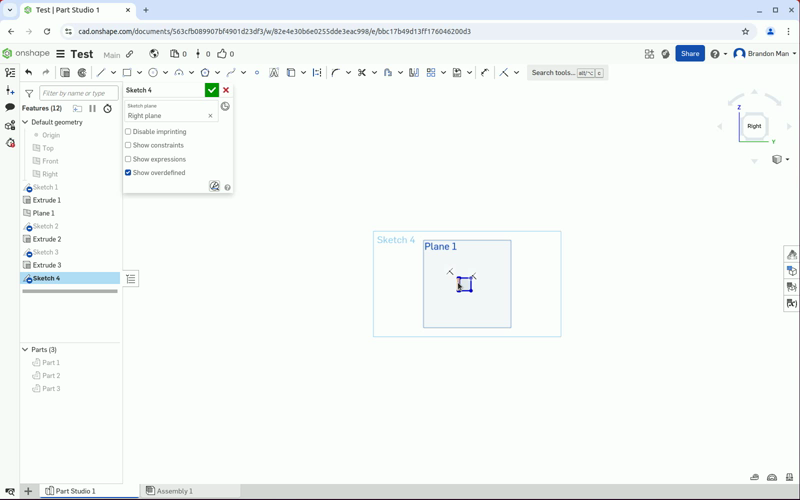
scroll(6)
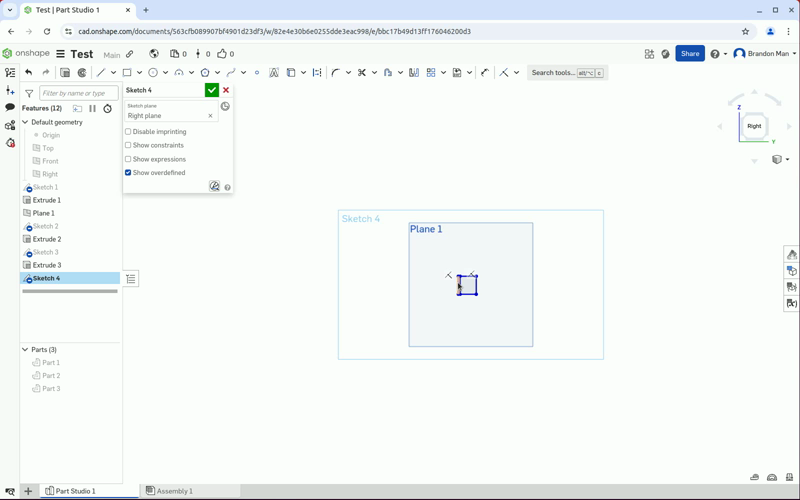
scroll(6)
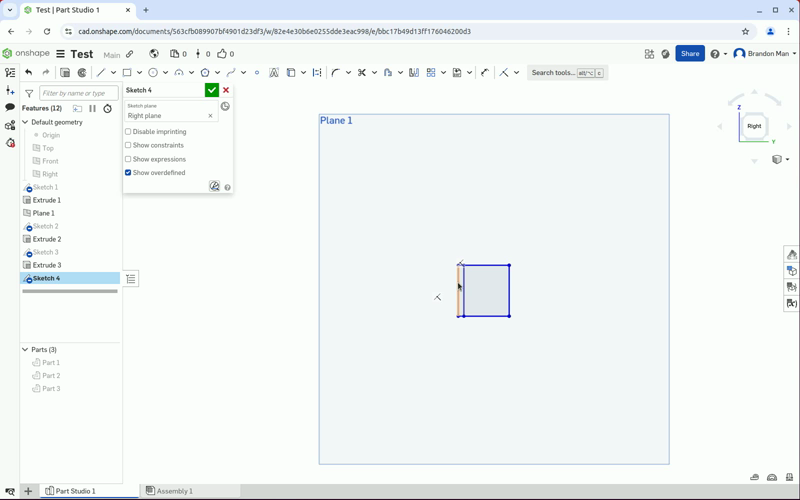
click(458, 282)
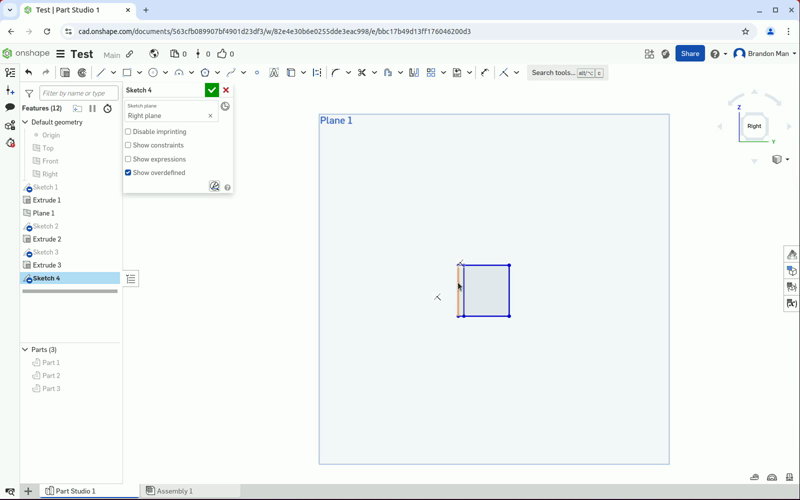
scroll(-6)
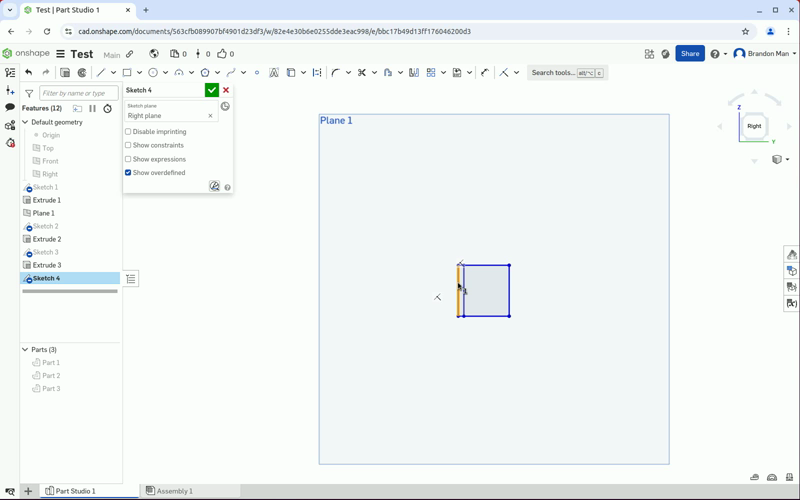
scroll(-6)
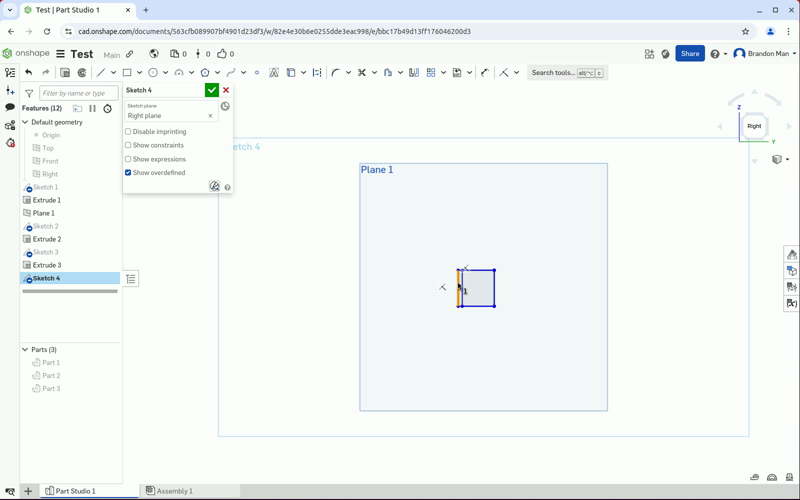
scroll(-6)
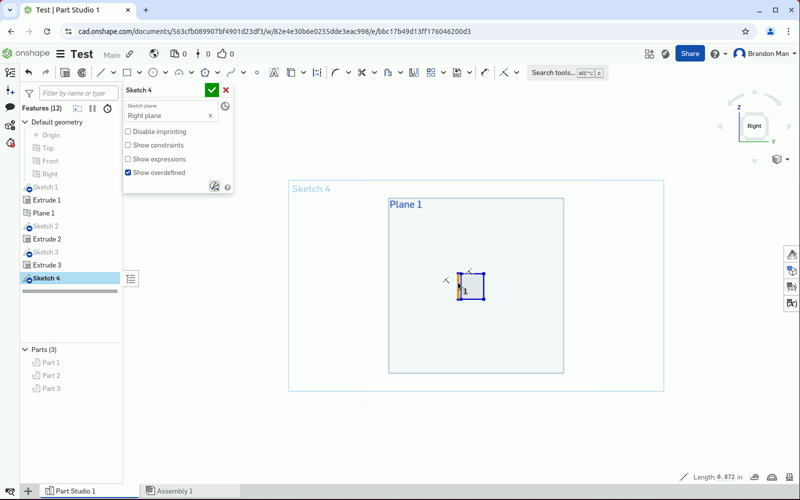
scroll(-6)
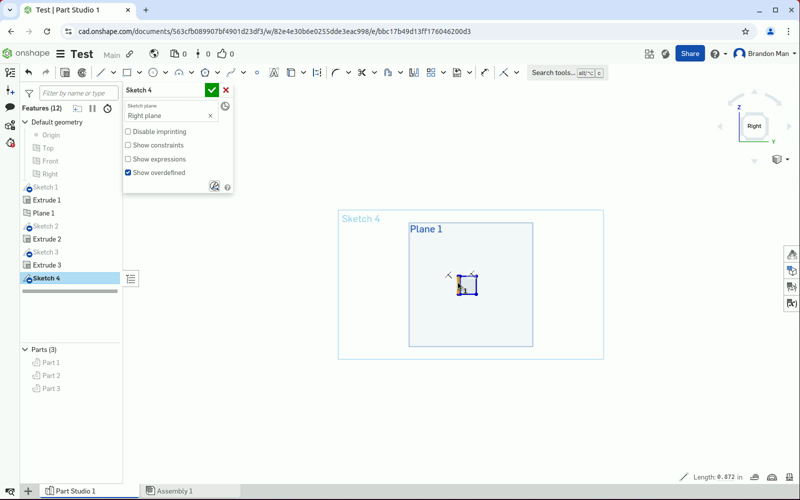
scroll(-6)
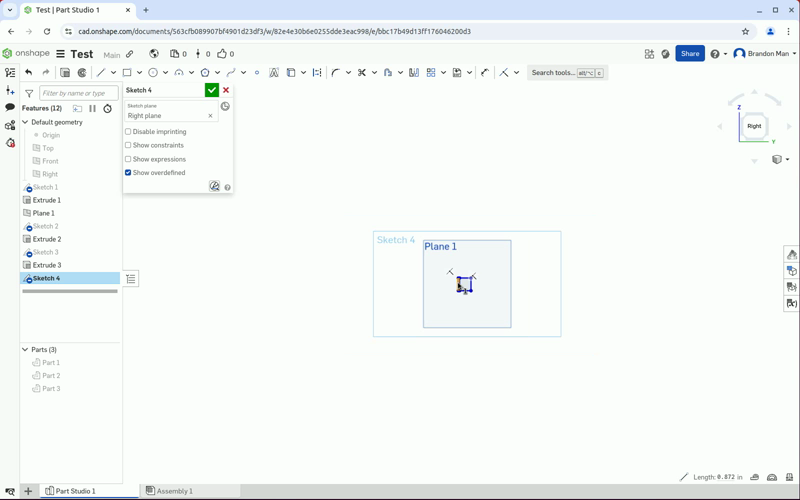
scroll(-6)
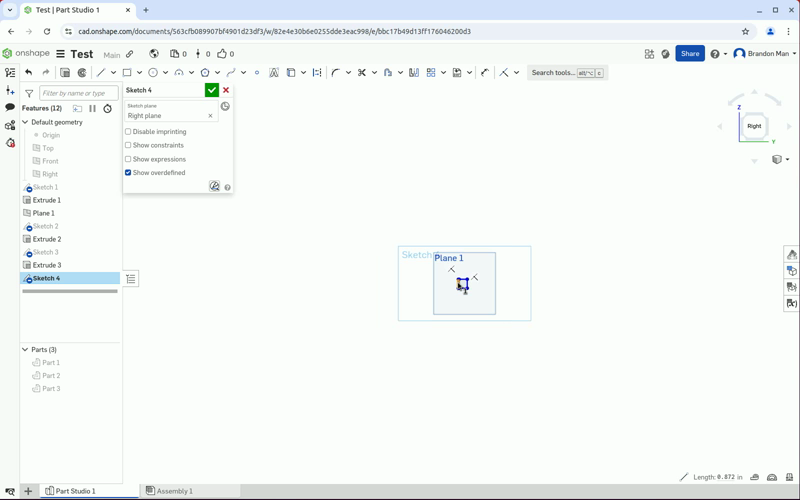
scroll(-6)
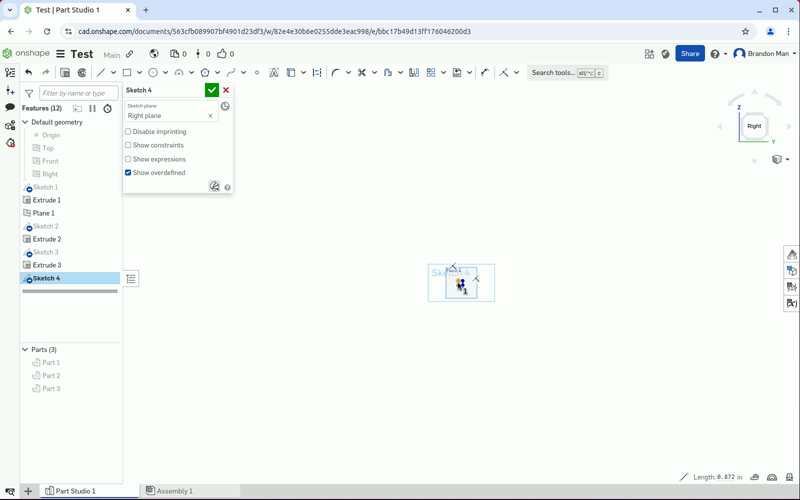
mouse_move(73, 352)
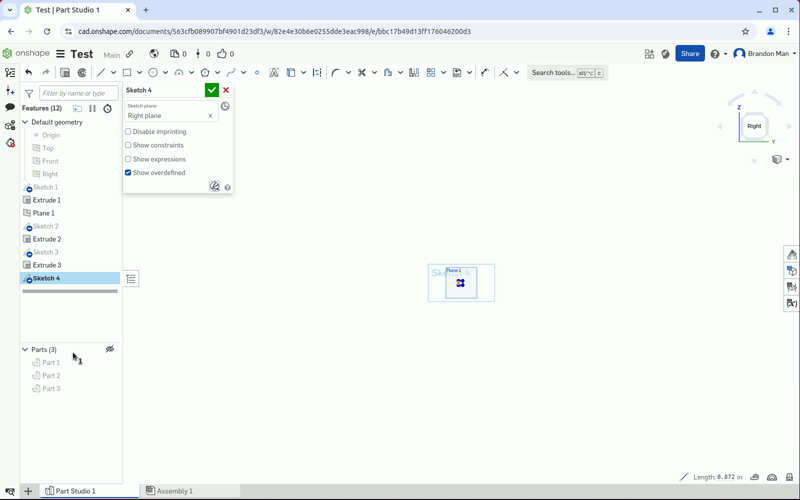
key(shift+y)
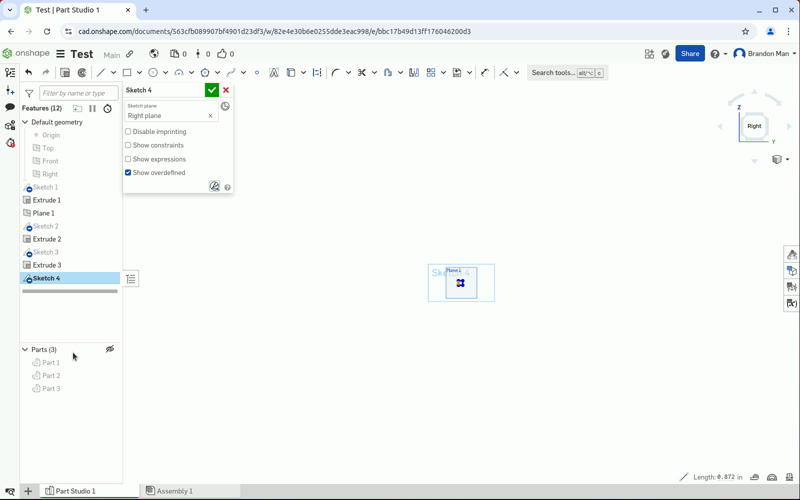
key(shift+e)
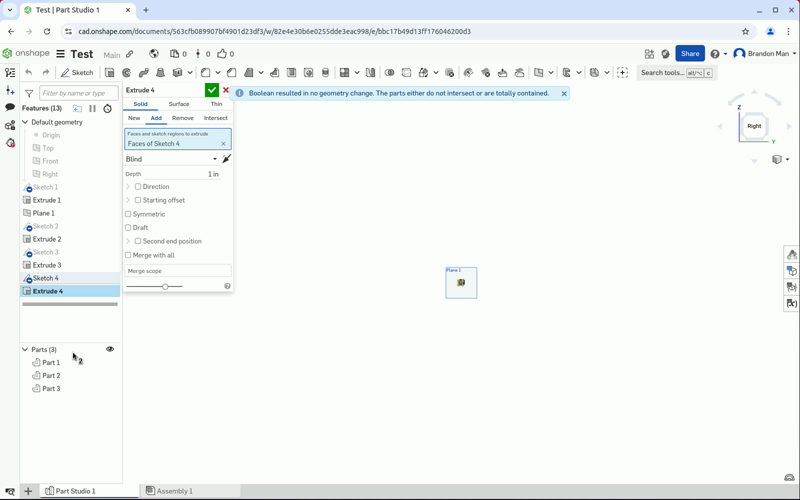
mouse_move(143, 106)
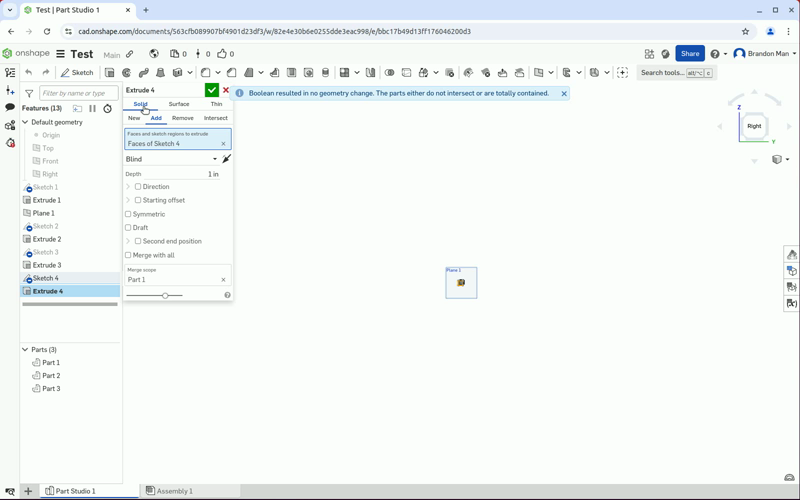
click(143, 106)
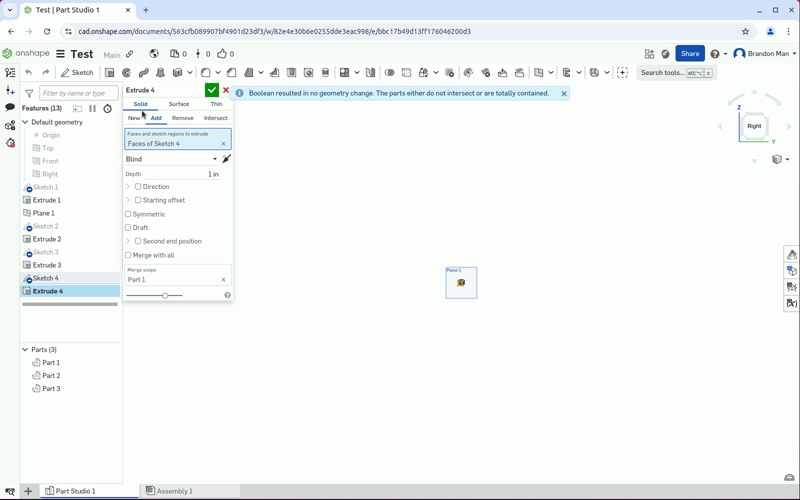
mouse_move(137, 120)
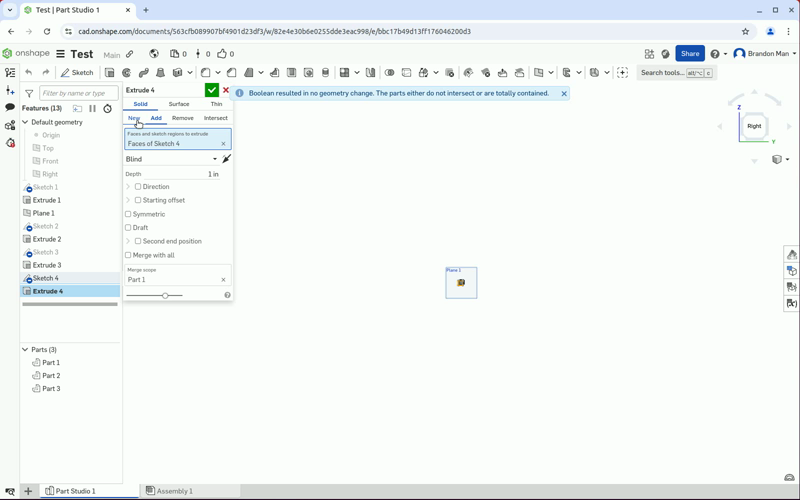
click(137, 120)
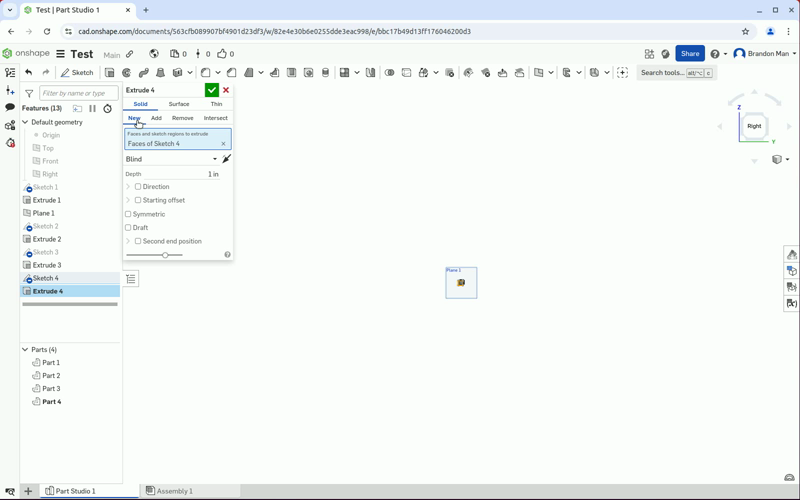
key(tab, 4)
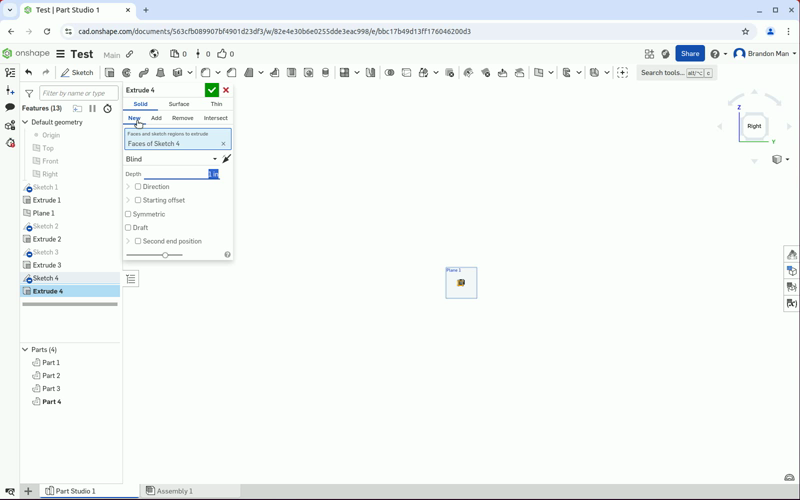
text(-0.241)
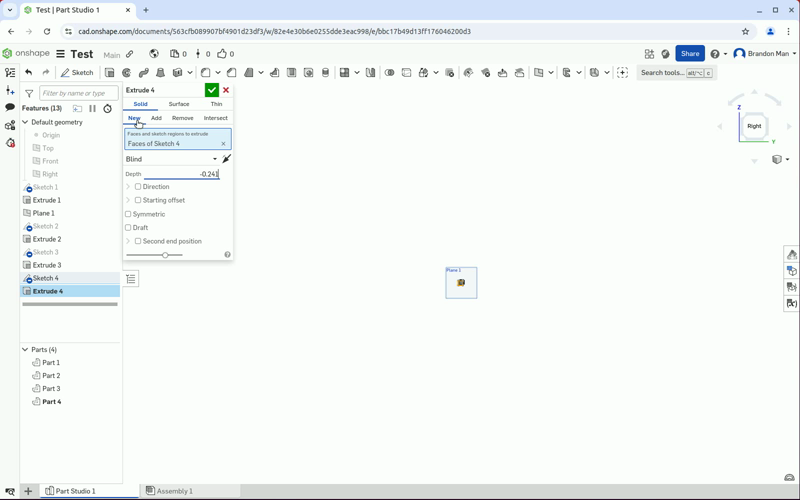
key(enter)
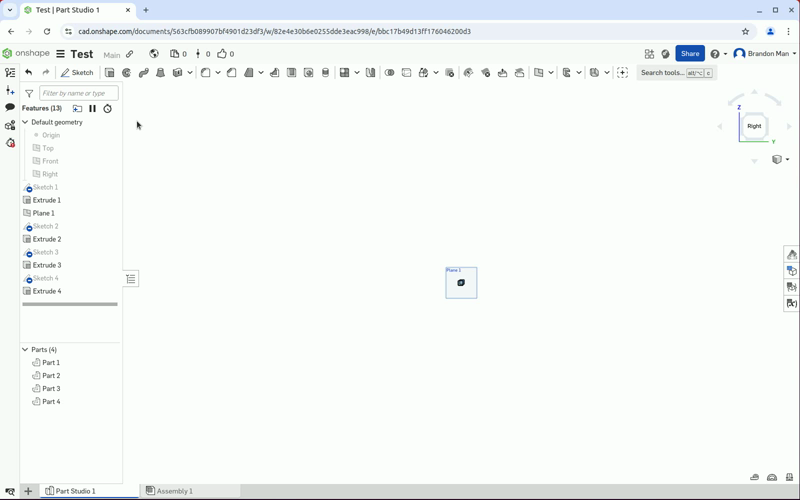
key(shift+h)
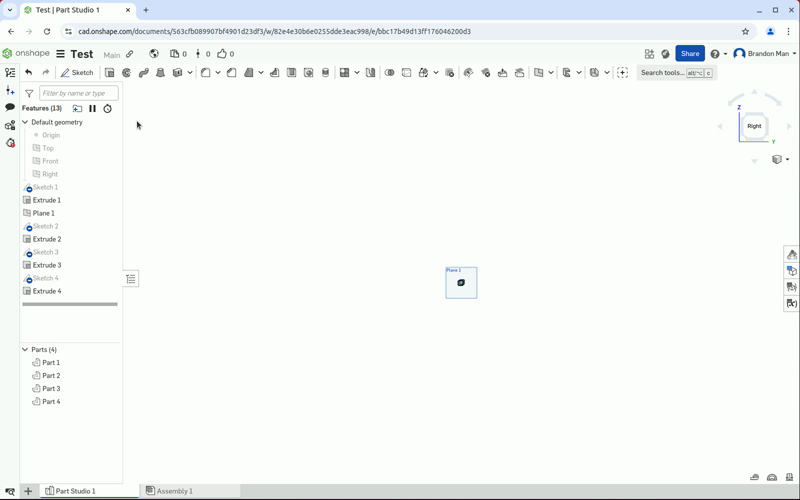
key(shift+h)
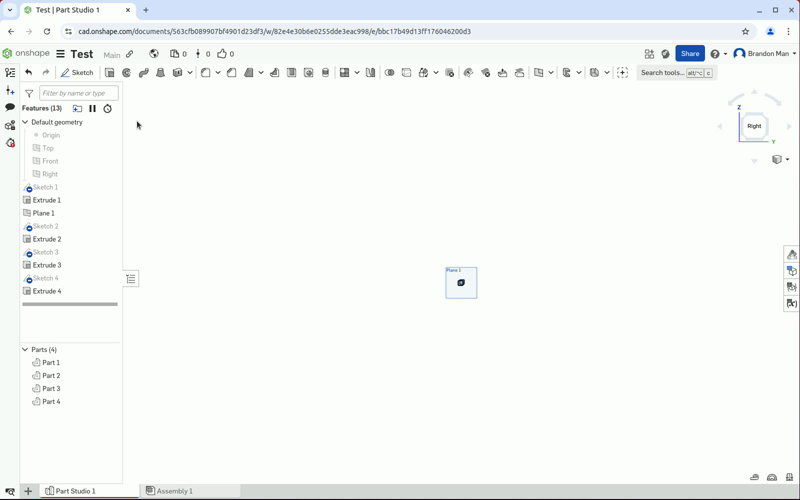
mouse_move(73, 189)
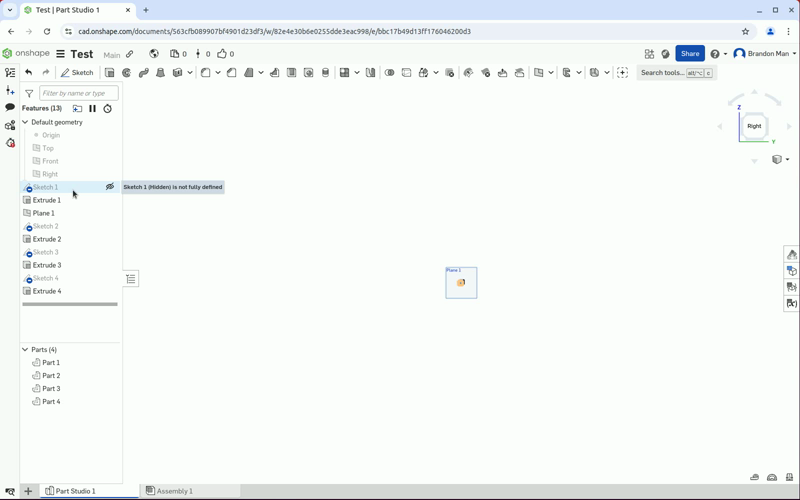
click(73, 189)
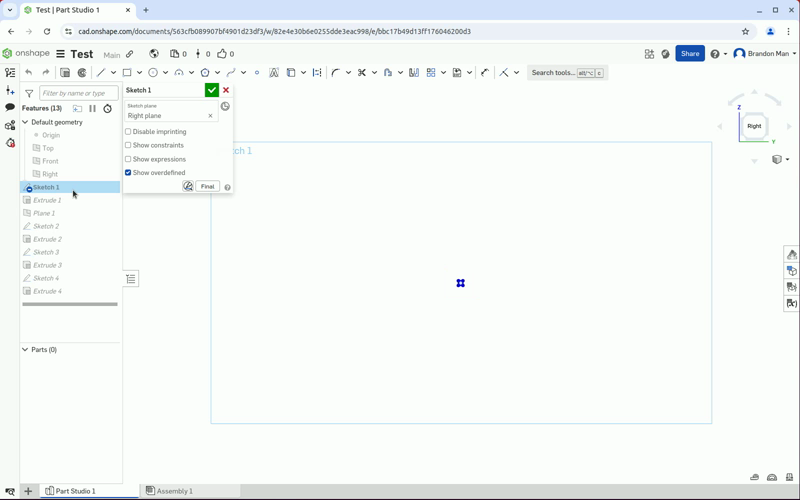
mouse_move(229, 92)
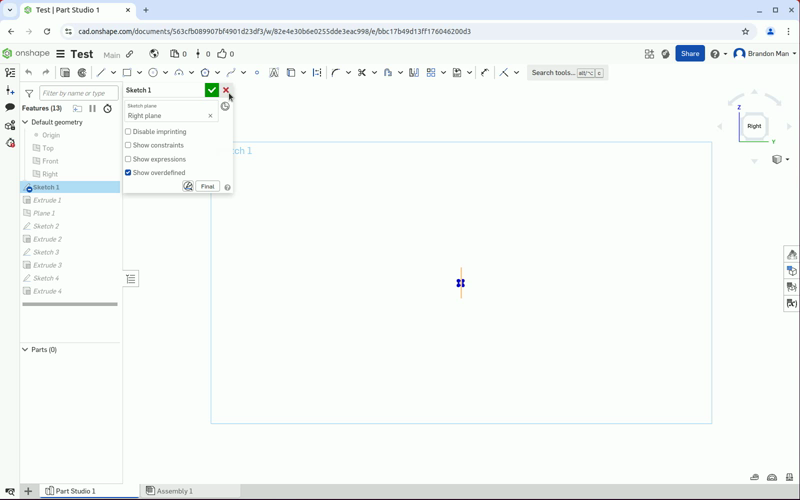
click(229, 92)
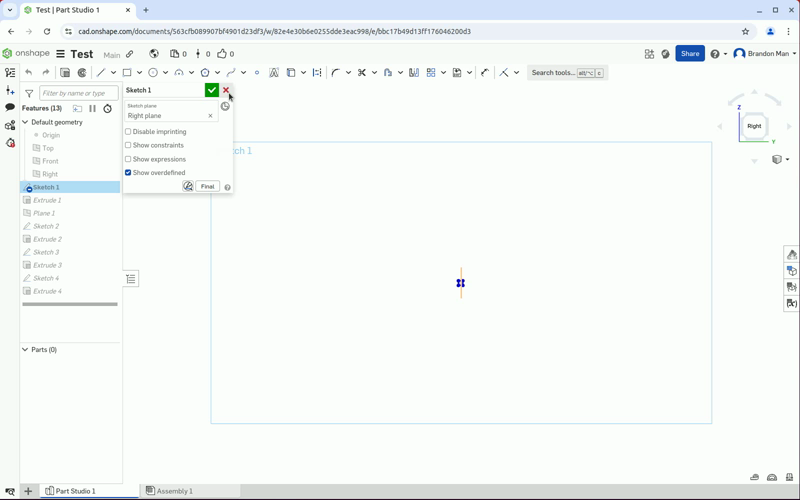
key(shift+s)
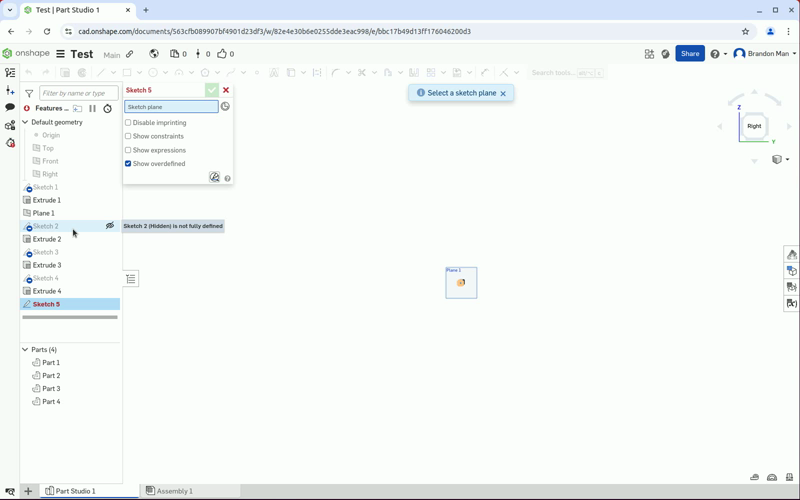
scroll(3)
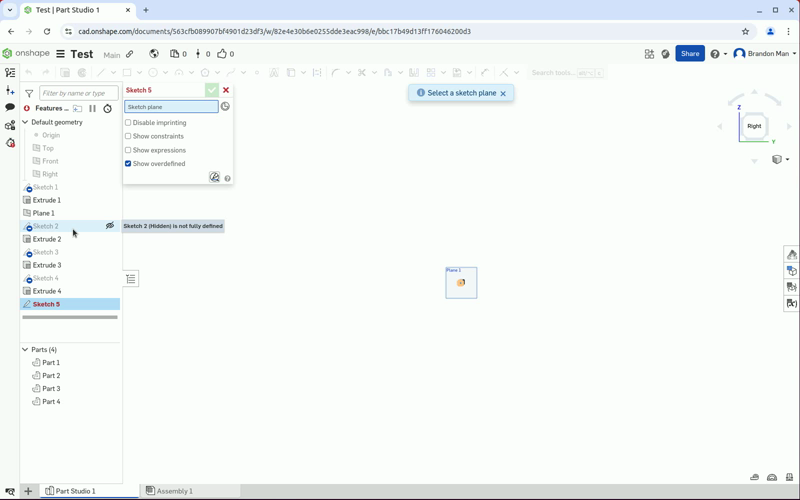
mouse_move(73, 176)
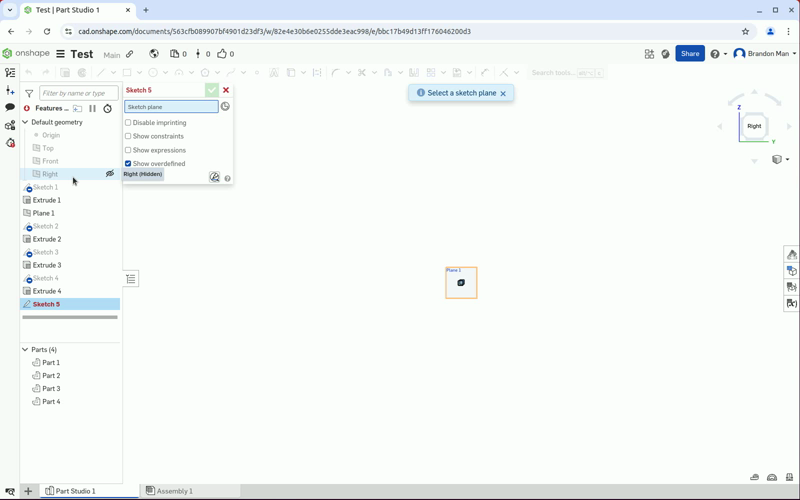
click(73, 176)
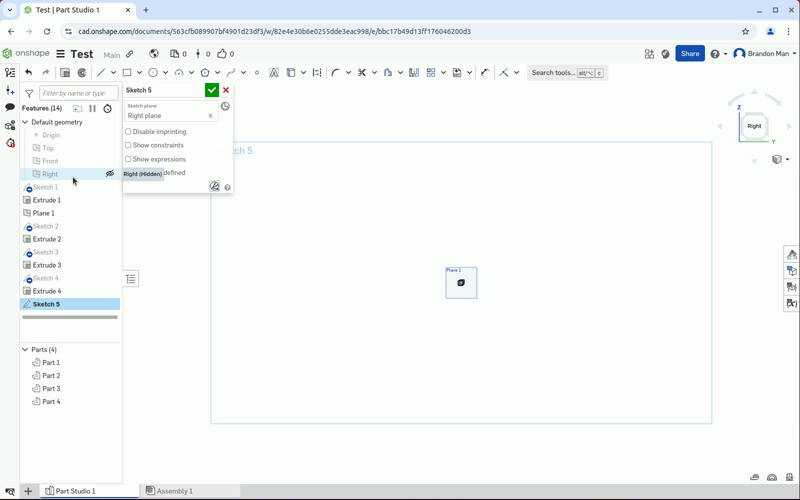
mouse_move(73, 352)
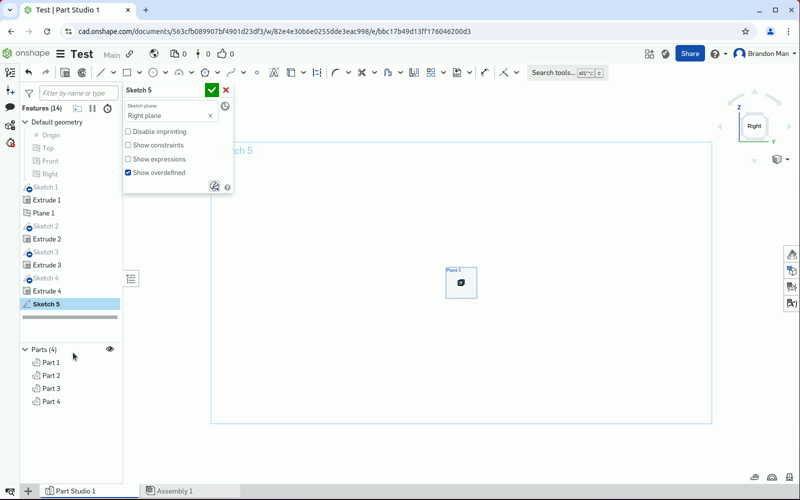
key(y)
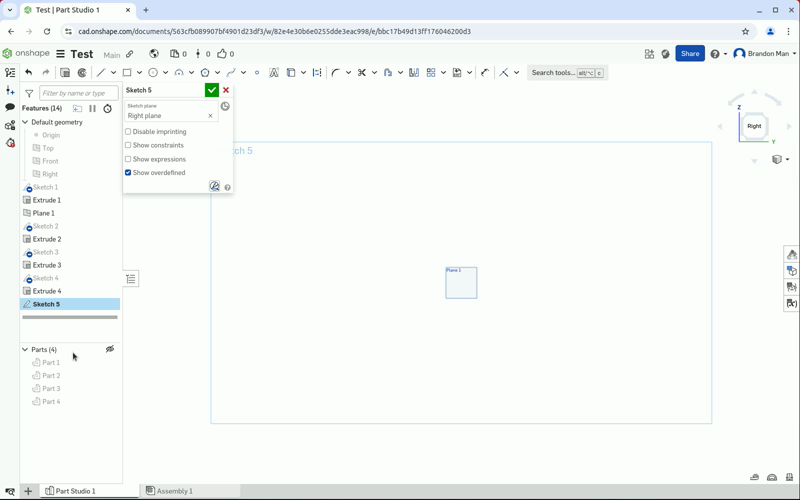
key(l)
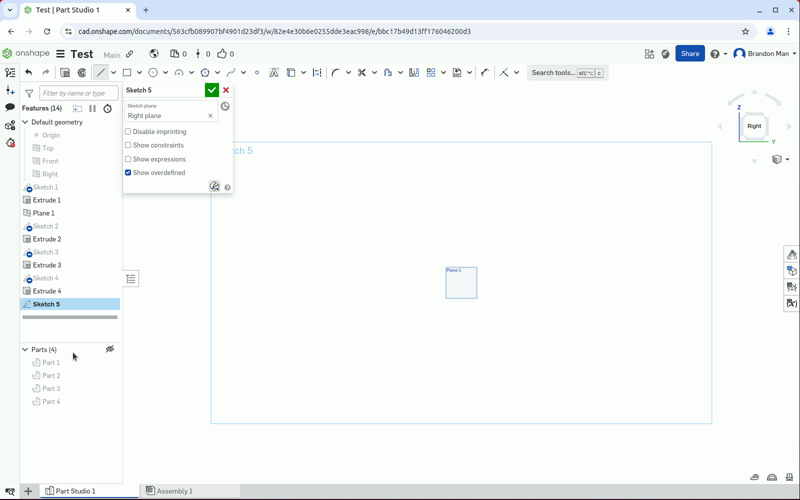
key_down(shift)
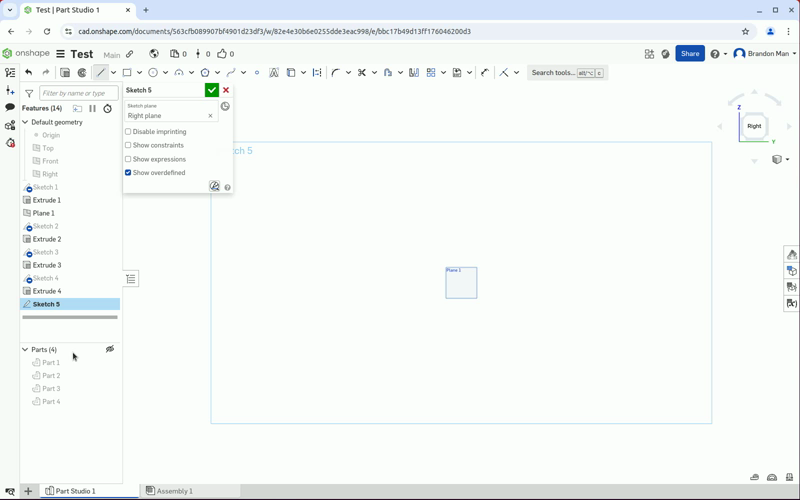
mouse_move(459, 284)
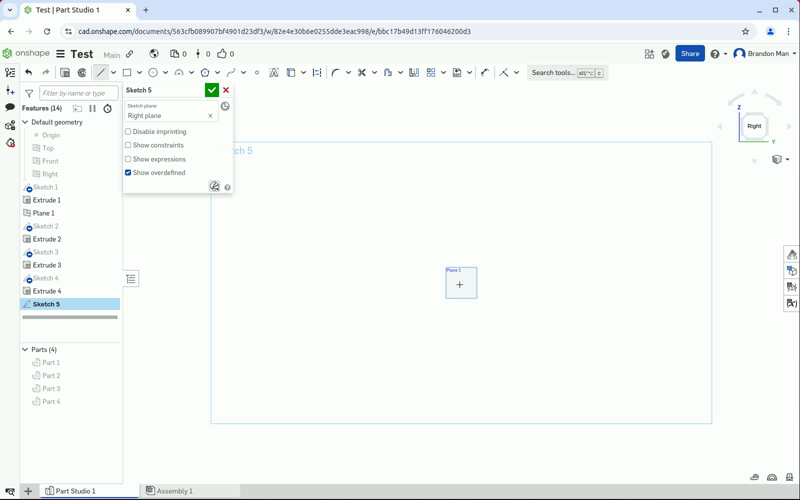
click(459, 284)
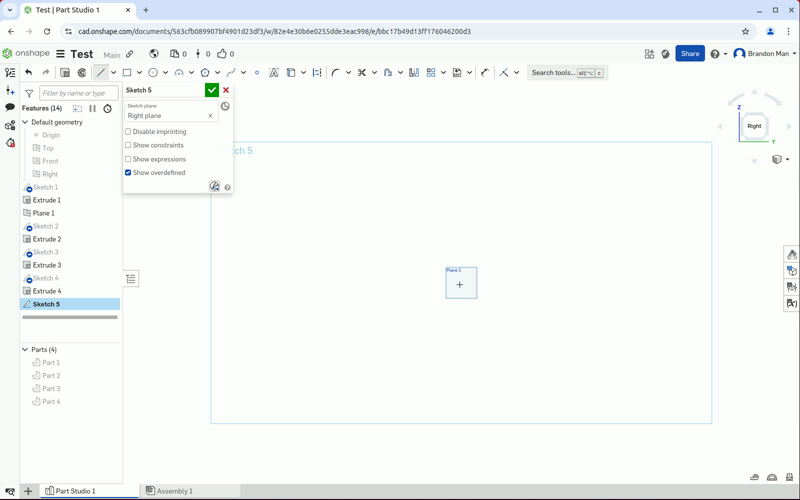
key_up(shift)
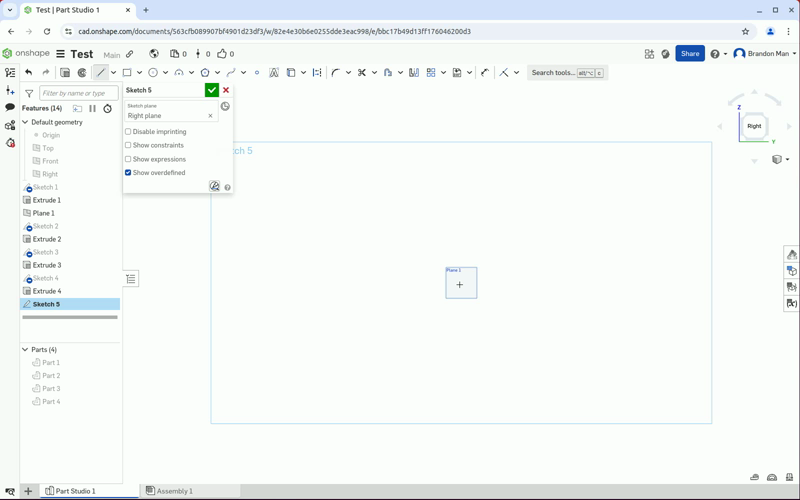
key_down(shift)
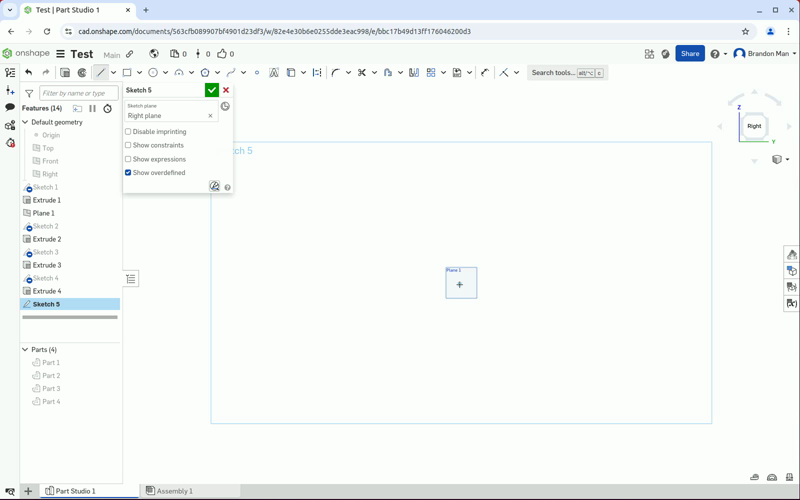
mouse_move(489, 284)
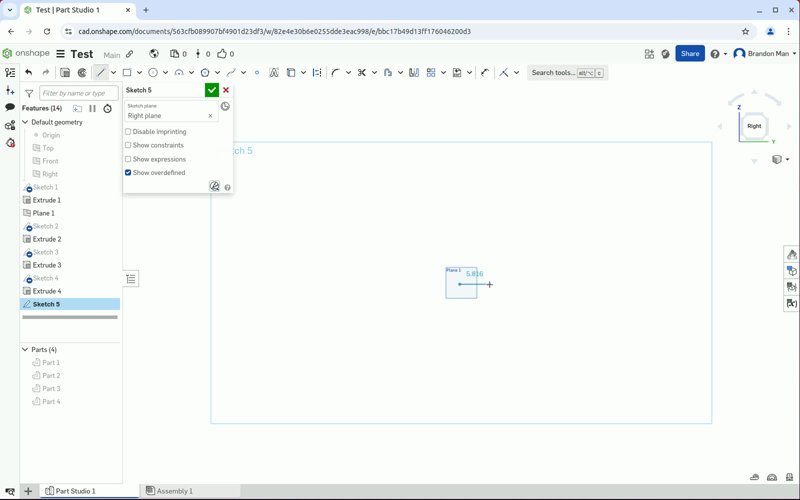
mouse_move(464, 284)
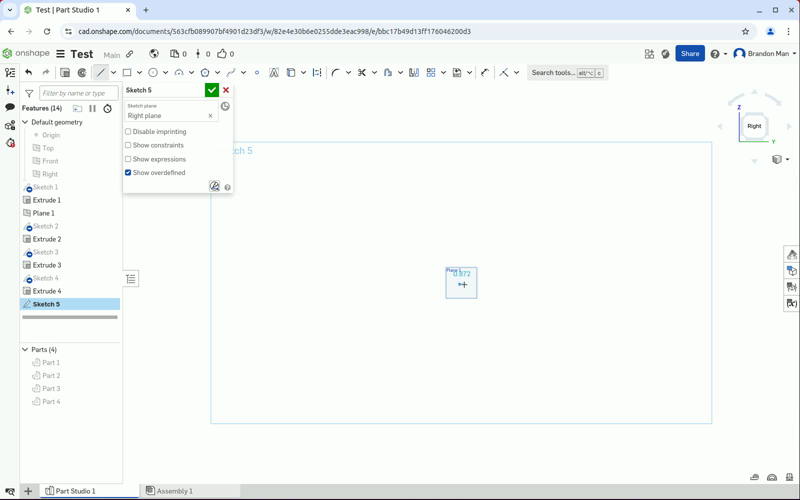
scroll(6)
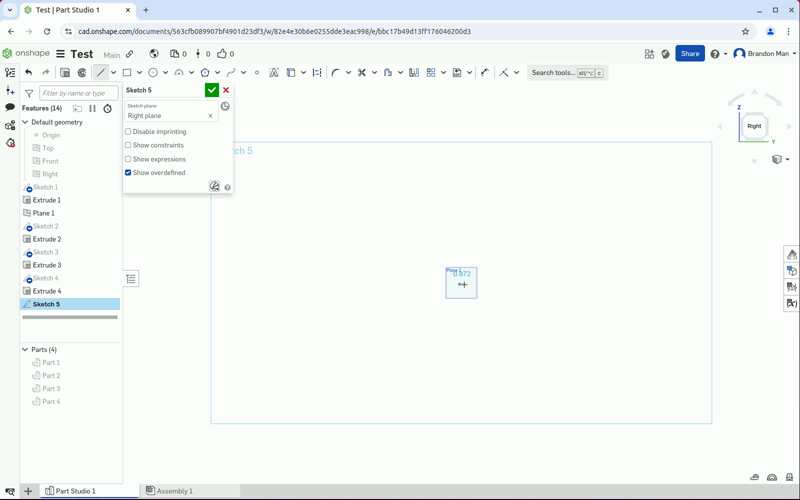
scroll(6)
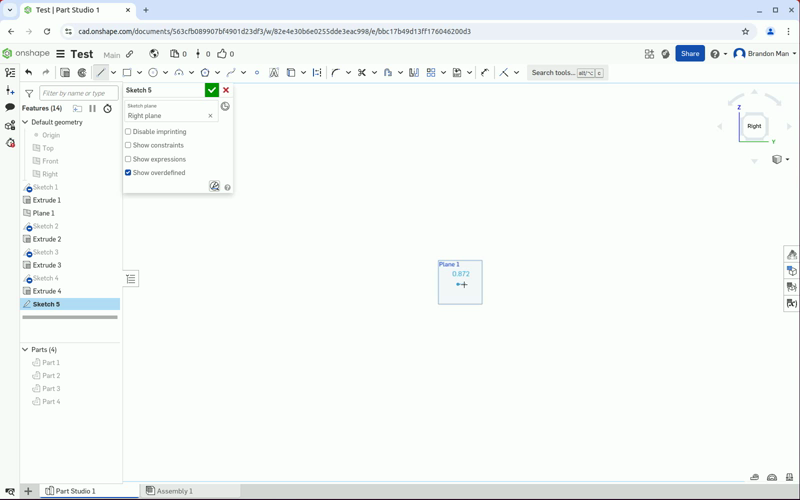
scroll(6)
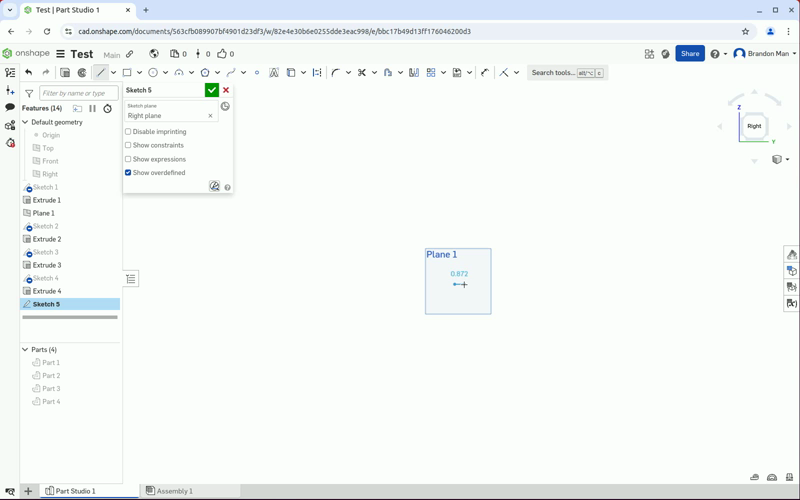
scroll(6)
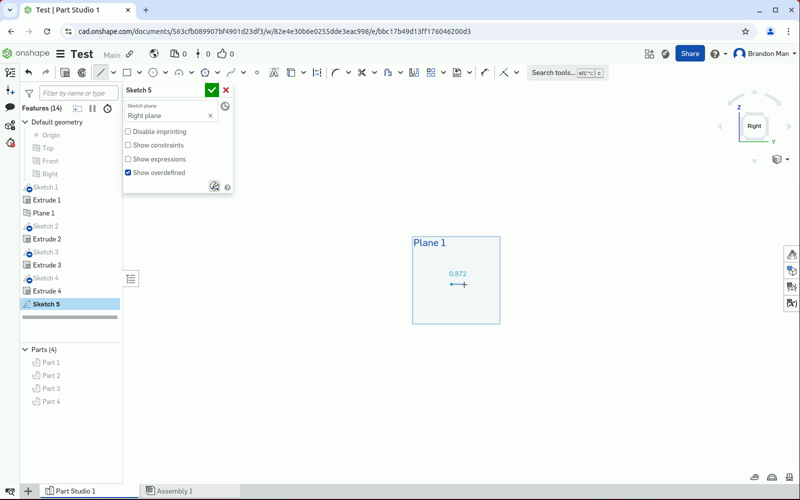
scroll(6)
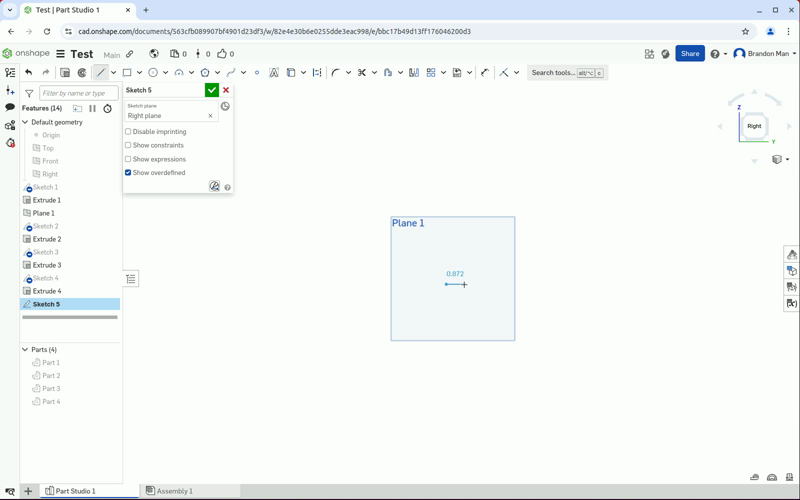
scroll(6)
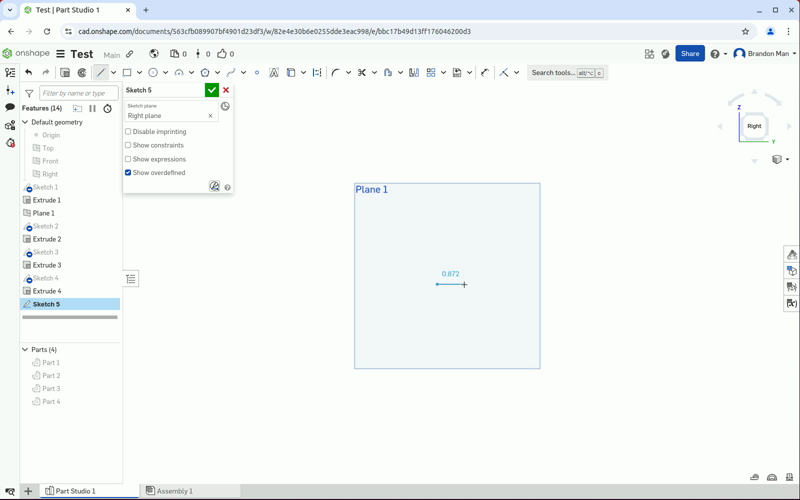
scroll(6)
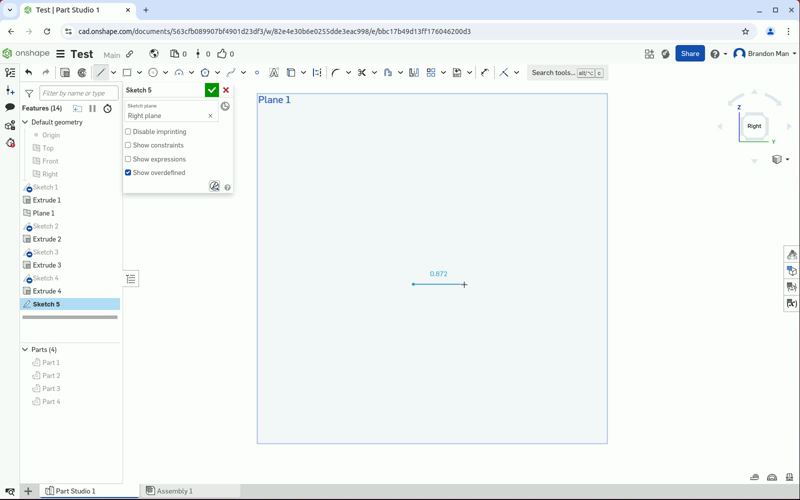
click(464, 284)
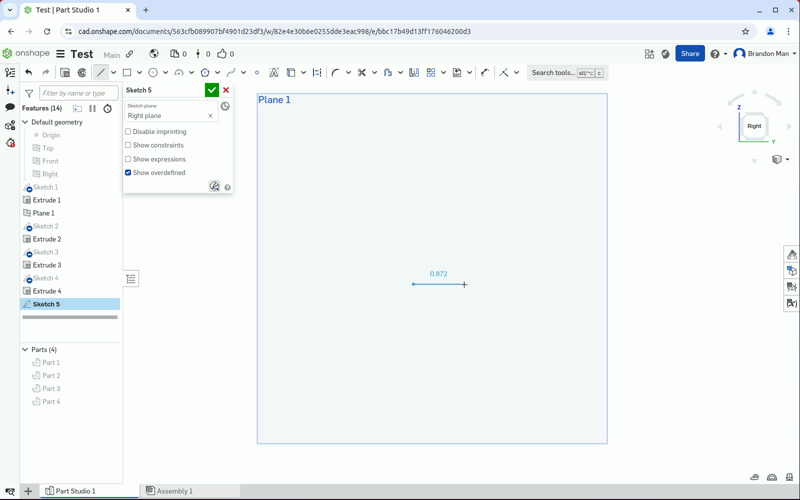
scroll(-6)
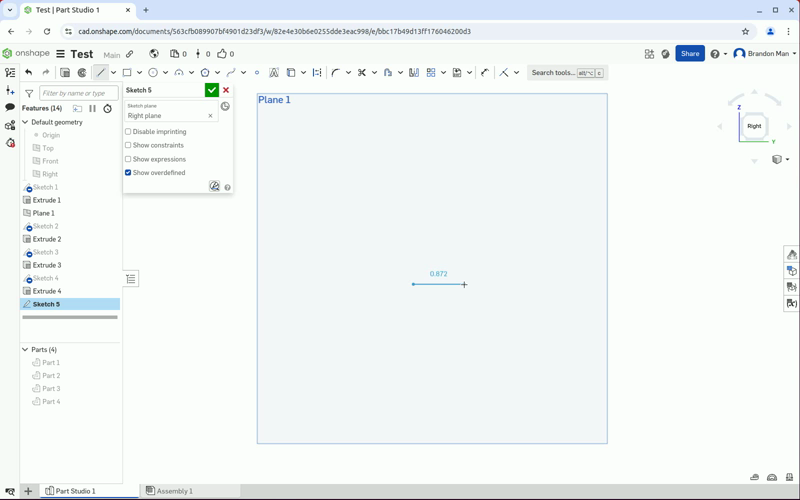
scroll(-6)
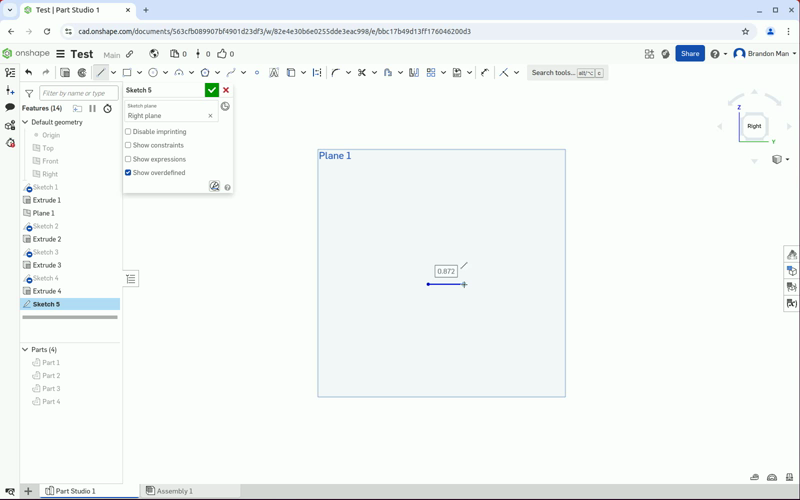
scroll(-6)
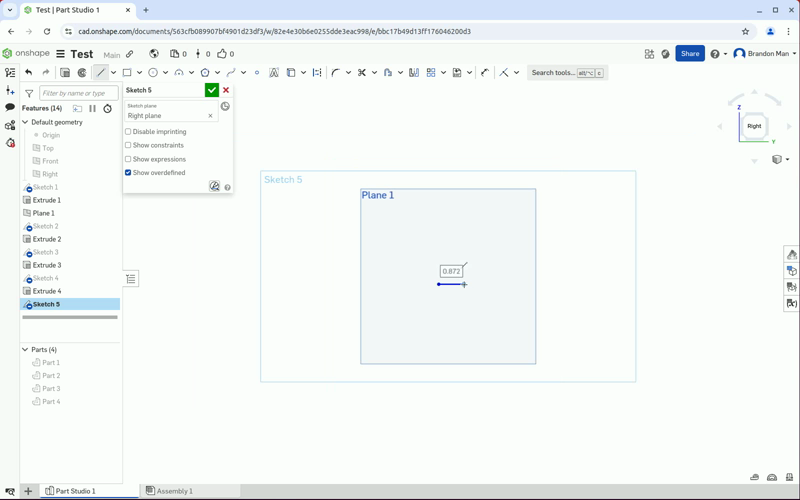
scroll(-6)
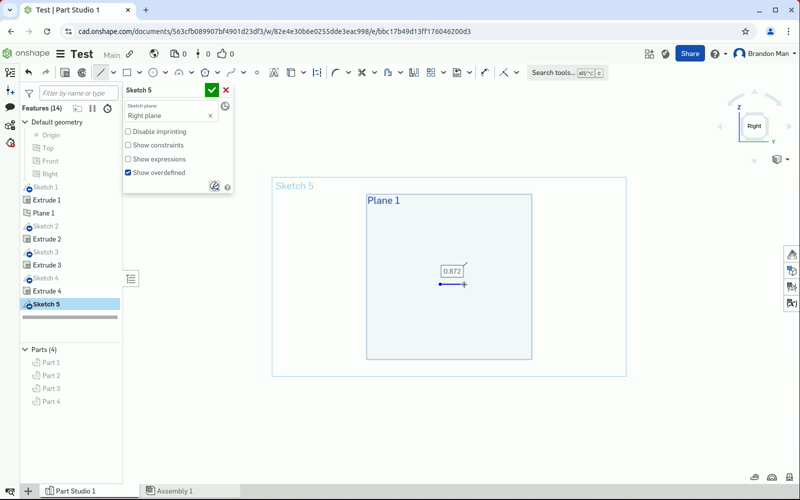
scroll(-6)
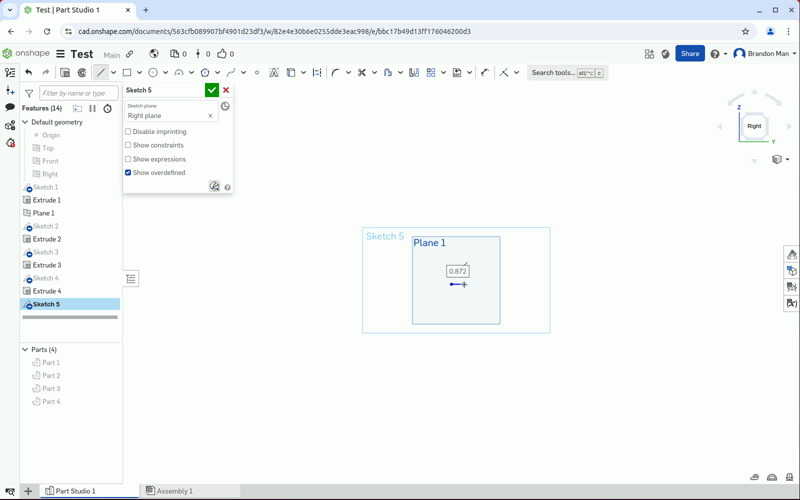
scroll(-6)
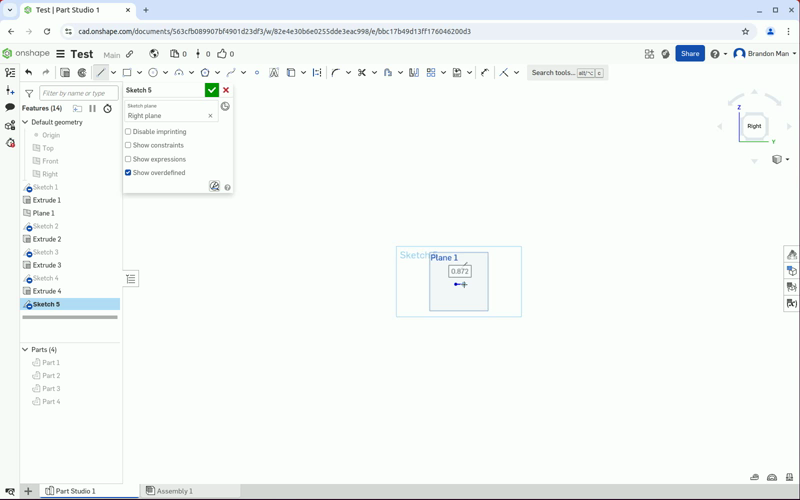
scroll(-6)
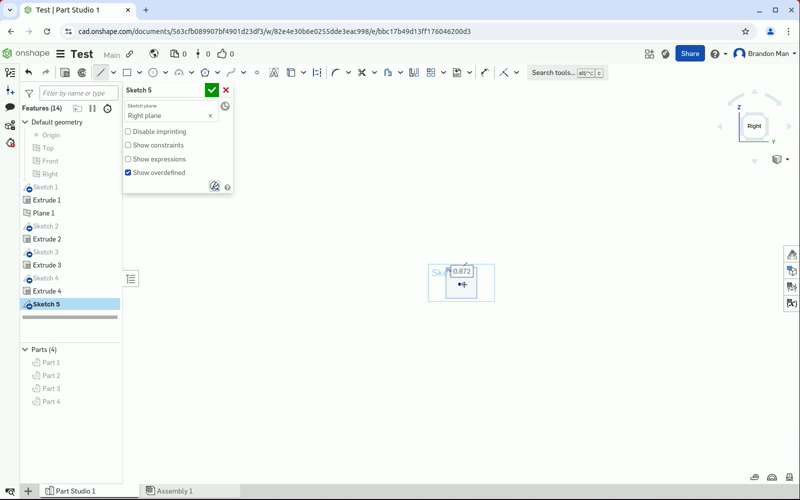
key_up(shift)
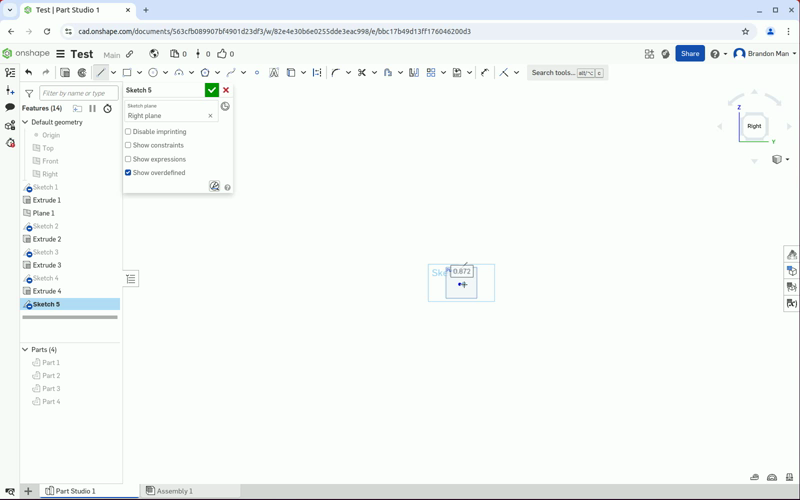
key_down(shift)
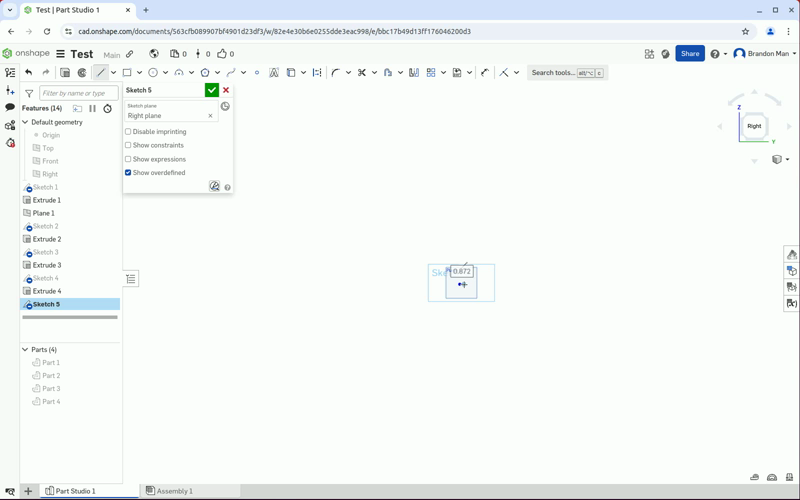
mouse_move(494, 284)
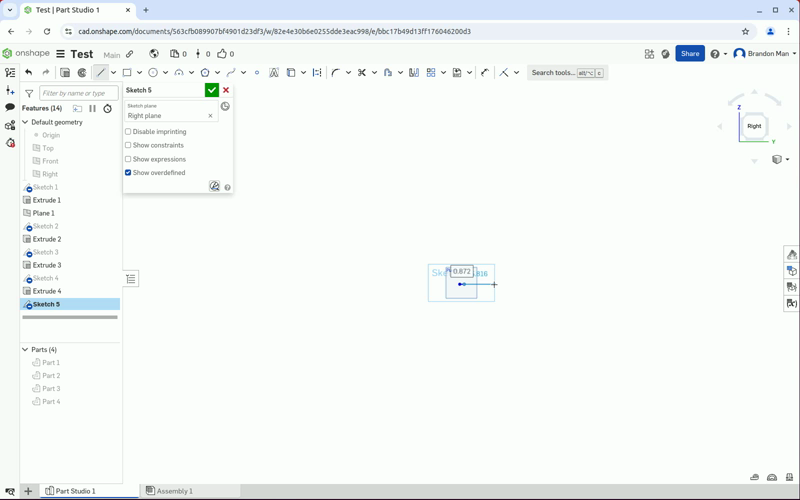
mouse_move(464, 279)
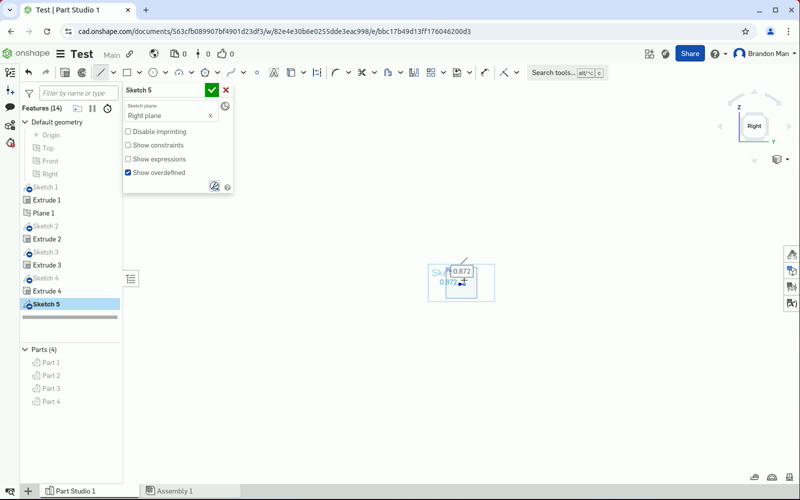
scroll(6)
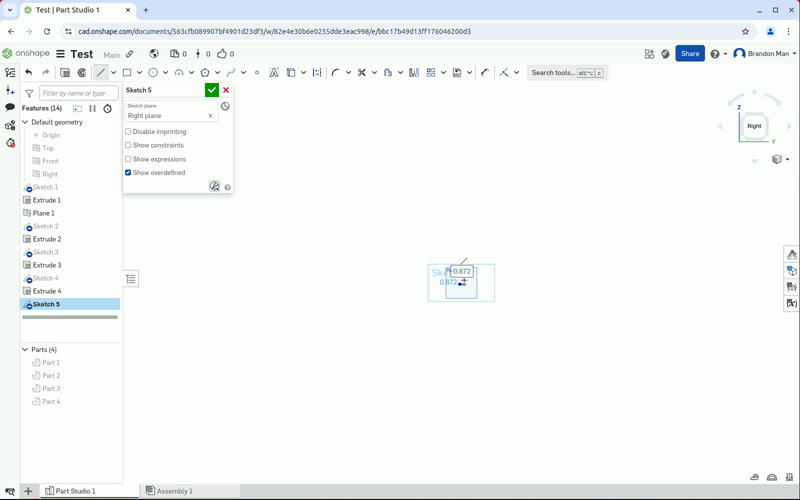
scroll(6)
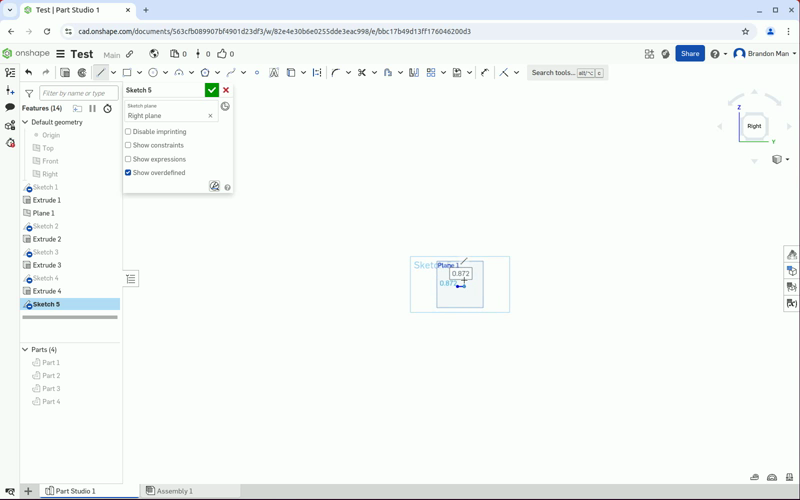
scroll(6)
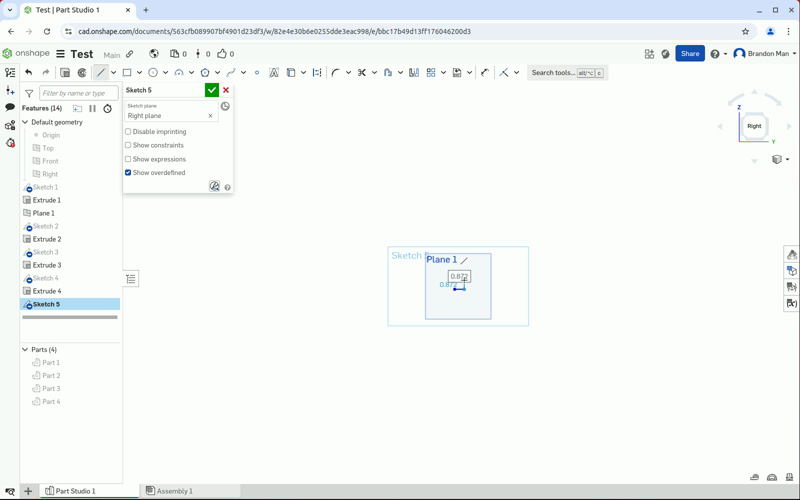
scroll(6)
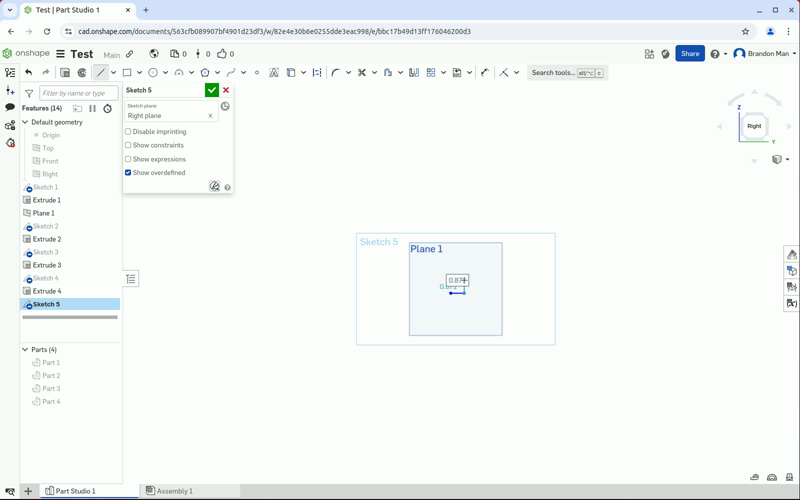
scroll(6)
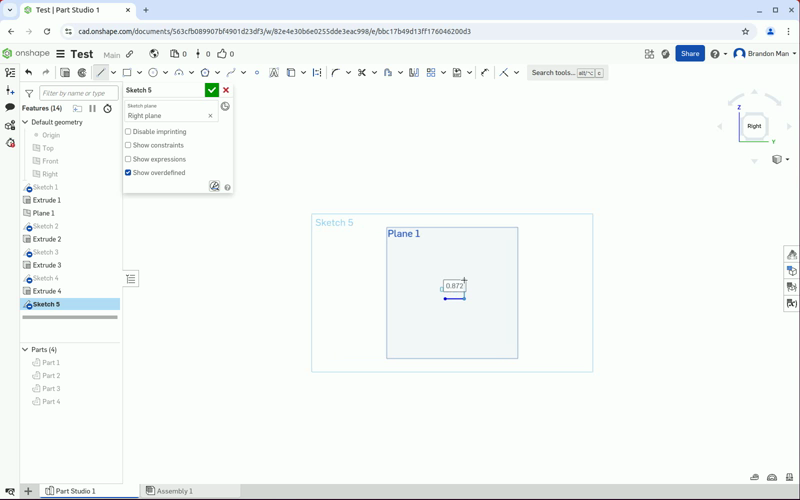
scroll(6)
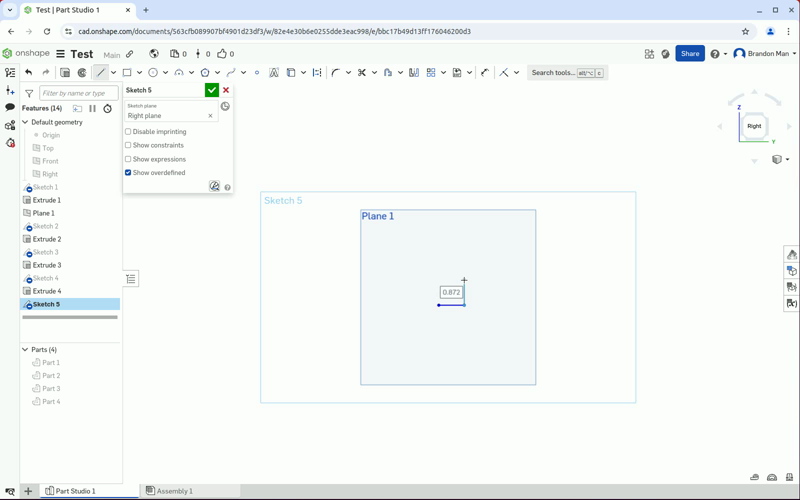
scroll(6)
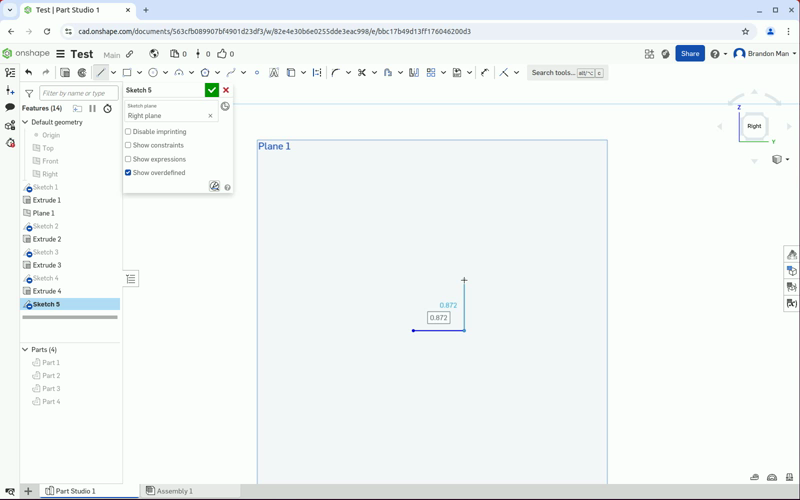
click(464, 279)
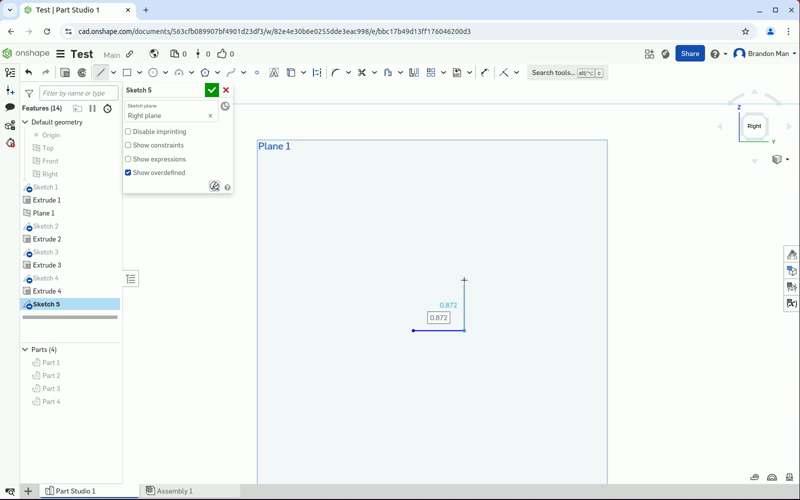
scroll(-6)
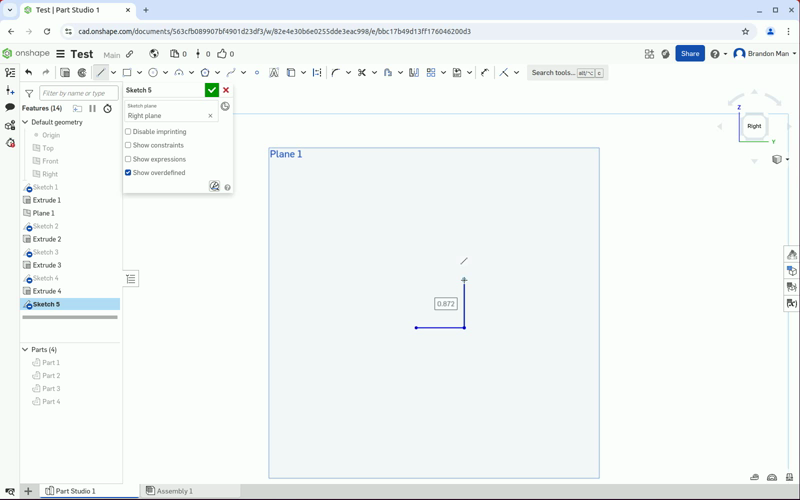
scroll(-6)
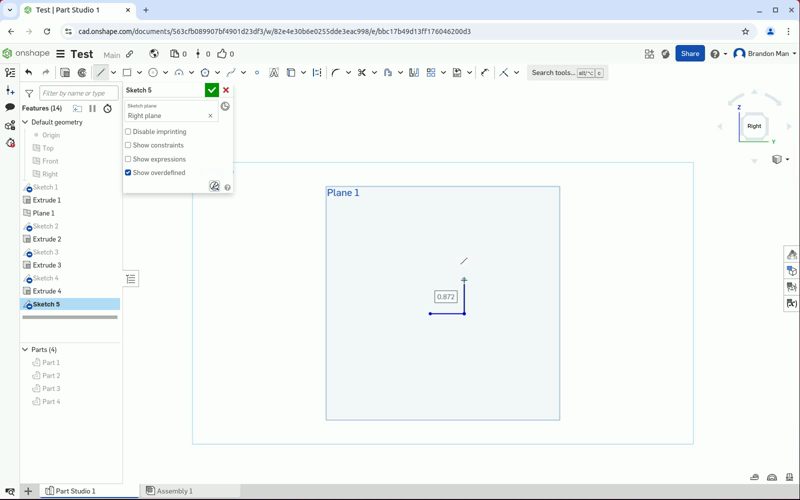
scroll(-6)
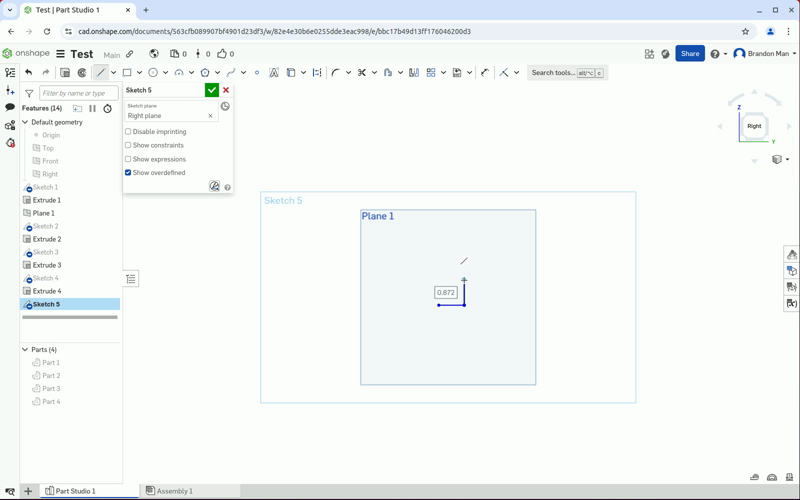
scroll(-6)
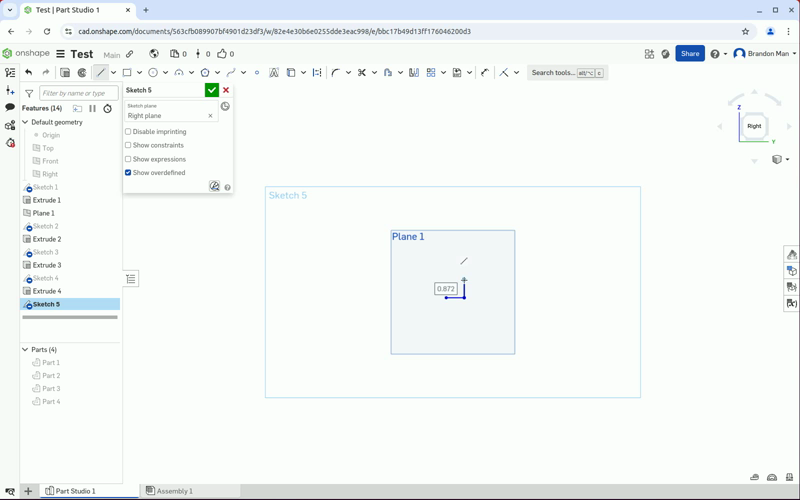
scroll(-6)
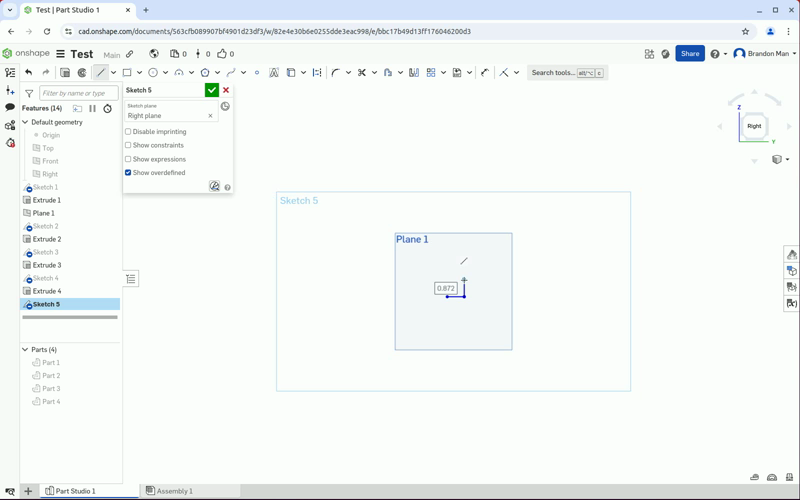
scroll(-6)
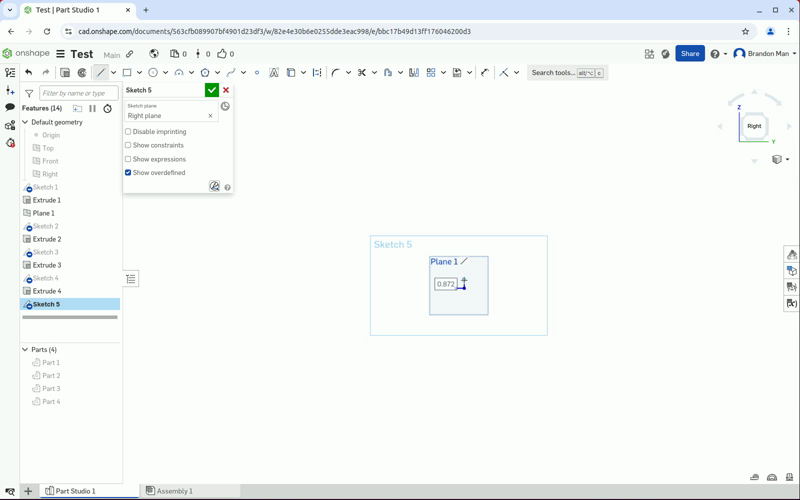
scroll(-6)
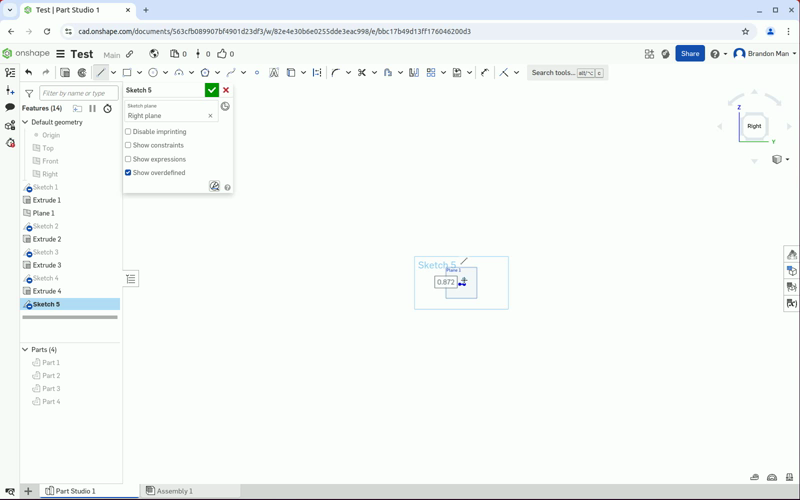
key_up(shift)
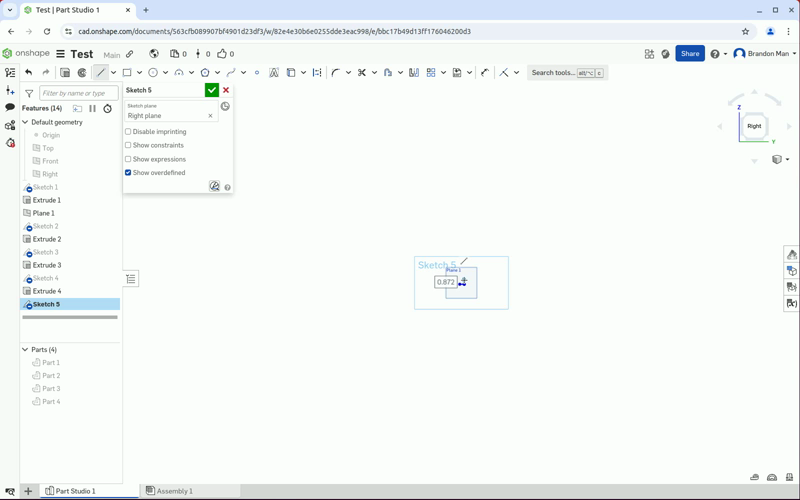
key_down(shift)
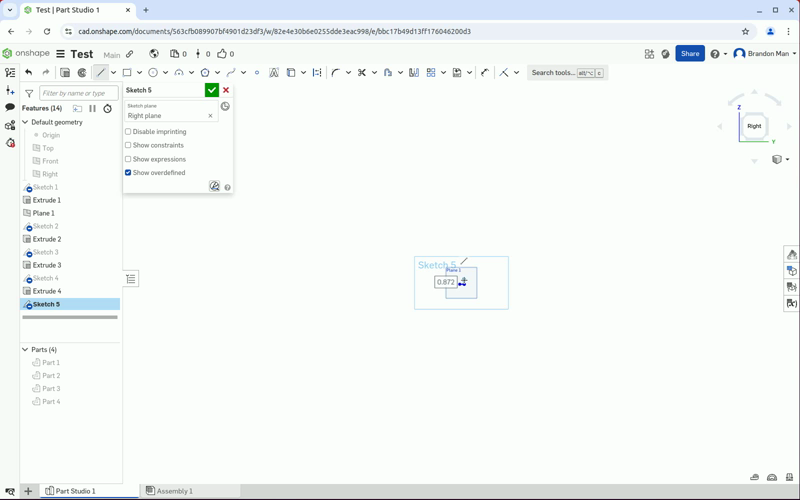
mouse_move(494, 279)
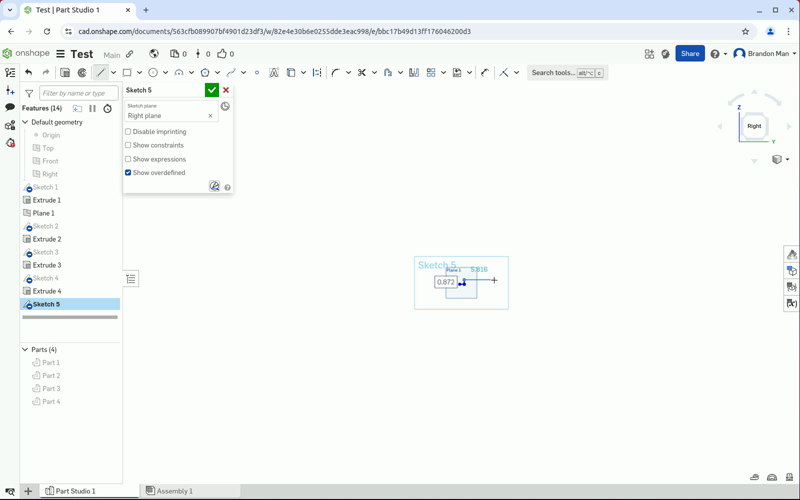
mouse_move(459, 279)
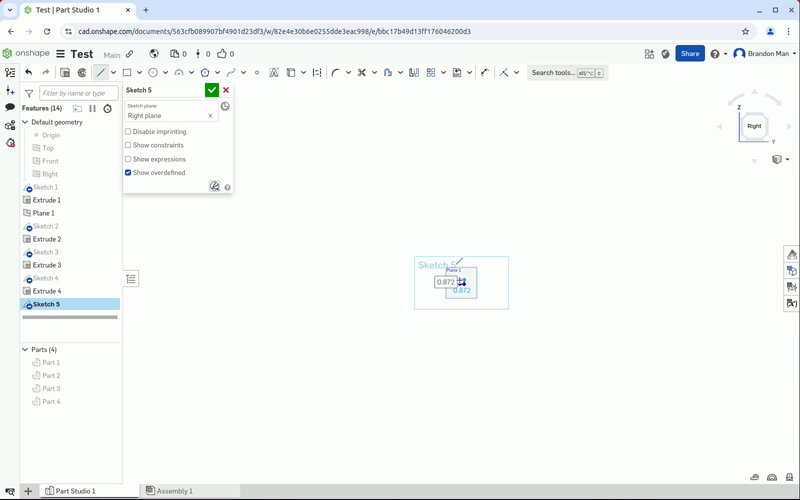
scroll(6)
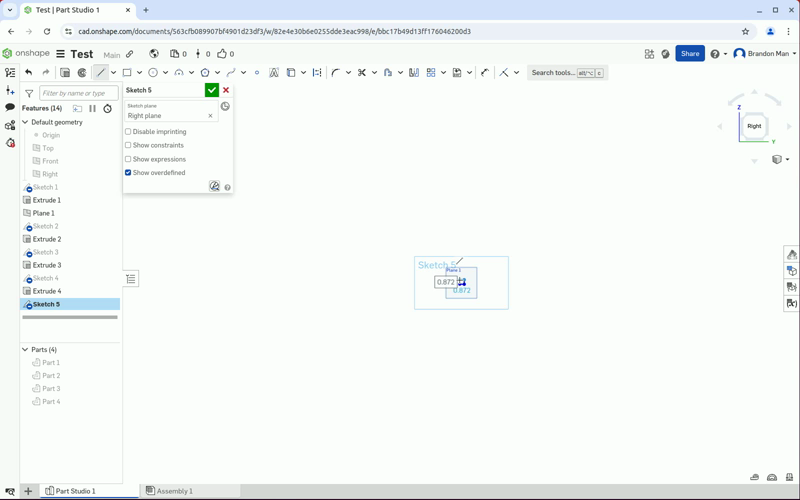
scroll(6)
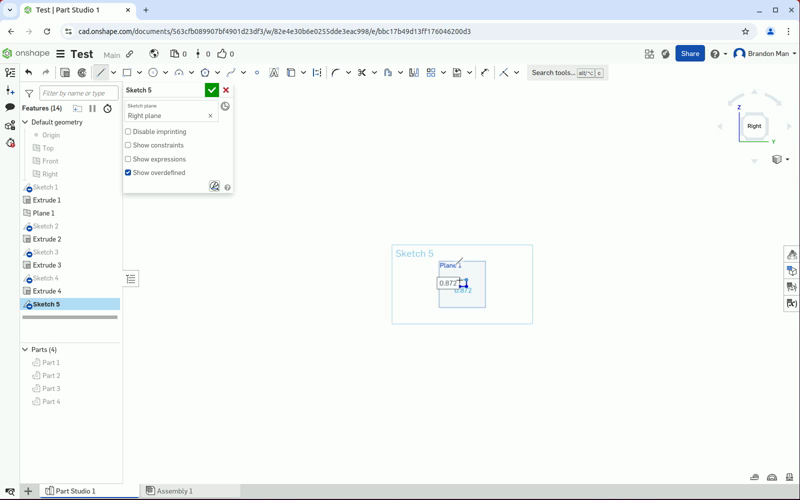
scroll(6)
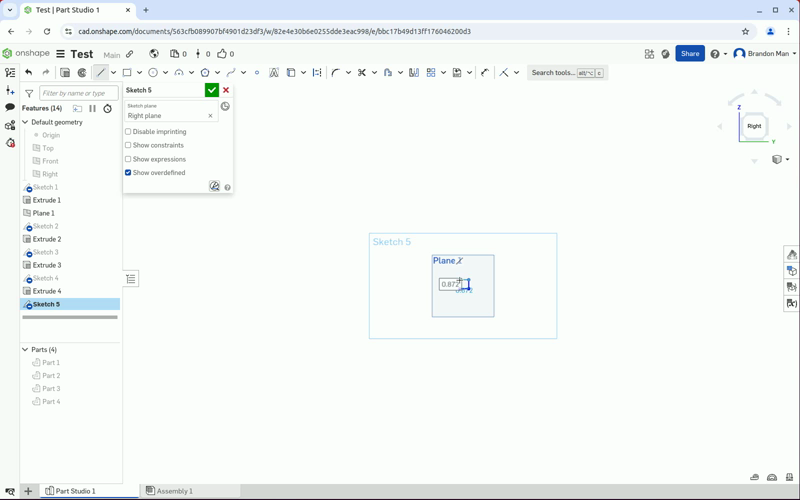
scroll(6)
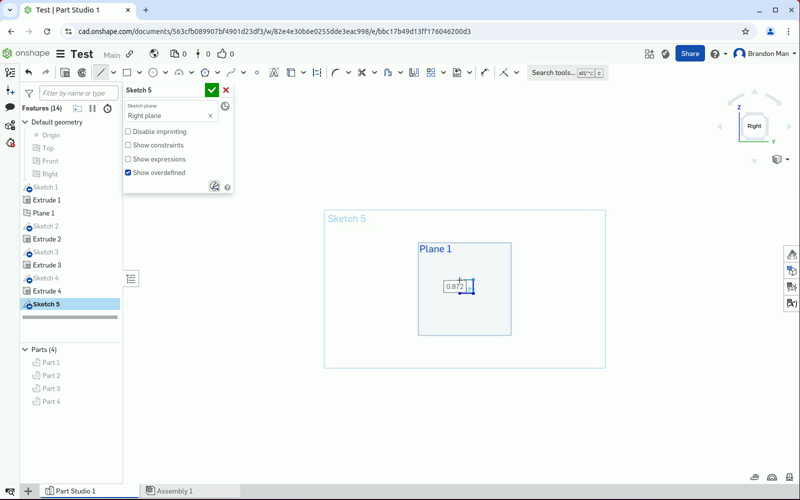
scroll(6)
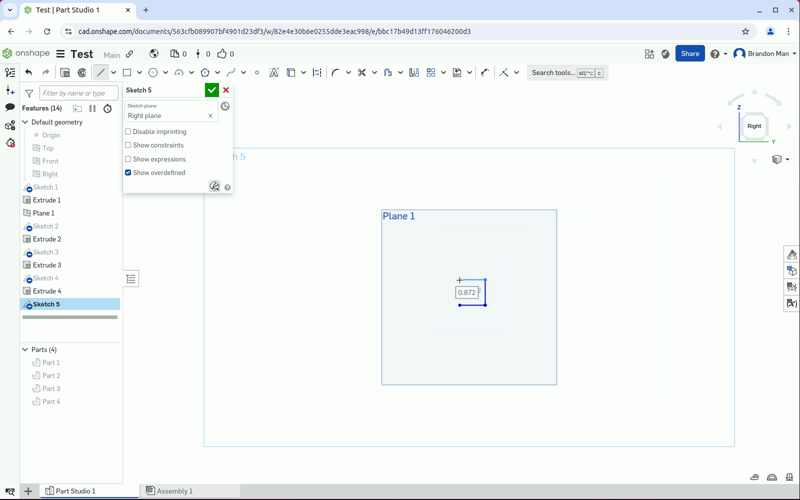
scroll(6)
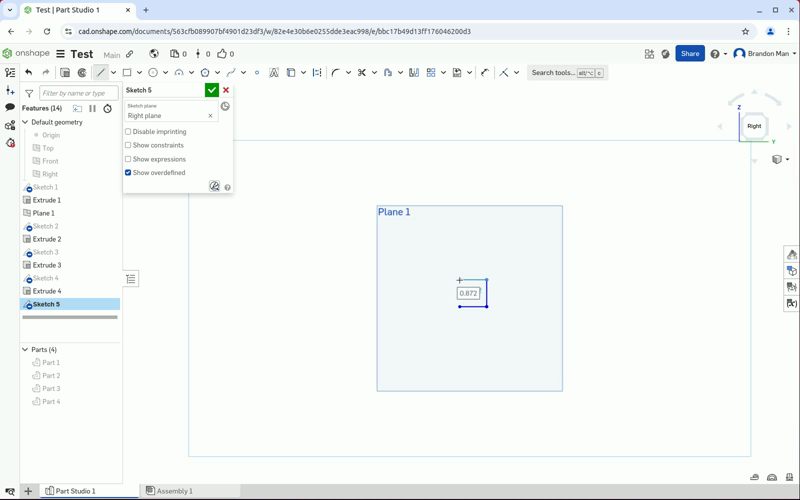
scroll(6)
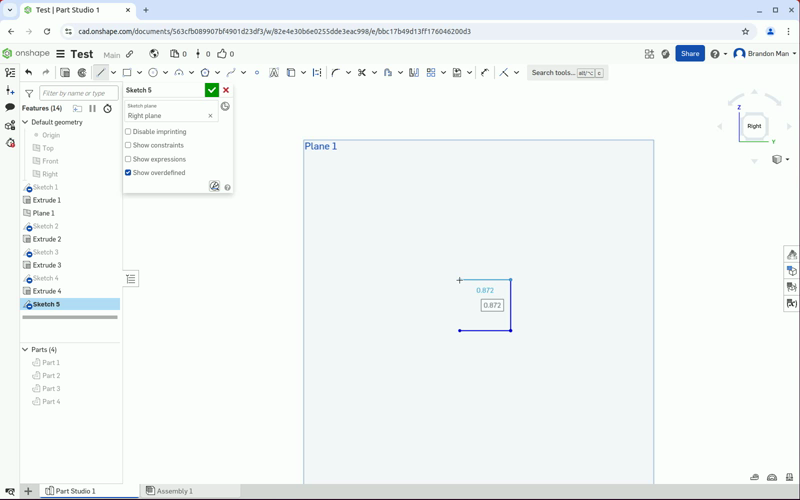
click(459, 279)
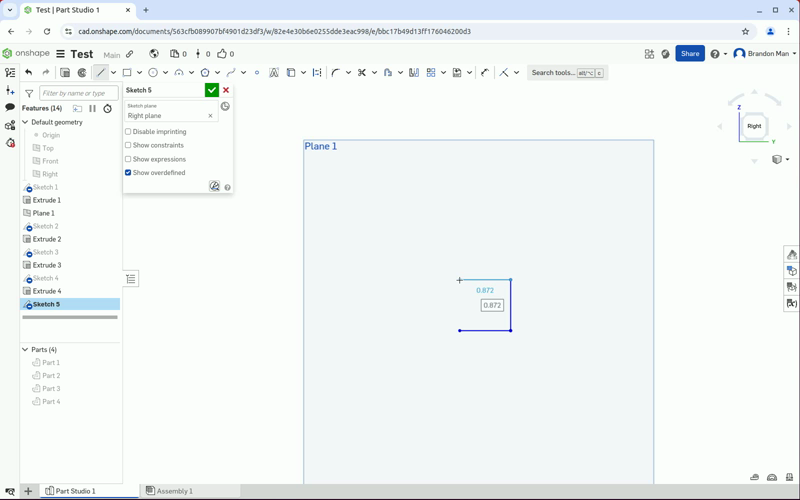
scroll(-6)
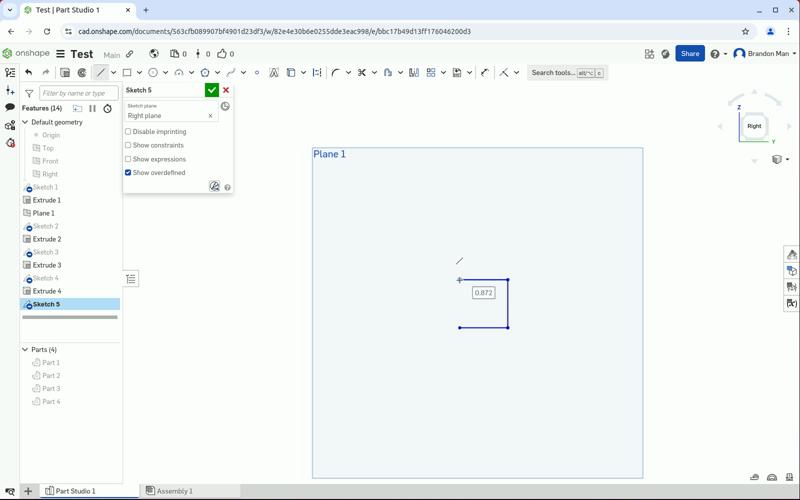
scroll(-6)
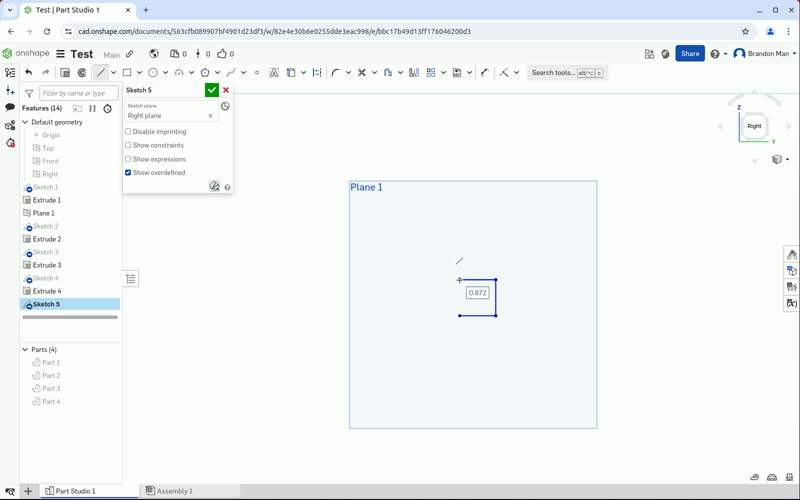
scroll(-6)
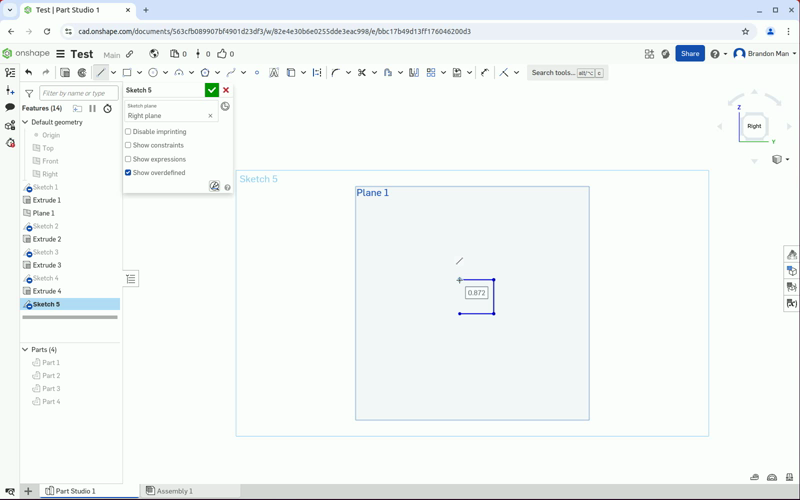
scroll(-6)
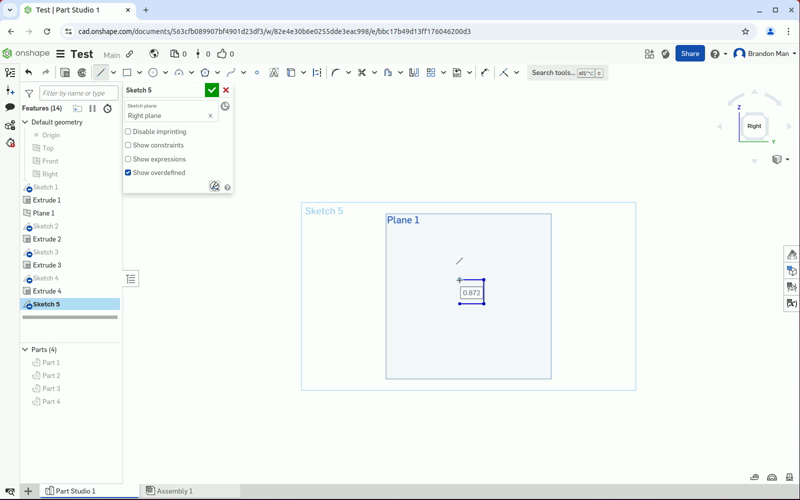
scroll(-6)
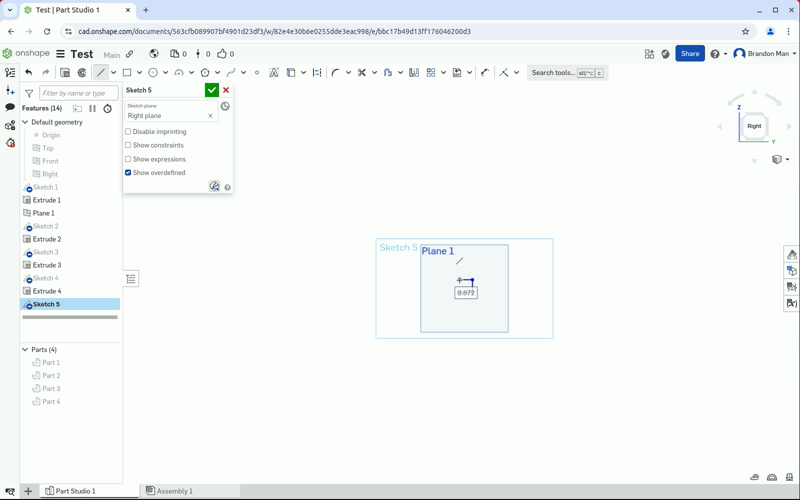
scroll(-6)
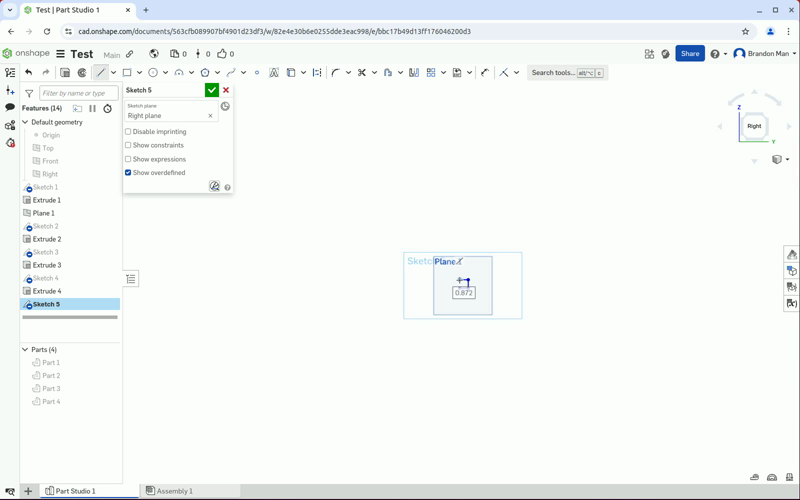
scroll(-6)
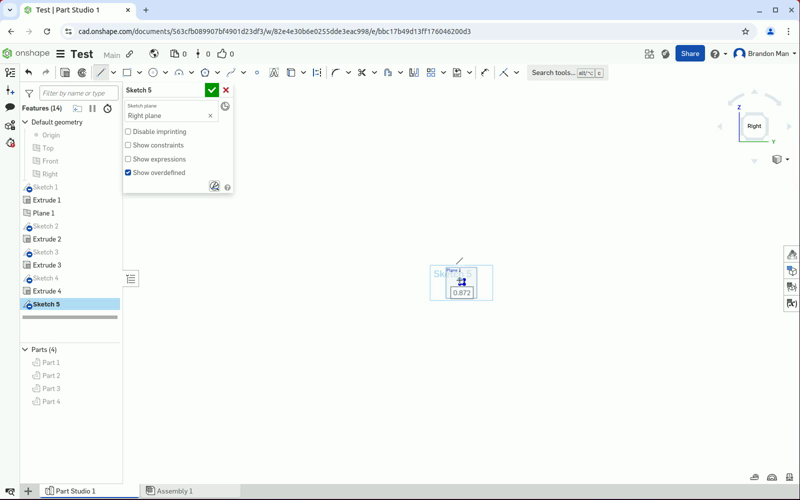
key_up(shift)
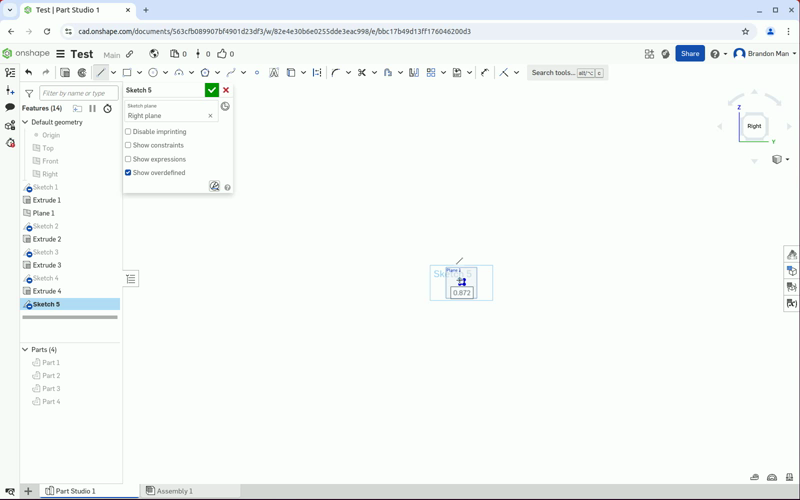
mouse_move(489, 279)
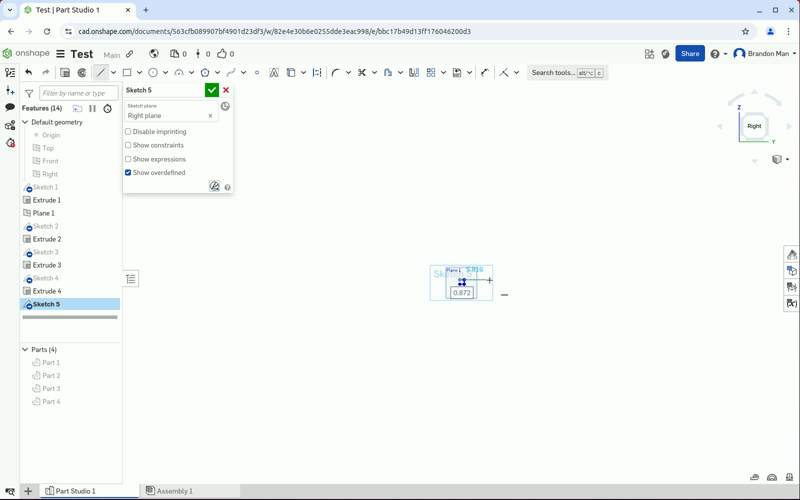
key_down(shift)
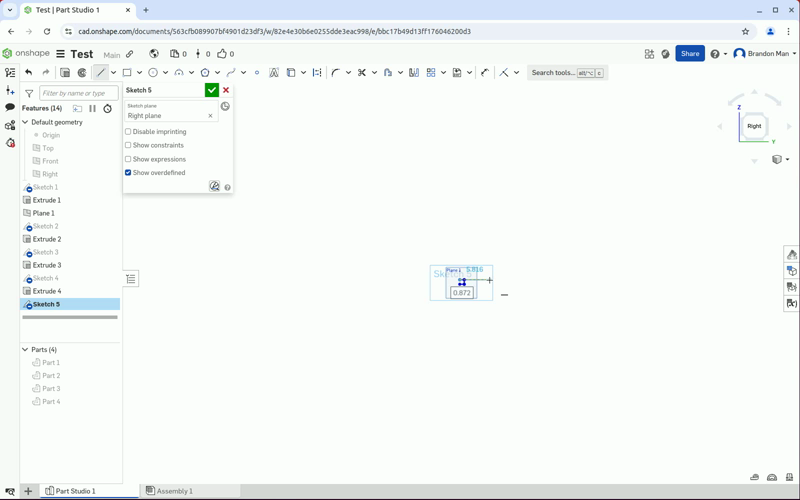
mouse_move(459, 284)
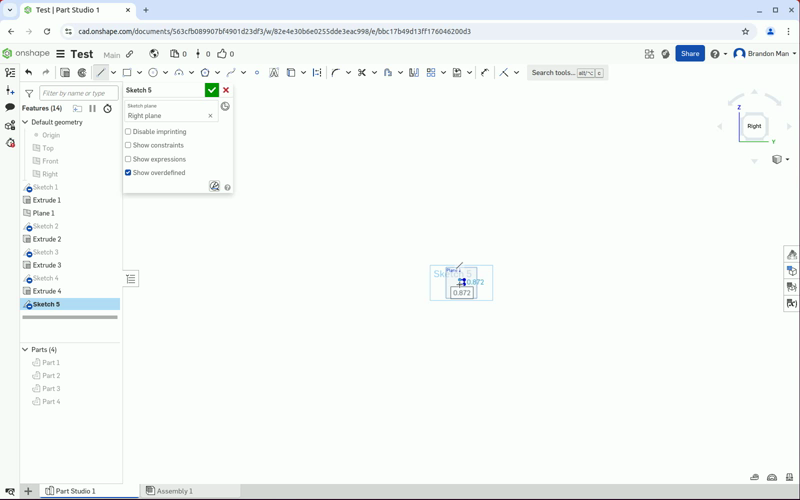
scroll(6)
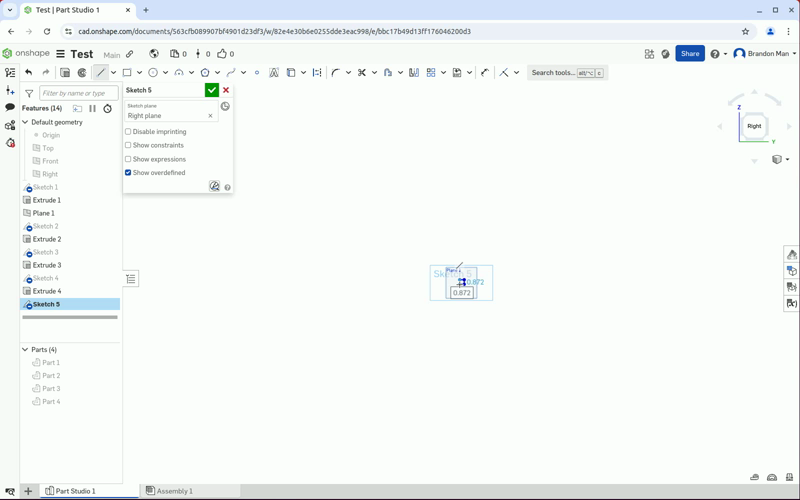
scroll(6)
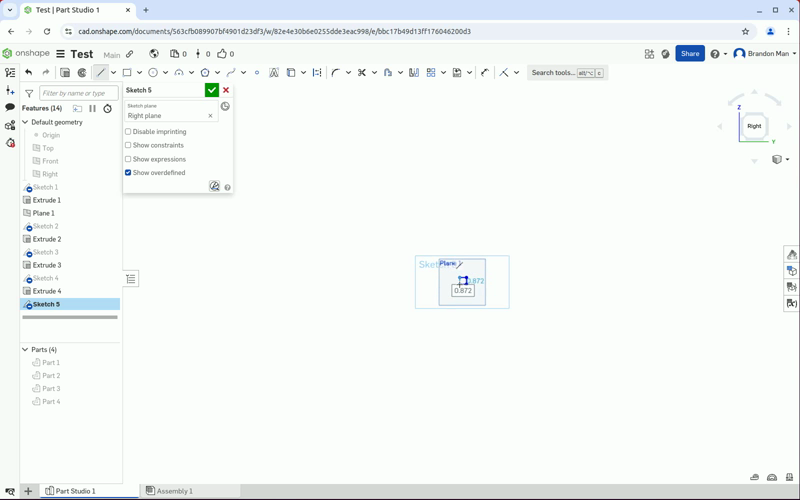
scroll(6)
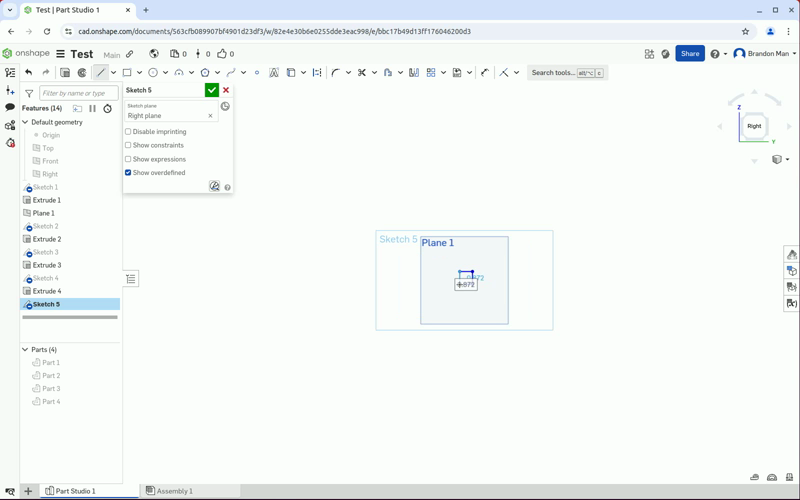
scroll(6)
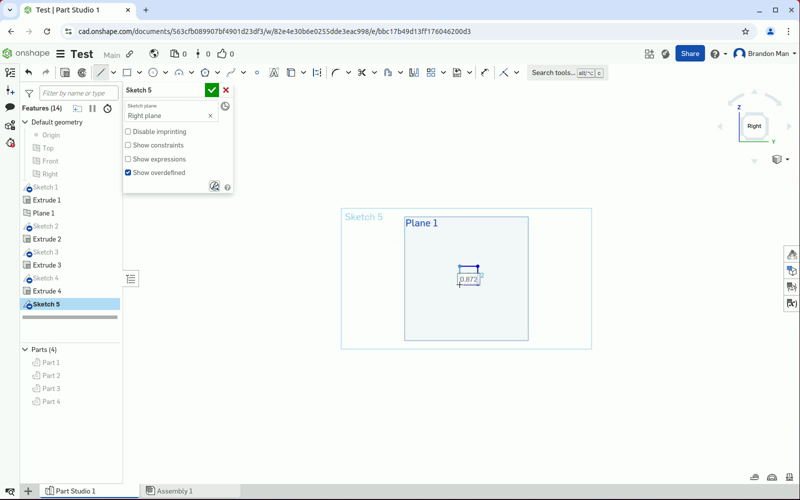
scroll(6)
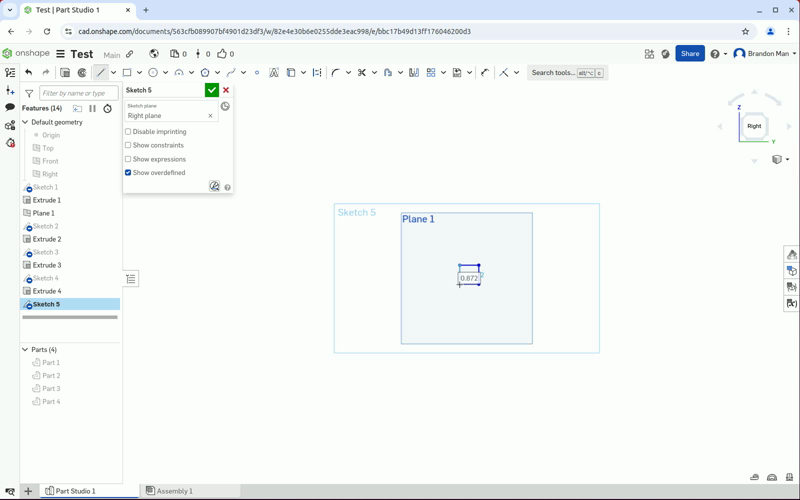
scroll(6)
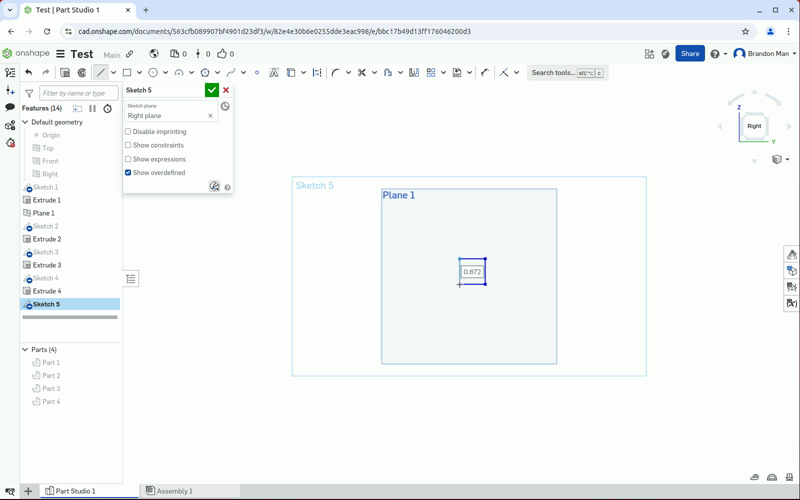
scroll(6)
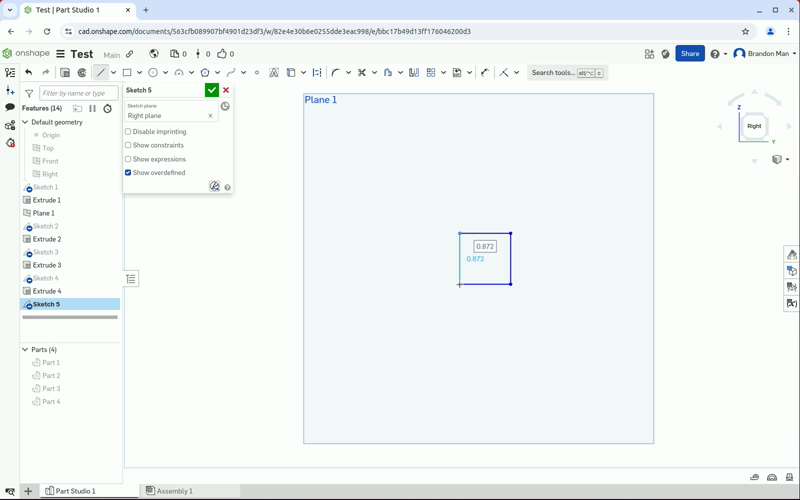
key_up(shift)
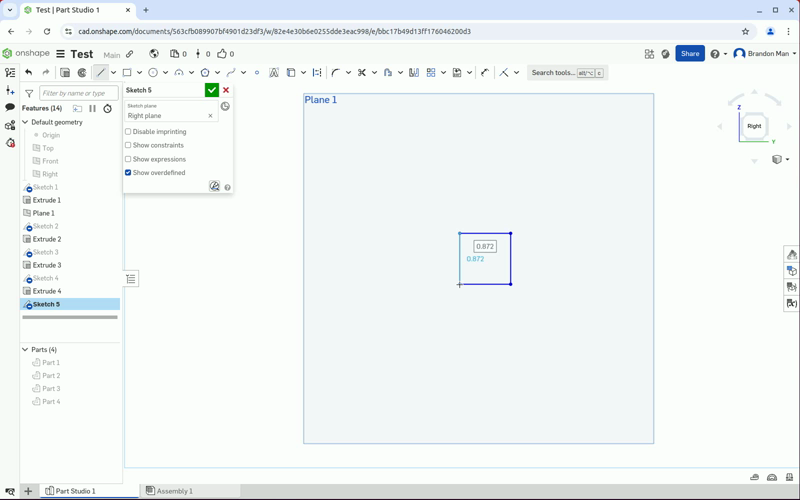
click(459, 284)
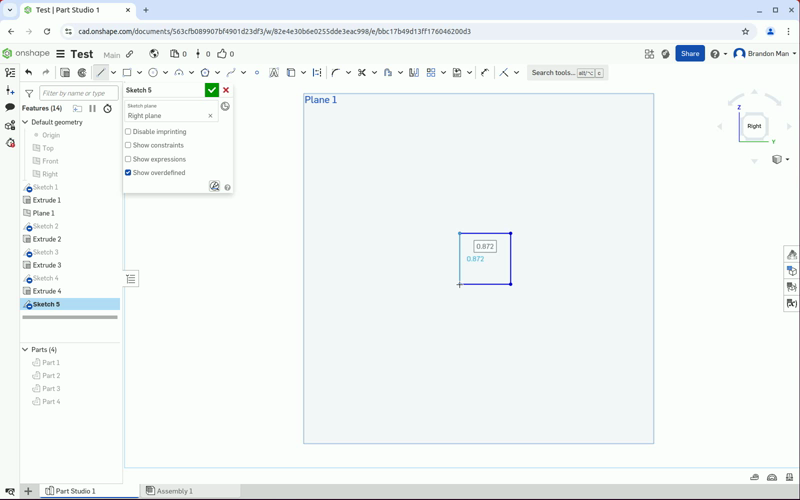
scroll(-6)
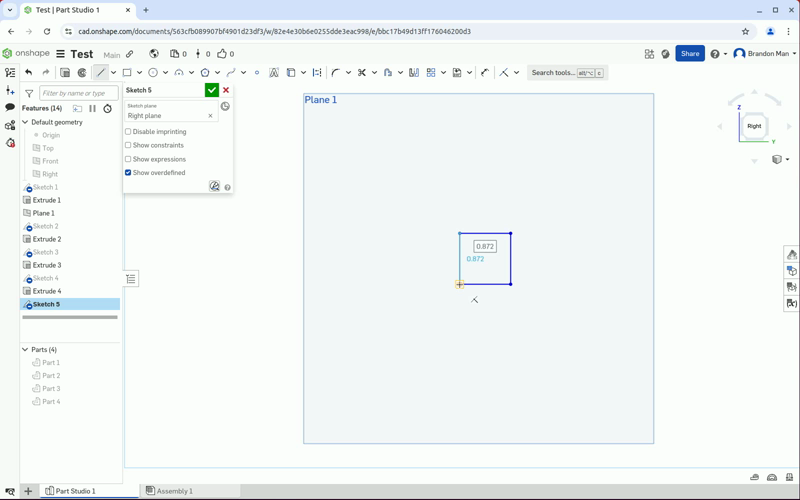
scroll(-6)
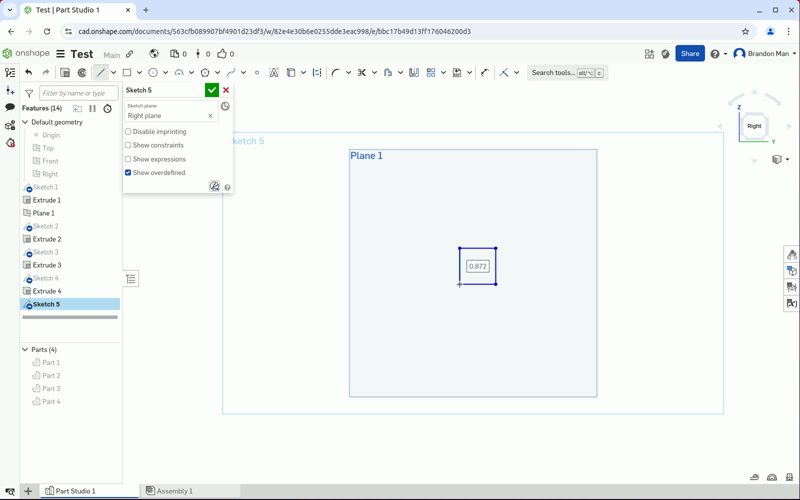
scroll(-6)
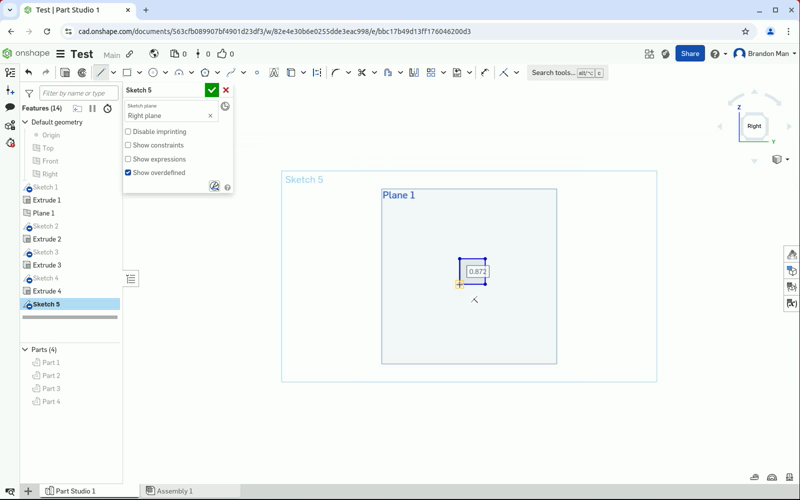
scroll(-6)
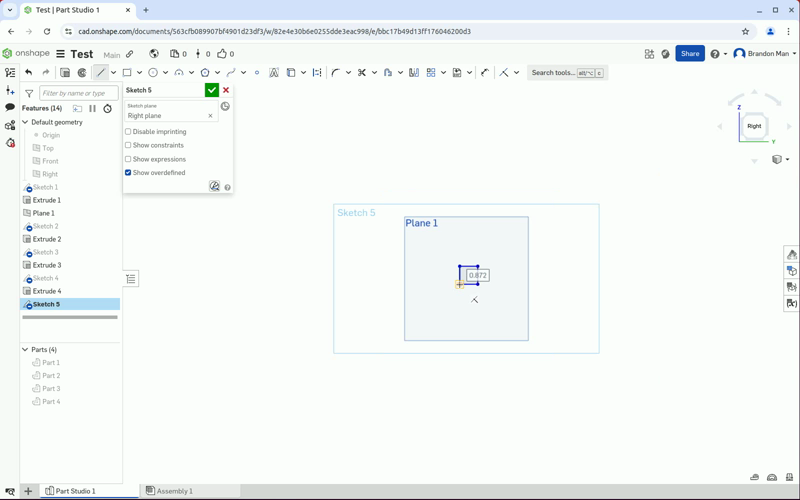
scroll(-6)
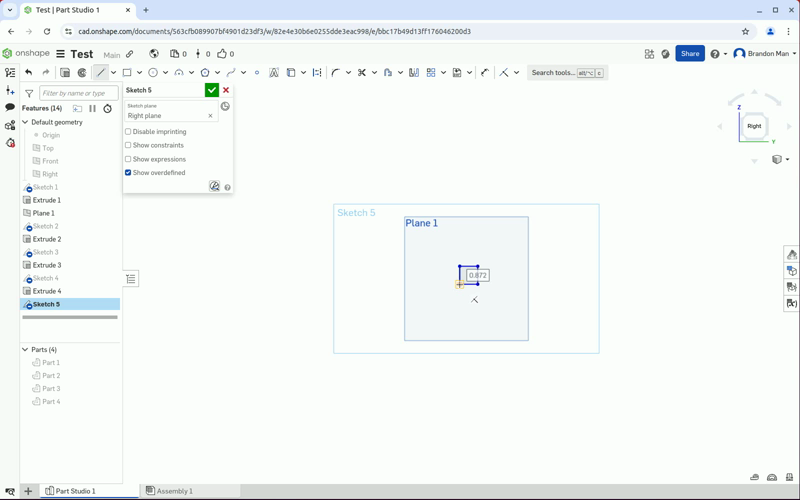
scroll(-6)
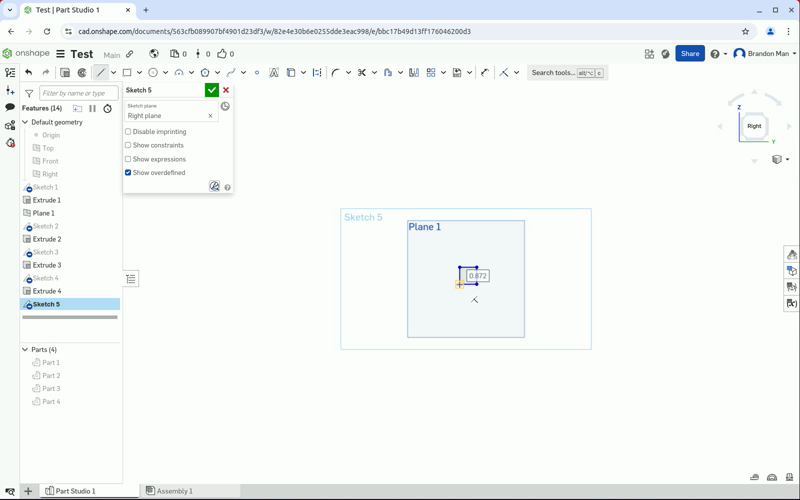
scroll(-6)
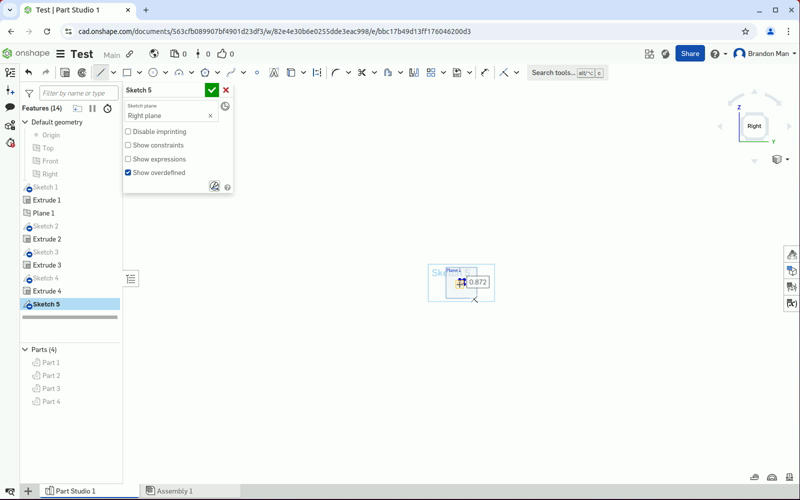
key(esc)
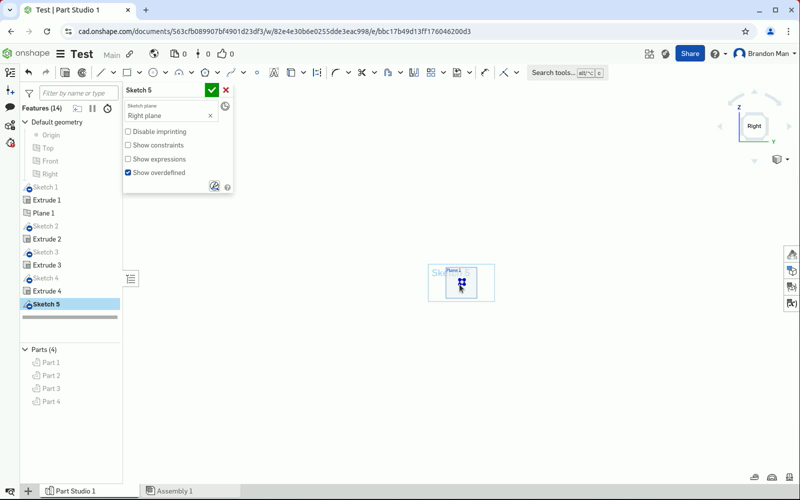
mouse_move(460, 282)
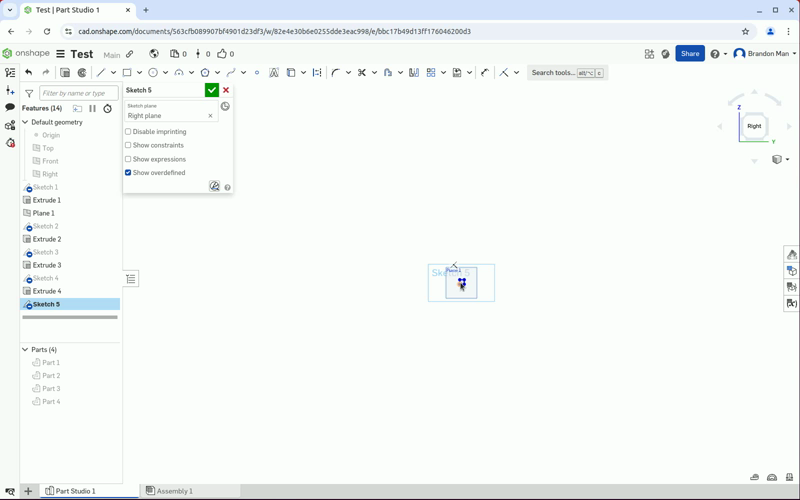
scroll(6)
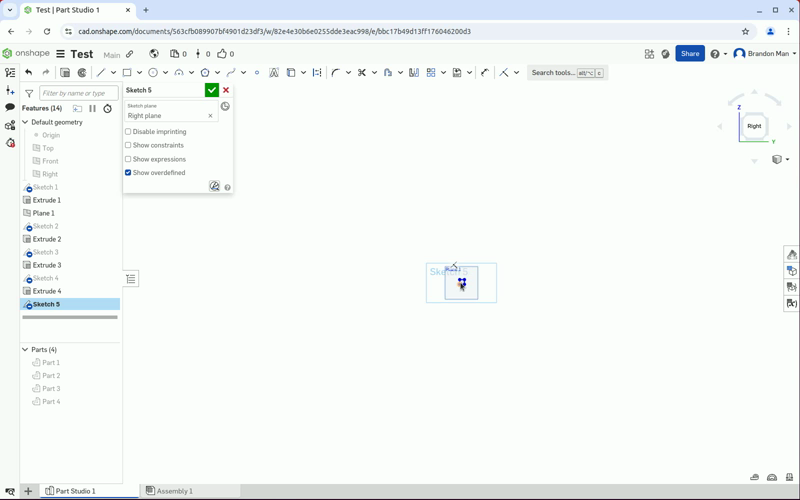
scroll(6)
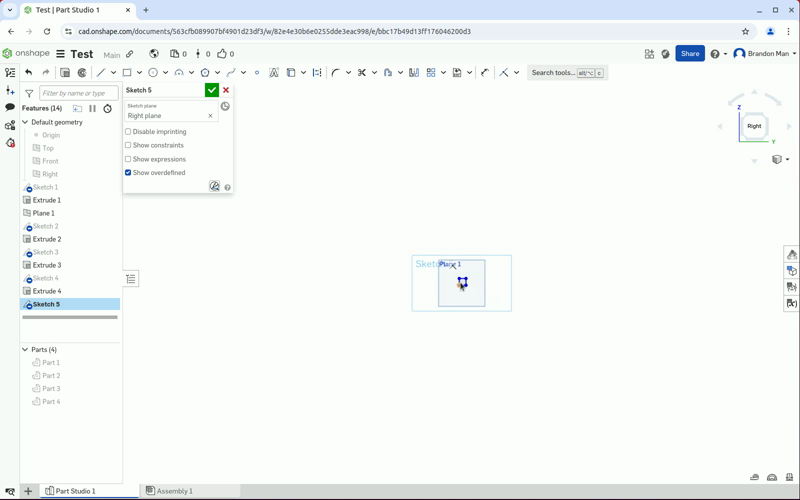
scroll(6)
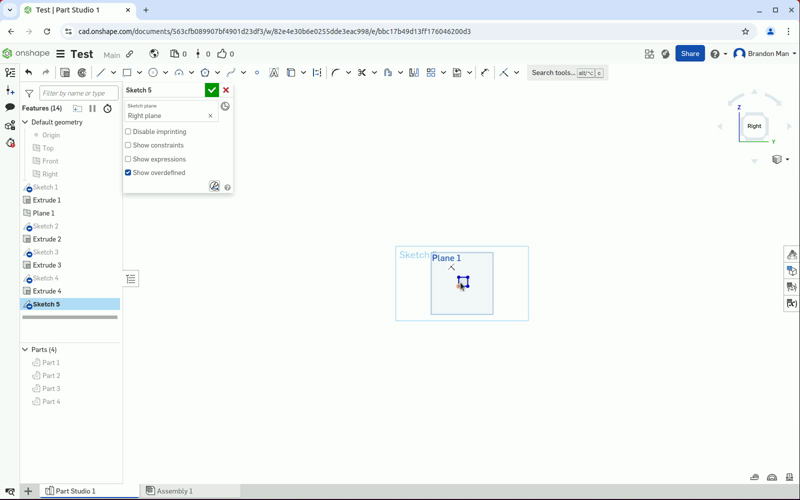
scroll(6)
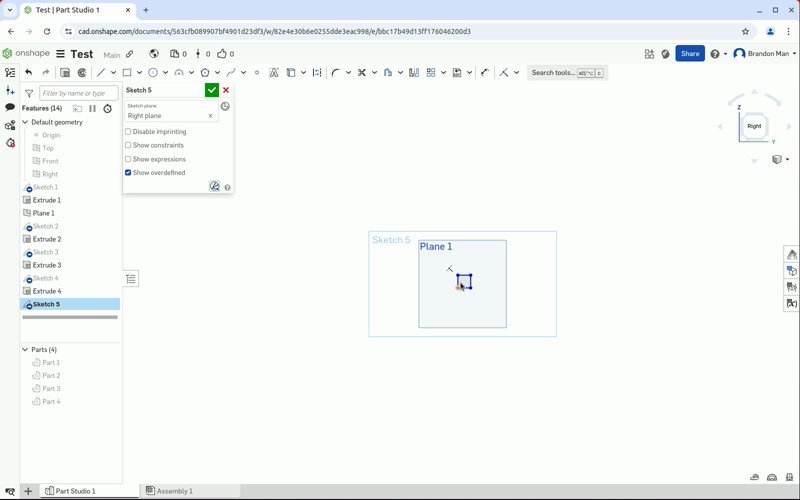
scroll(6)
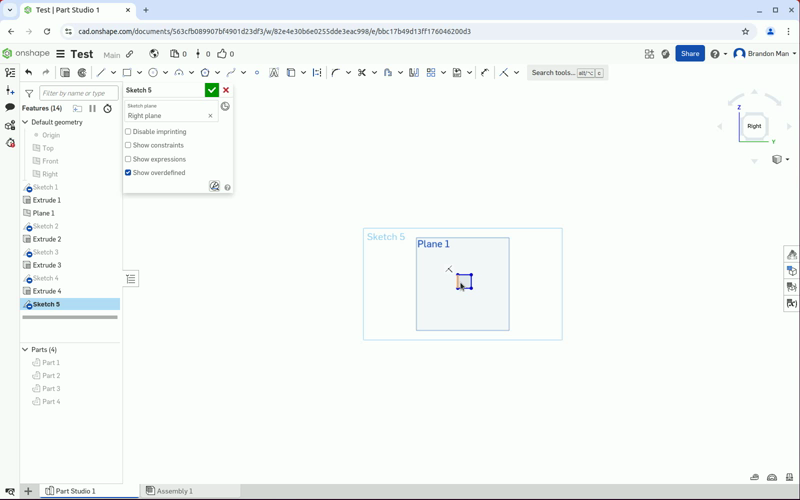
scroll(6)
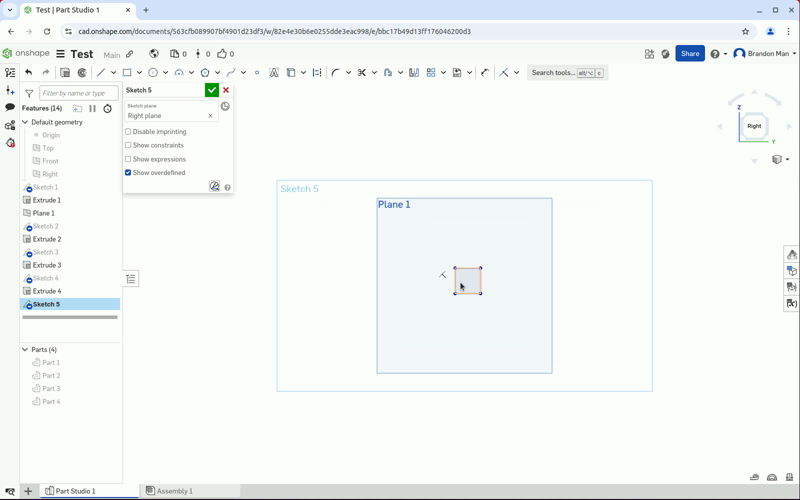
scroll(6)
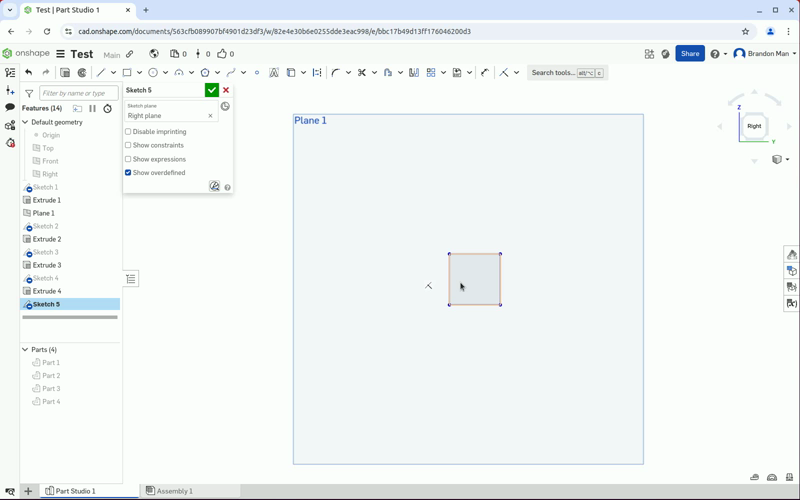
click(460, 282)
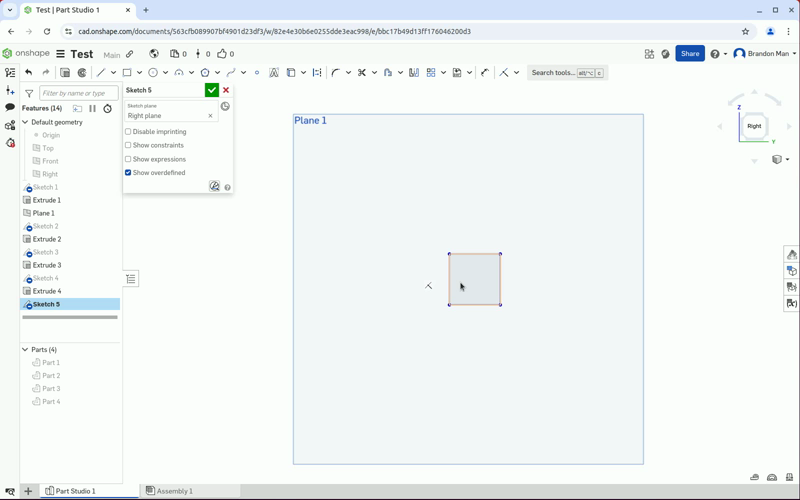
scroll(-6)
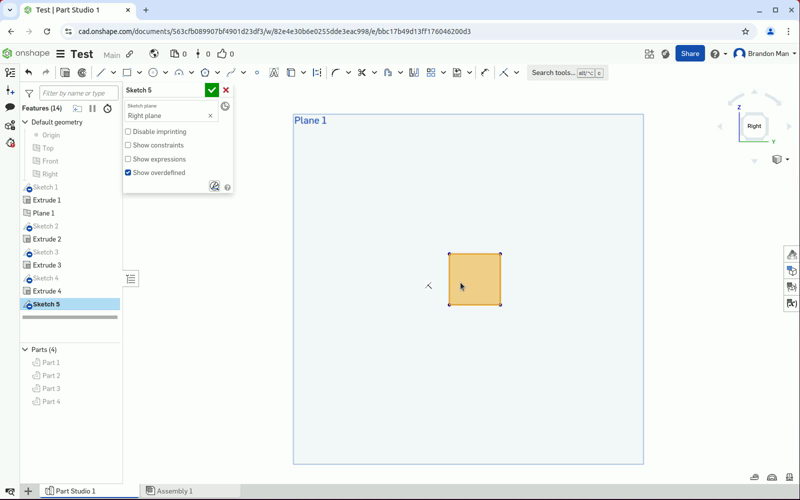
scroll(-6)
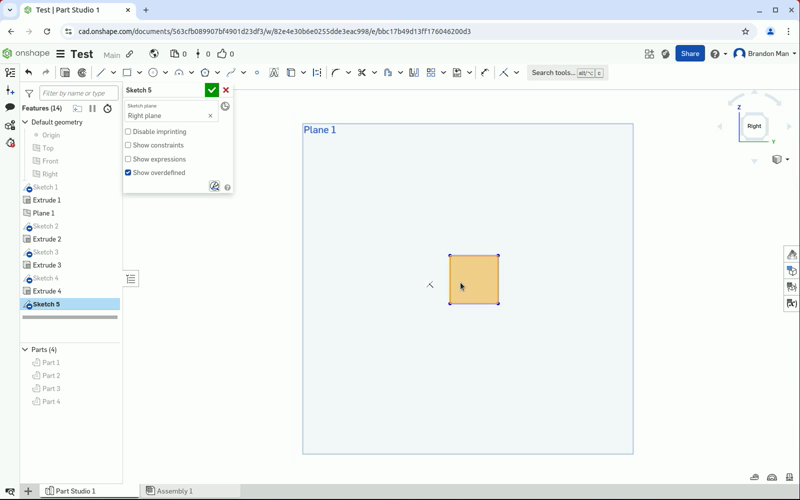
scroll(-6)
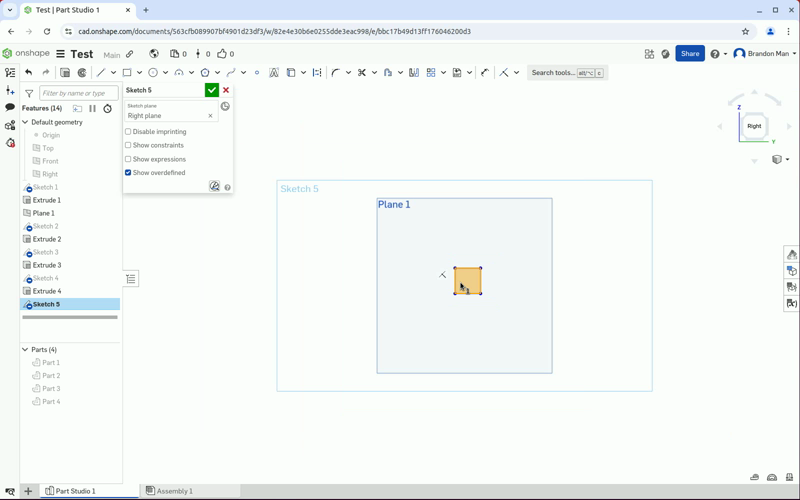
scroll(-6)
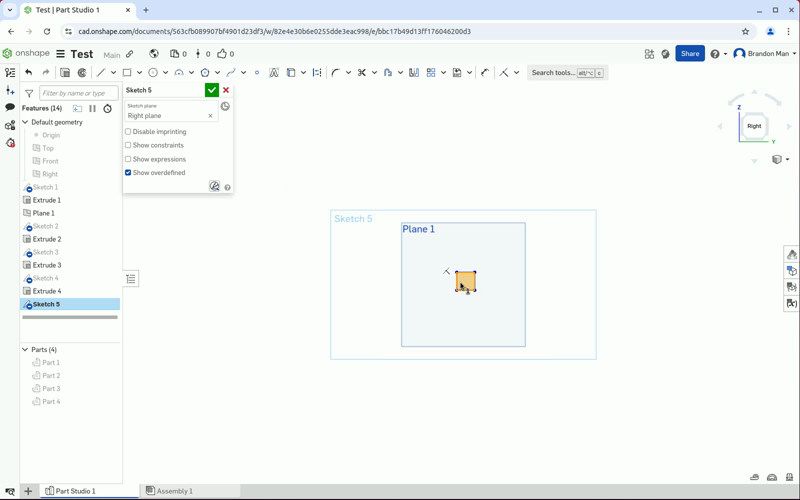
scroll(-6)
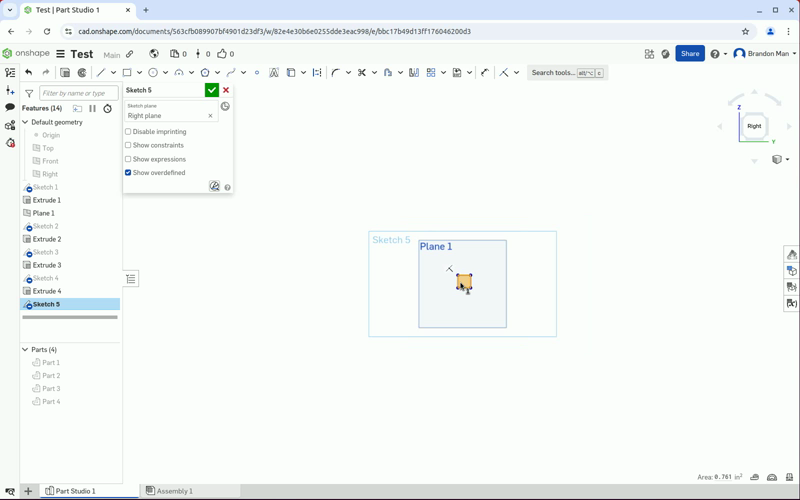
scroll(-6)
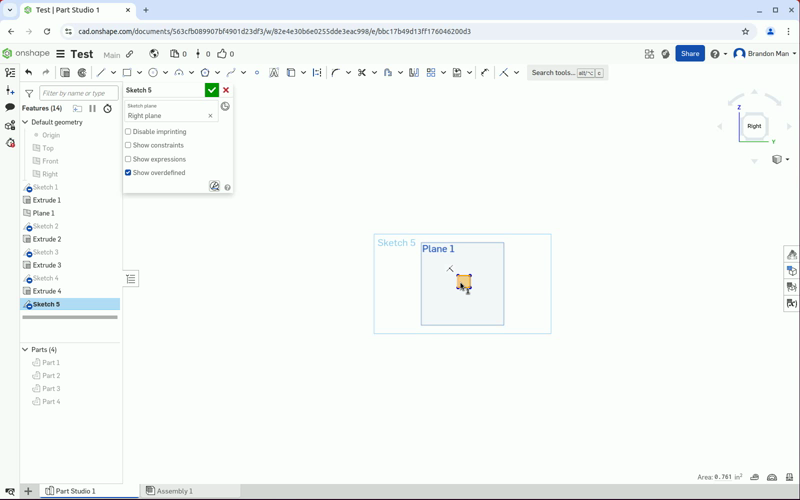
scroll(-6)
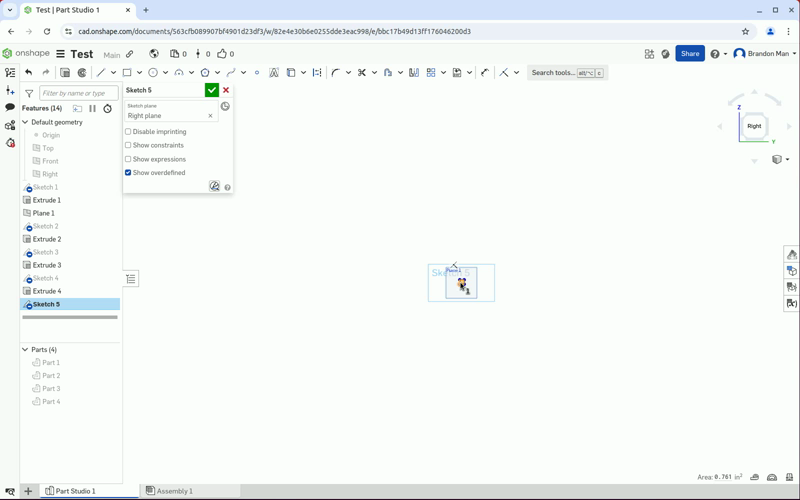
mouse_move(73, 352)
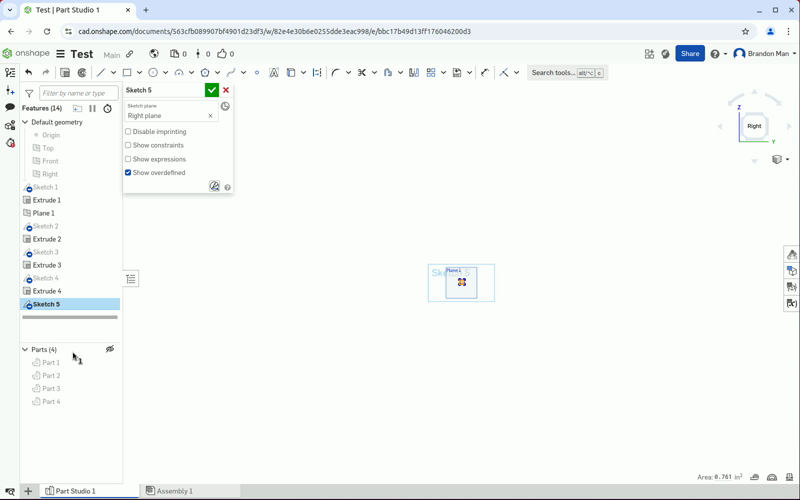
key(shift+y)
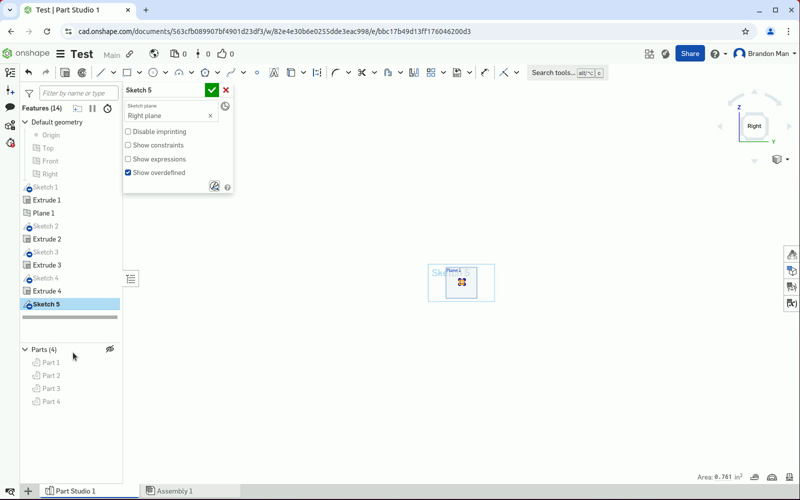
key(shift+e)
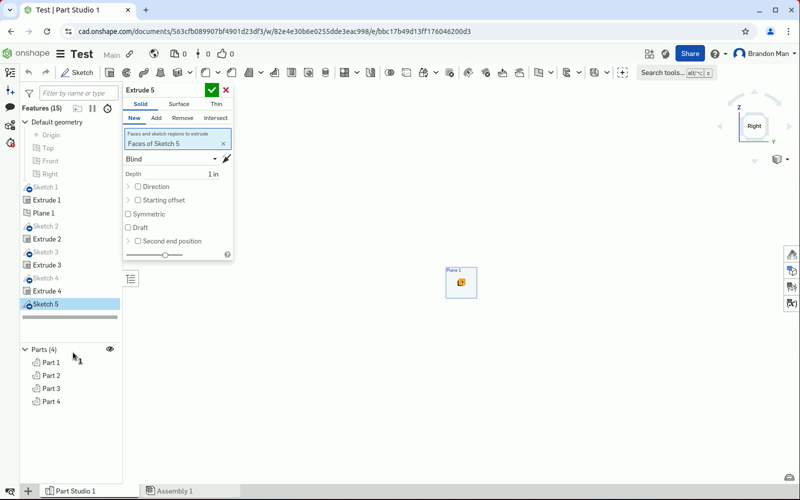
mouse_move(143, 106)
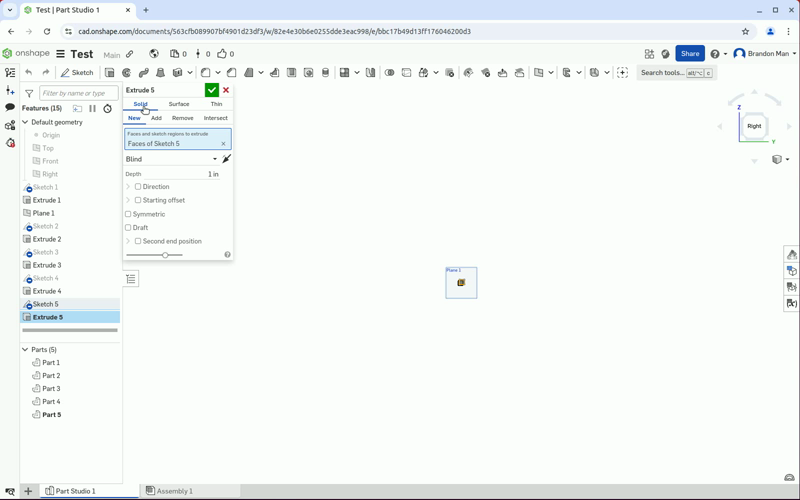
click(143, 106)
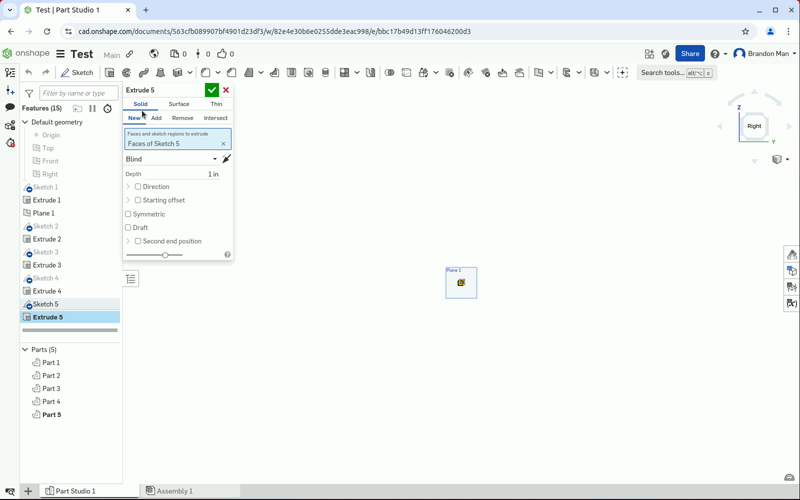
mouse_move(137, 120)
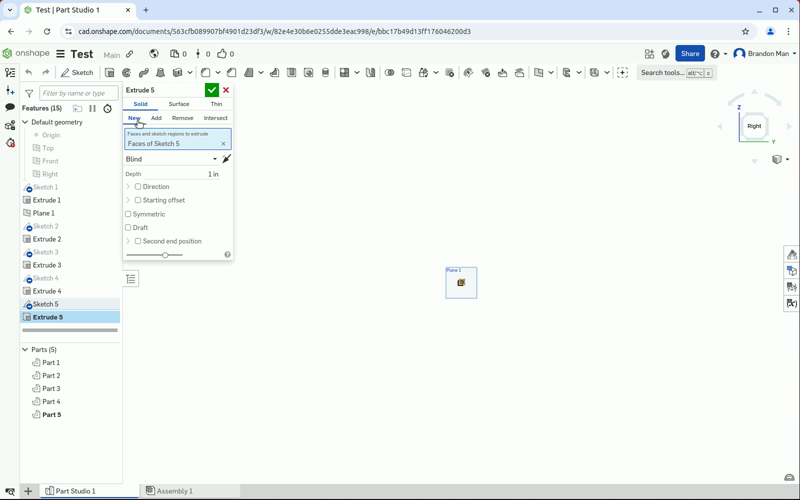
click(137, 120)
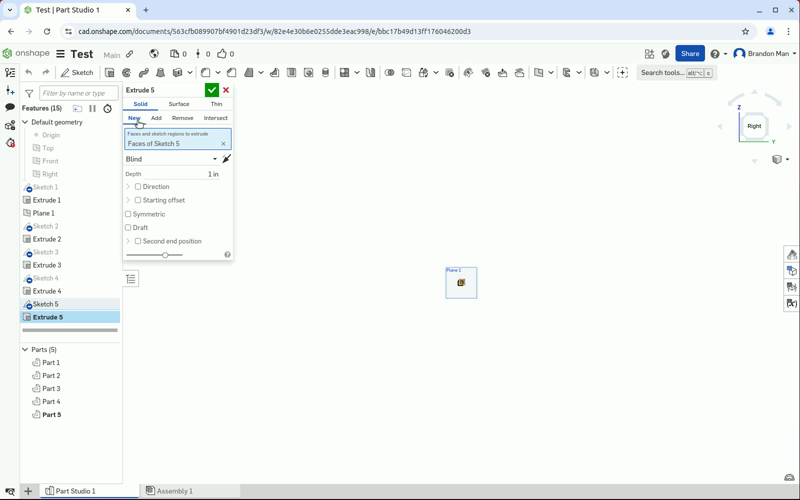
key(tab, 4)
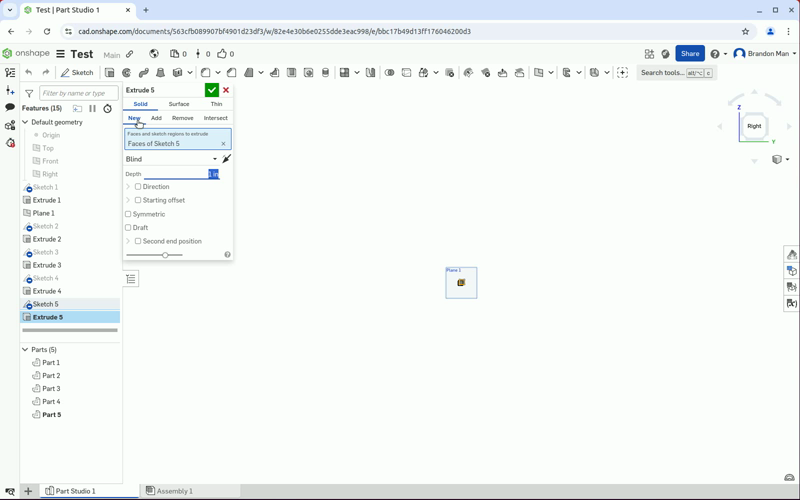
text(-0.241)
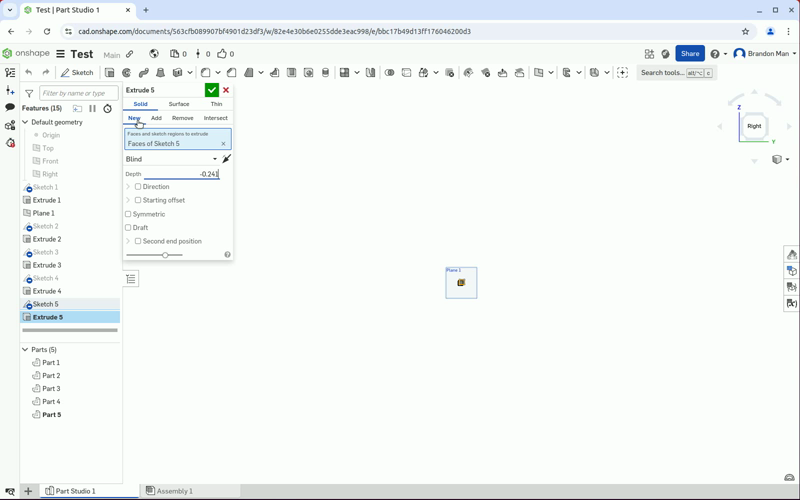
key(enter)
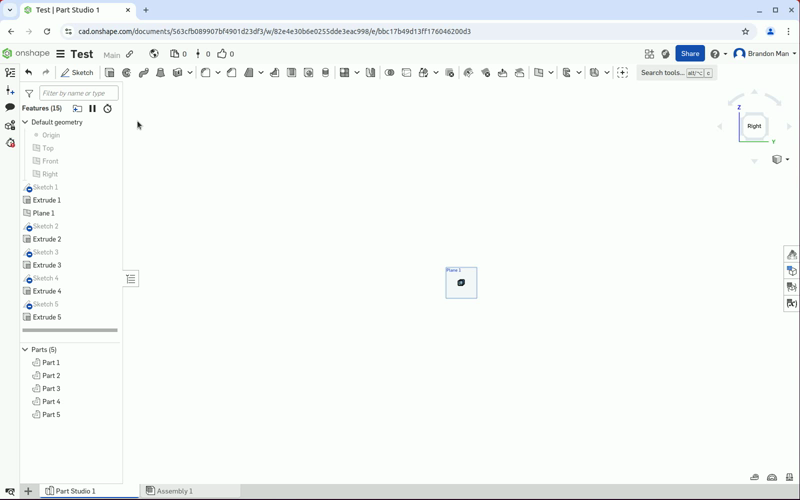
key(shift+h)
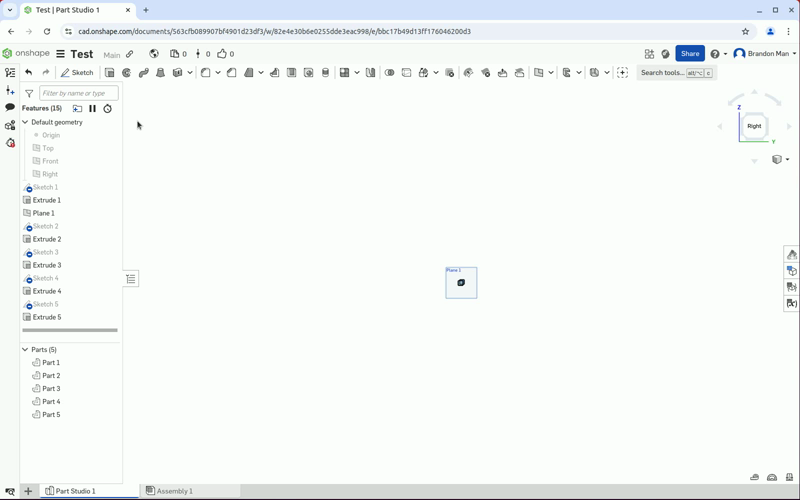
key(shift+h)
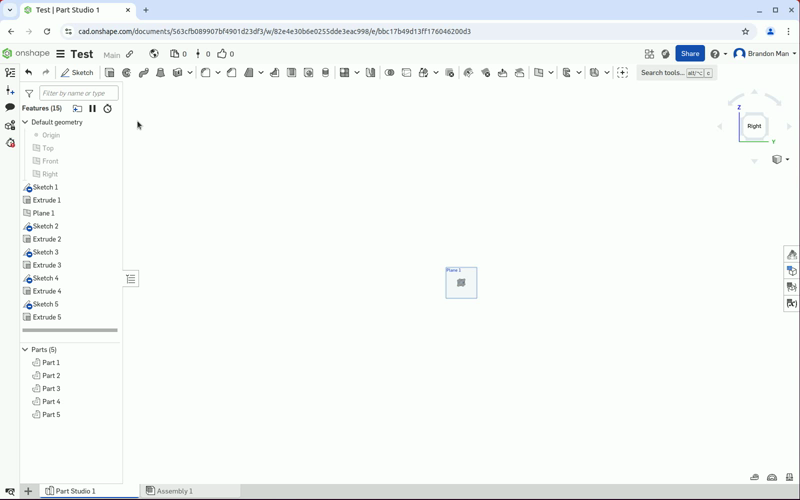
key(shift+7)
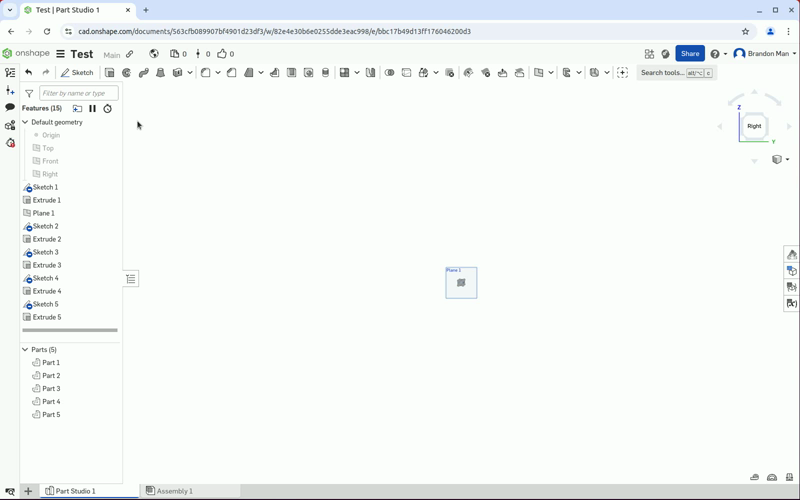
key(right, 2)
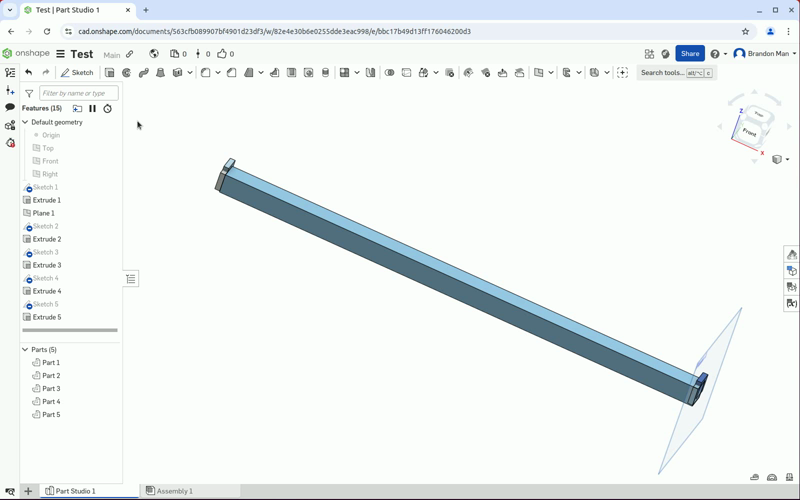
key(down, 2)
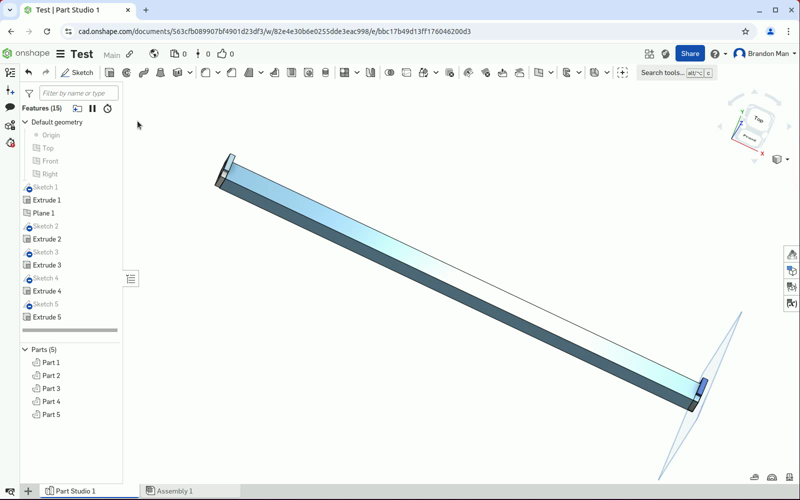
key(up, 2)
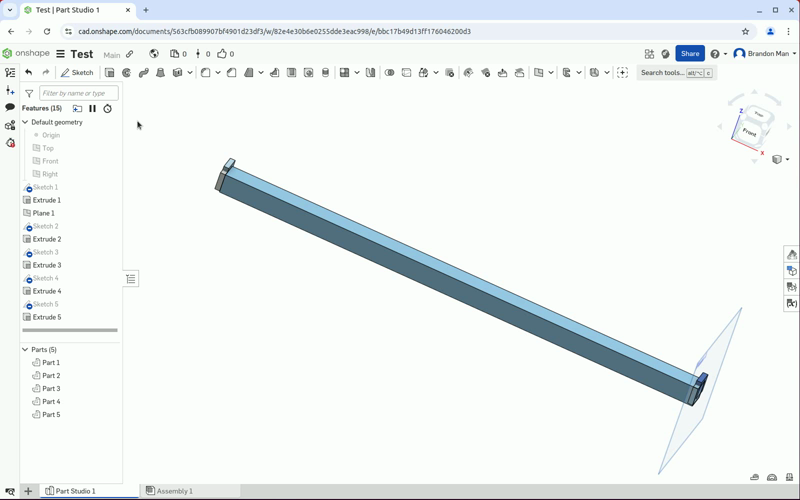
key(left, 2)
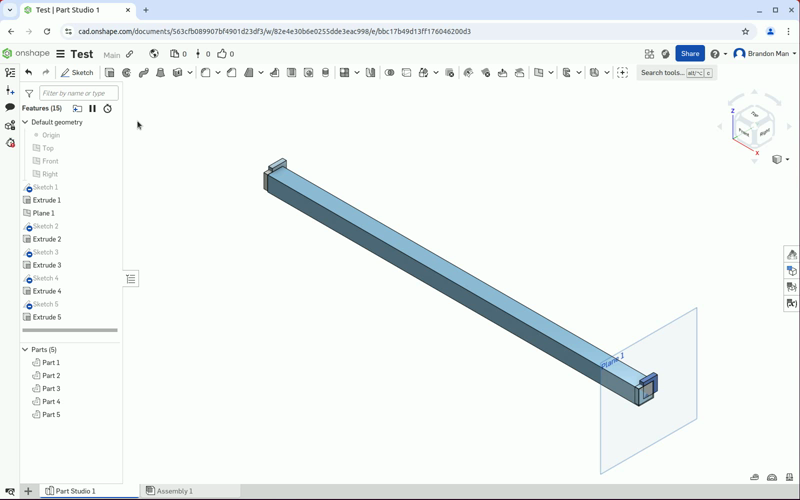
mouse_move(73, 189)
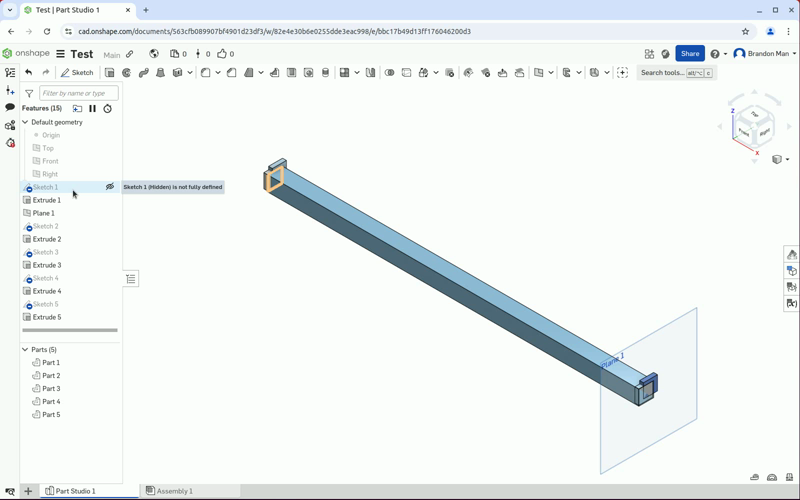
click(73, 189)